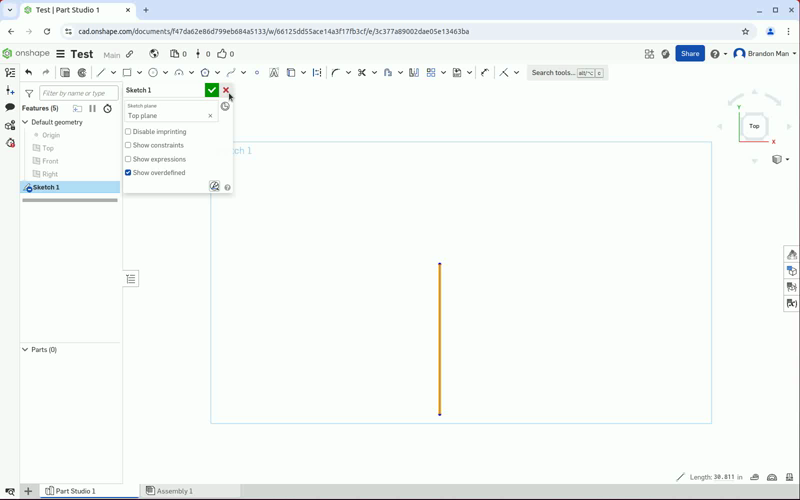
key(shift+h)
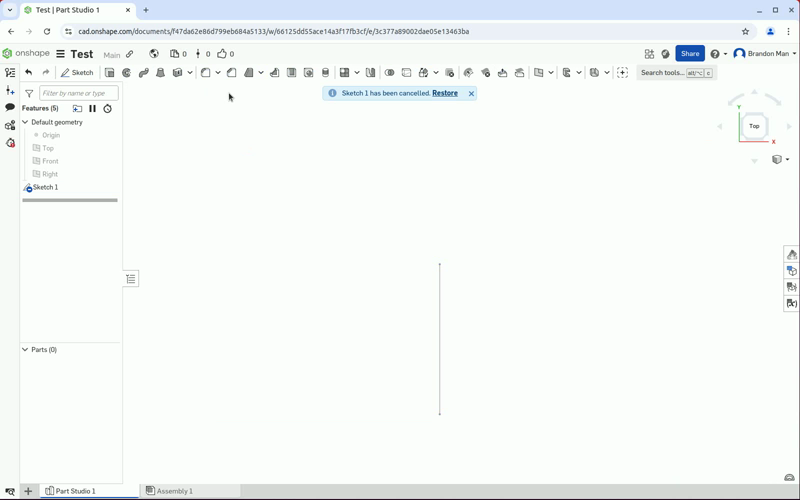
key(shift+s)
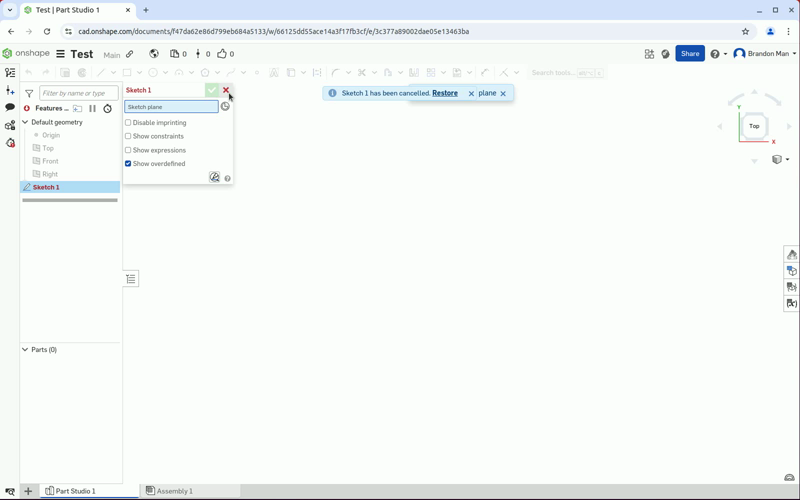
mouse_move(73, 150)
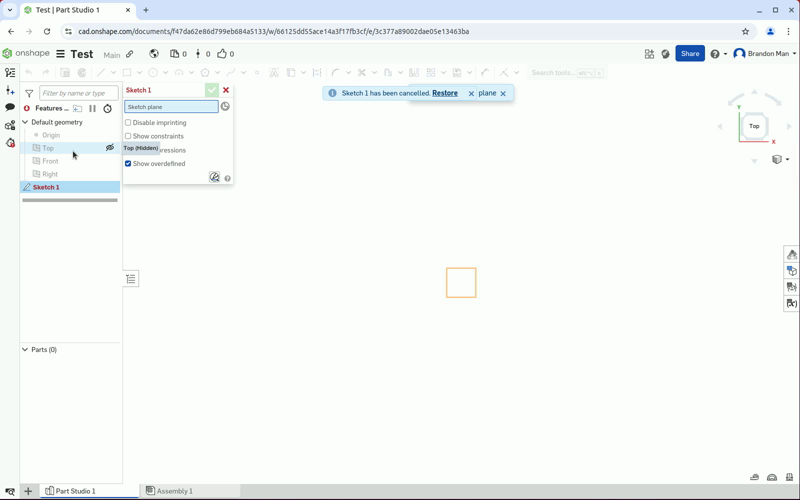
click(73, 150)
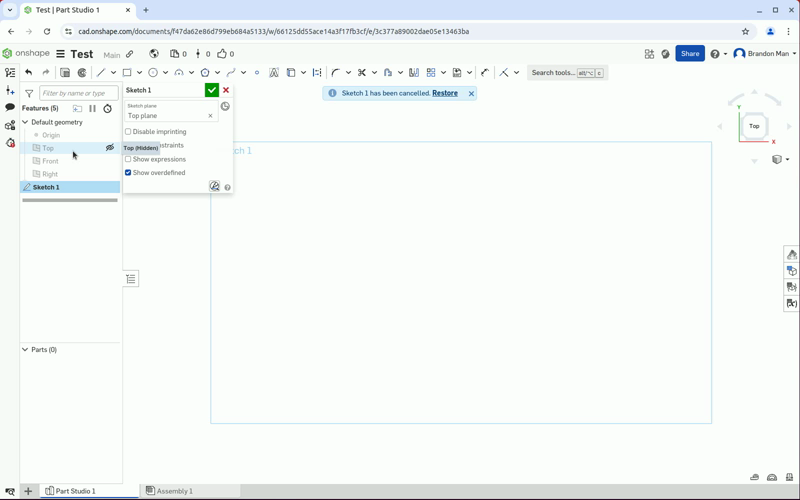
mouse_move(73, 352)
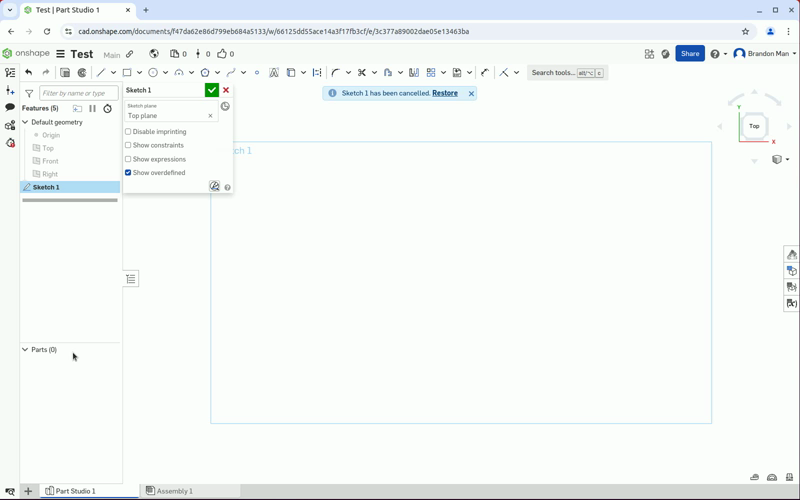
key(y)
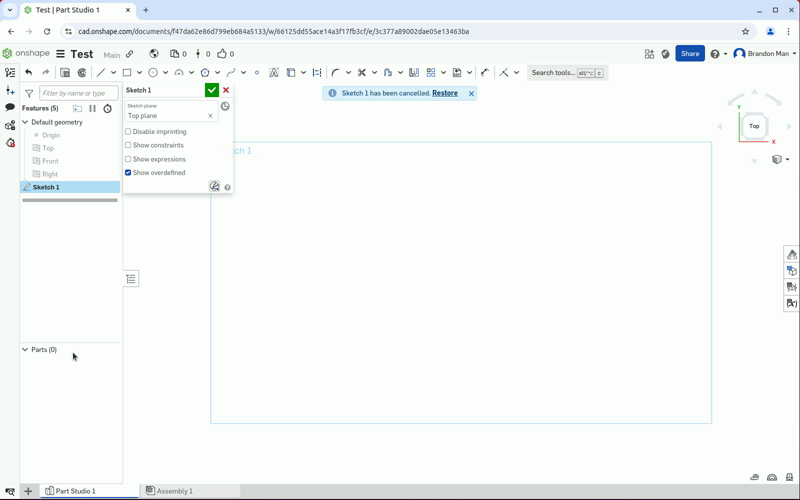
key(l)
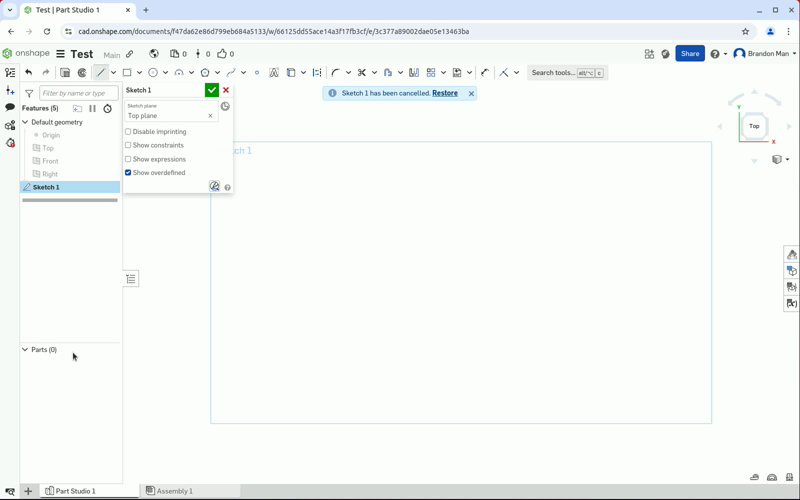
key_down(shift)
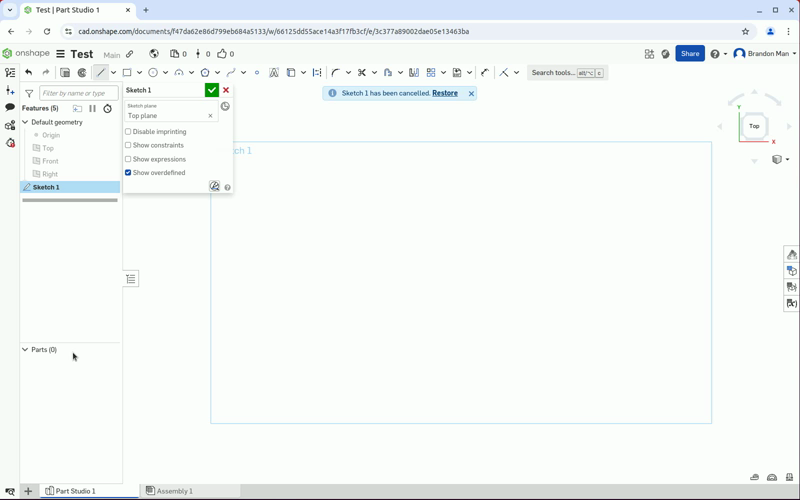
mouse_move(348, 337)
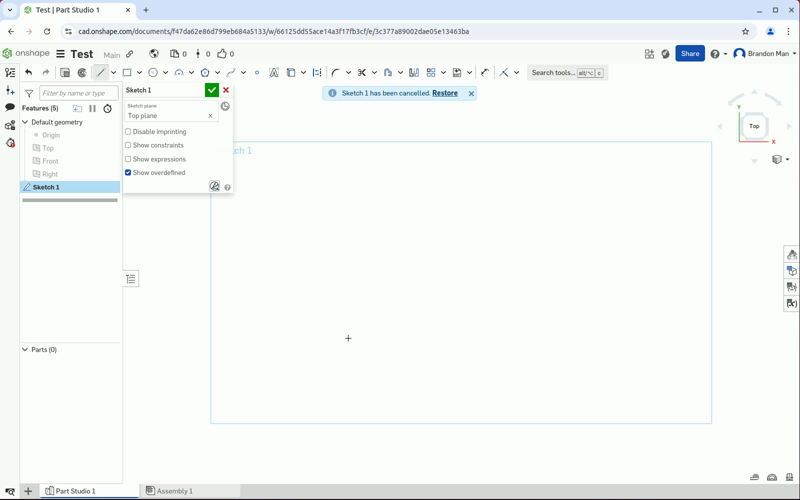
click(348, 337)
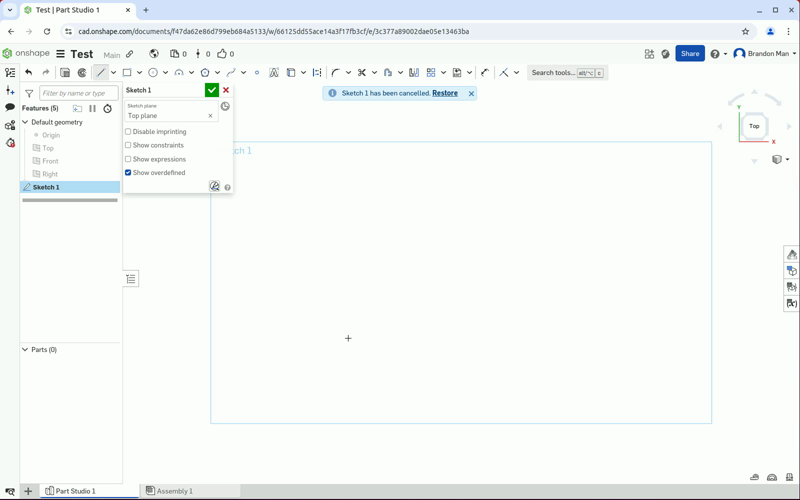
key_up(shift)
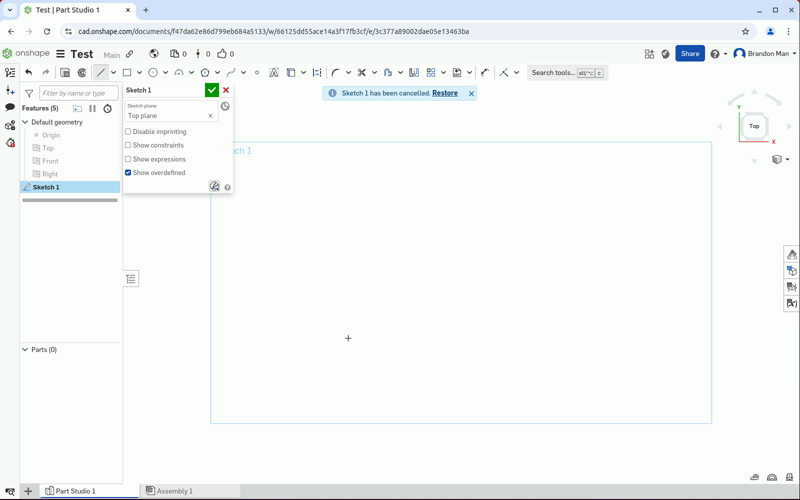
key_down(shift)
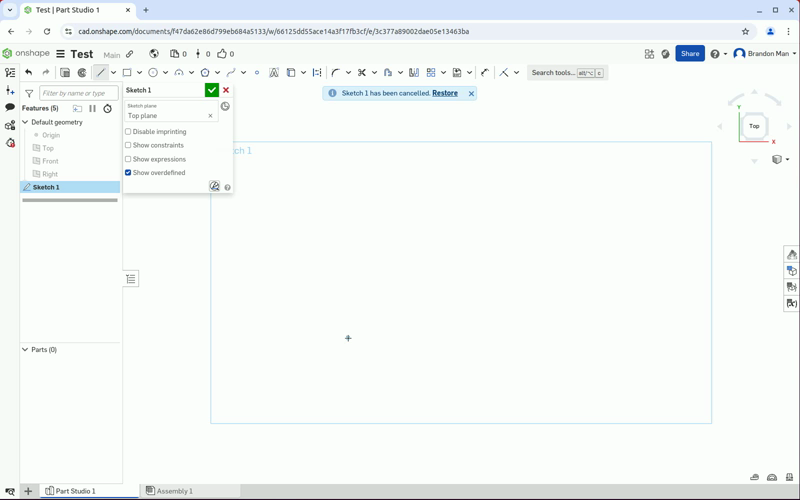
mouse_move(460, 337)
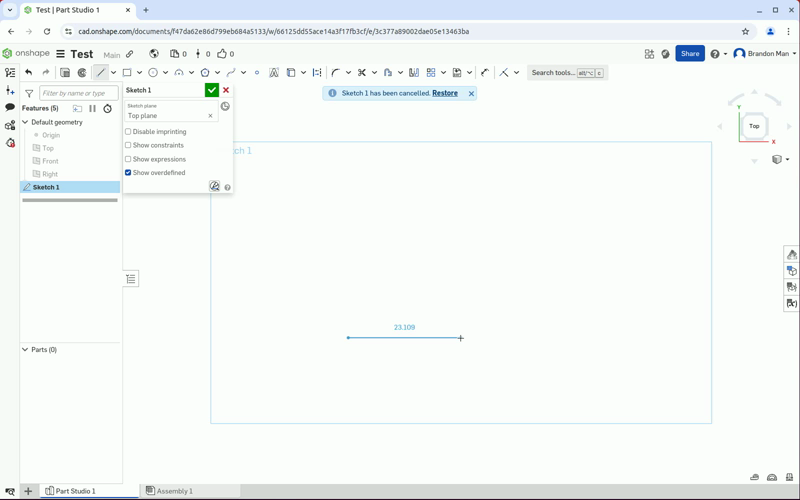
click(460, 337)
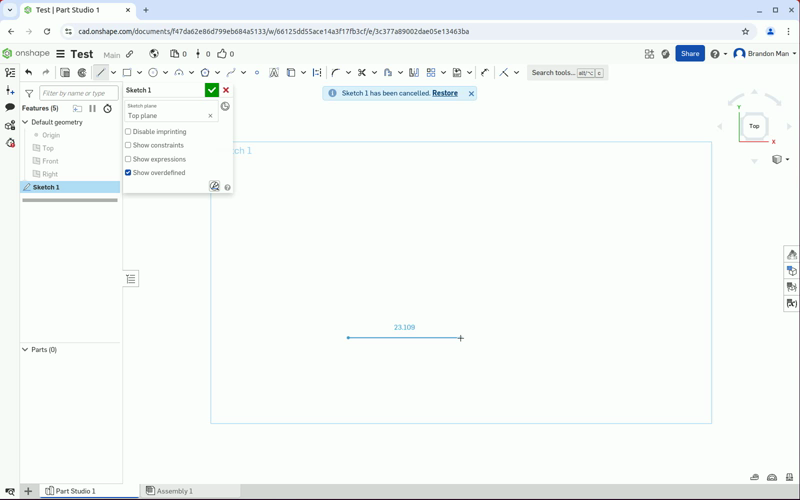
key_up(shift)
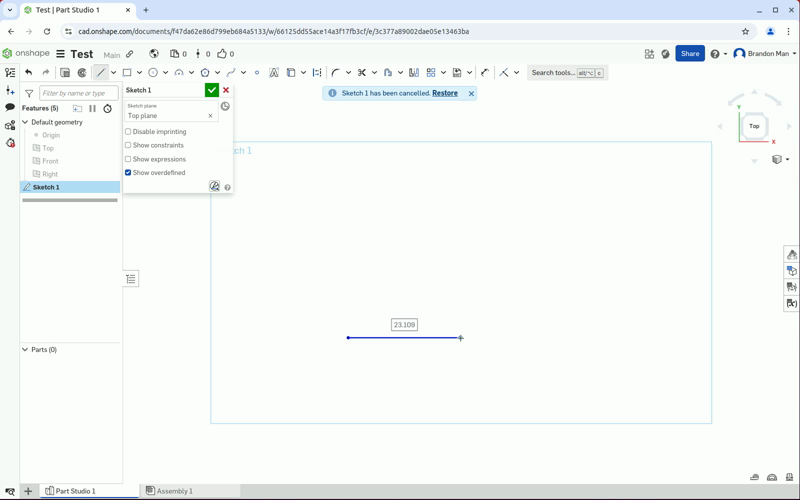
key_down(shift)
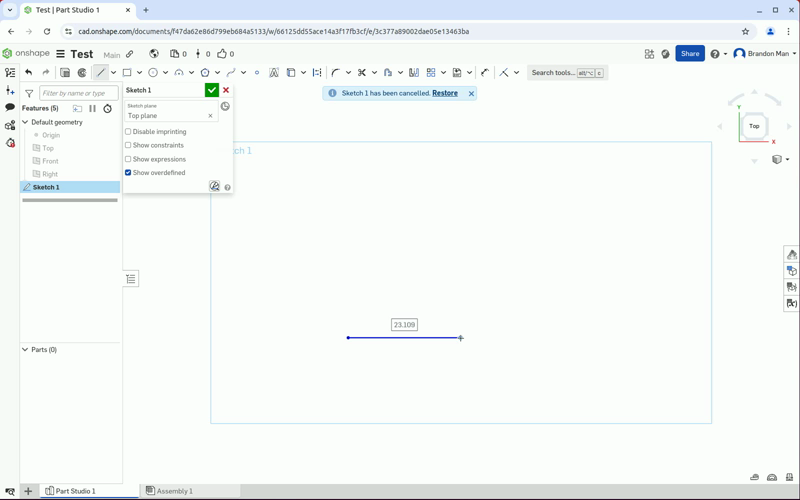
mouse_move(490, 337)
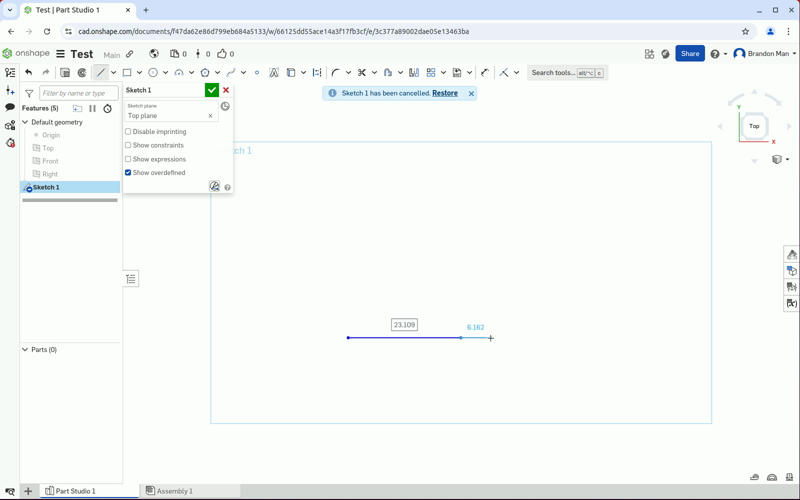
mouse_move(460, 283)
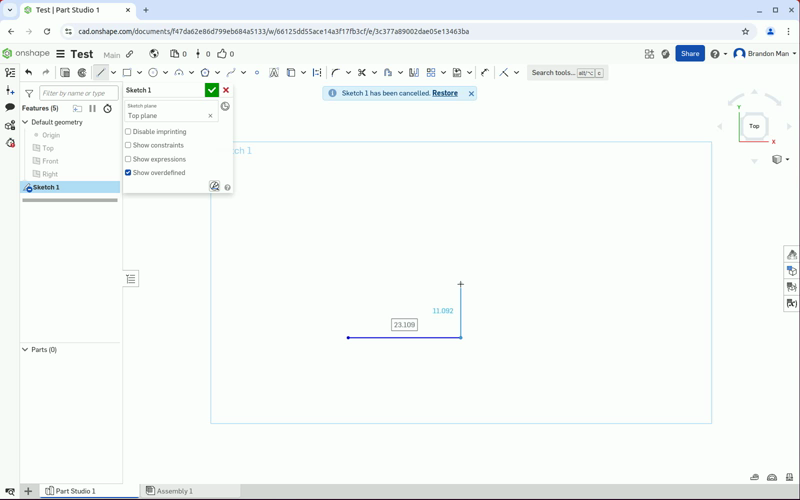
click(460, 283)
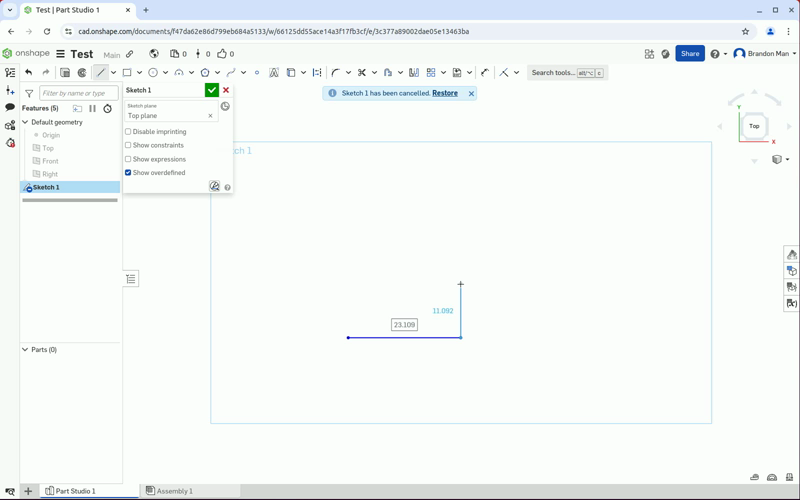
key_up(shift)
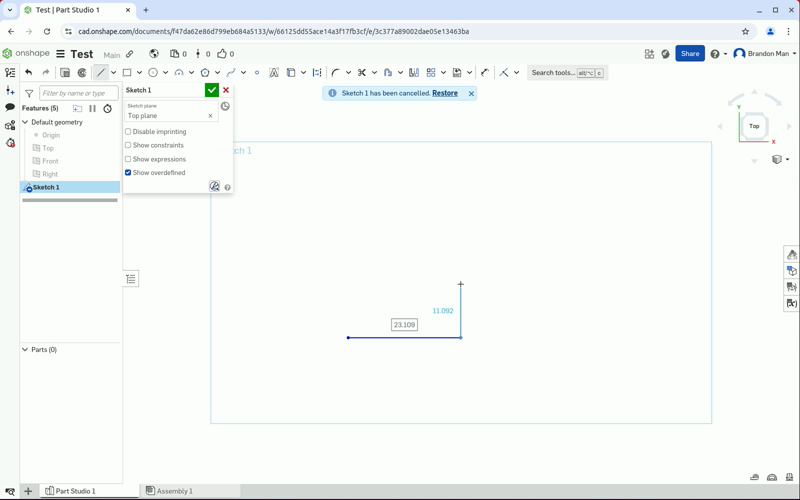
key_down(shift)
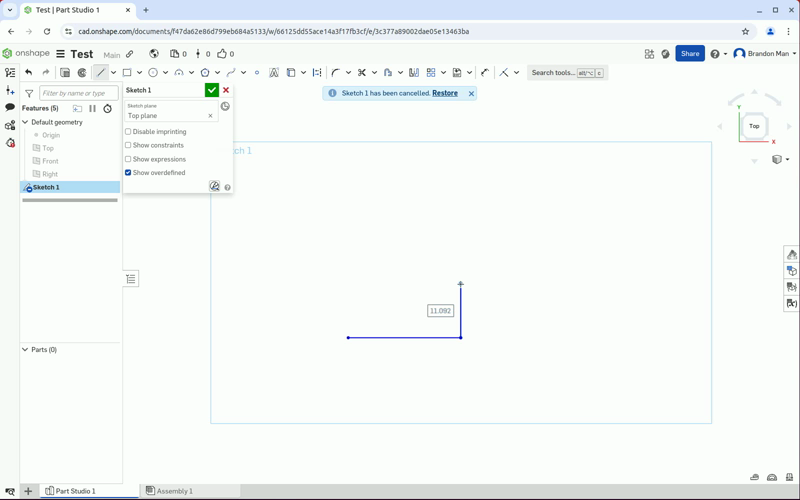
mouse_move(348, 283)
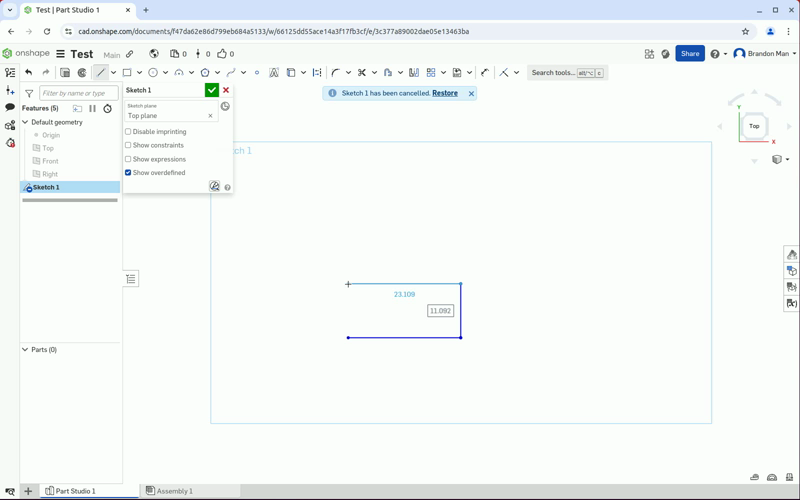
click(348, 283)
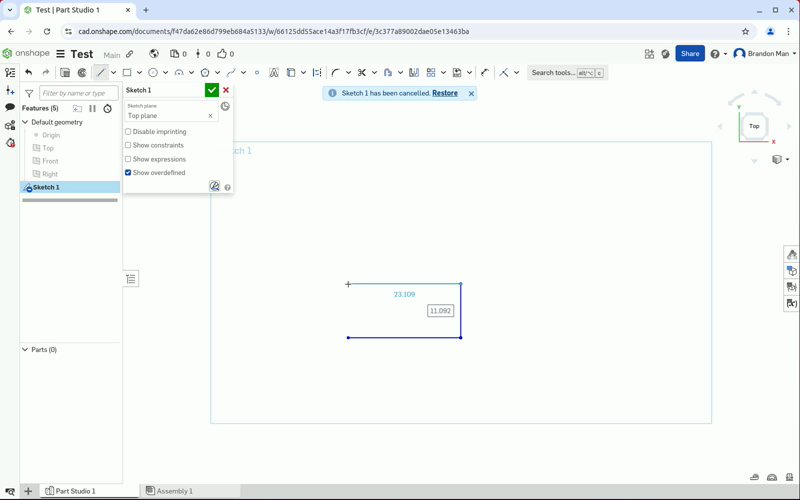
key_up(shift)
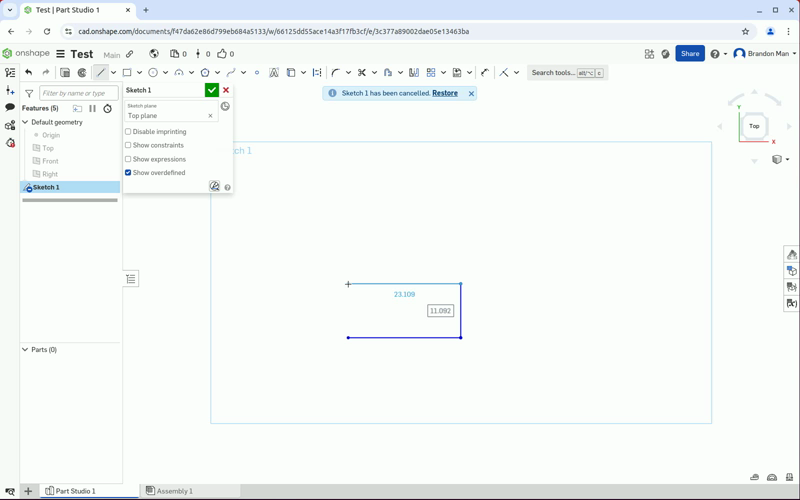
mouse_move(378, 283)
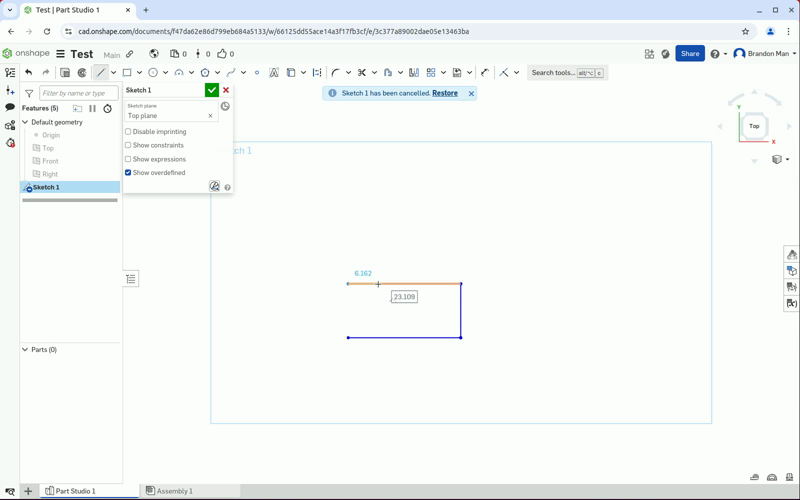
key_down(shift)
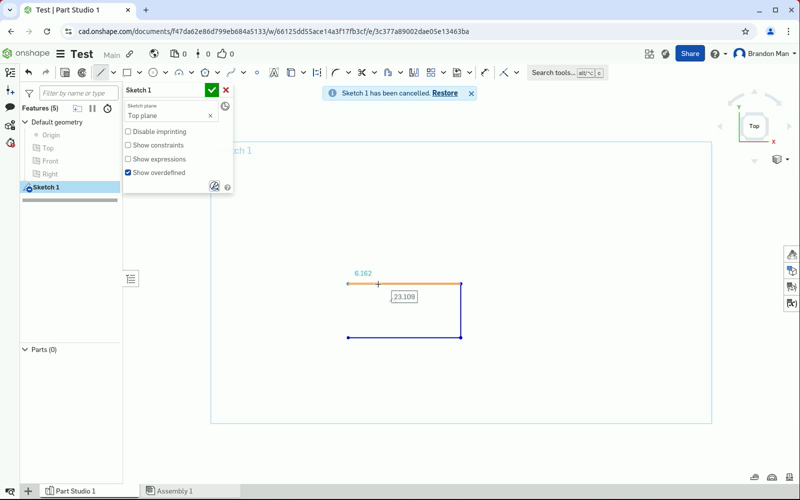
mouse_move(348, 337)
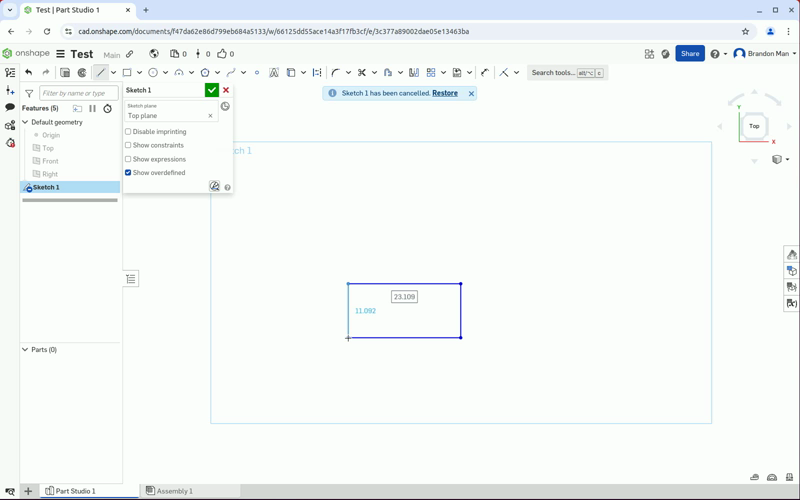
key_up(shift)
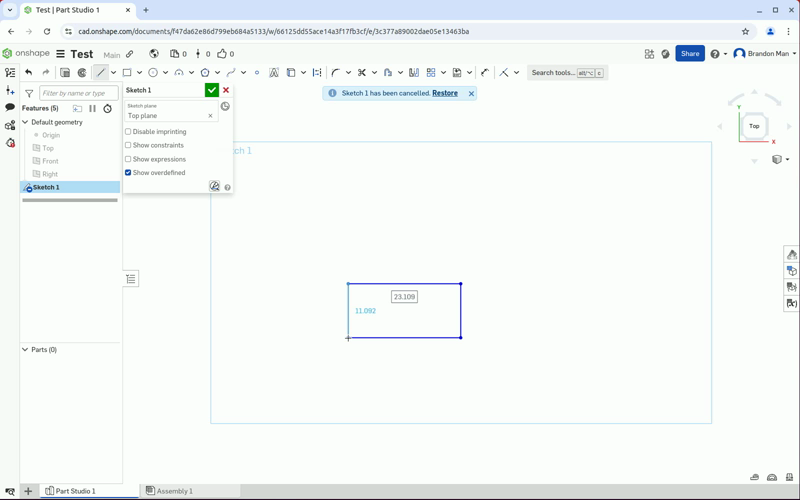
click(348, 337)
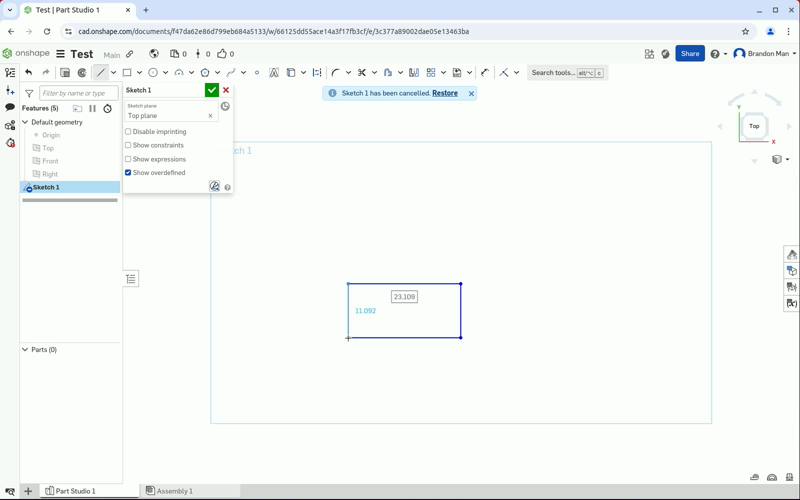
key(esc)
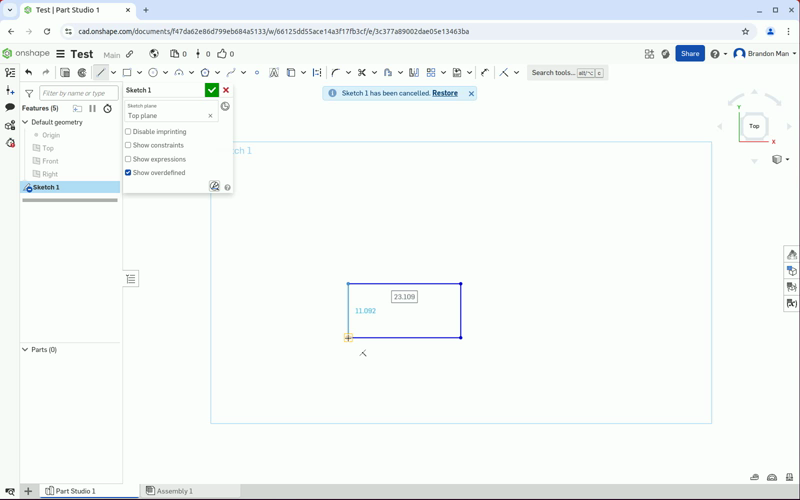
mouse_move(451, 332)
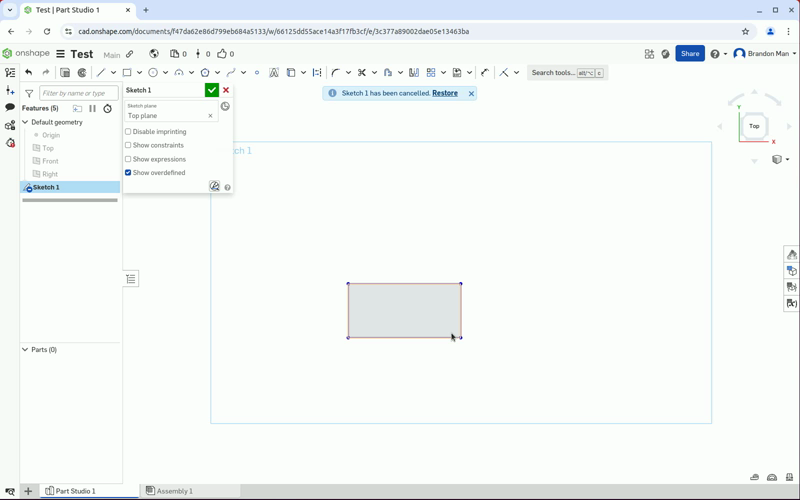
click(451, 332)
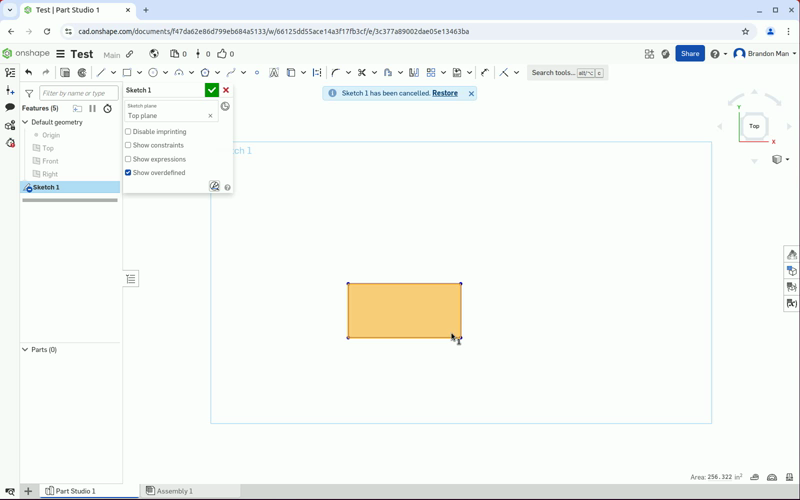
mouse_move(73, 352)
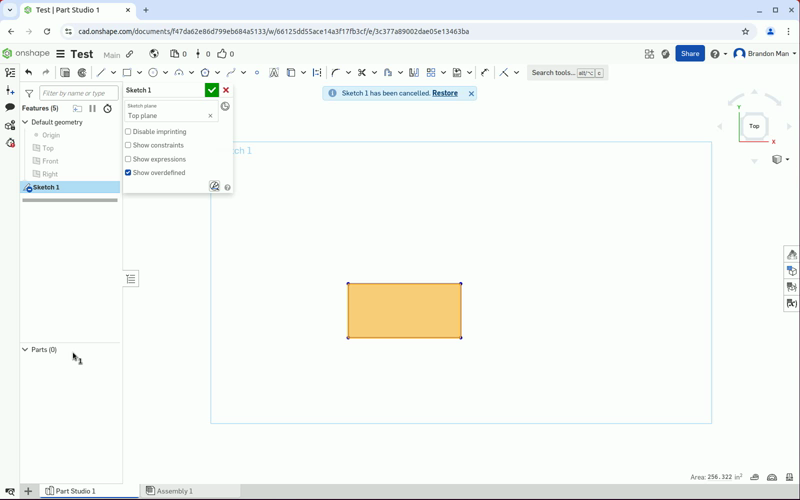
key(shift+y)
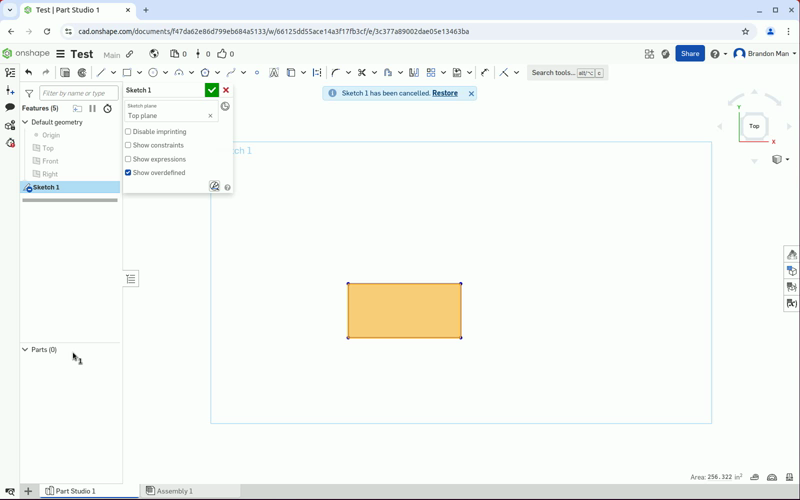
key(shift+e)
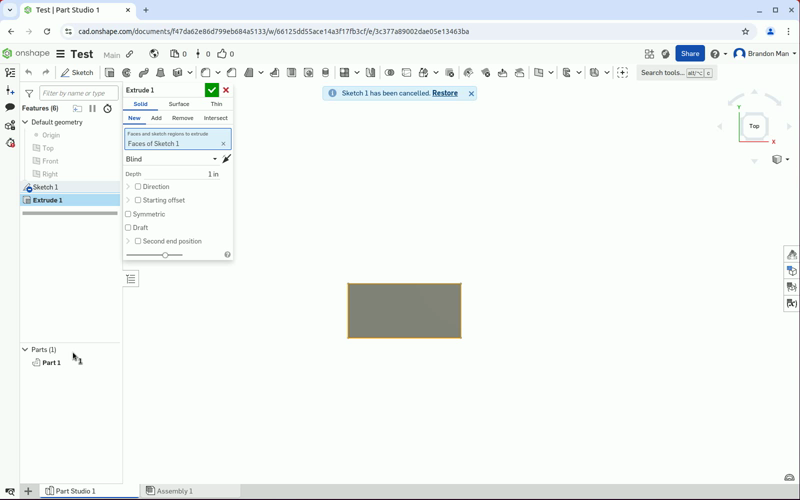
mouse_move(143, 106)
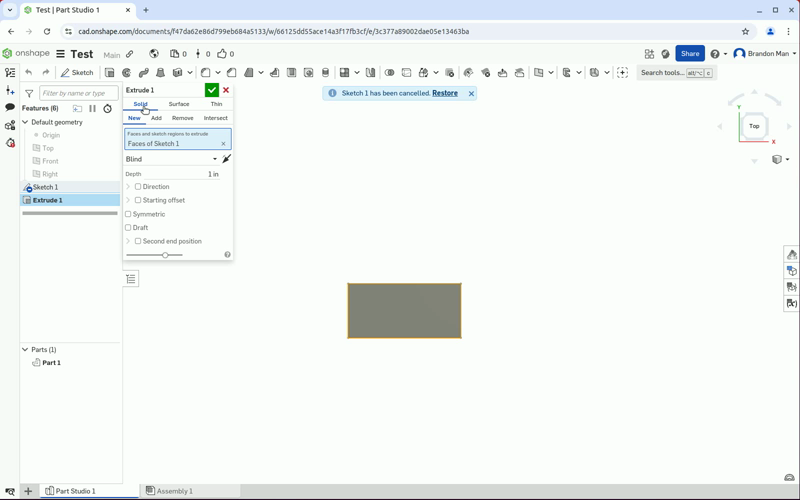
click(143, 106)
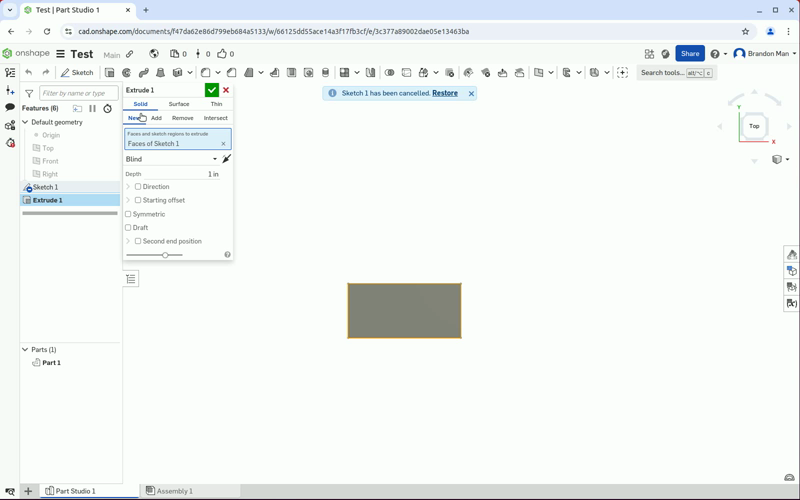
mouse_move(137, 120)
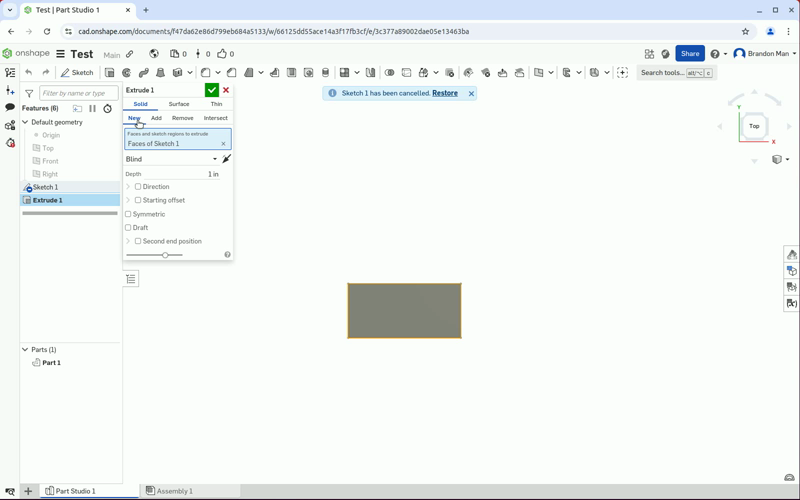
click(137, 120)
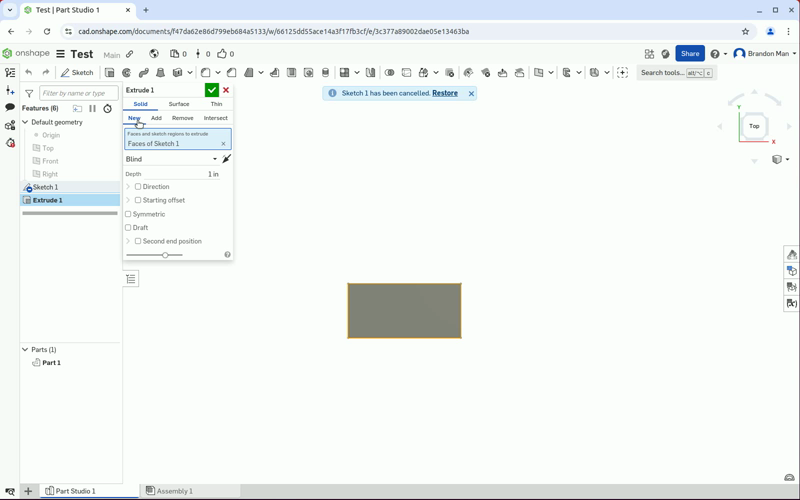
key(tab, 4)
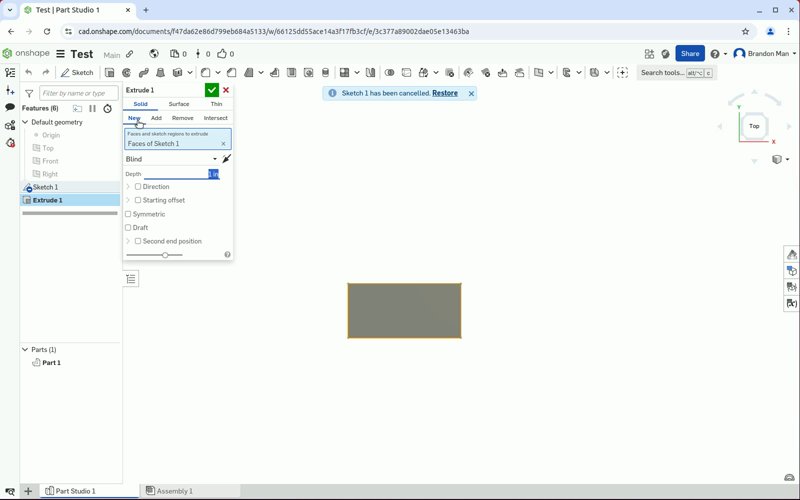
text(1.685)
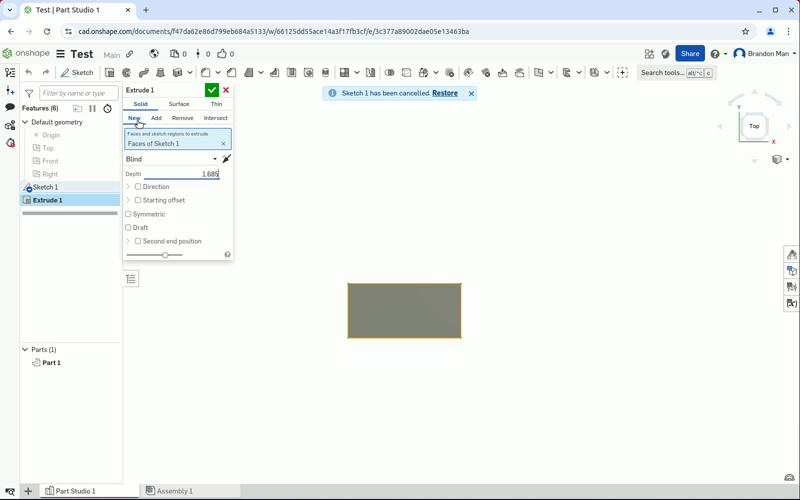
key(enter)
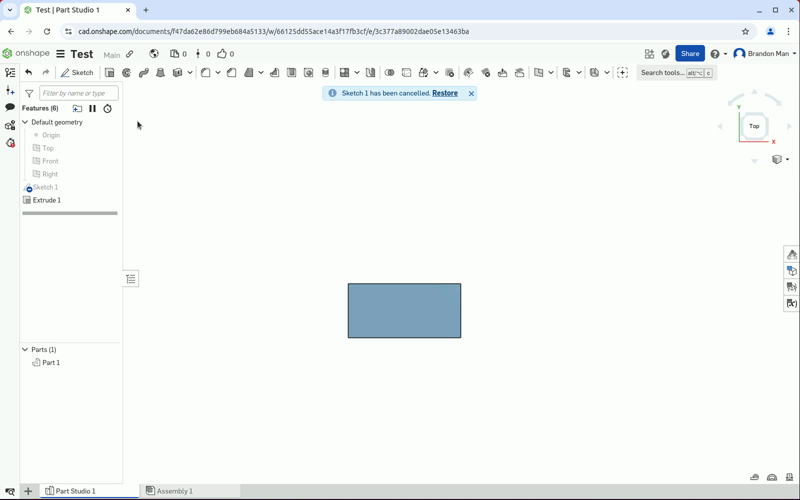
key(shift+h)
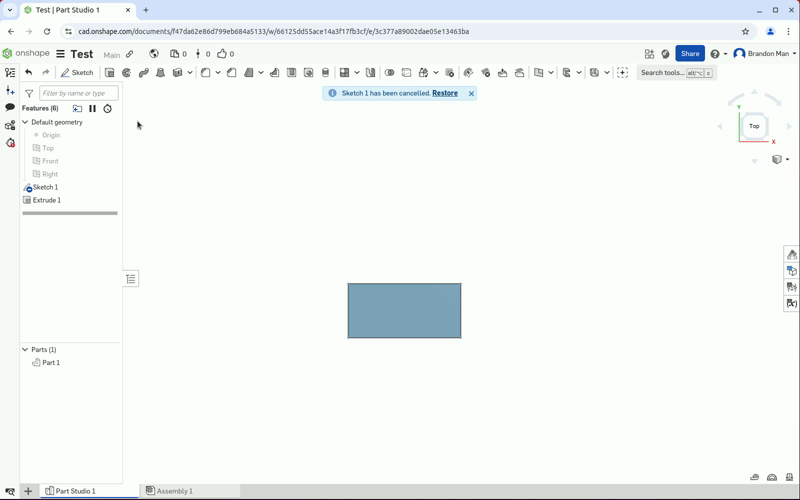
key(shift+h)
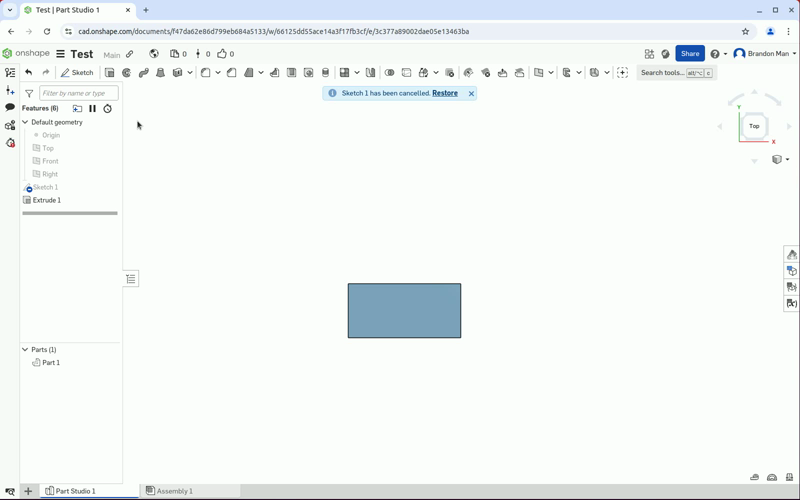
mouse_move(73, 189)
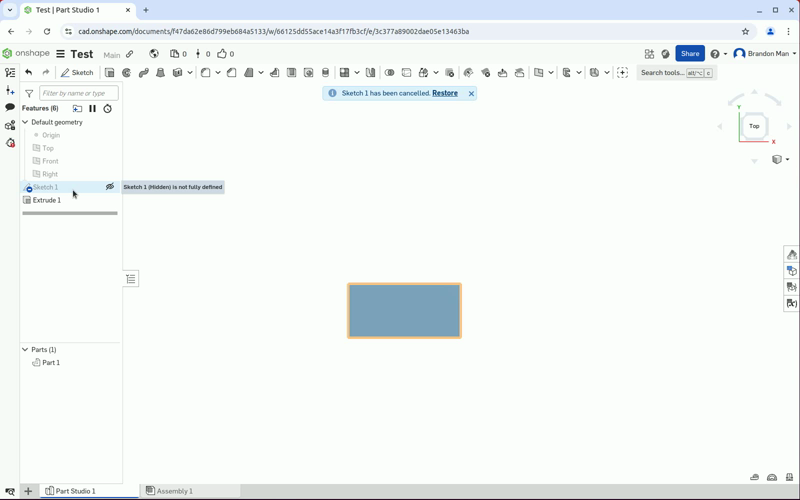
click(73, 189)
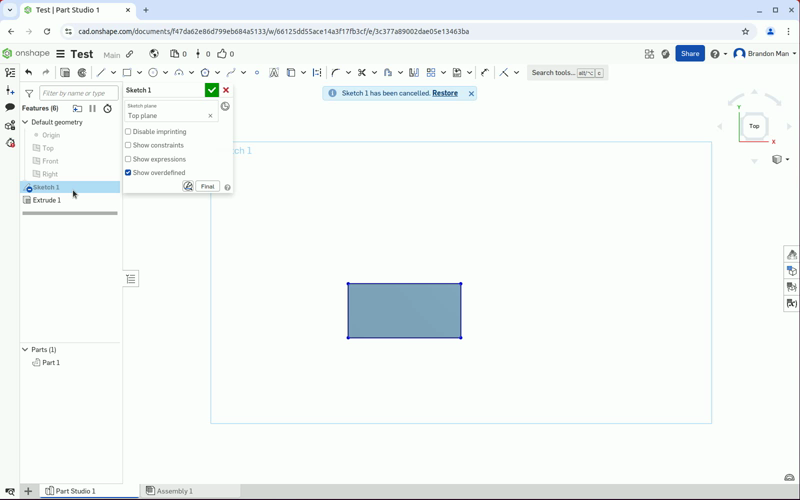
mouse_move(229, 92)
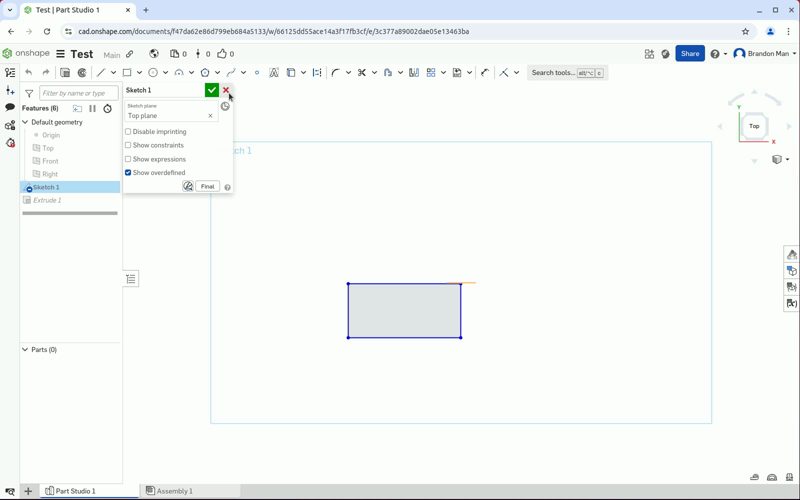
click(229, 92)
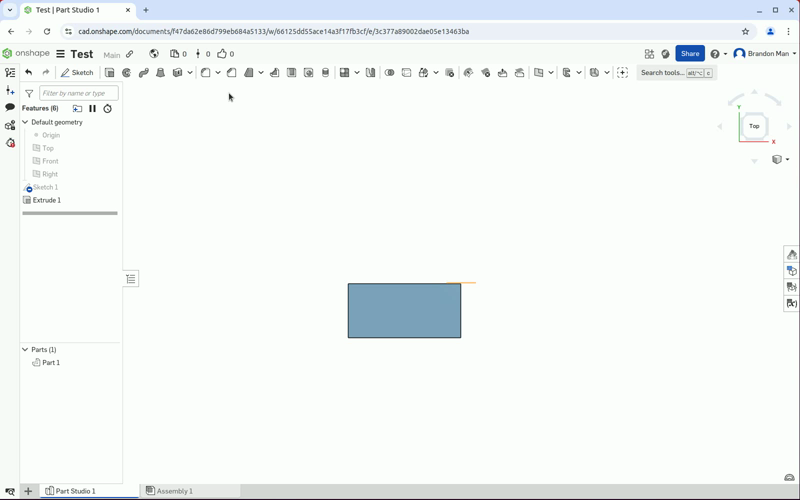
mouse_move(541, 75)
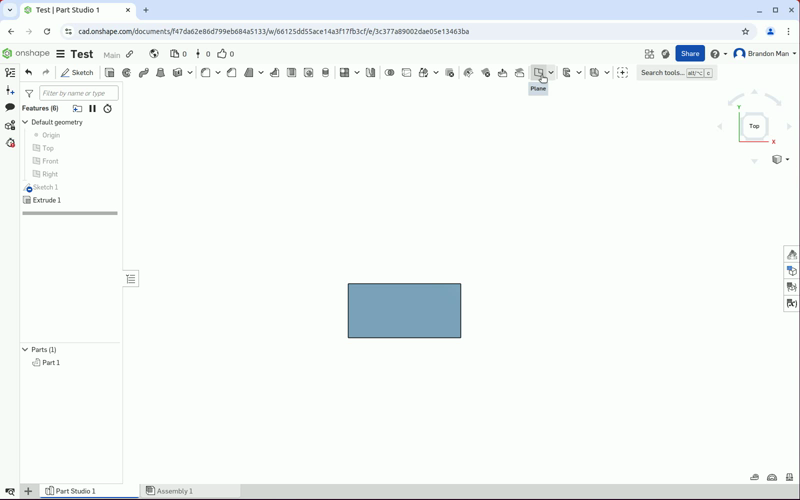
click(541, 75)
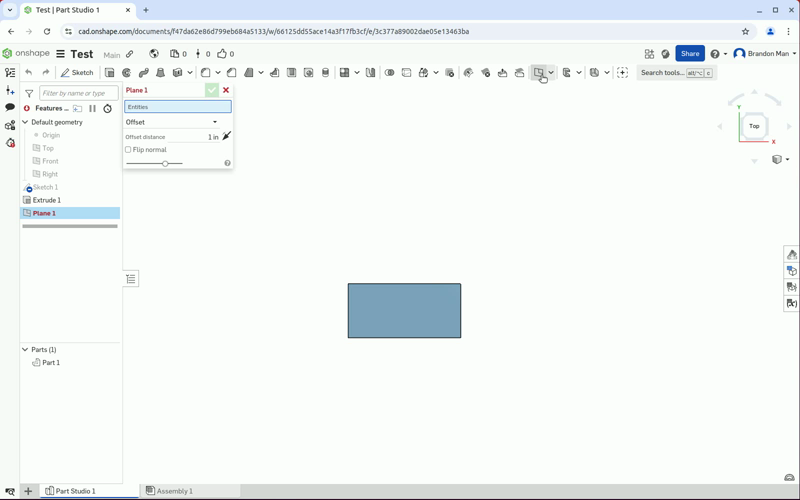
mouse_move(73, 150)
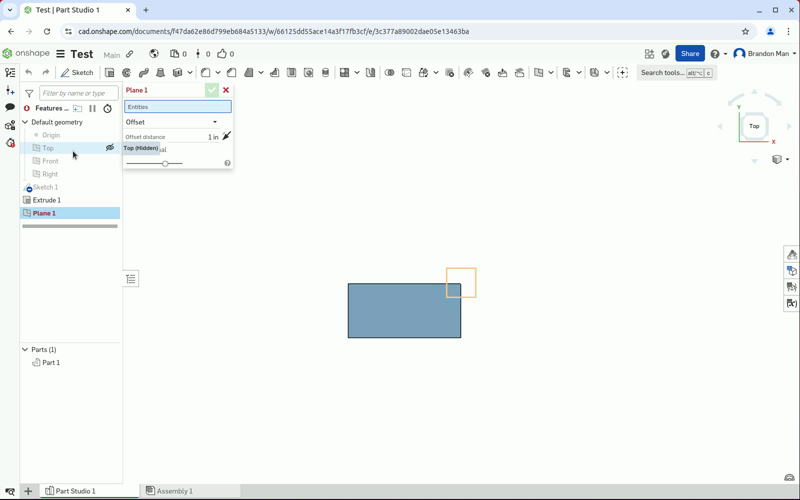
click(73, 150)
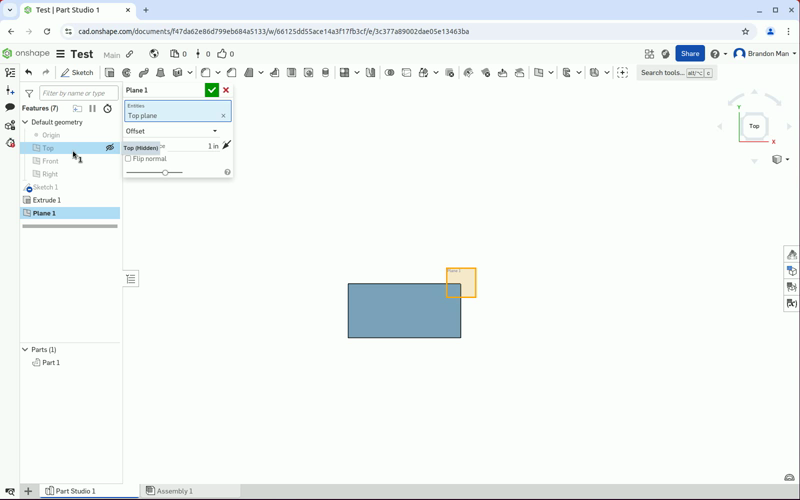
key(tab, 2)
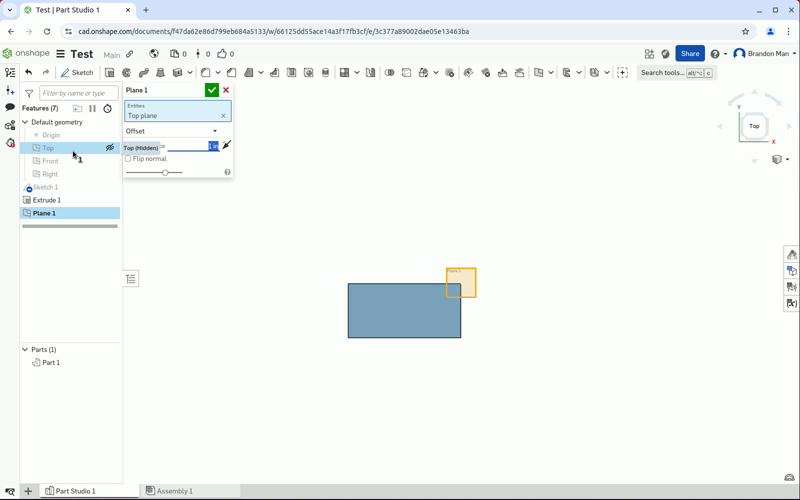
text(1.695)
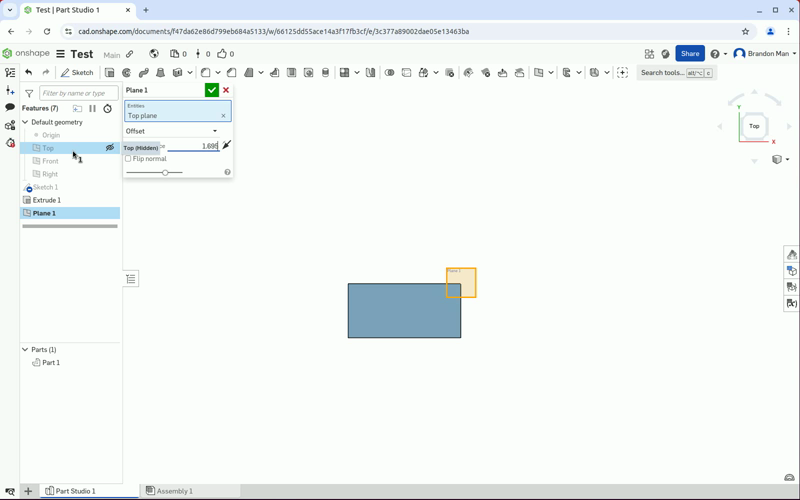
key(enter, 2)
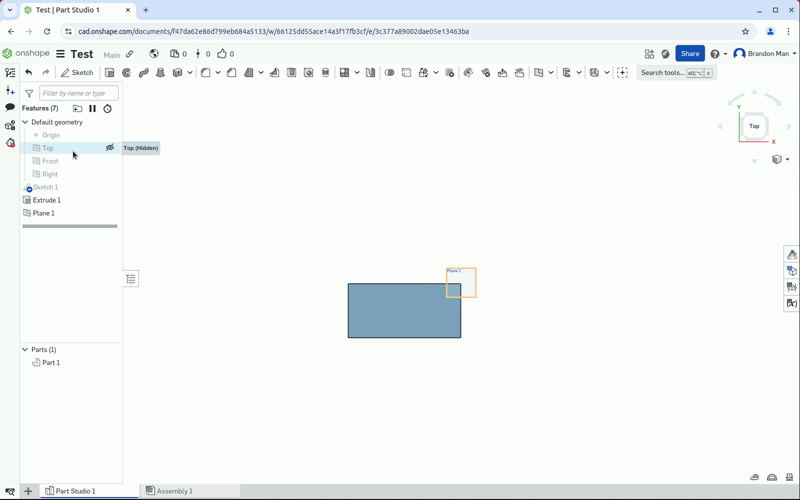
key(shift+s)
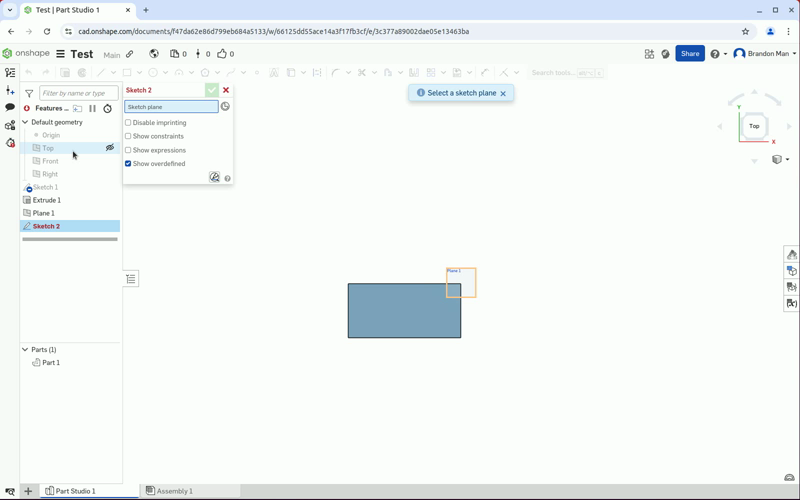
mouse_move(73, 215)
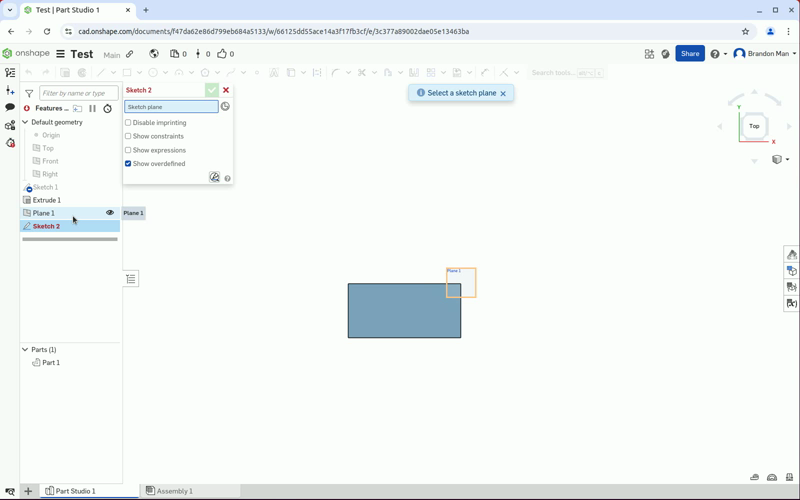
click(73, 215)
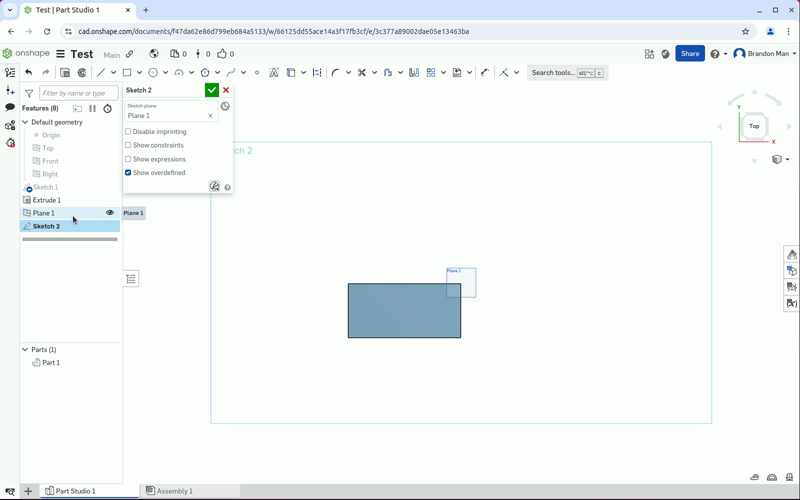
mouse_move(73, 352)
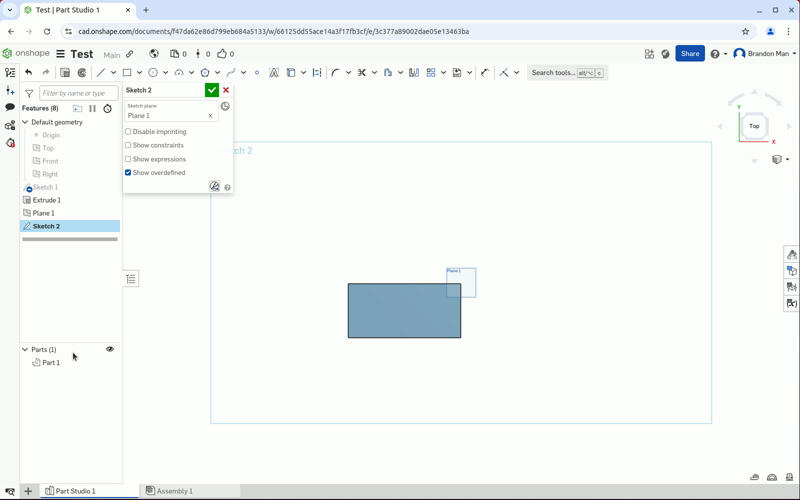
key(y)
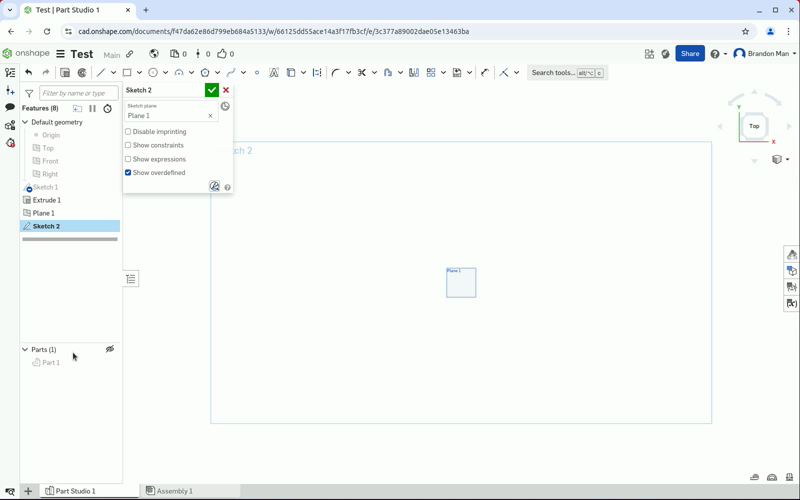
key(l)
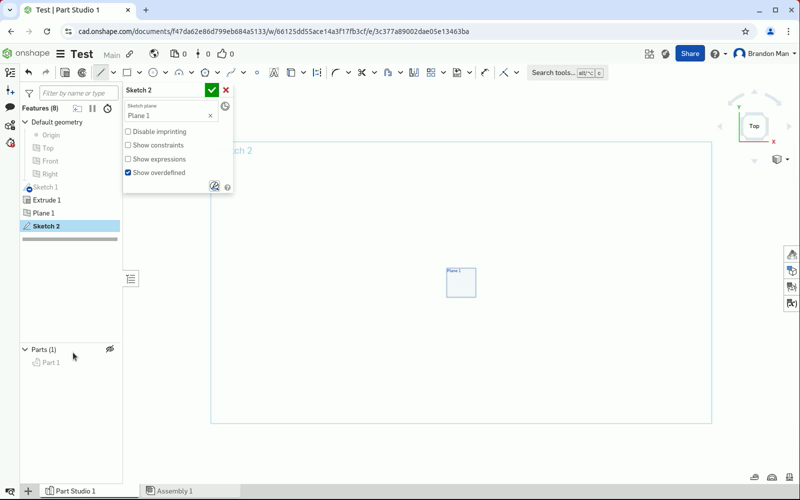
key_down(shift)
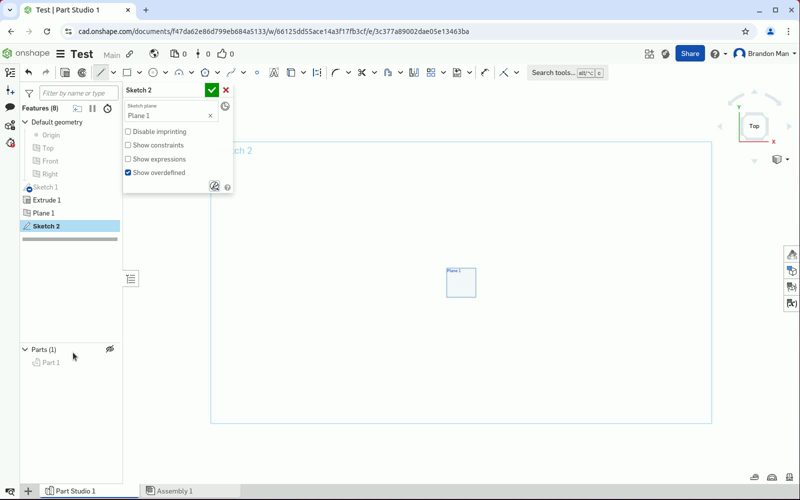
mouse_move(451, 337)
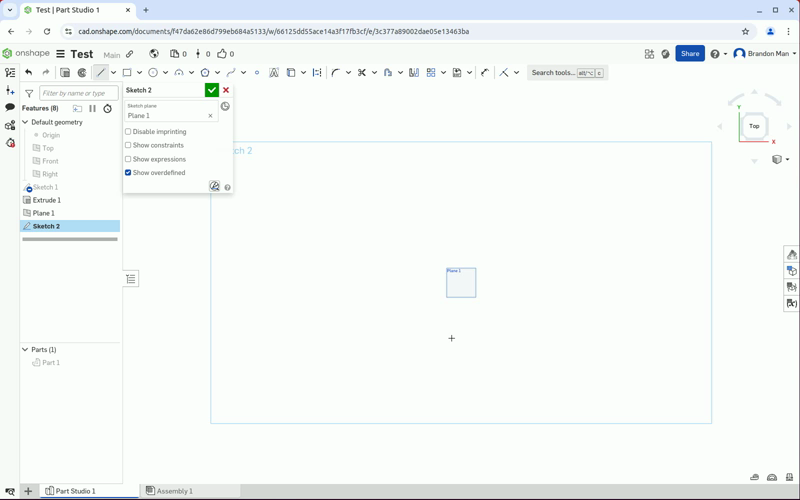
click(451, 337)
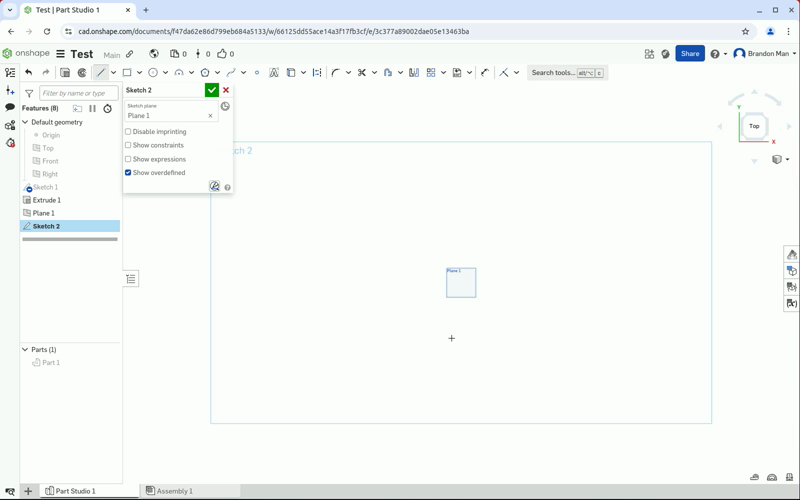
key_up(shift)
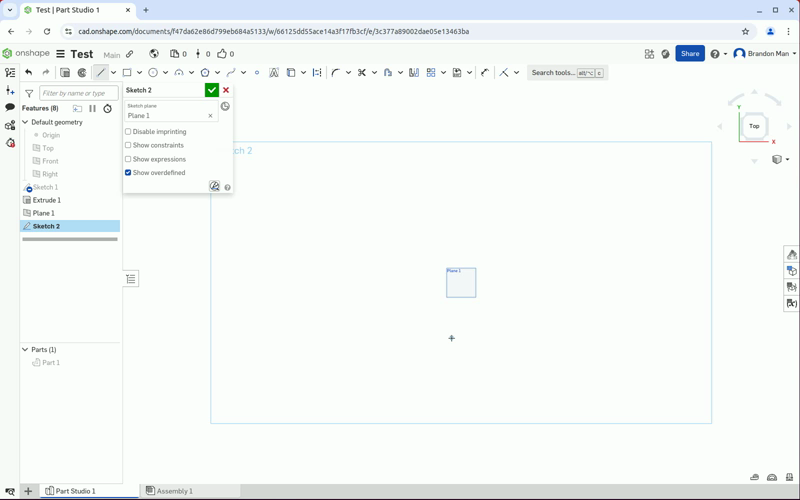
key_down(shift)
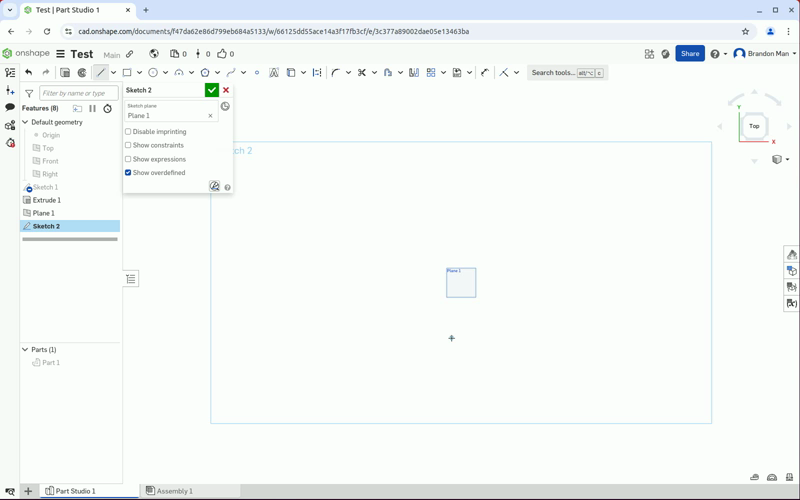
mouse_move(481, 337)
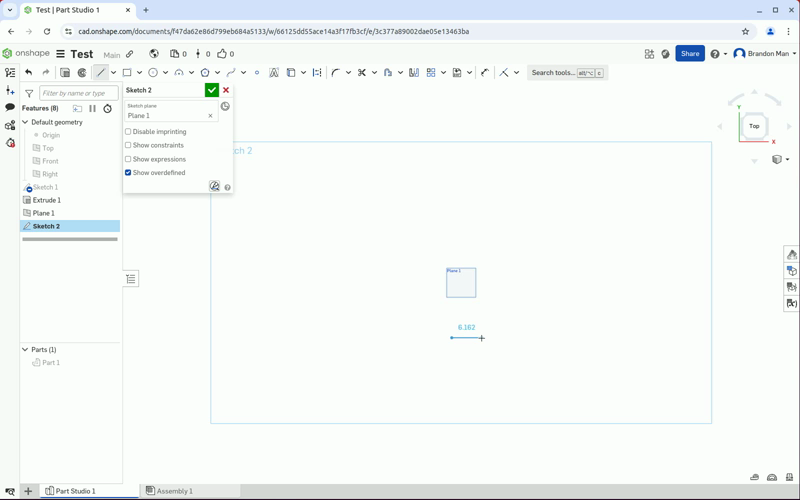
mouse_move(461, 337)
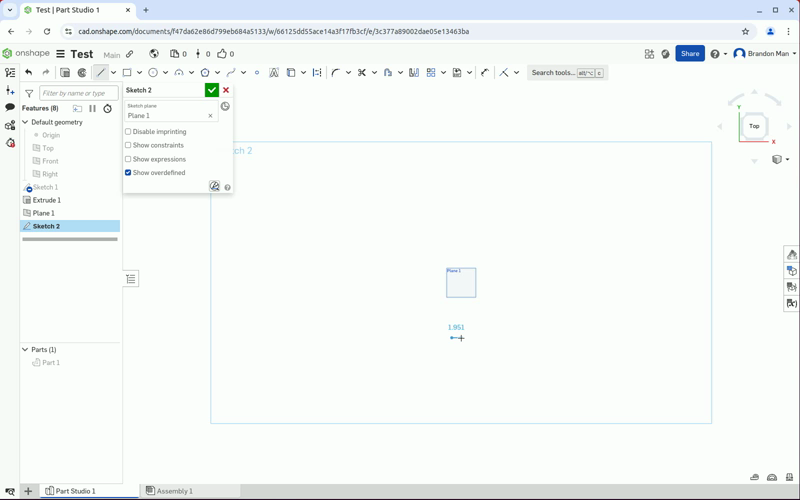
click(461, 337)
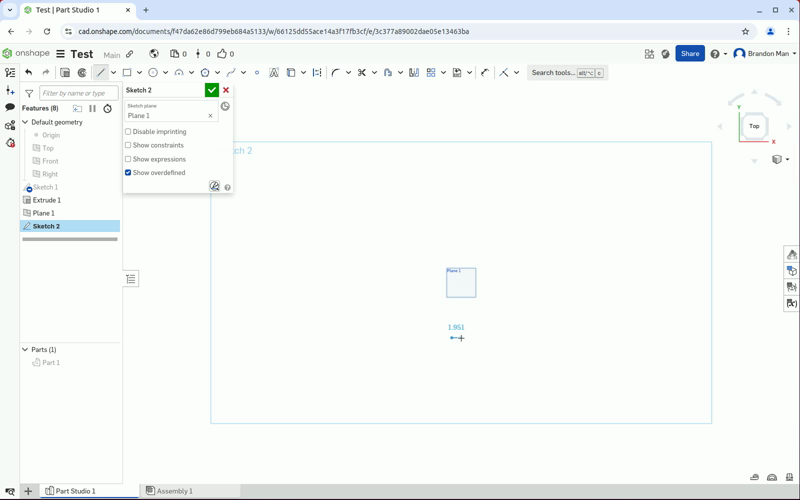
key_up(shift)
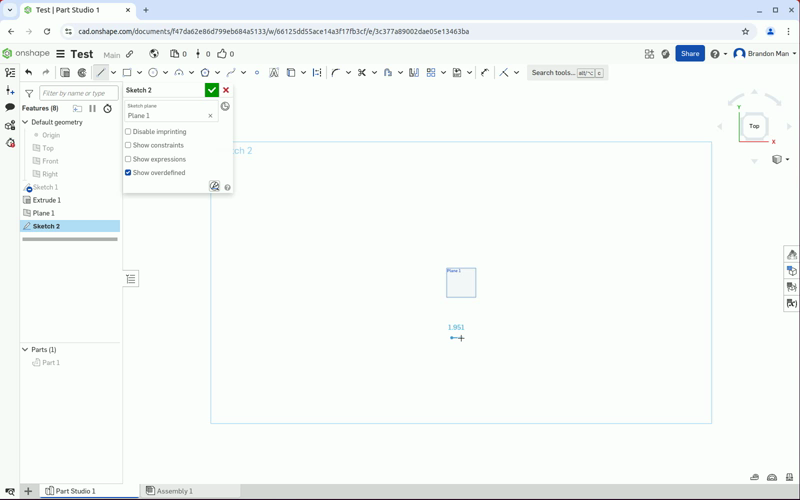
key_down(shift)
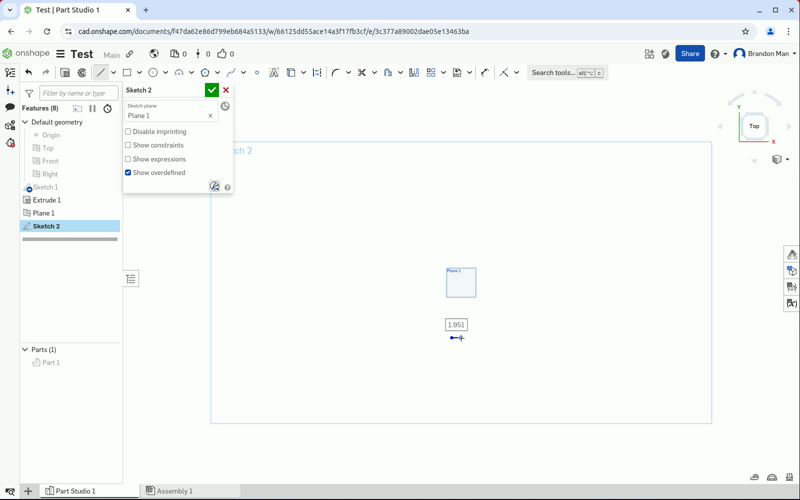
mouse_move(491, 337)
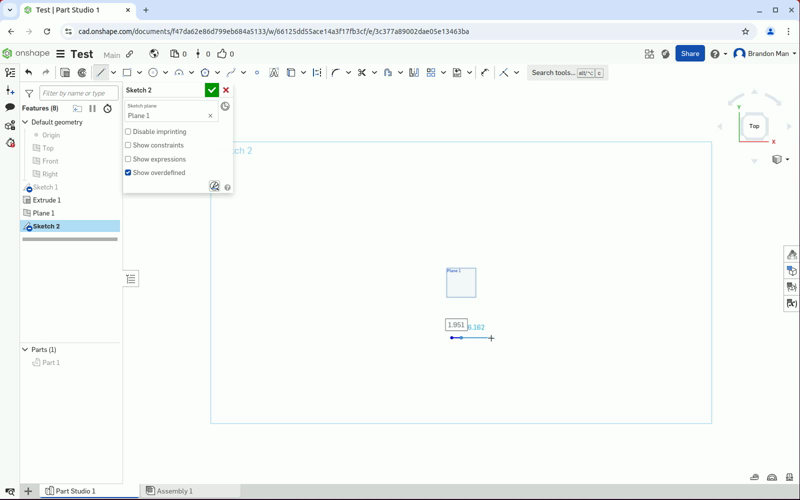
mouse_move(461, 309)
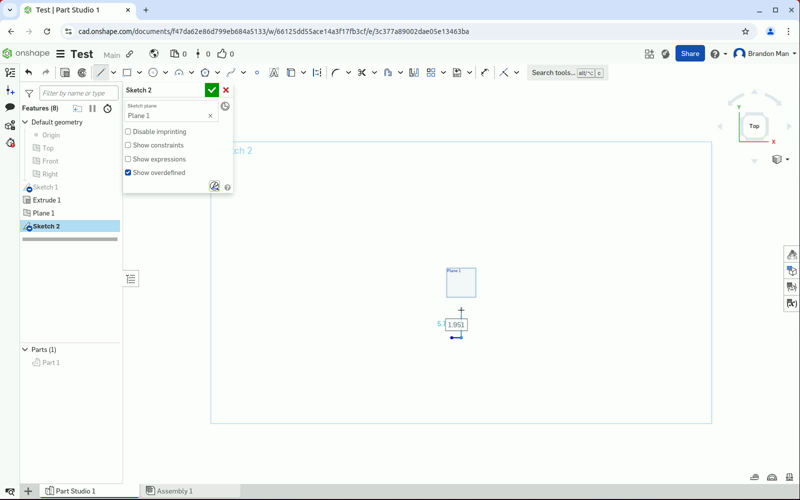
click(461, 309)
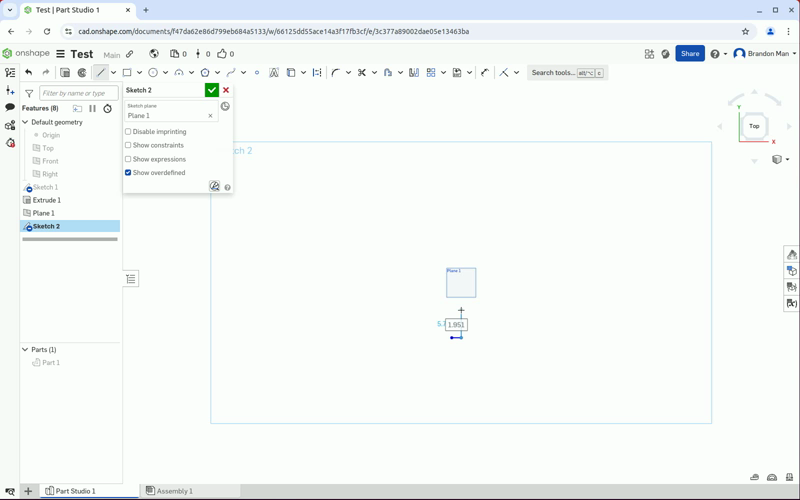
key_up(shift)
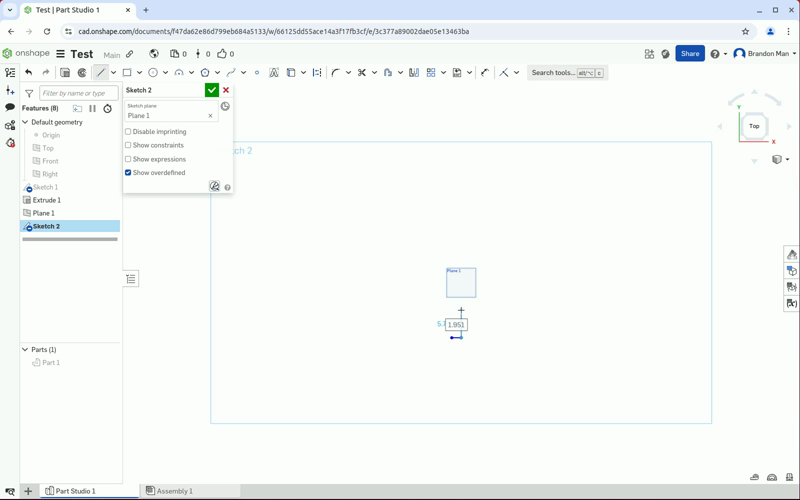
key_down(shift)
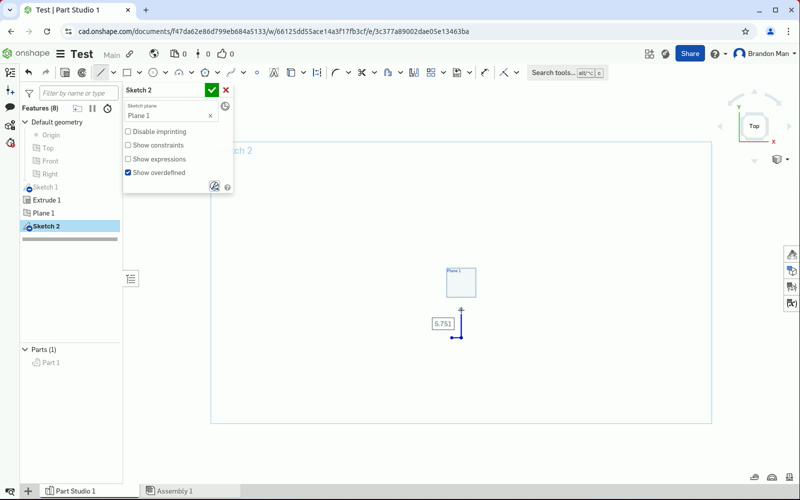
mouse_move(491, 309)
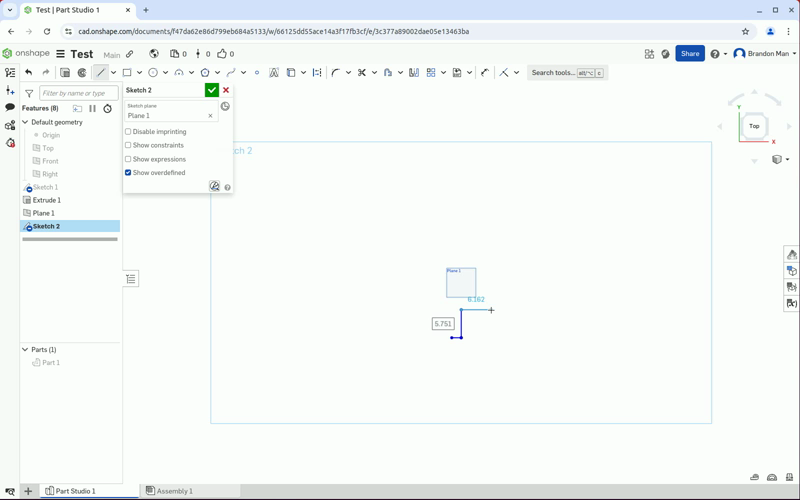
mouse_move(461, 282)
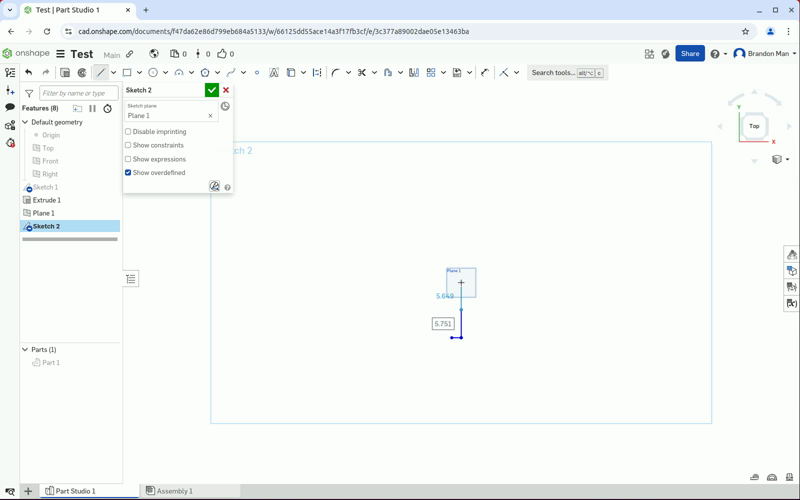
click(461, 282)
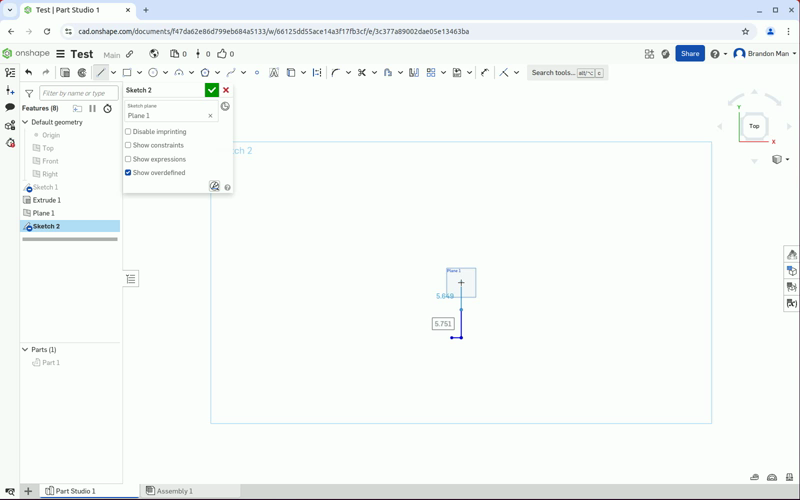
key_up(shift)
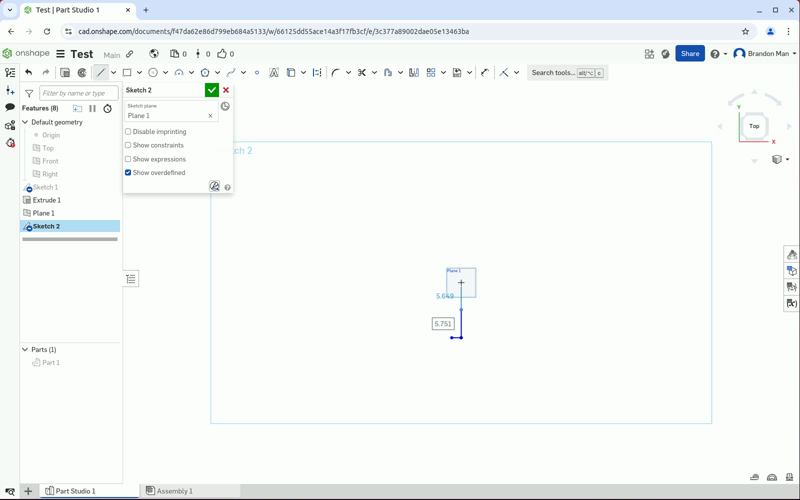
key_down(shift)
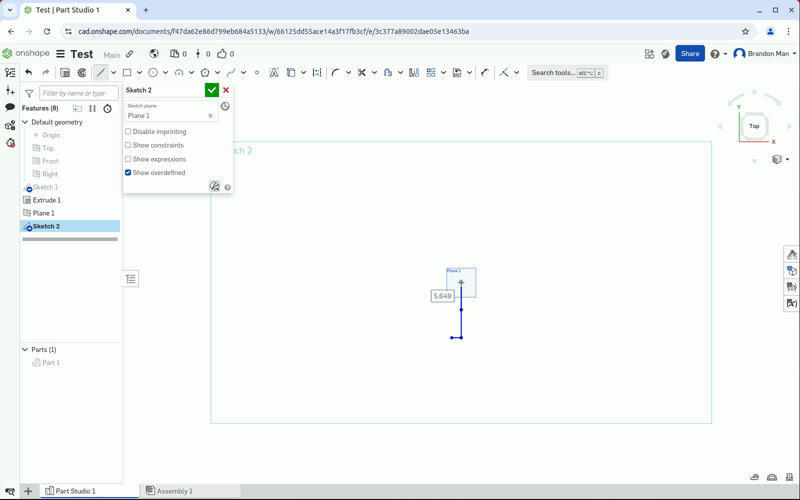
mouse_move(491, 282)
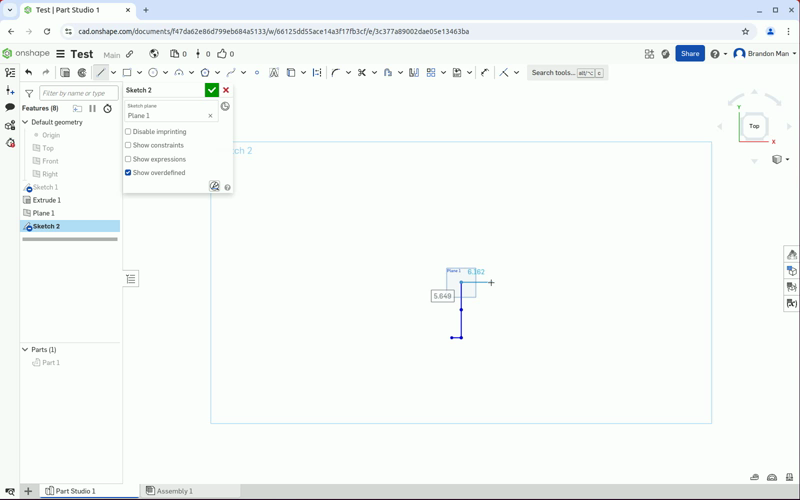
mouse_move(451, 282)
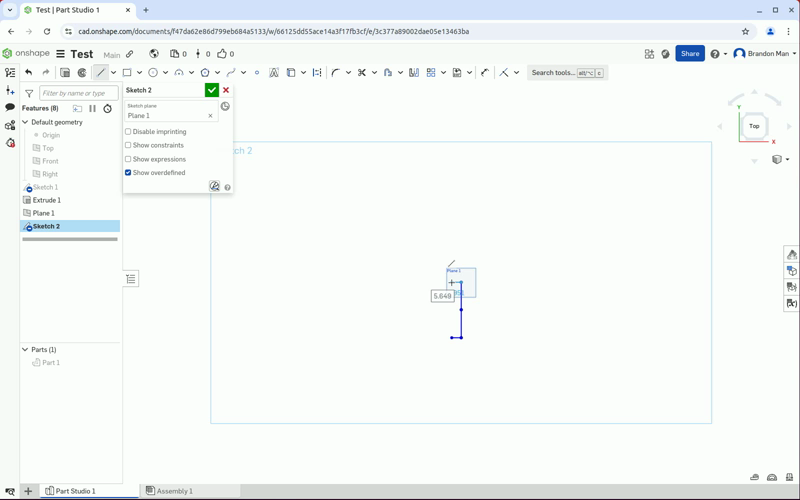
click(451, 282)
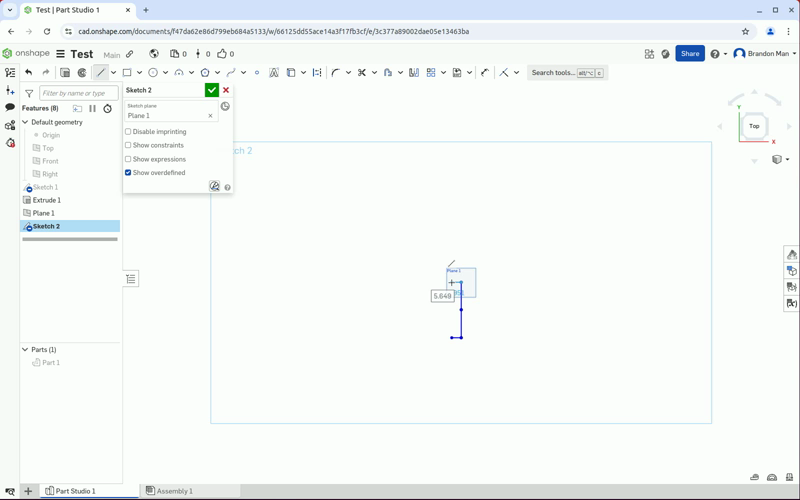
key_up(shift)
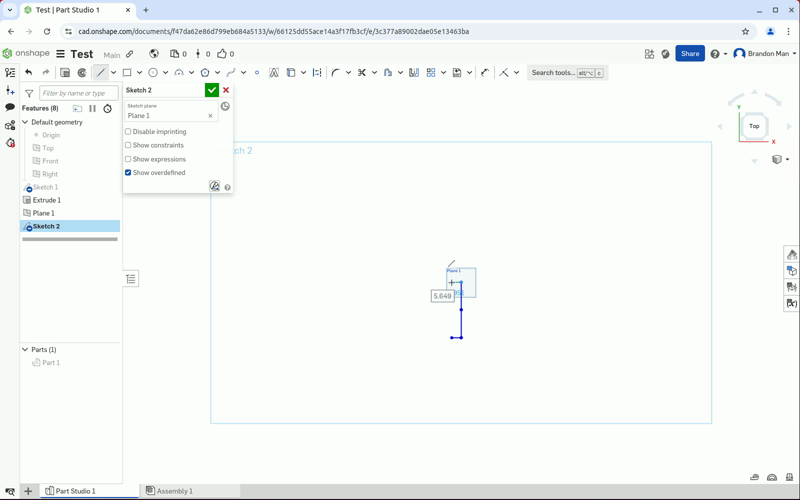
key_down(shift)
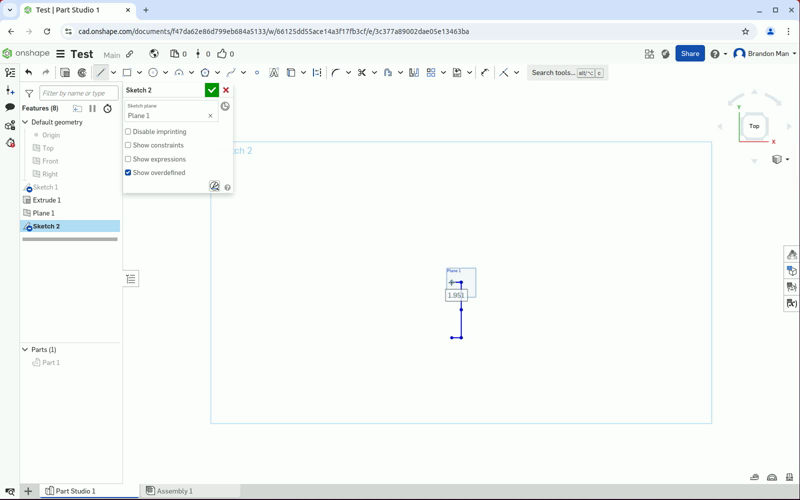
mouse_move(481, 282)
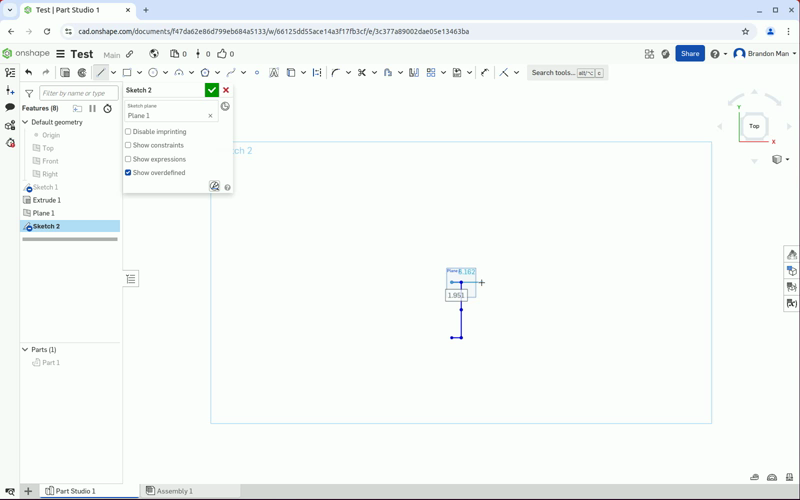
mouse_move(451, 287)
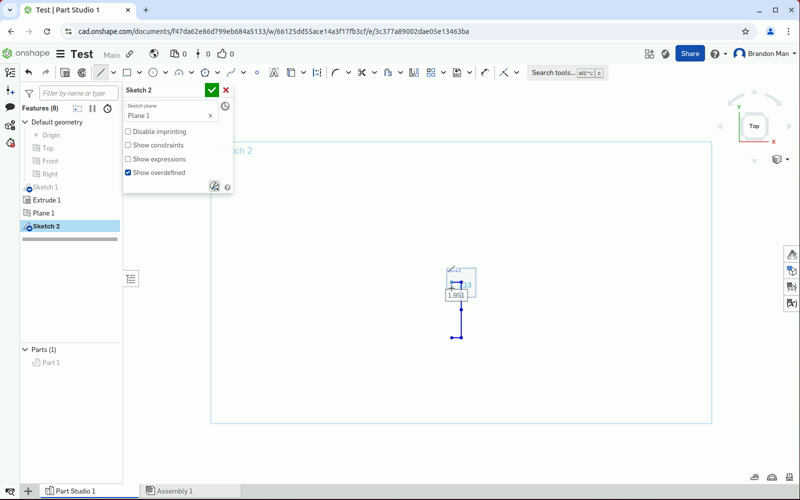
scroll(6)
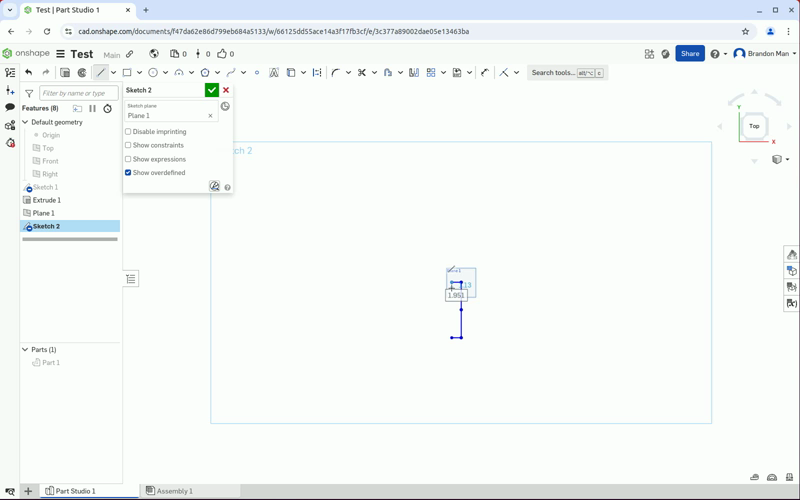
scroll(6)
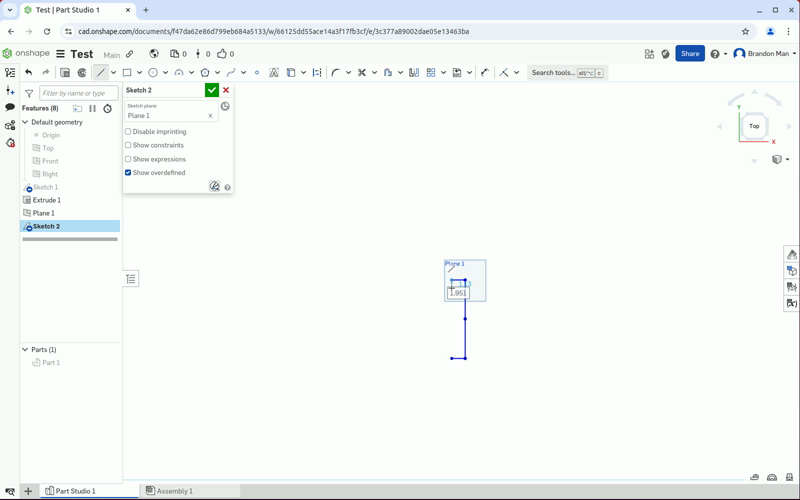
scroll(6)
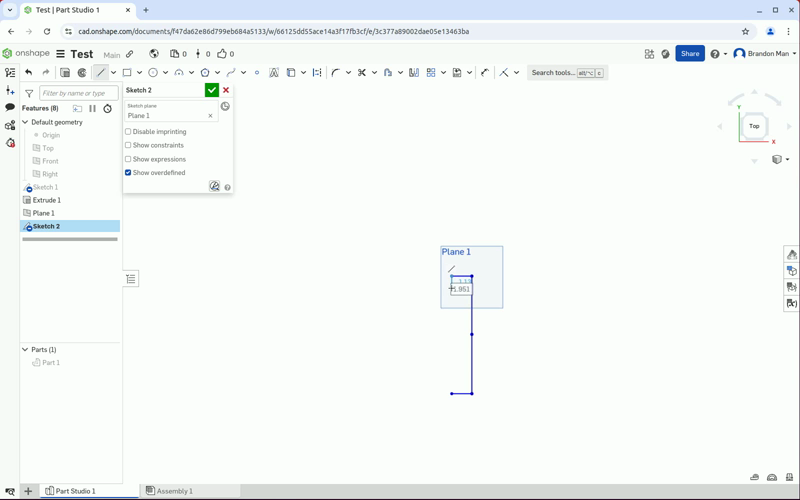
scroll(6)
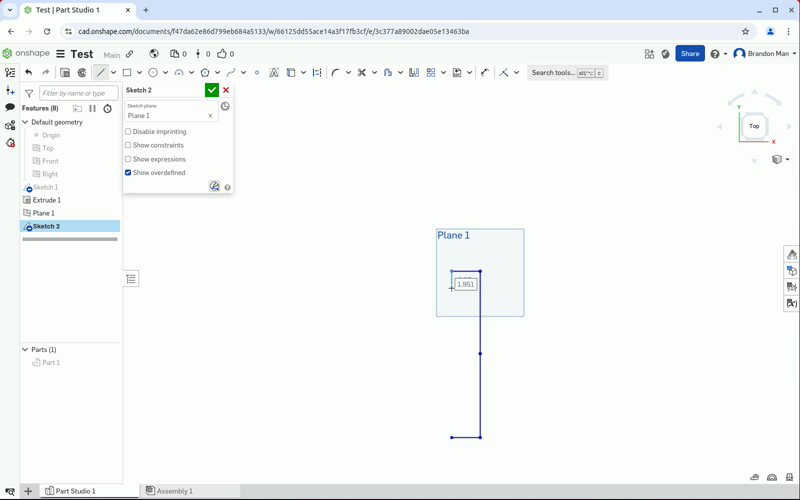
scroll(6)
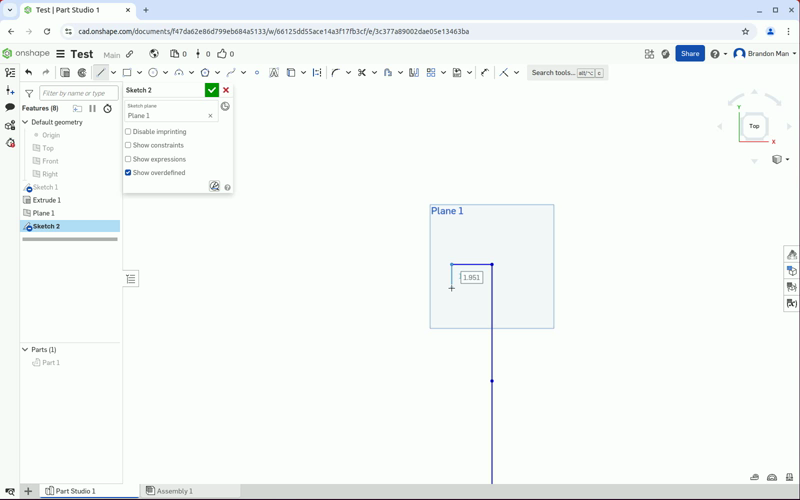
scroll(6)
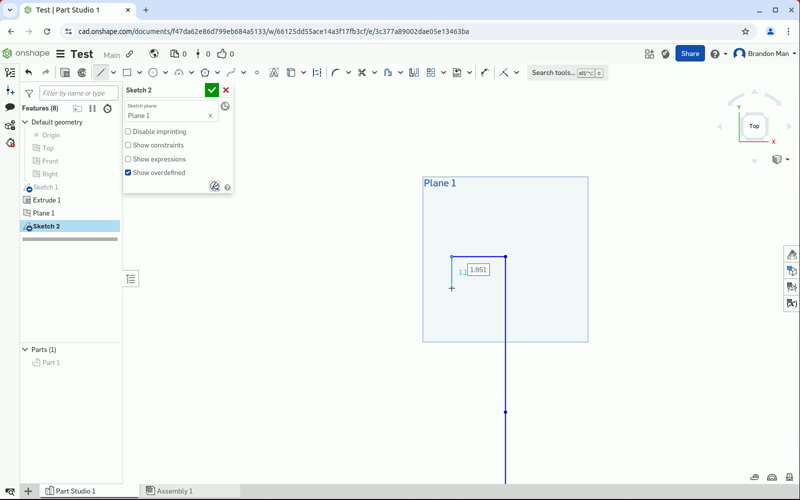
scroll(6)
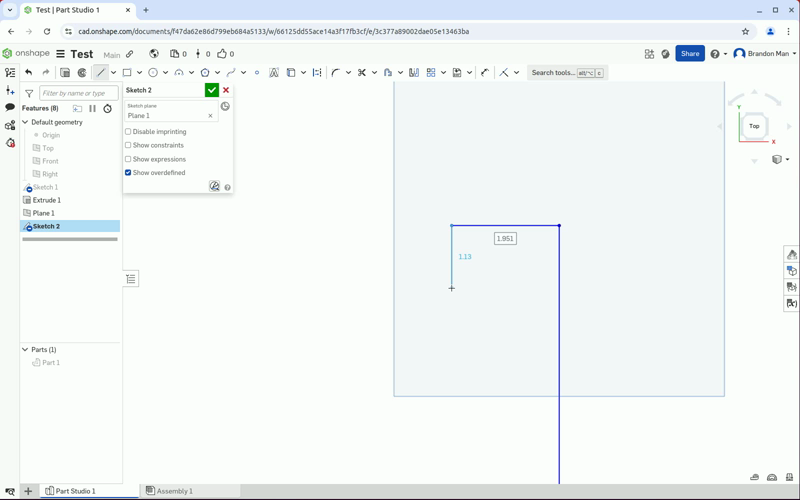
click(451, 287)
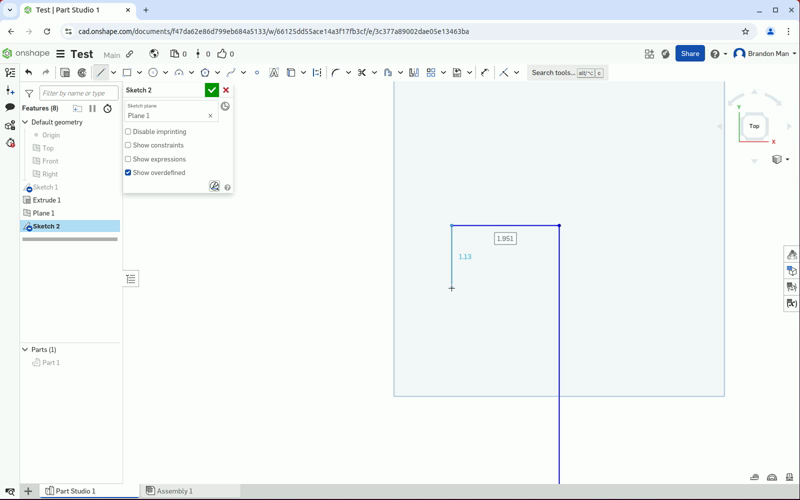
scroll(-6)
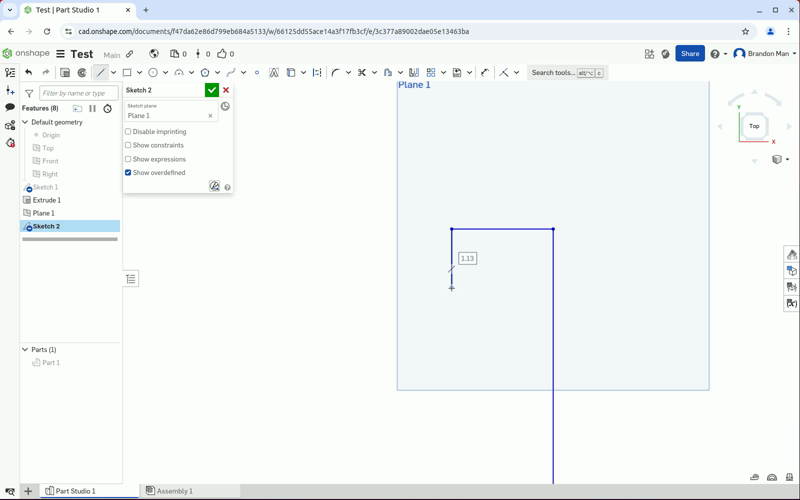
scroll(-6)
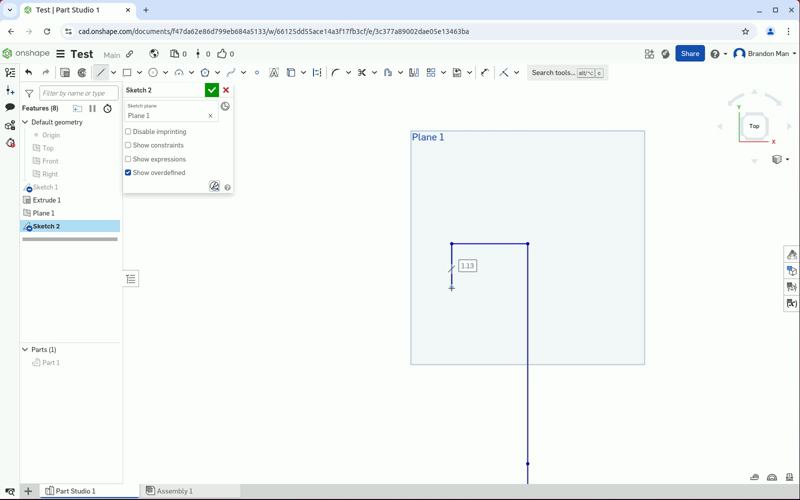
scroll(-6)
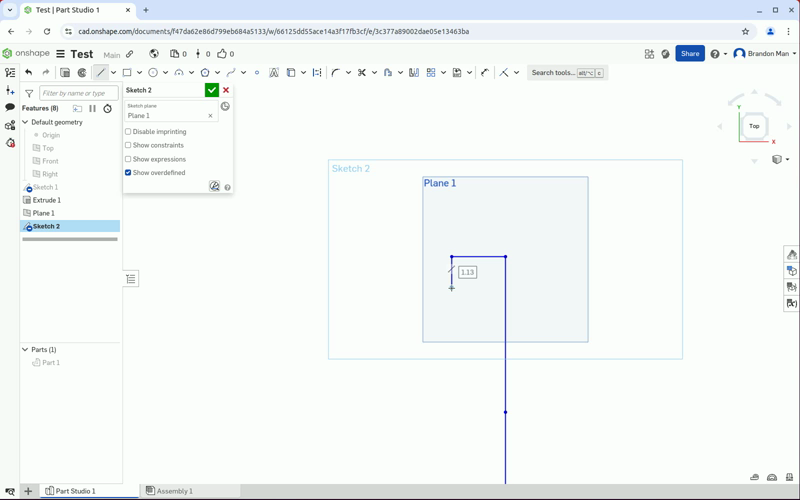
scroll(-6)
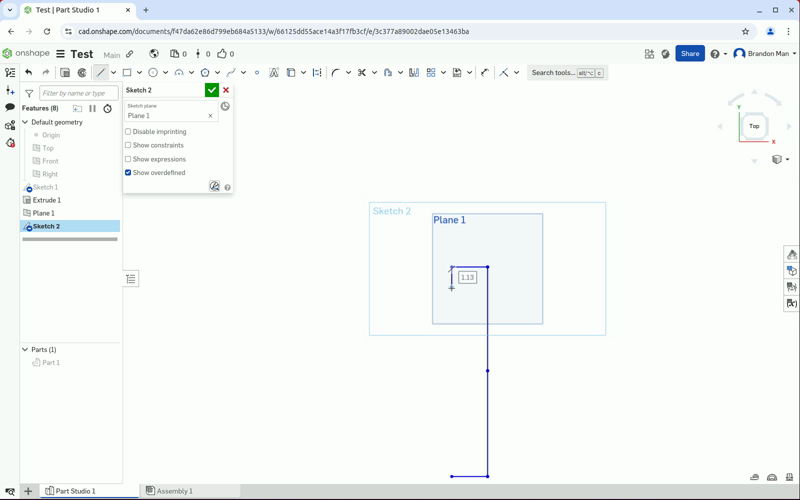
scroll(-6)
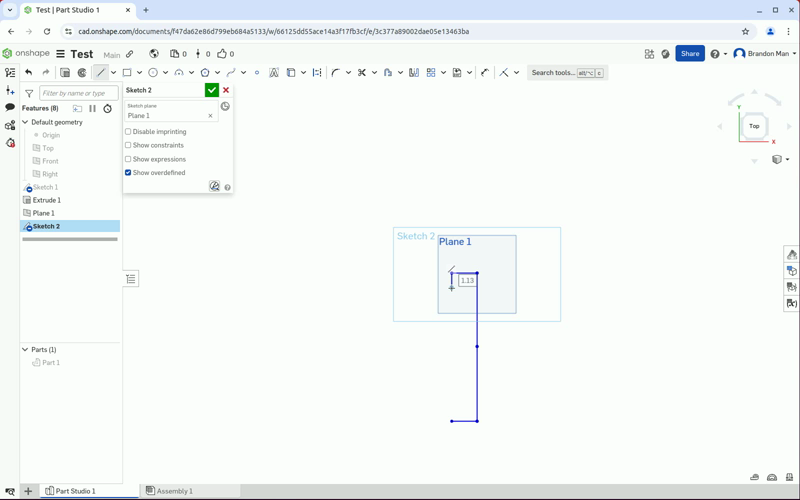
scroll(-6)
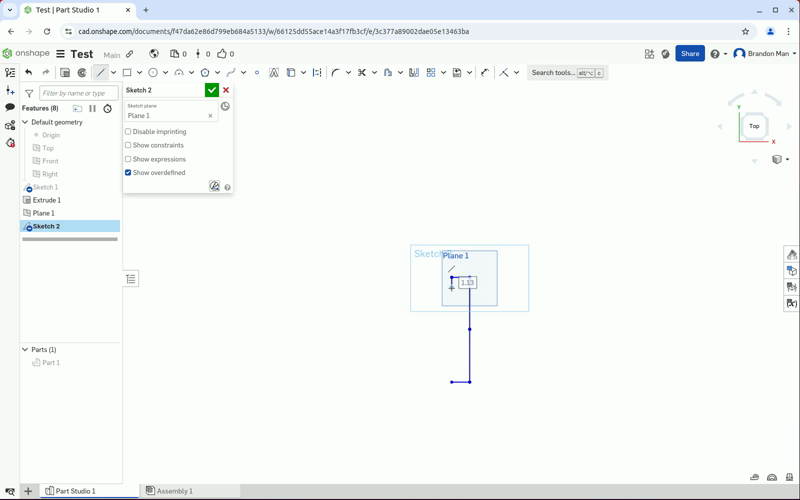
scroll(-6)
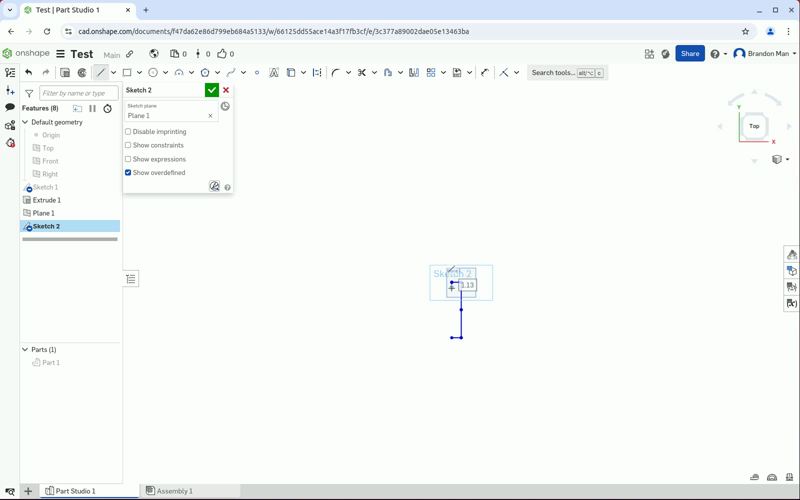
key_up(shift)
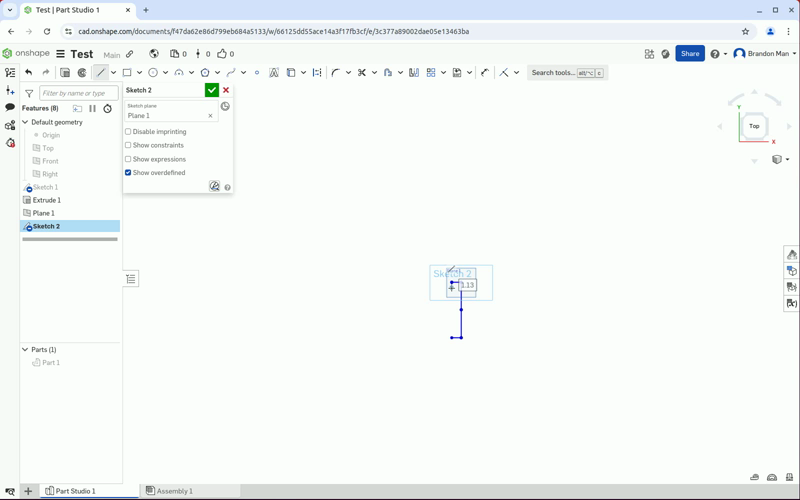
key_down(shift)
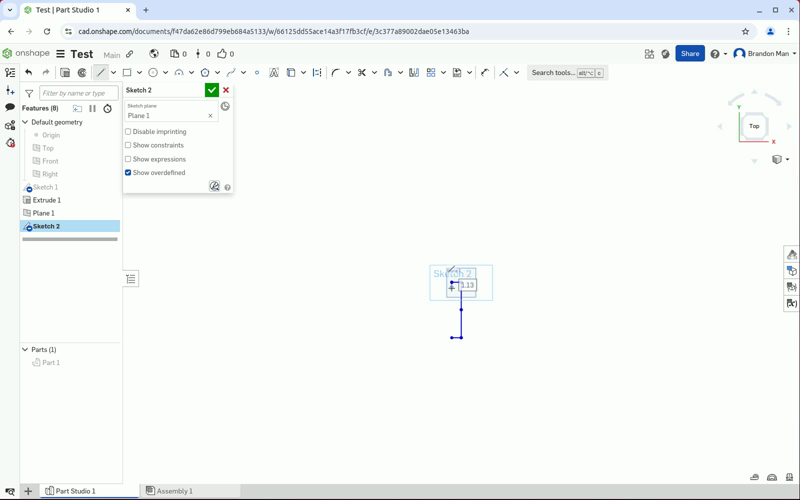
mouse_move(481, 287)
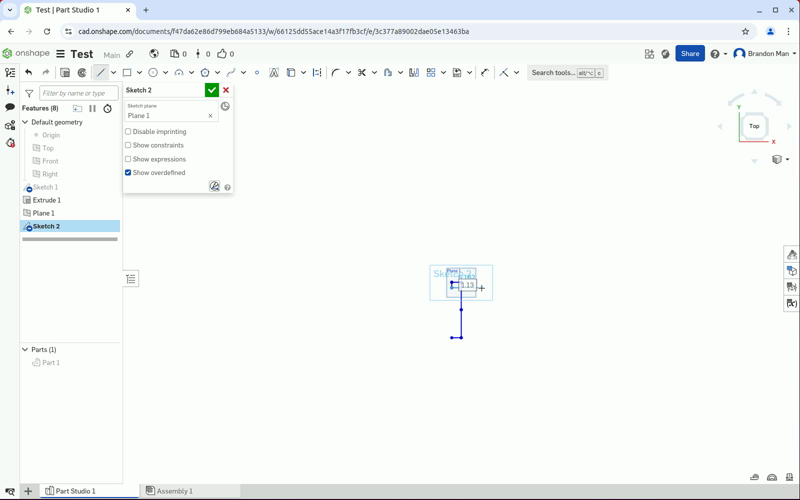
mouse_move(456, 287)
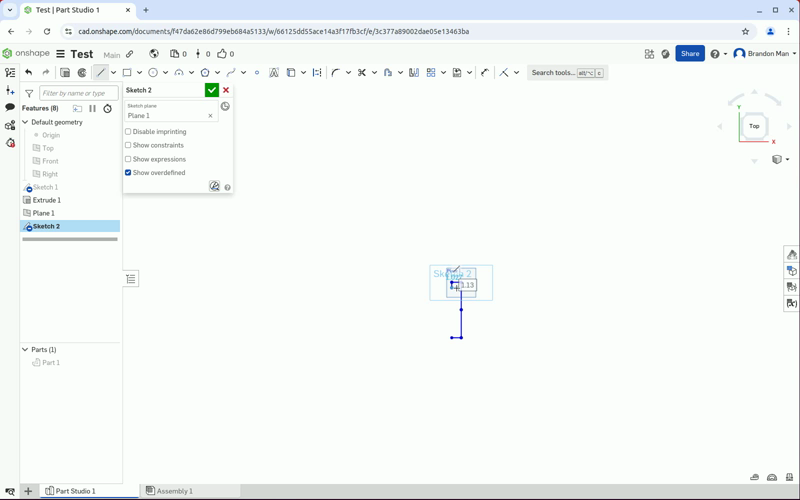
scroll(6)
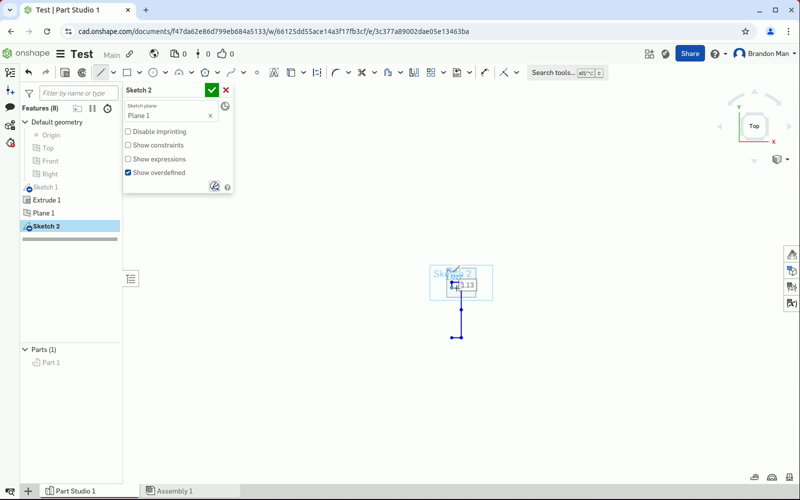
scroll(6)
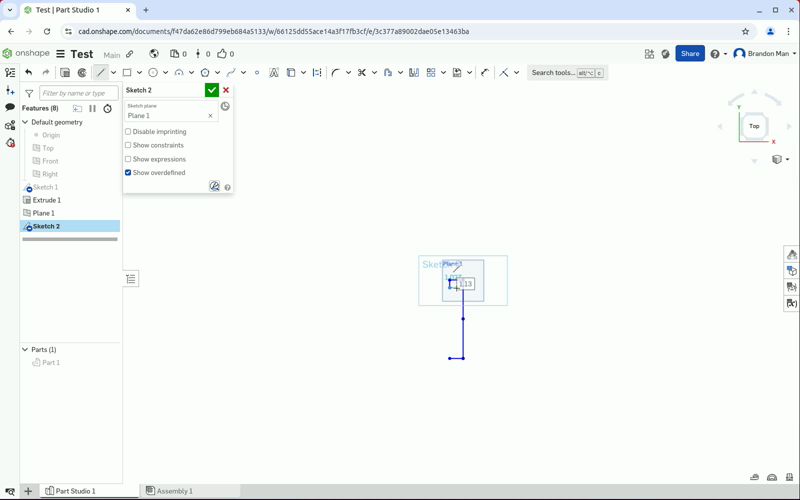
scroll(6)
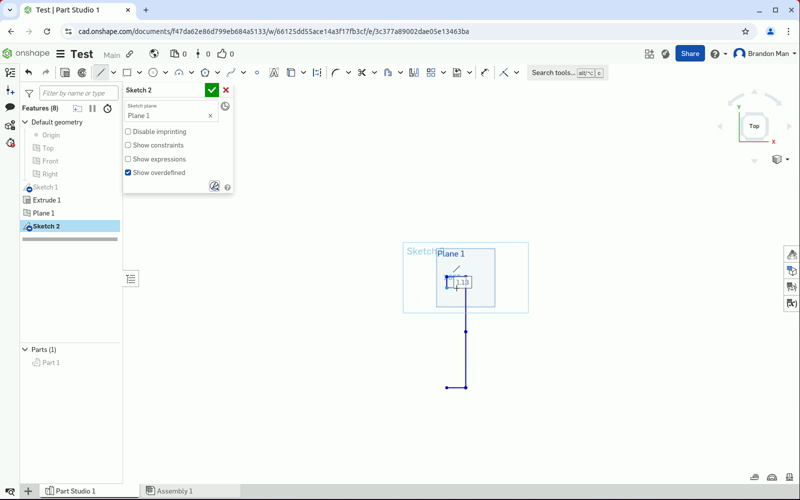
scroll(6)
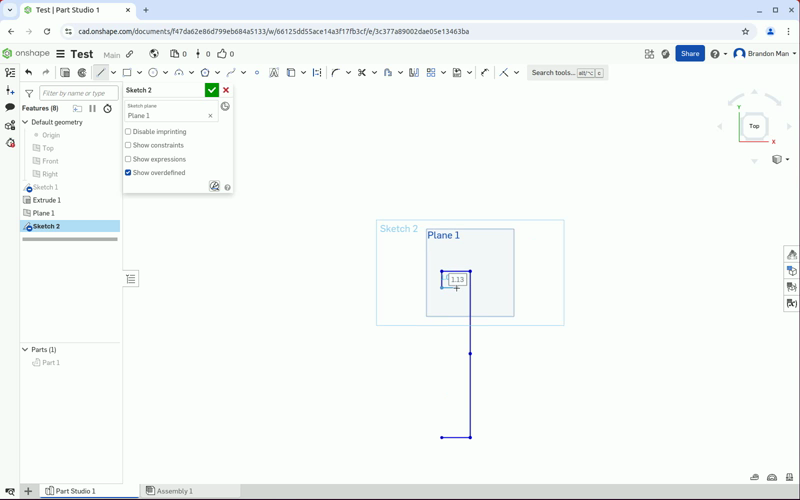
scroll(6)
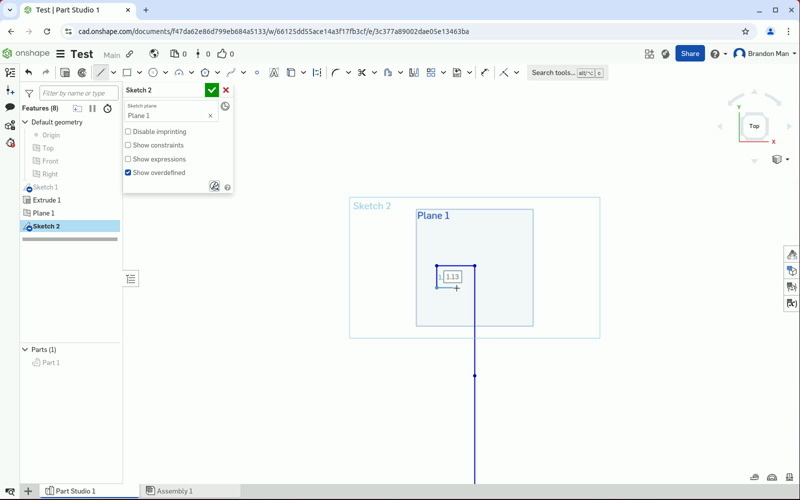
scroll(6)
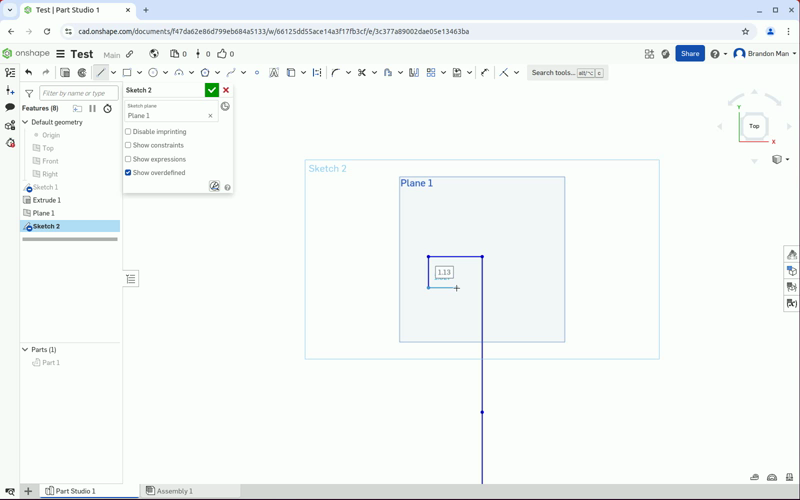
scroll(6)
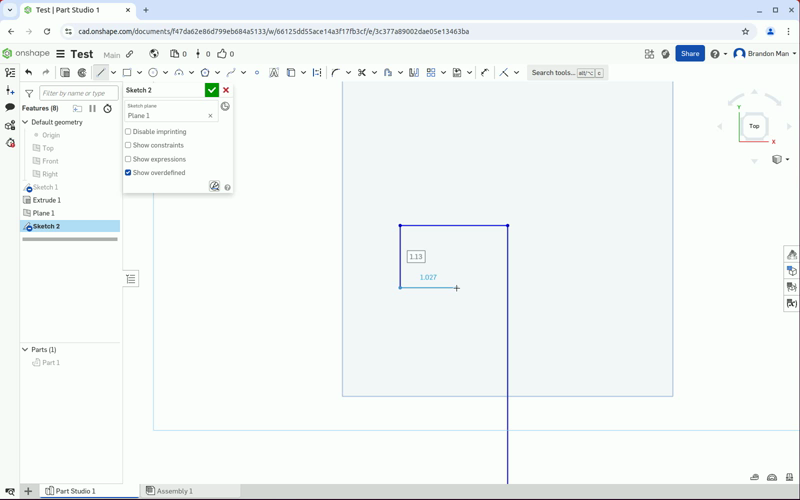
click(456, 287)
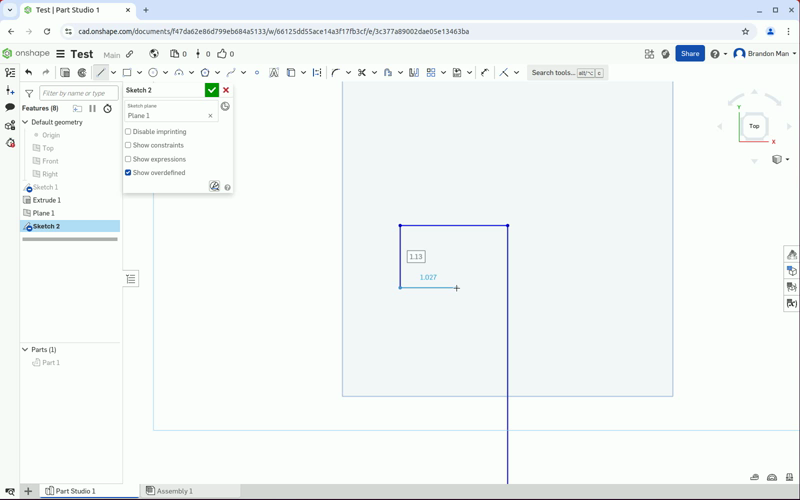
scroll(-6)
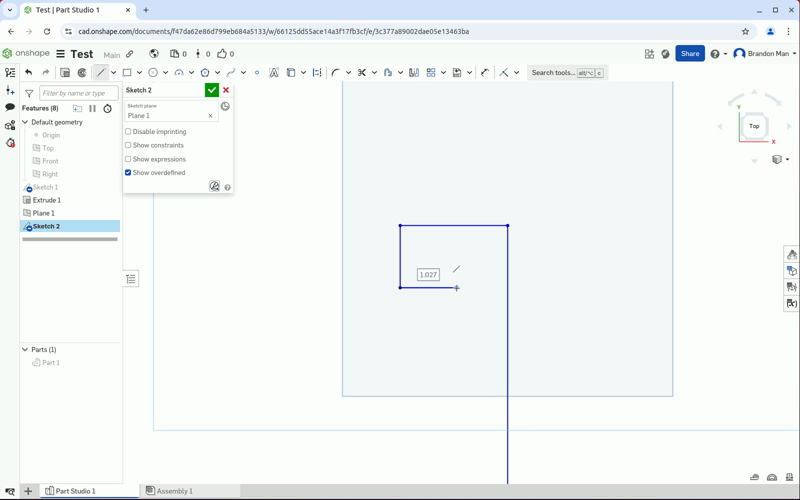
scroll(-6)
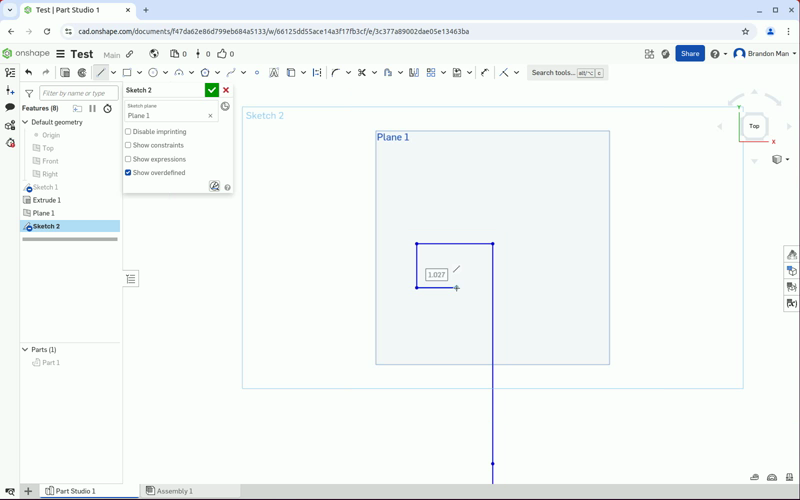
scroll(-6)
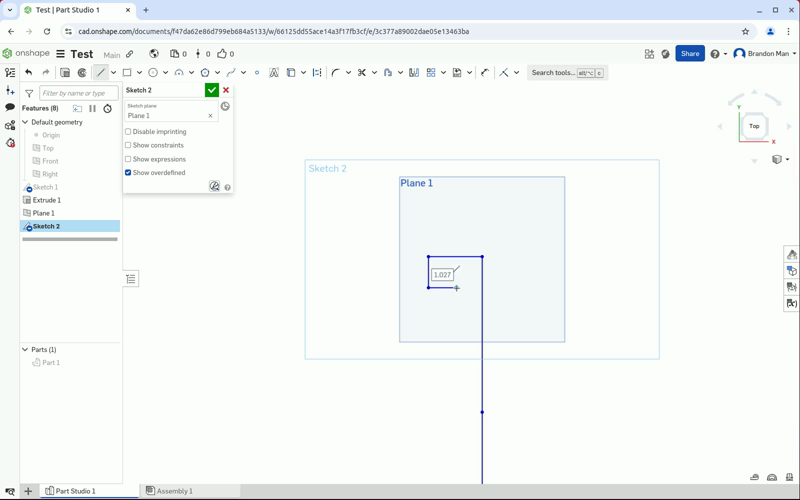
scroll(-6)
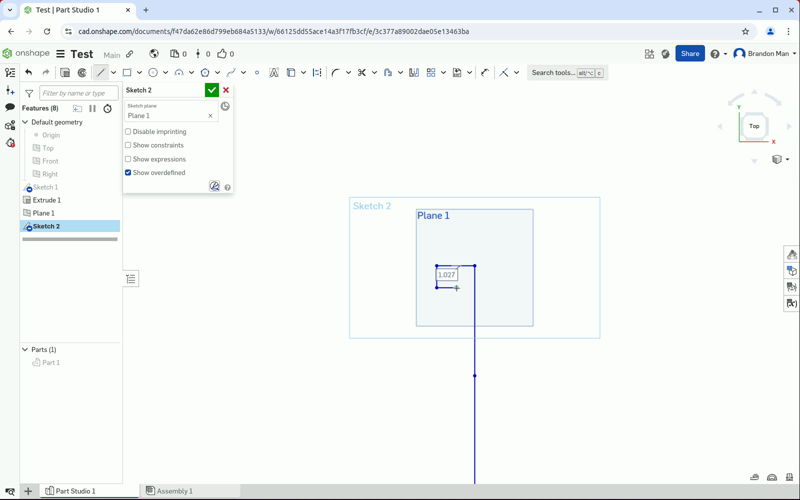
scroll(-6)
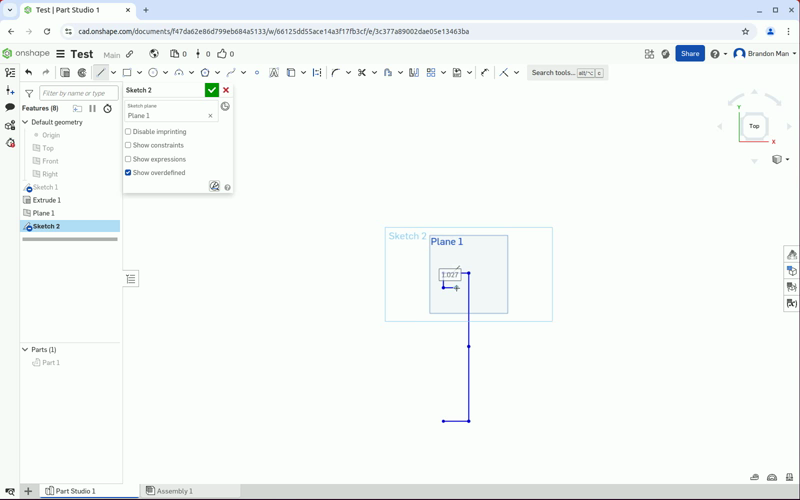
scroll(-6)
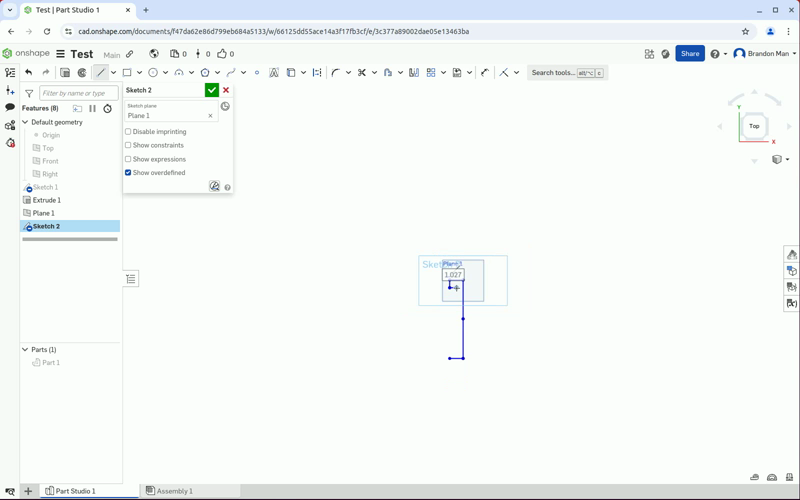
scroll(-6)
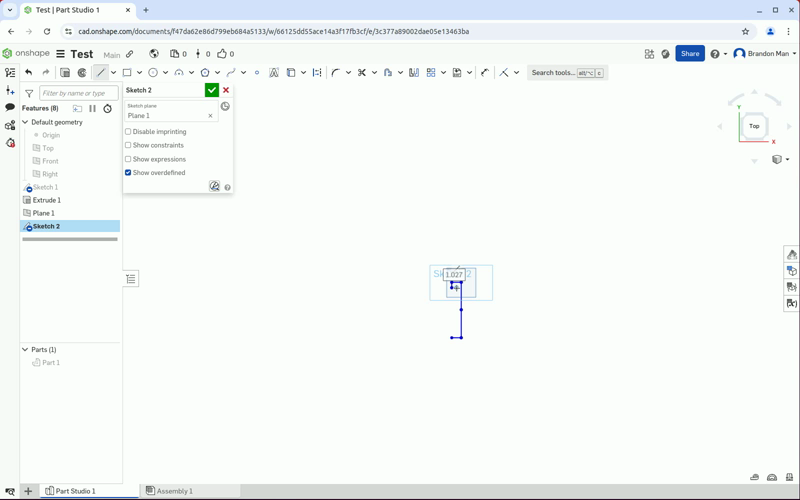
key_up(shift)
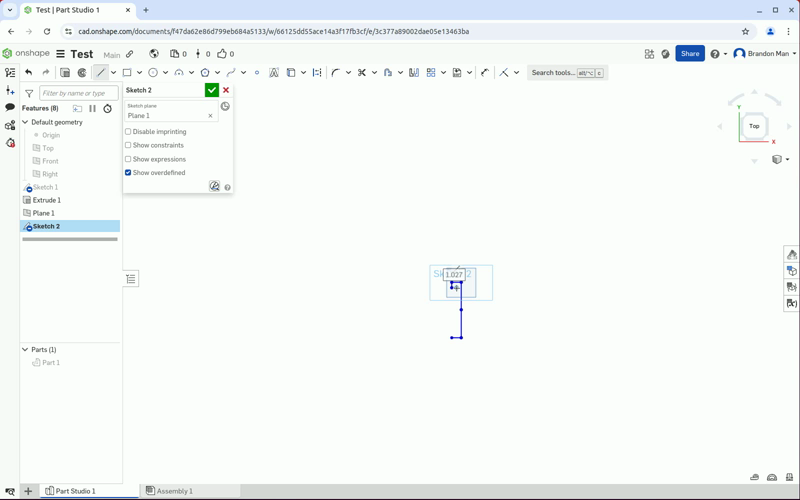
key_down(shift)
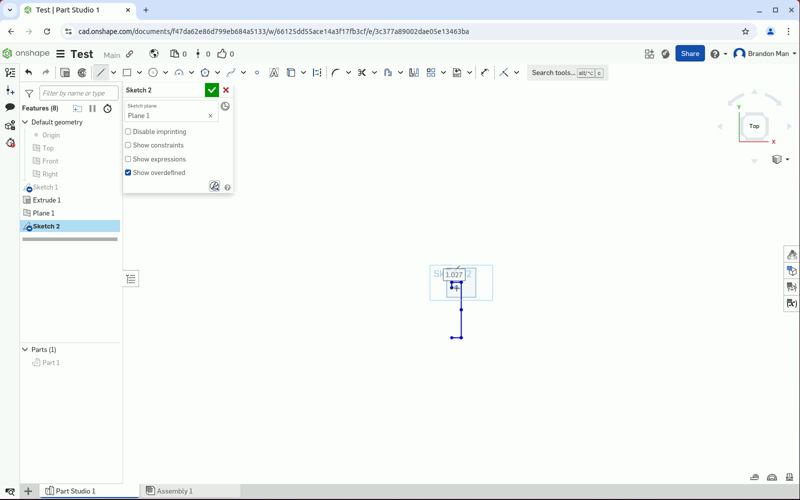
mouse_move(486, 287)
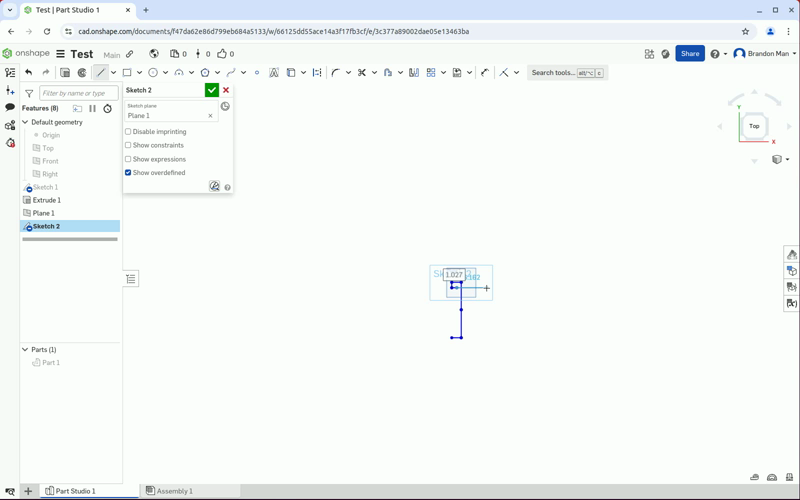
mouse_move(456, 284)
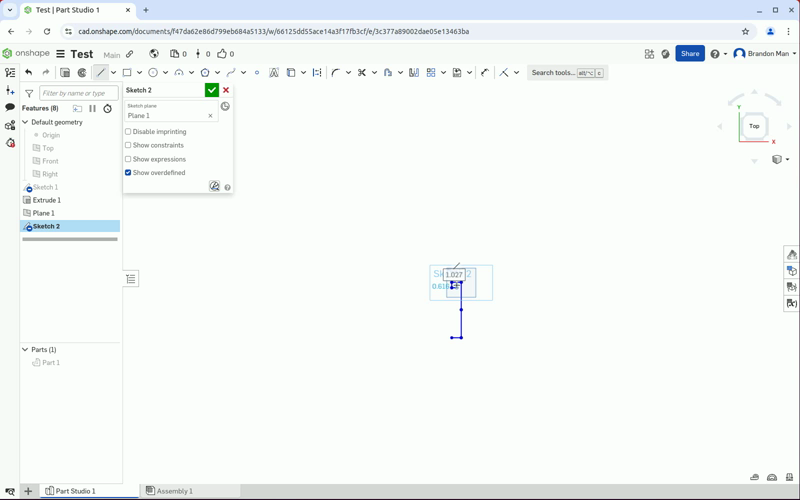
scroll(6)
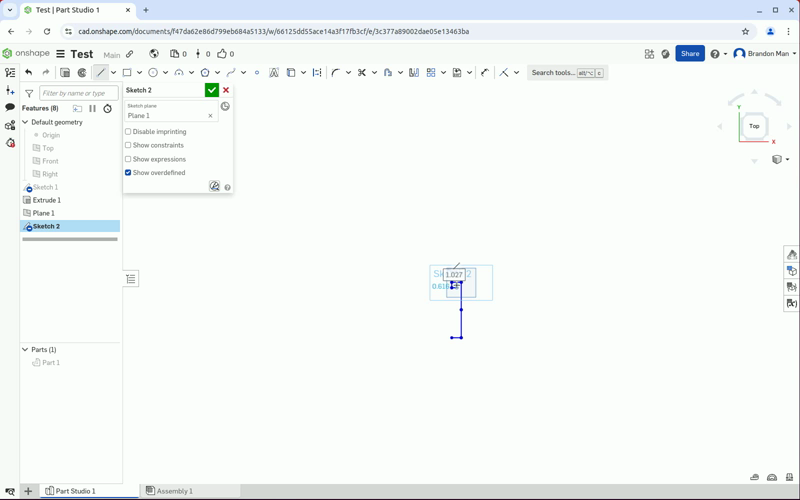
scroll(6)
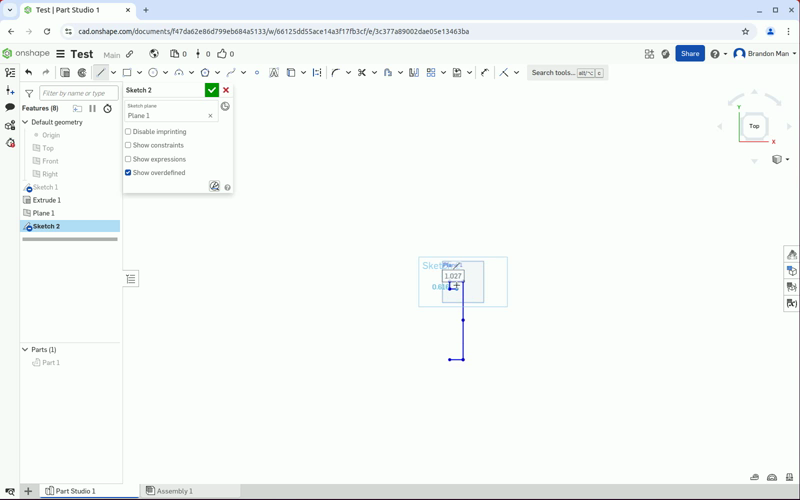
scroll(6)
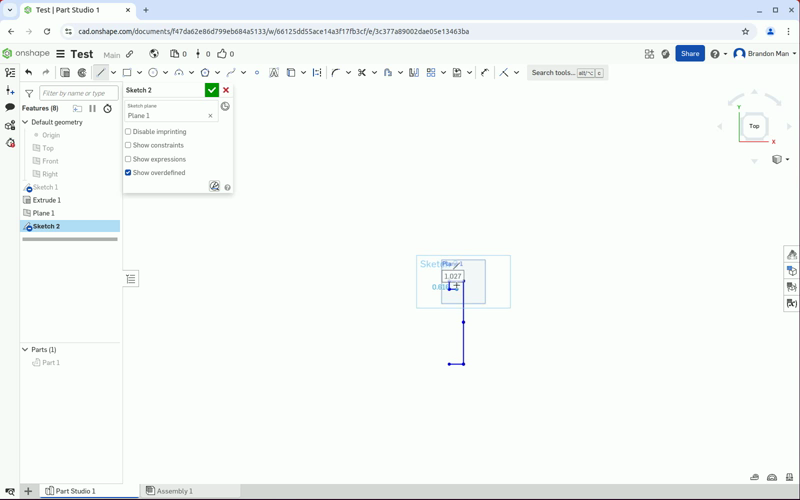
scroll(6)
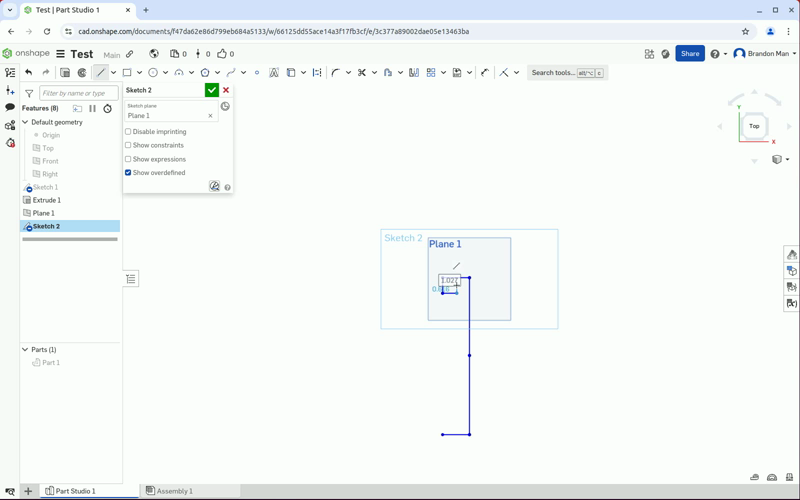
scroll(6)
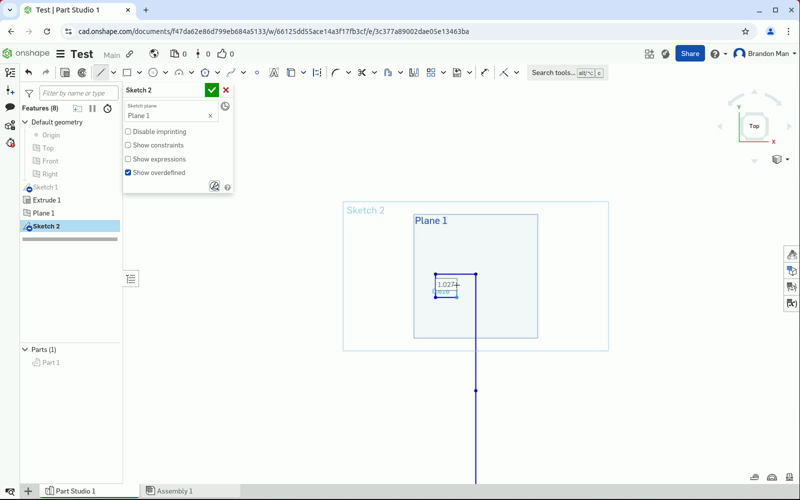
scroll(6)
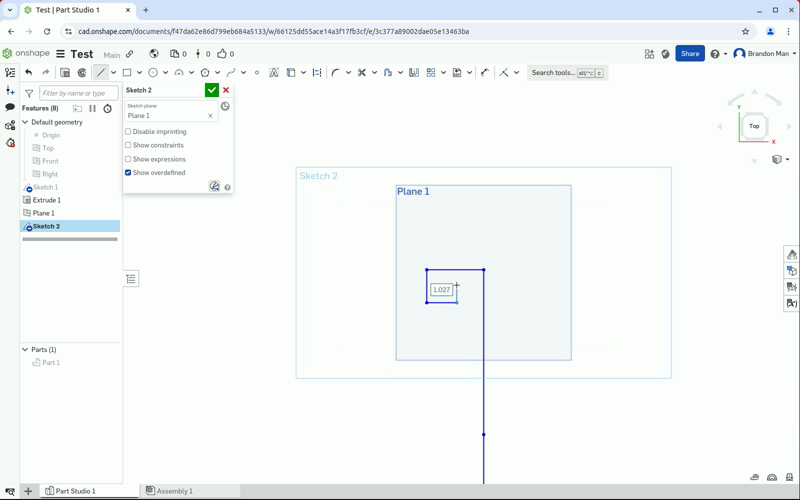
scroll(6)
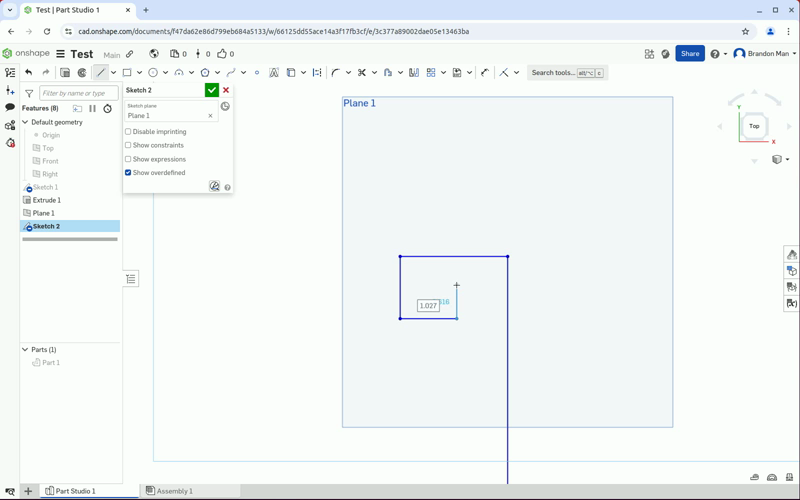
click(456, 284)
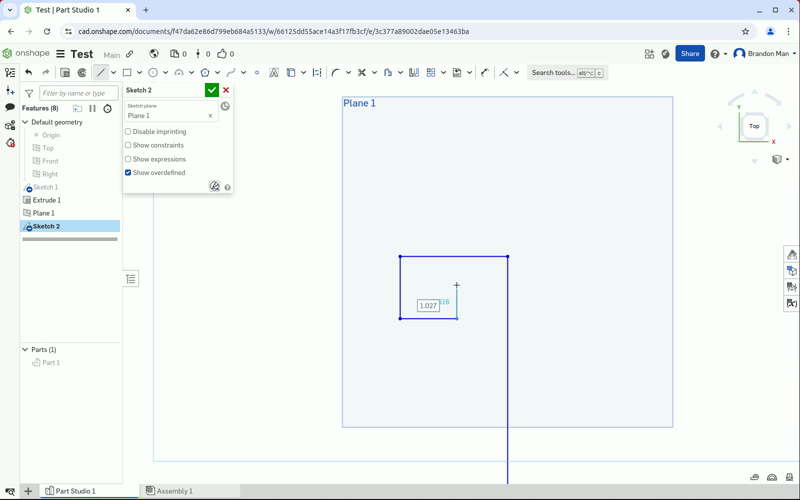
scroll(-6)
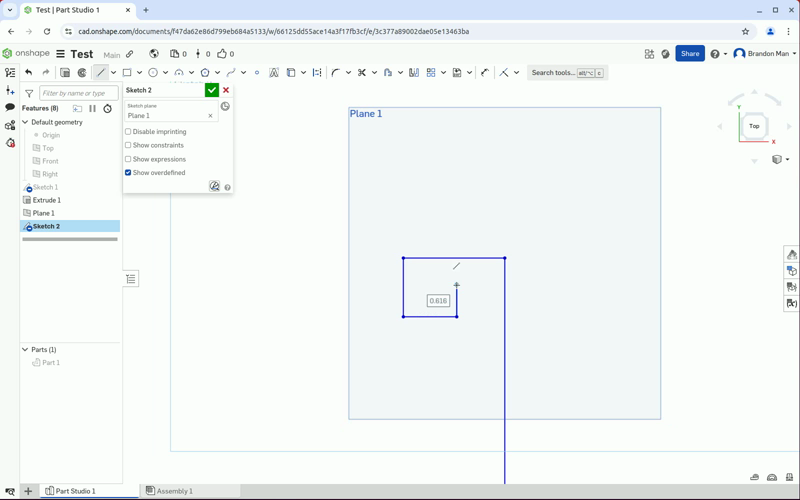
scroll(-6)
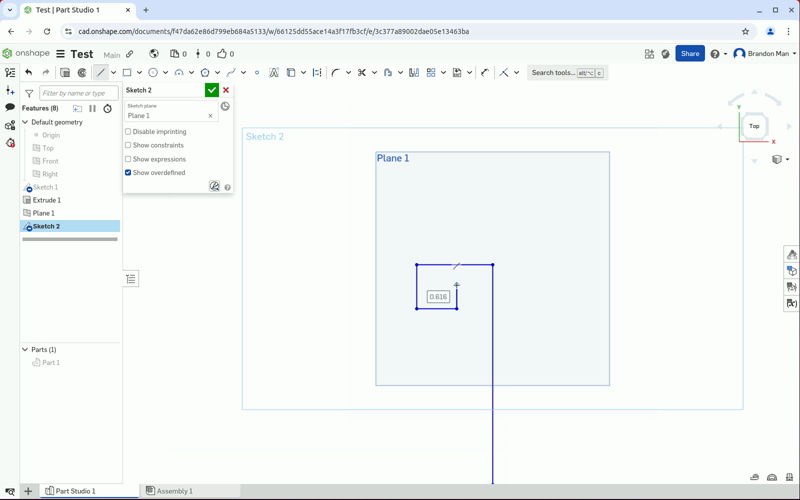
scroll(-6)
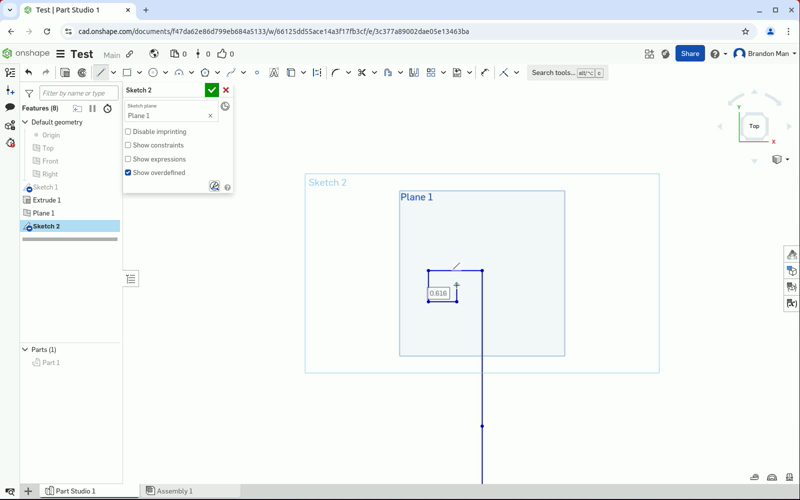
scroll(-6)
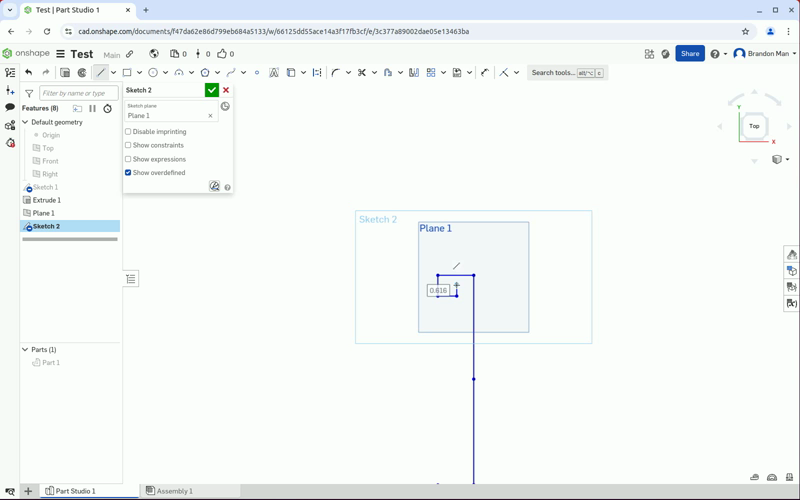
scroll(-6)
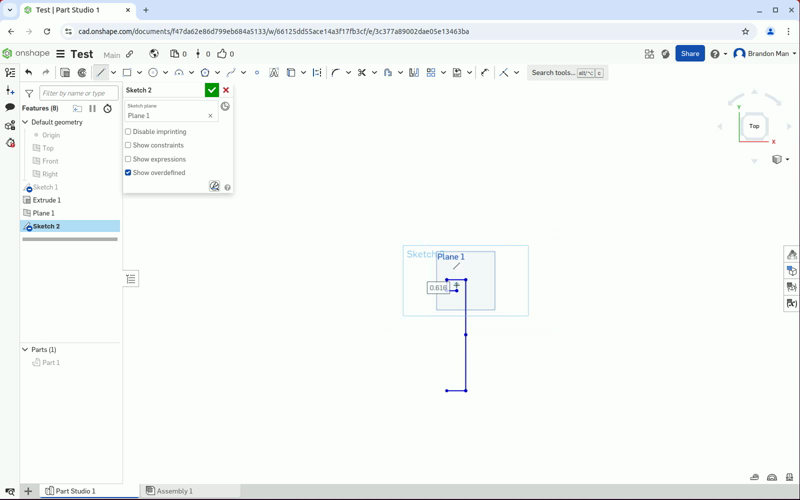
scroll(-6)
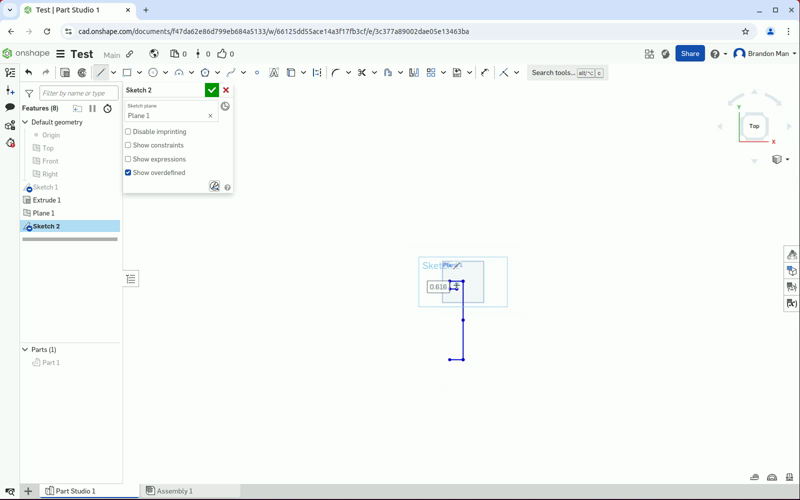
scroll(-6)
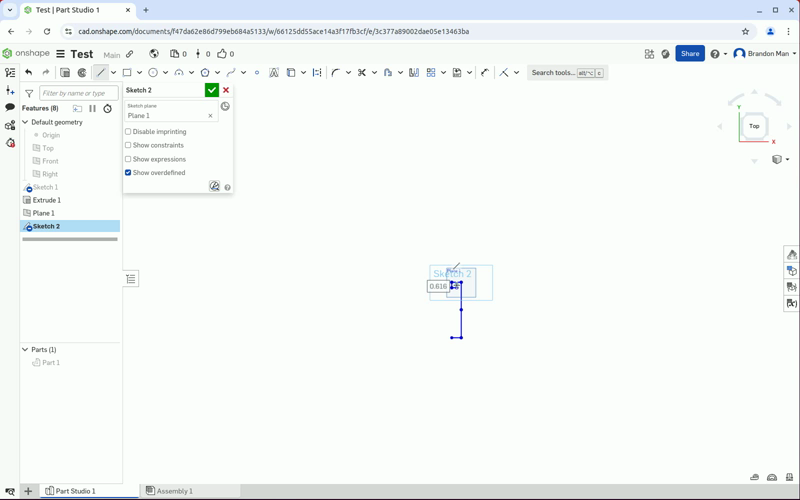
key_up(shift)
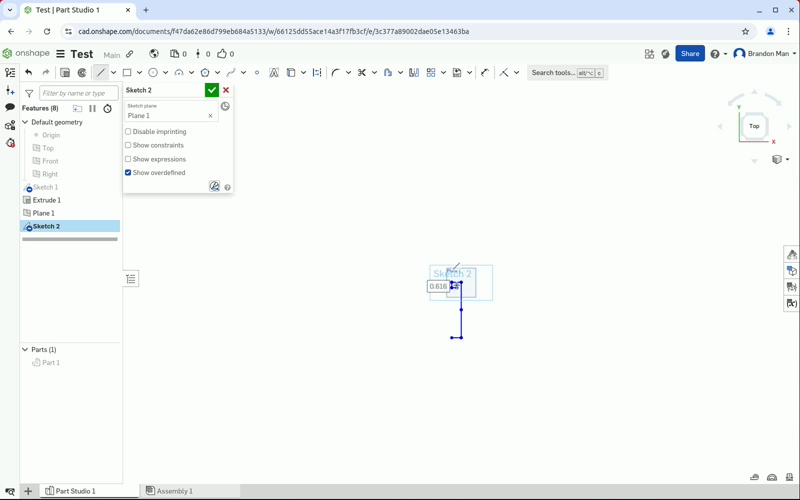
key_down(shift)
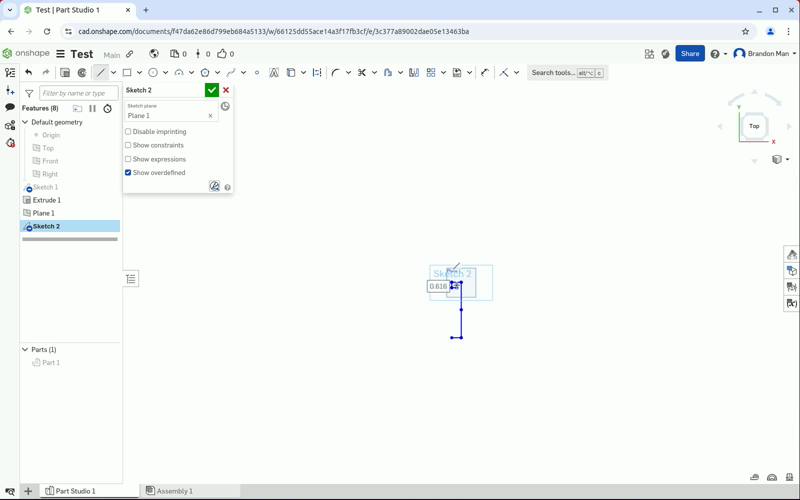
mouse_move(486, 284)
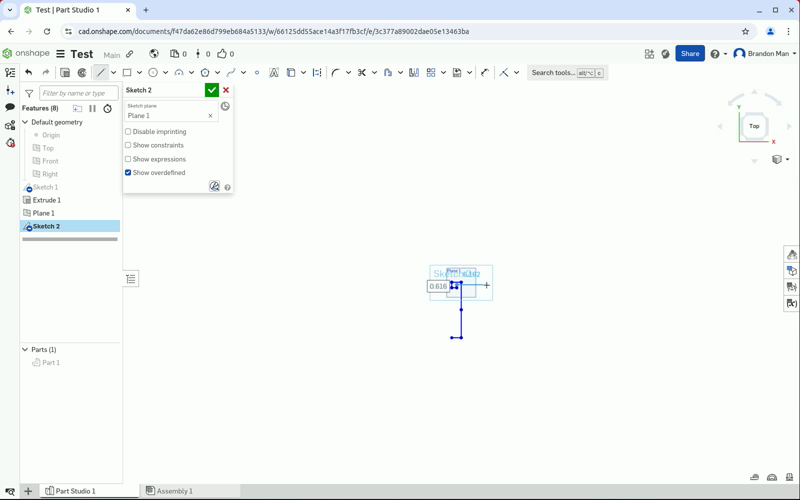
mouse_move(458, 284)
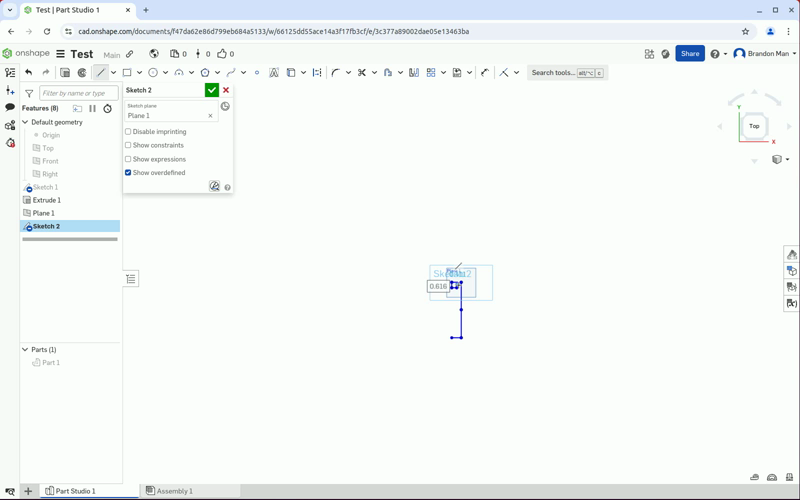
scroll(6)
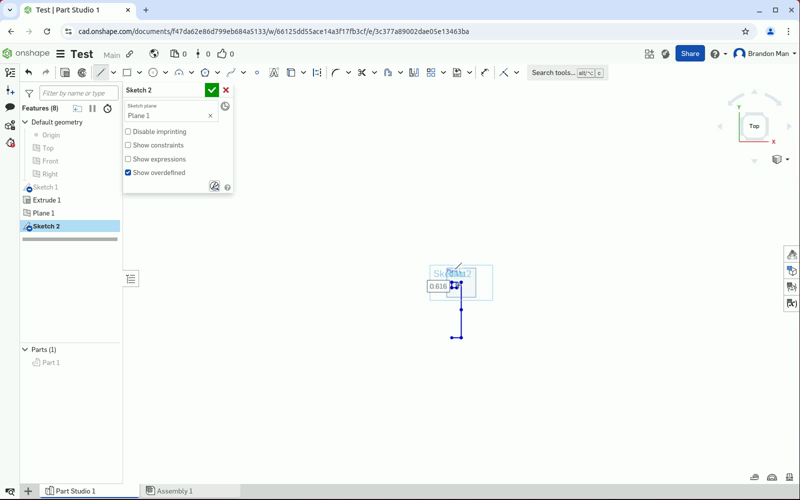
scroll(6)
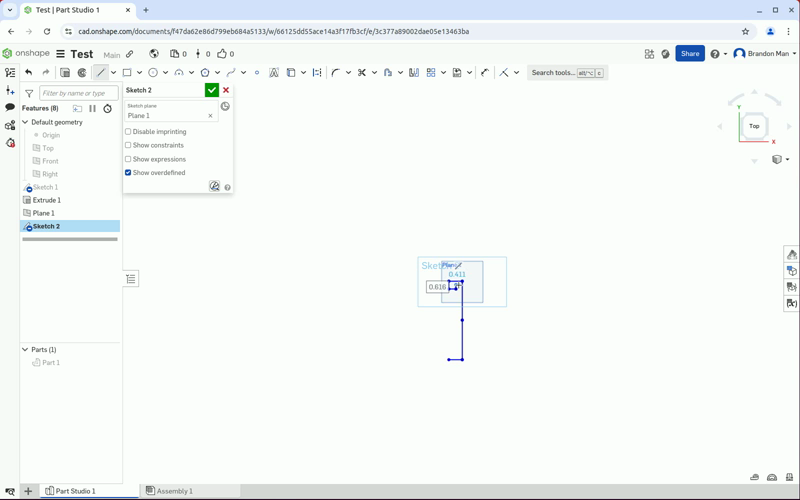
scroll(6)
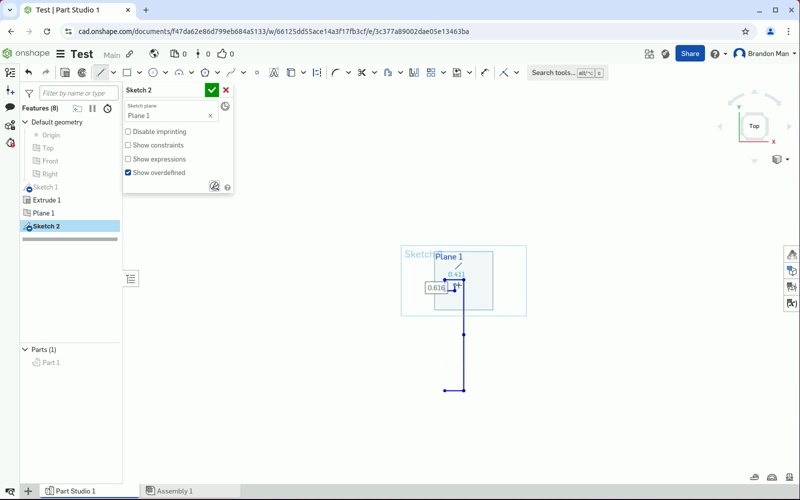
scroll(6)
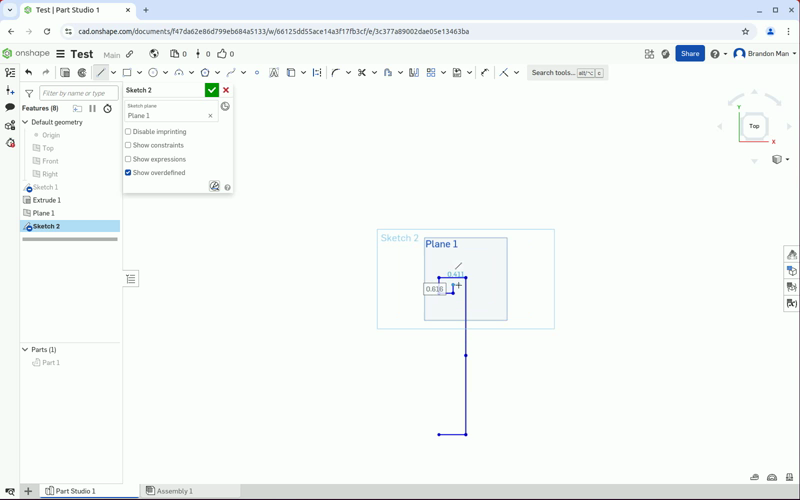
scroll(6)
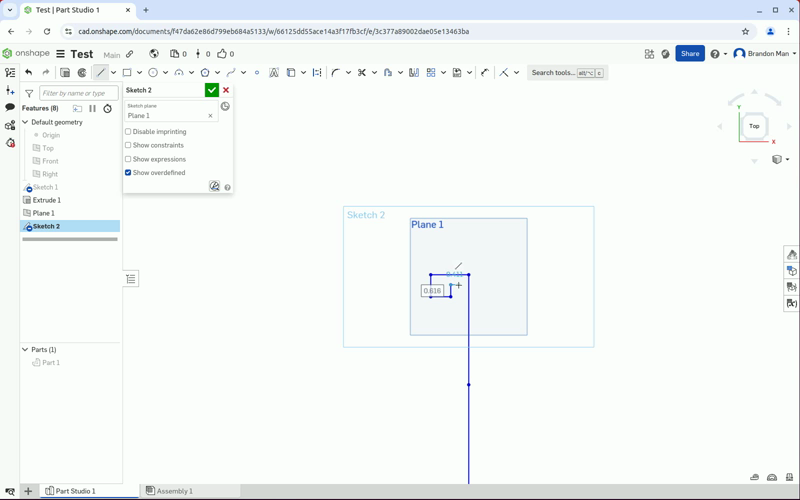
scroll(6)
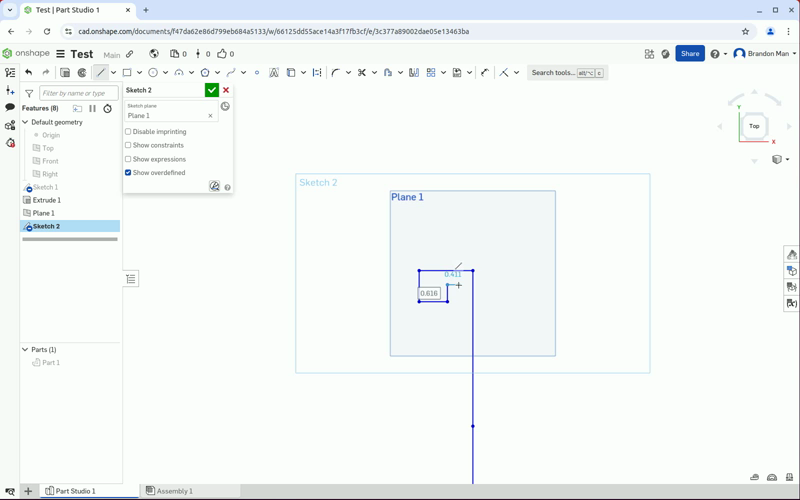
scroll(6)
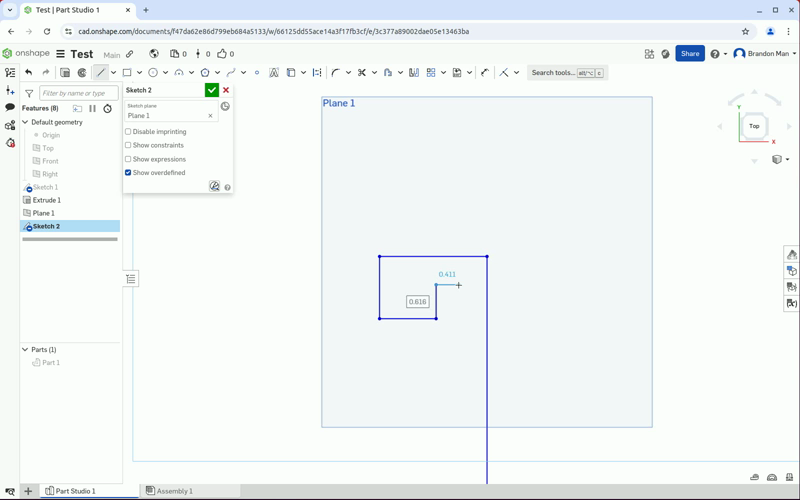
click(458, 284)
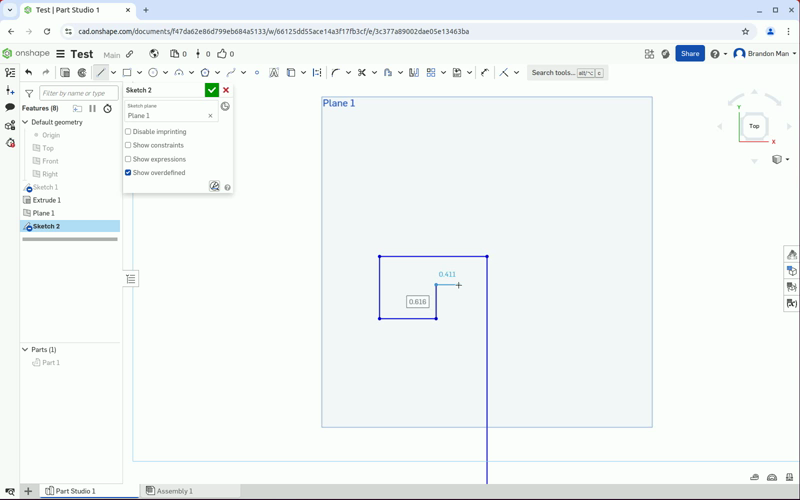
scroll(-6)
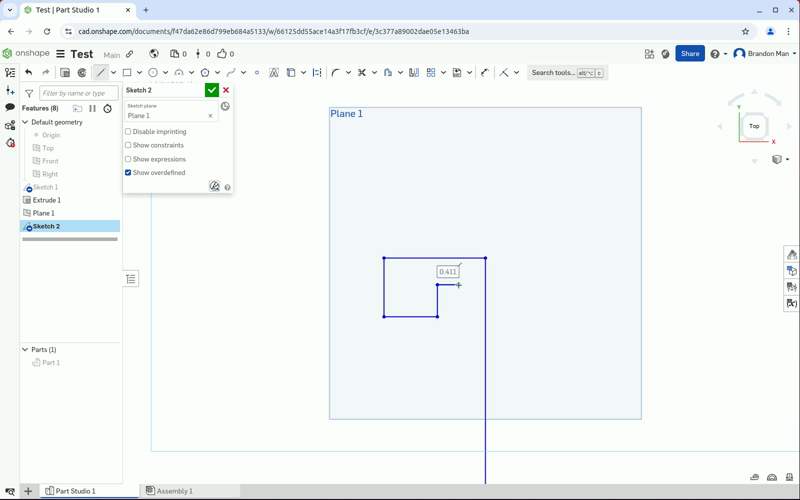
scroll(-6)
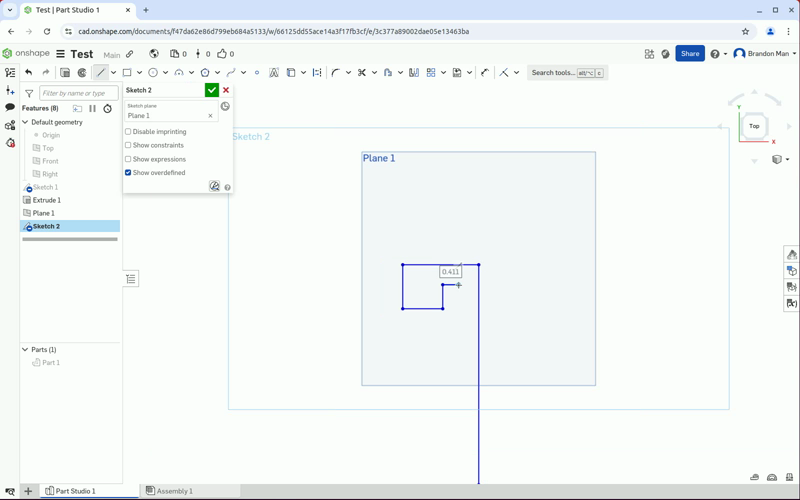
scroll(-6)
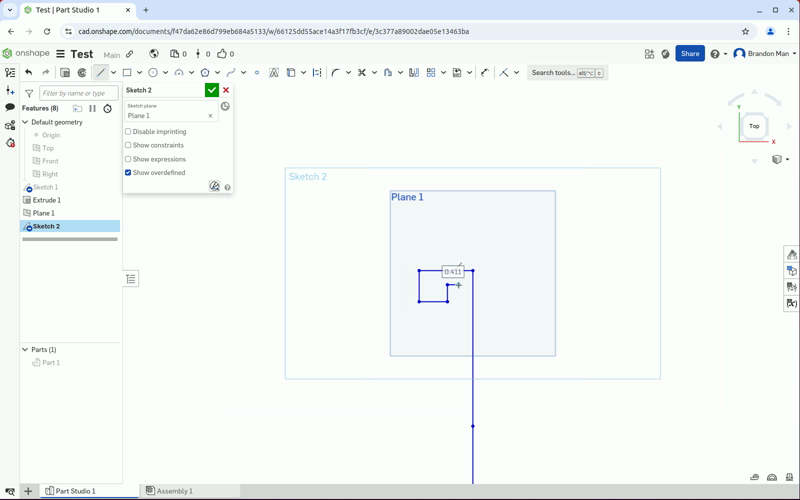
scroll(-6)
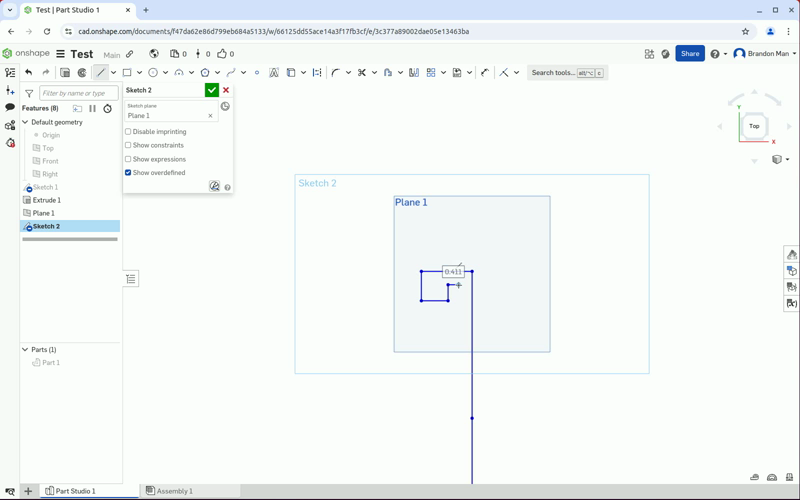
scroll(-6)
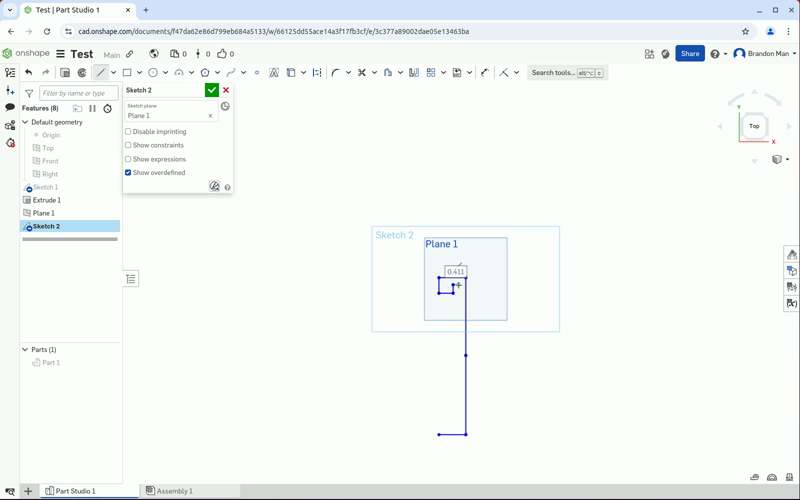
scroll(-6)
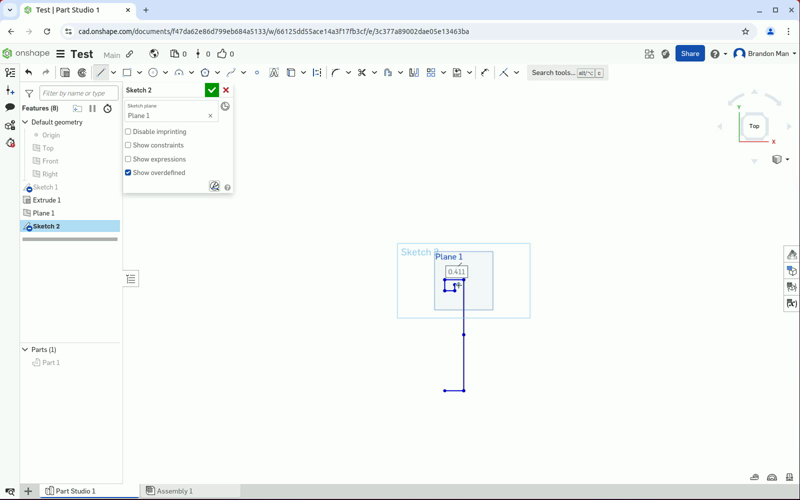
scroll(-6)
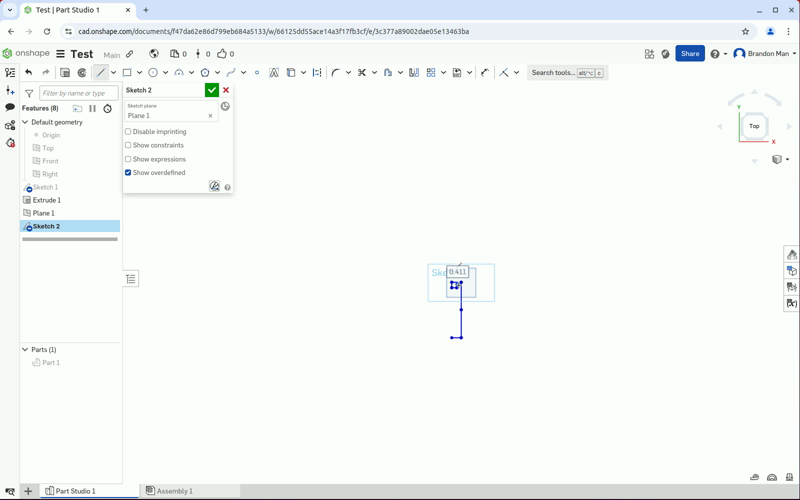
key_up(shift)
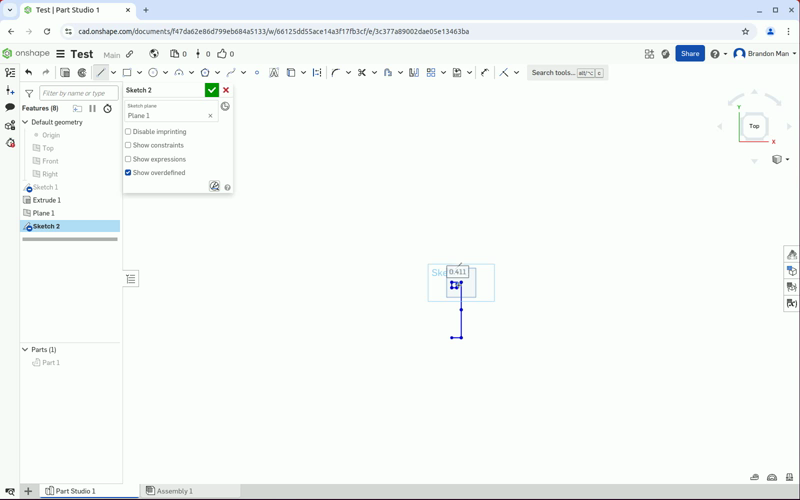
key_down(shift)
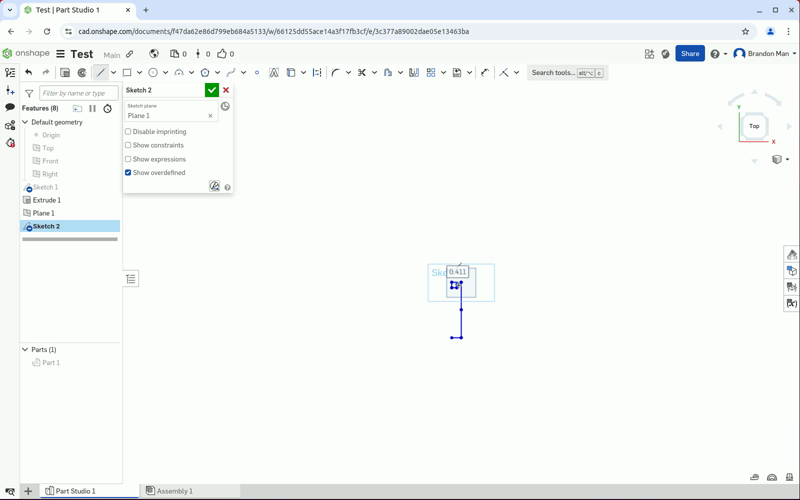
mouse_move(489, 284)
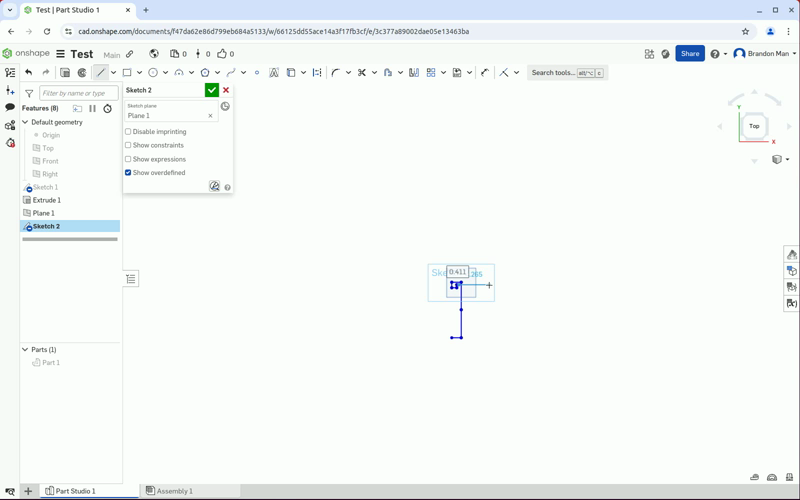
mouse_move(458, 309)
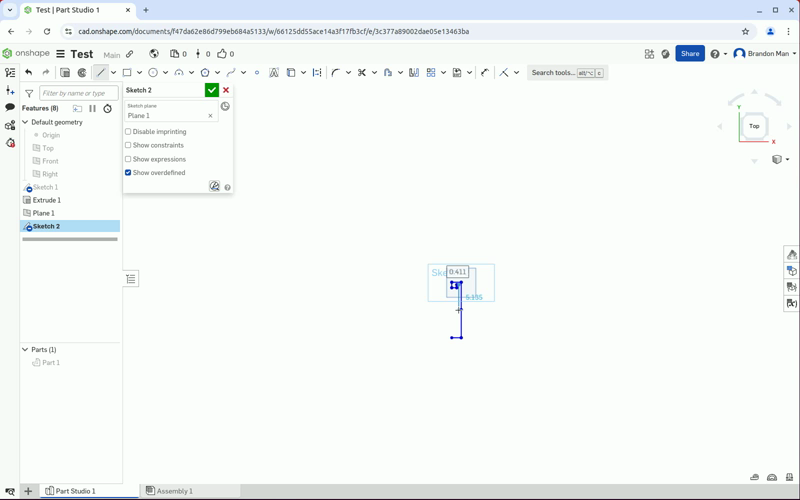
scroll(6)
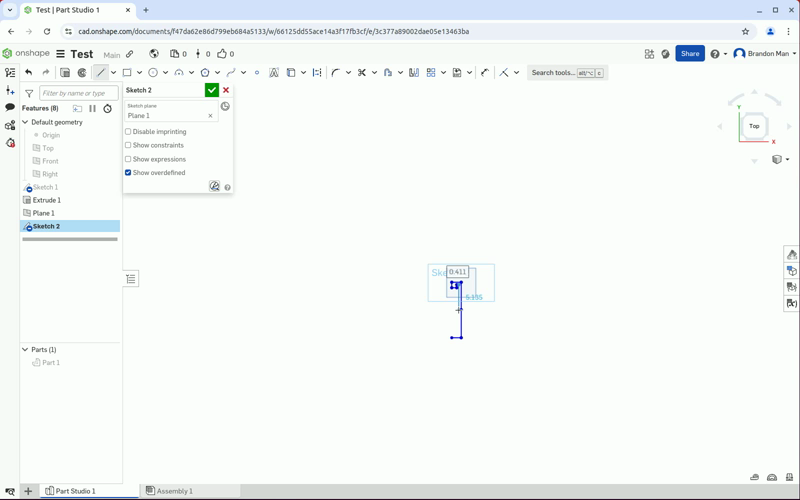
scroll(6)
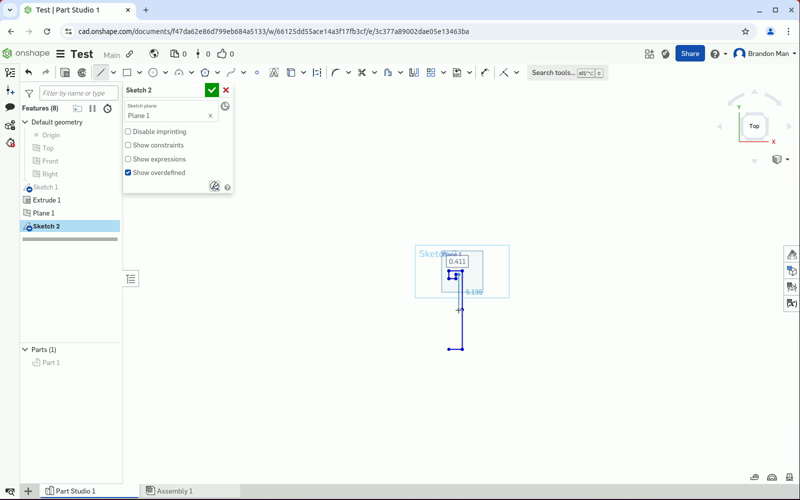
scroll(6)
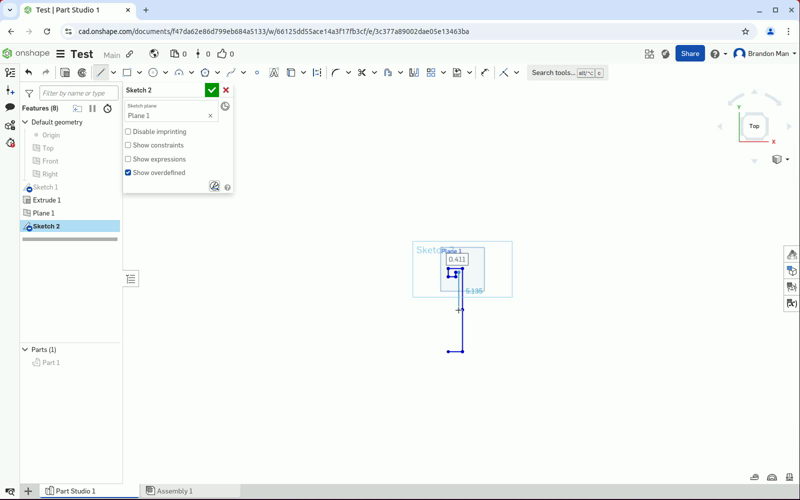
scroll(6)
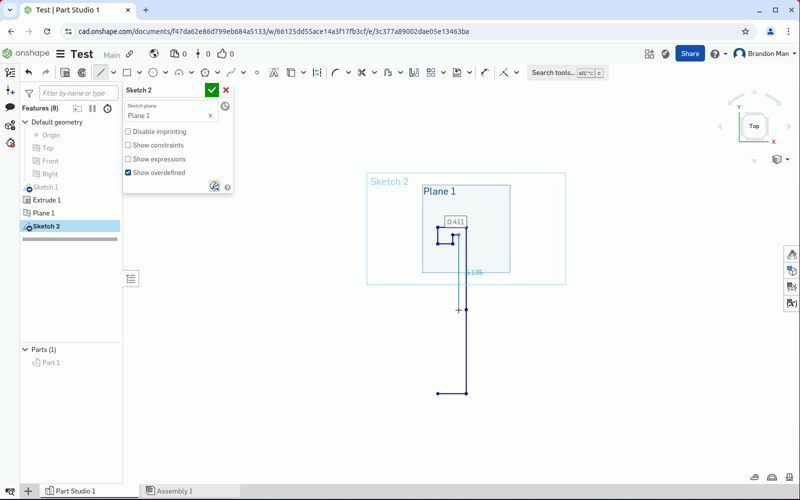
scroll(6)
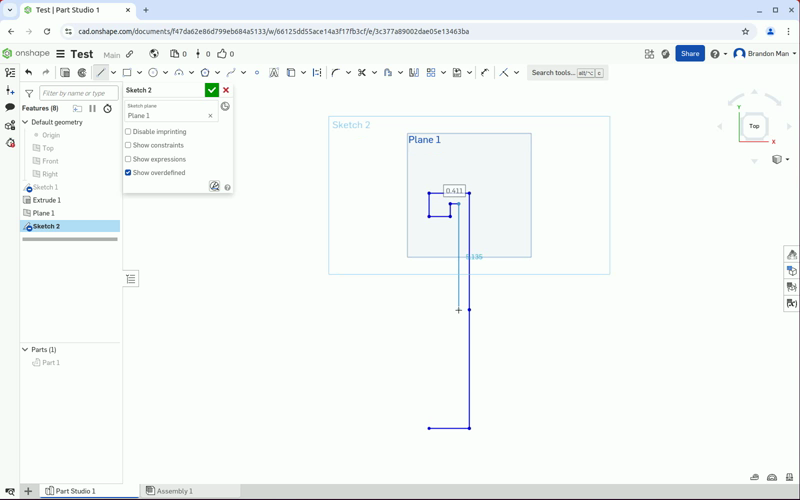
scroll(6)
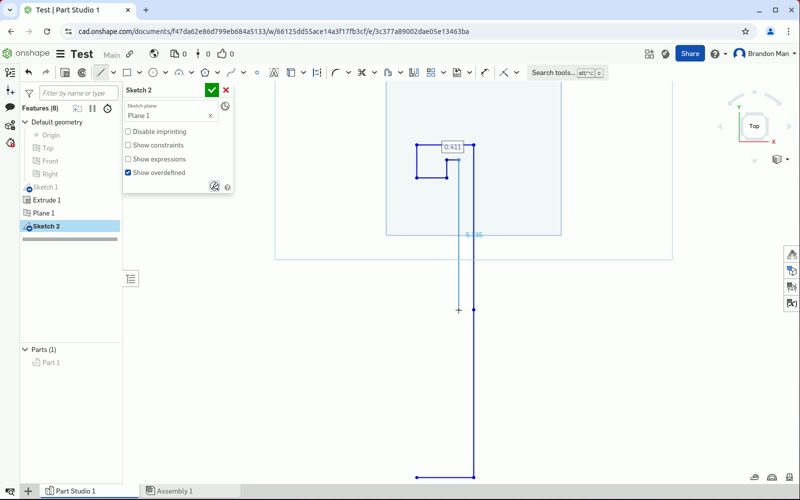
scroll(6)
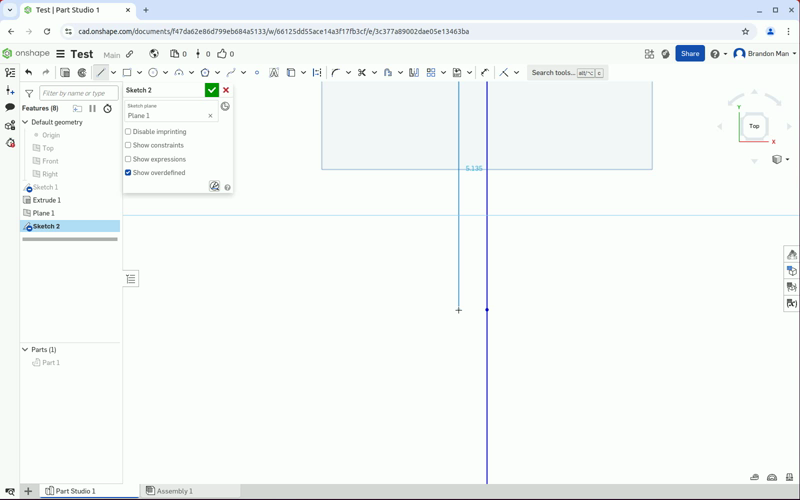
click(458, 309)
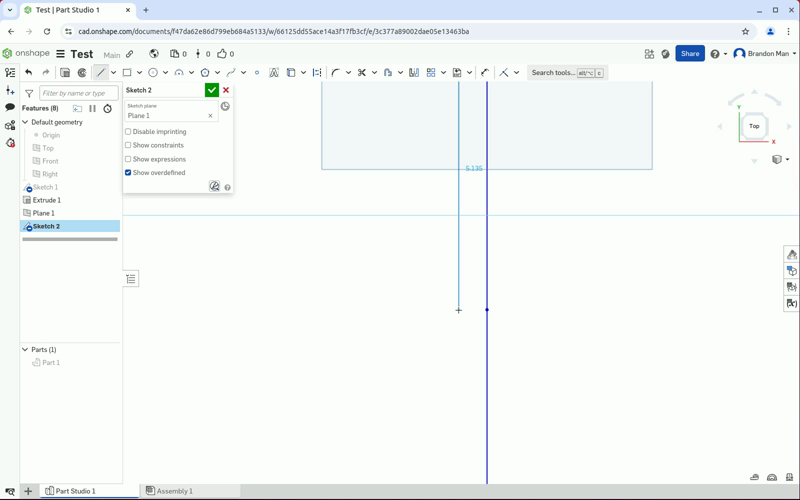
scroll(-6)
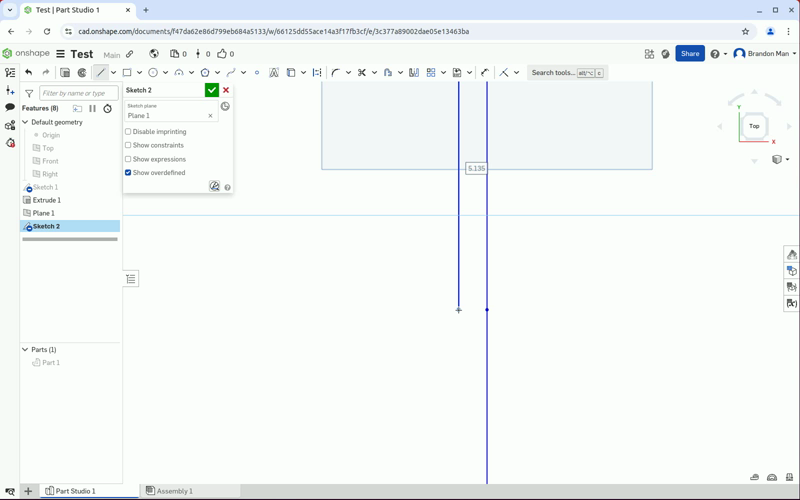
scroll(-6)
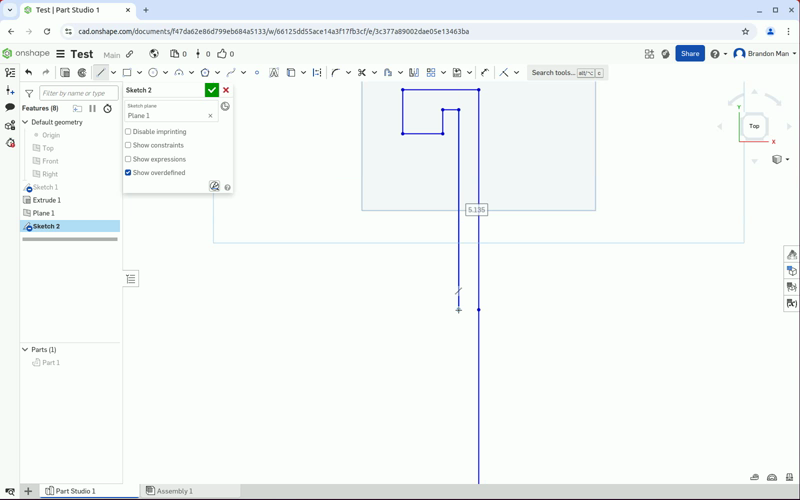
scroll(-6)
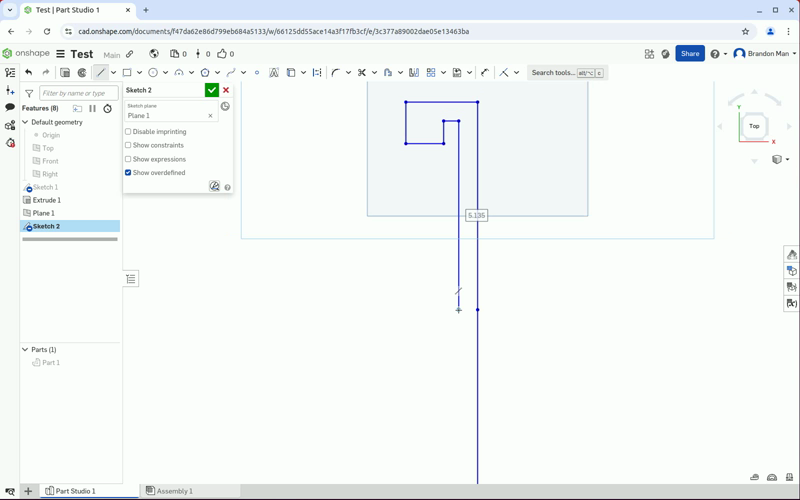
scroll(-6)
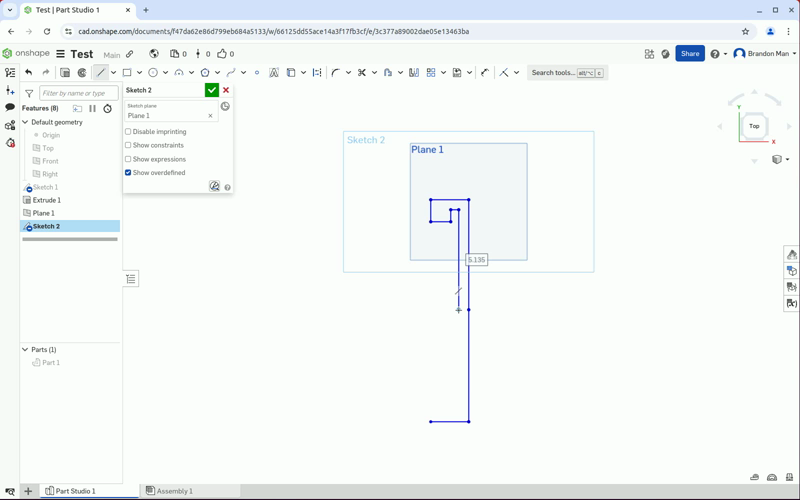
scroll(-6)
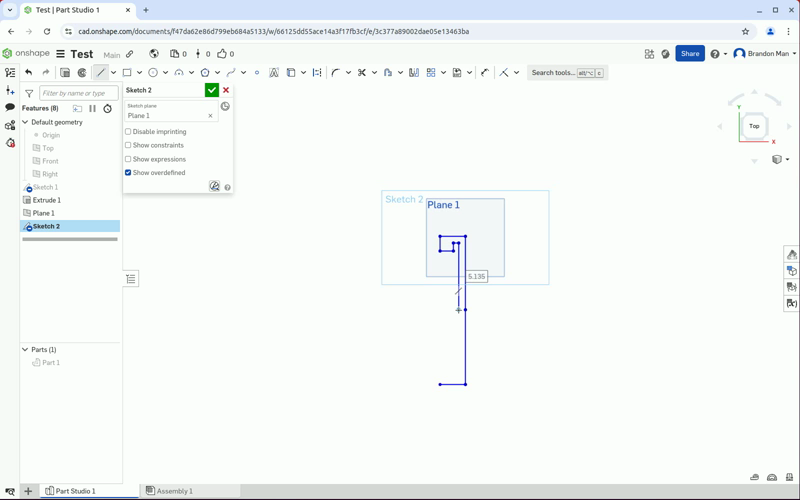
scroll(-6)
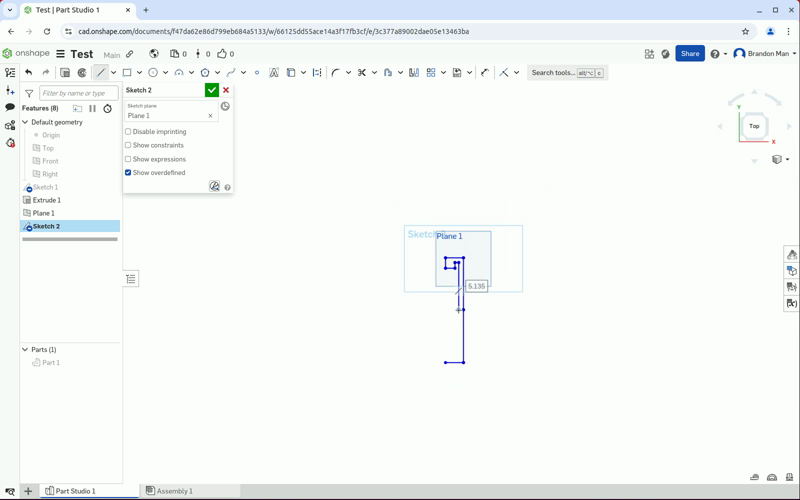
scroll(-6)
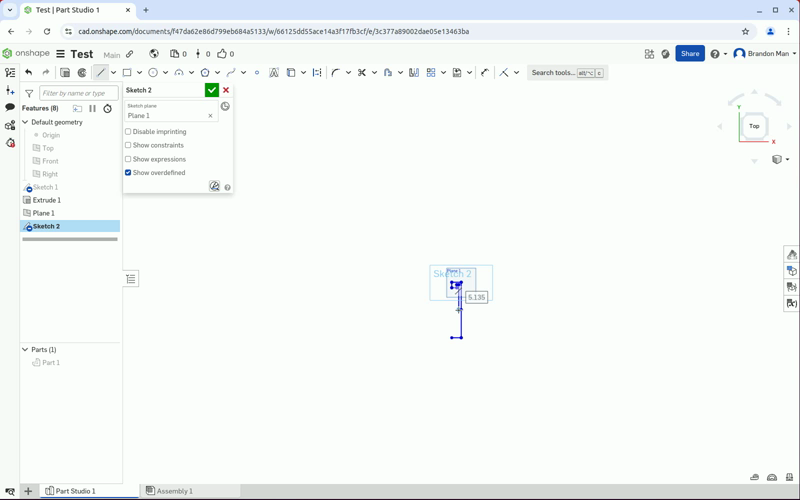
key_up(shift)
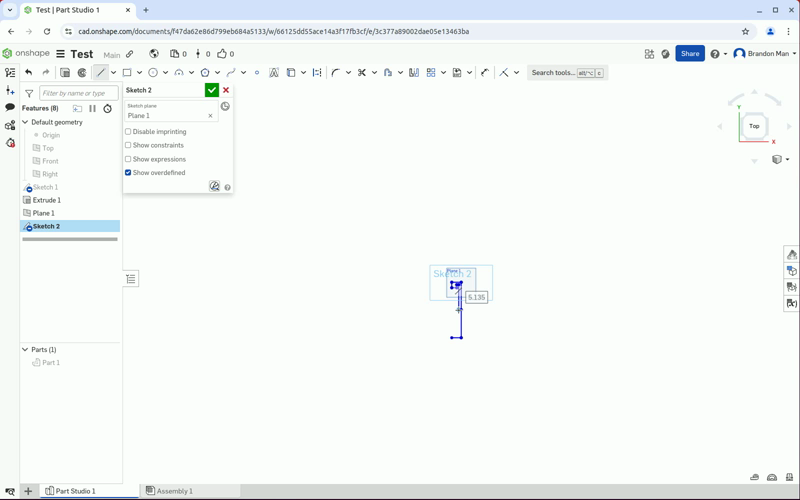
key_down(shift)
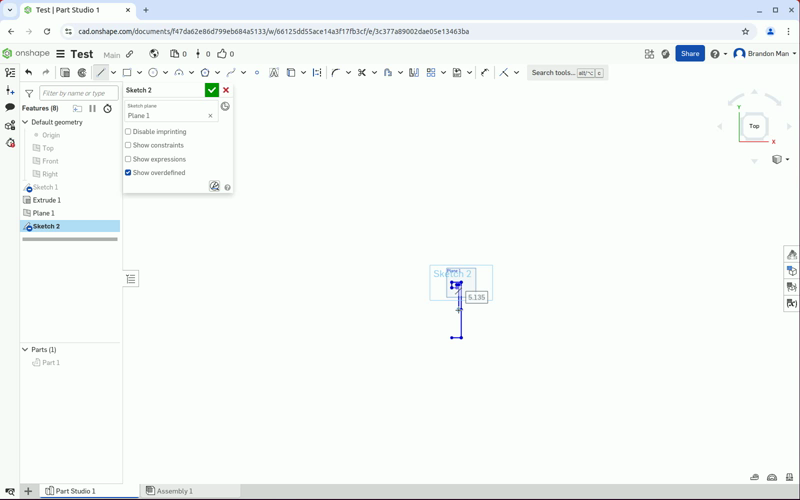
mouse_move(489, 309)
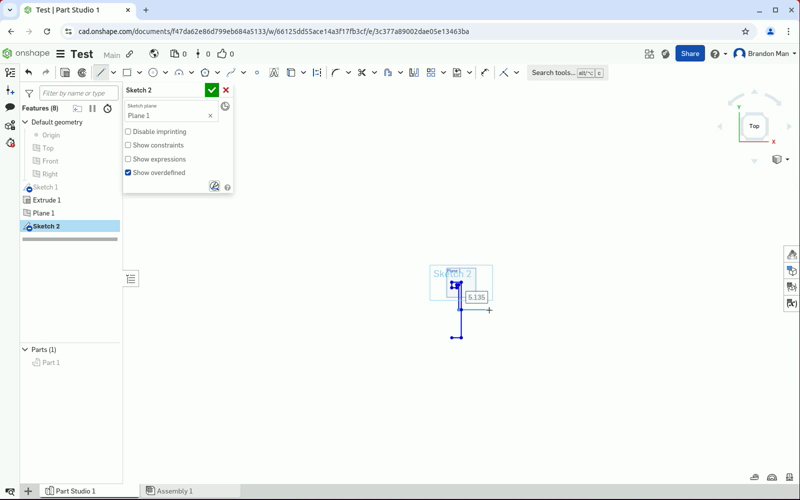
mouse_move(458, 335)
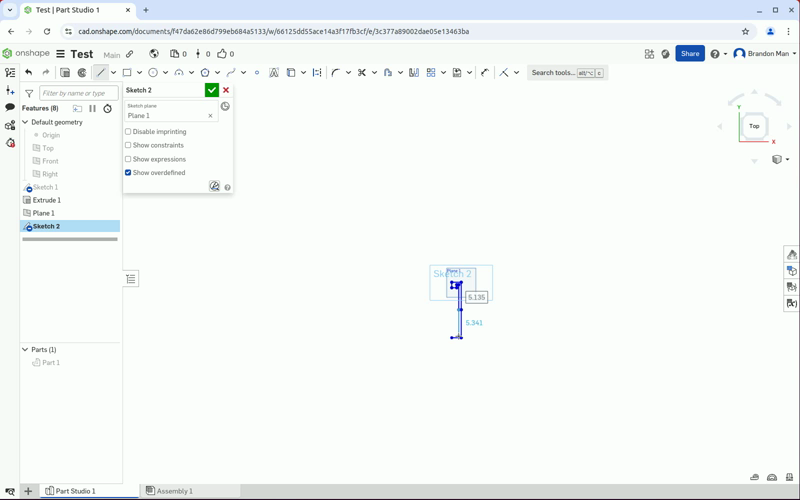
scroll(6)
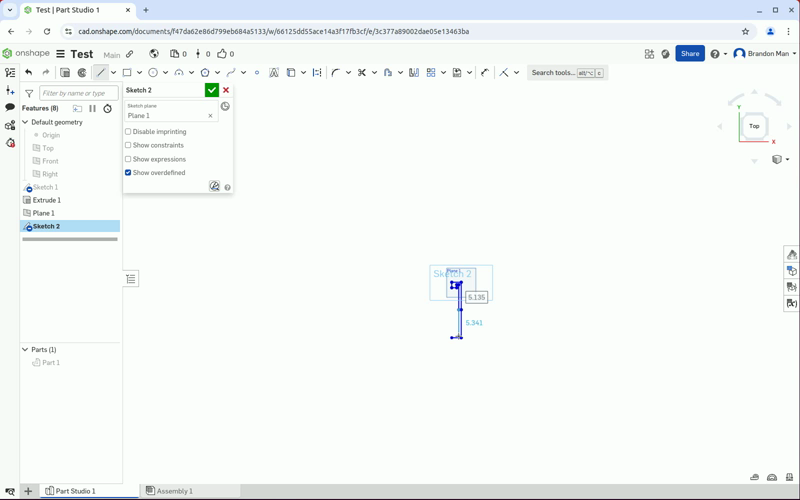
scroll(6)
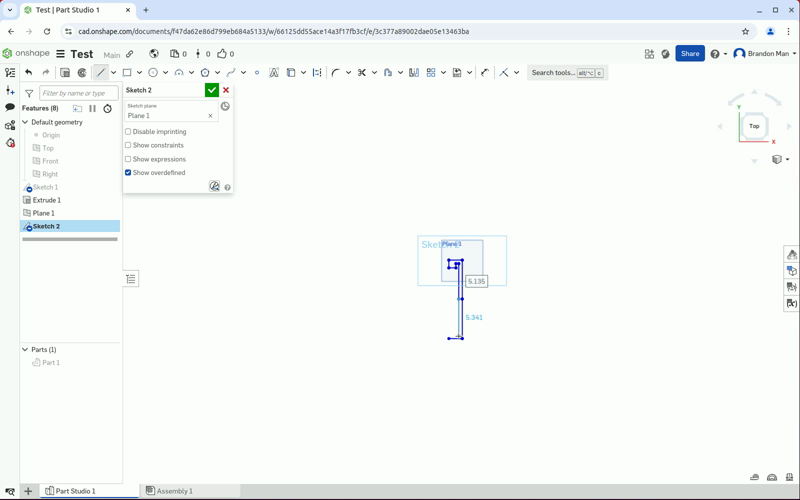
scroll(6)
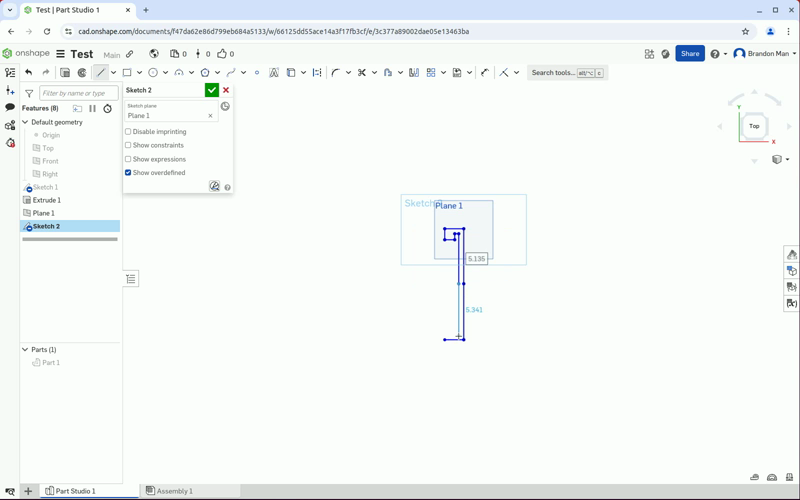
scroll(6)
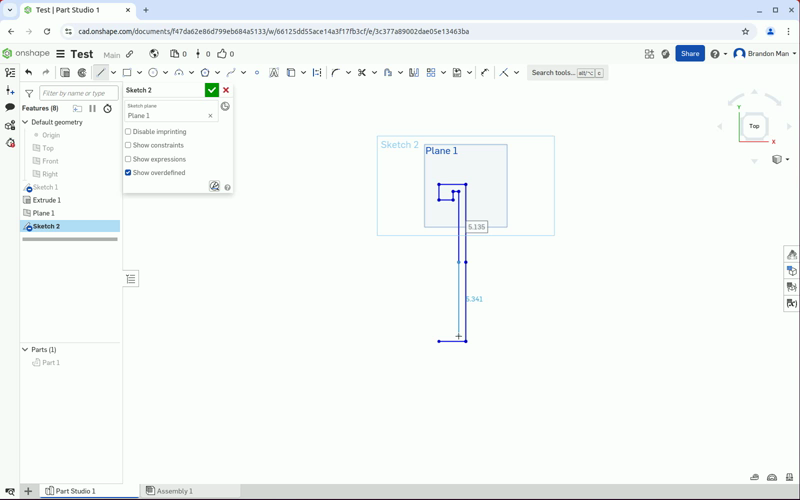
scroll(6)
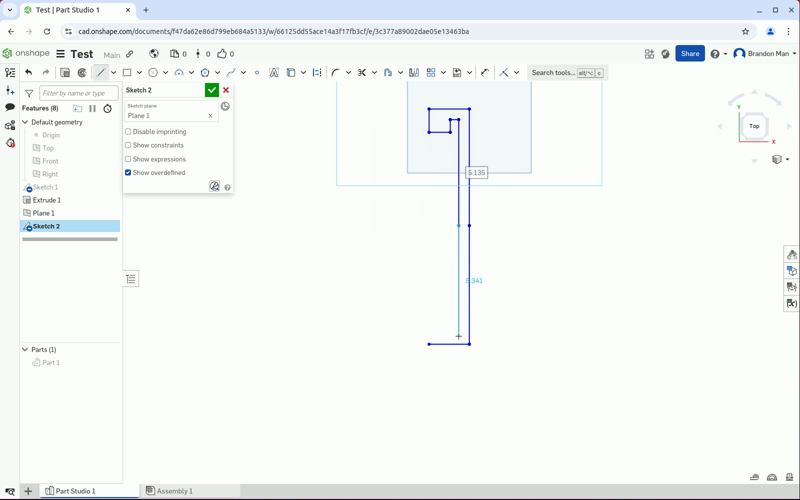
scroll(6)
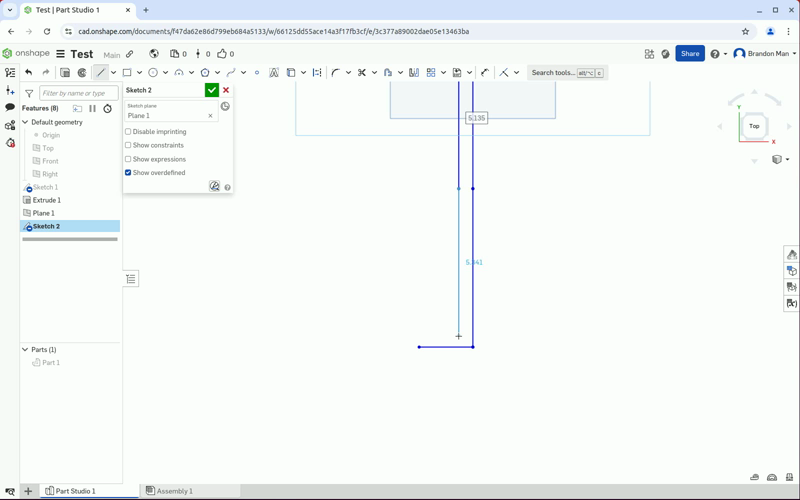
scroll(6)
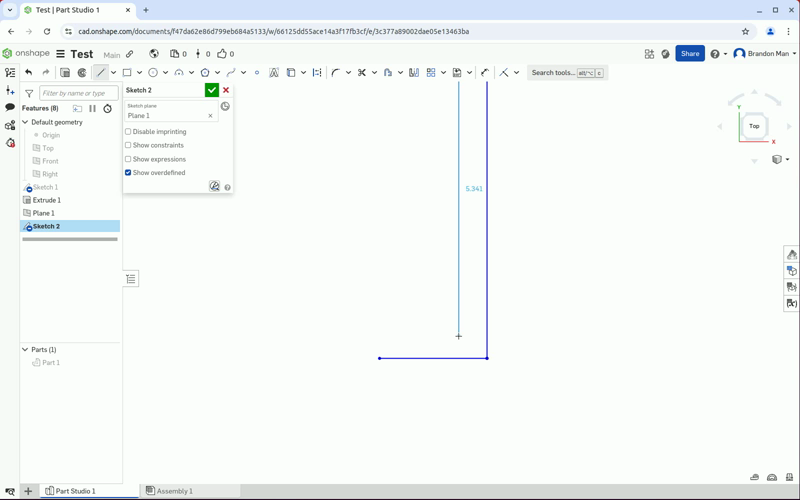
click(458, 335)
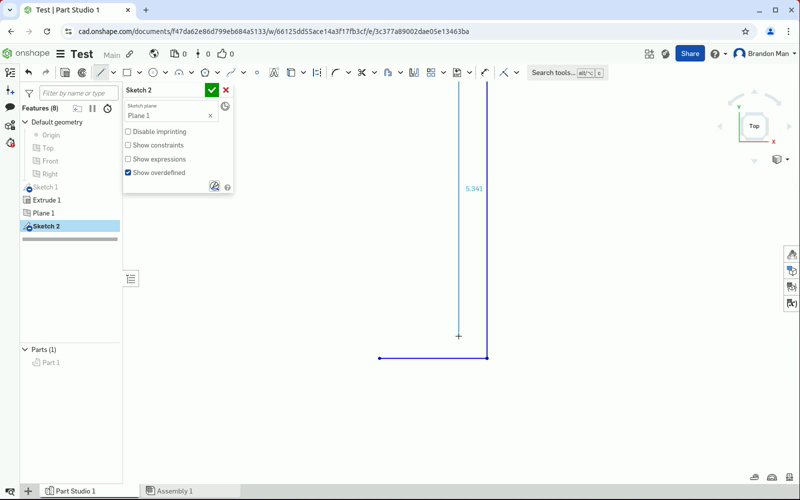
scroll(-6)
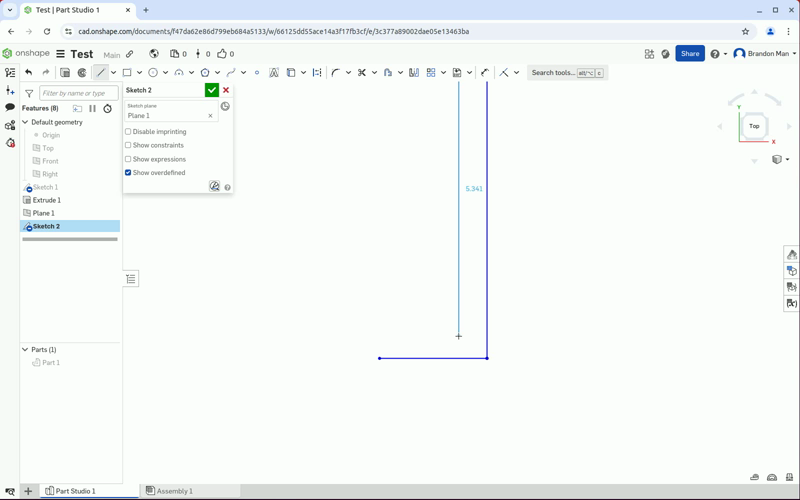
scroll(-6)
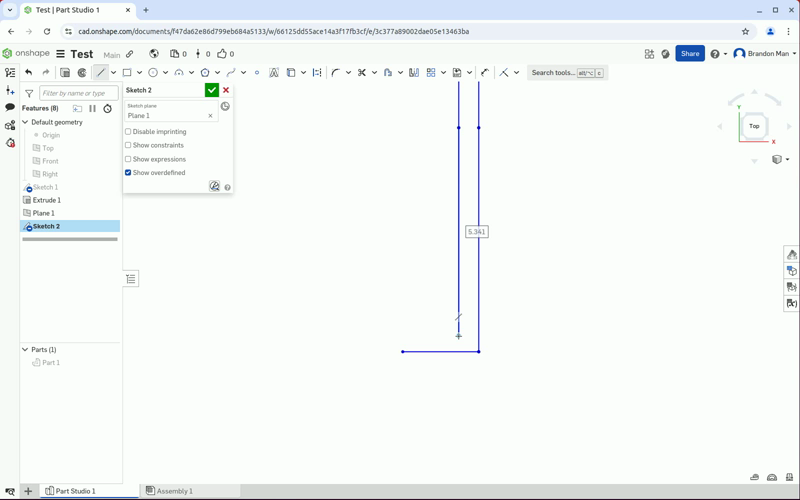
scroll(-6)
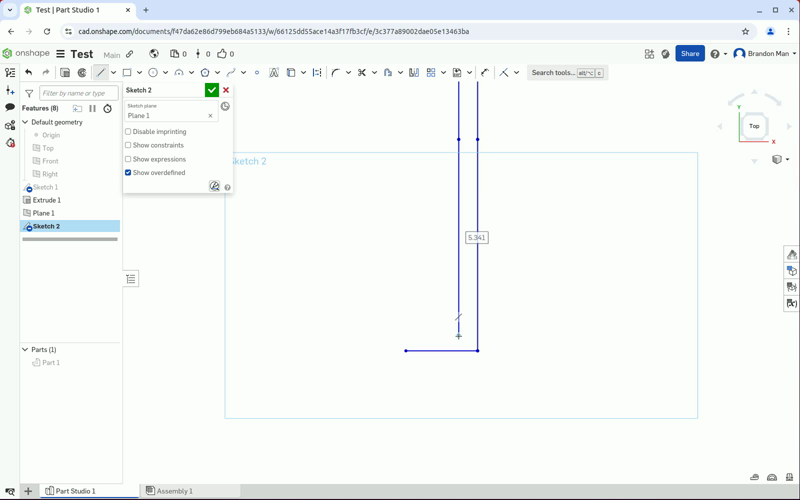
scroll(-6)
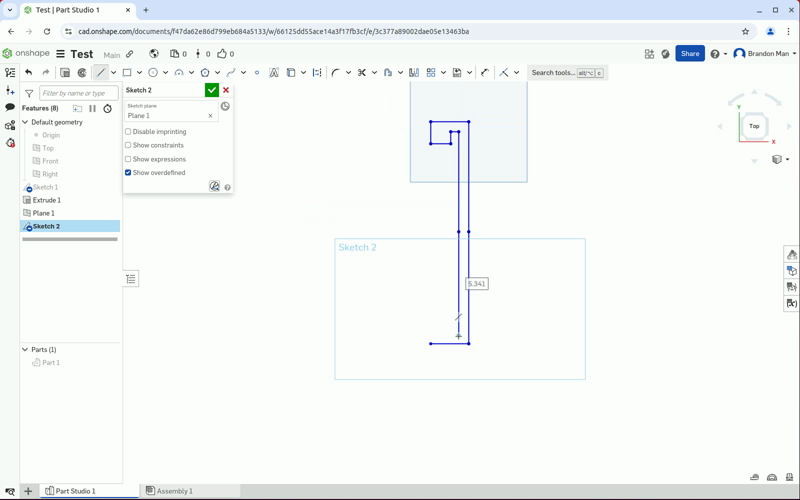
scroll(-6)
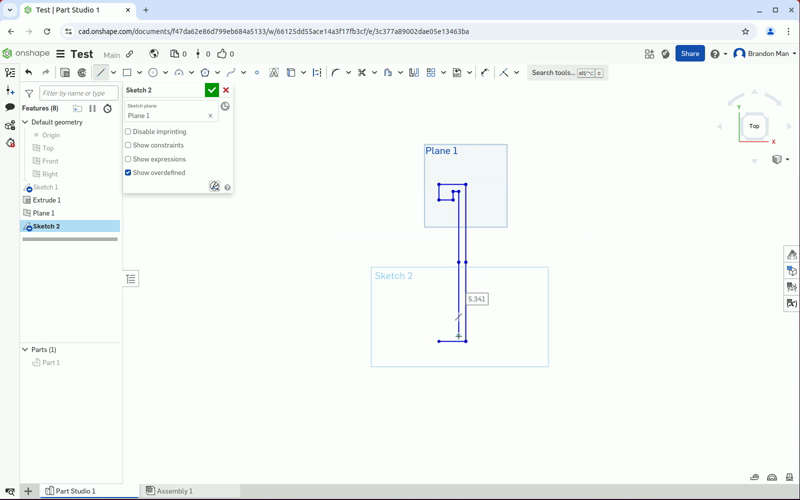
scroll(-6)
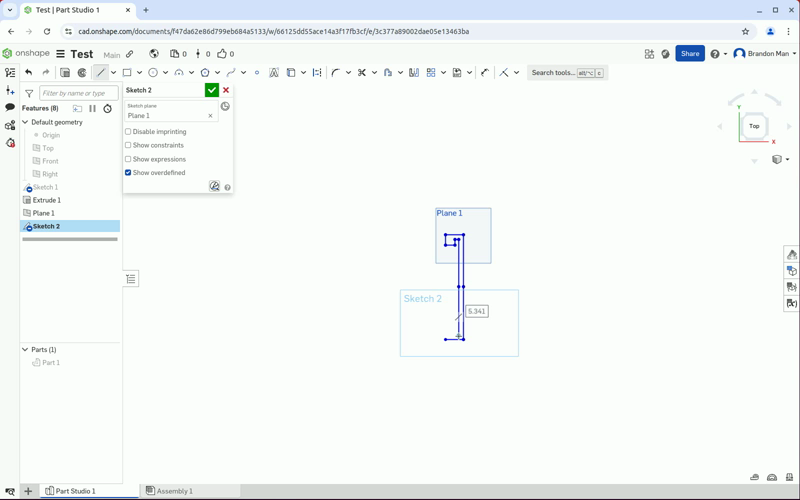
scroll(-6)
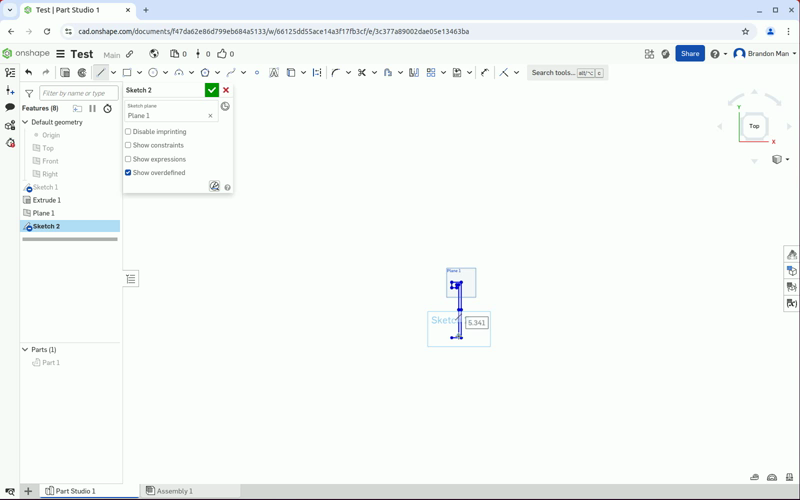
key_up(shift)
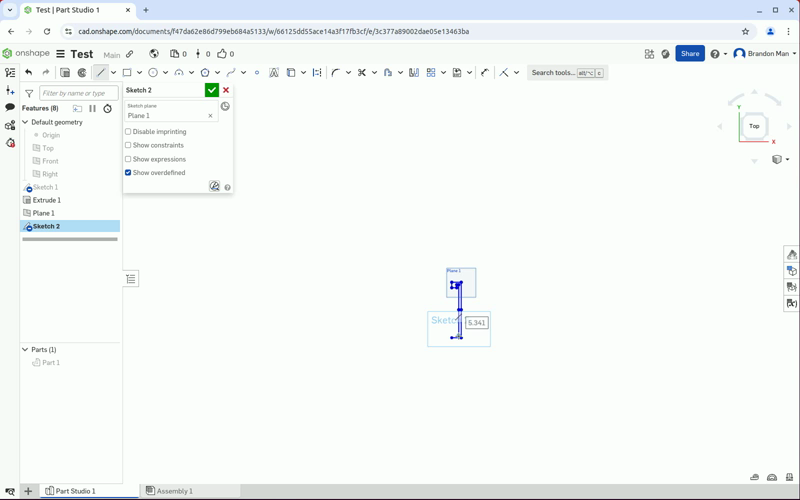
key_down(shift)
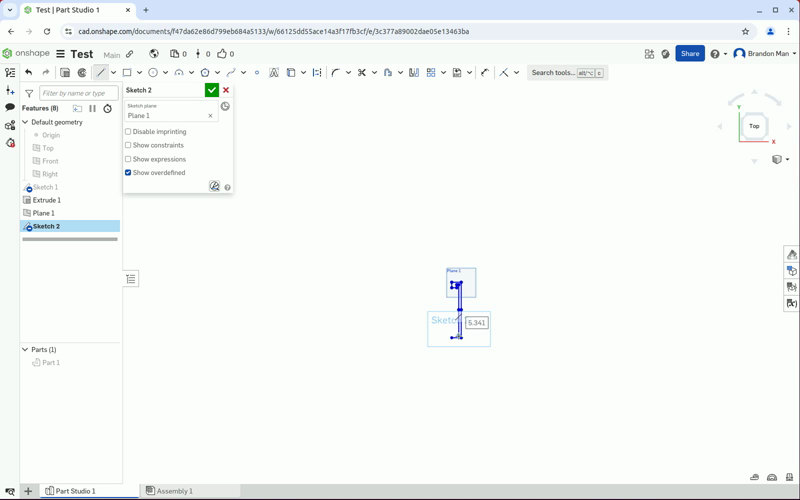
mouse_move(489, 335)
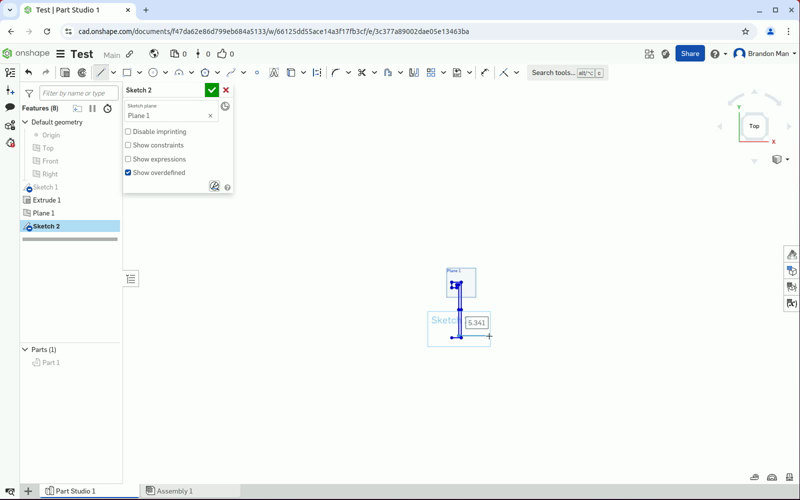
mouse_move(456, 335)
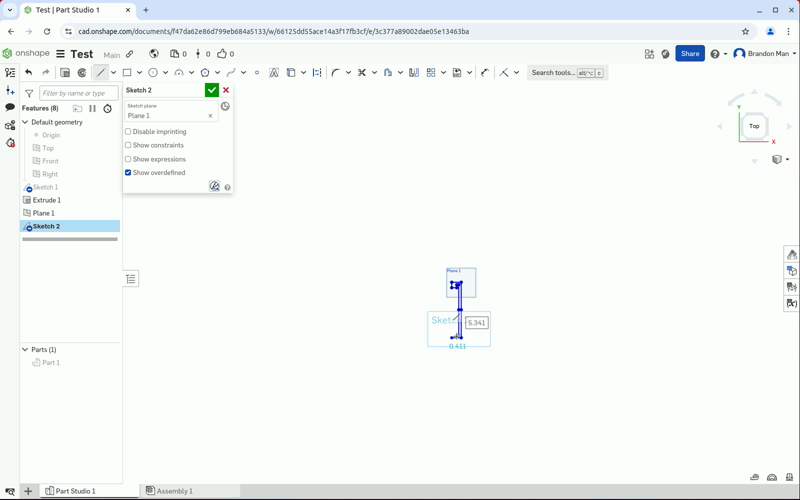
scroll(6)
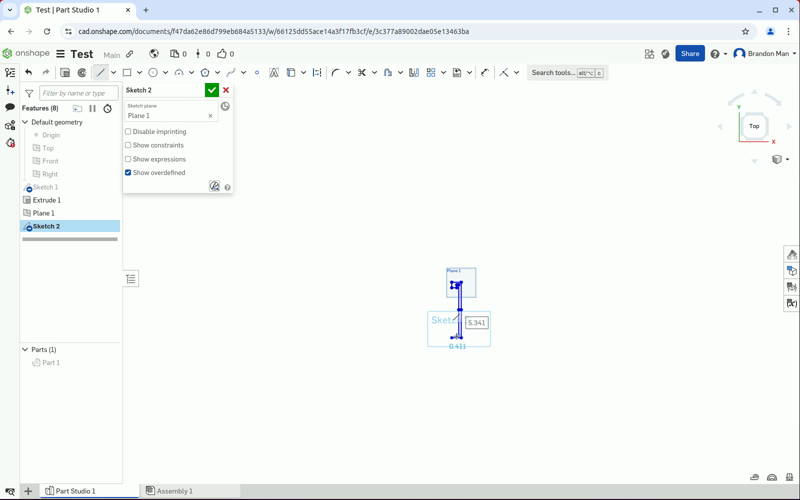
scroll(6)
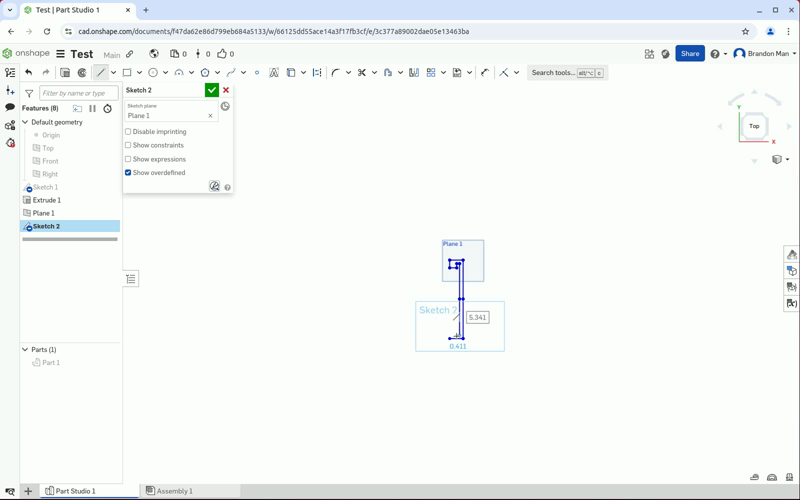
scroll(6)
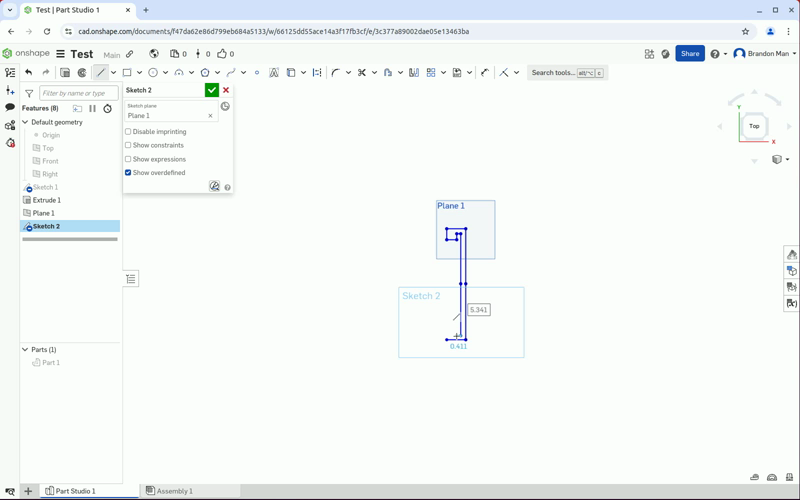
scroll(6)
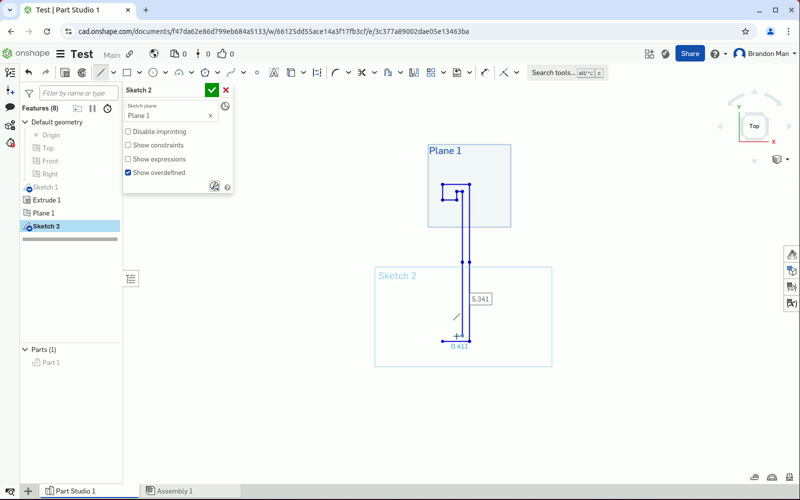
scroll(6)
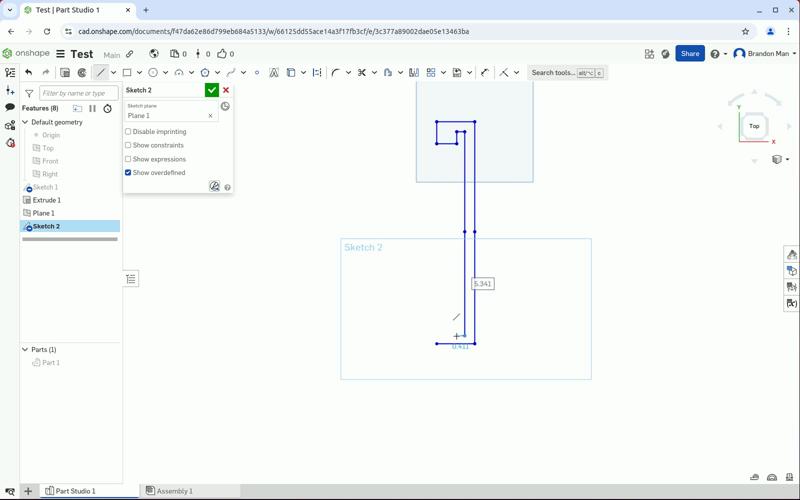
scroll(6)
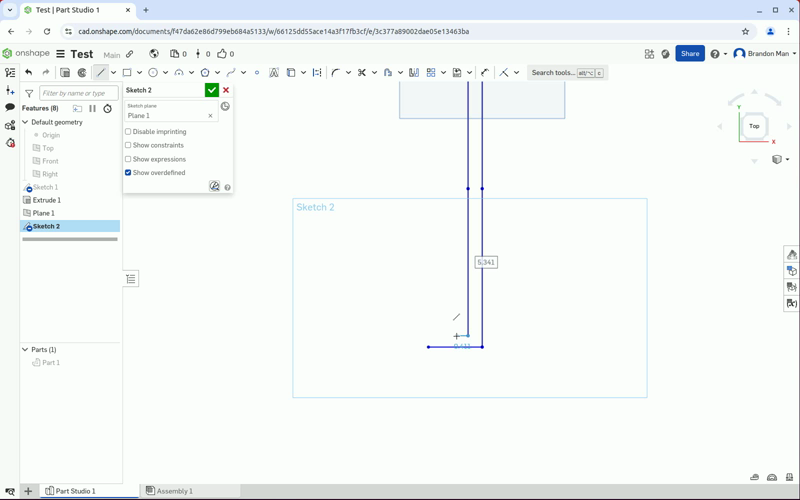
scroll(6)
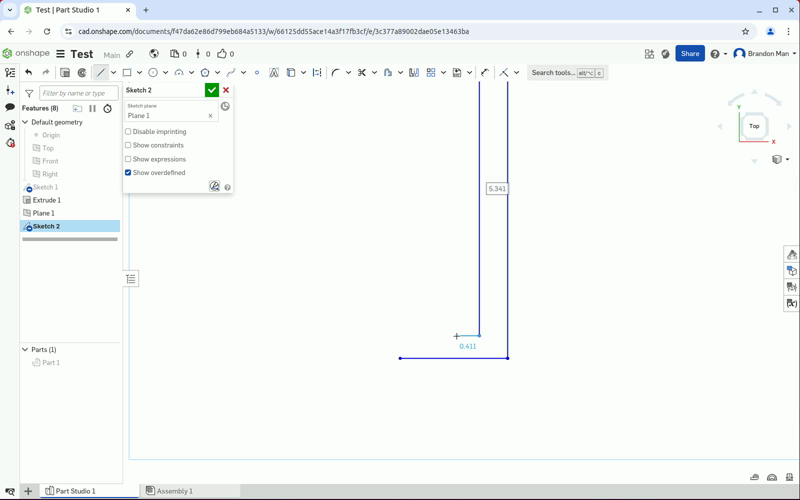
click(456, 335)
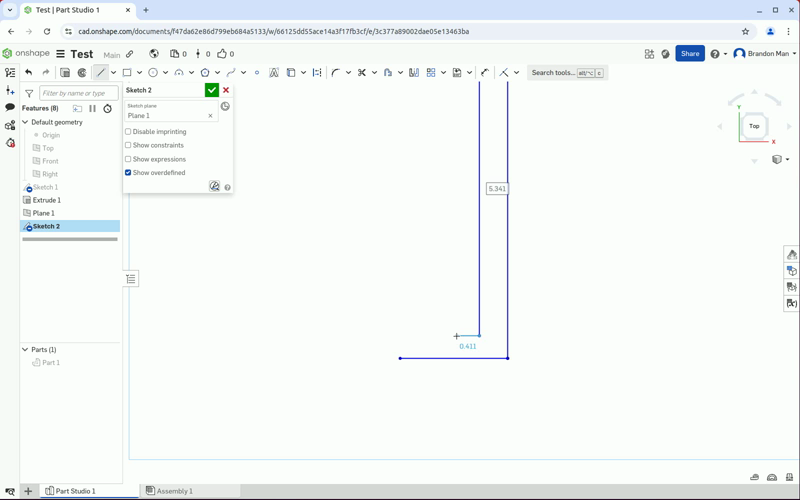
scroll(-6)
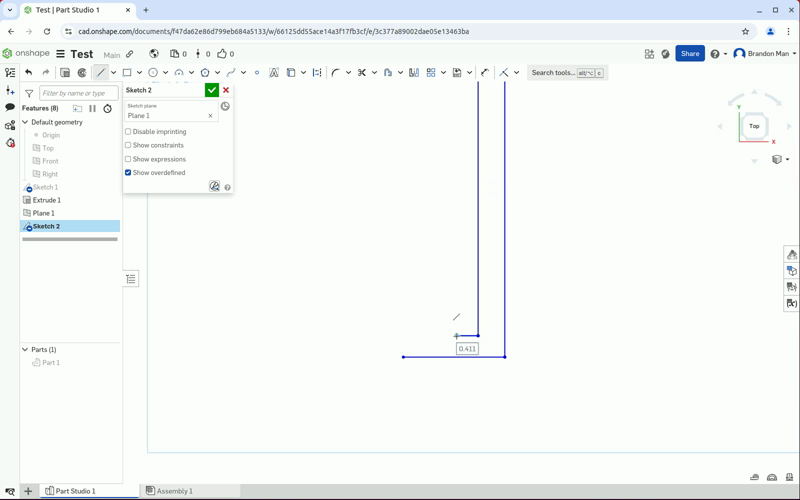
scroll(-6)
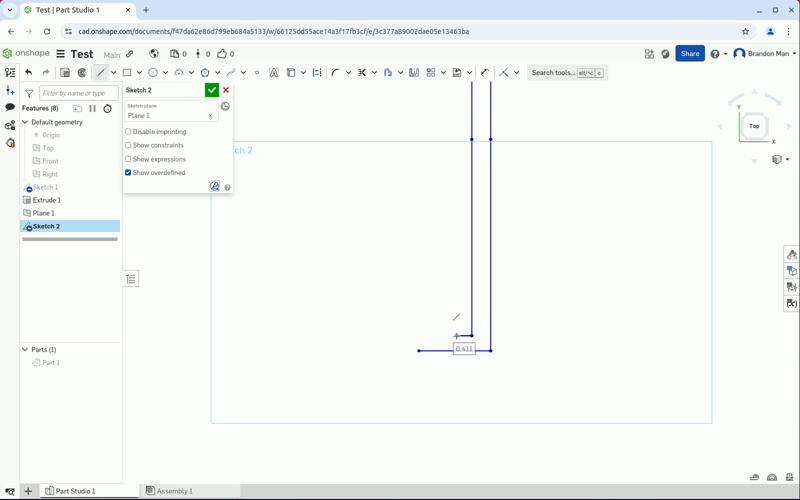
scroll(-6)
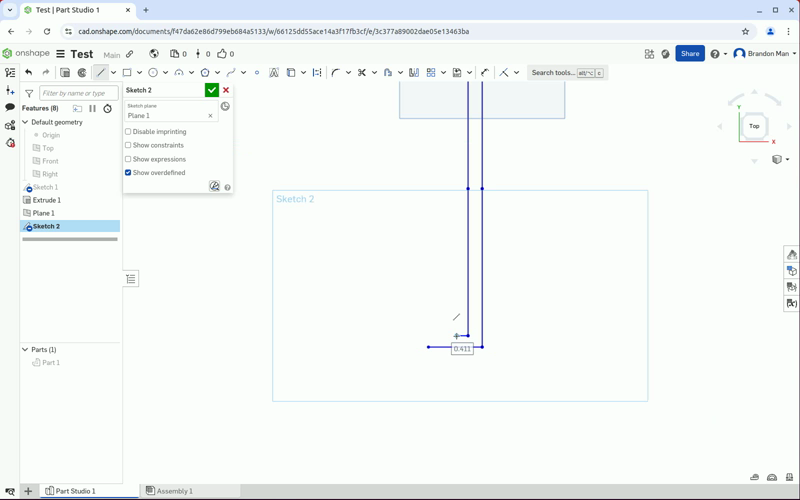
scroll(-6)
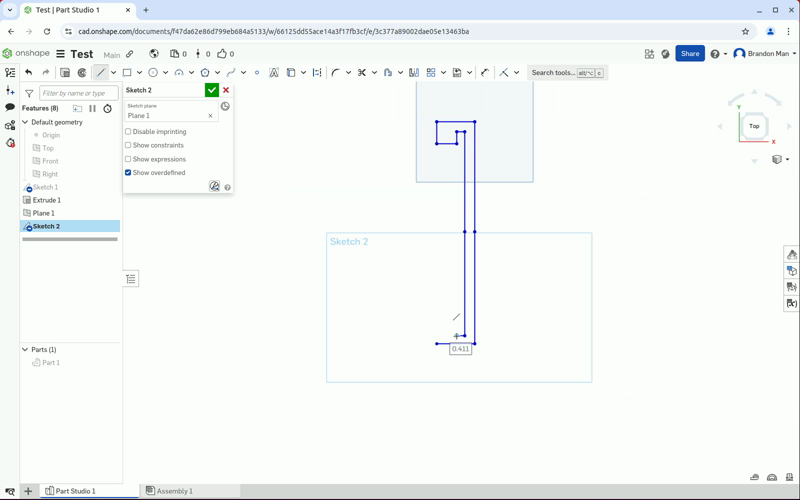
scroll(-6)
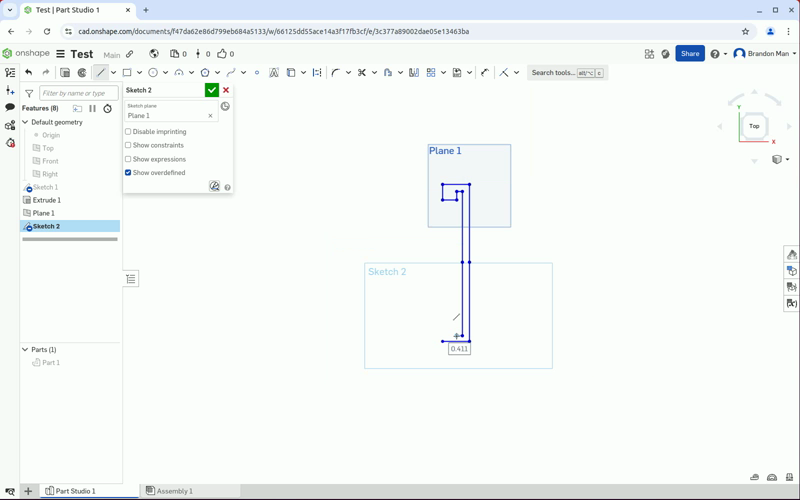
scroll(-6)
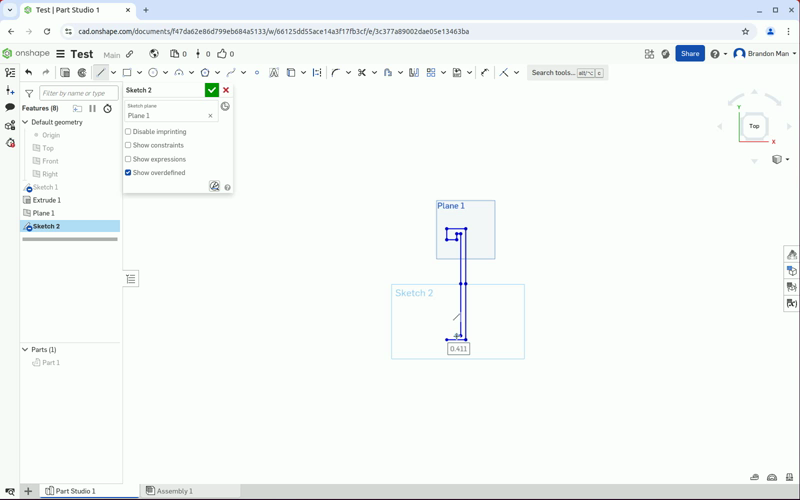
scroll(-6)
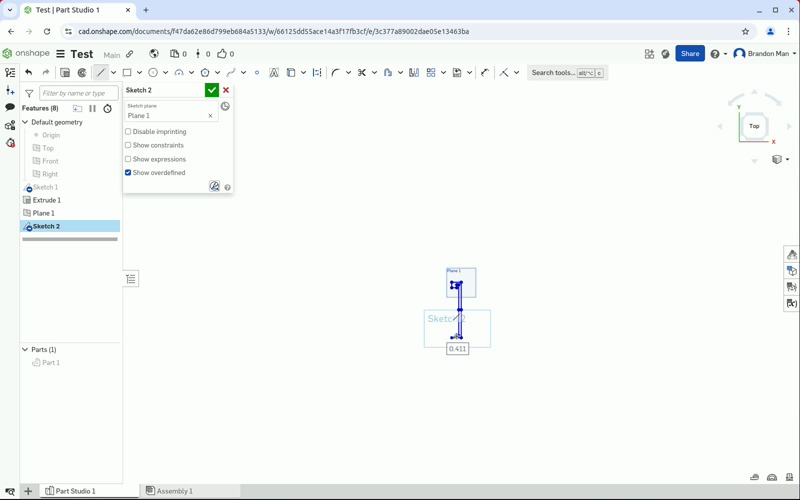
key_up(shift)
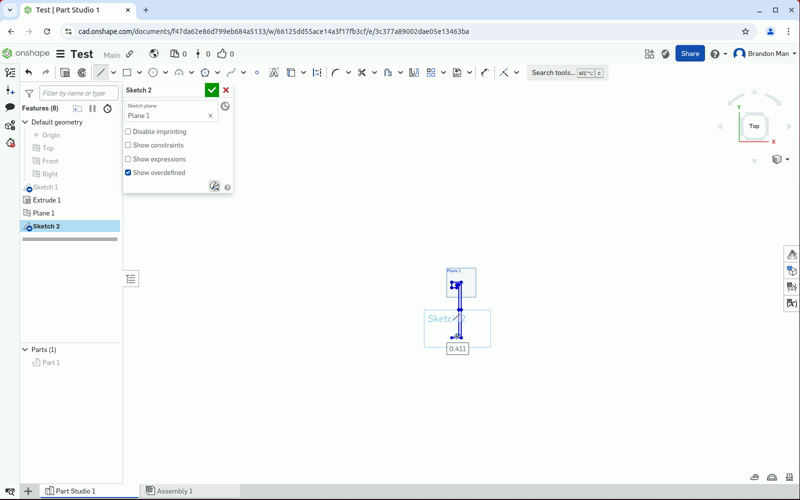
key_down(shift)
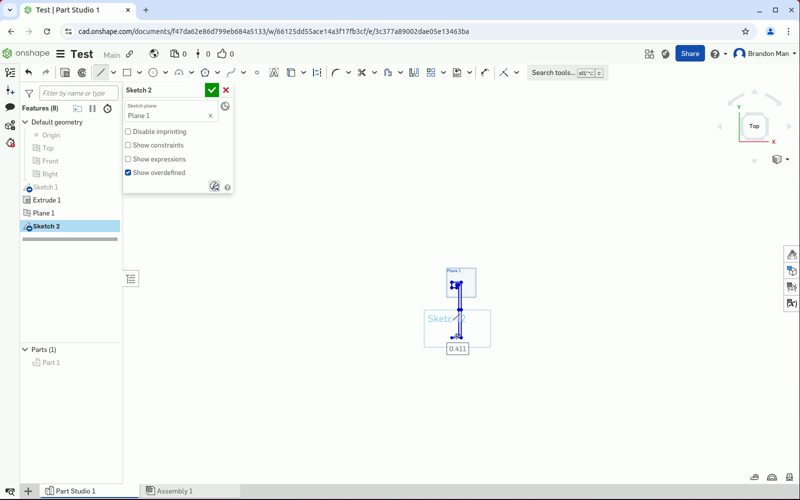
mouse_move(486, 335)
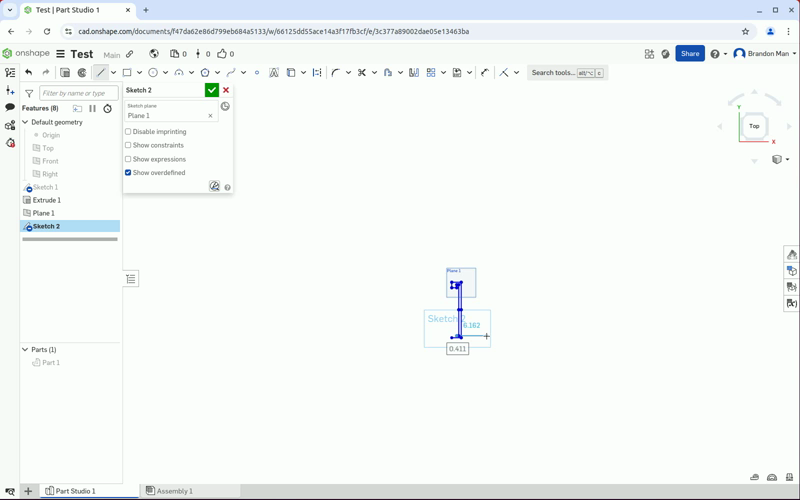
mouse_move(456, 332)
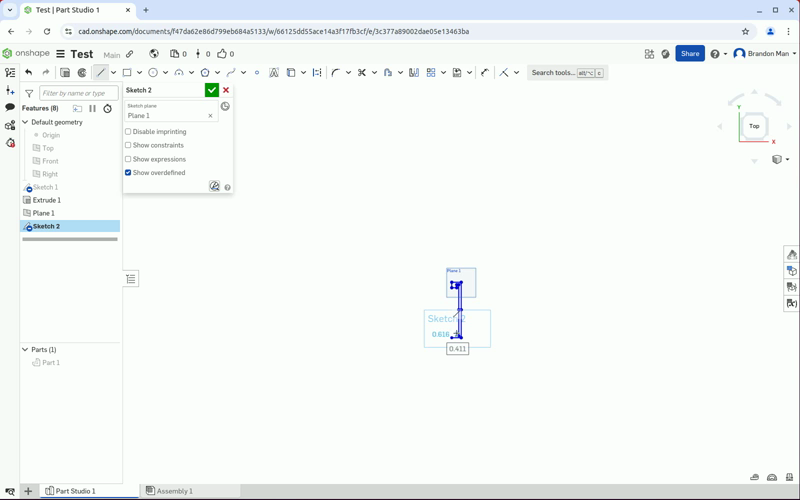
scroll(6)
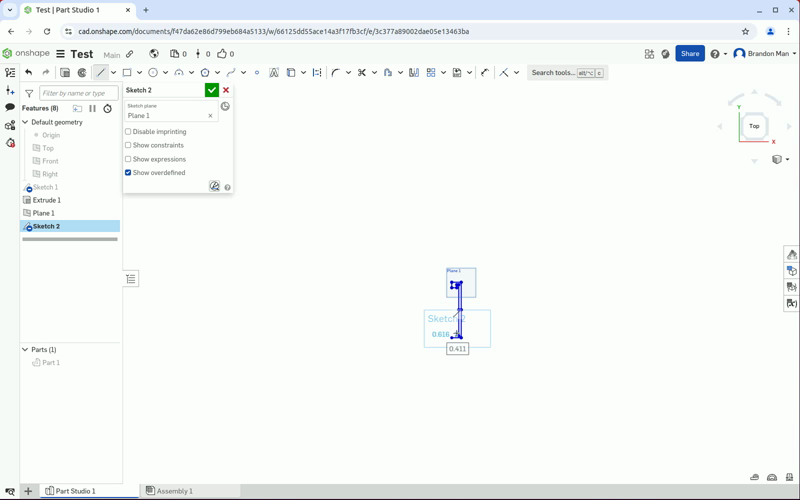
scroll(6)
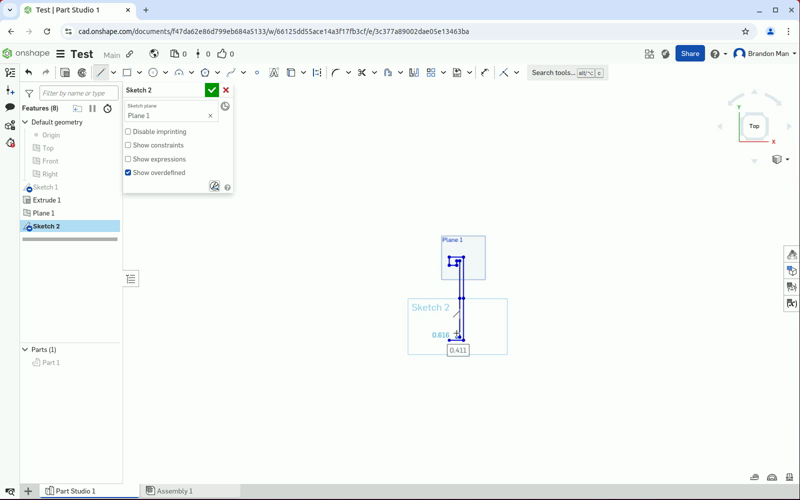
scroll(6)
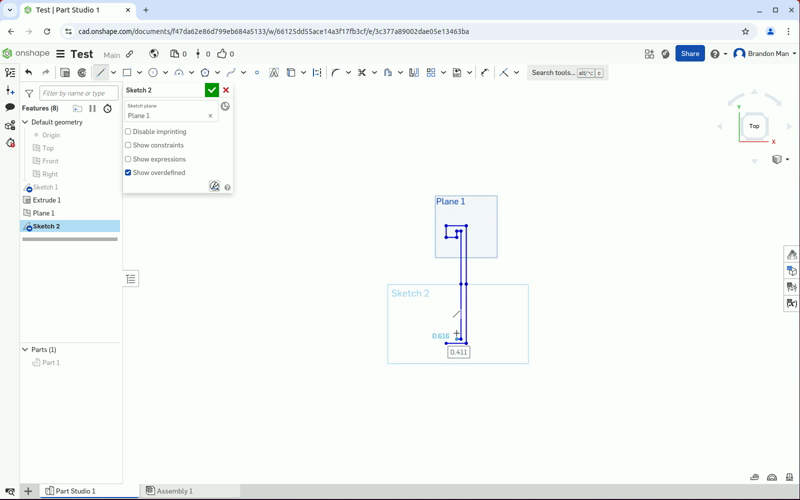
scroll(6)
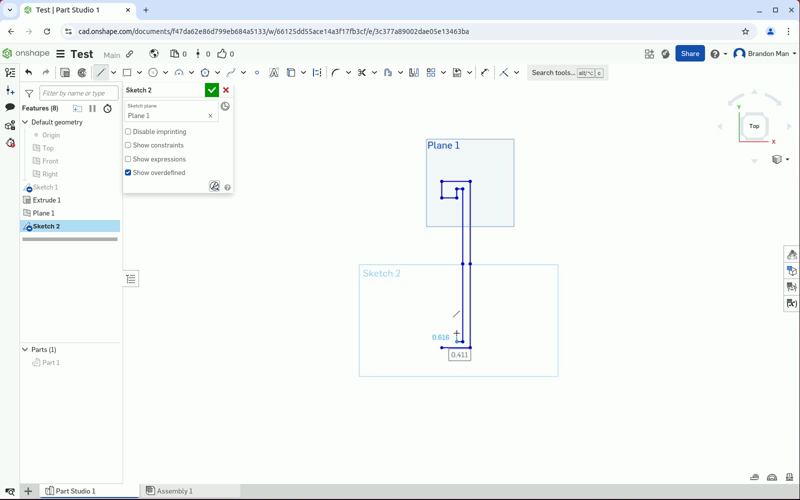
scroll(6)
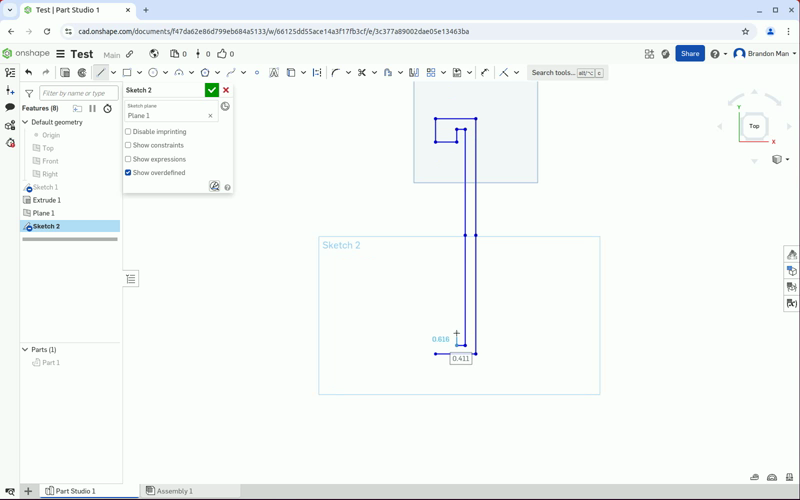
scroll(6)
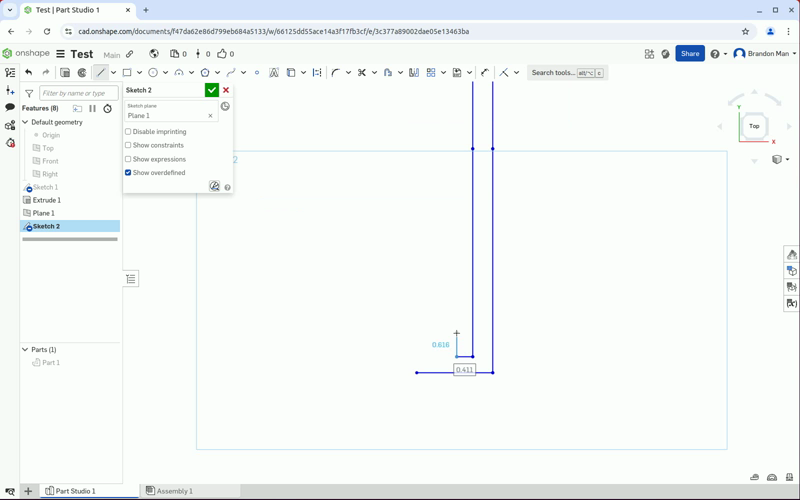
scroll(6)
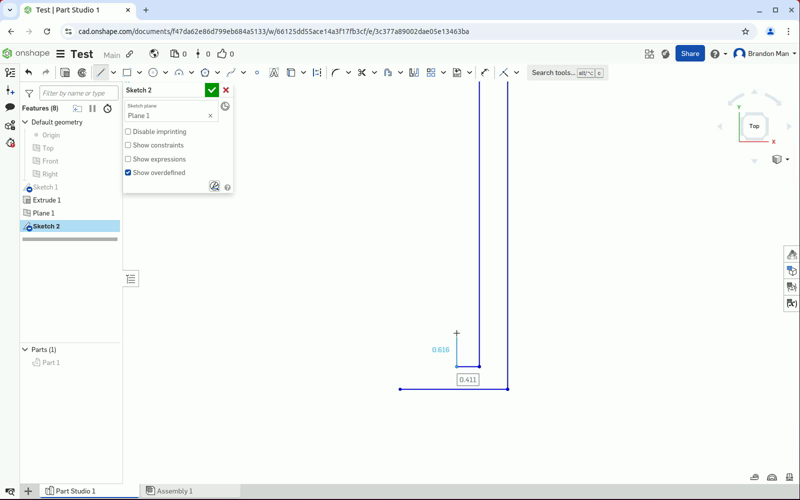
click(456, 332)
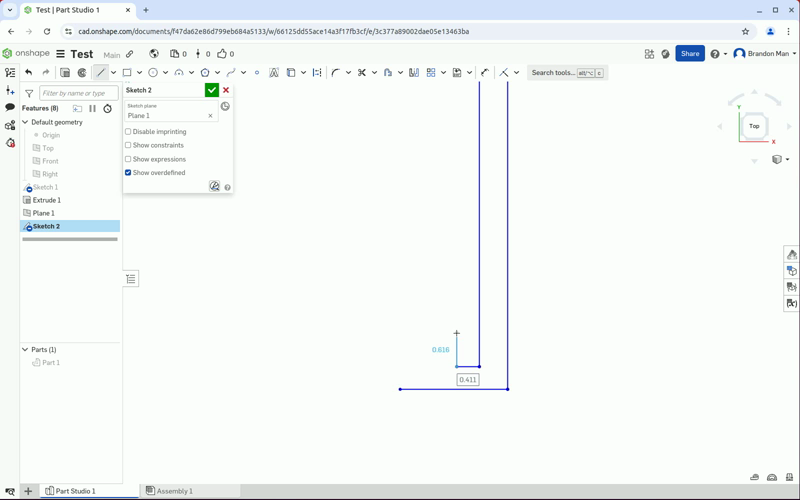
scroll(-6)
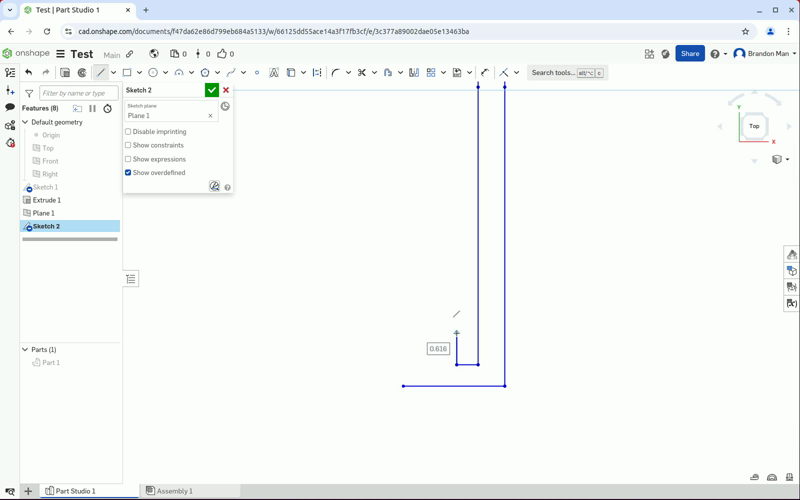
scroll(-6)
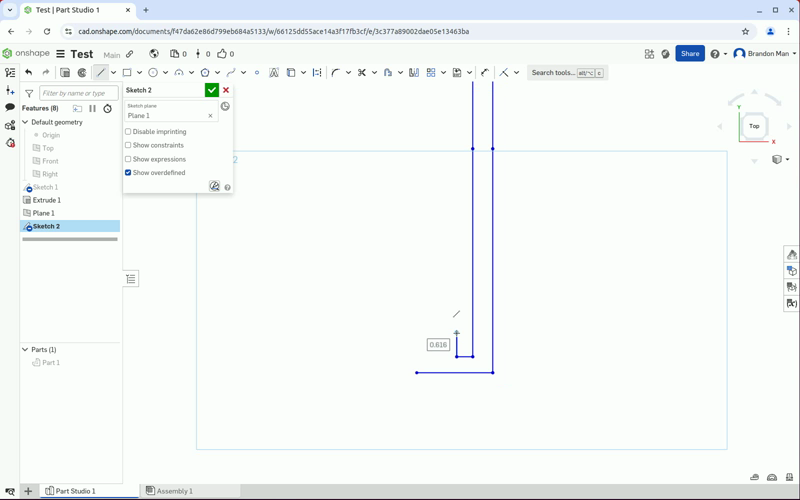
scroll(-6)
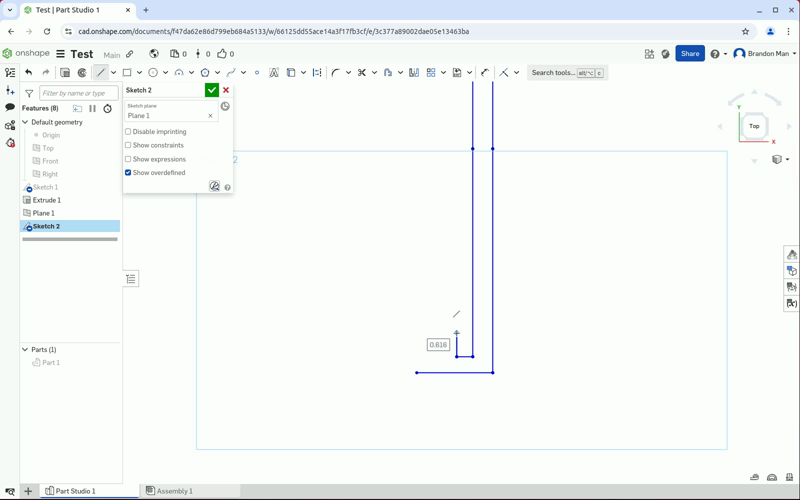
scroll(-6)
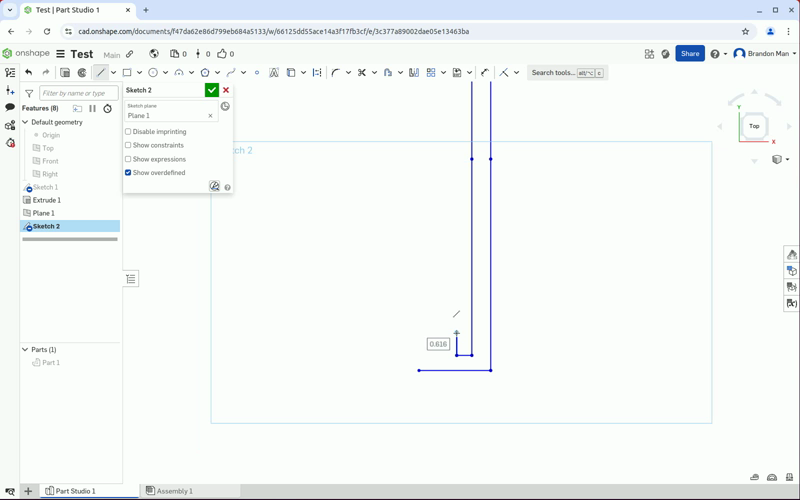
scroll(-6)
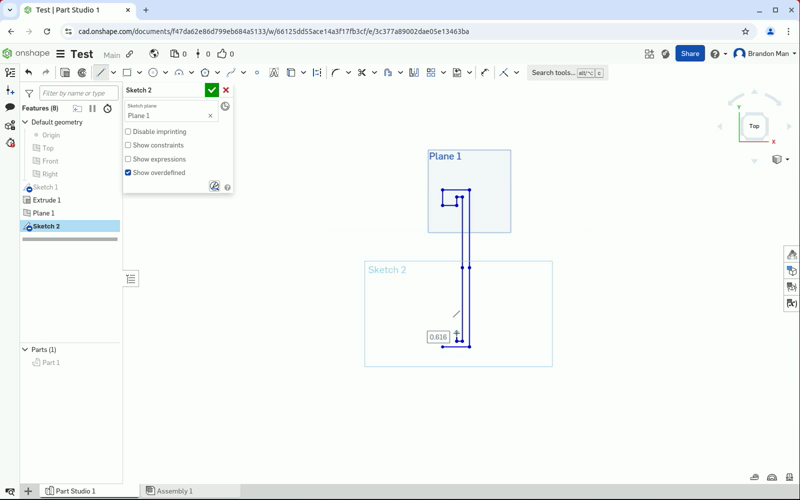
scroll(-6)
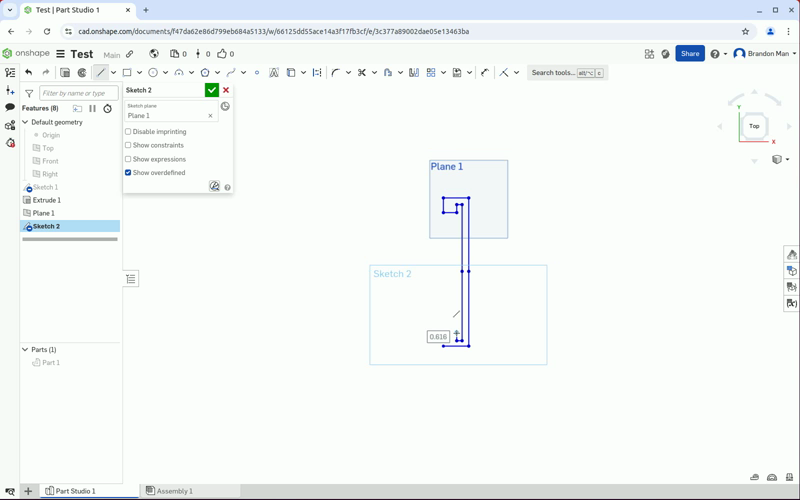
scroll(-6)
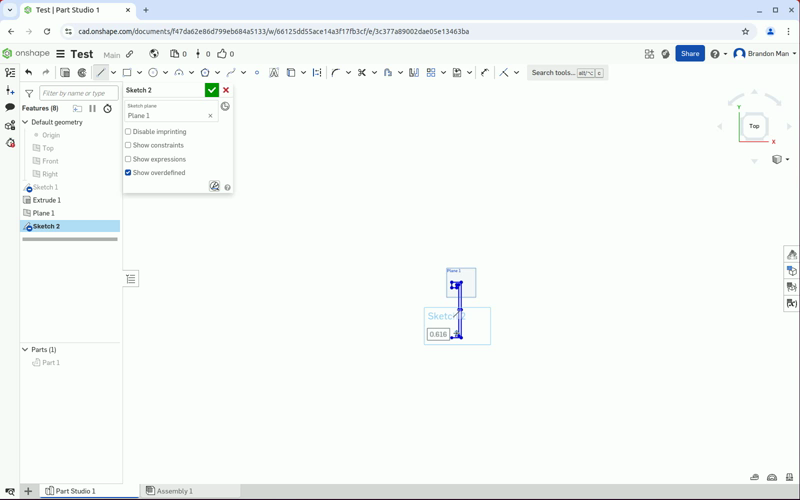
key_up(shift)
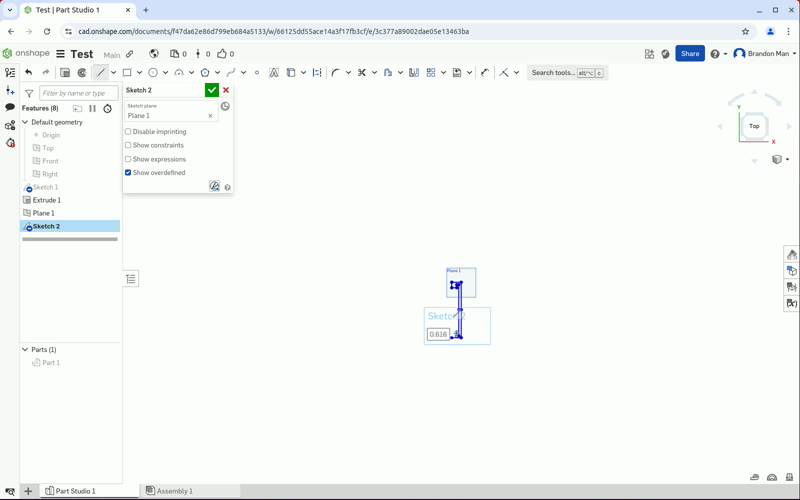
key_down(shift)
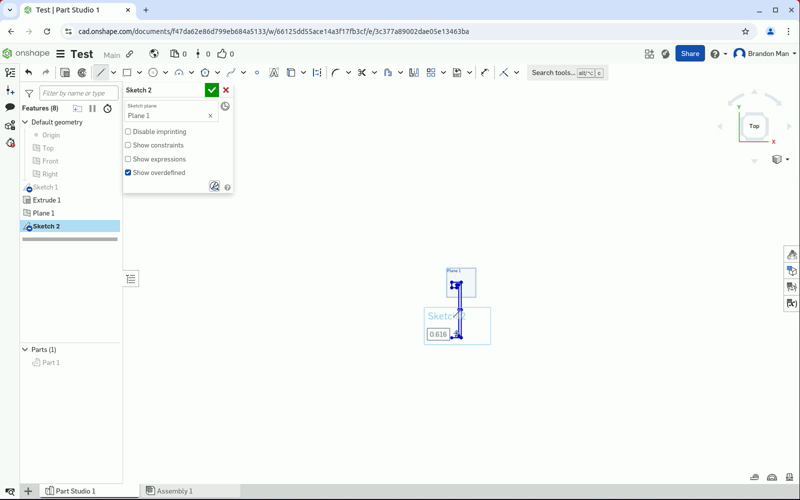
mouse_move(486, 332)
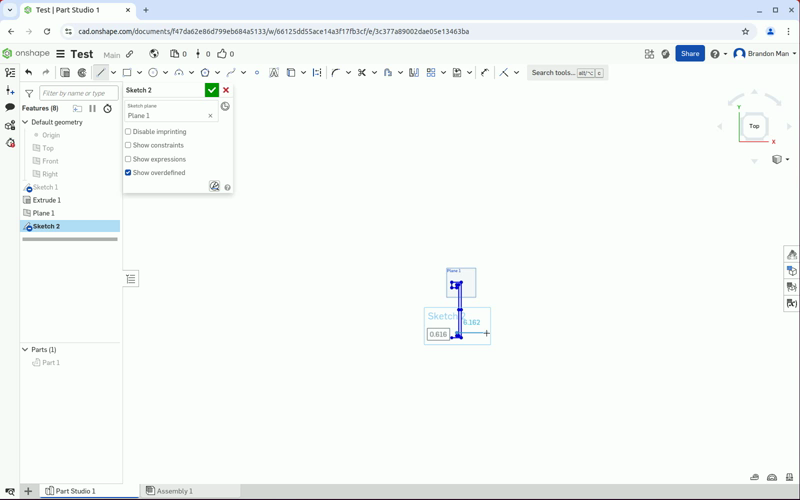
mouse_move(451, 332)
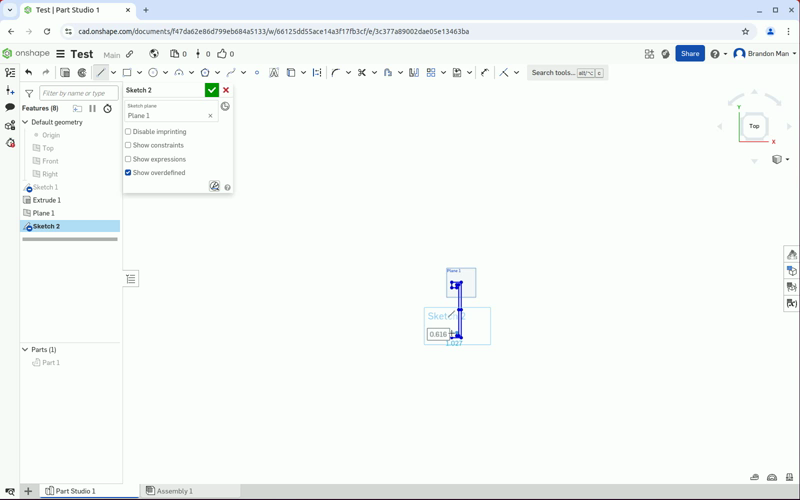
scroll(6)
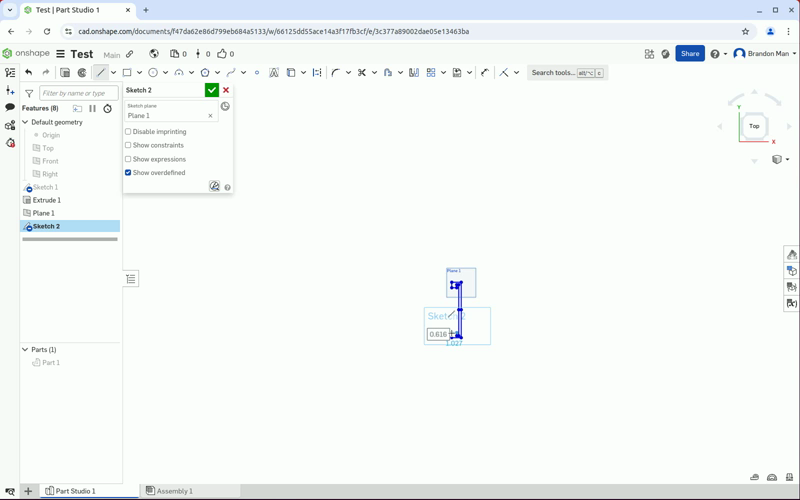
scroll(6)
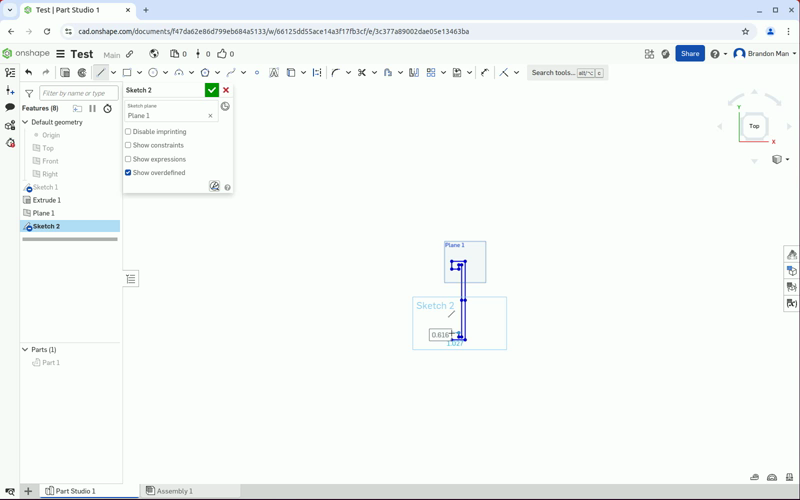
scroll(6)
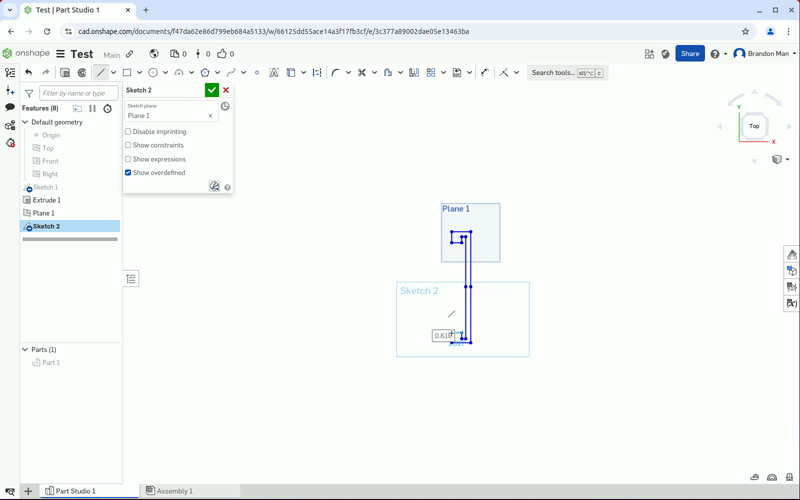
scroll(6)
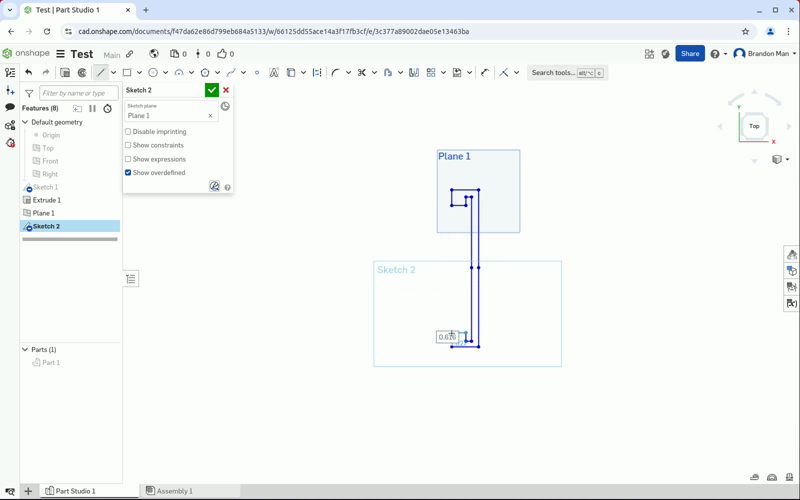
scroll(6)
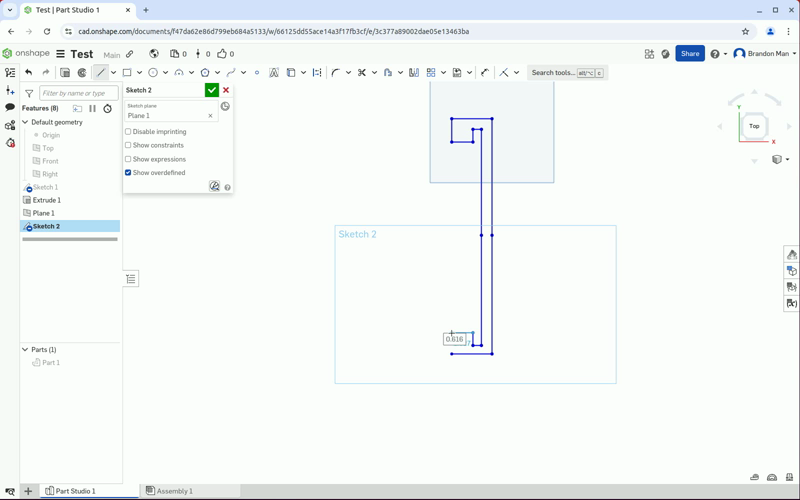
scroll(6)
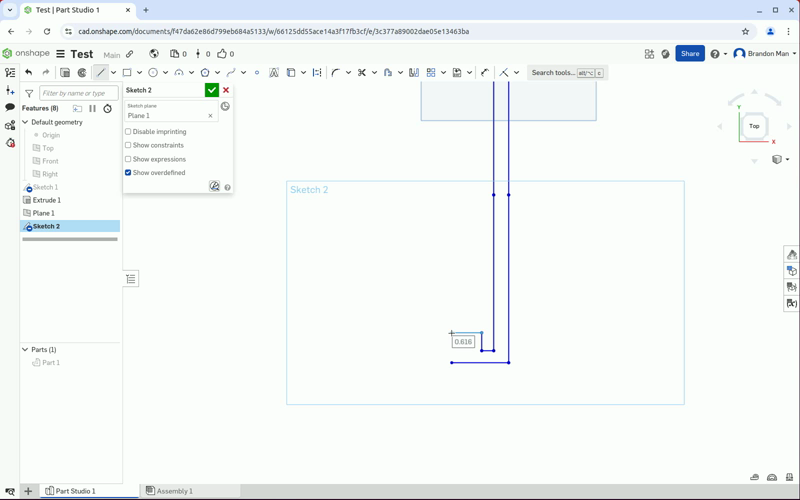
scroll(6)
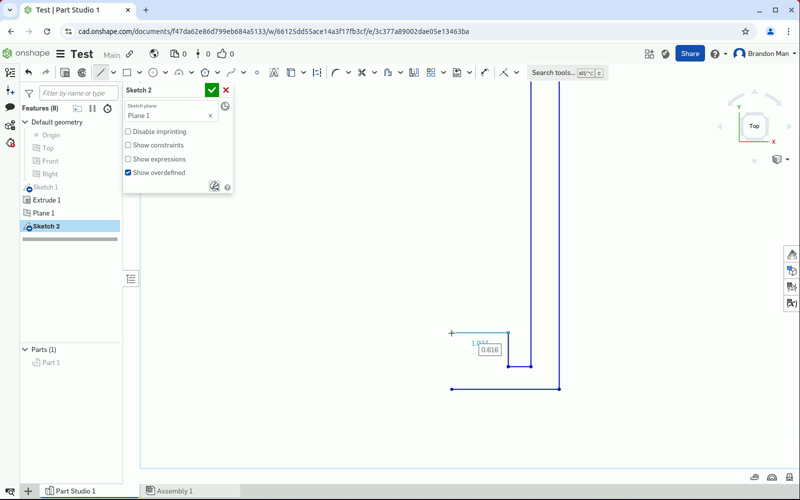
click(451, 332)
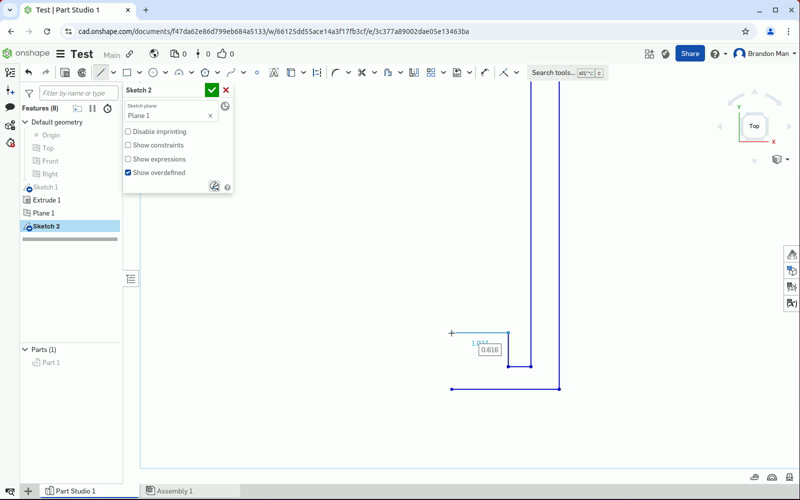
scroll(-6)
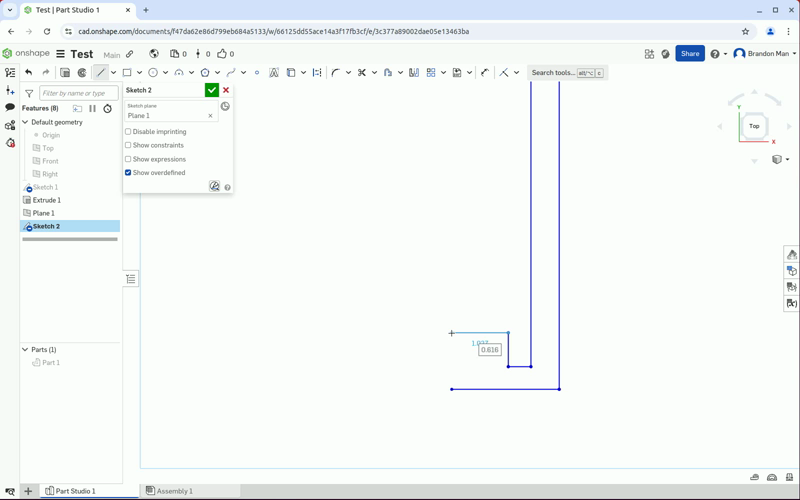
scroll(-6)
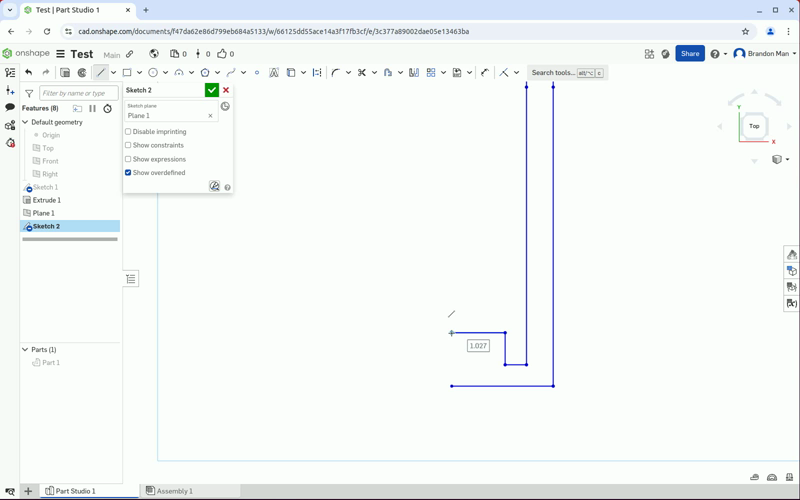
scroll(-6)
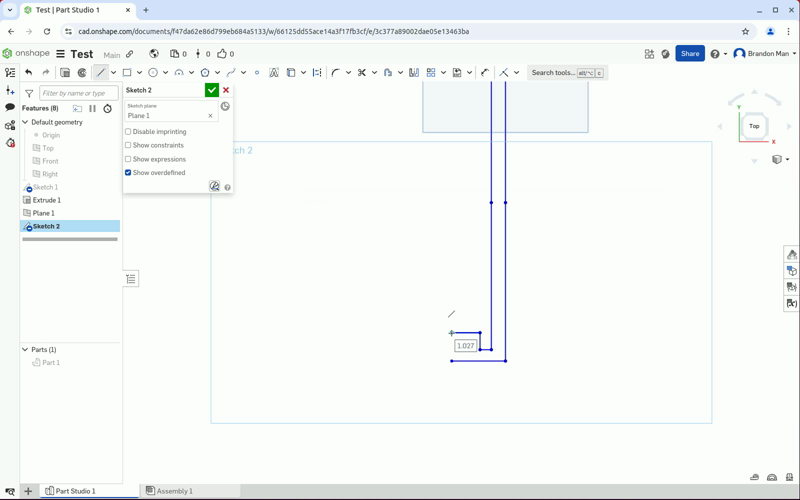
scroll(-6)
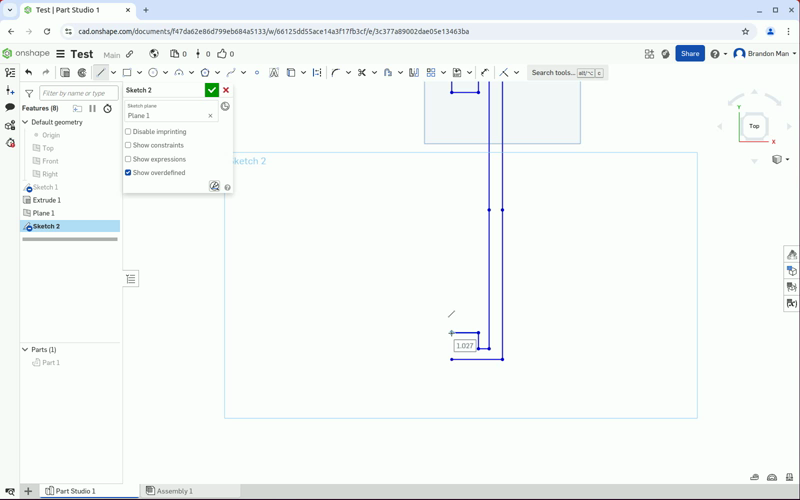
scroll(-6)
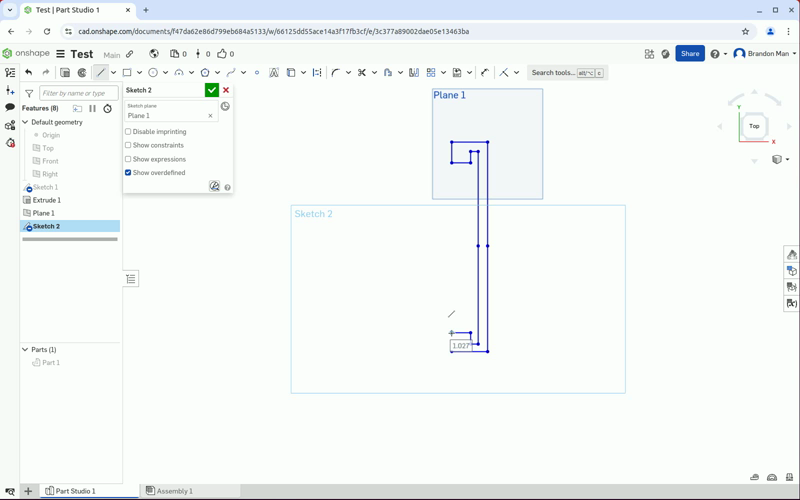
scroll(-6)
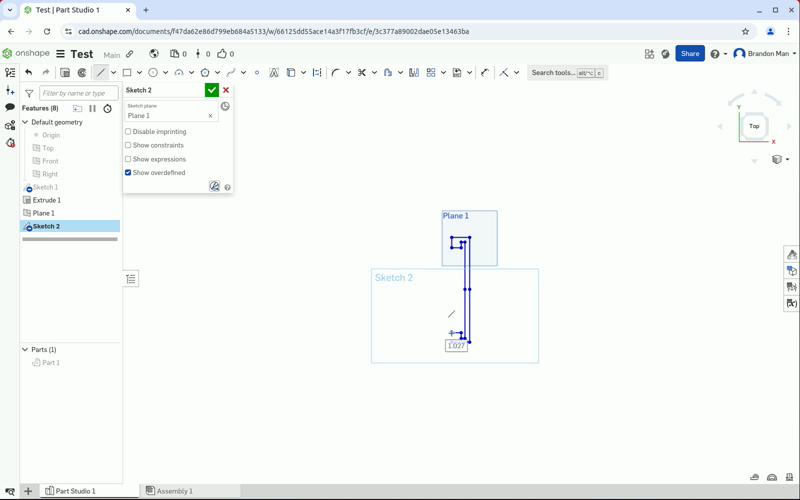
scroll(-6)
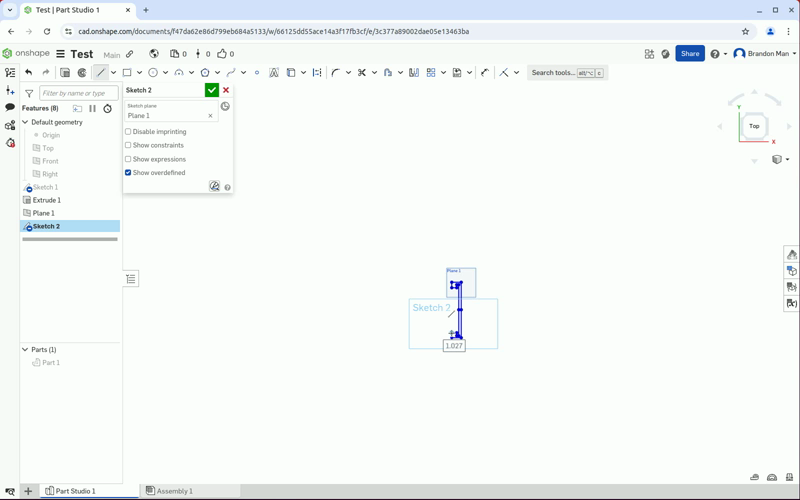
key_up(shift)
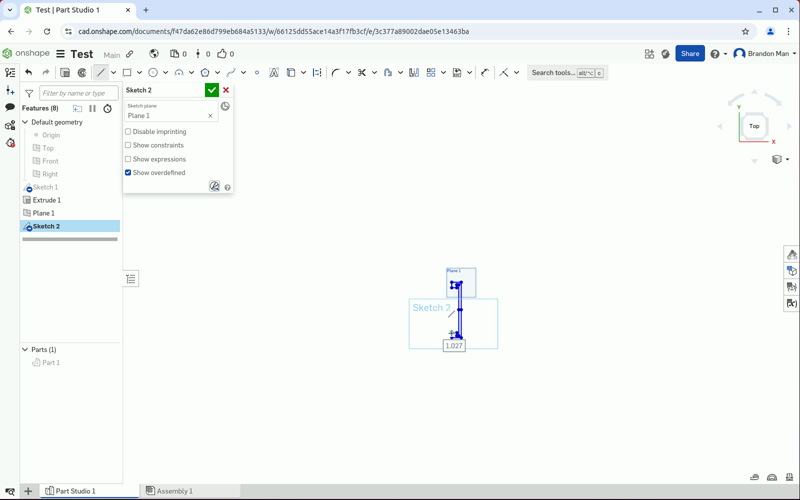
mouse_move(481, 332)
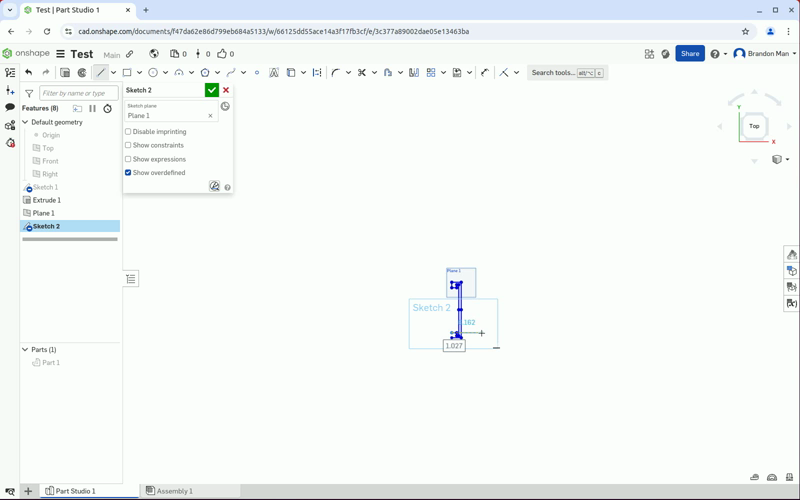
key_down(shift)
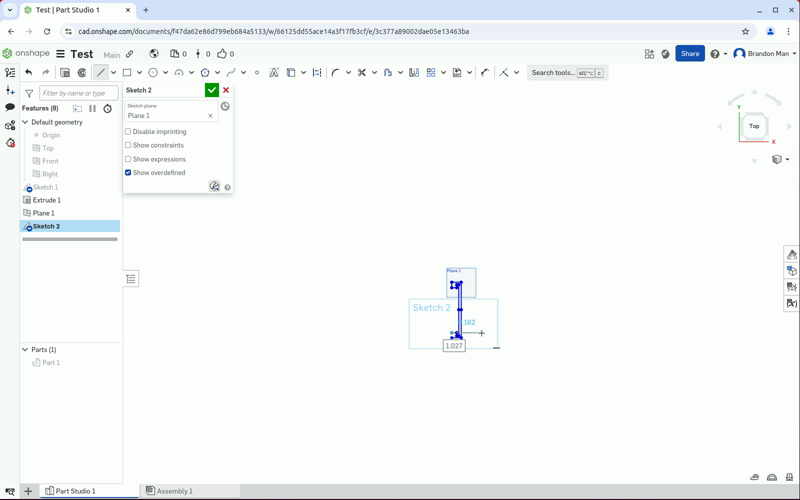
mouse_move(451, 337)
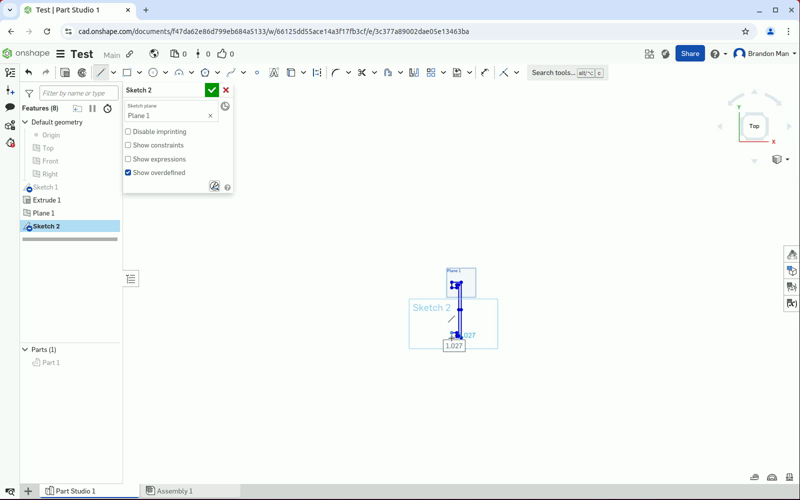
scroll(6)
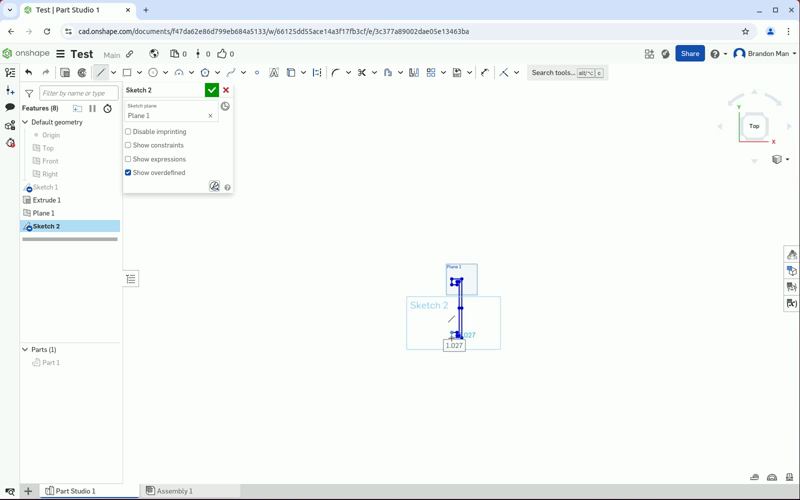
scroll(6)
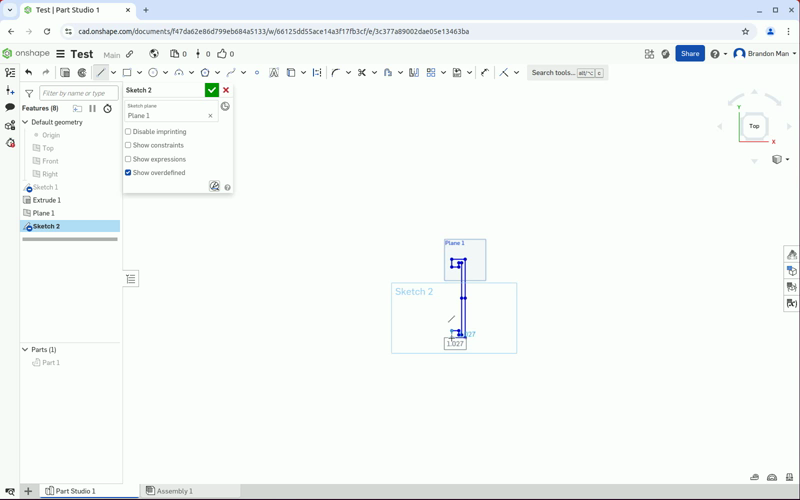
scroll(6)
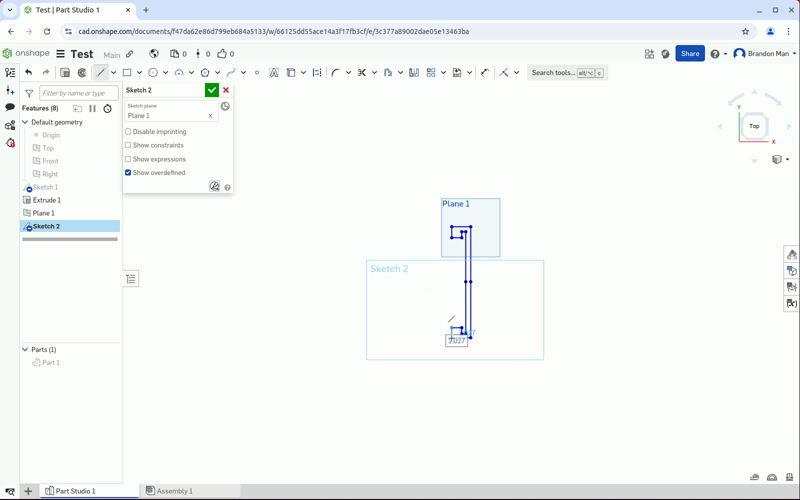
scroll(6)
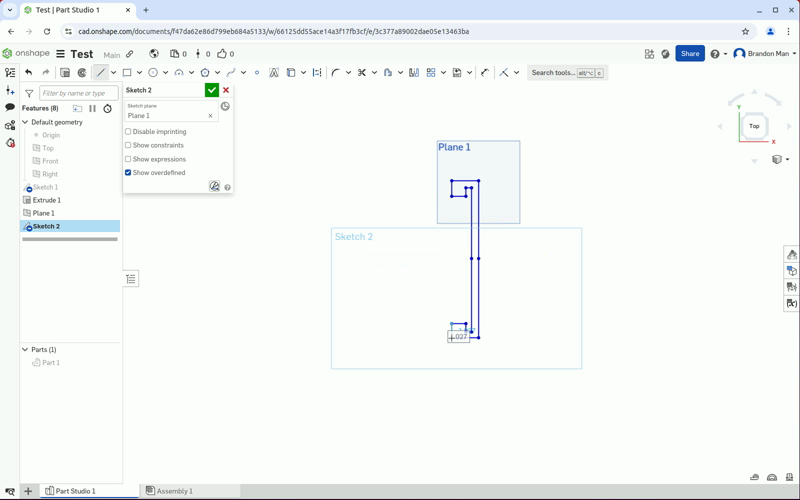
scroll(6)
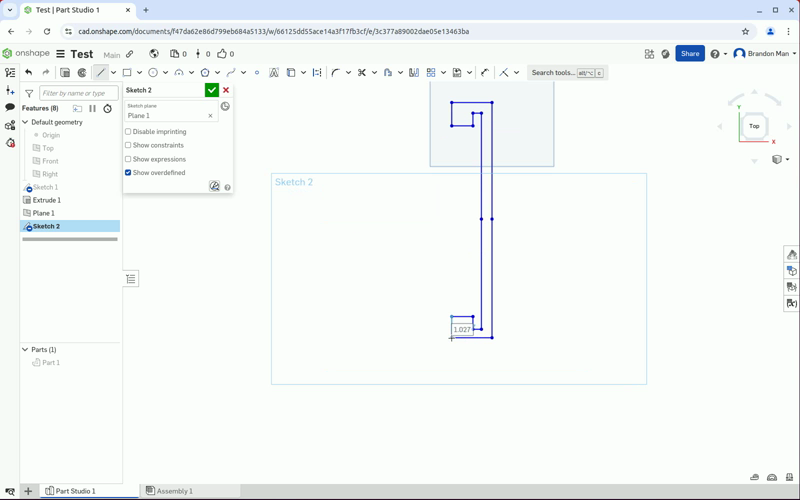
scroll(6)
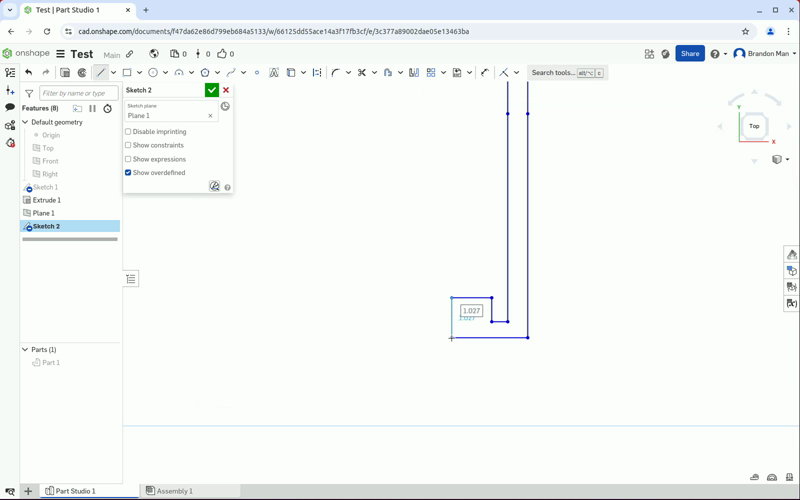
scroll(6)
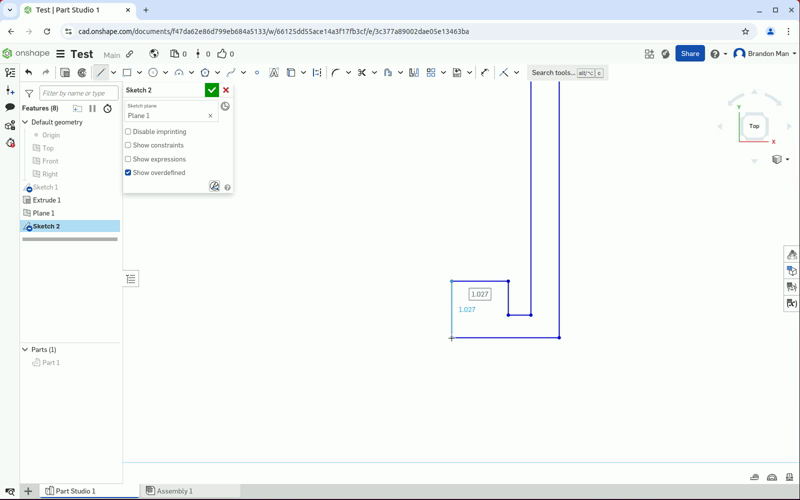
key_up(shift)
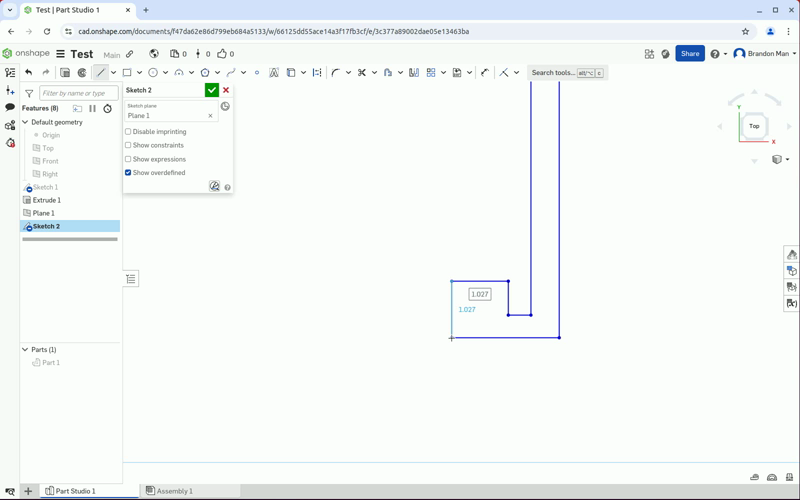
click(451, 337)
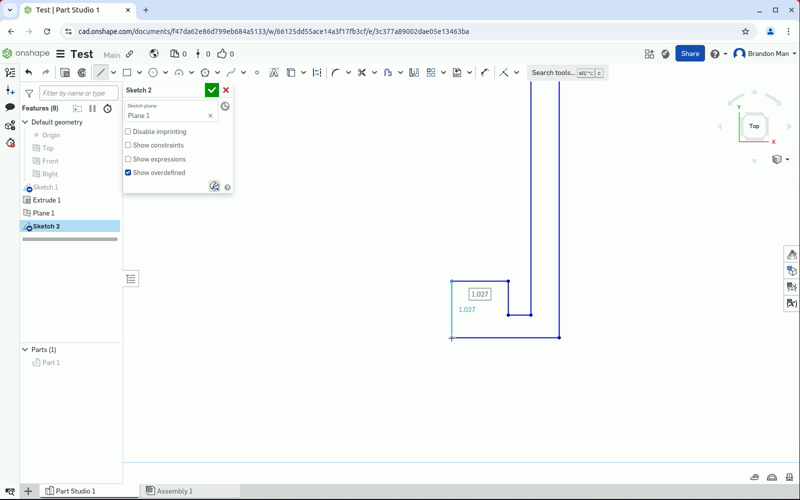
scroll(-6)
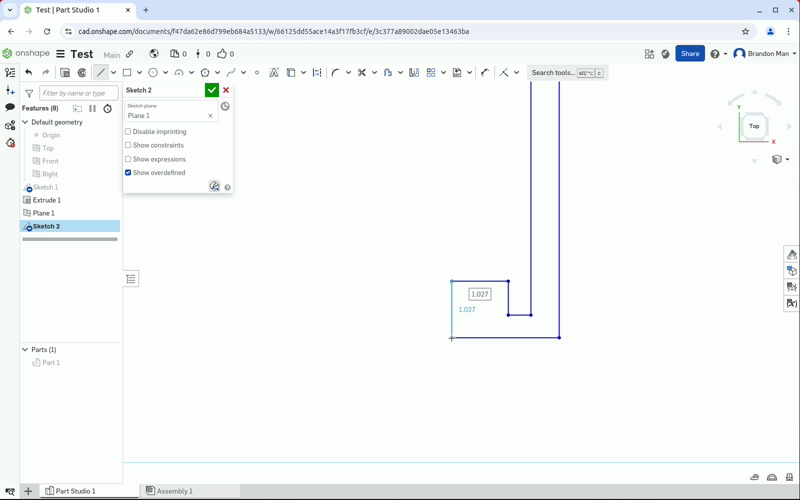
scroll(-6)
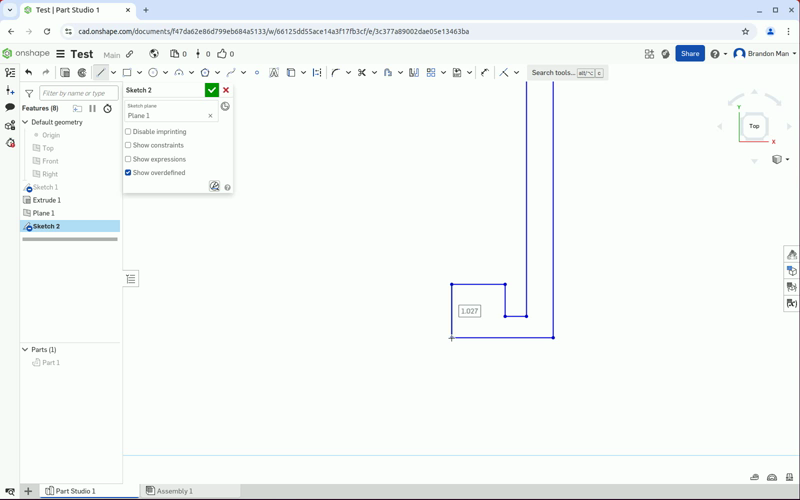
scroll(-6)
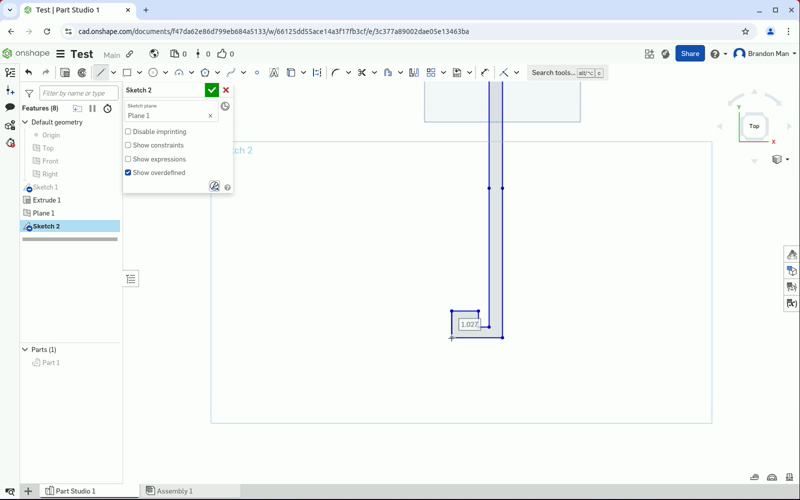
scroll(-6)
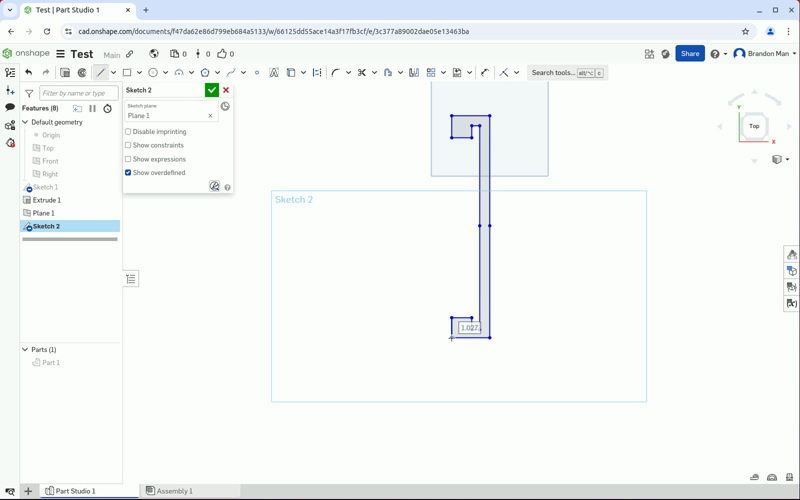
scroll(-6)
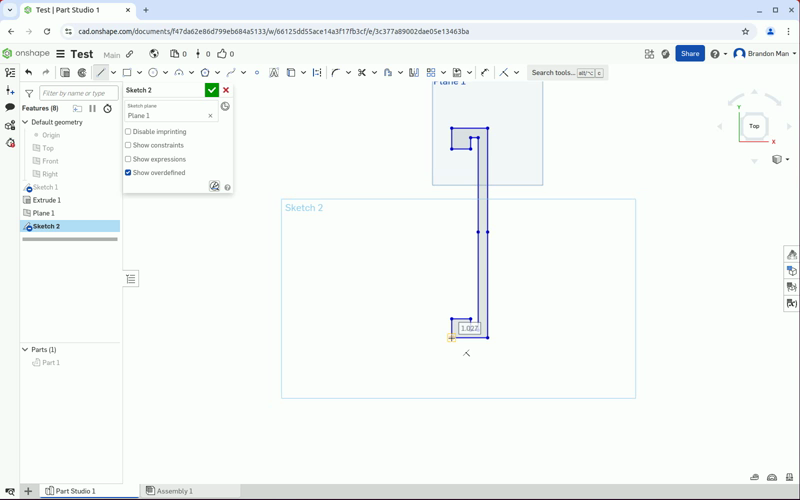
scroll(-6)
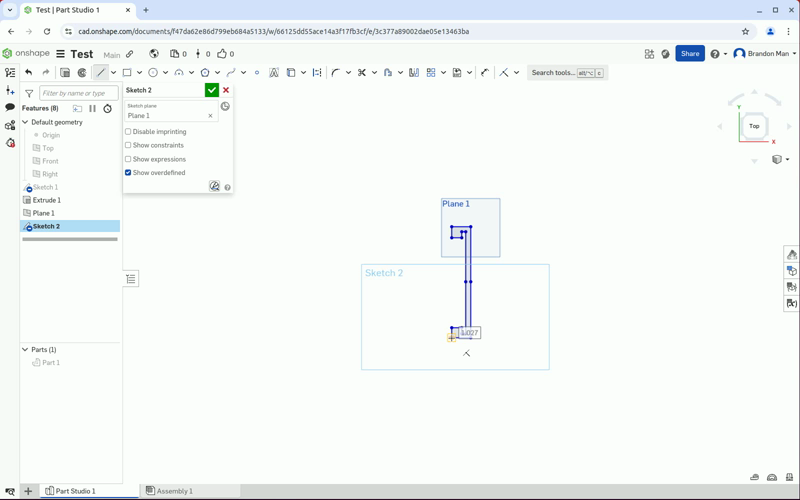
scroll(-6)
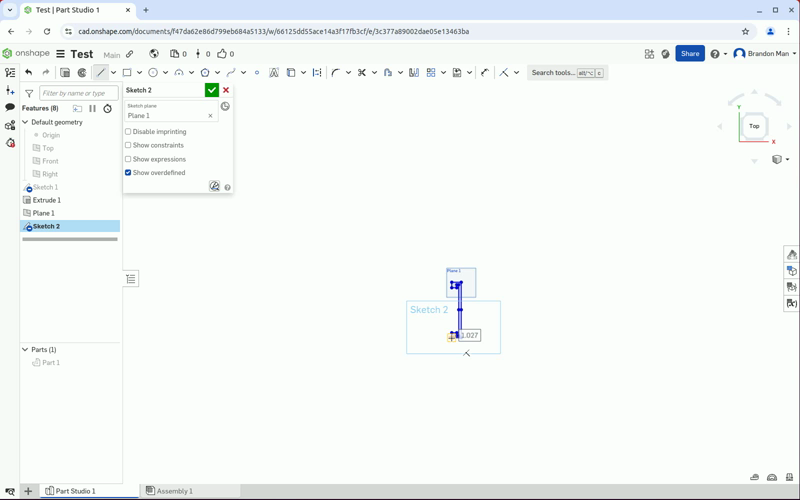
key(esc)
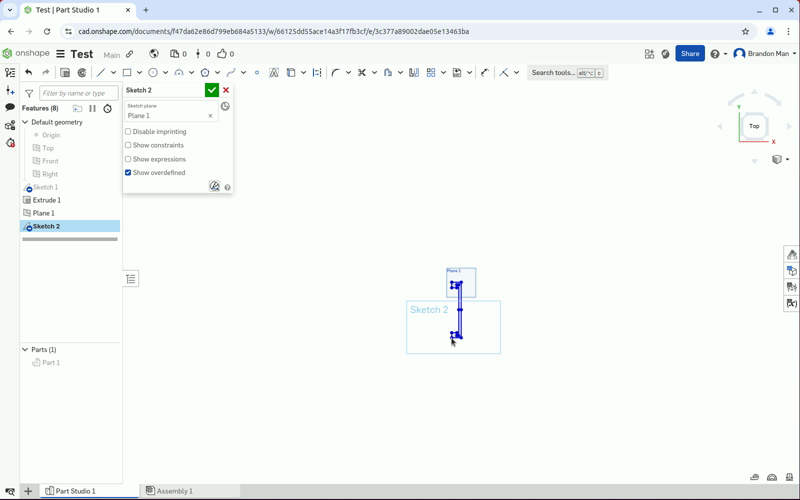
mouse_move(459, 336)
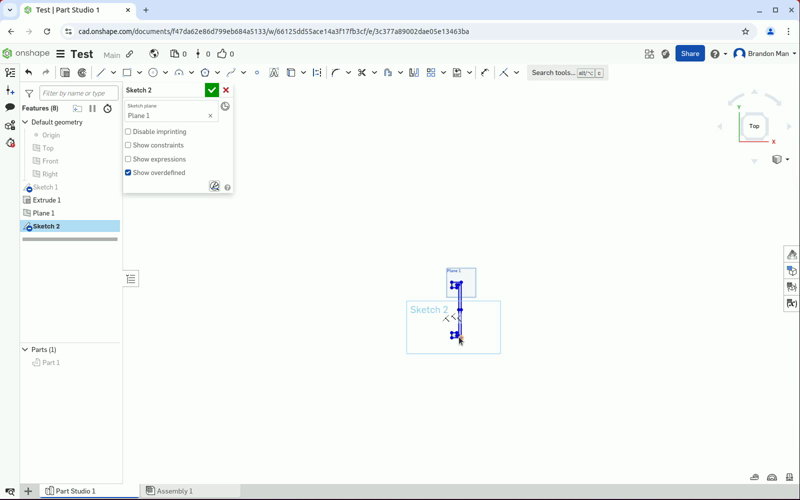
scroll(6)
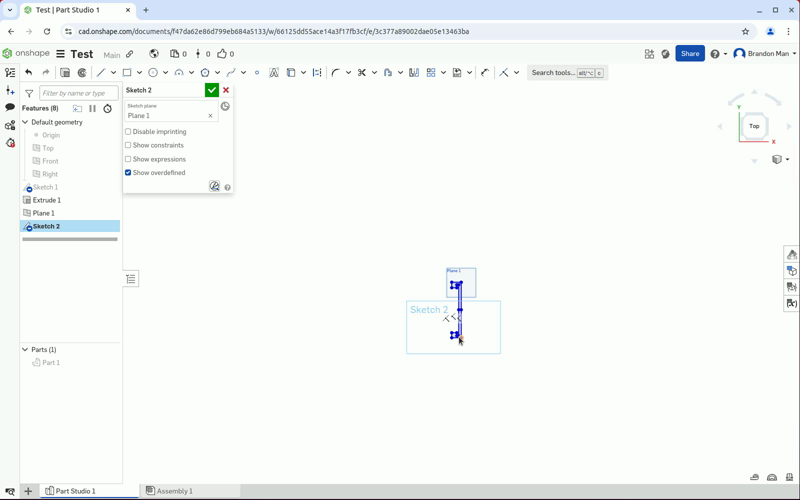
scroll(6)
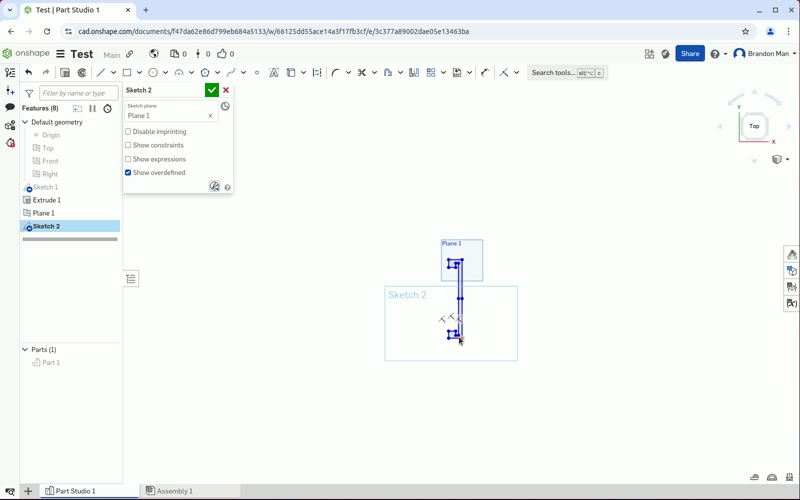
scroll(6)
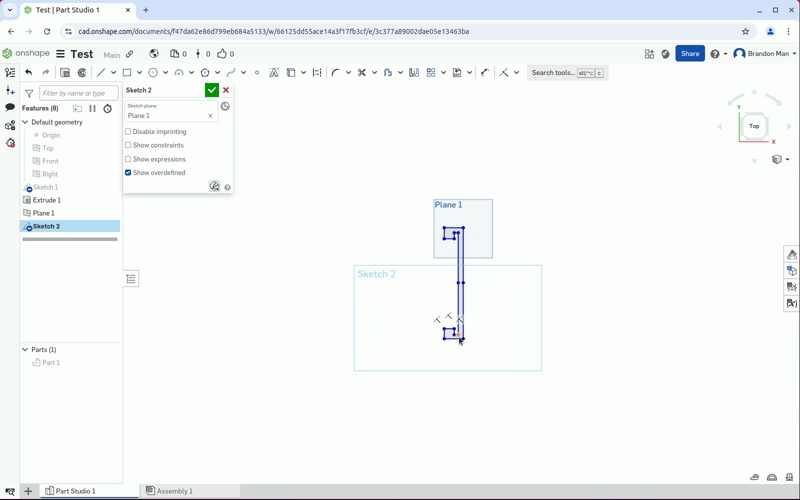
scroll(6)
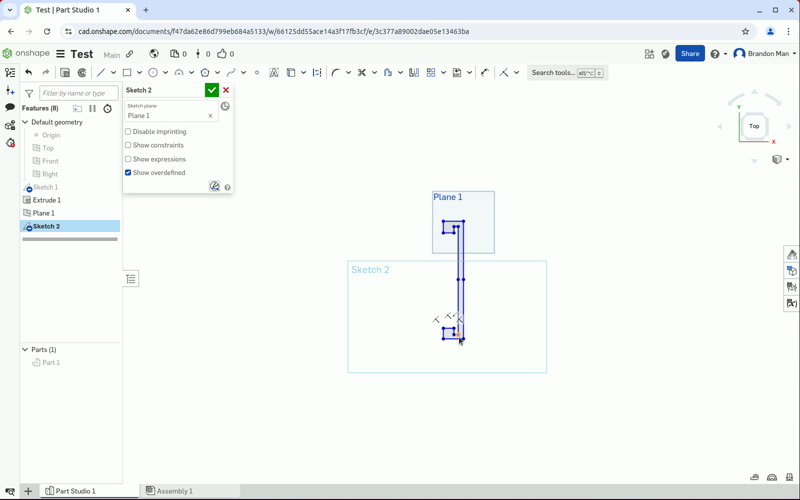
scroll(6)
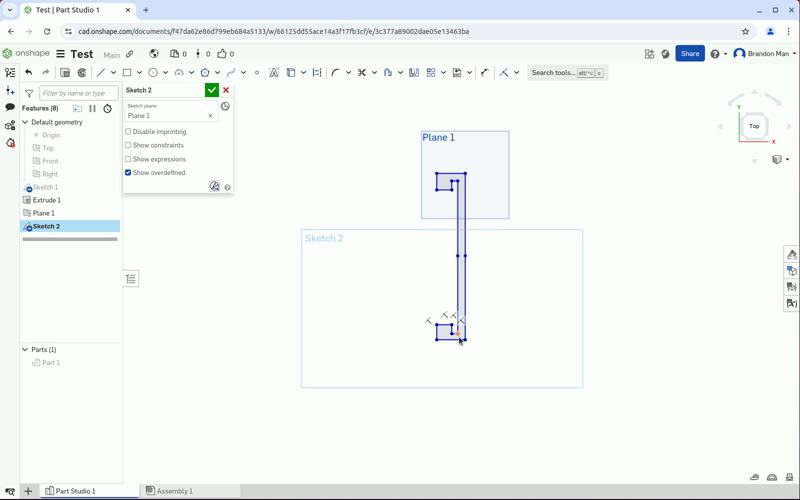
scroll(6)
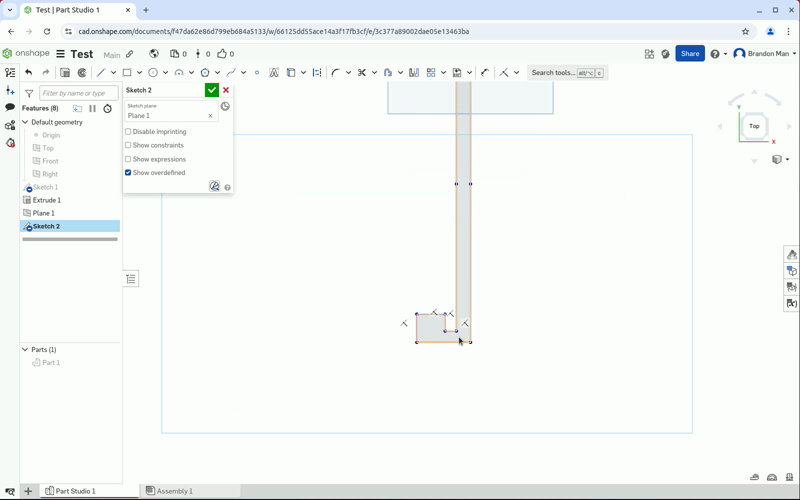
scroll(6)
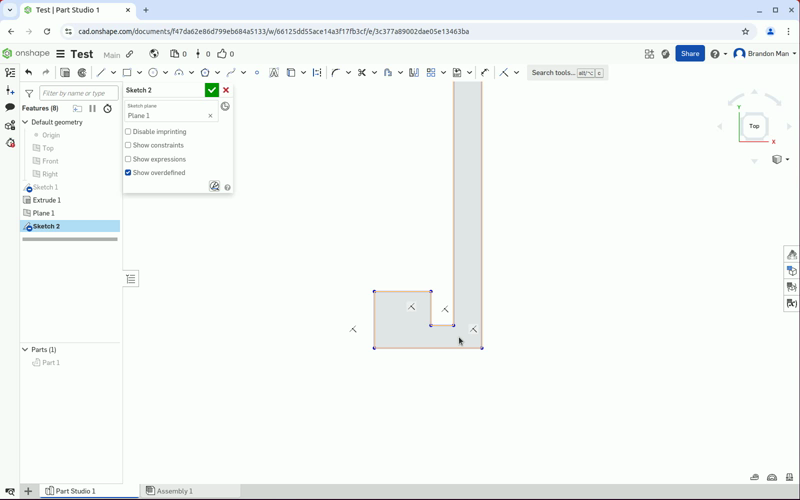
click(459, 336)
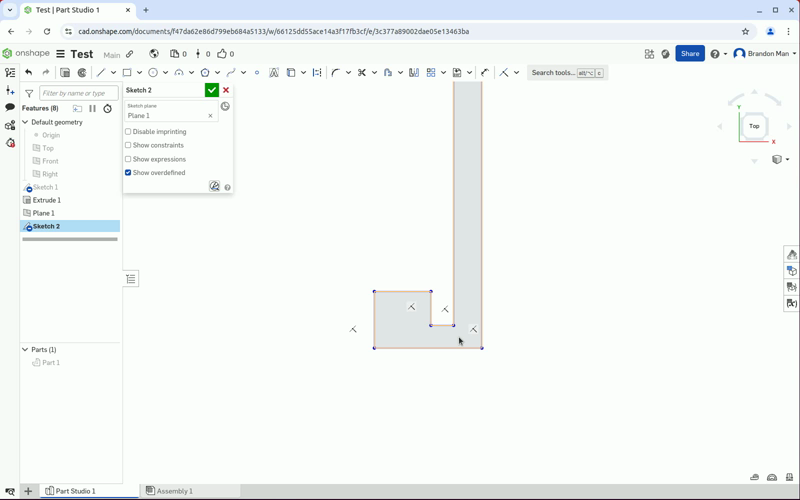
scroll(-6)
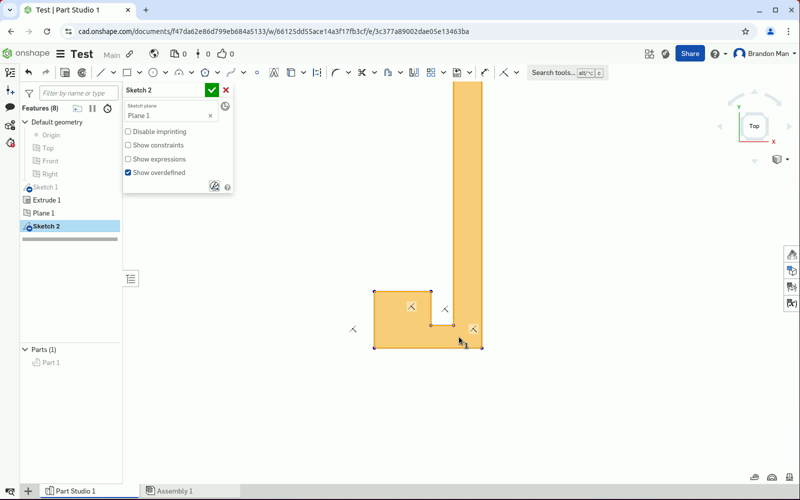
scroll(-6)
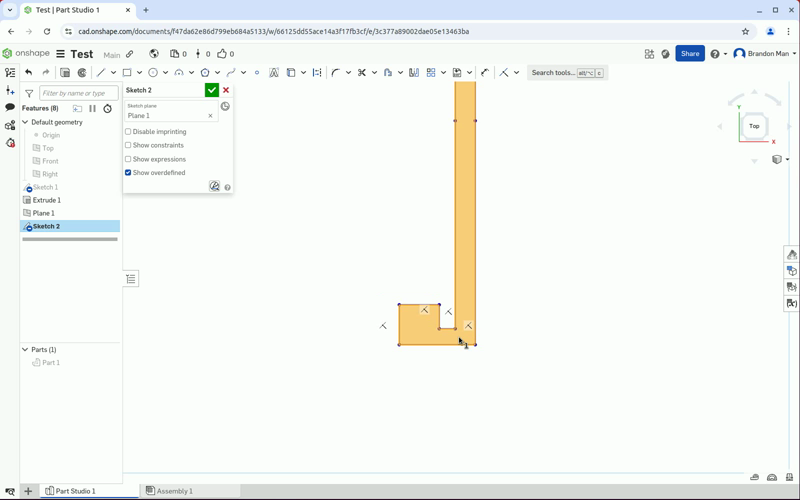
scroll(-6)
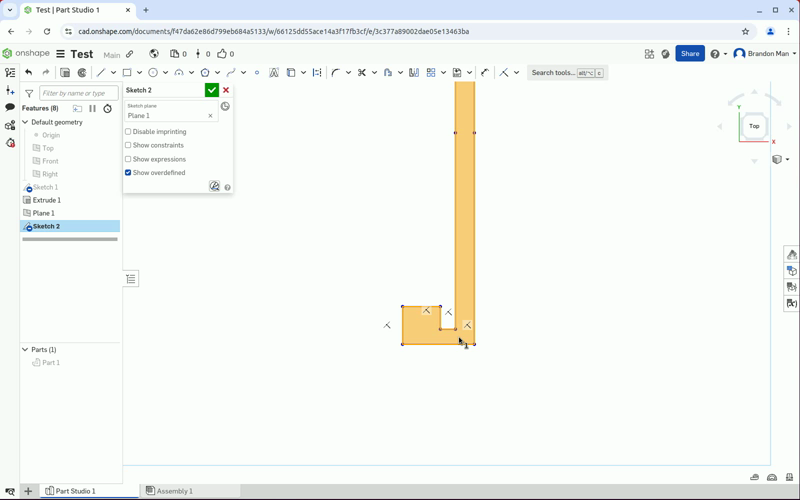
scroll(-6)
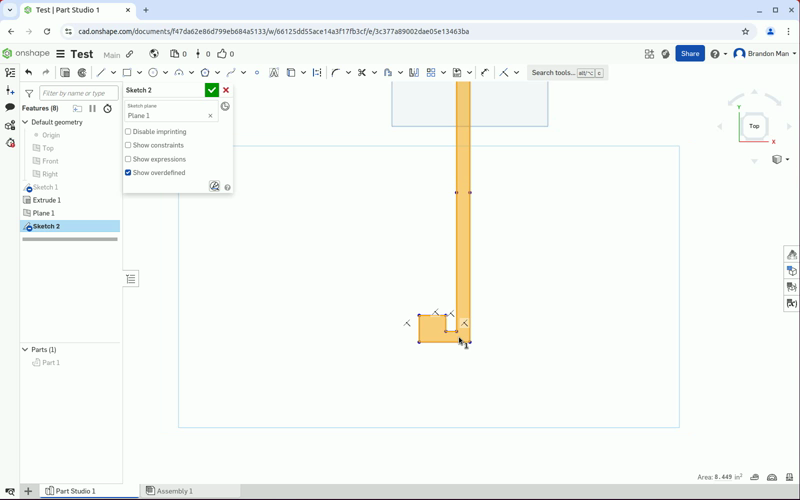
scroll(-6)
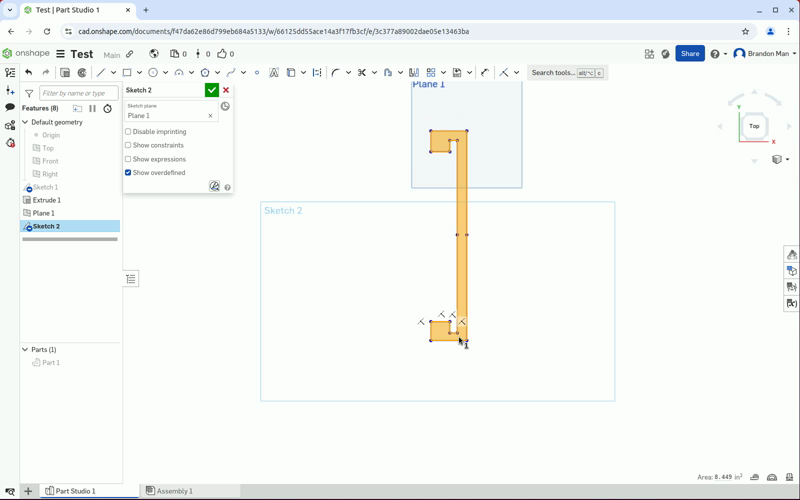
scroll(-6)
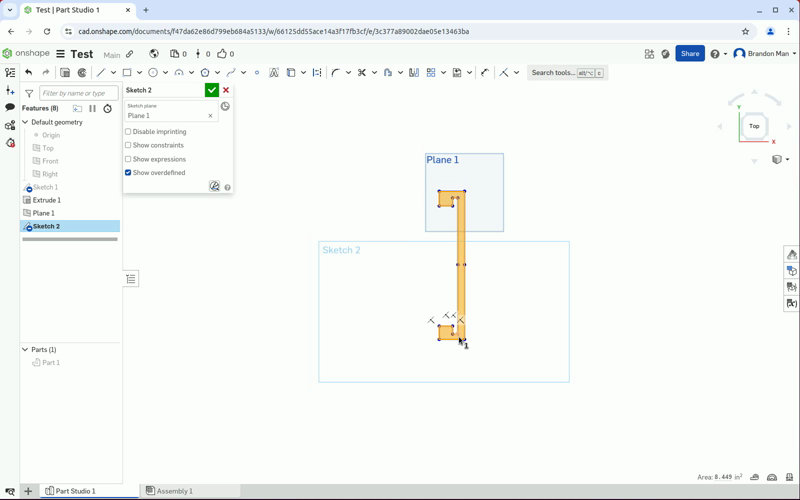
scroll(-6)
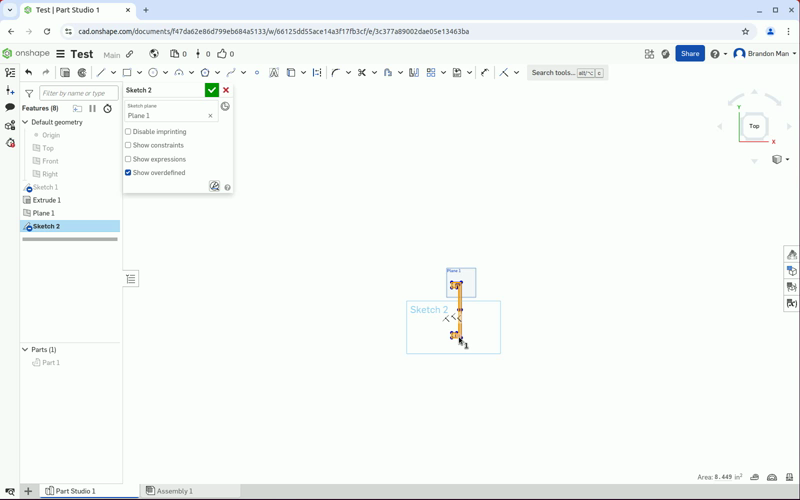
mouse_move(73, 352)
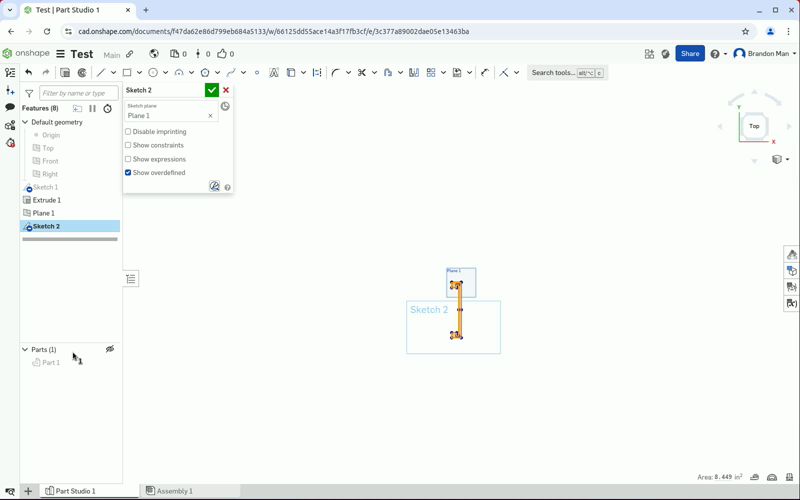
key(shift+y)
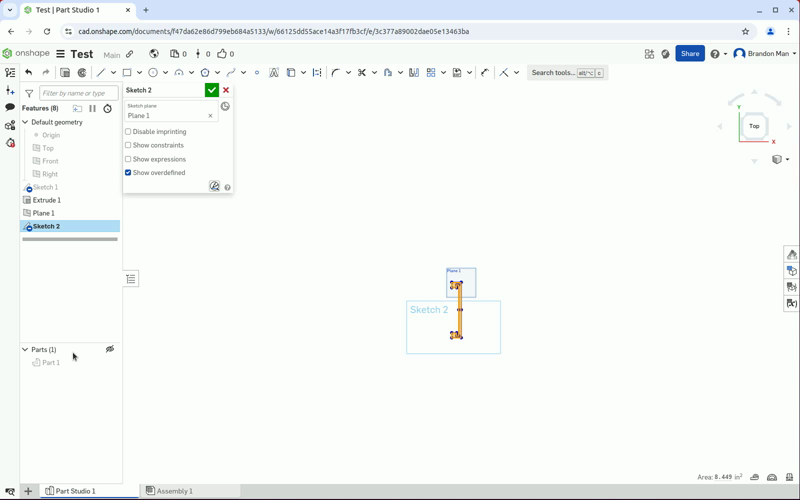
key(shift+e)
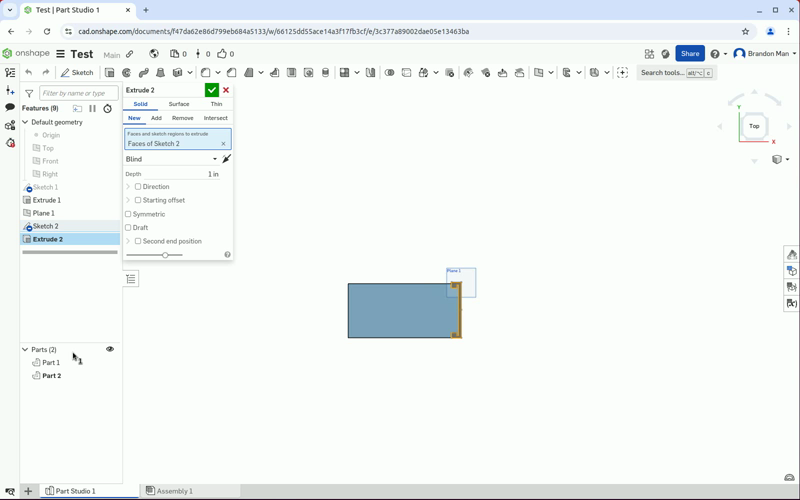
mouse_move(143, 106)
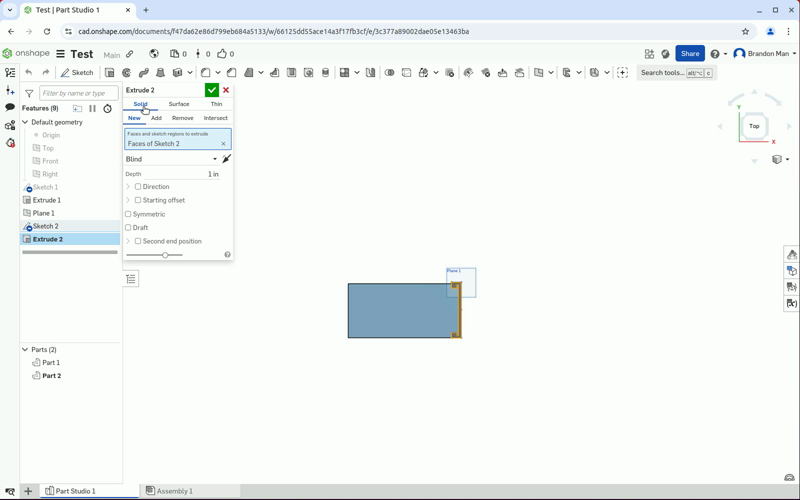
click(143, 106)
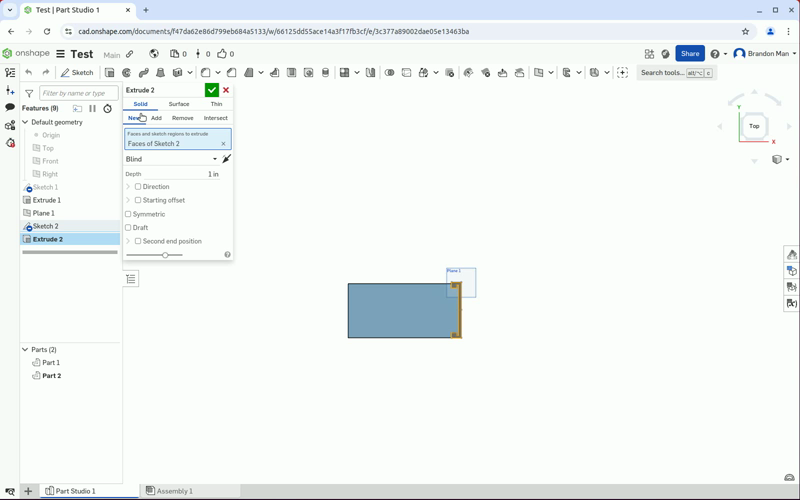
mouse_move(137, 120)
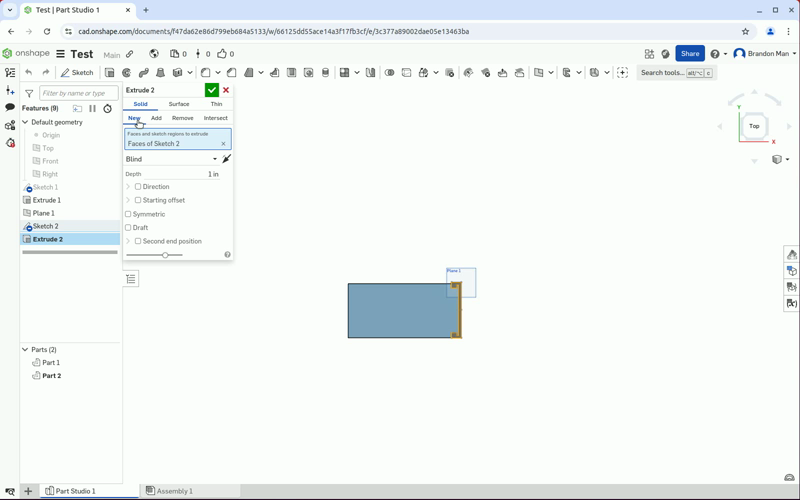
click(137, 120)
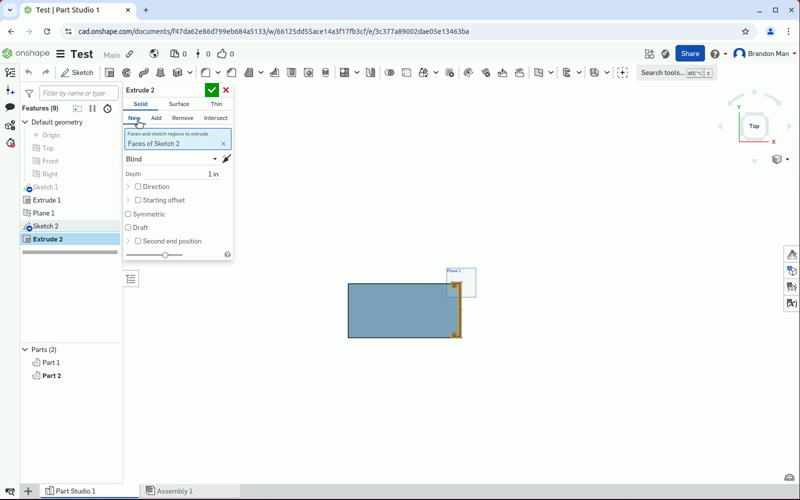
key(tab, 4)
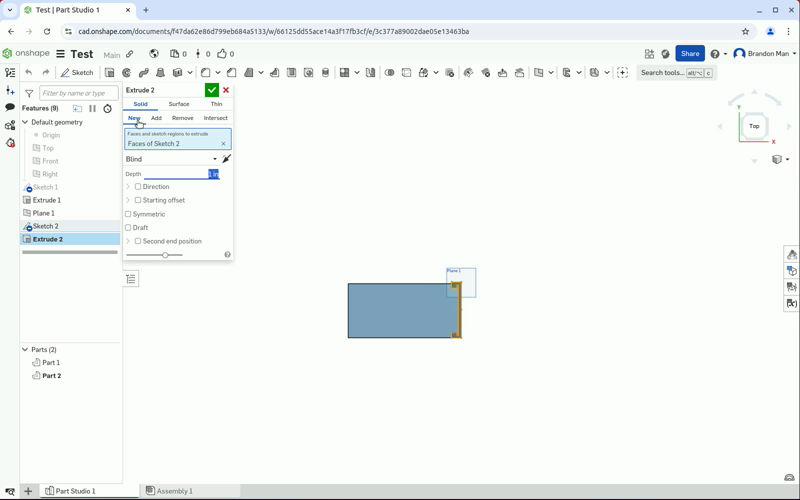
text(20.942)
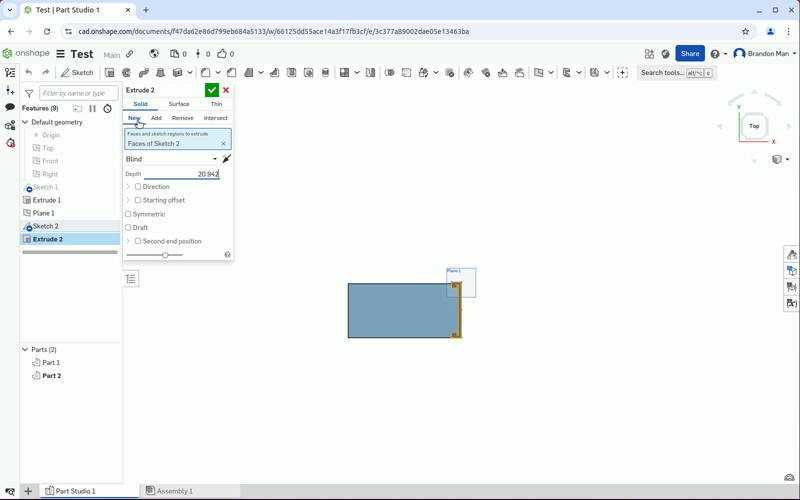
key(enter)
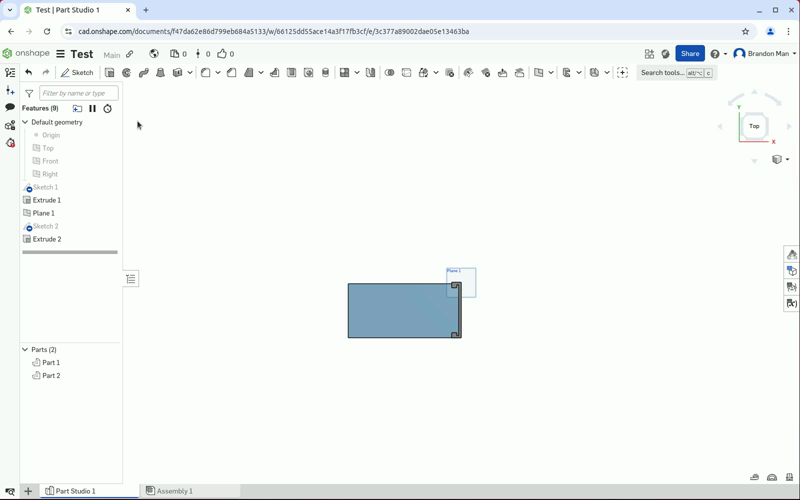
key(shift+h)
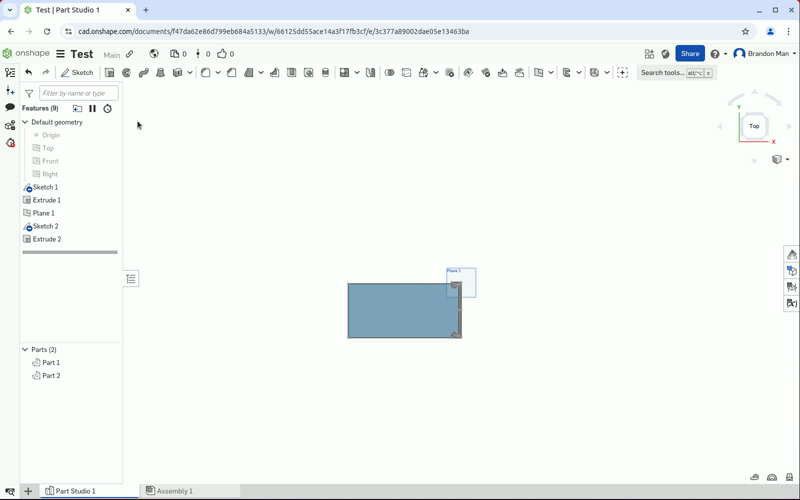
key(shift+h)
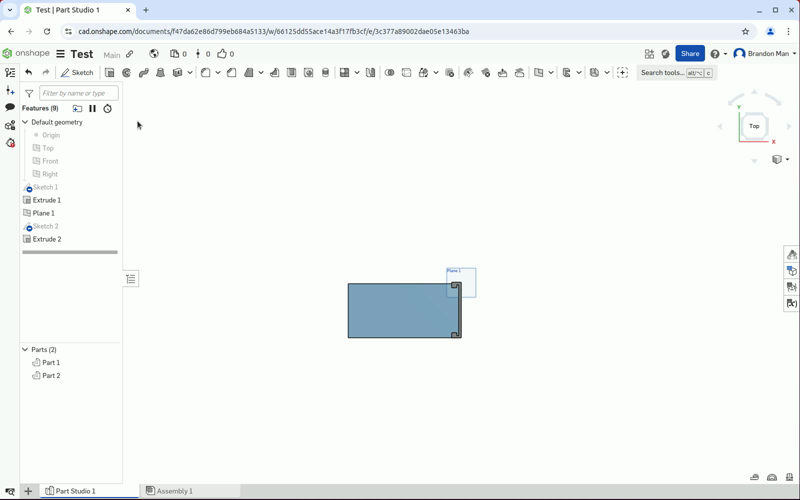
mouse_move(73, 189)
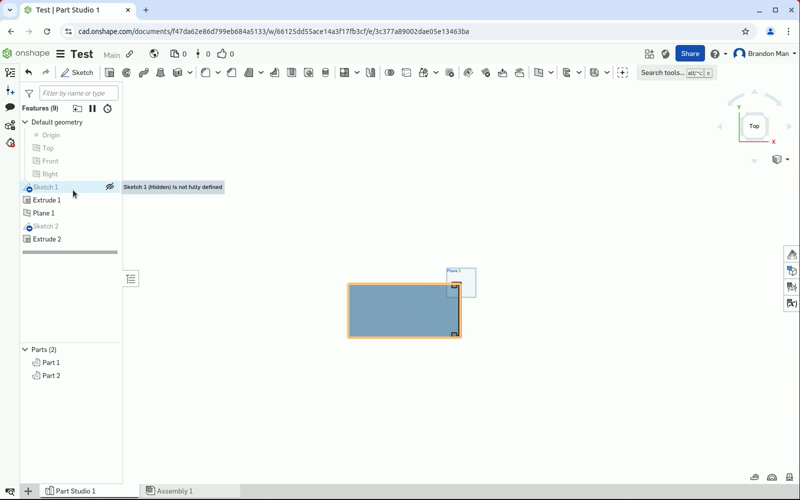
click(73, 189)
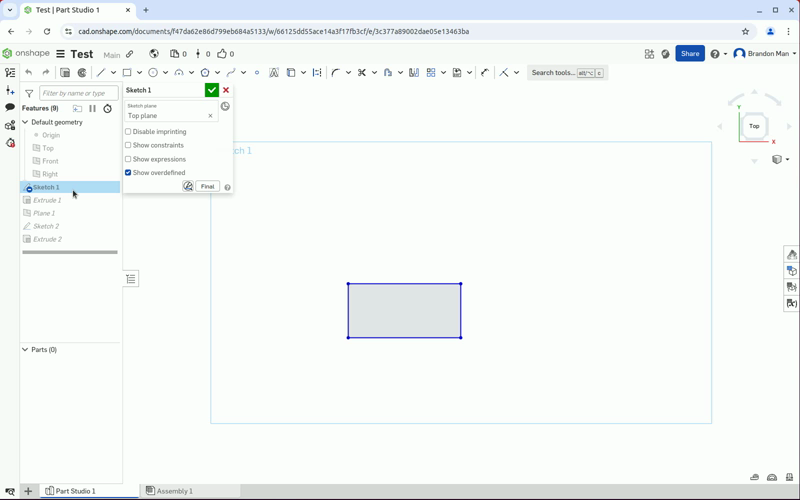
mouse_move(229, 92)
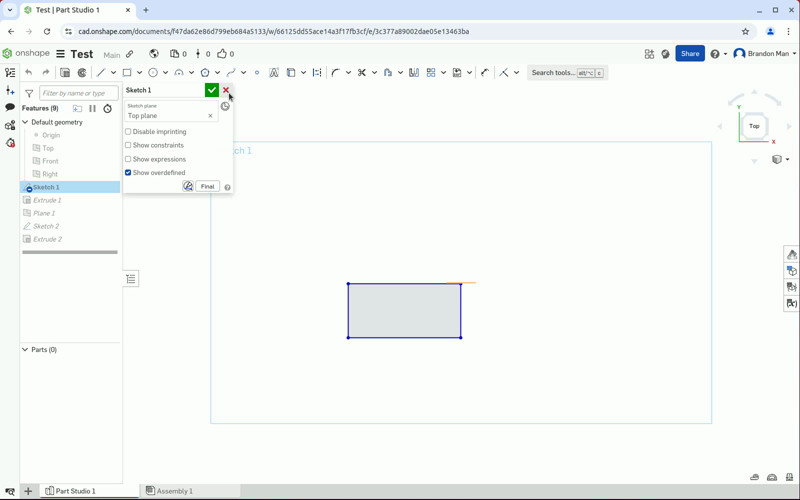
click(229, 92)
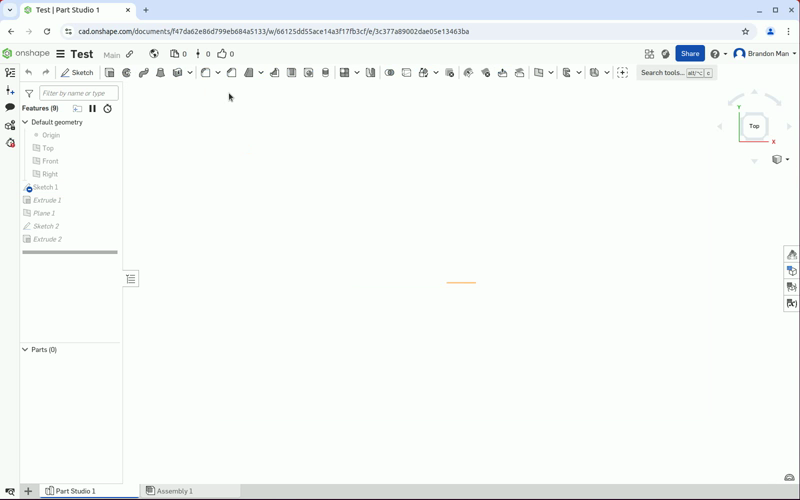
key(shift+s)
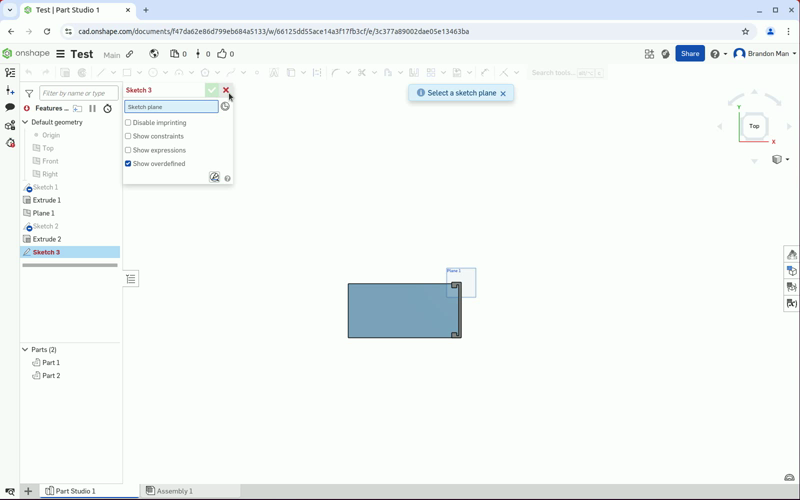
mouse_move(73, 215)
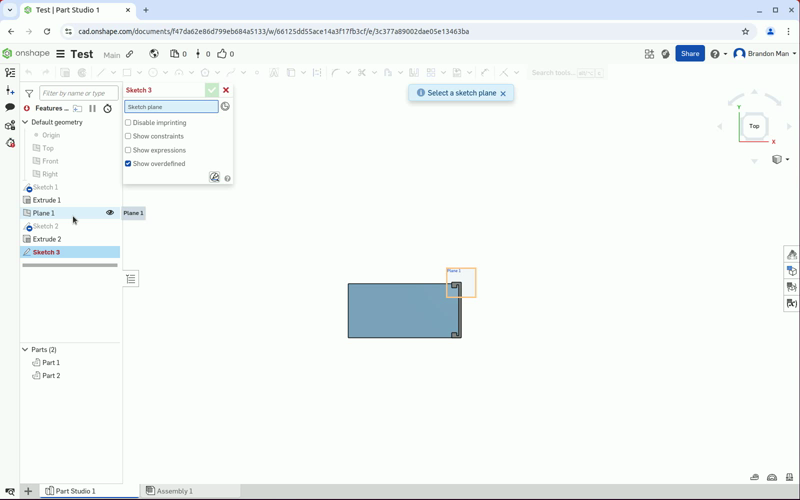
click(73, 215)
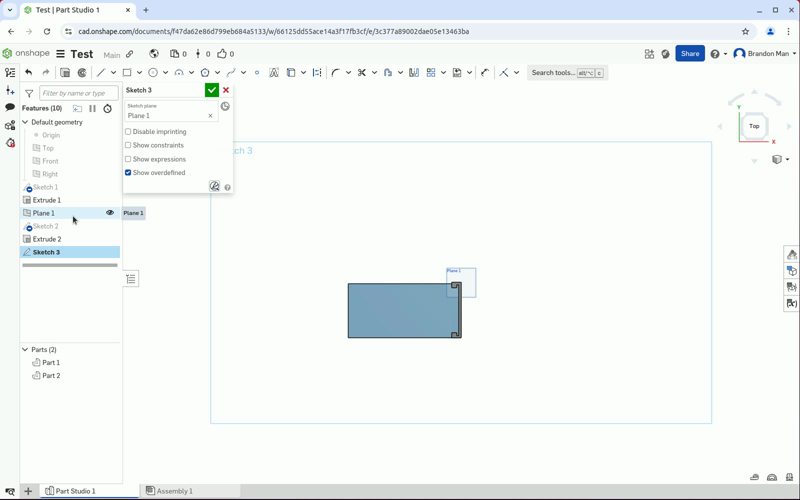
mouse_move(73, 352)
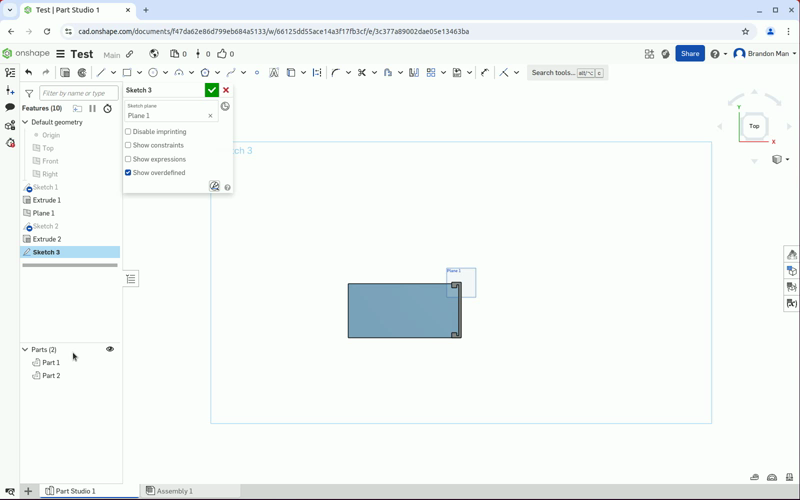
key(y)
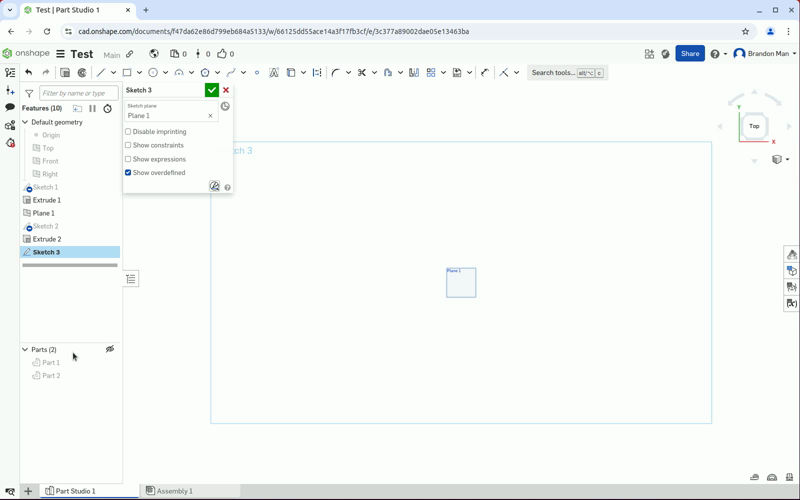
key(l)
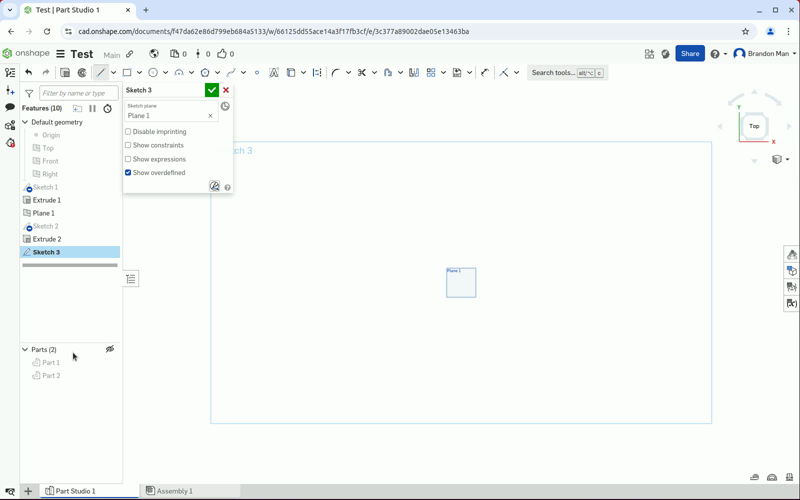
key_down(shift)
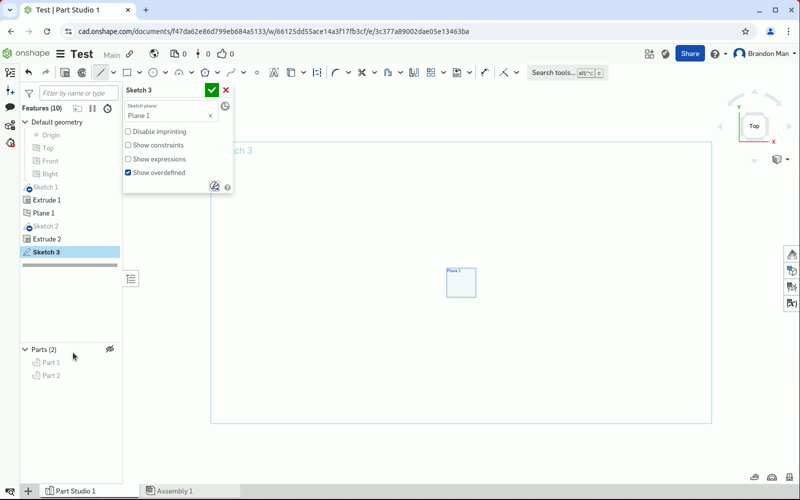
mouse_move(348, 337)
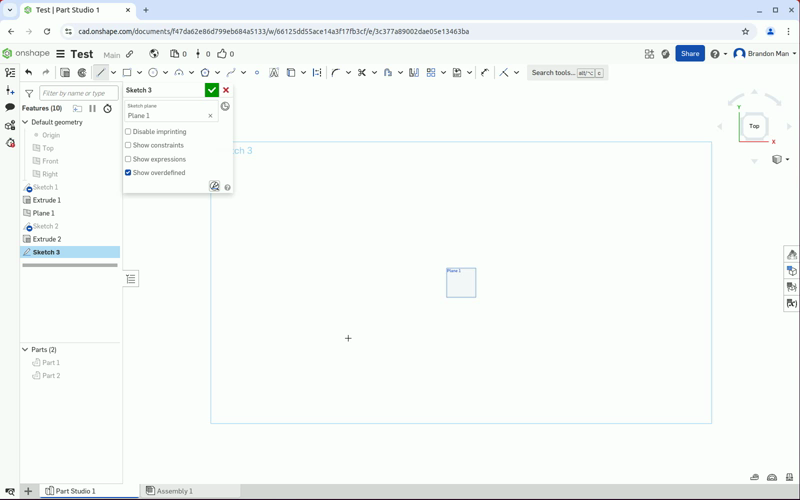
click(348, 337)
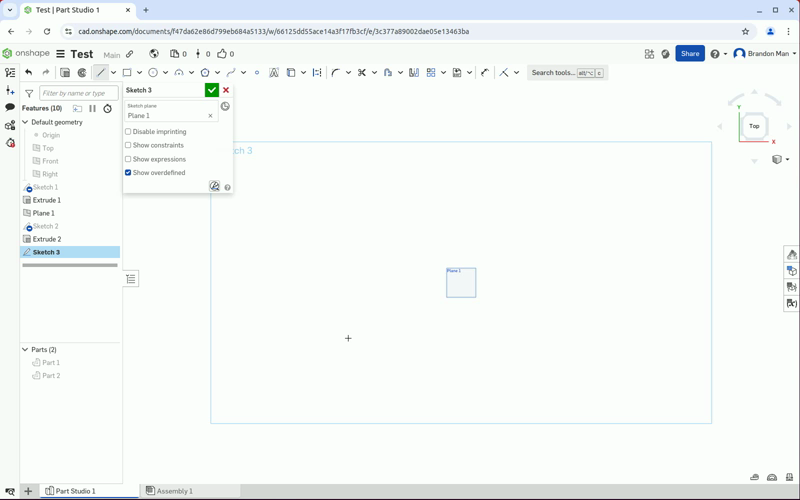
key_up(shift)
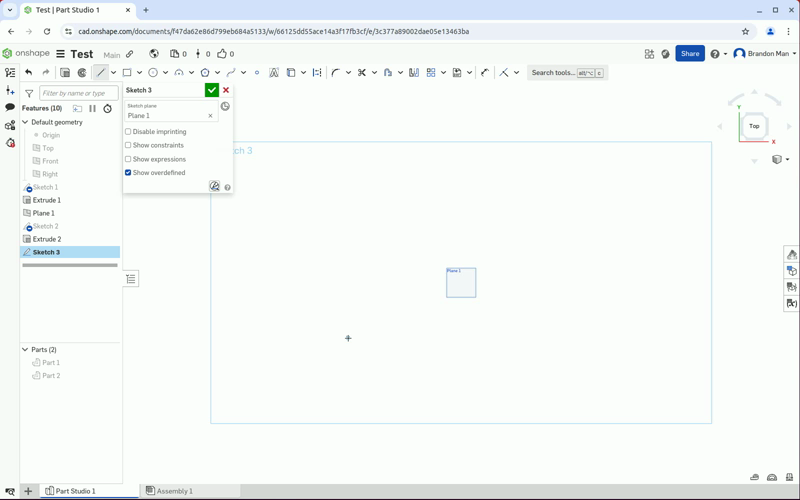
key_down(shift)
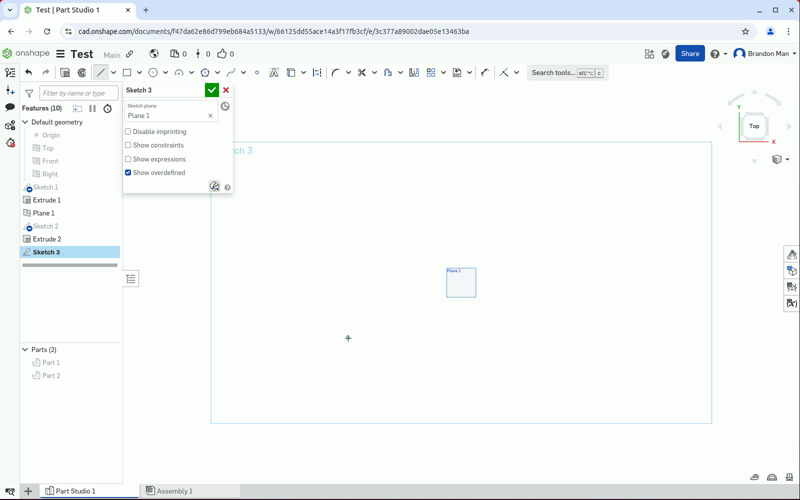
mouse_move(378, 337)
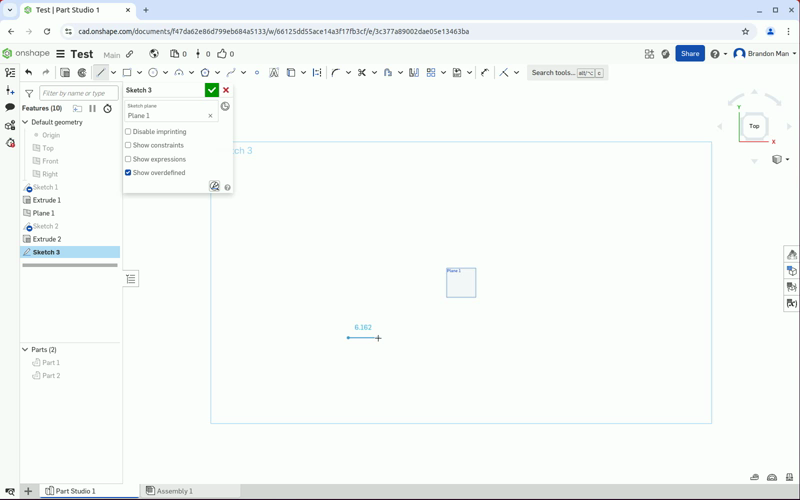
mouse_move(358, 337)
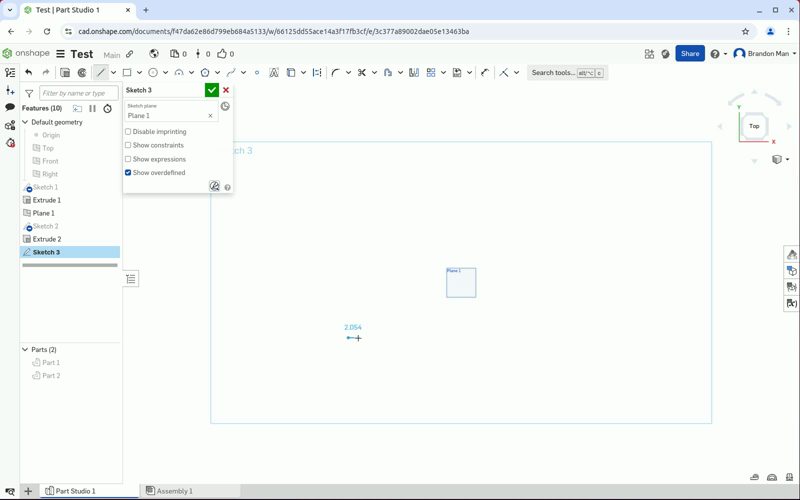
click(358, 337)
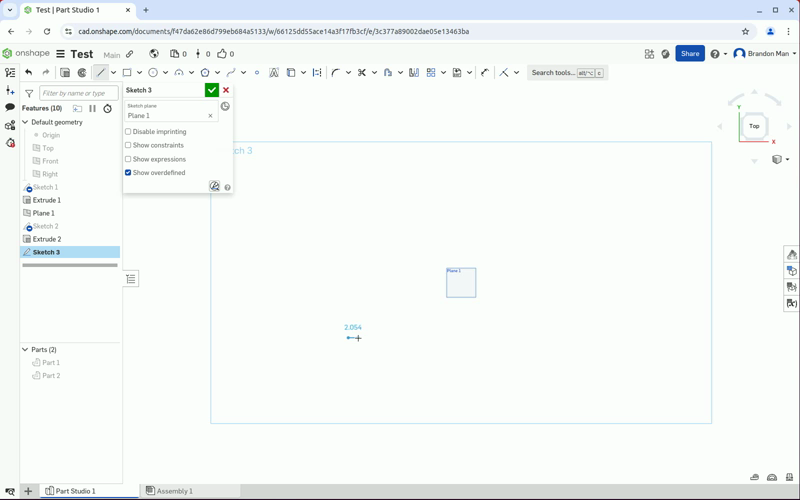
key_up(shift)
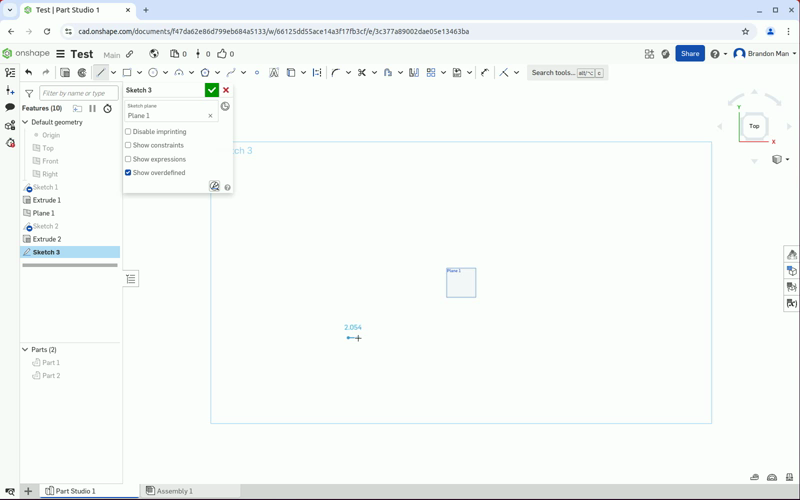
key_down(shift)
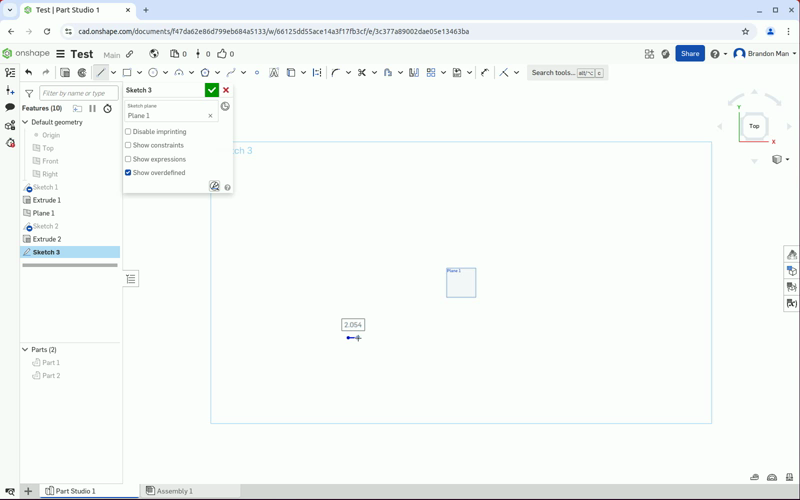
mouse_move(388, 337)
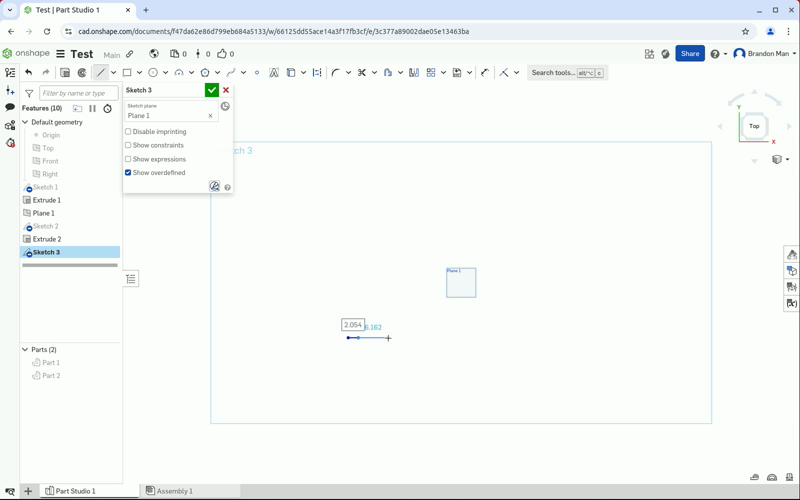
mouse_move(358, 332)
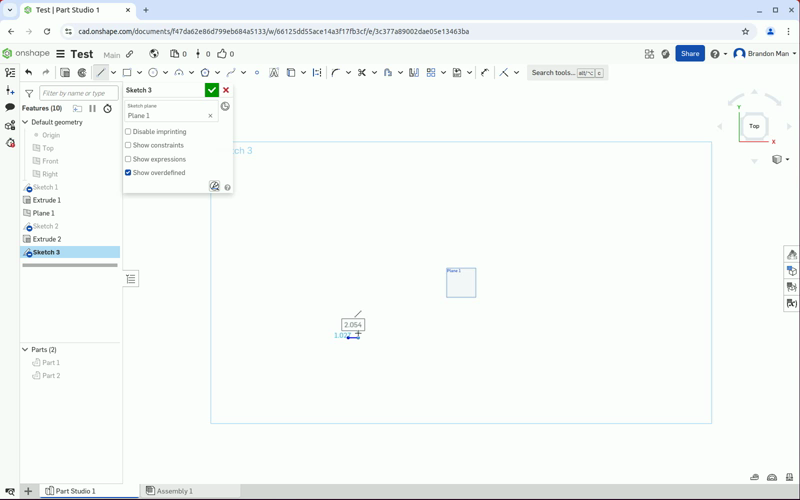
scroll(6)
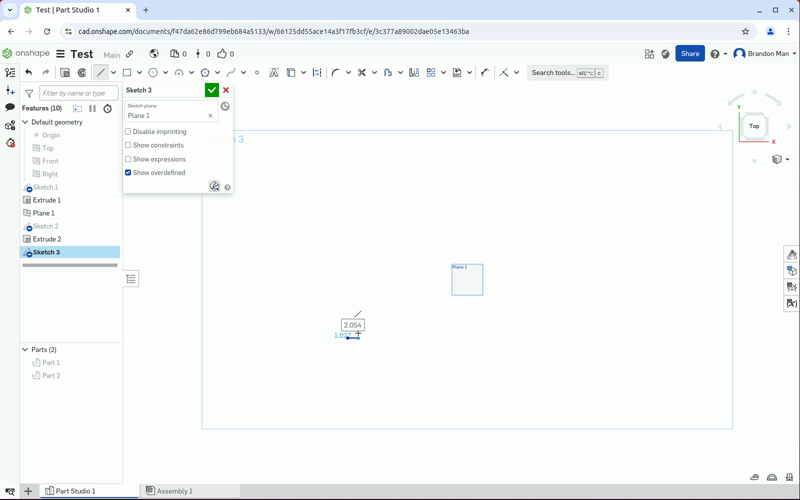
scroll(6)
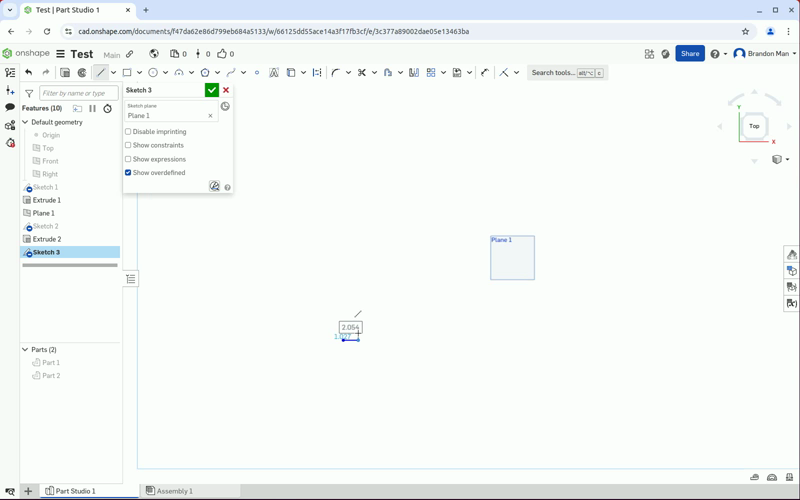
scroll(6)
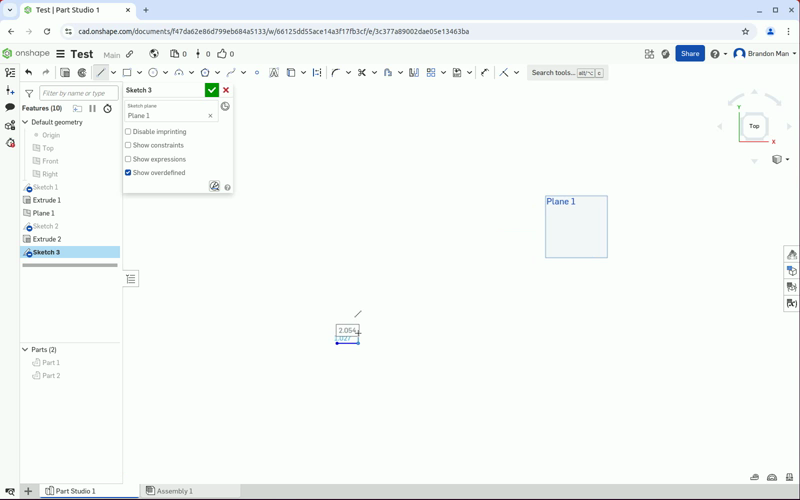
scroll(6)
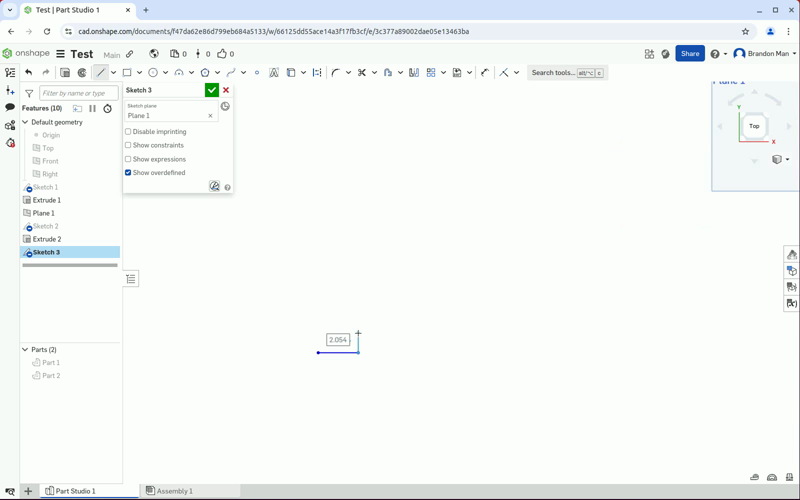
scroll(6)
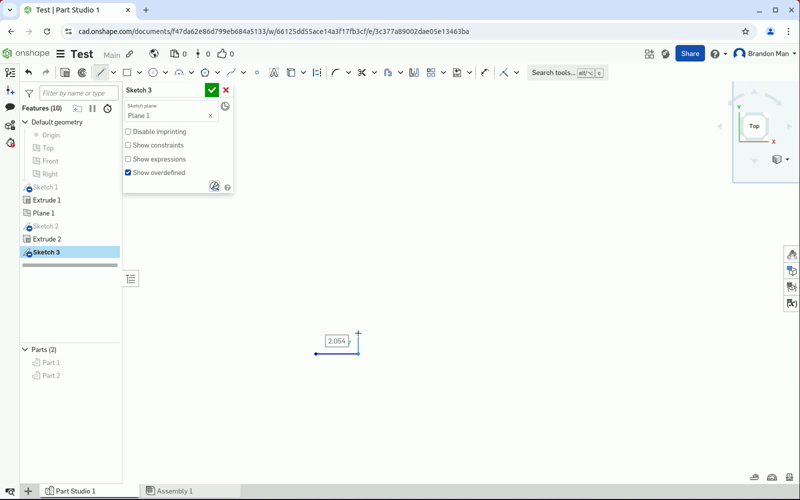
scroll(6)
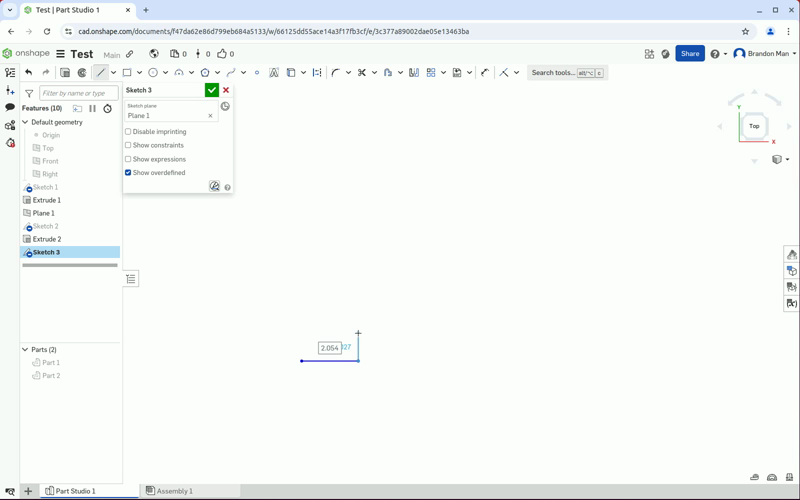
scroll(6)
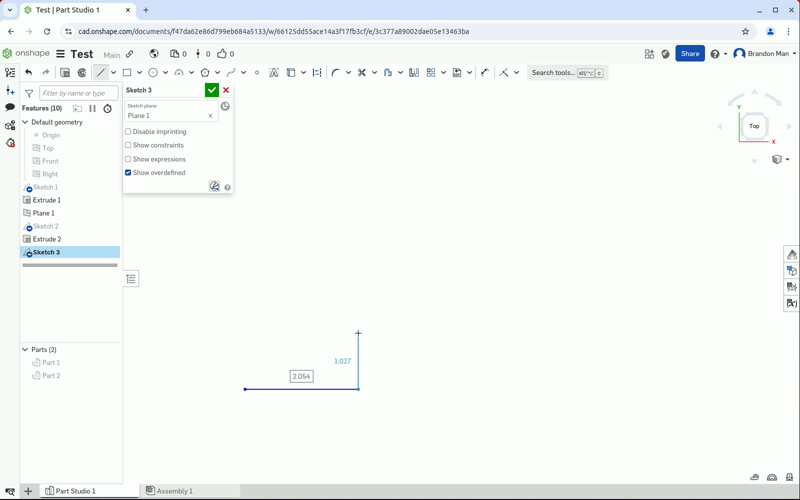
click(358, 332)
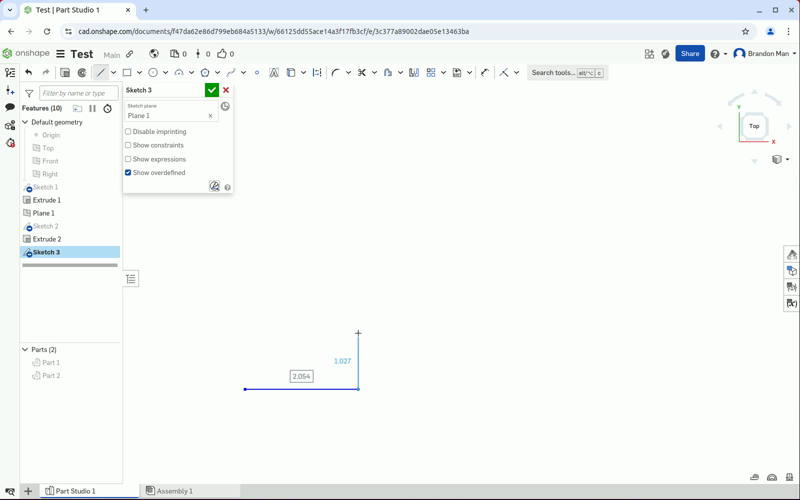
scroll(-6)
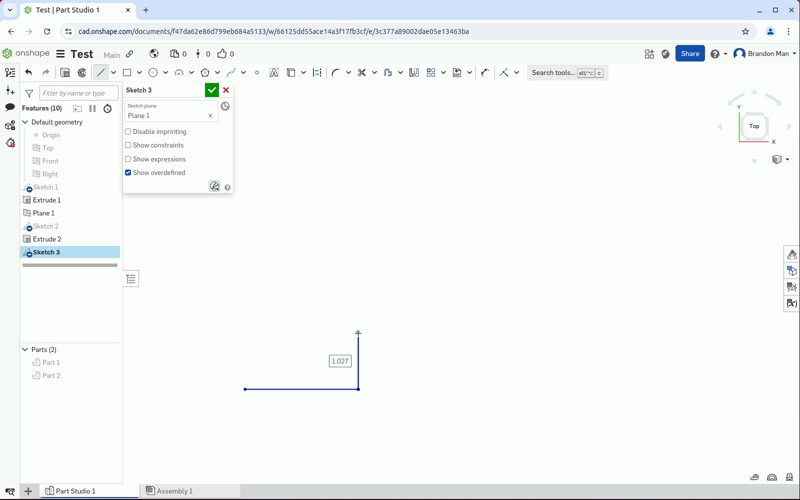
scroll(-6)
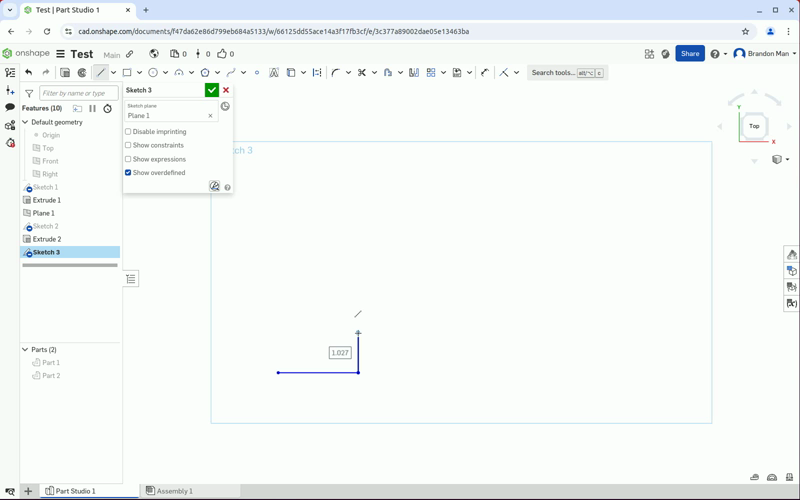
scroll(-6)
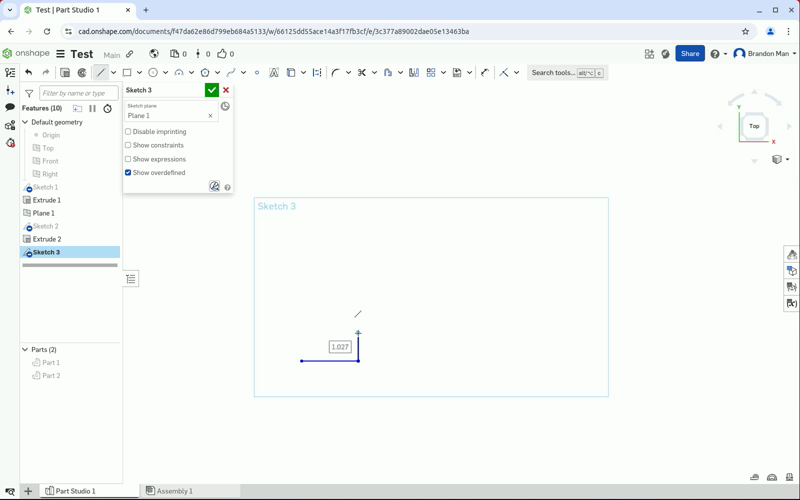
scroll(-6)
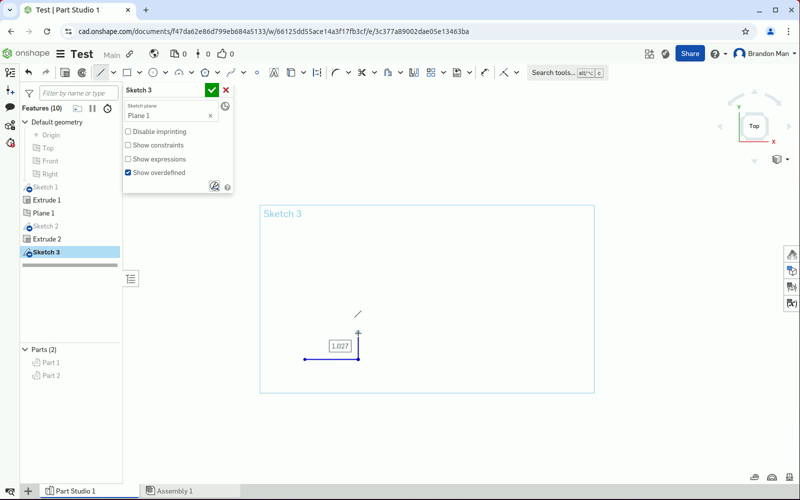
scroll(-6)
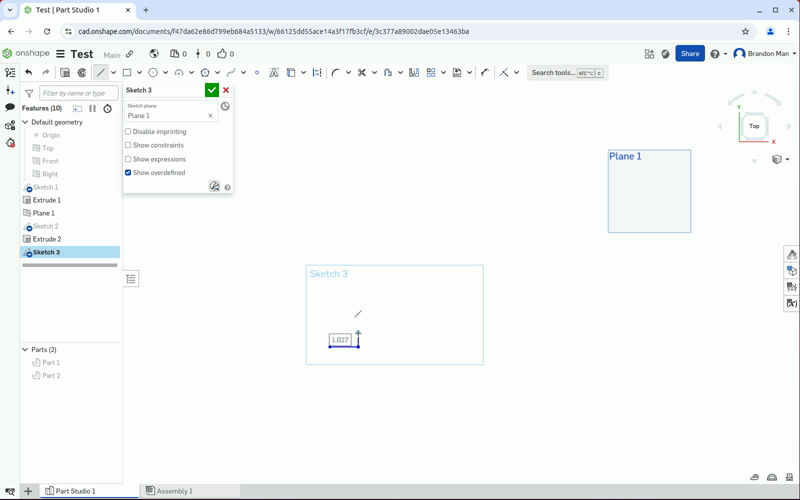
scroll(-6)
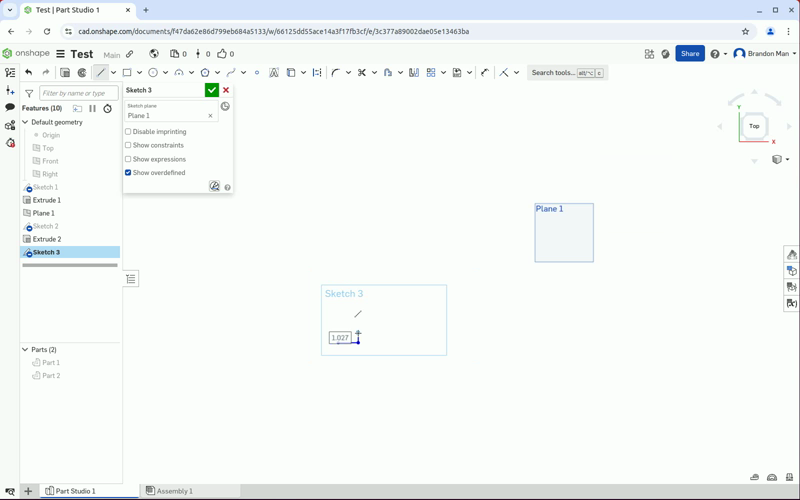
scroll(-6)
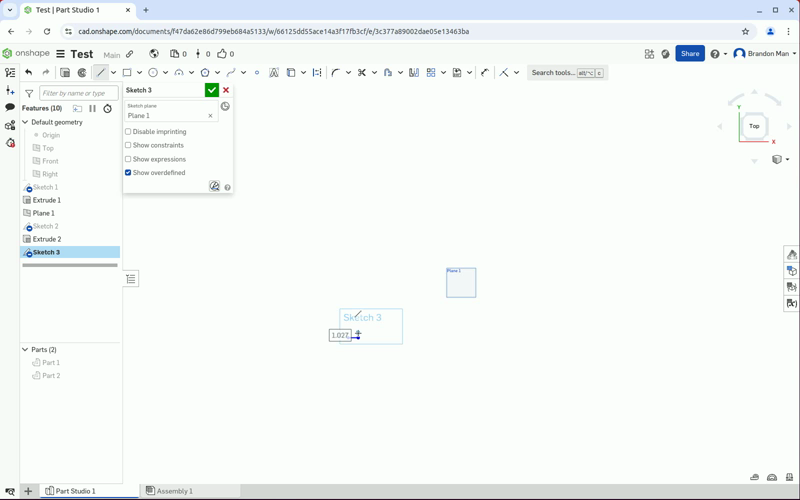
key_up(shift)
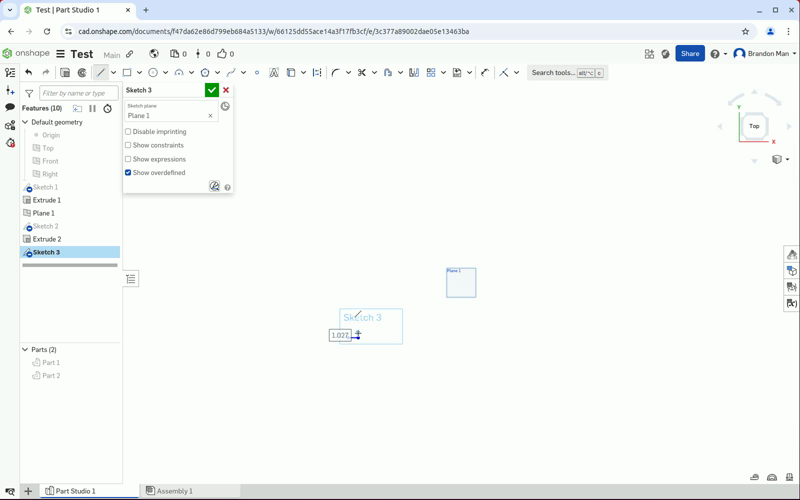
key_down(shift)
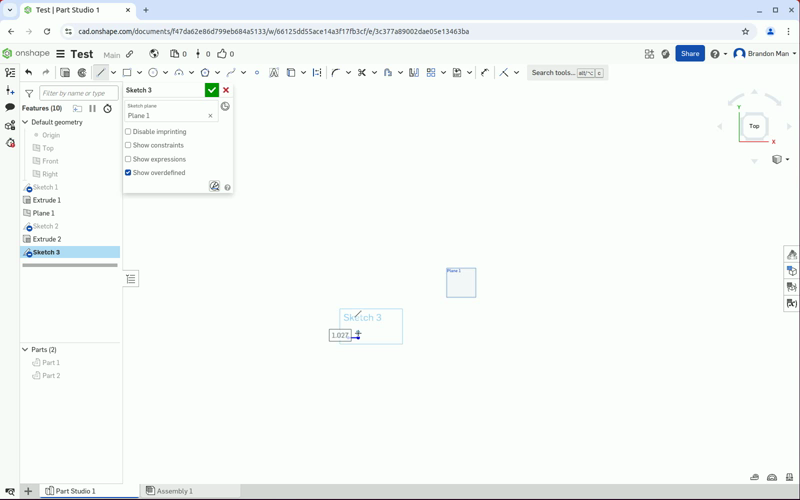
mouse_move(388, 332)
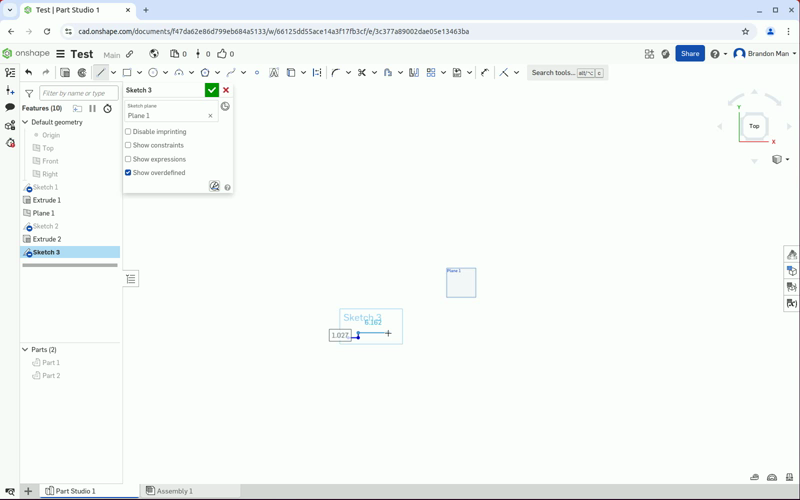
mouse_move(353, 332)
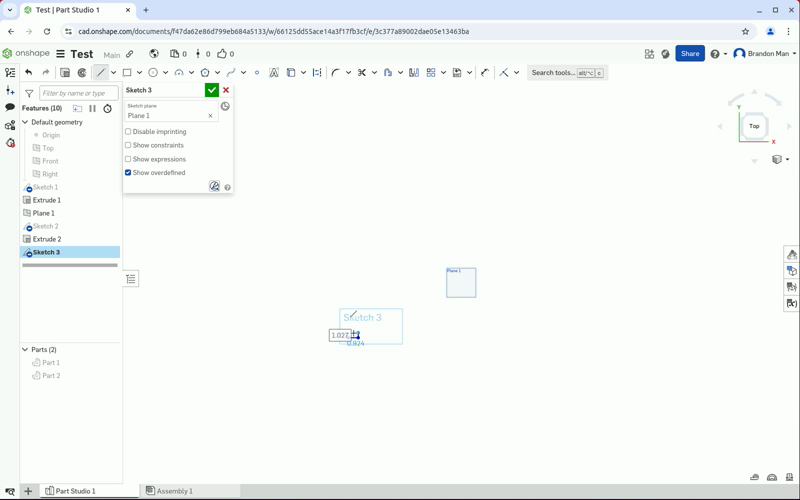
scroll(6)
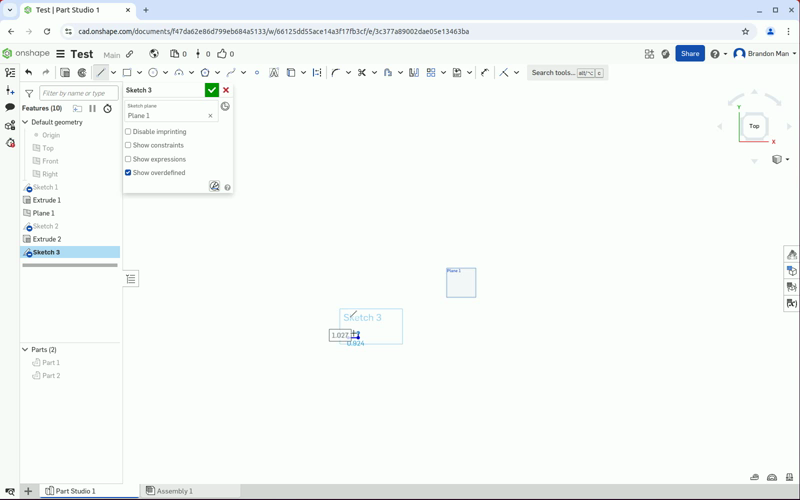
scroll(6)
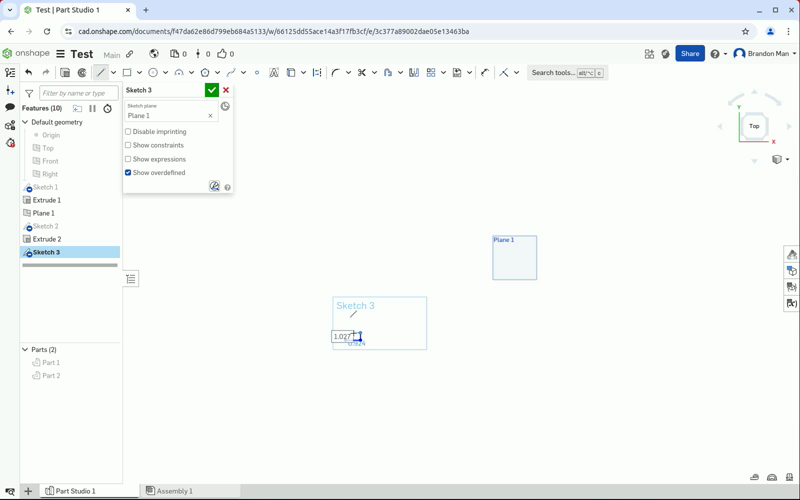
scroll(6)
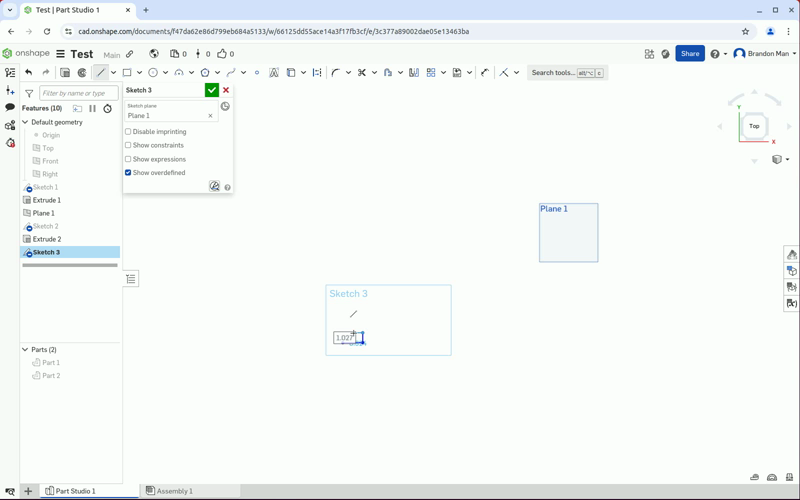
scroll(6)
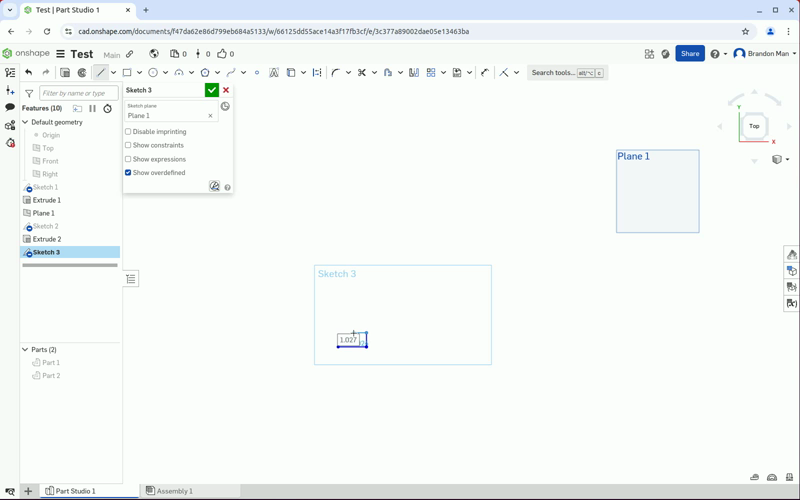
scroll(6)
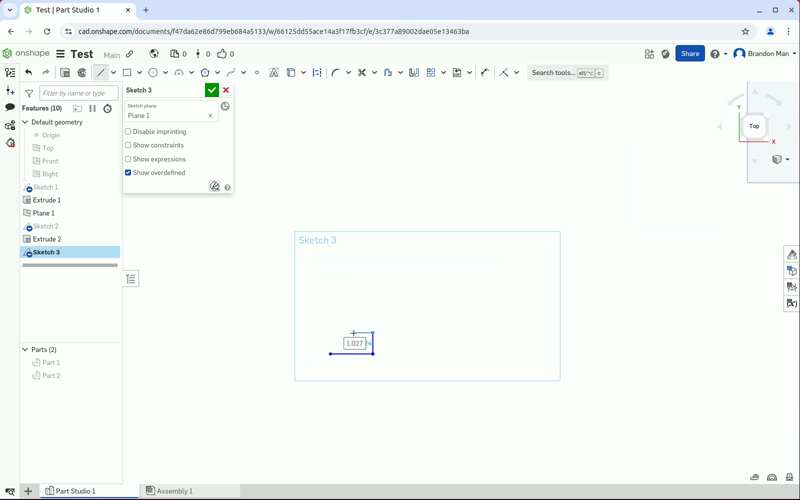
scroll(6)
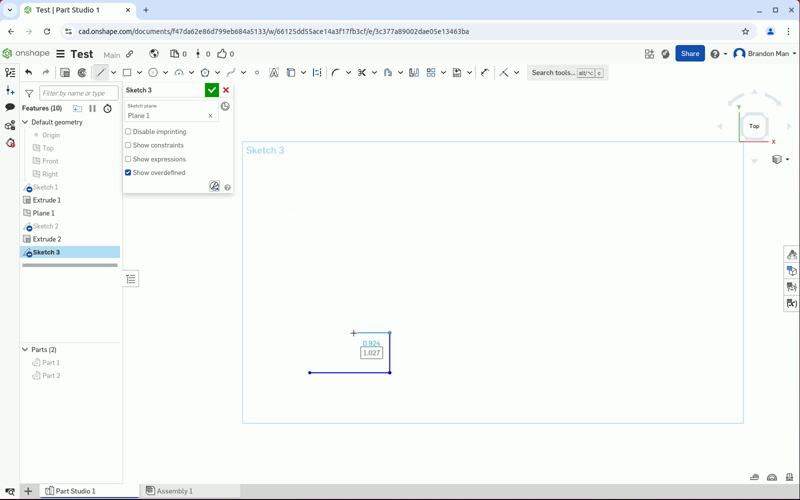
scroll(6)
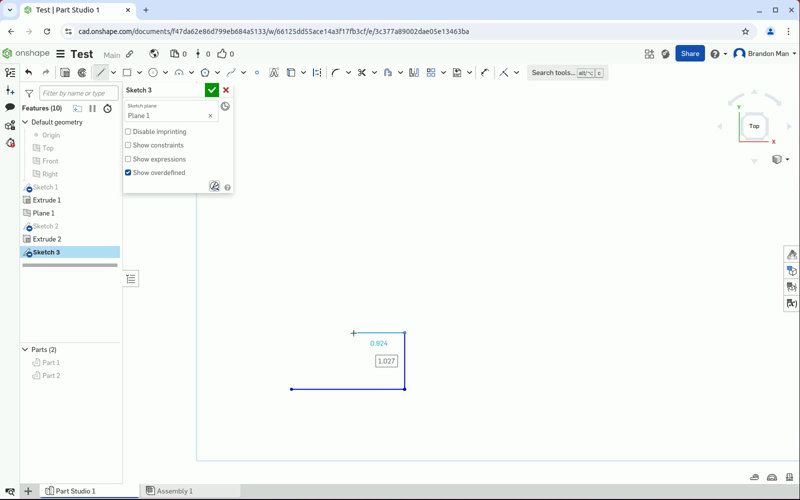
click(353, 332)
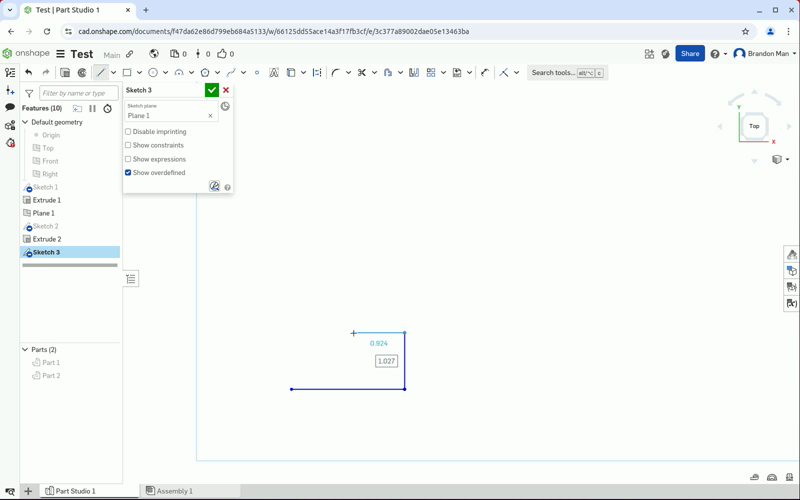
scroll(-6)
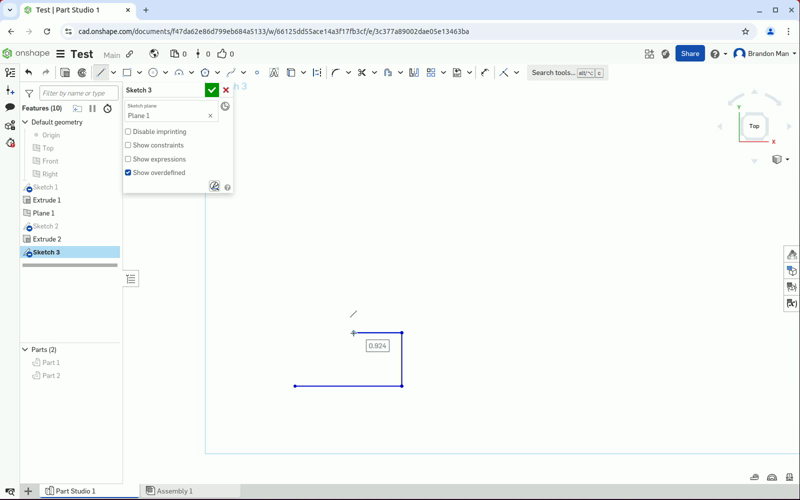
scroll(-6)
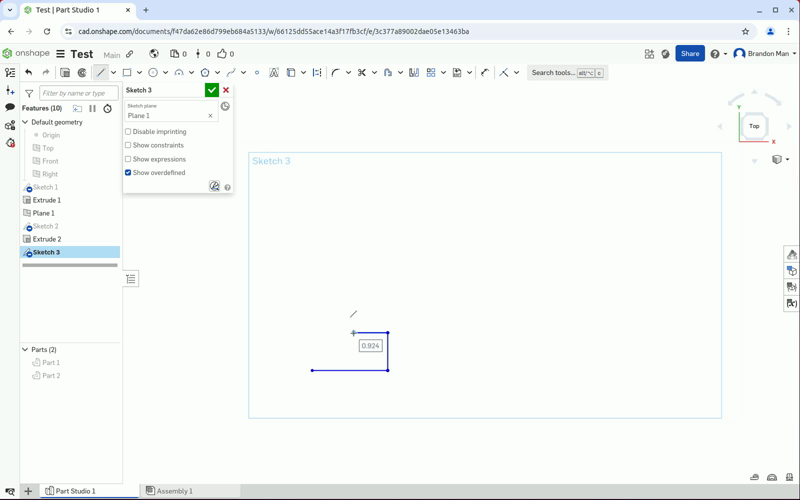
scroll(-6)
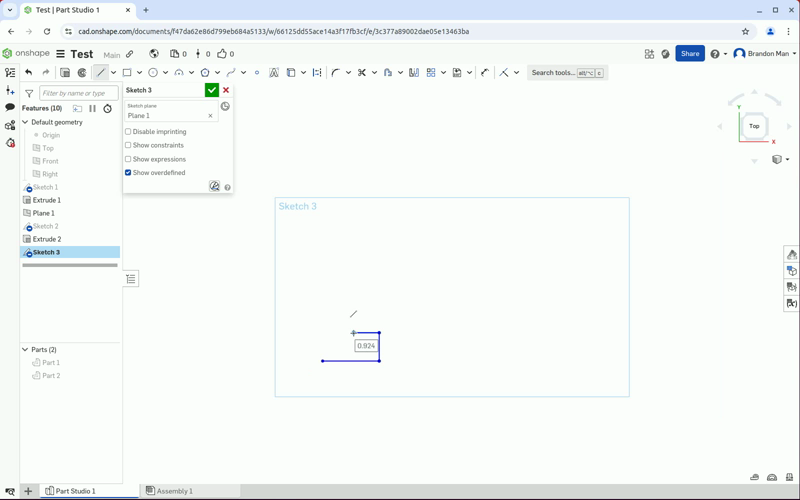
scroll(-6)
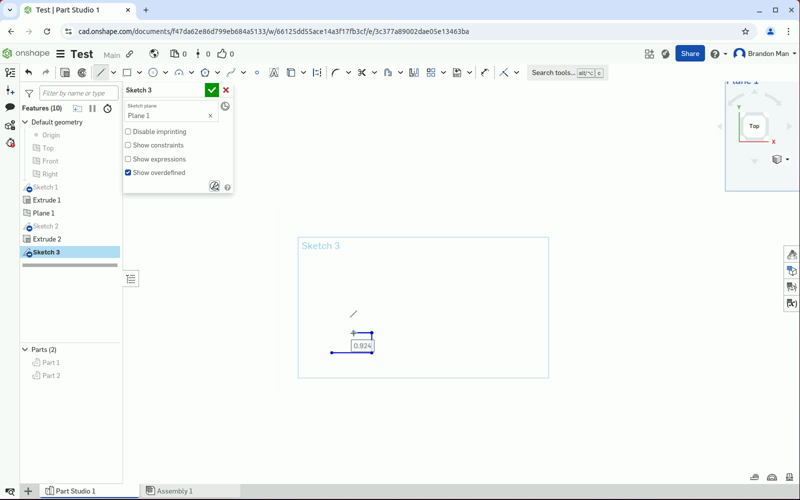
scroll(-6)
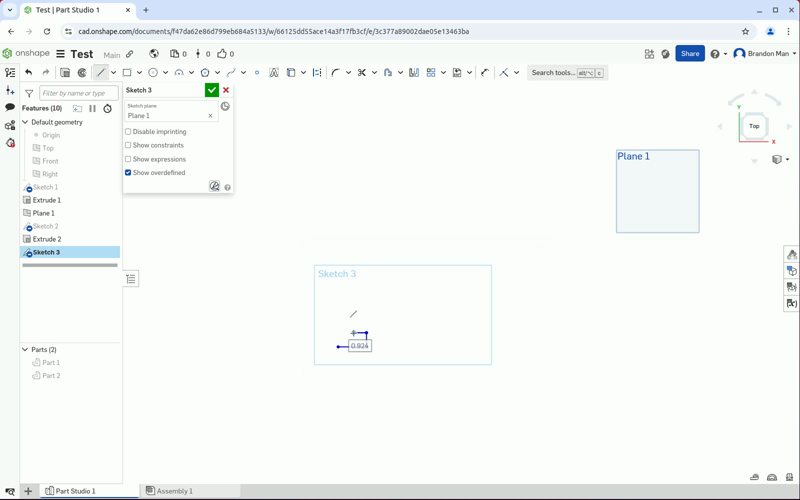
scroll(-6)
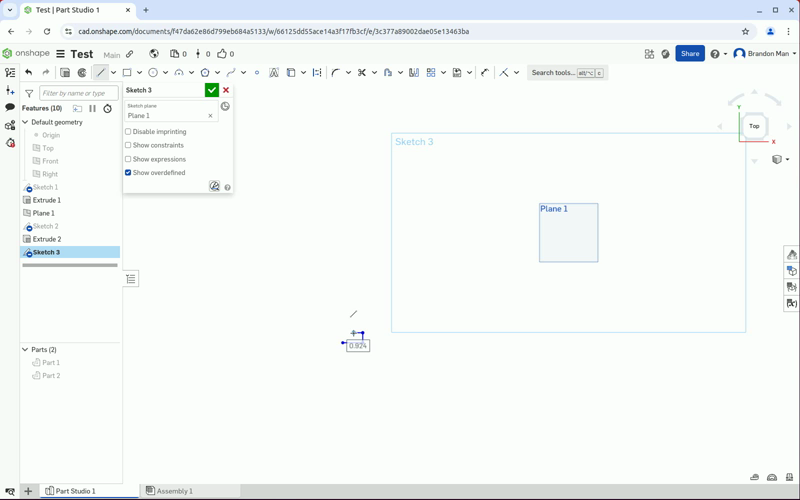
scroll(-6)
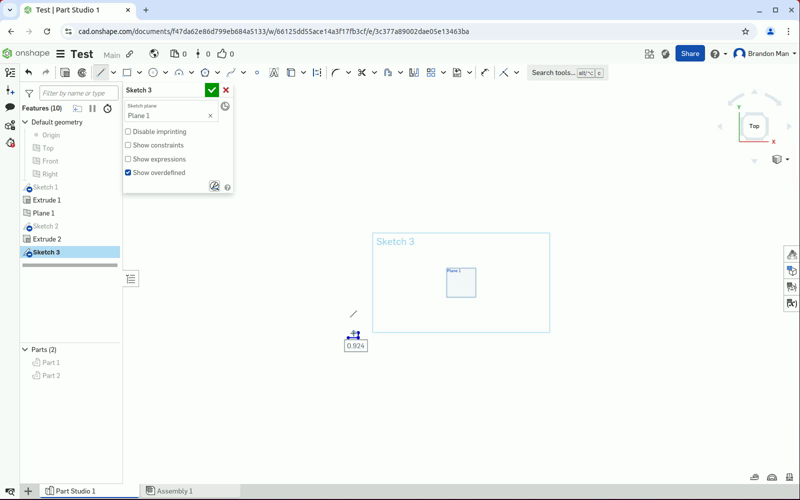
key_up(shift)
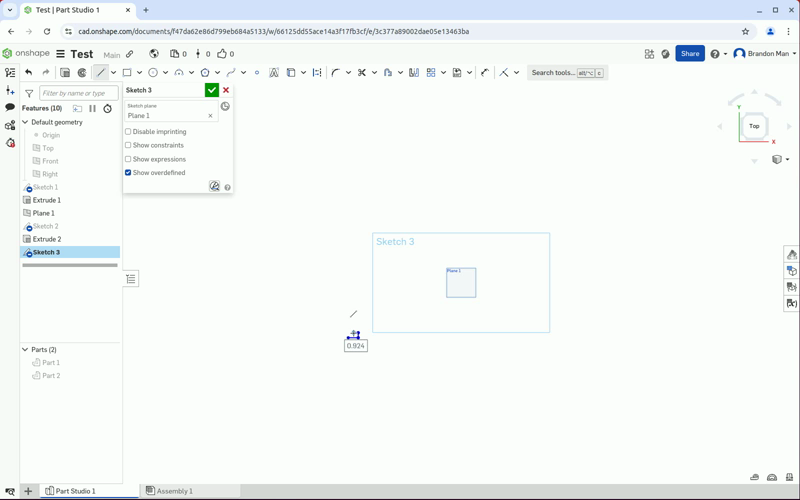
key_down(shift)
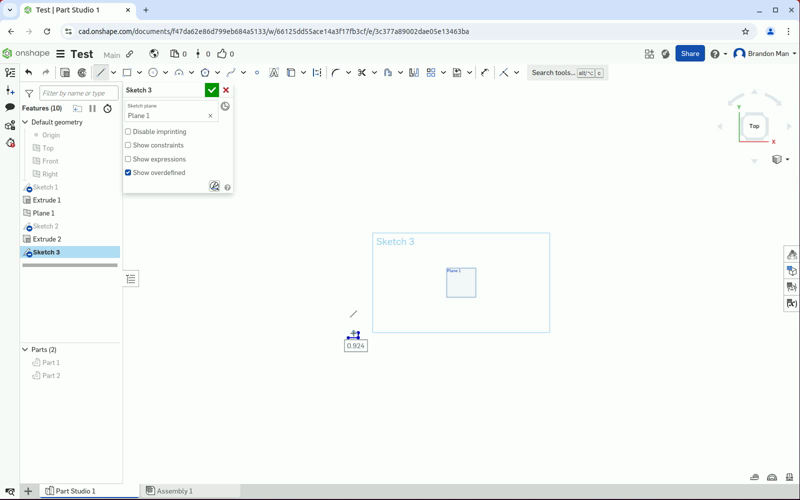
mouse_move(383, 332)
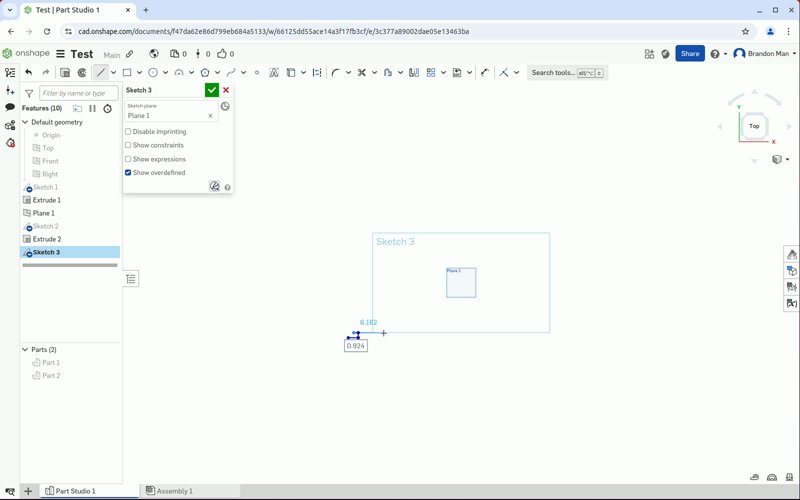
mouse_move(353, 335)
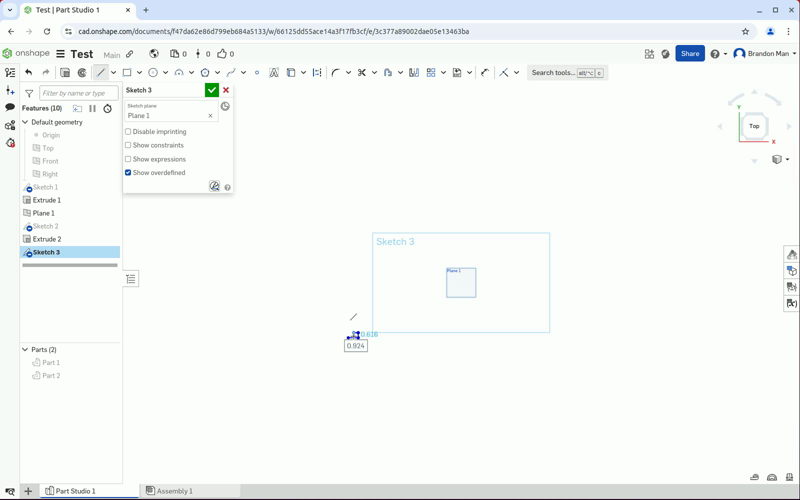
scroll(6)
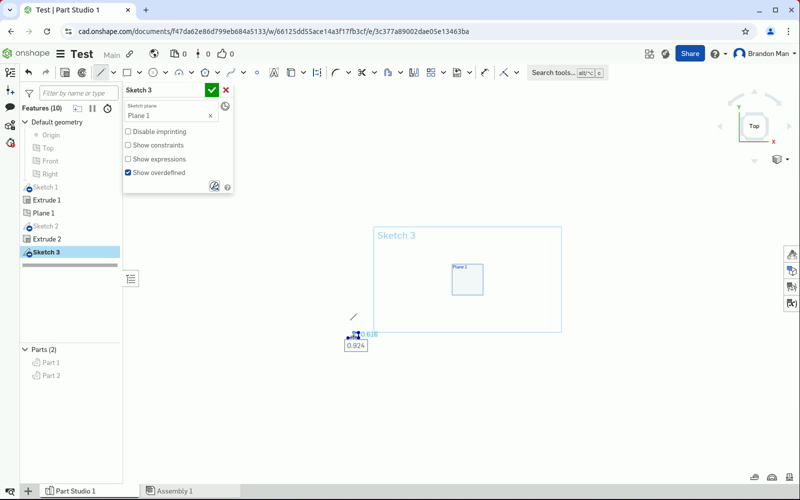
scroll(6)
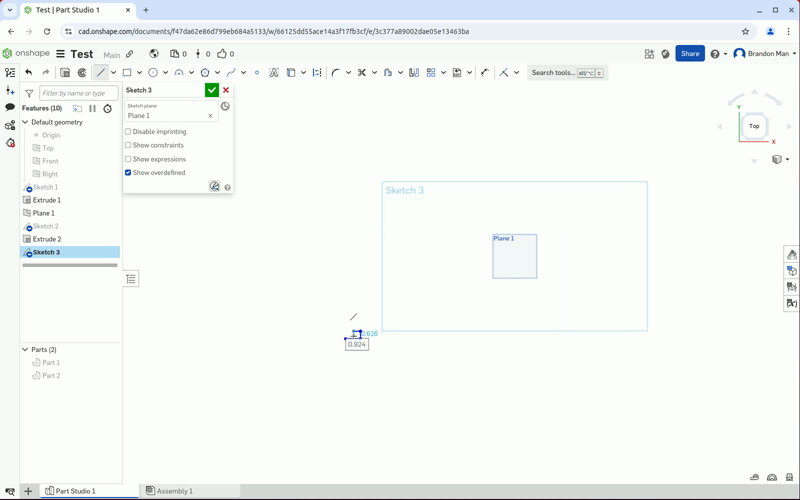
scroll(6)
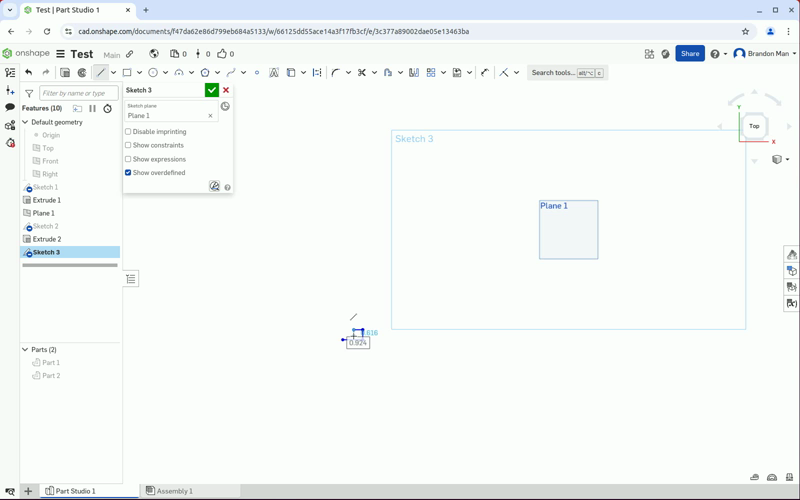
scroll(6)
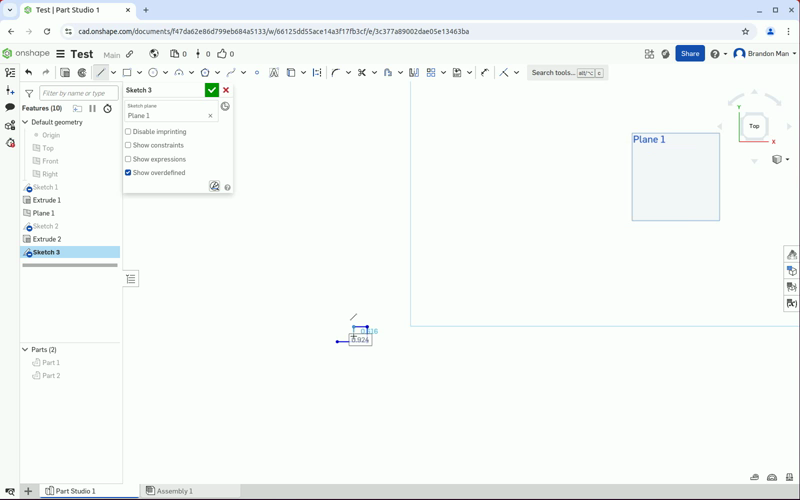
scroll(6)
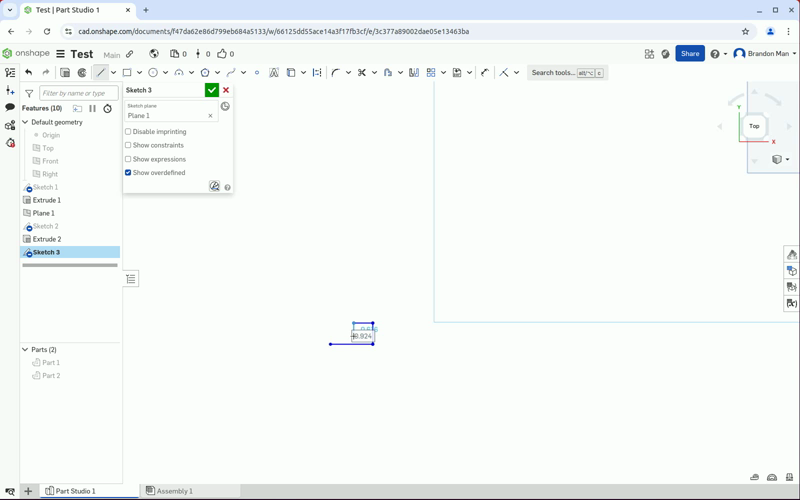
scroll(6)
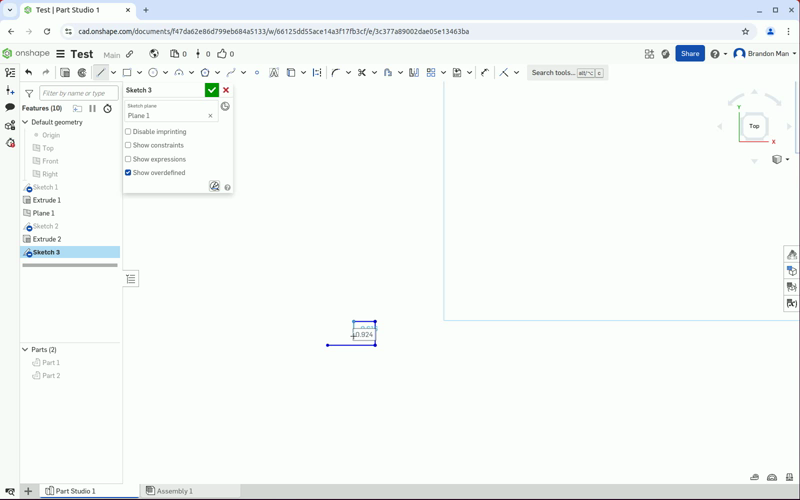
scroll(6)
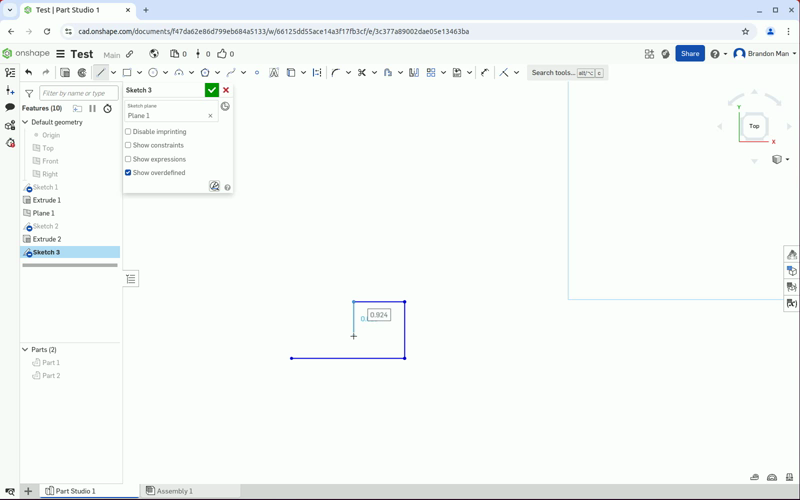
click(353, 335)
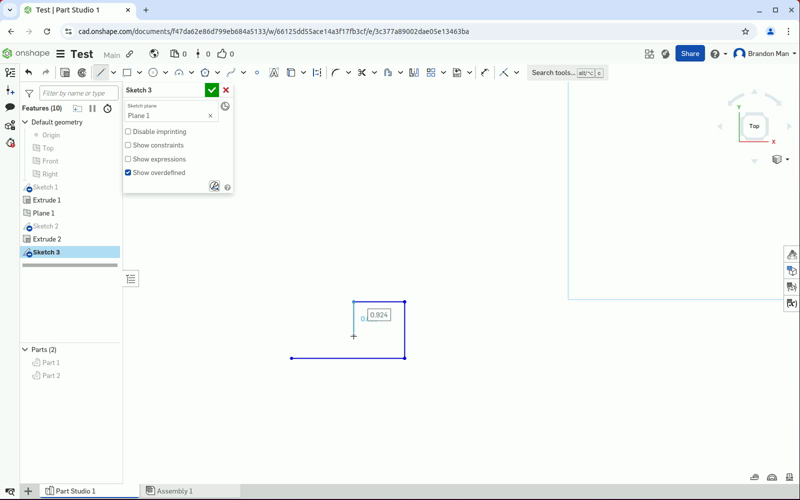
scroll(-6)
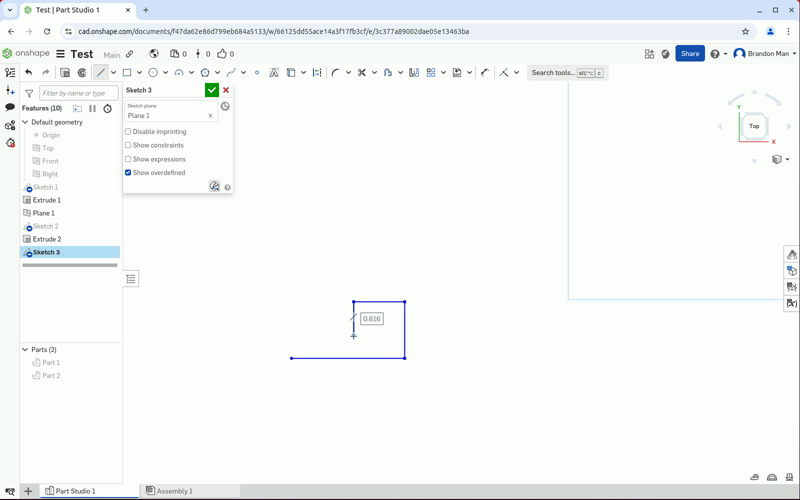
scroll(-6)
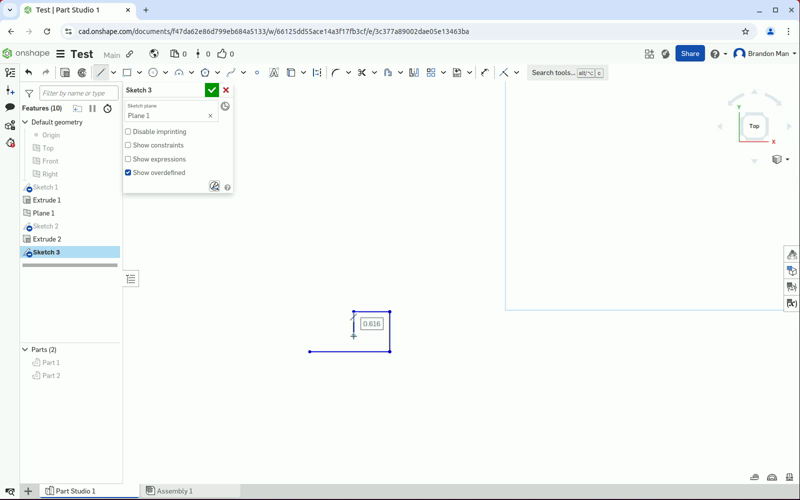
scroll(-6)
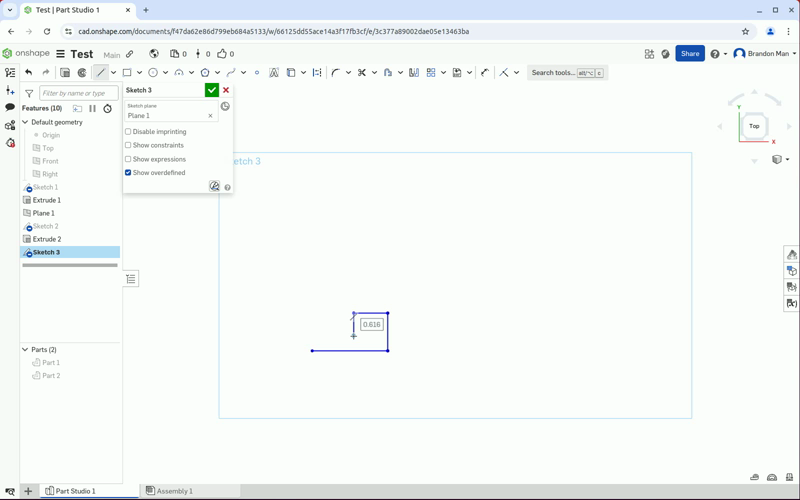
scroll(-6)
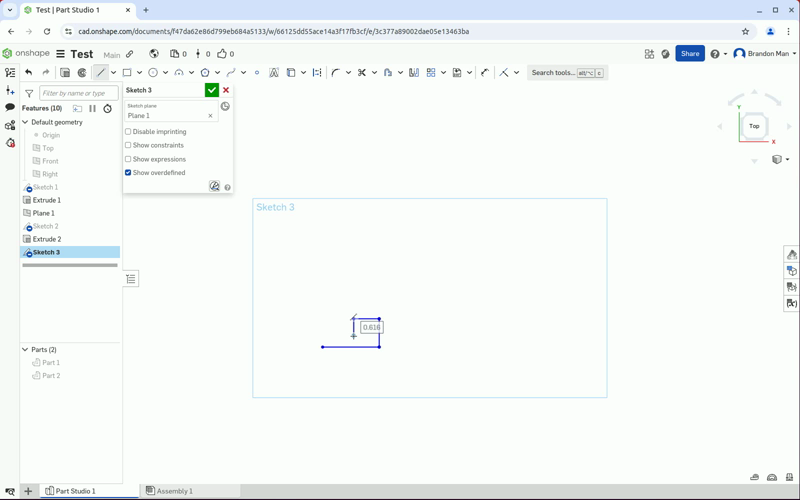
scroll(-6)
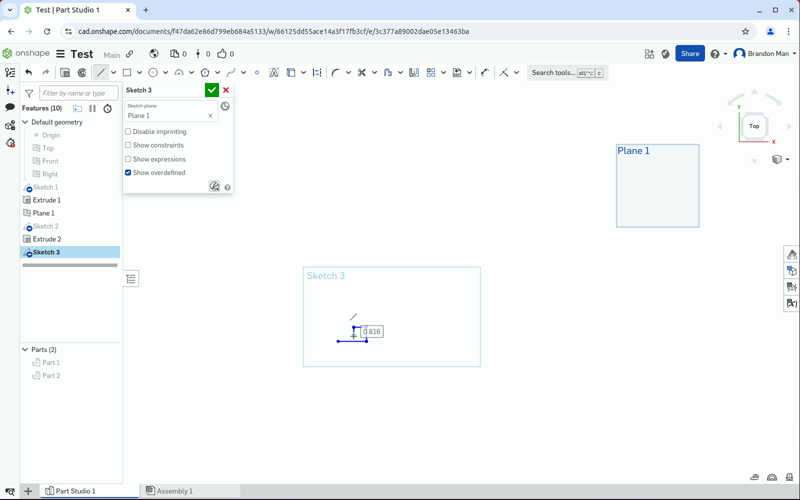
scroll(-6)
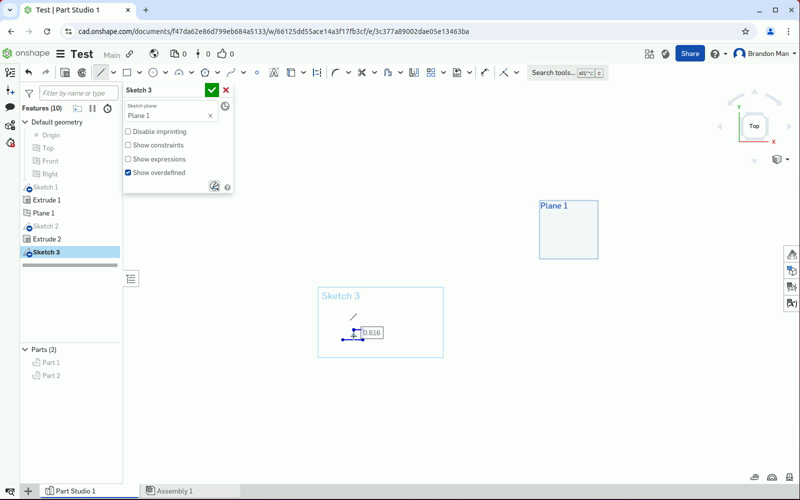
scroll(-6)
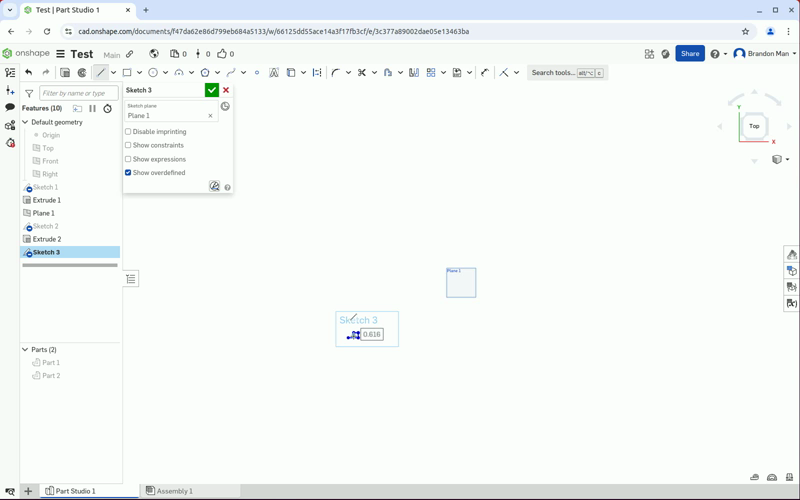
key_up(shift)
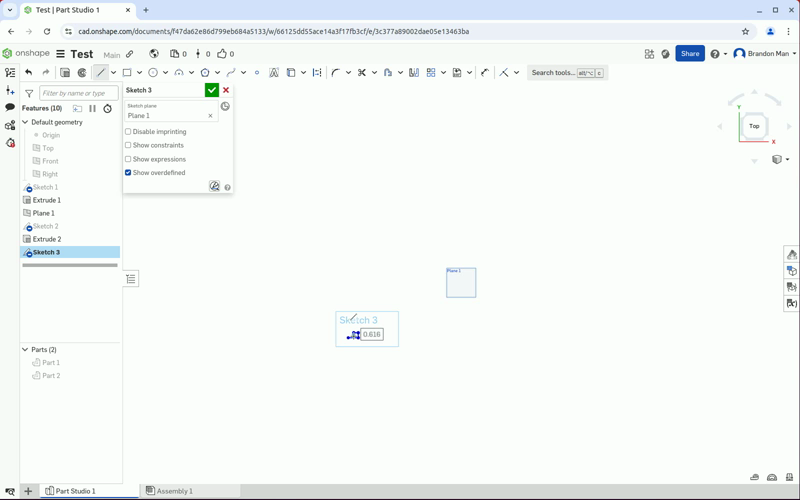
key_down(shift)
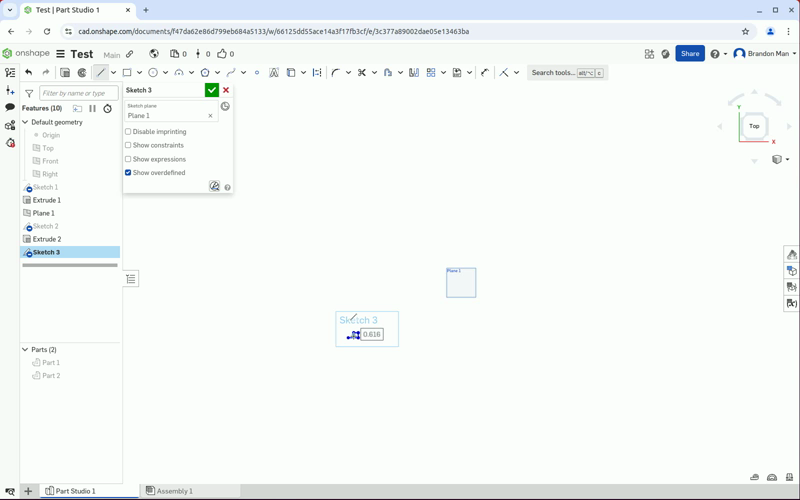
mouse_move(383, 335)
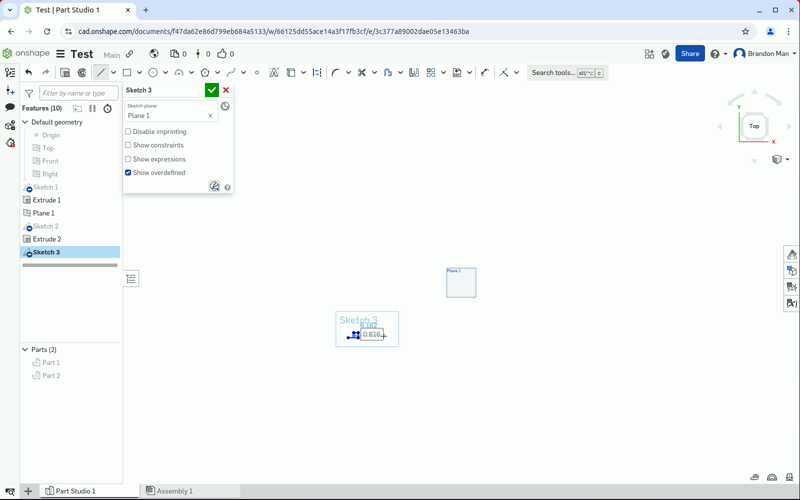
mouse_move(350, 335)
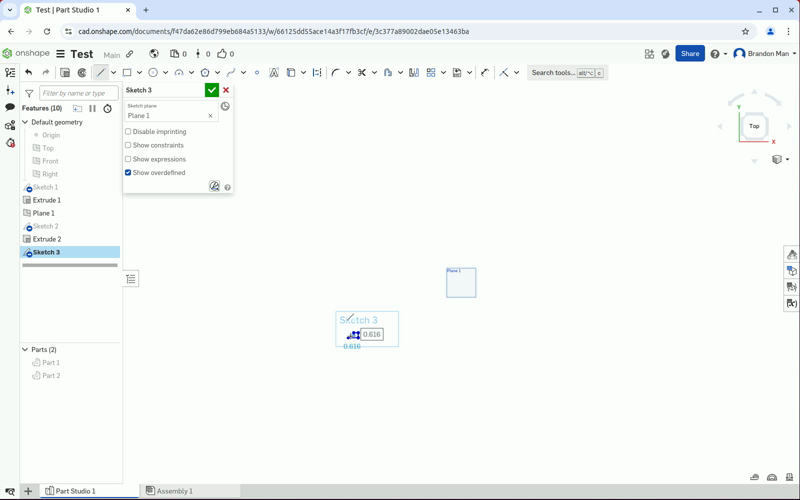
scroll(6)
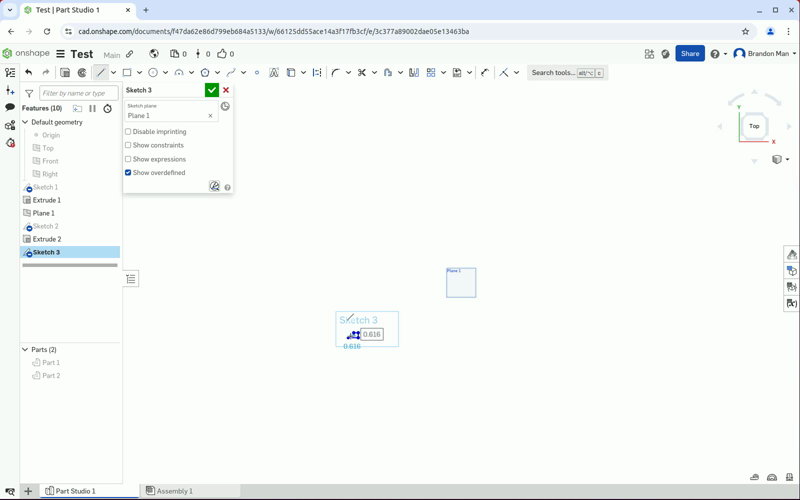
scroll(6)
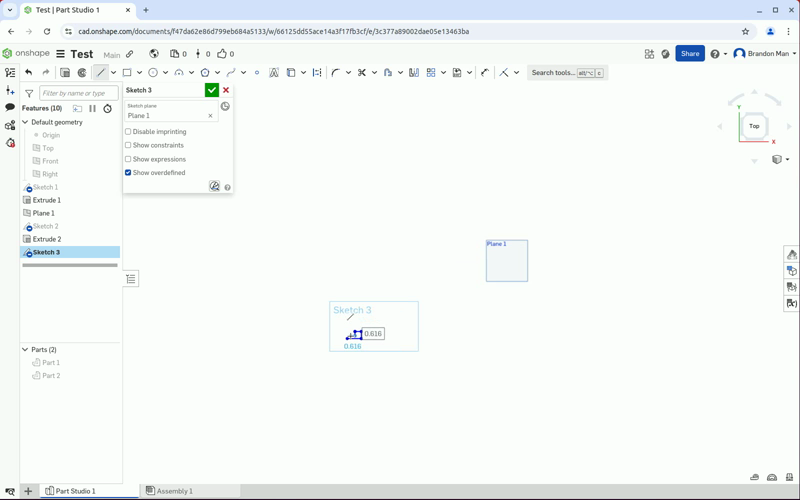
scroll(6)
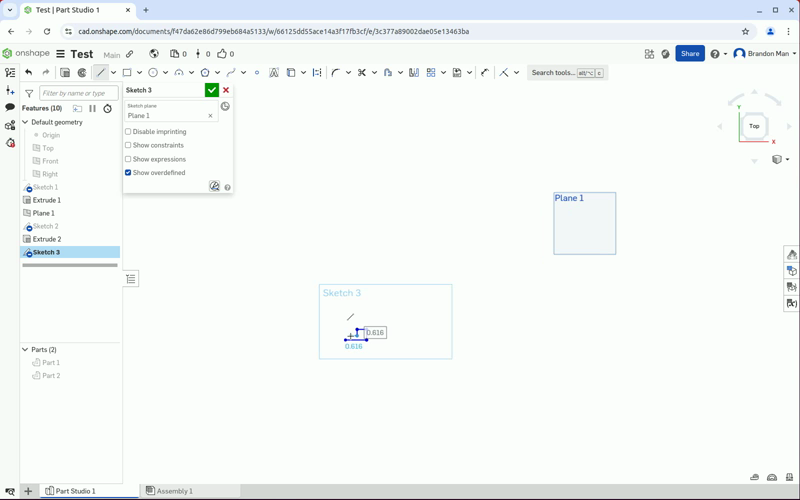
scroll(6)
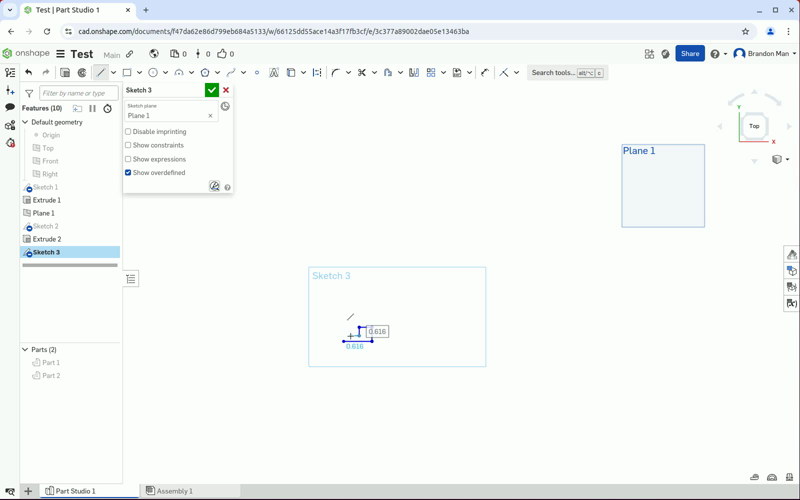
scroll(6)
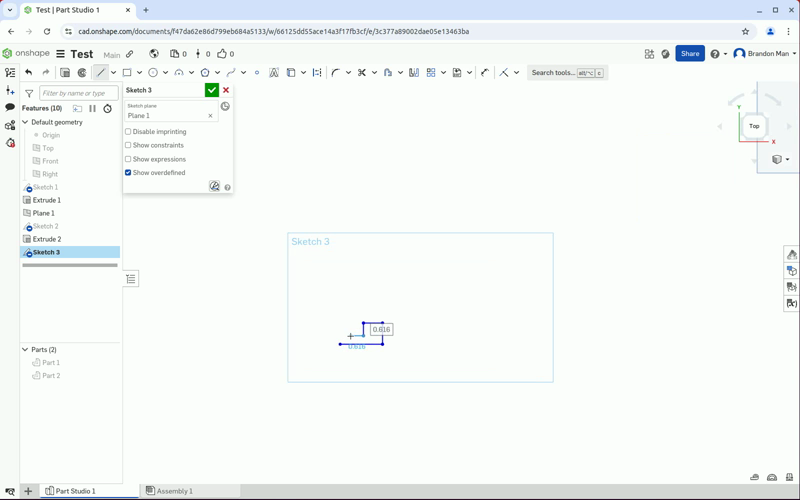
scroll(6)
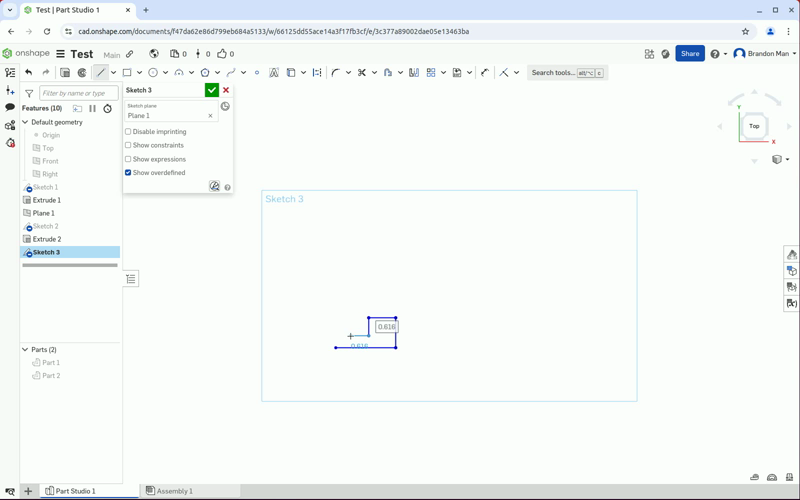
scroll(6)
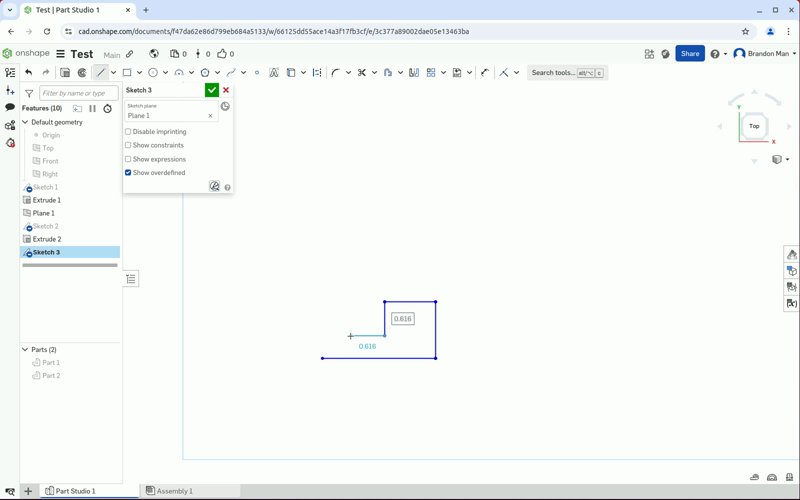
click(350, 335)
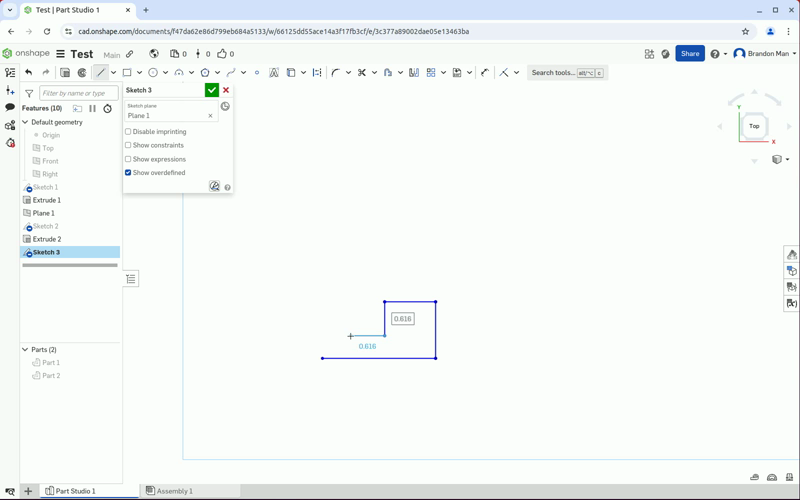
scroll(-6)
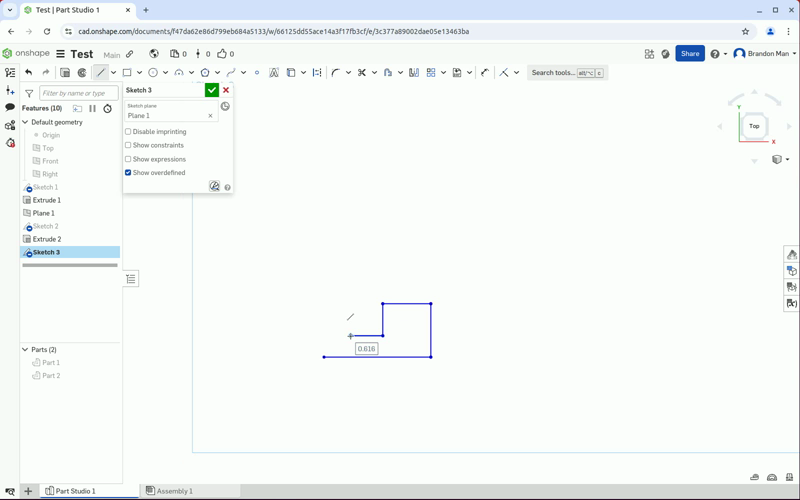
scroll(-6)
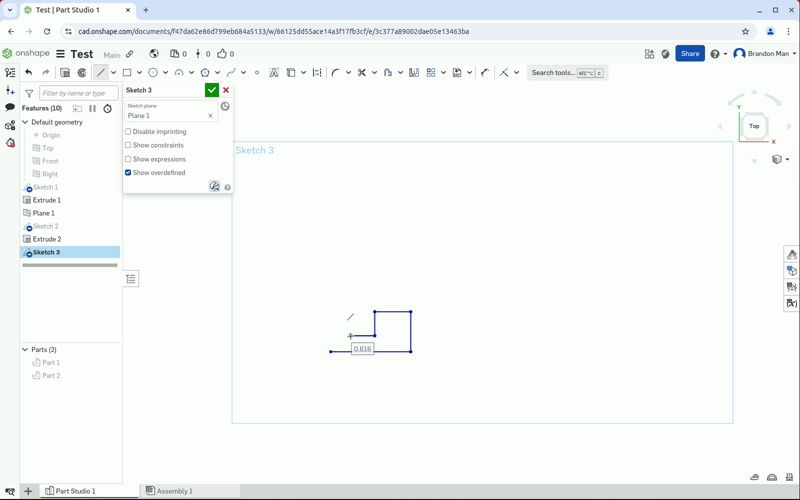
scroll(-6)
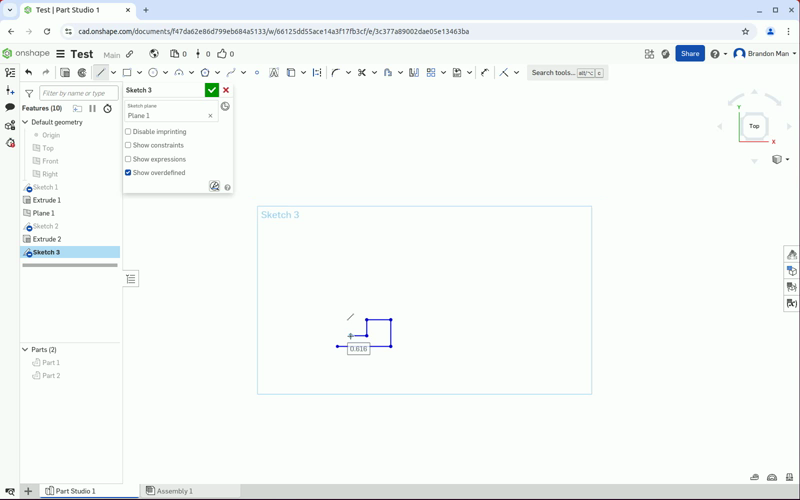
scroll(-6)
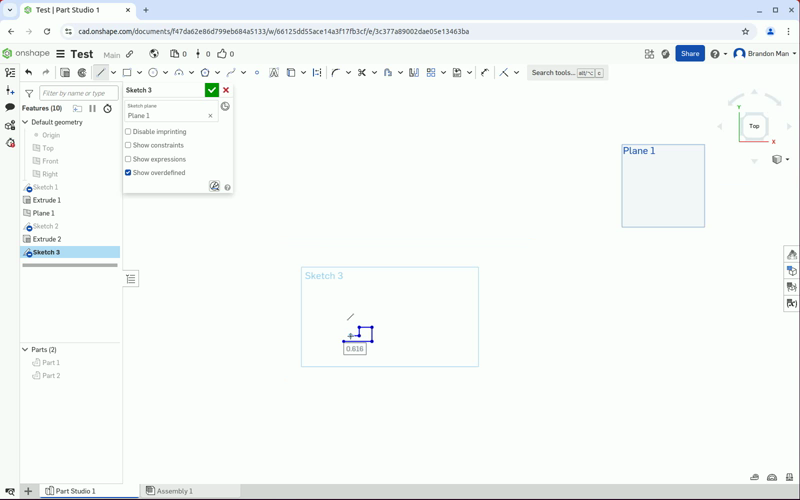
scroll(-6)
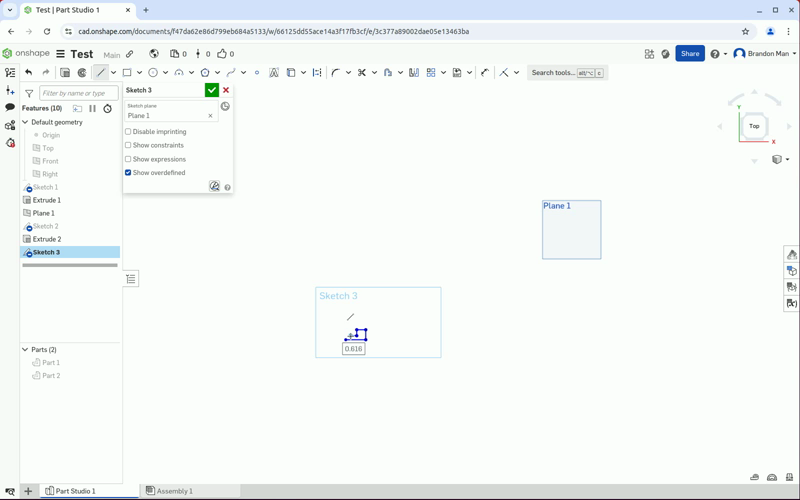
scroll(-6)
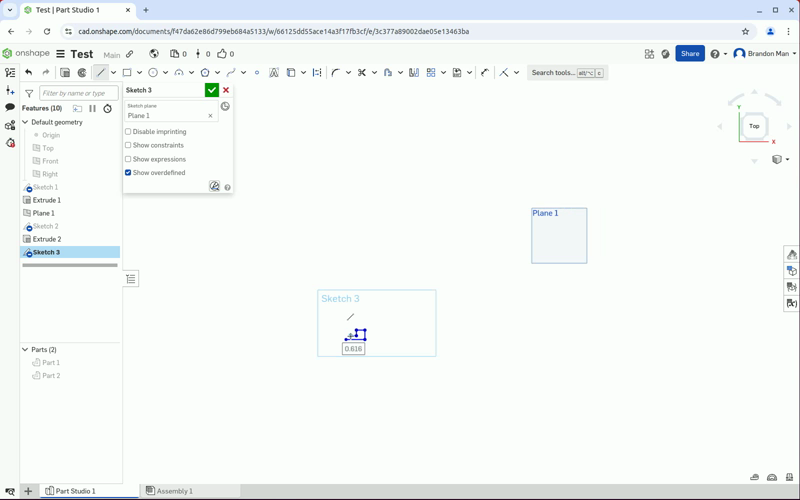
scroll(-6)
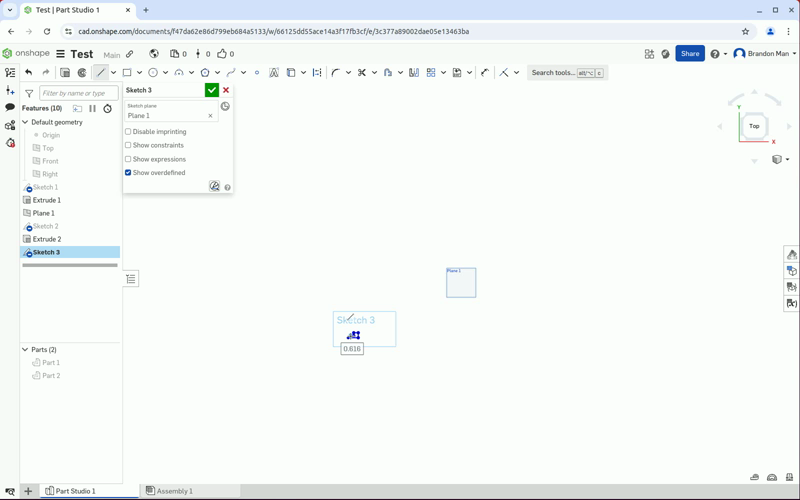
key_up(shift)
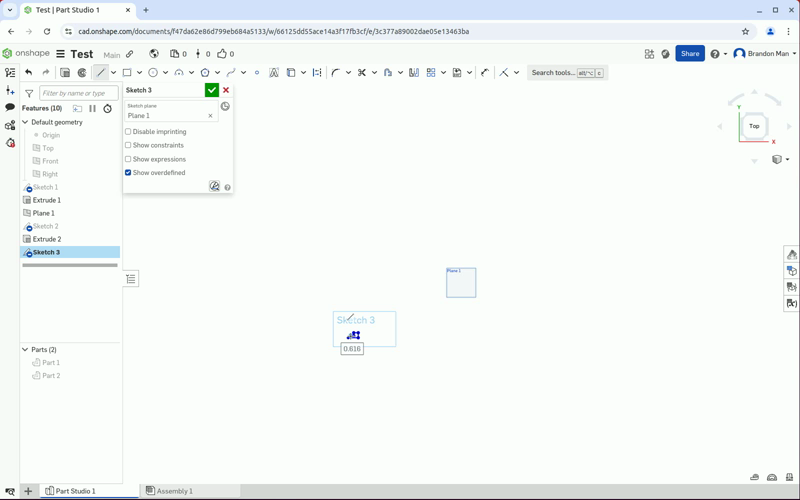
key_down(shift)
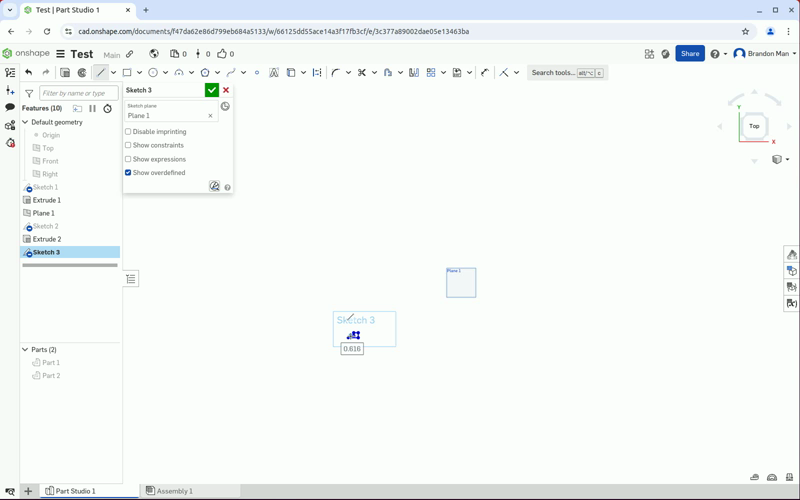
mouse_move(380, 335)
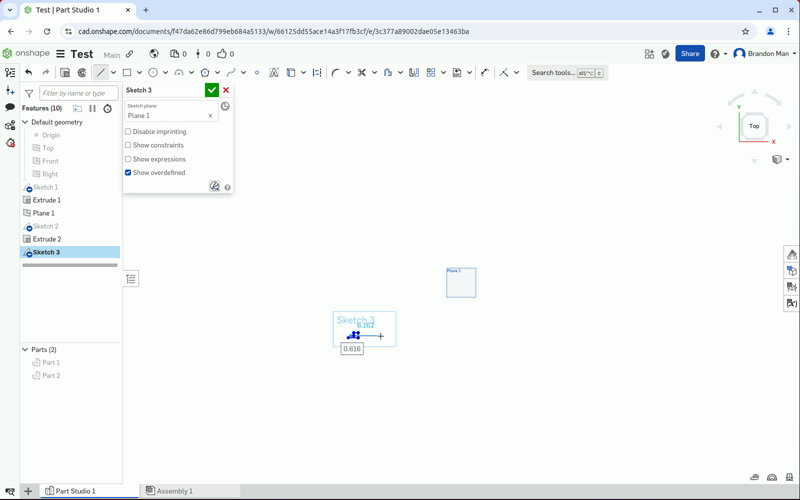
mouse_move(350, 309)
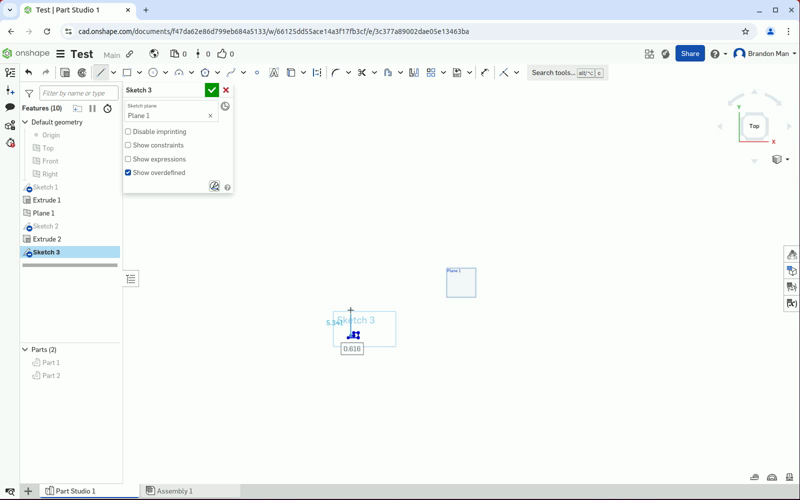
click(350, 309)
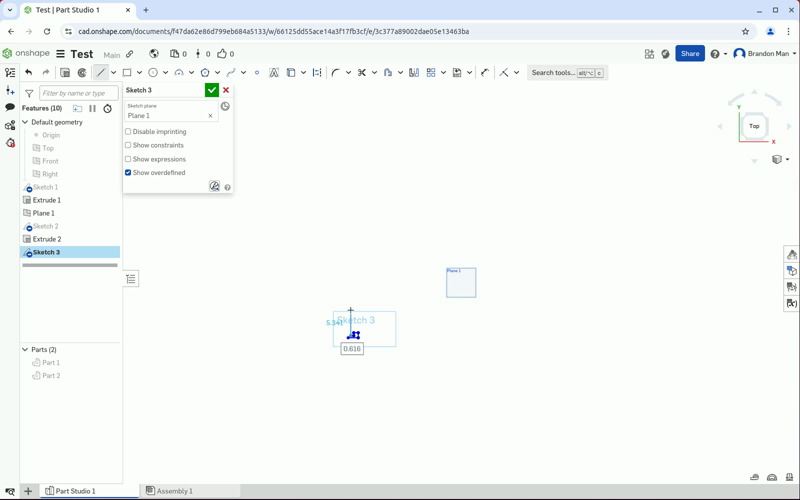
key_up(shift)
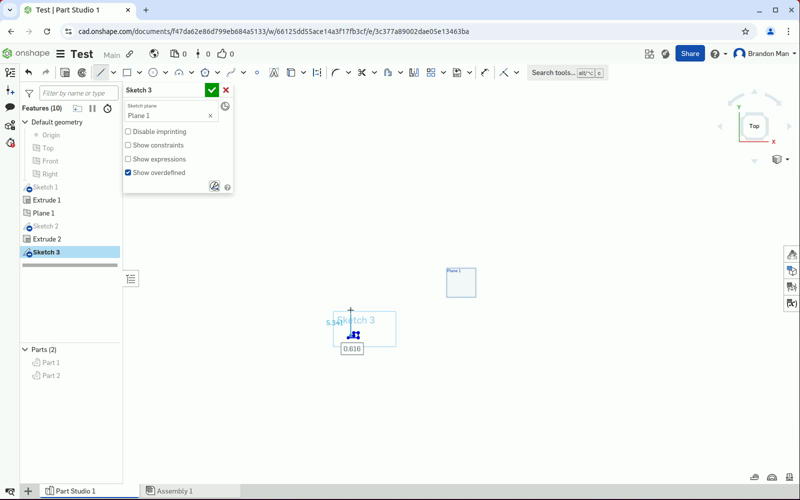
key_down(shift)
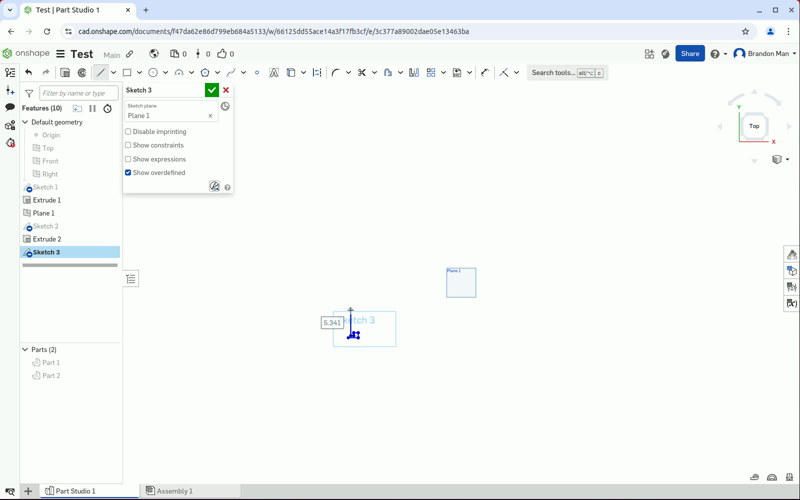
mouse_move(380, 309)
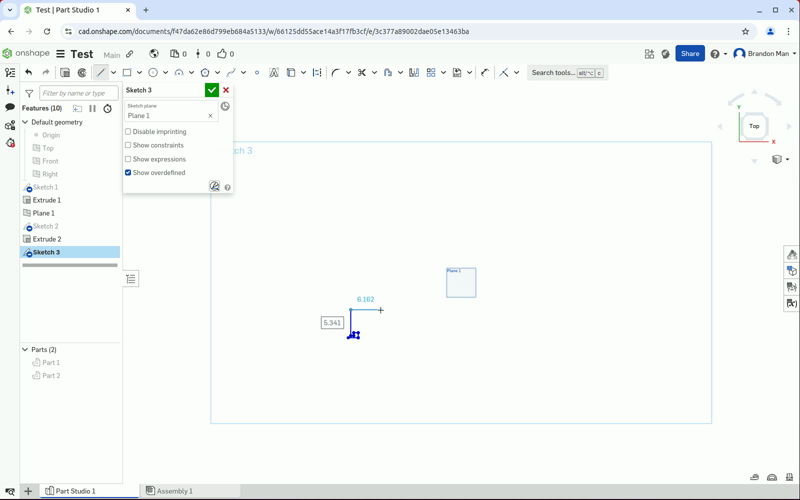
mouse_move(350, 284)
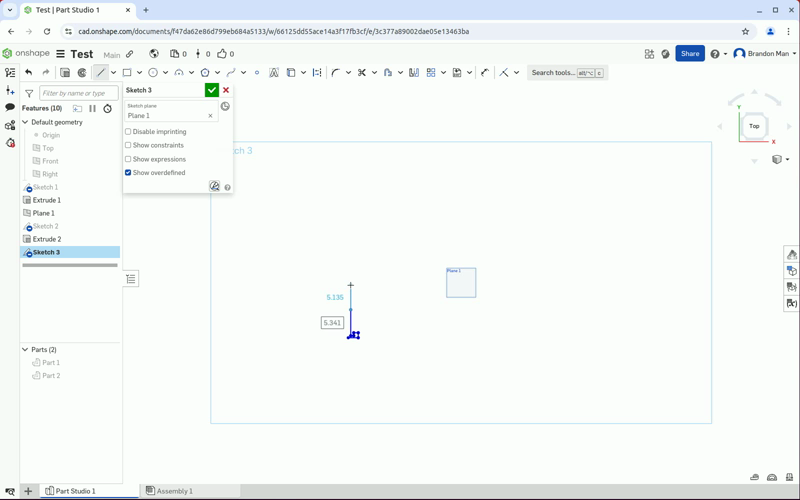
click(350, 284)
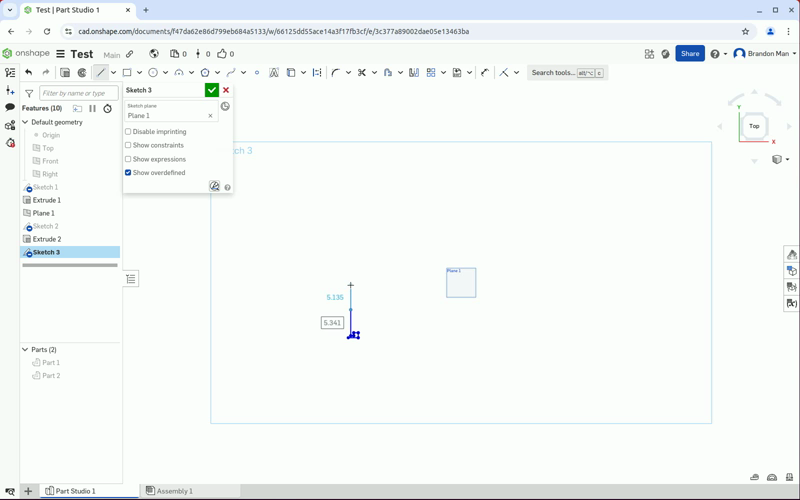
key_up(shift)
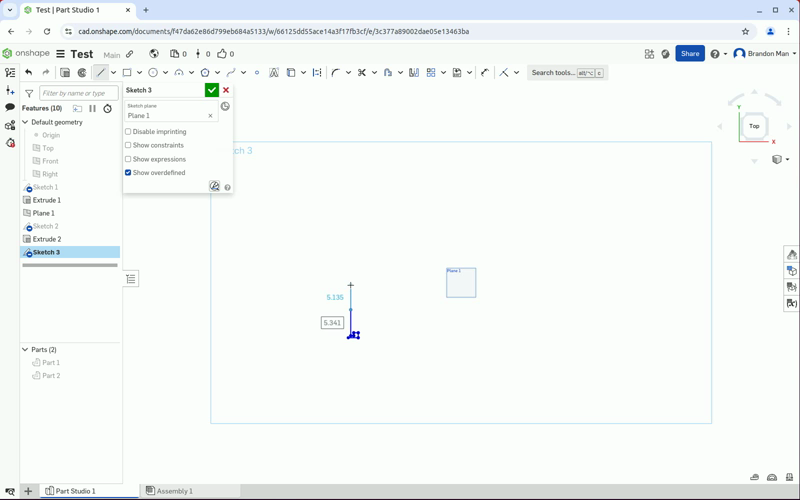
key_down(shift)
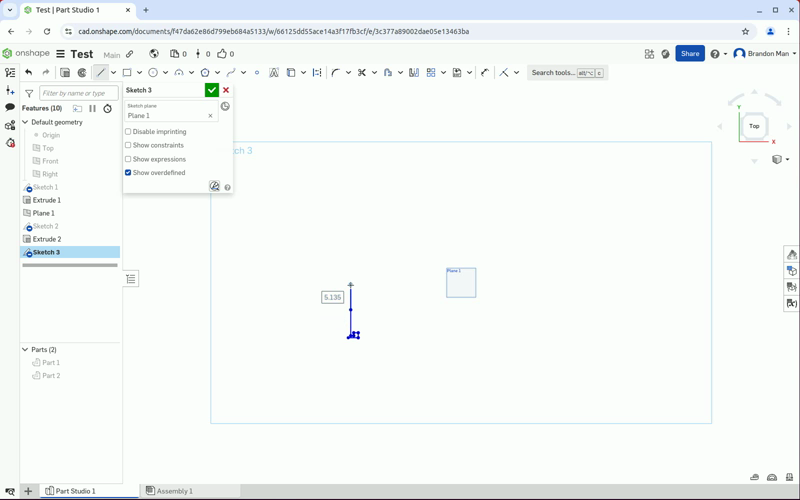
mouse_move(380, 284)
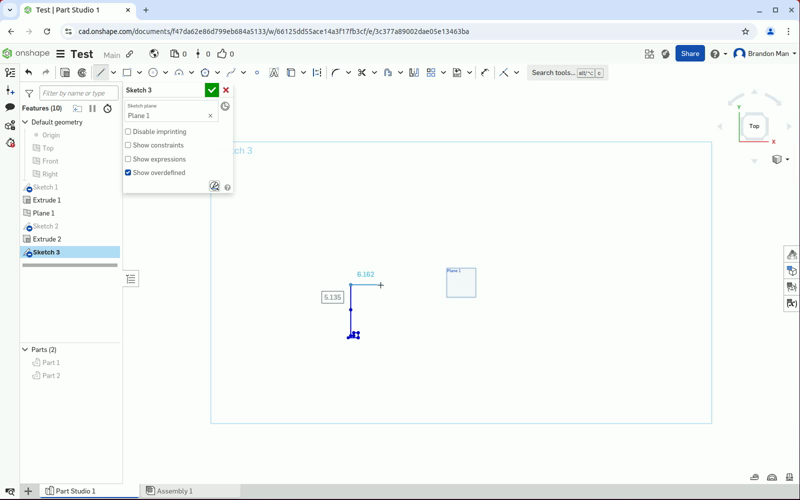
mouse_move(353, 284)
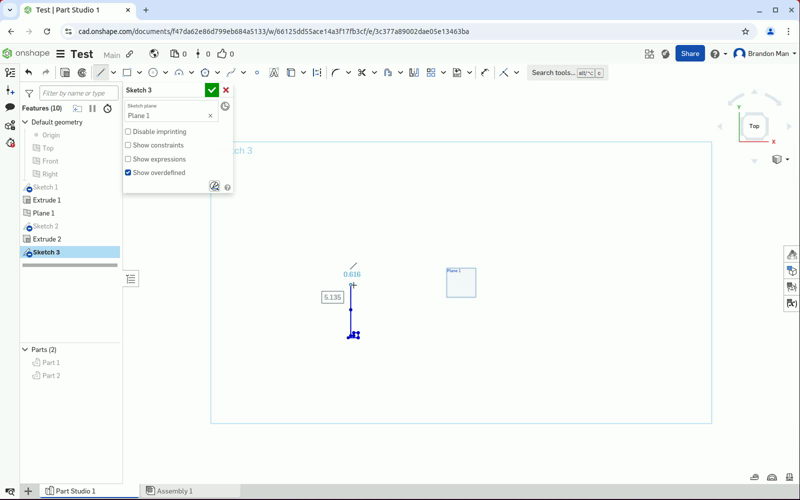
scroll(6)
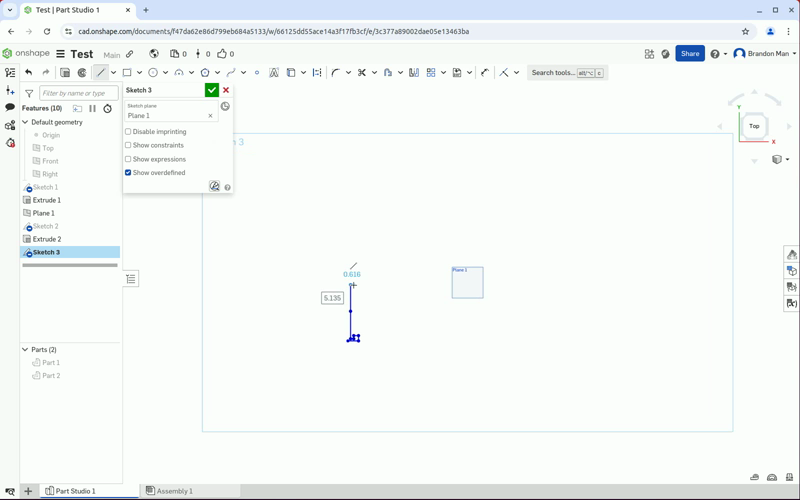
scroll(6)
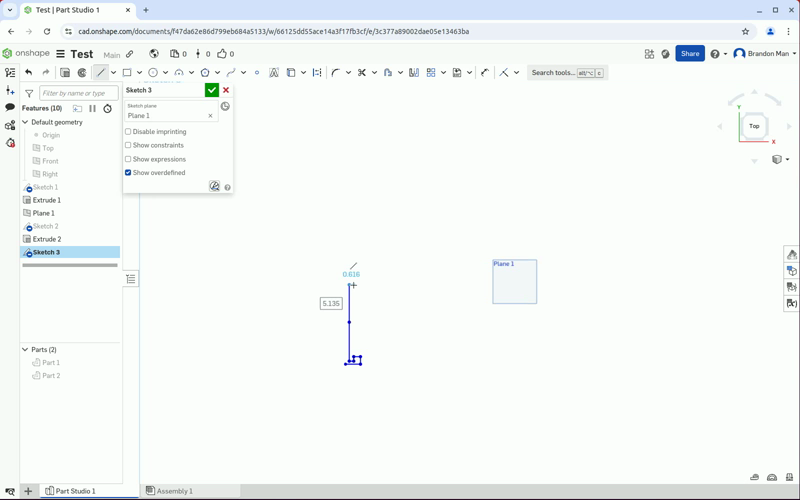
scroll(6)
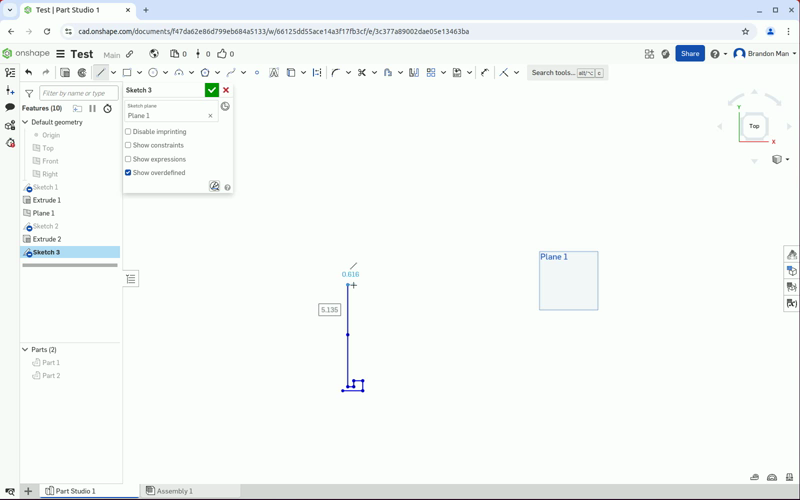
scroll(6)
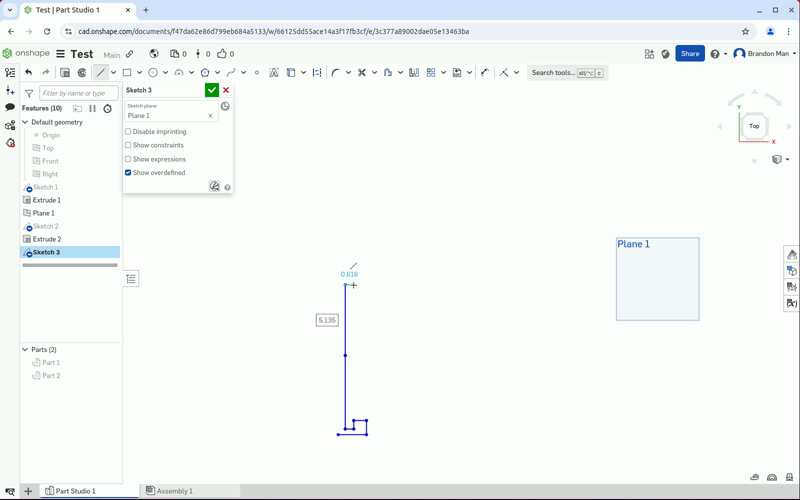
scroll(6)
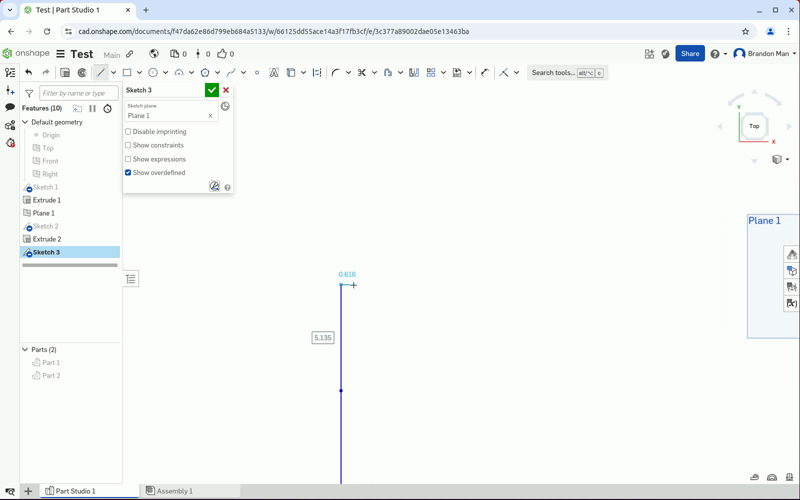
scroll(6)
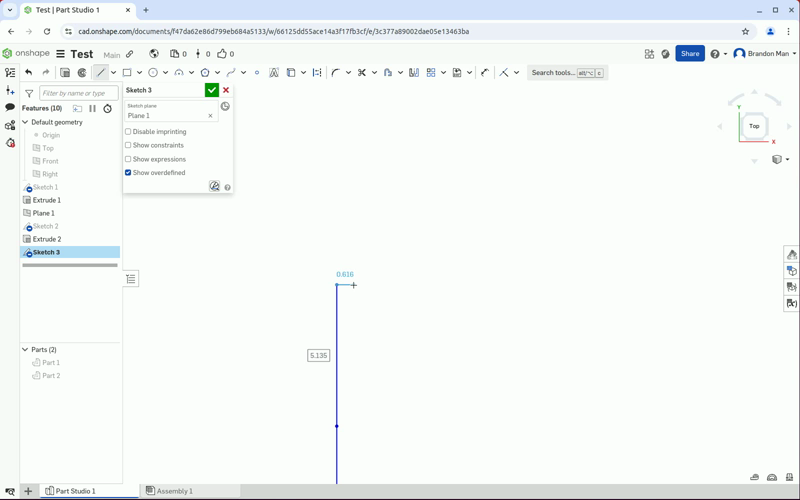
scroll(6)
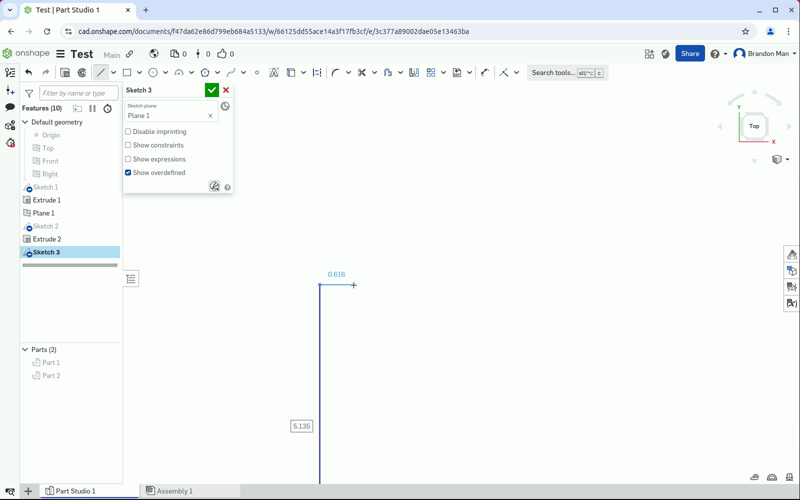
click(353, 284)
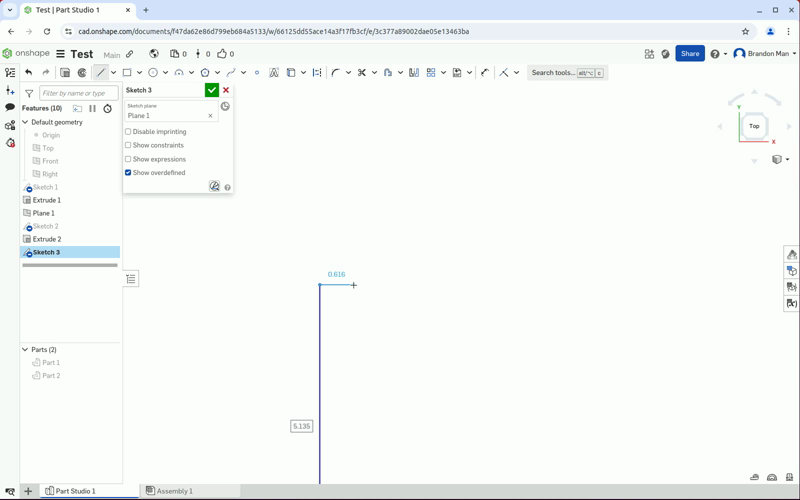
scroll(-6)
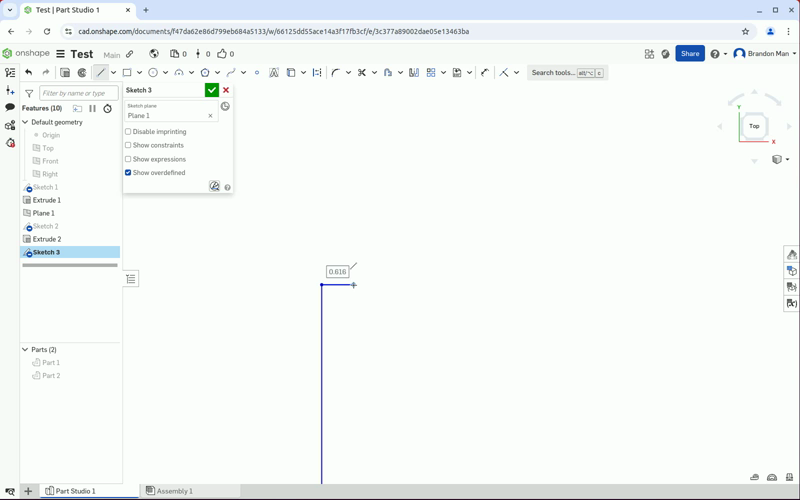
scroll(-6)
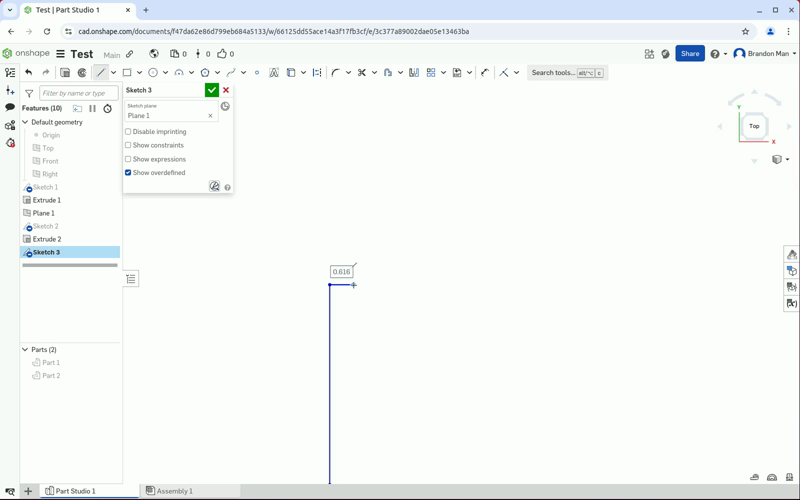
scroll(-6)
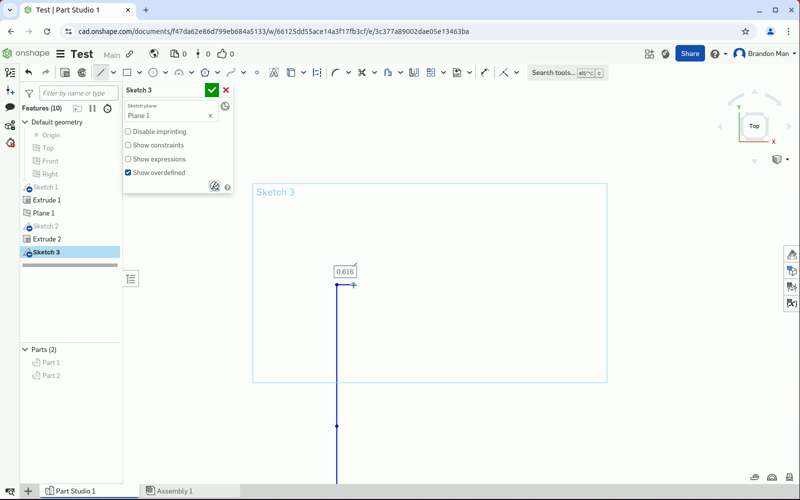
scroll(-6)
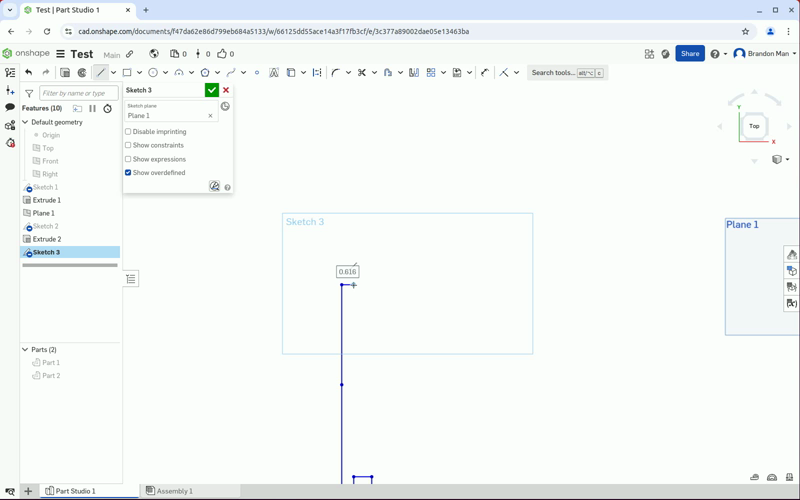
scroll(-6)
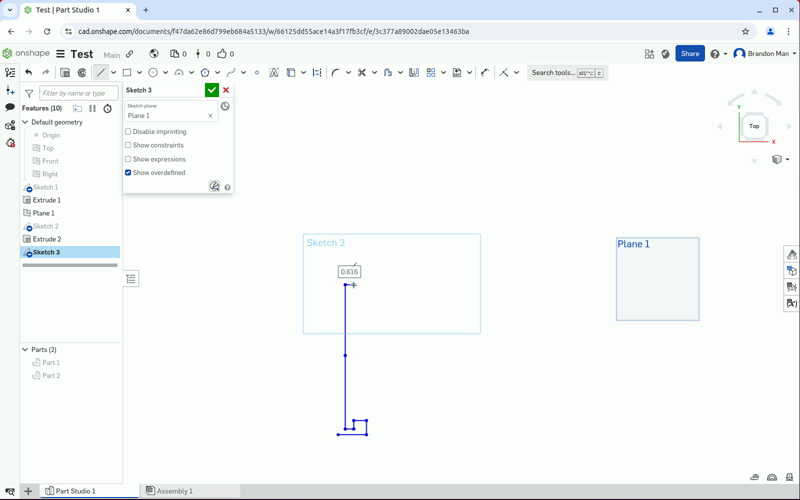
scroll(-6)
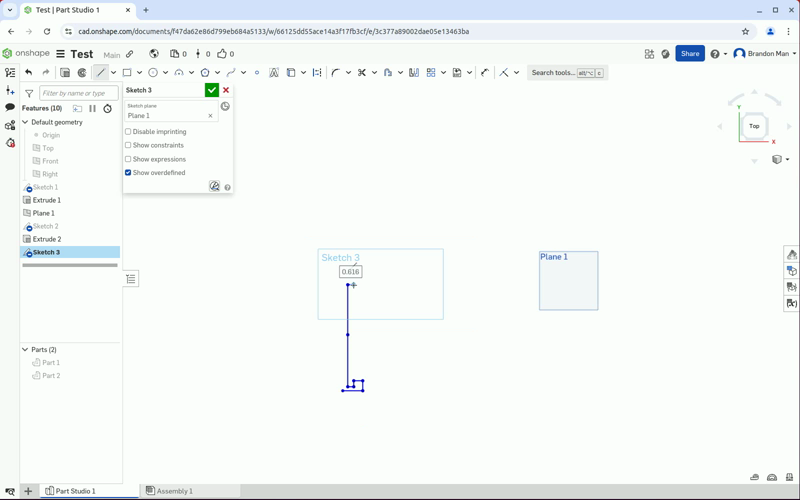
scroll(-6)
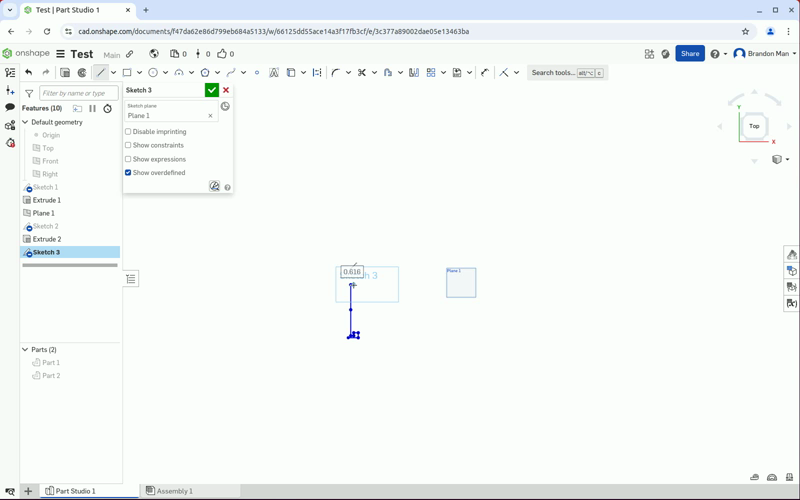
key_up(shift)
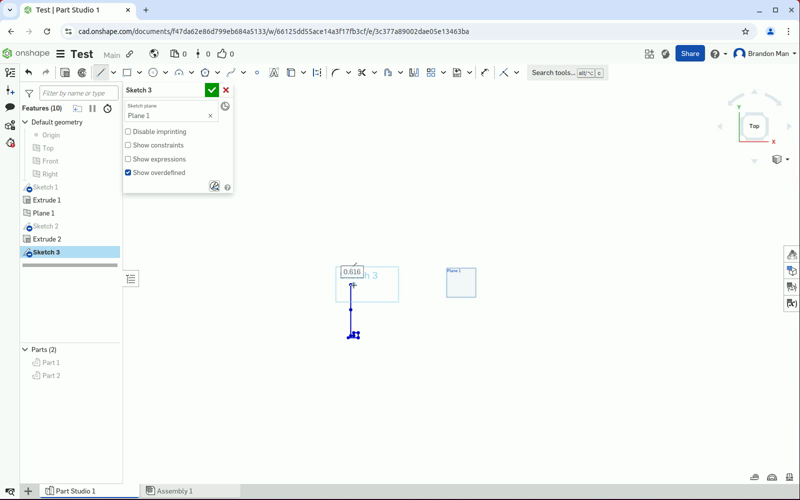
key_down(shift)
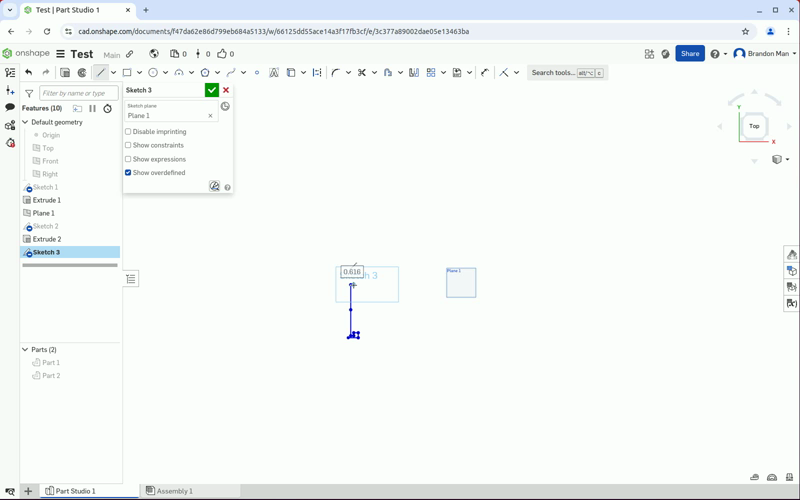
mouse_move(383, 284)
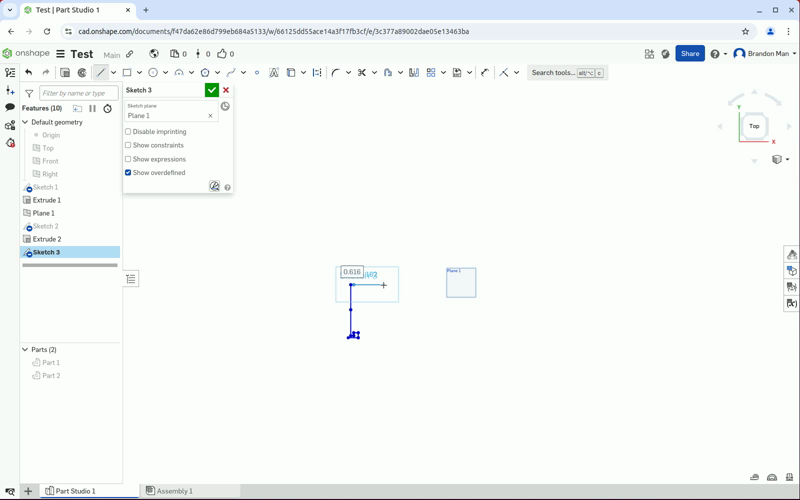
mouse_move(353, 287)
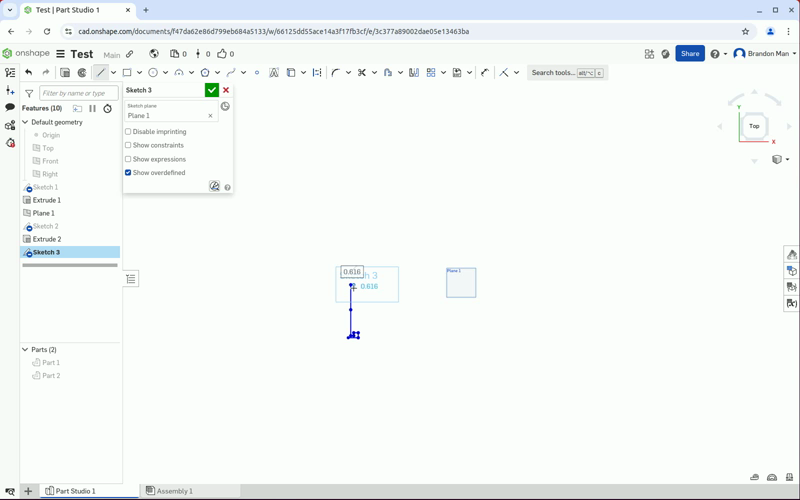
scroll(6)
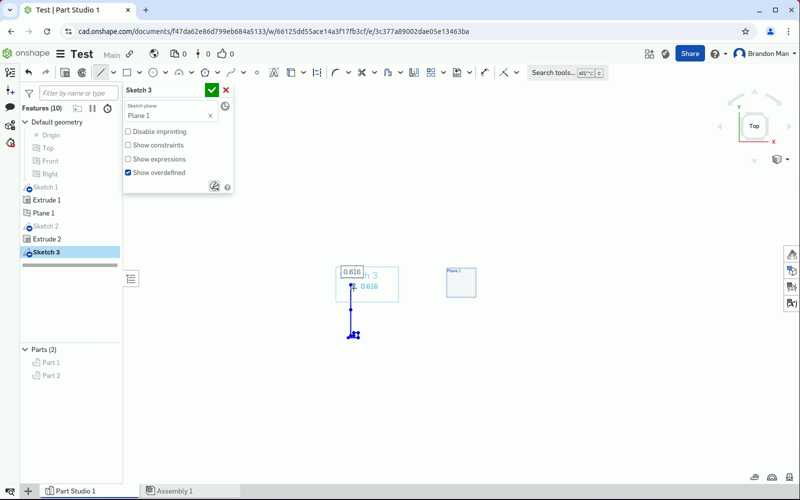
scroll(6)
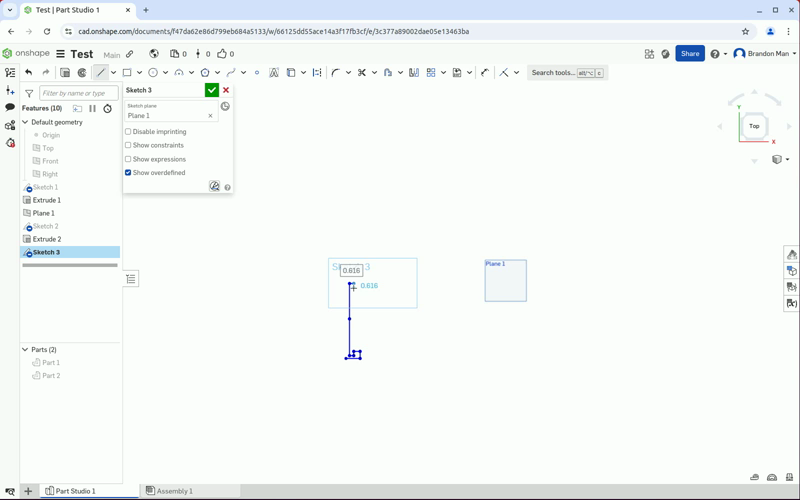
scroll(6)
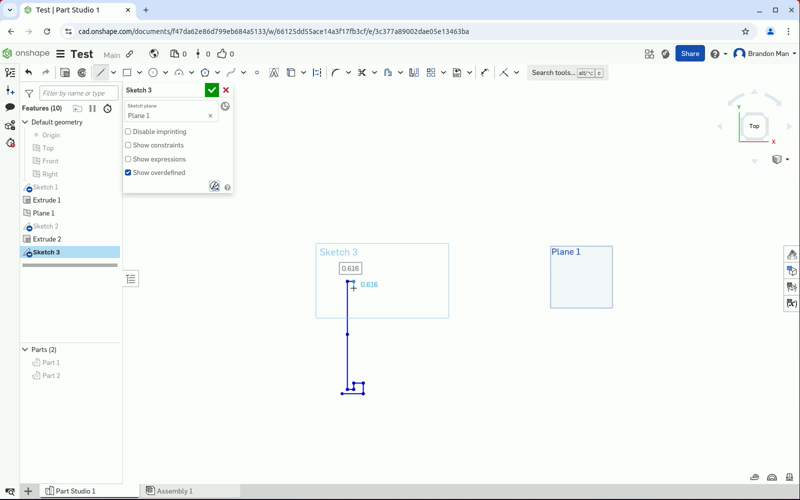
scroll(6)
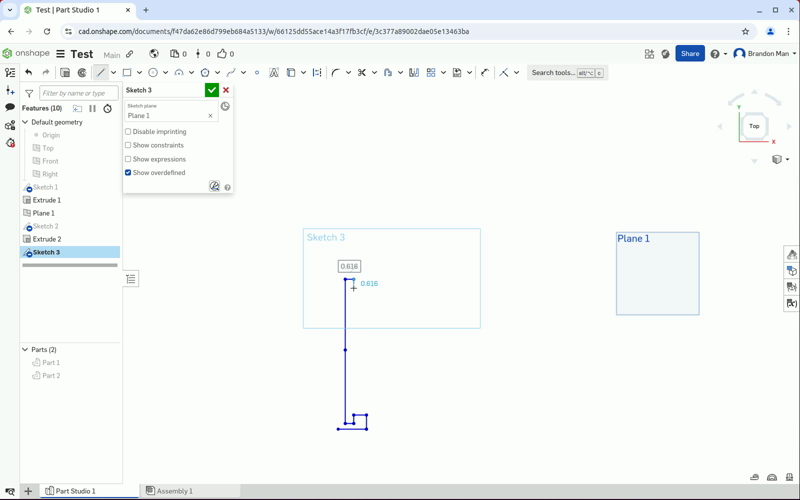
scroll(6)
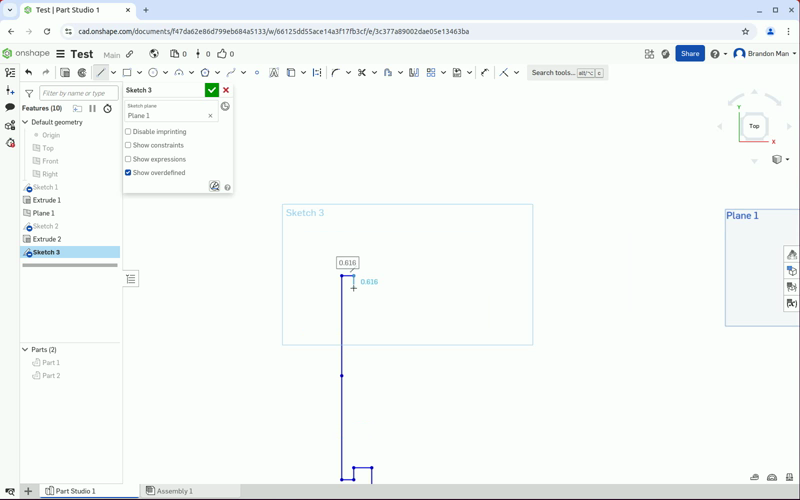
scroll(6)
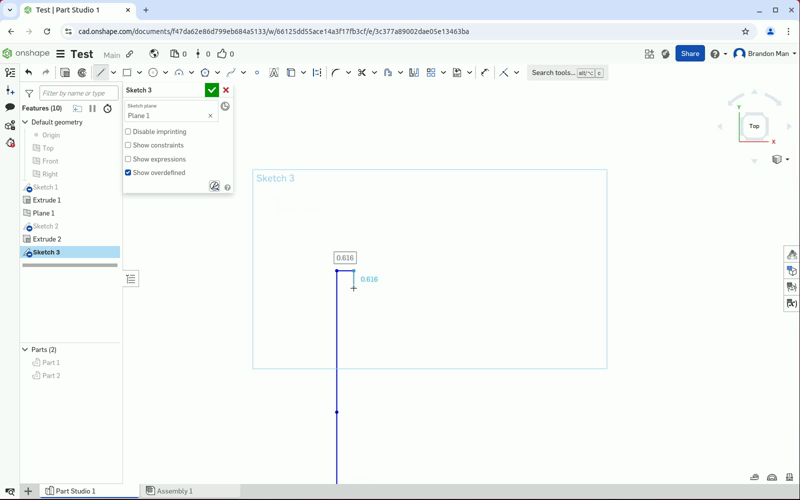
scroll(6)
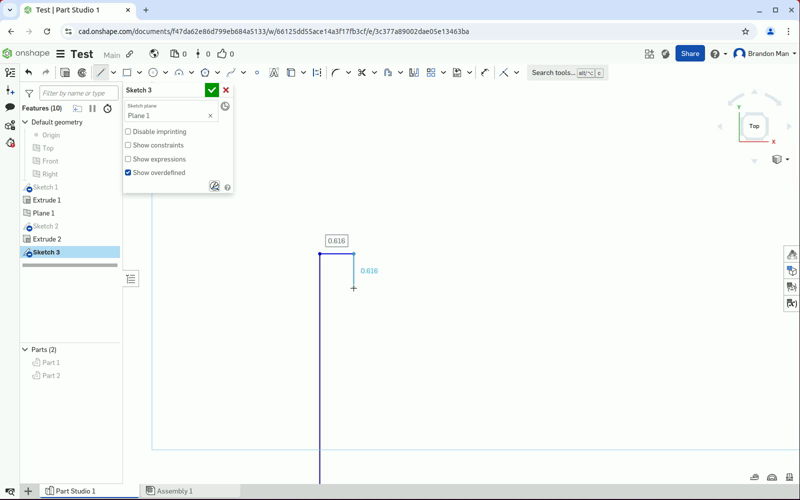
click(353, 287)
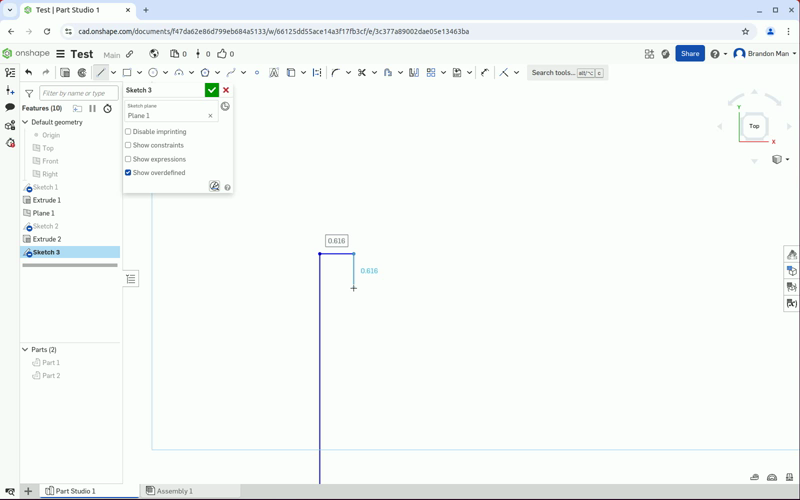
scroll(-6)
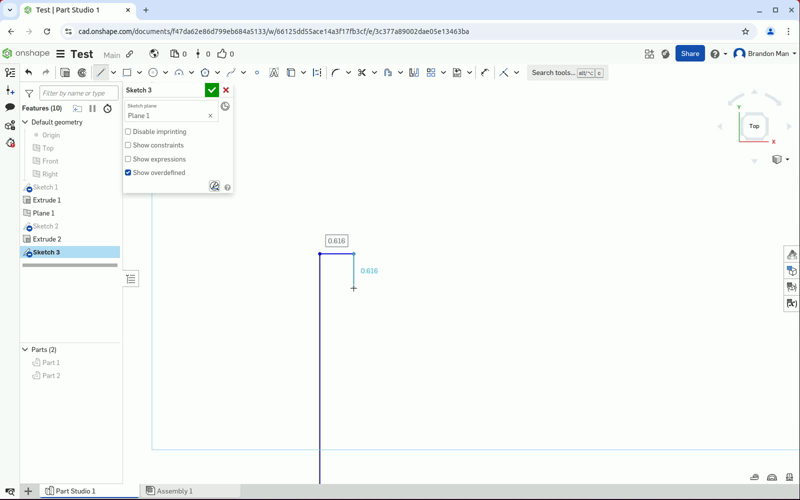
scroll(-6)
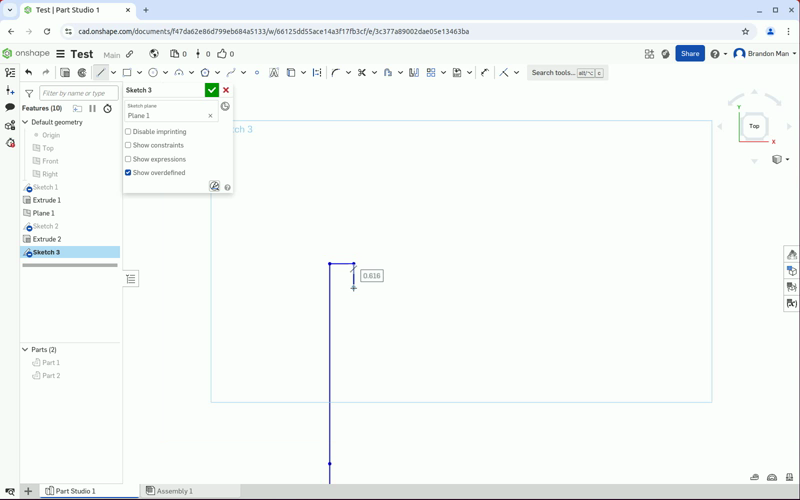
scroll(-6)
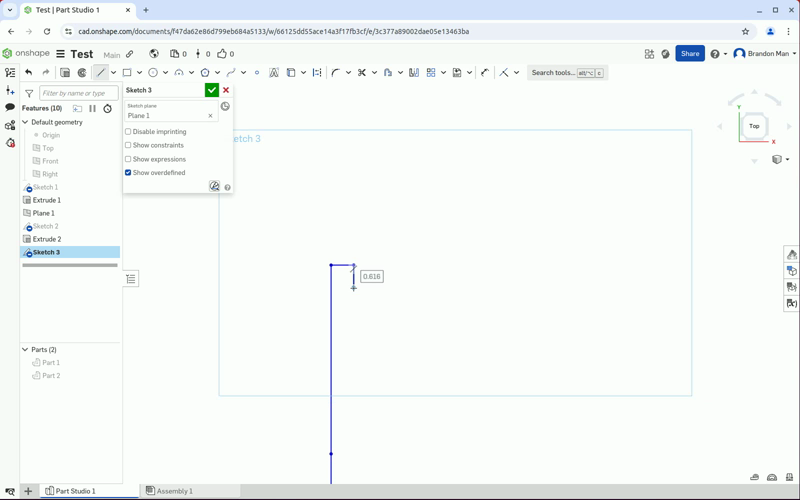
scroll(-6)
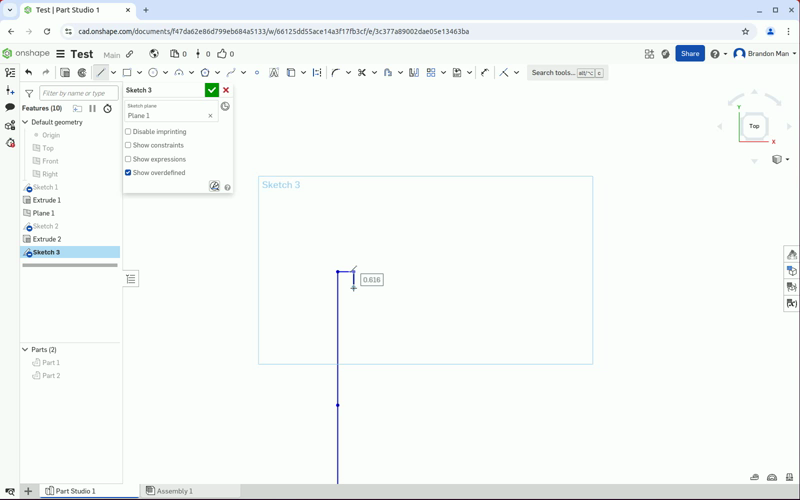
scroll(-6)
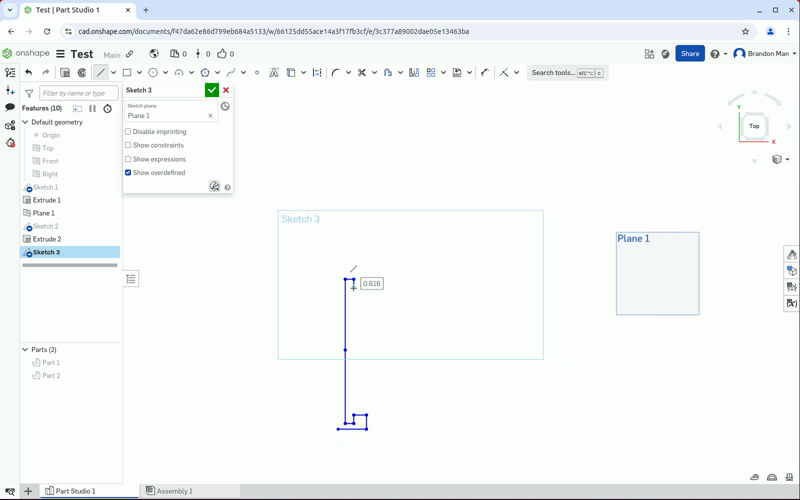
scroll(-6)
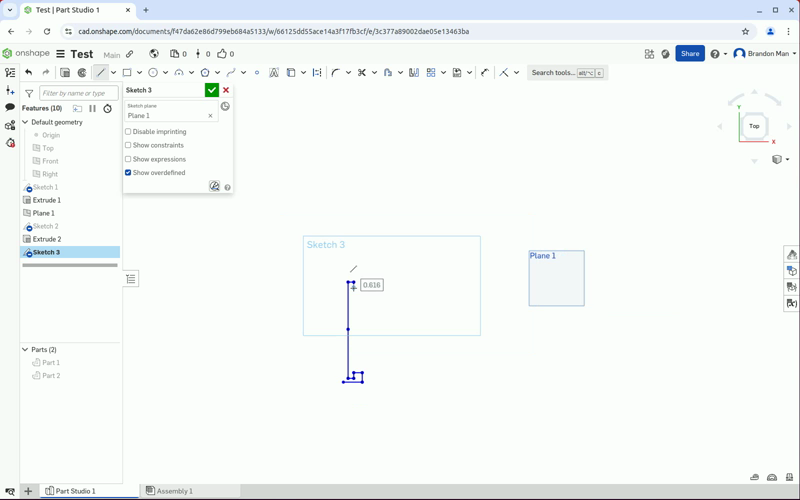
scroll(-6)
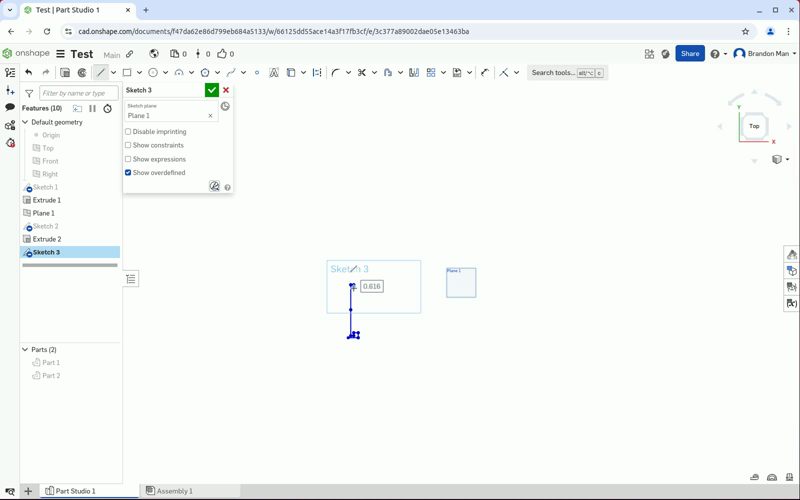
key_up(shift)
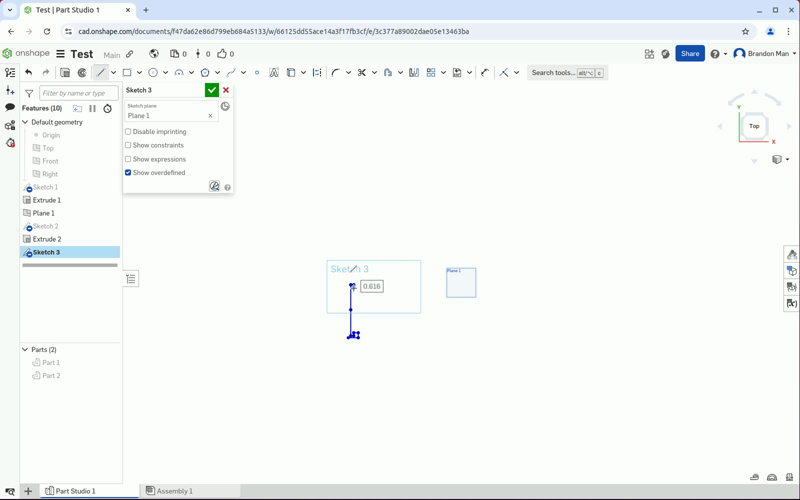
key_down(shift)
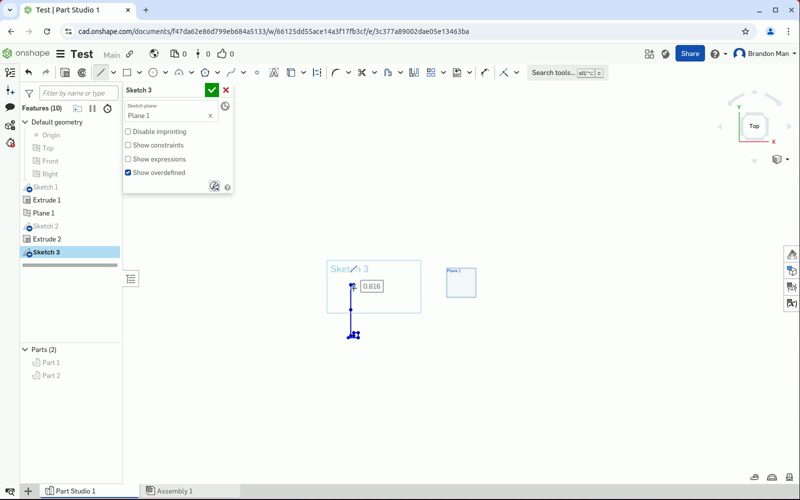
mouse_move(383, 287)
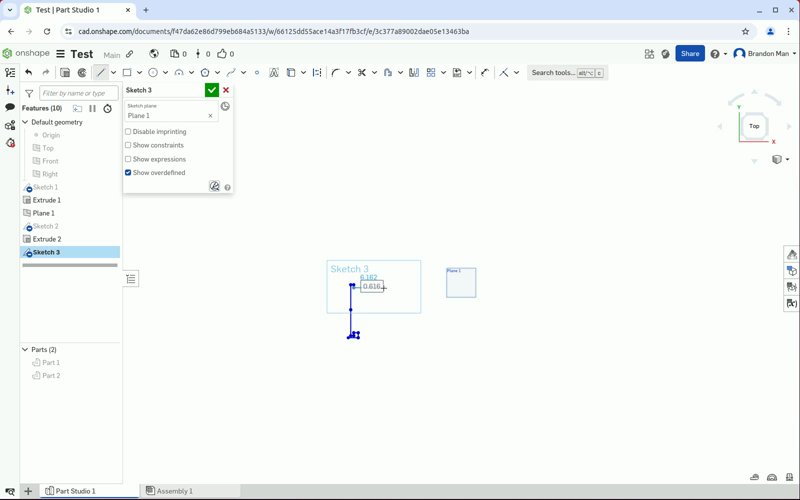
mouse_move(358, 287)
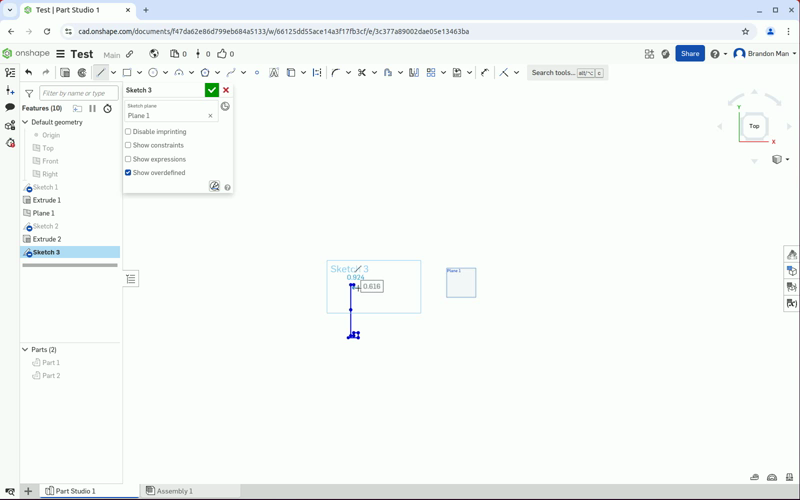
scroll(6)
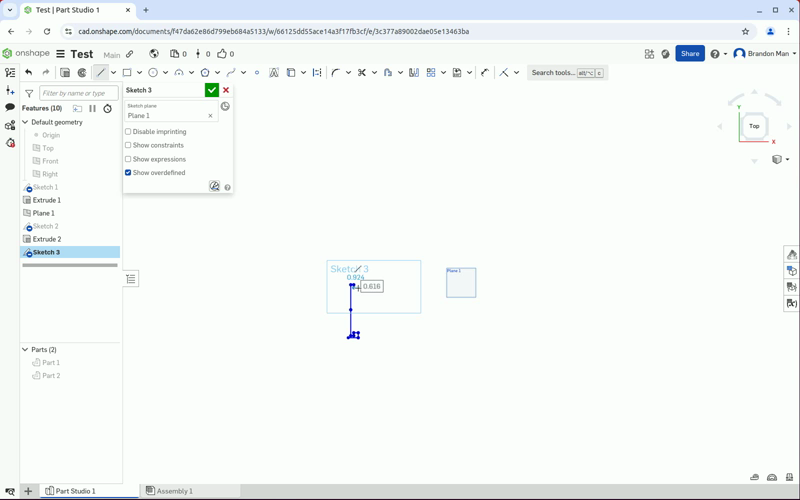
scroll(6)
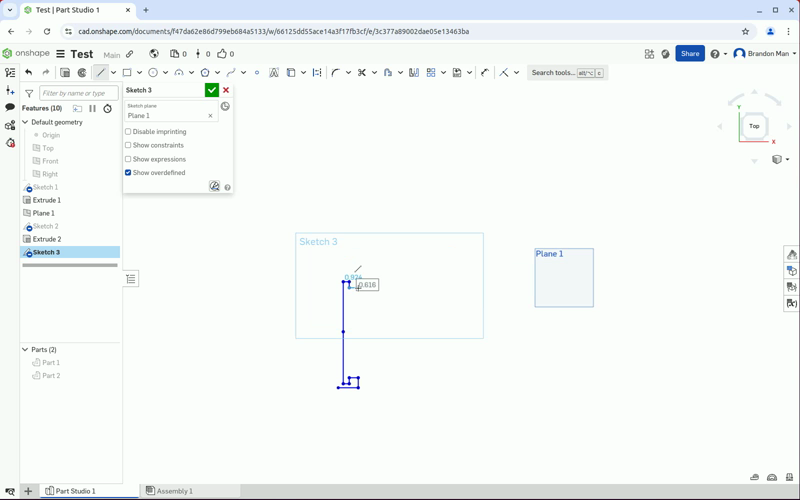
scroll(6)
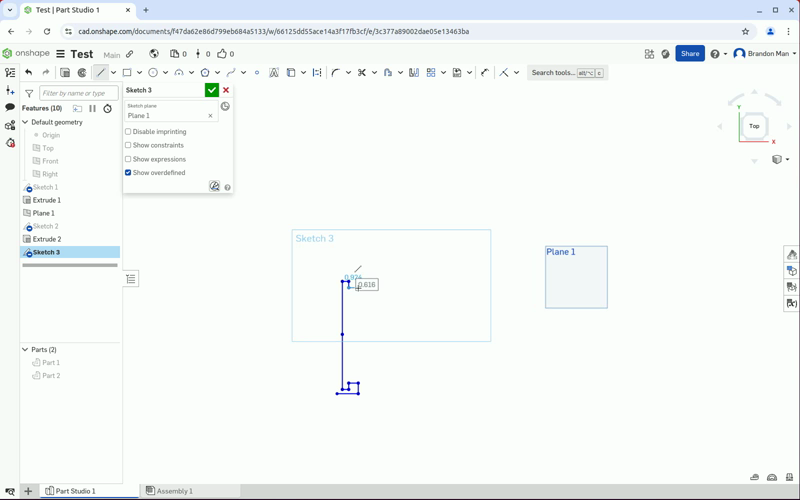
scroll(6)
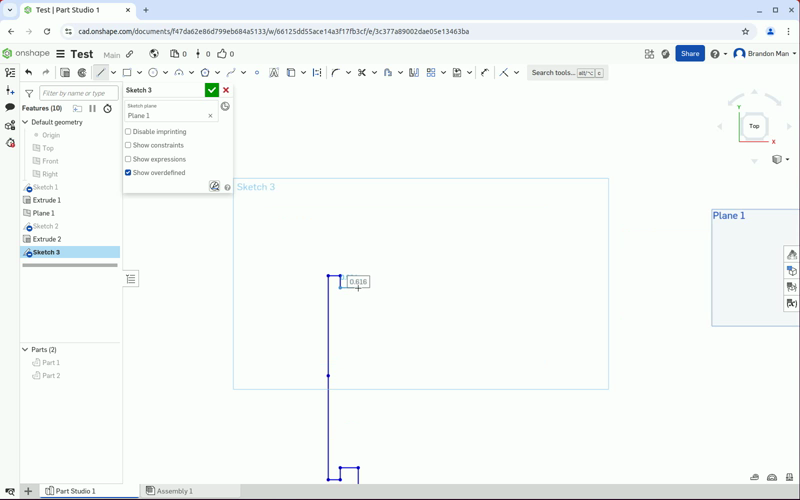
scroll(6)
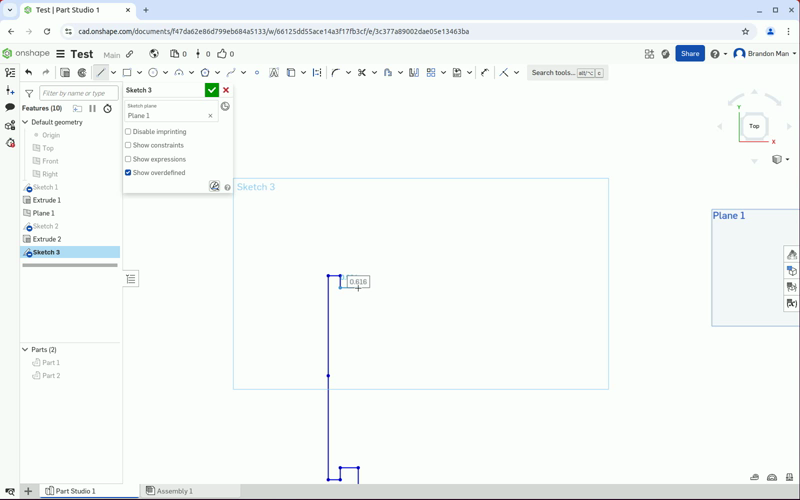
scroll(6)
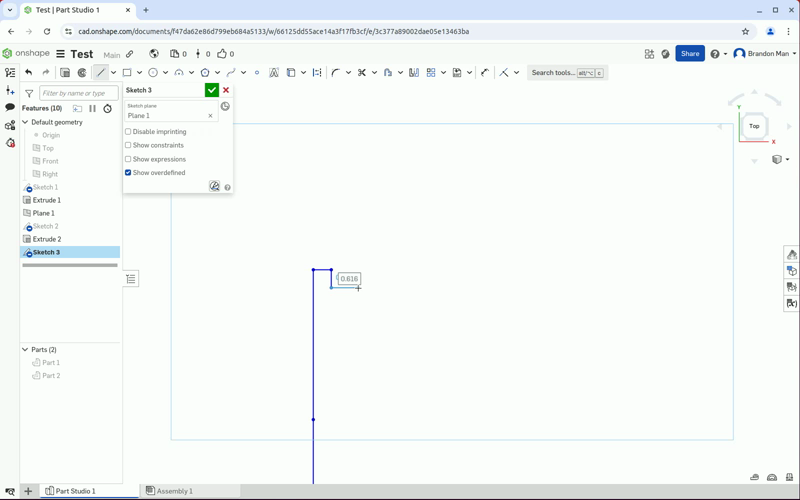
scroll(6)
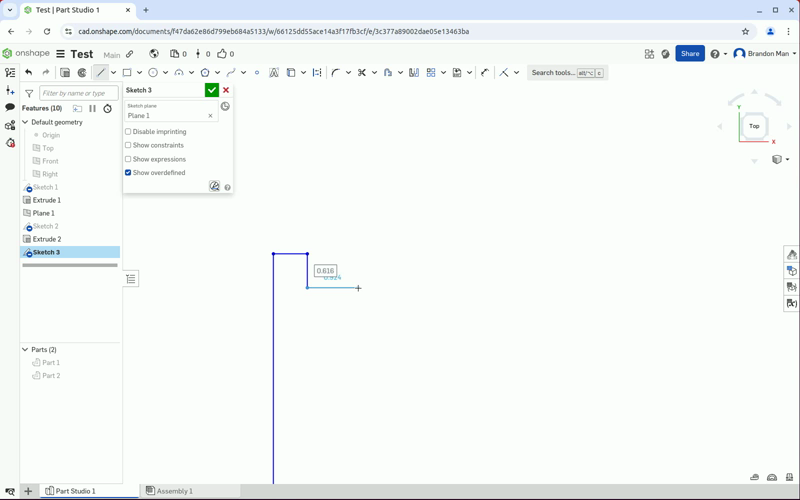
click(358, 287)
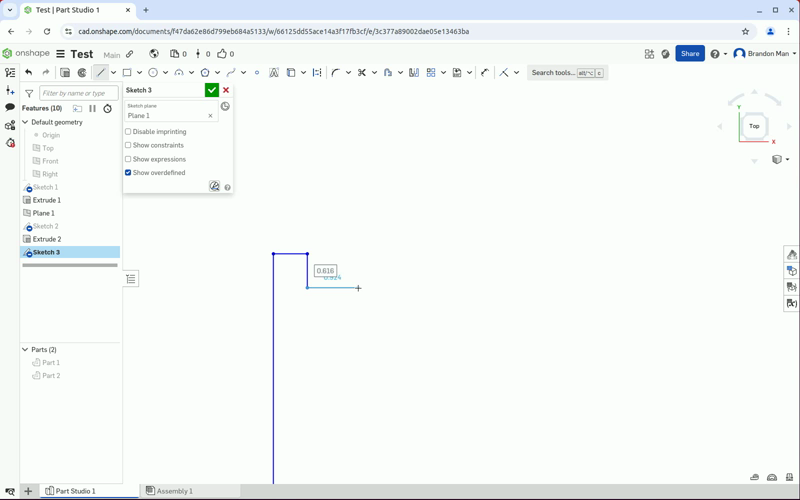
scroll(-6)
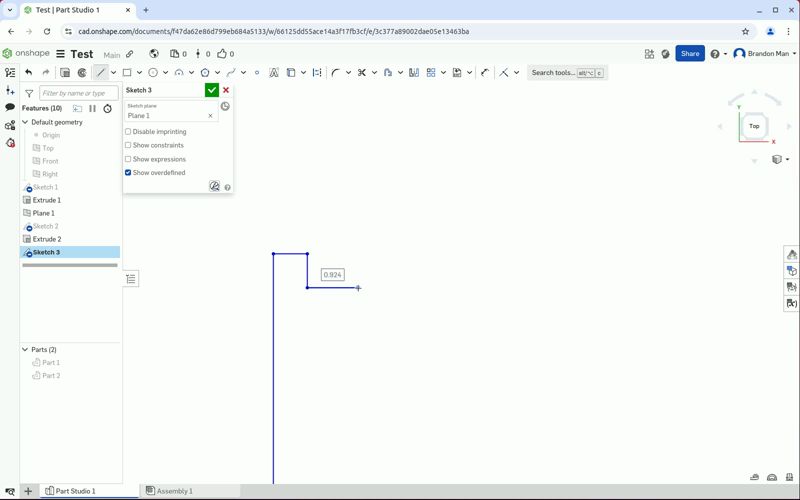
scroll(-6)
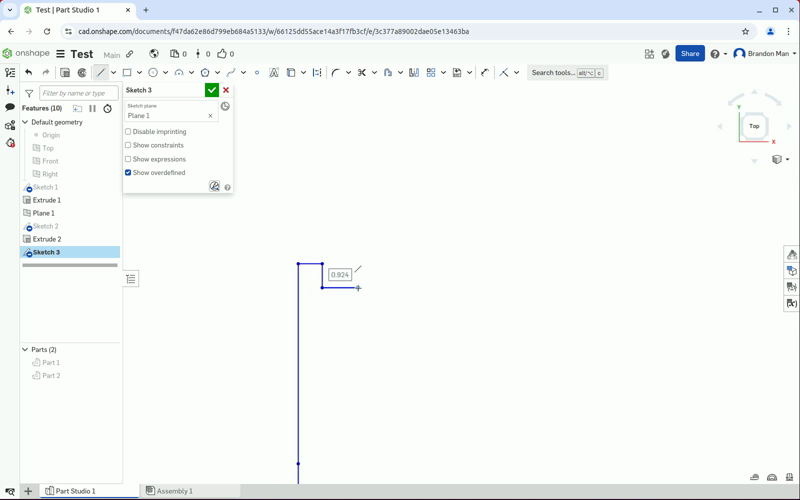
scroll(-6)
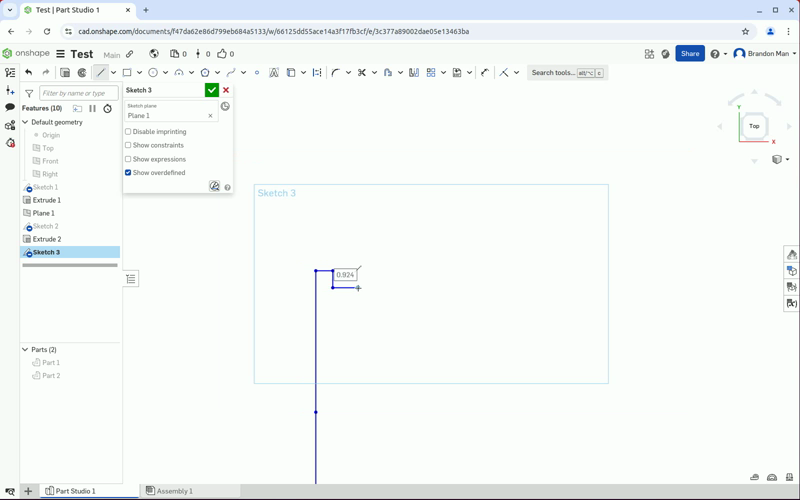
scroll(-6)
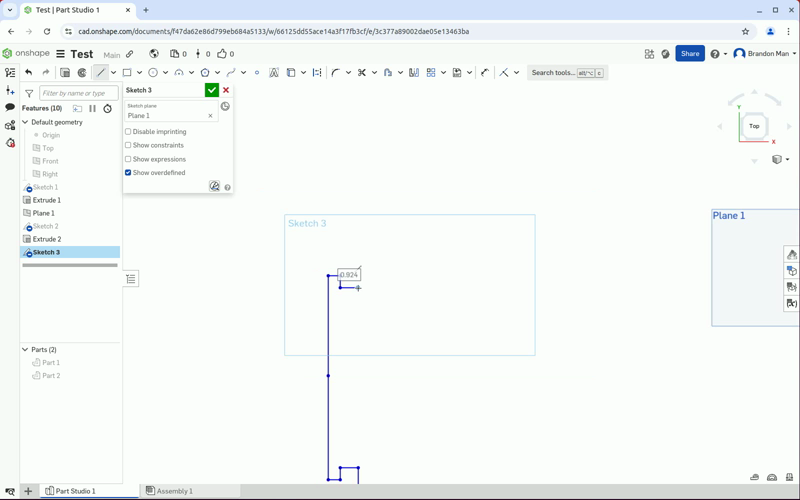
scroll(-6)
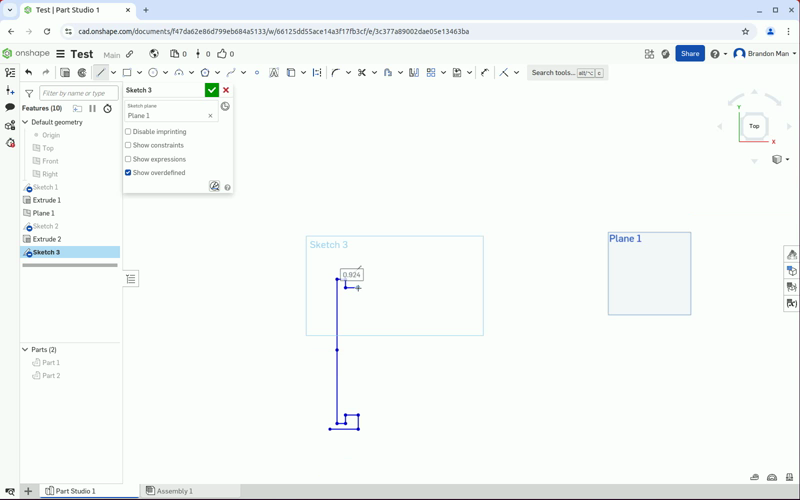
scroll(-6)
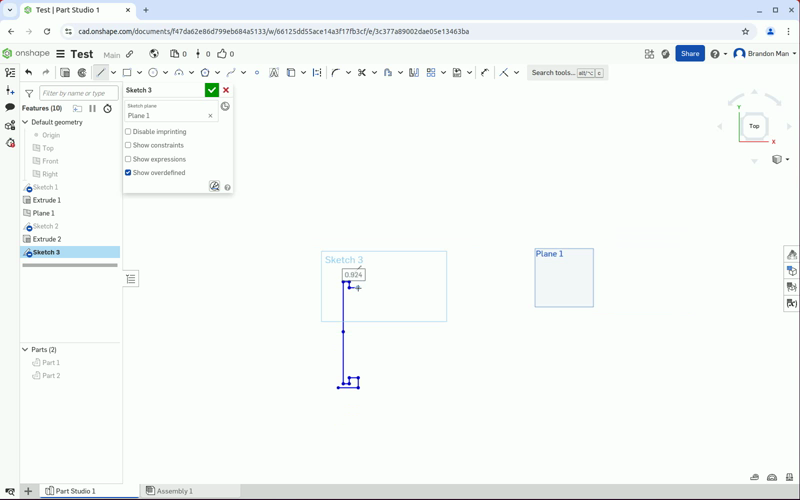
scroll(-6)
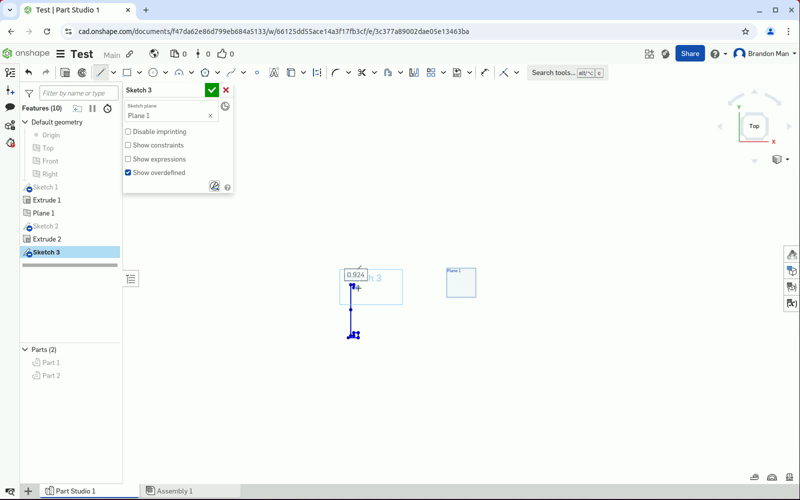
key_up(shift)
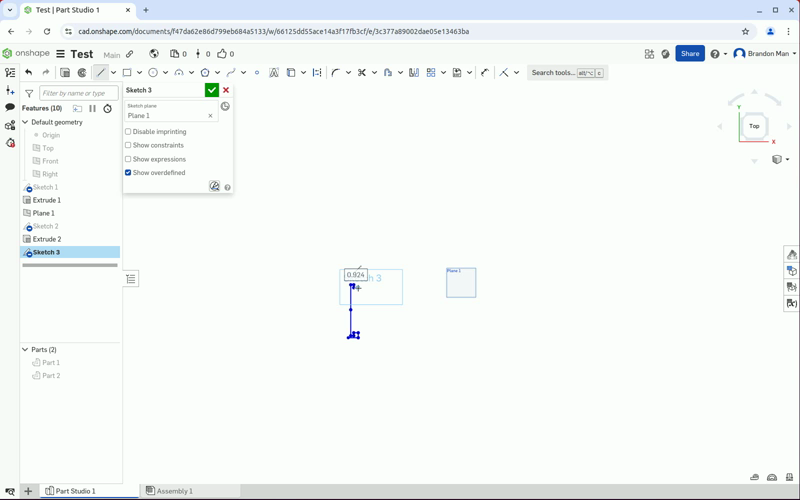
key_down(shift)
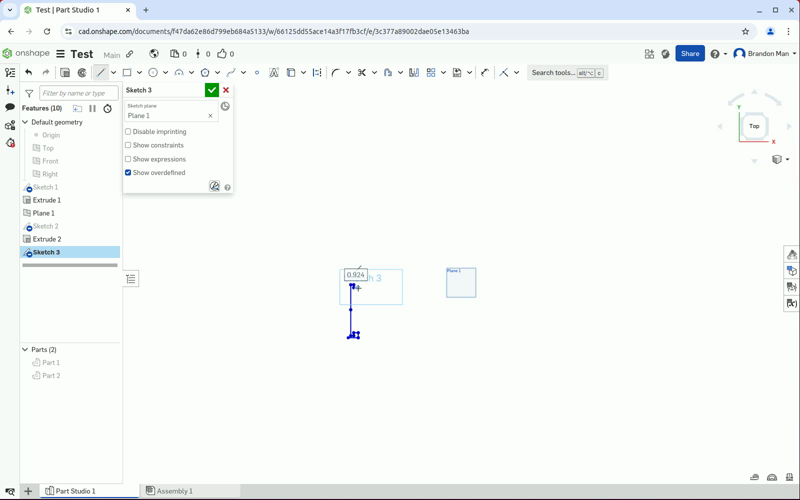
mouse_move(388, 287)
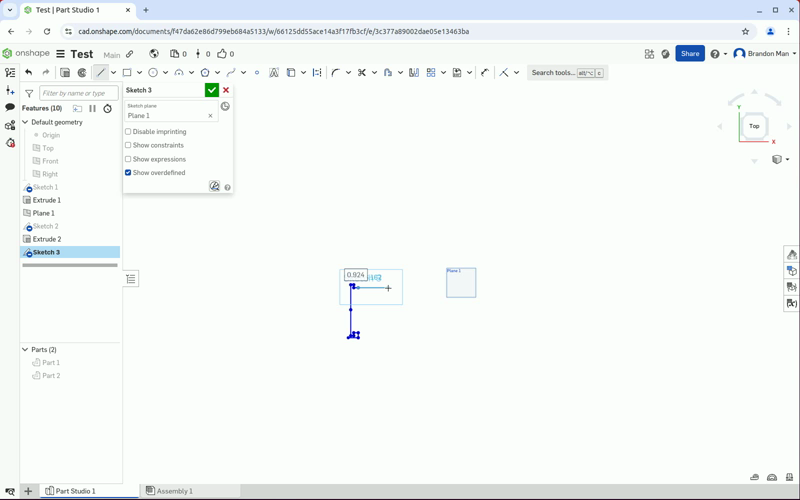
mouse_move(358, 282)
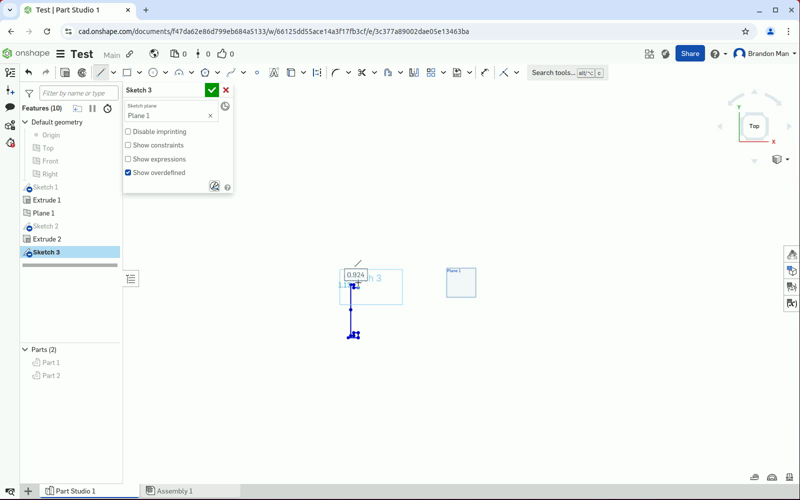
scroll(6)
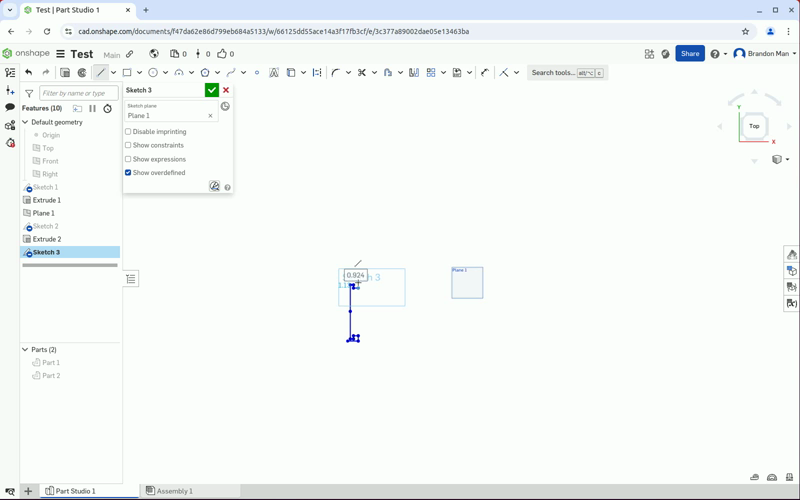
scroll(6)
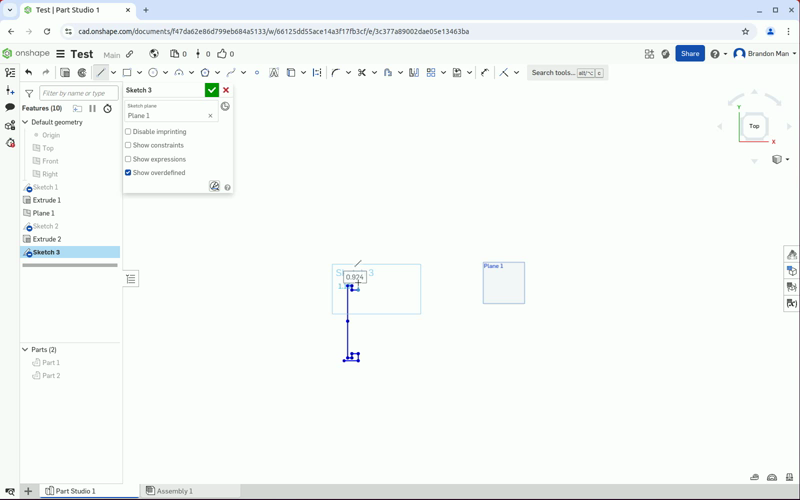
scroll(6)
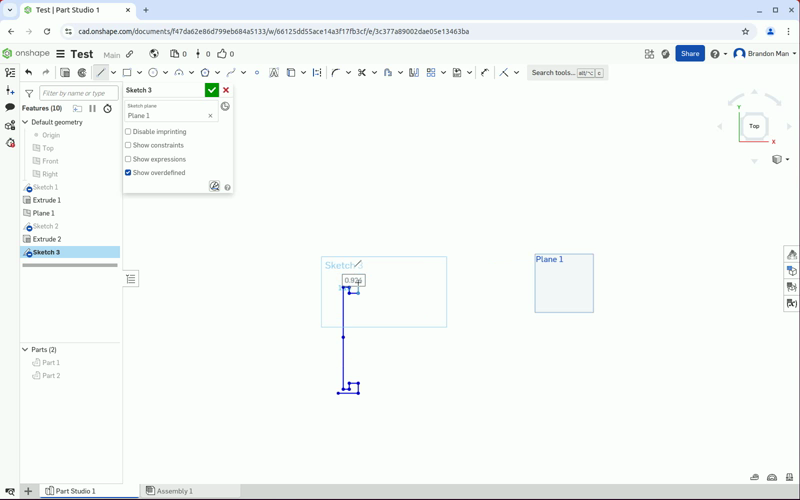
scroll(6)
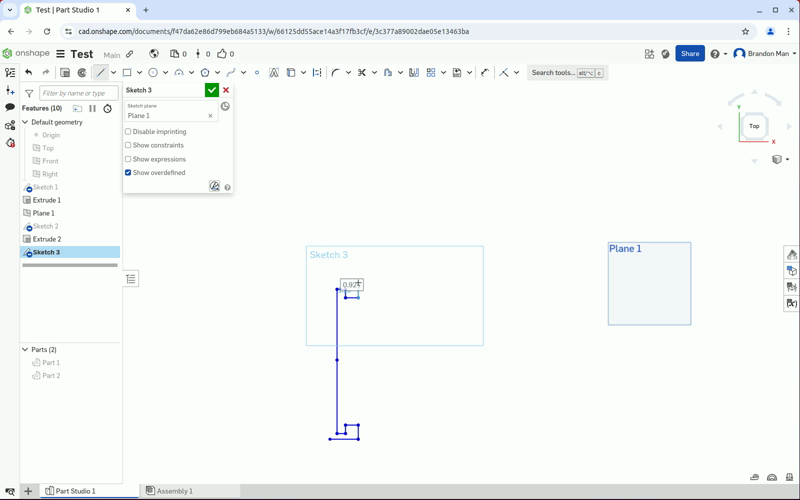
scroll(6)
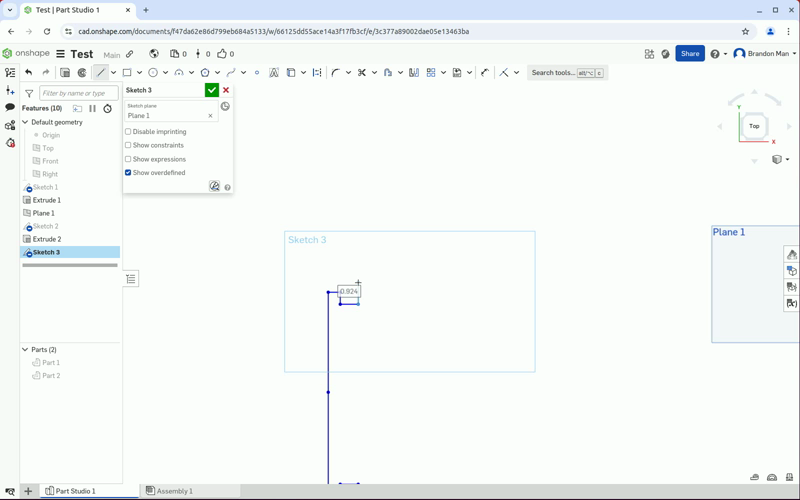
scroll(6)
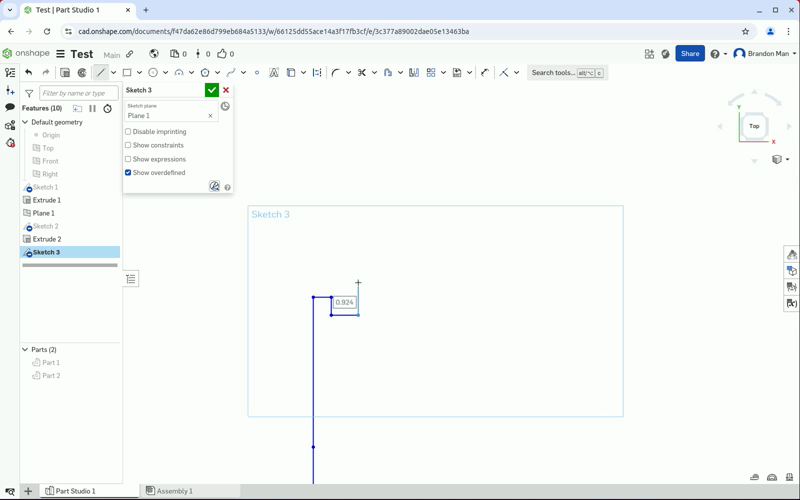
scroll(6)
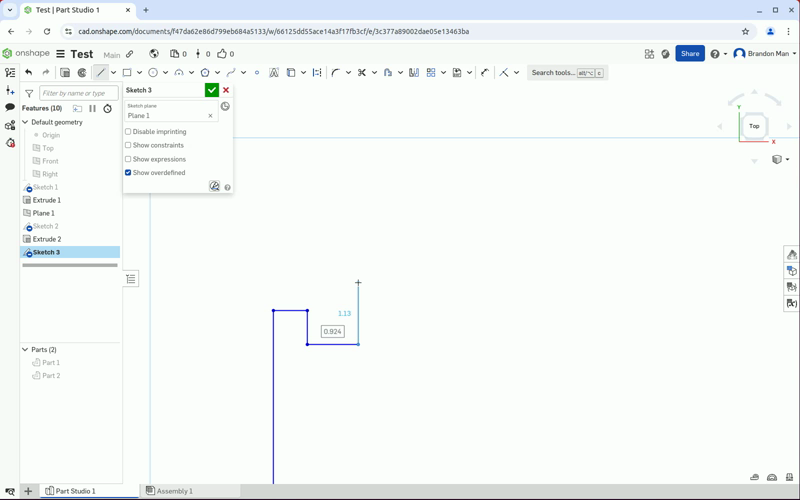
click(358, 282)
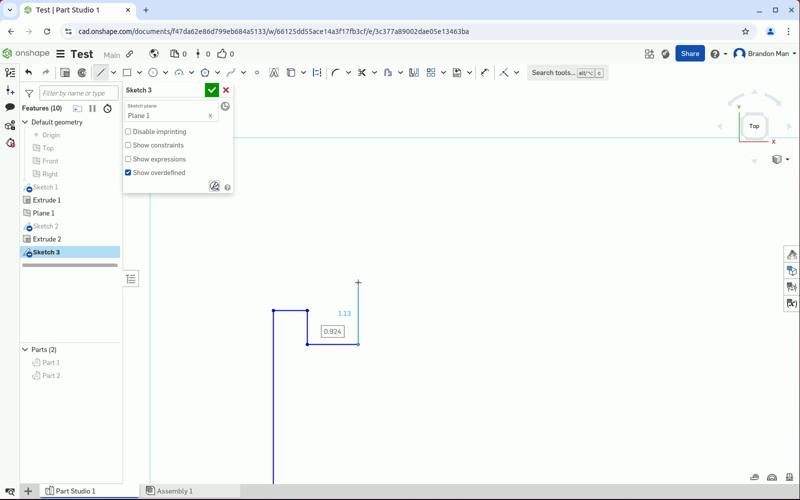
scroll(-6)
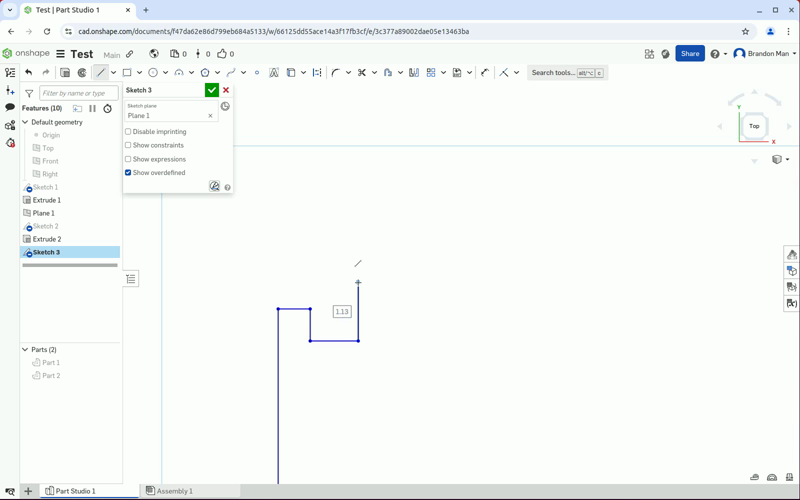
scroll(-6)
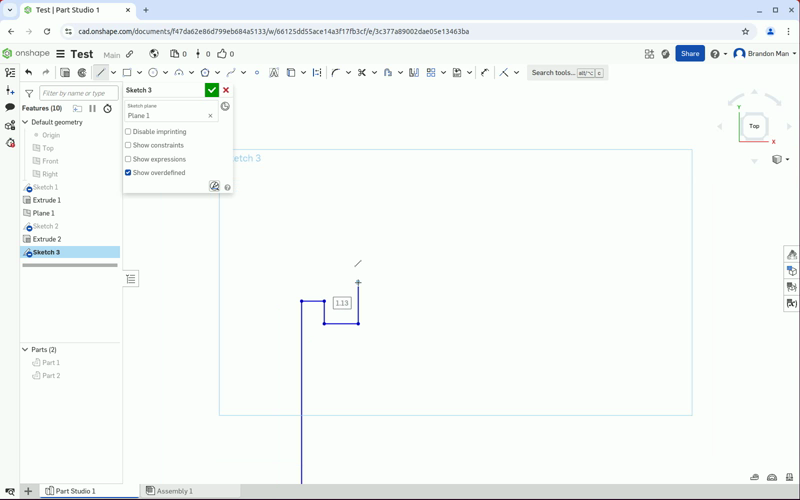
scroll(-6)
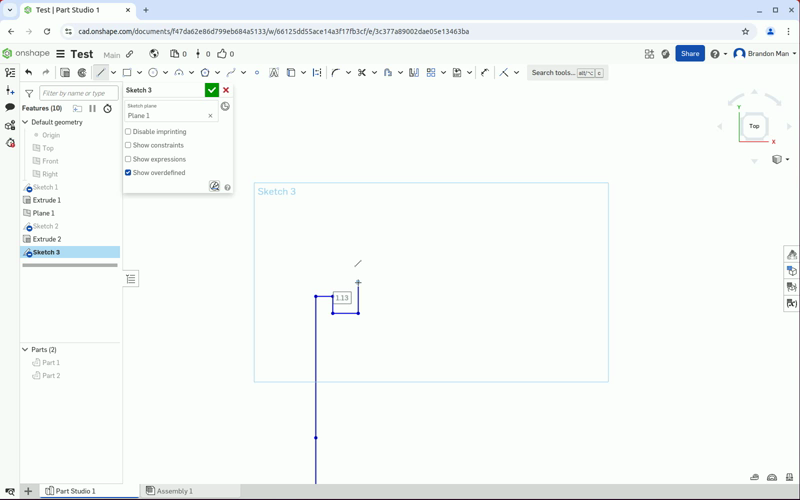
scroll(-6)
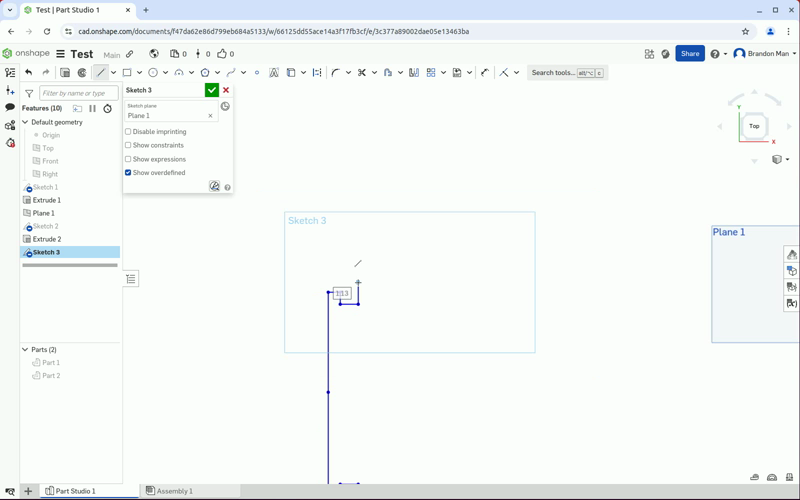
scroll(-6)
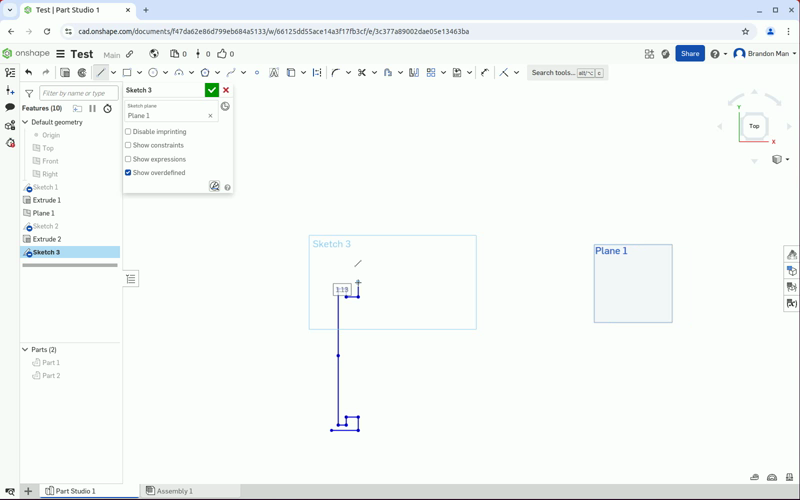
scroll(-6)
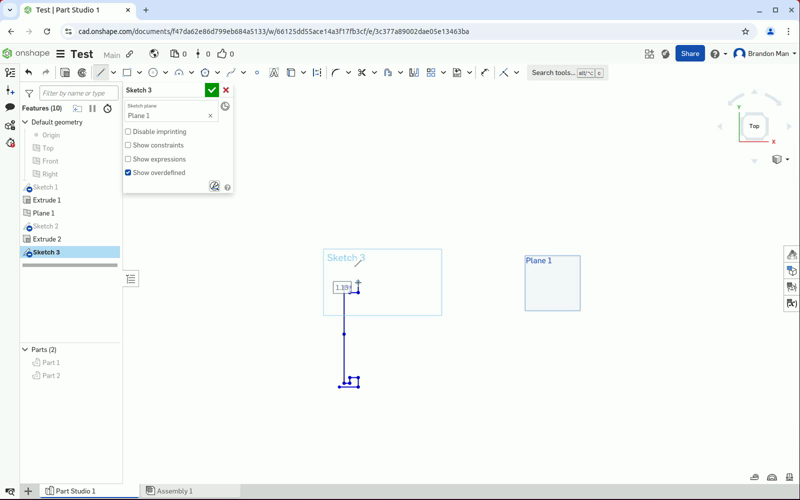
scroll(-6)
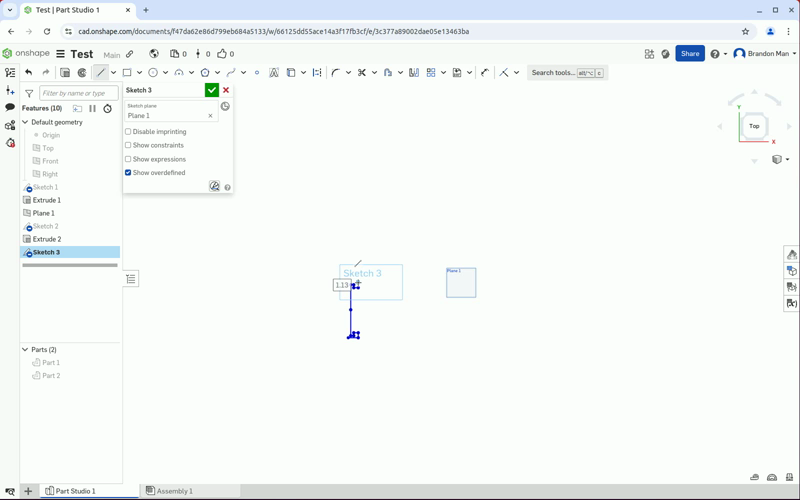
key_up(shift)
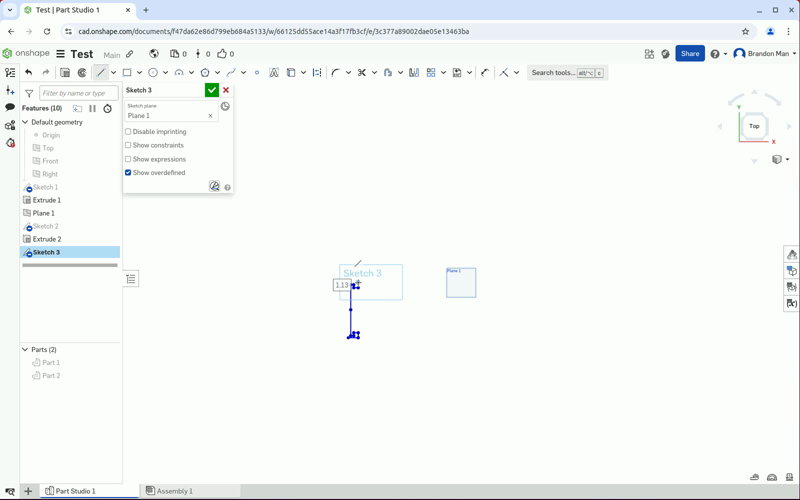
key_down(shift)
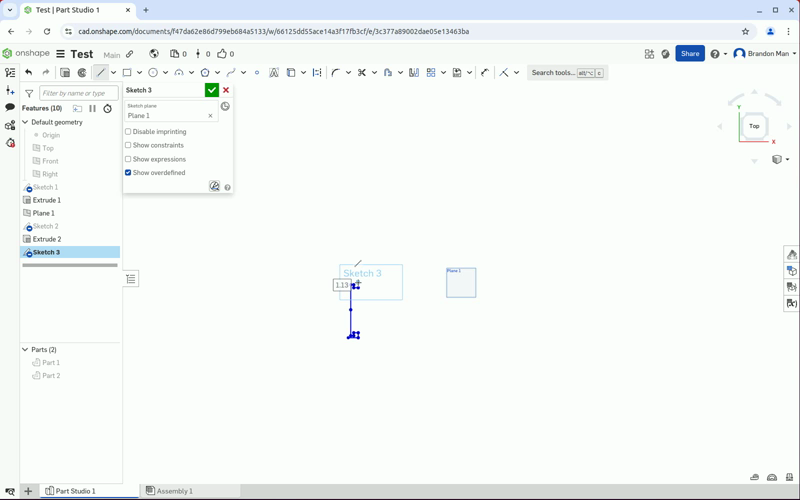
mouse_move(388, 282)
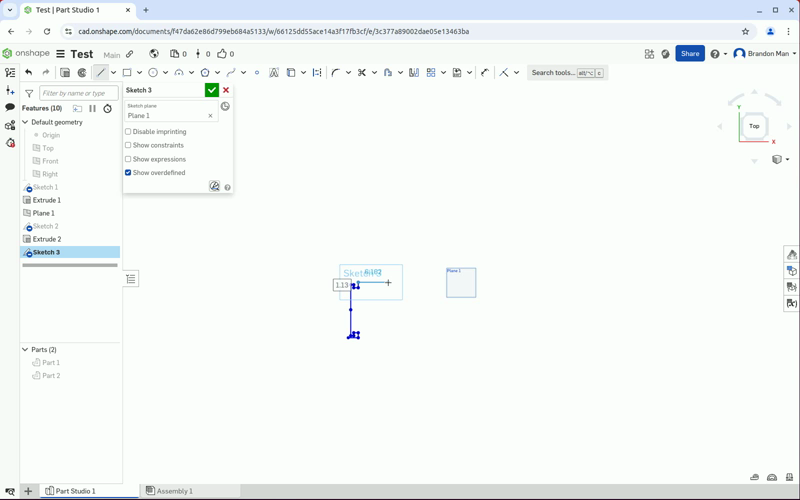
mouse_move(348, 282)
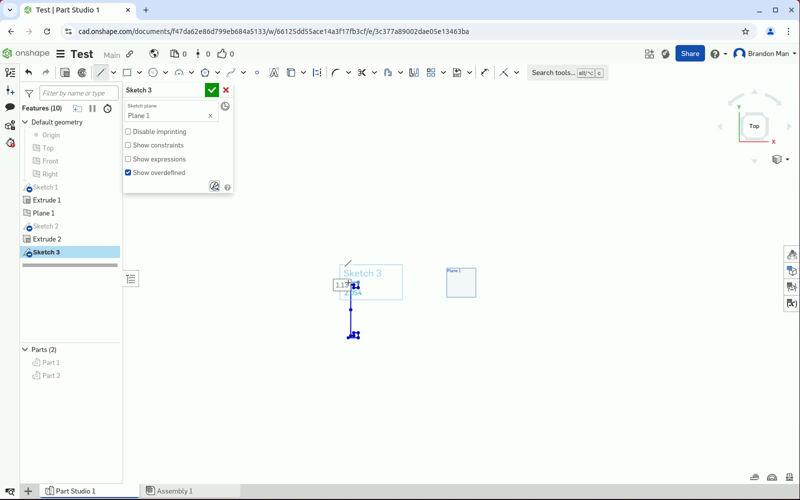
scroll(6)
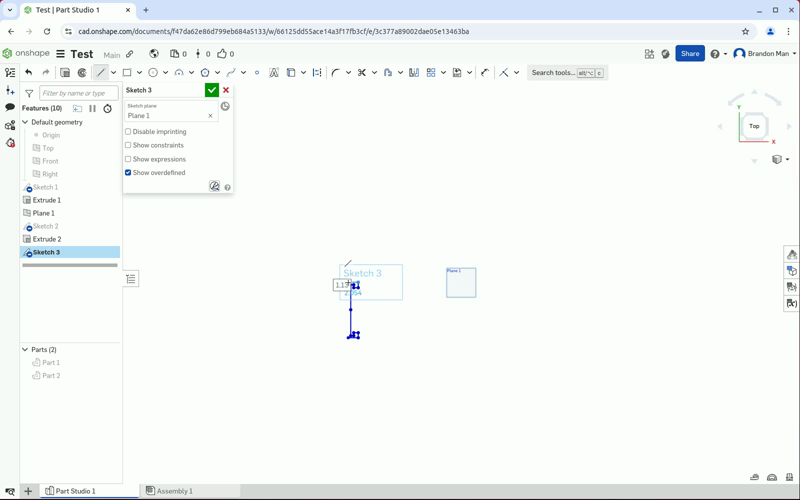
scroll(6)
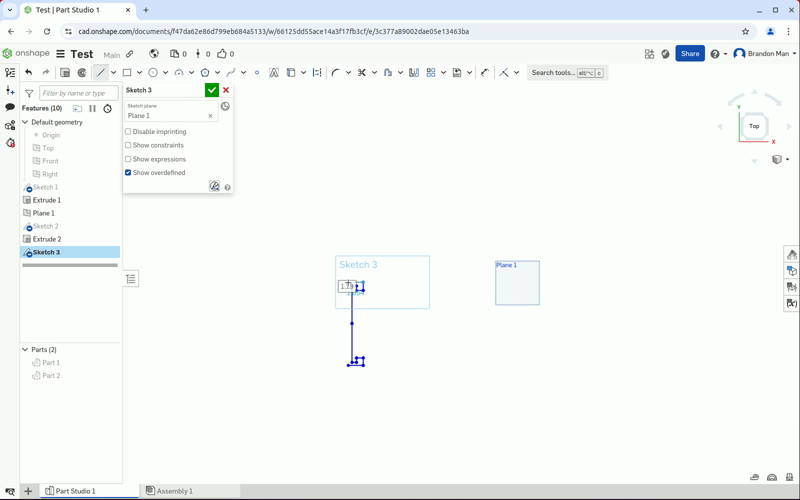
scroll(6)
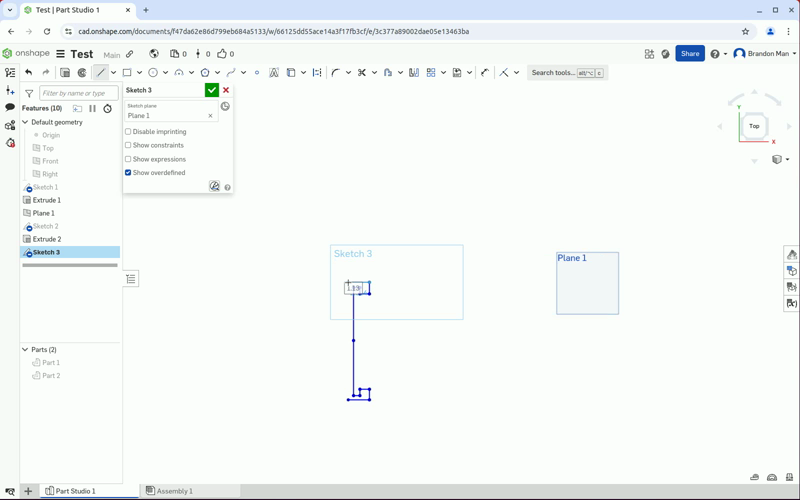
scroll(6)
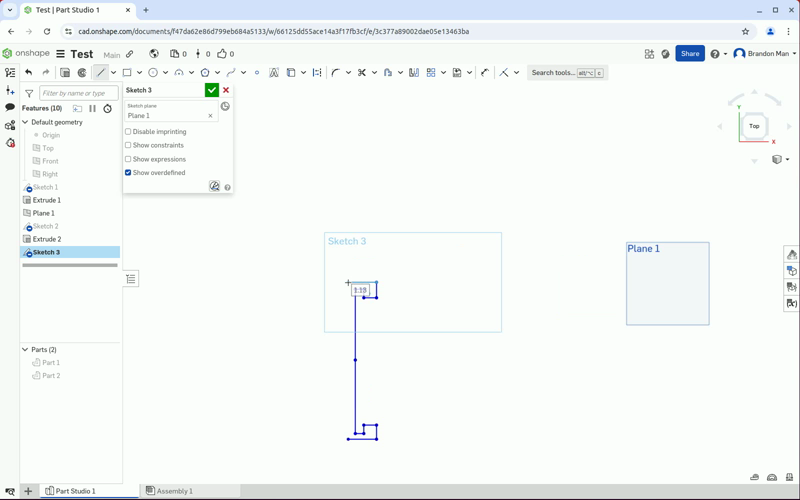
scroll(6)
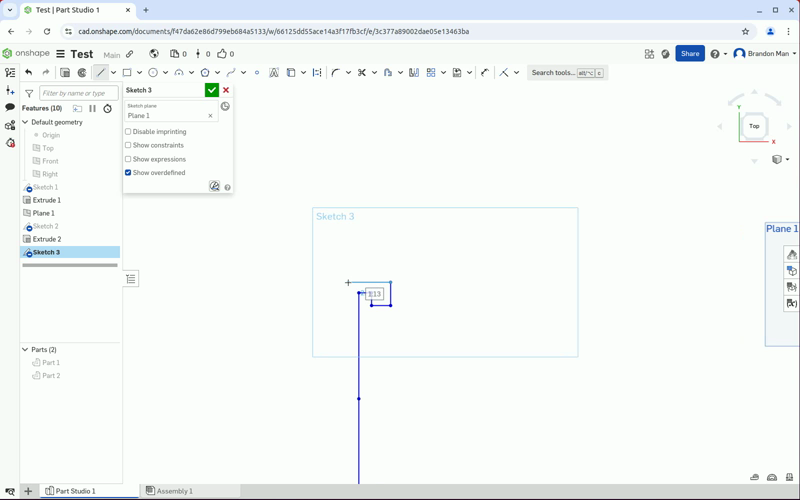
scroll(6)
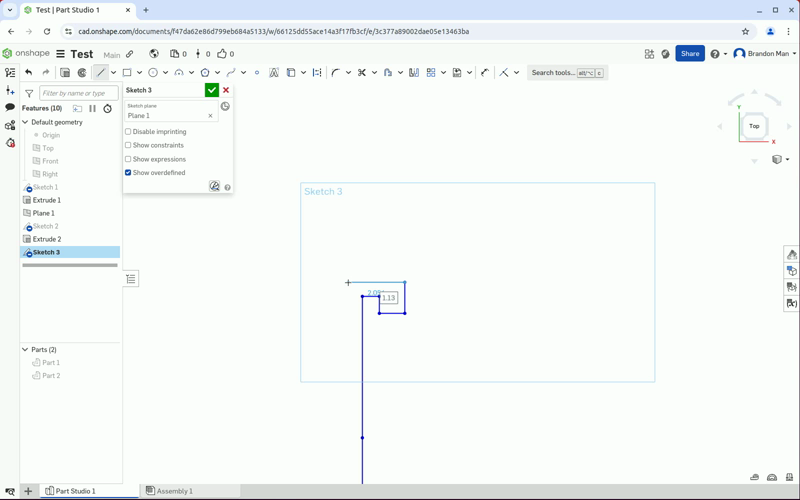
scroll(6)
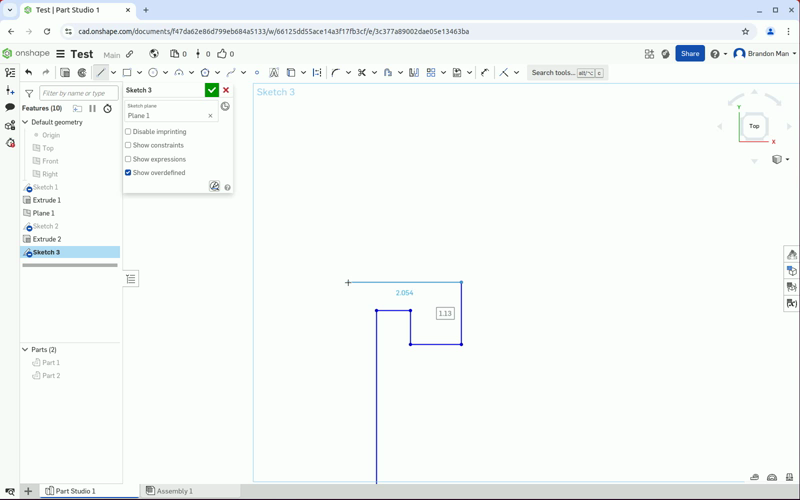
click(348, 282)
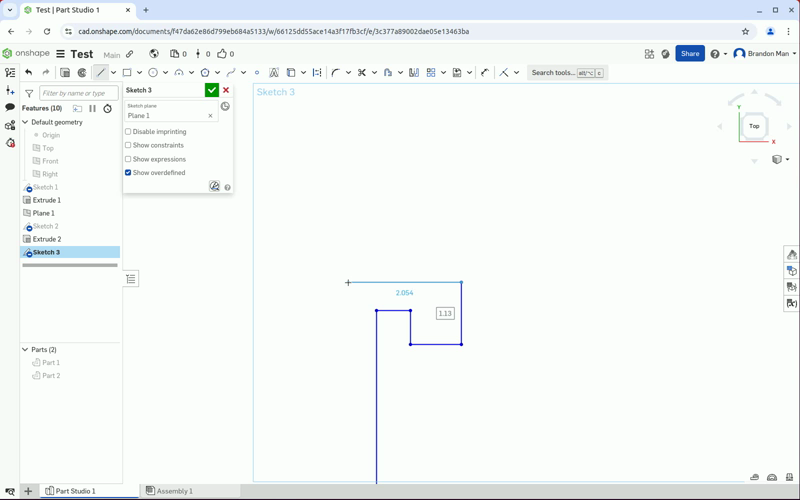
scroll(-6)
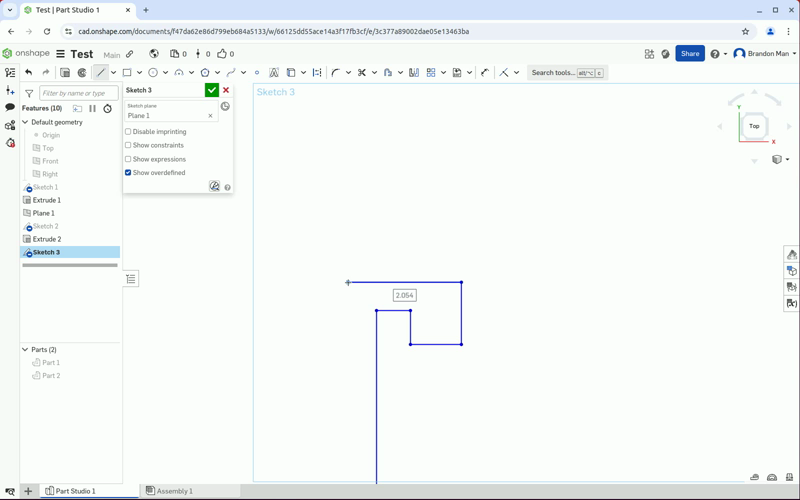
scroll(-6)
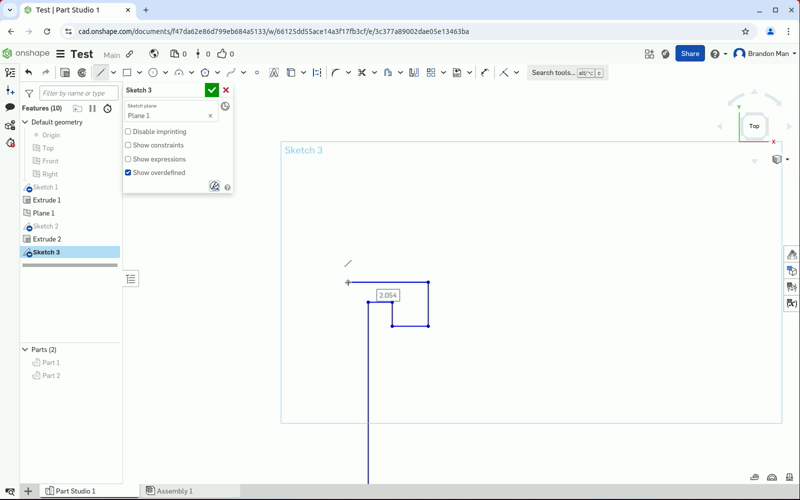
scroll(-6)
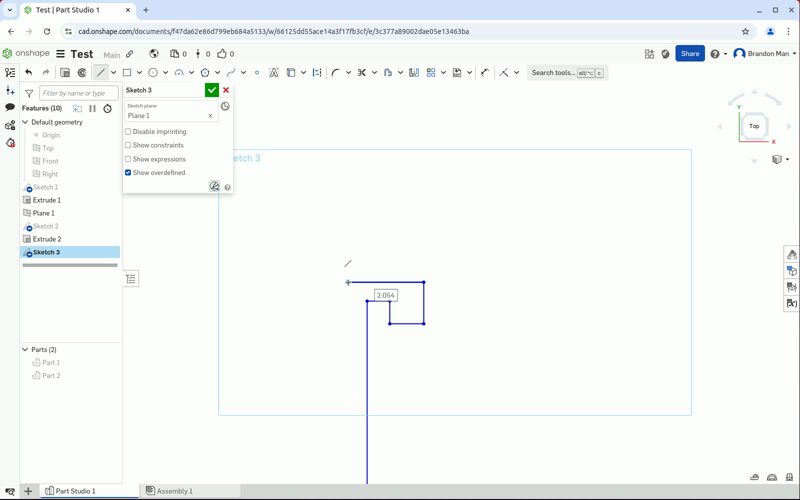
scroll(-6)
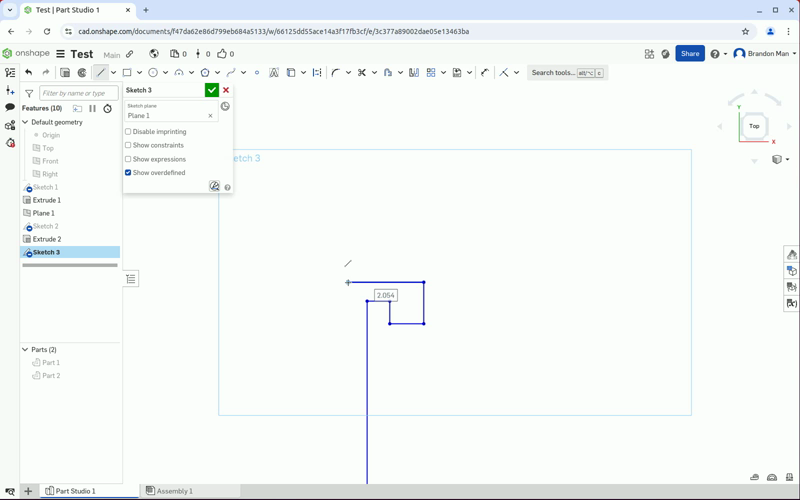
scroll(-6)
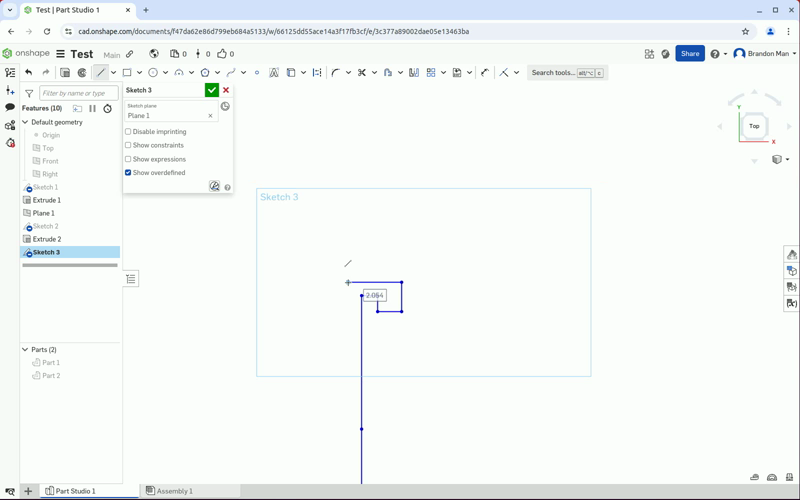
scroll(-6)
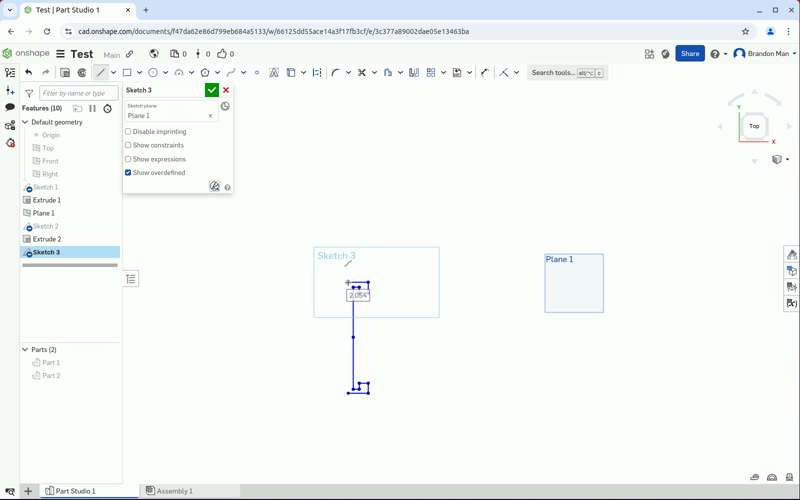
scroll(-6)
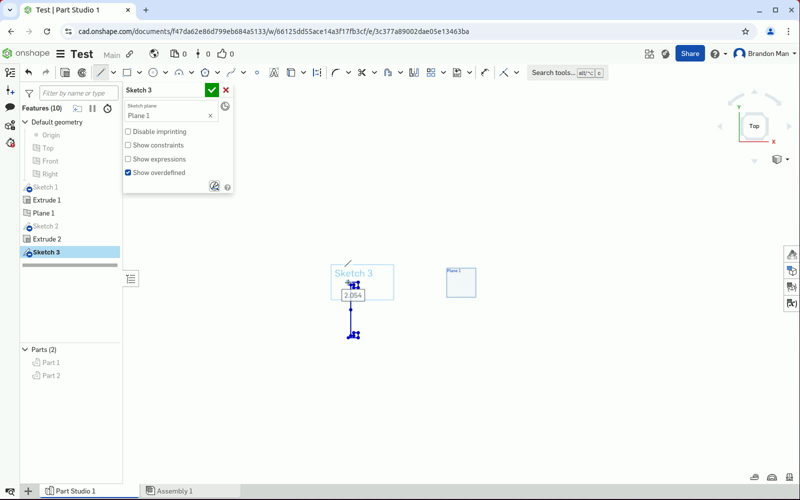
key_up(shift)
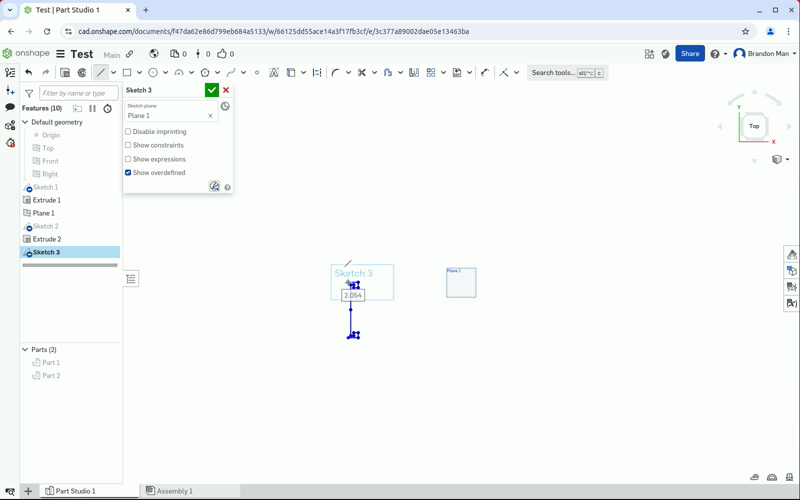
key_down(shift)
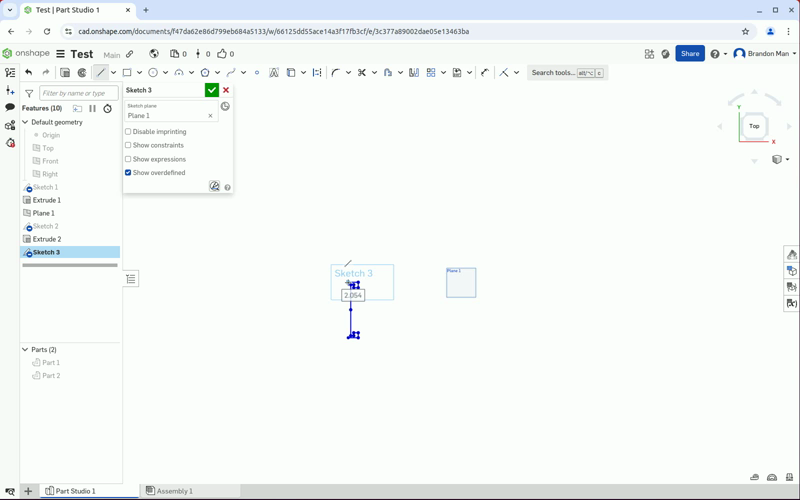
mouse_move(378, 282)
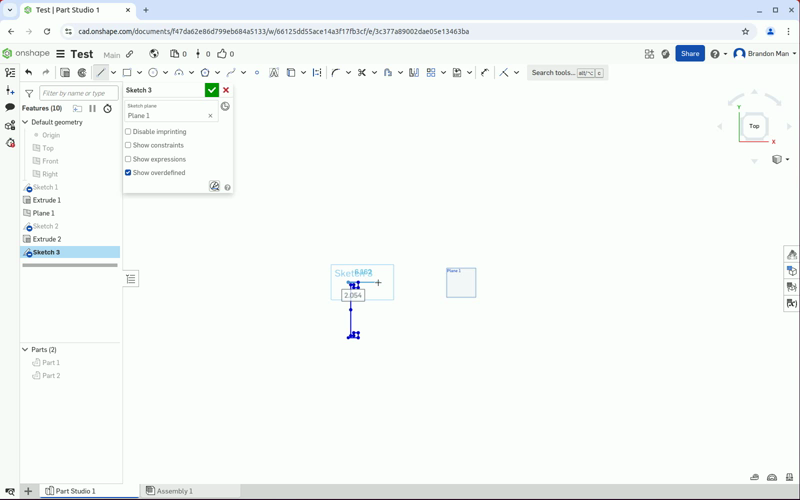
mouse_move(348, 309)
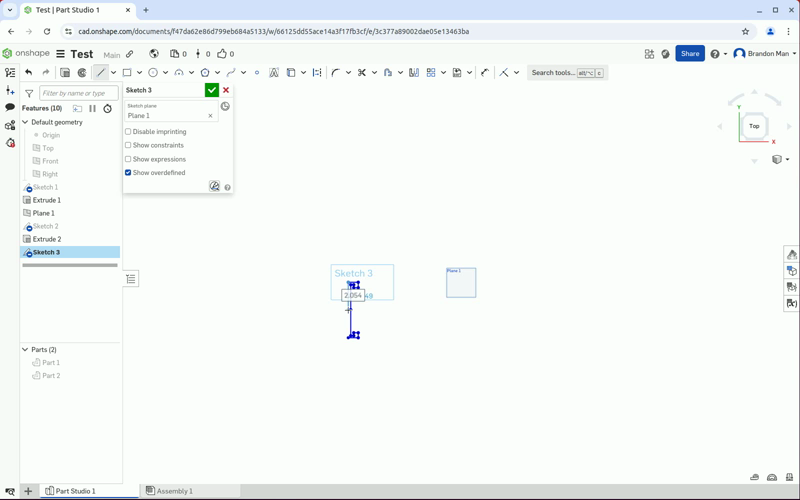
scroll(6)
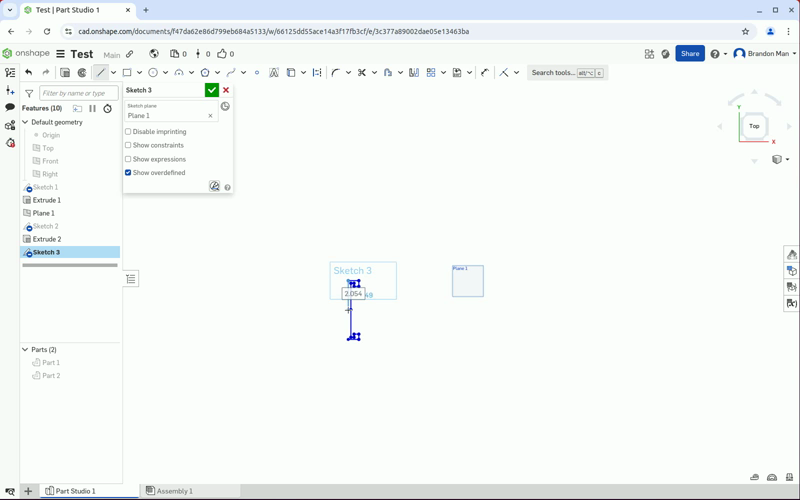
scroll(6)
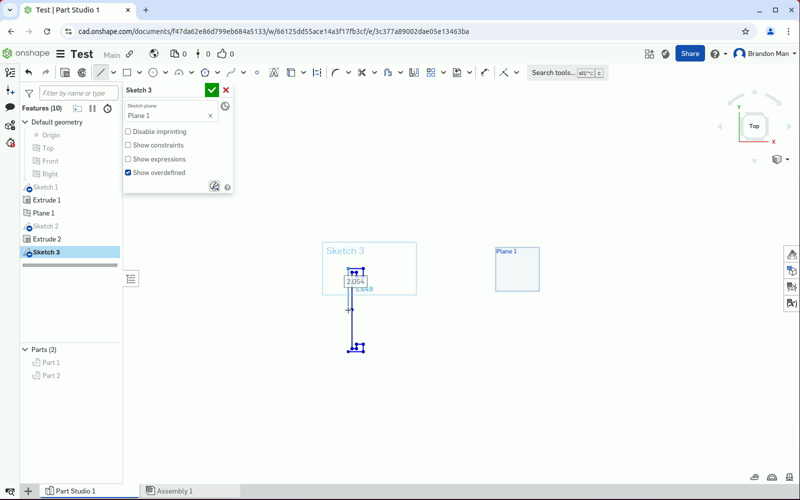
scroll(6)
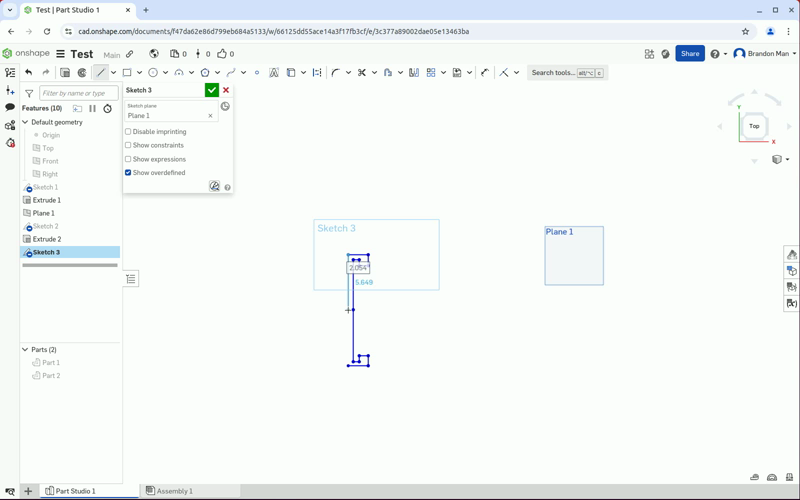
scroll(6)
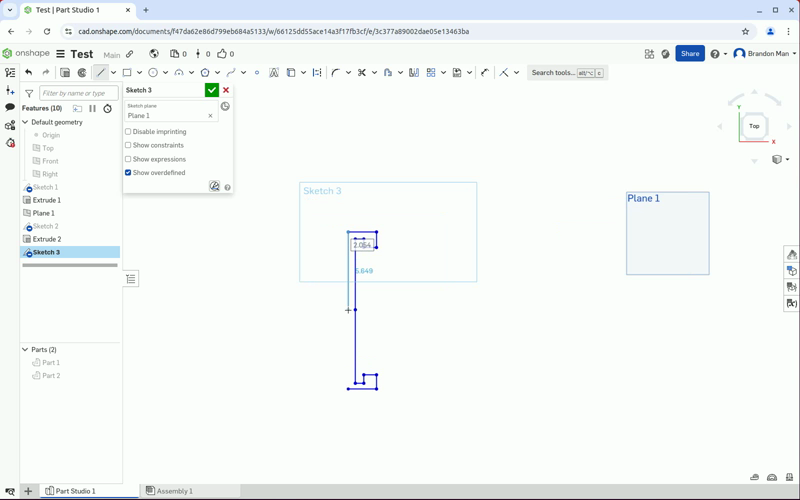
scroll(6)
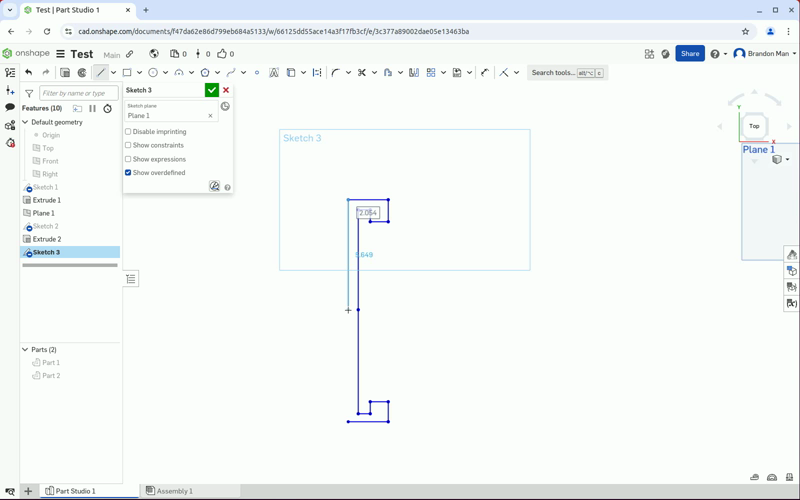
scroll(6)
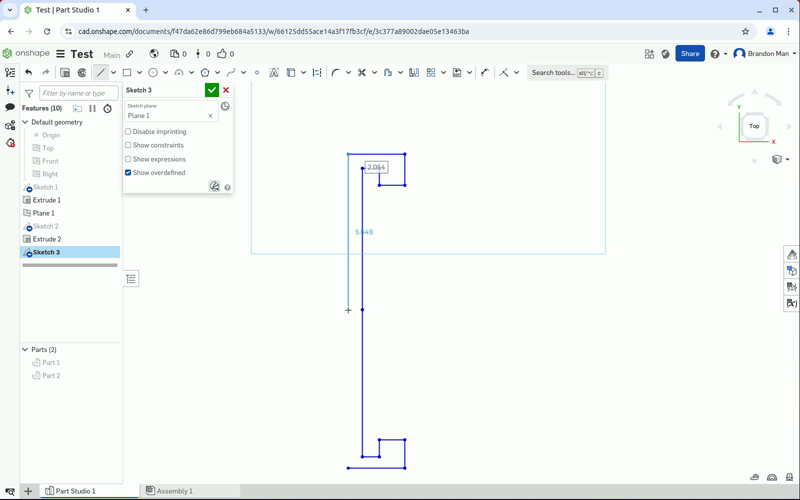
scroll(6)
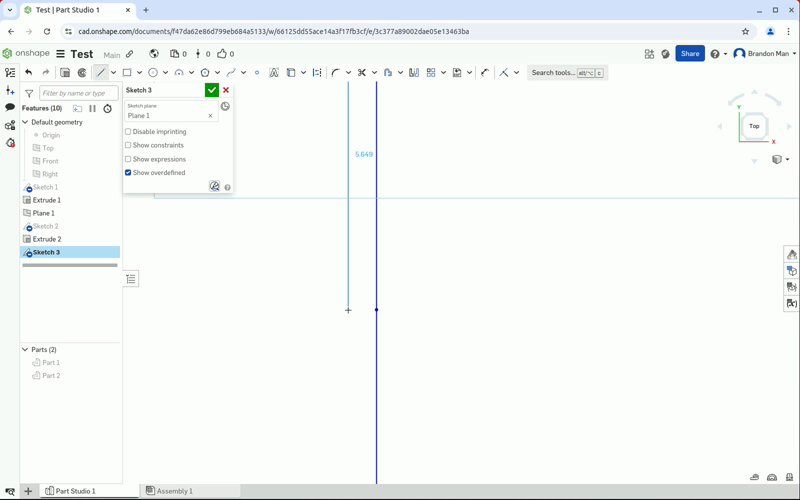
click(348, 309)
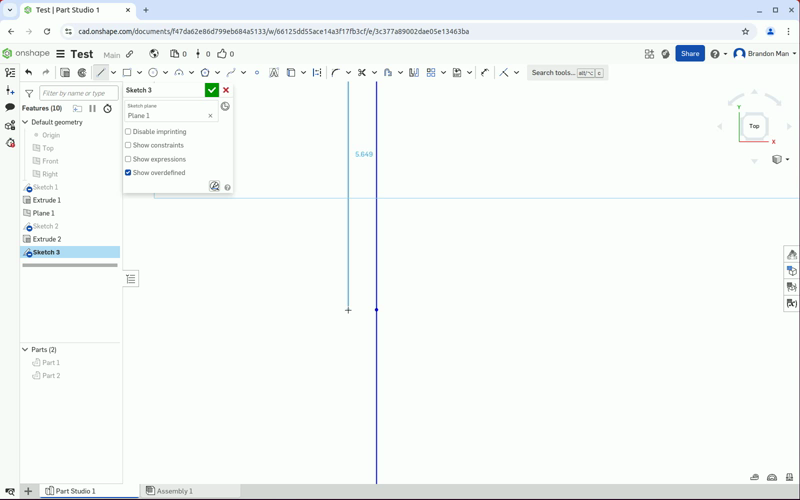
scroll(-6)
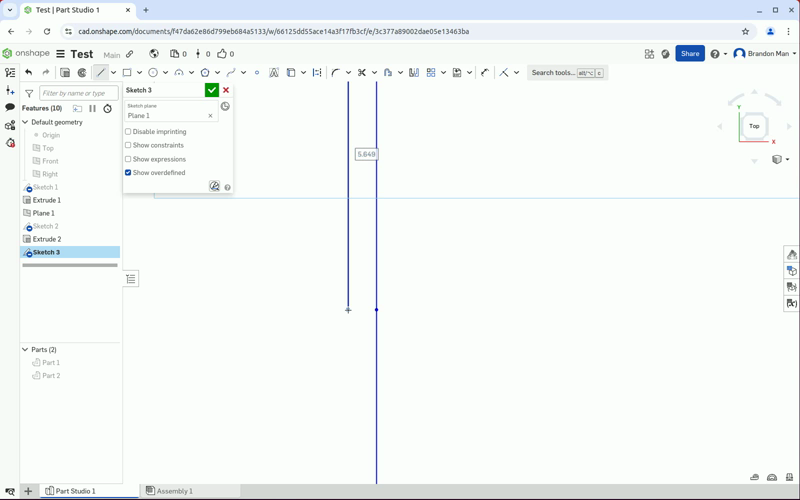
scroll(-6)
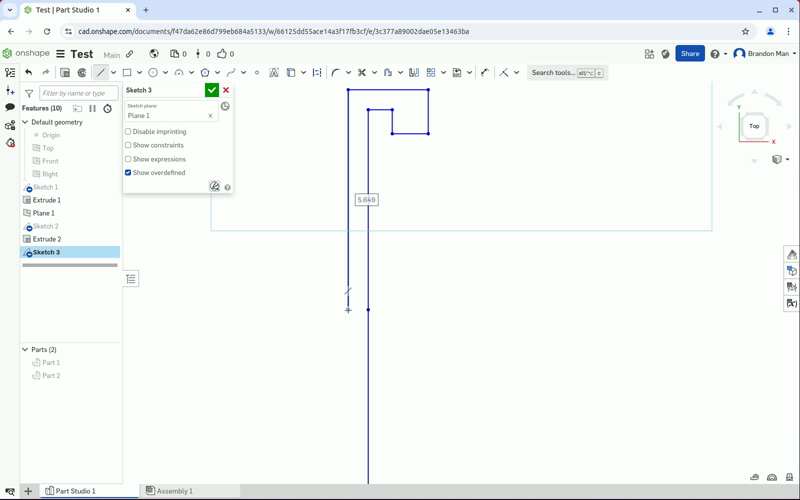
scroll(-6)
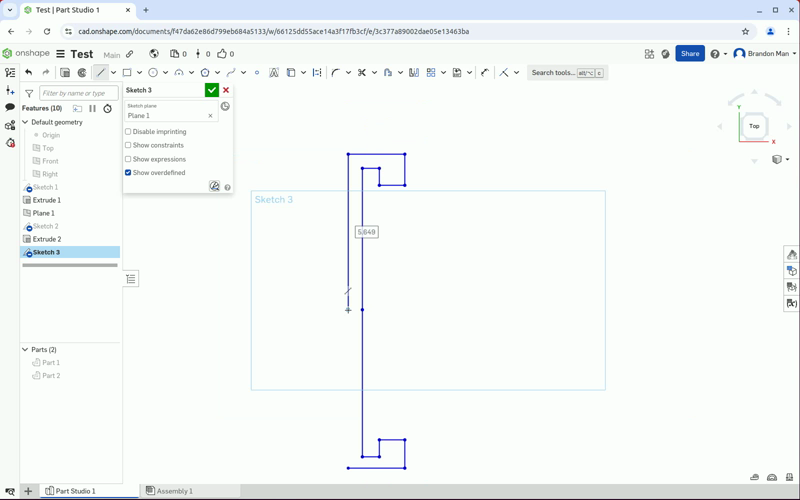
scroll(-6)
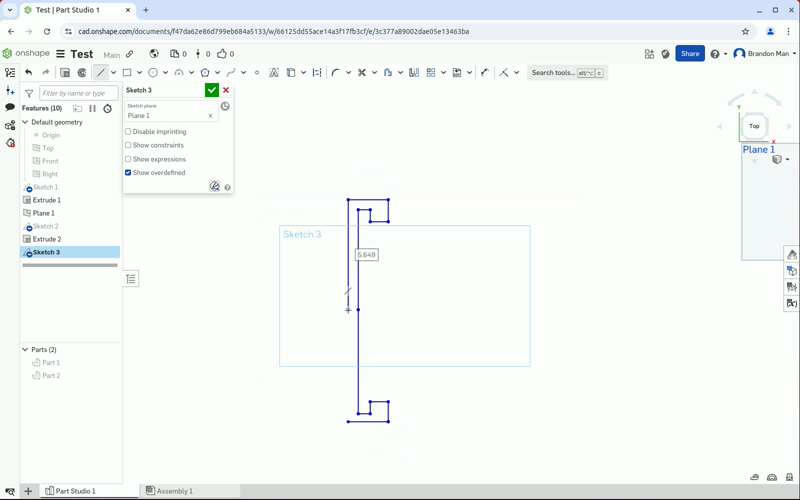
scroll(-6)
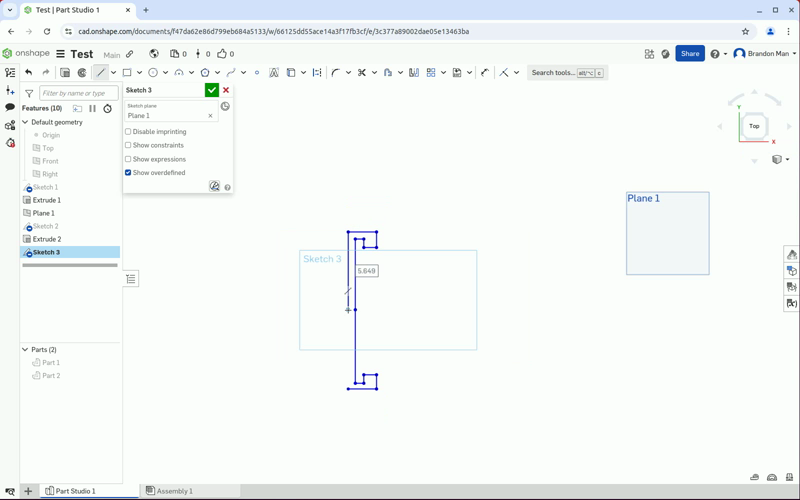
scroll(-6)
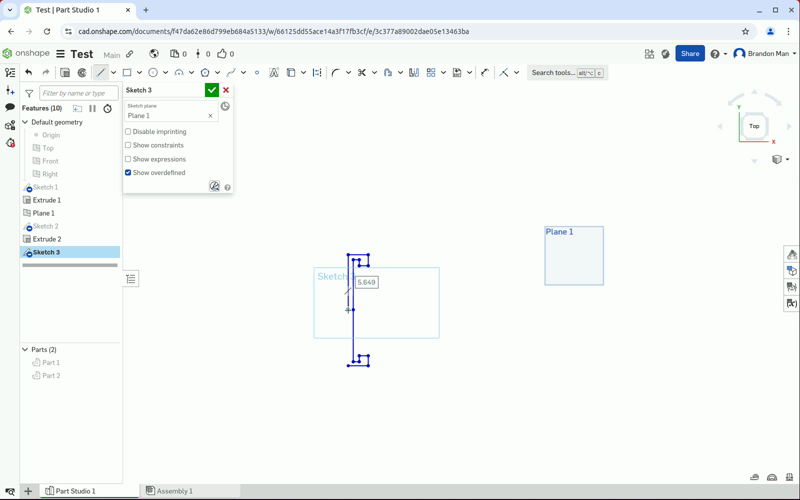
scroll(-6)
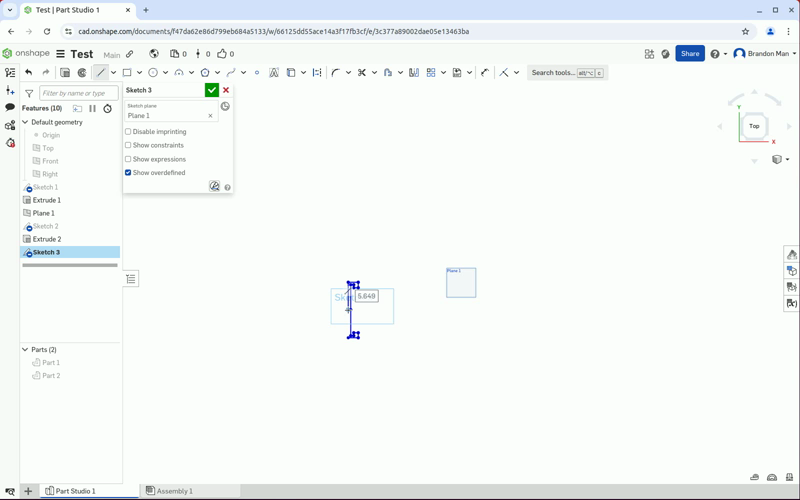
key_up(shift)
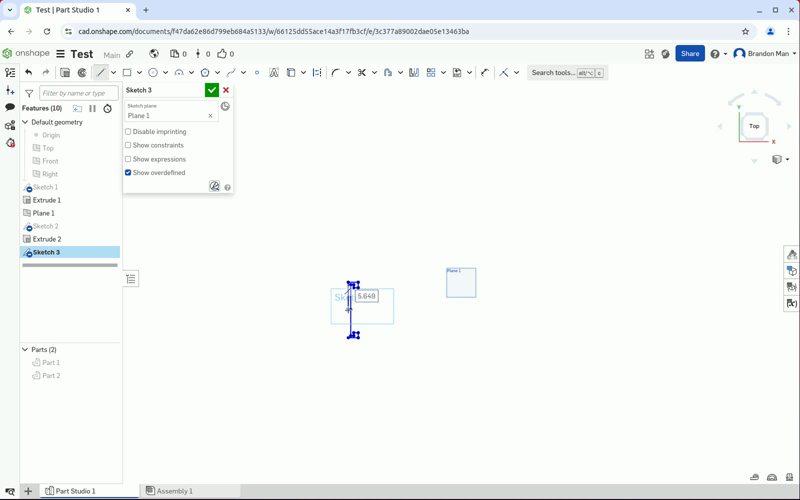
mouse_move(378, 309)
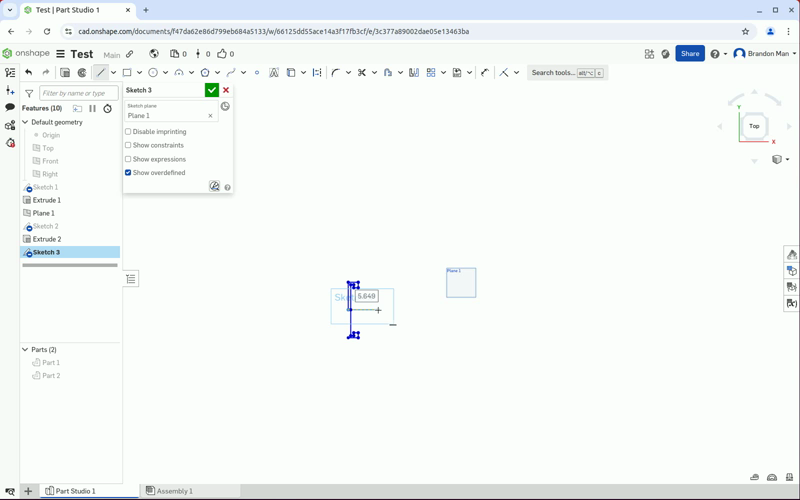
key_down(shift)
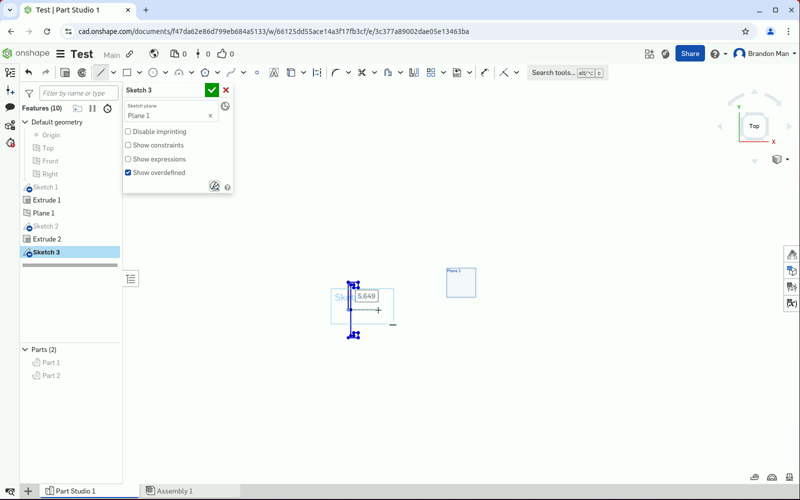
mouse_move(348, 337)
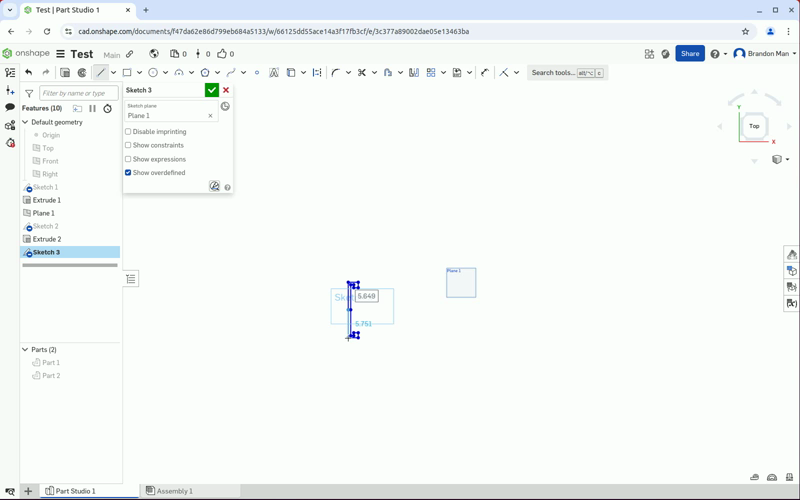
scroll(6)
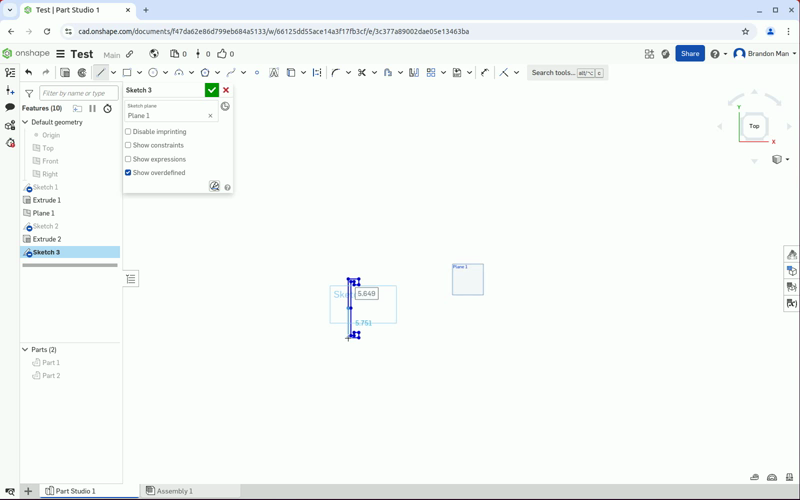
scroll(6)
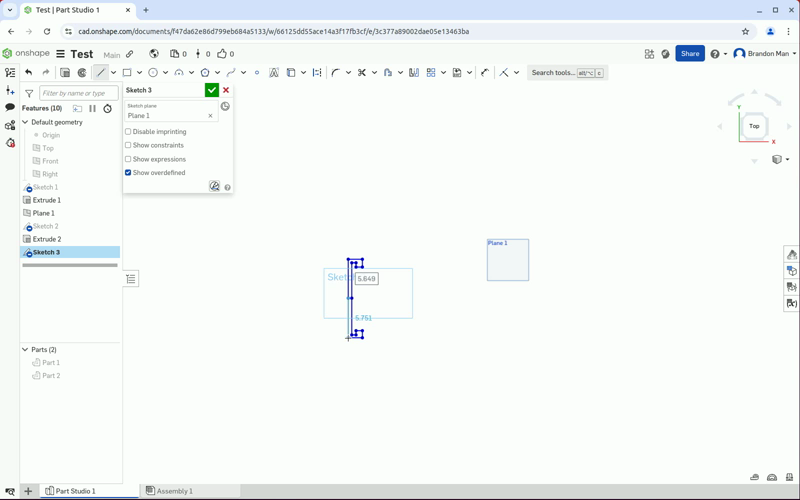
scroll(6)
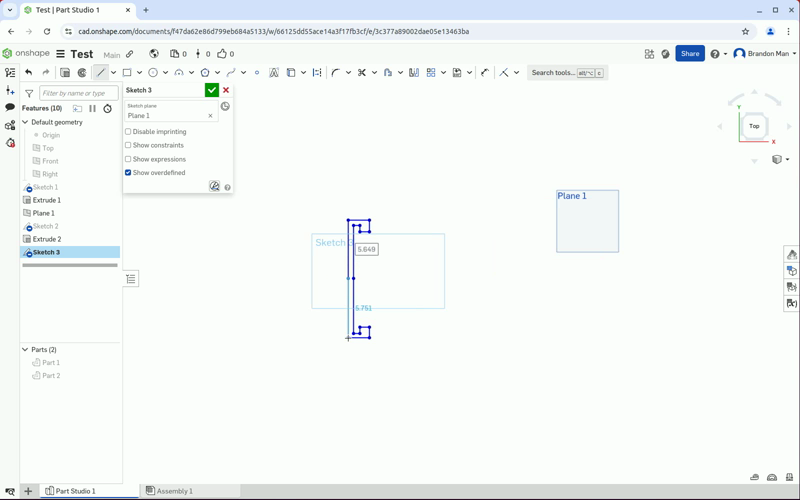
scroll(6)
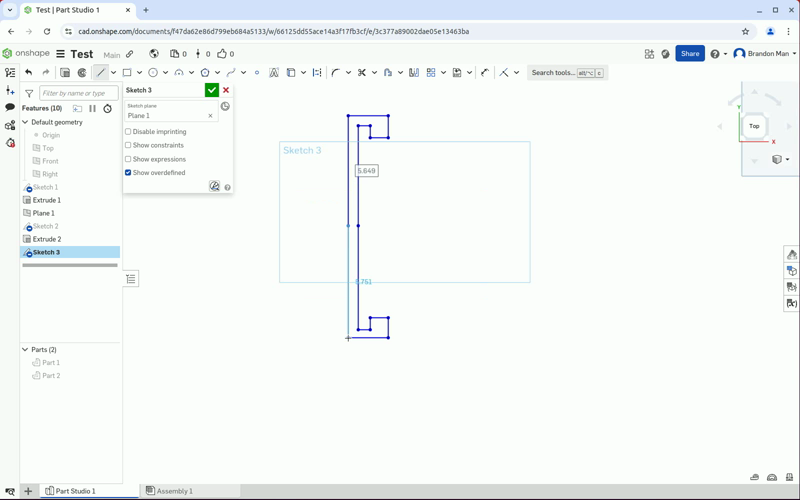
scroll(6)
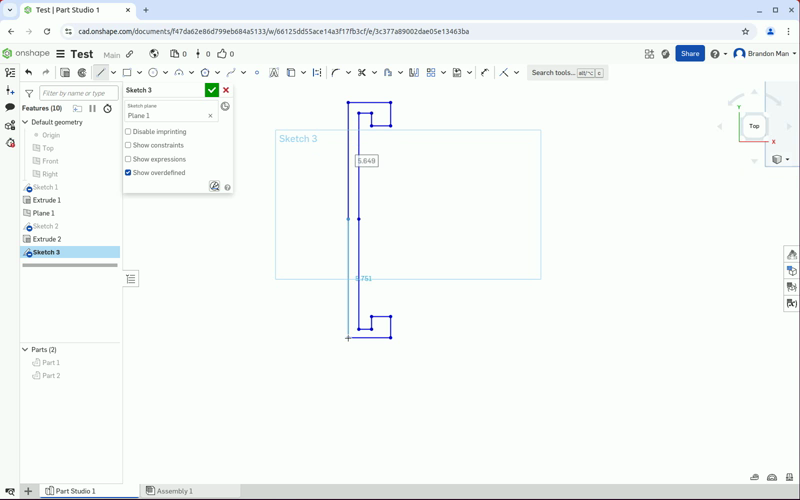
scroll(6)
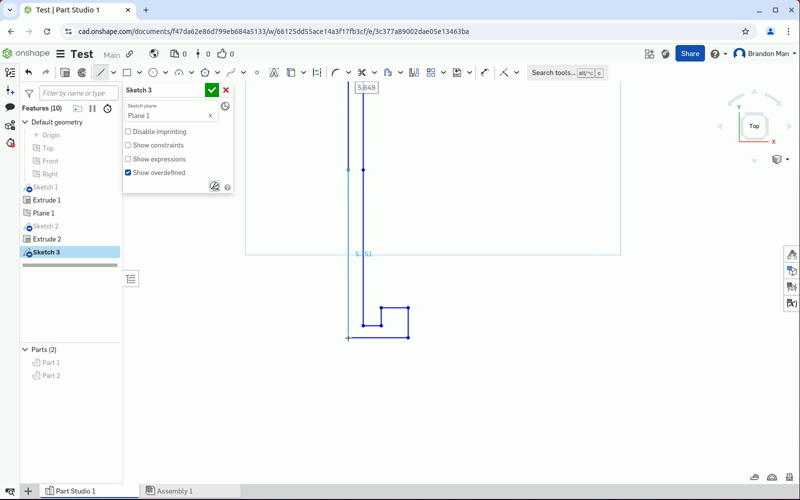
scroll(6)
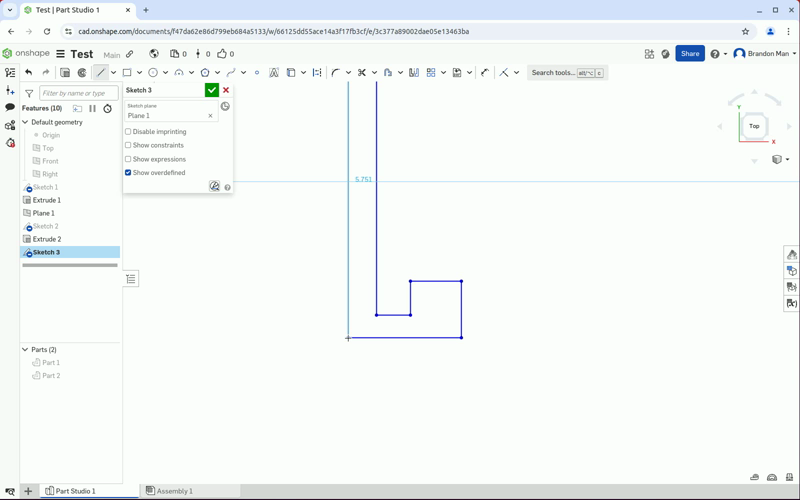
key_up(shift)
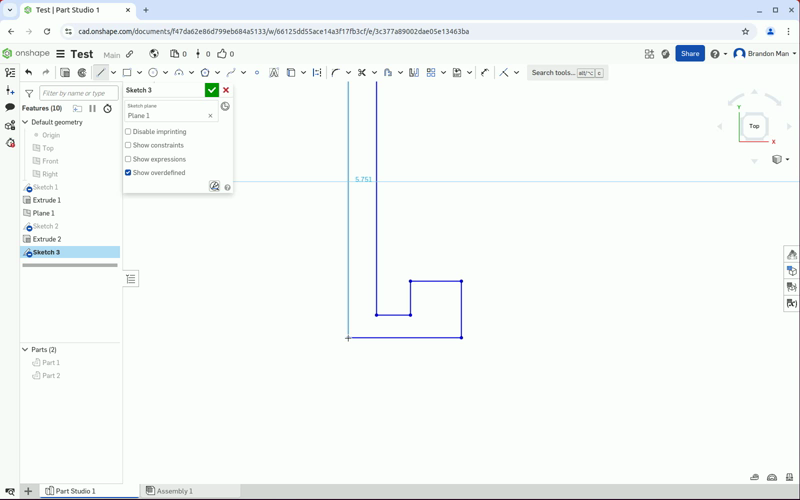
click(348, 337)
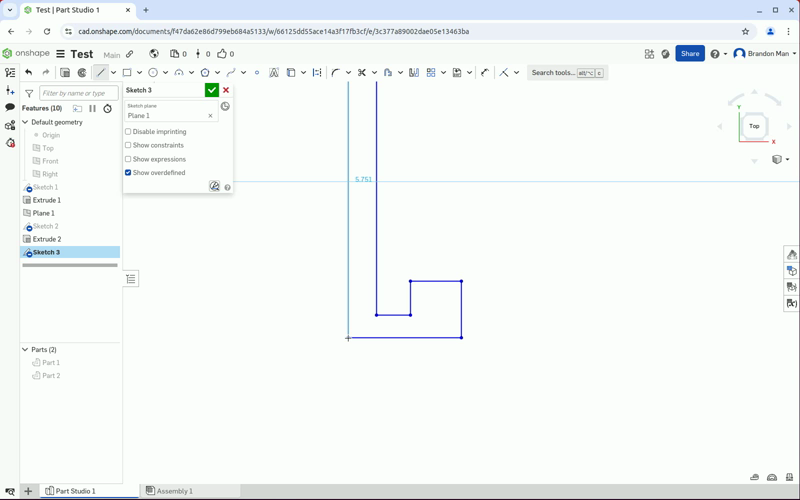
scroll(-6)
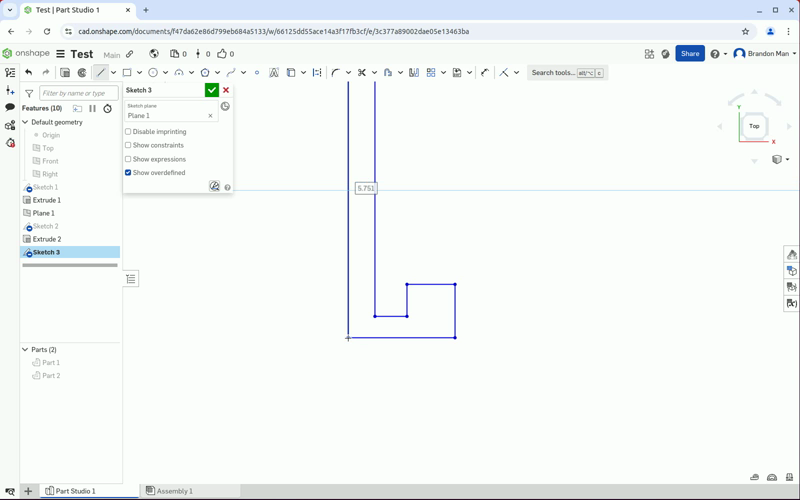
scroll(-6)
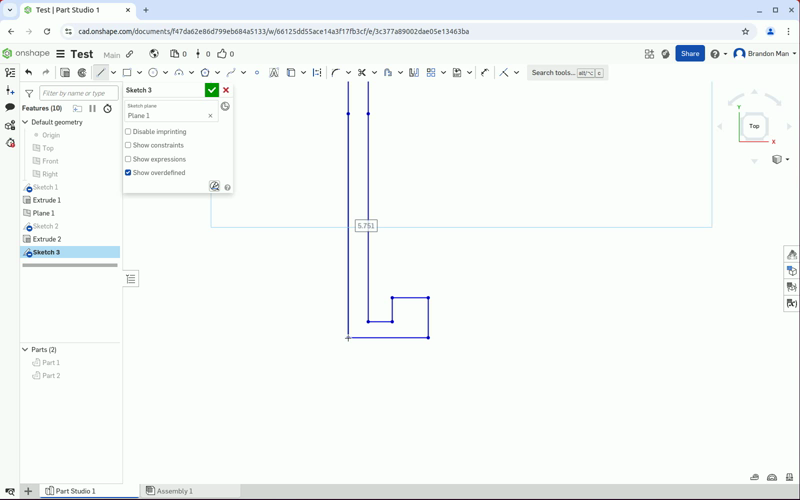
scroll(-6)
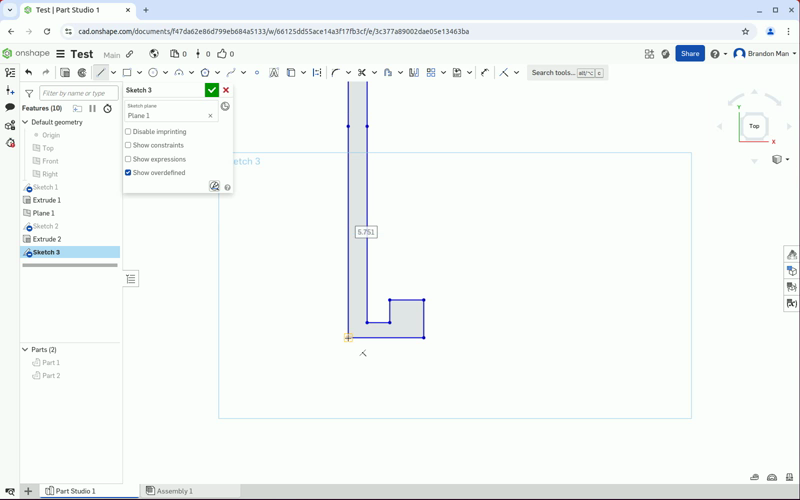
scroll(-6)
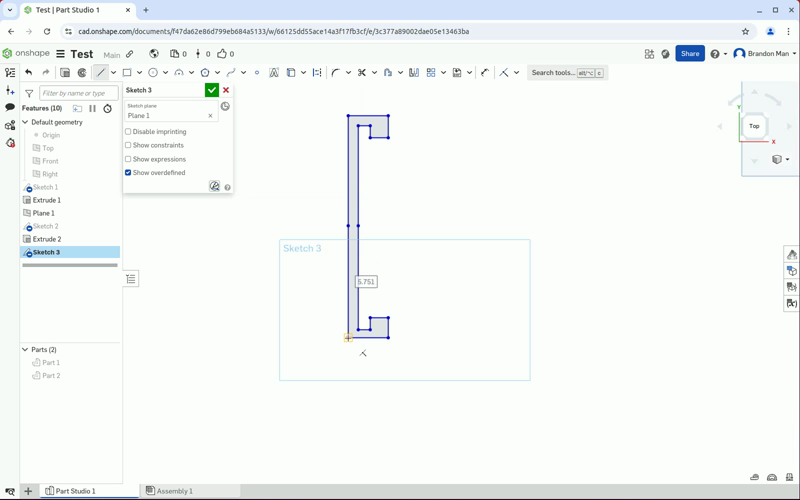
scroll(-6)
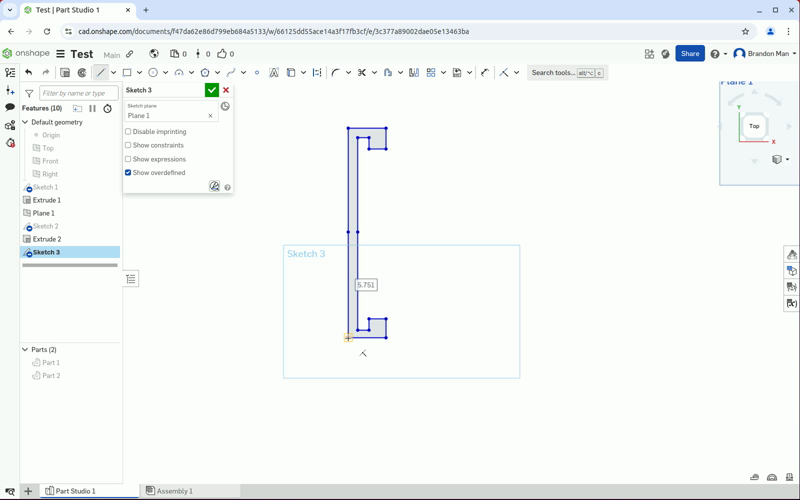
scroll(-6)
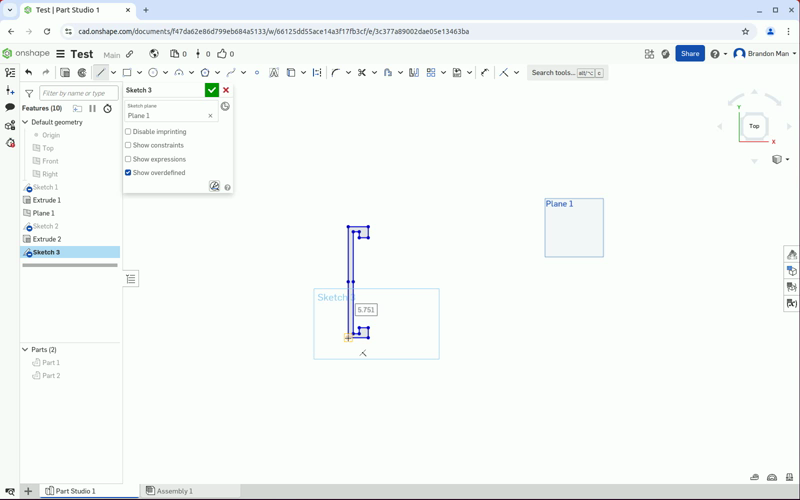
scroll(-6)
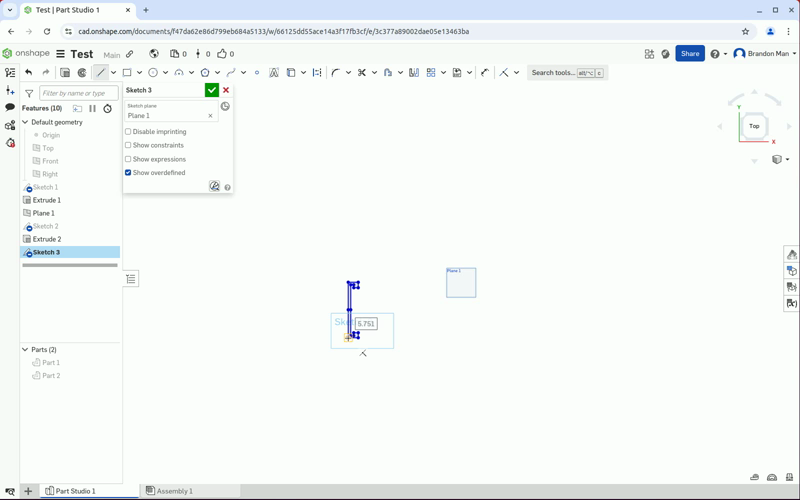
key(esc)
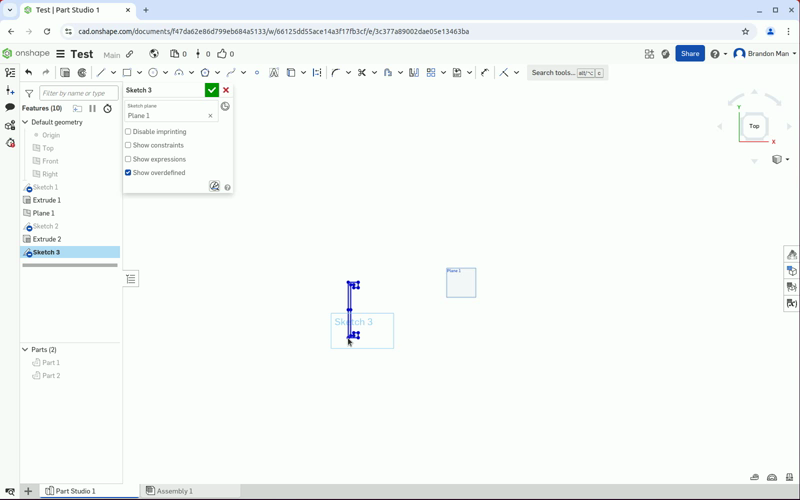
mouse_move(349, 327)
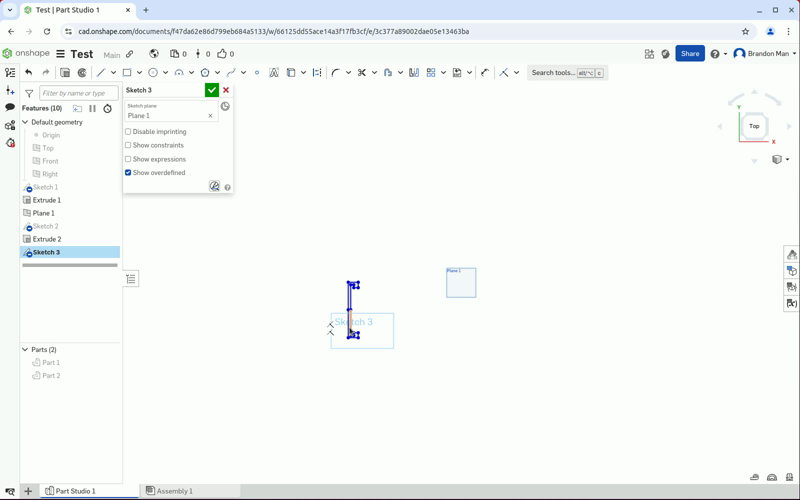
scroll(6)
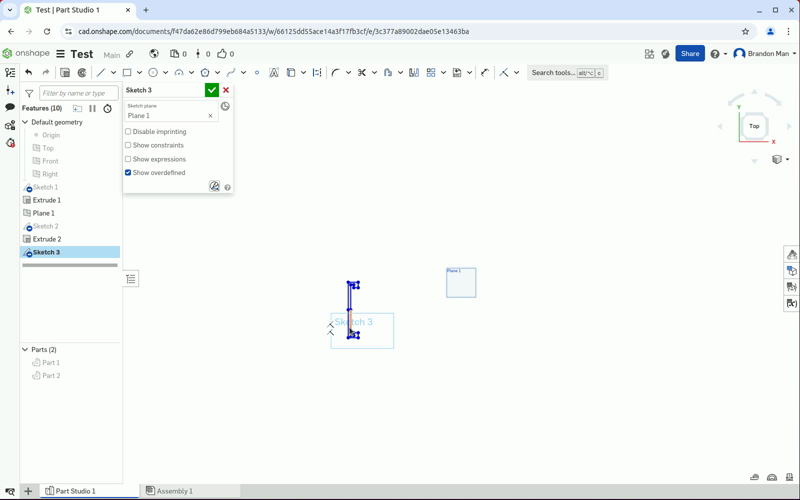
scroll(6)
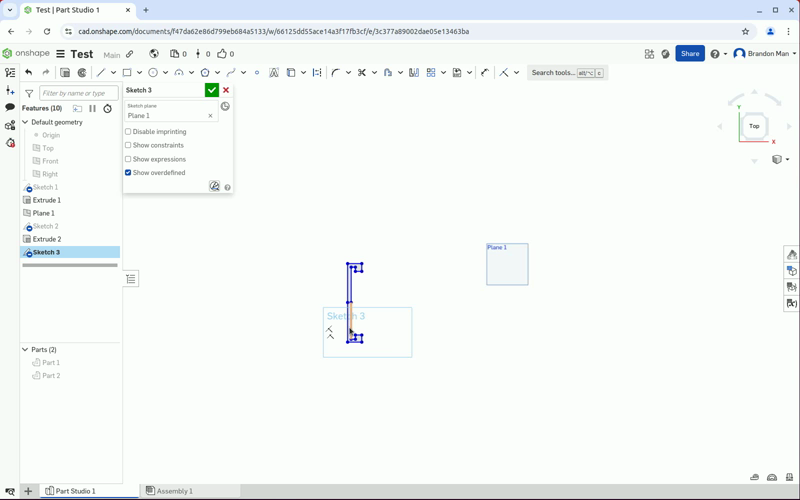
scroll(6)
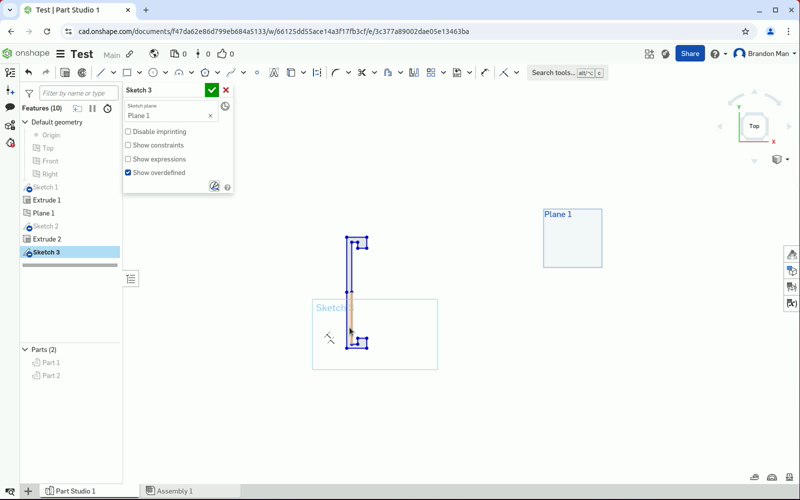
scroll(6)
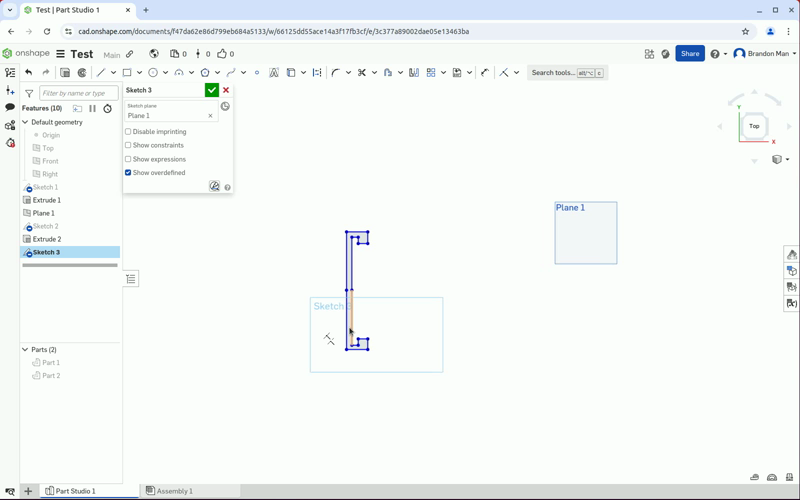
scroll(6)
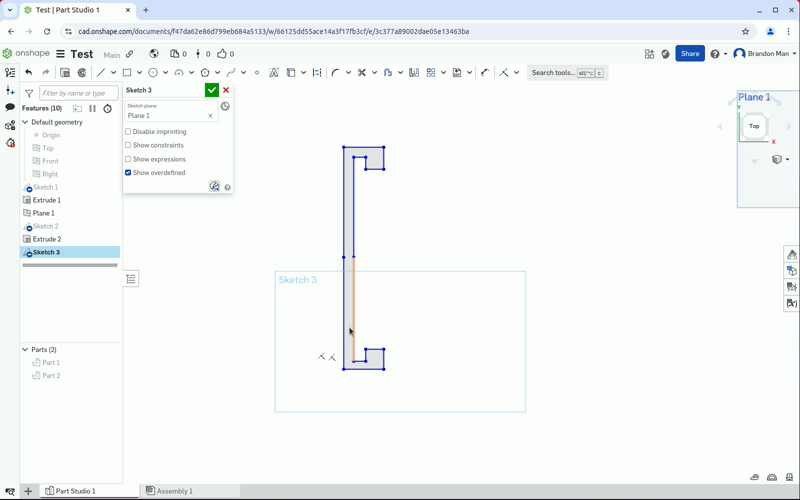
scroll(6)
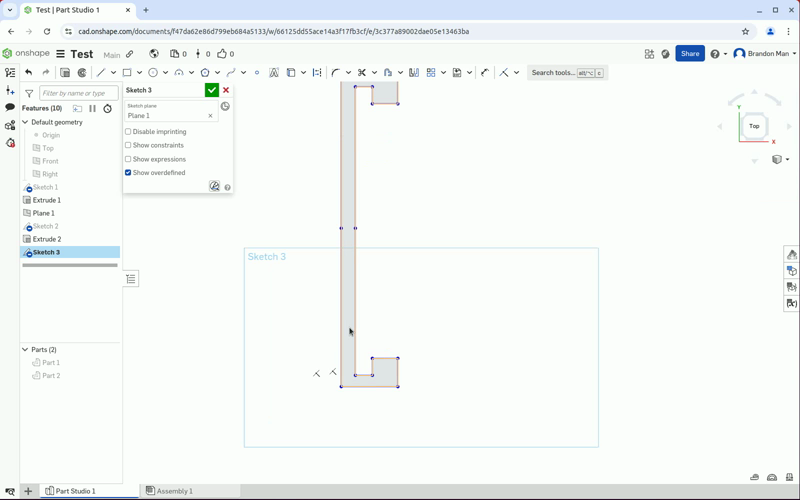
scroll(6)
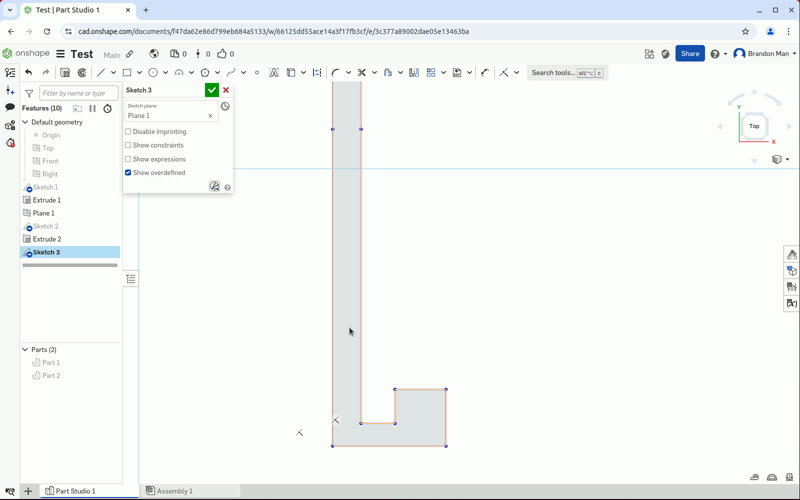
click(349, 327)
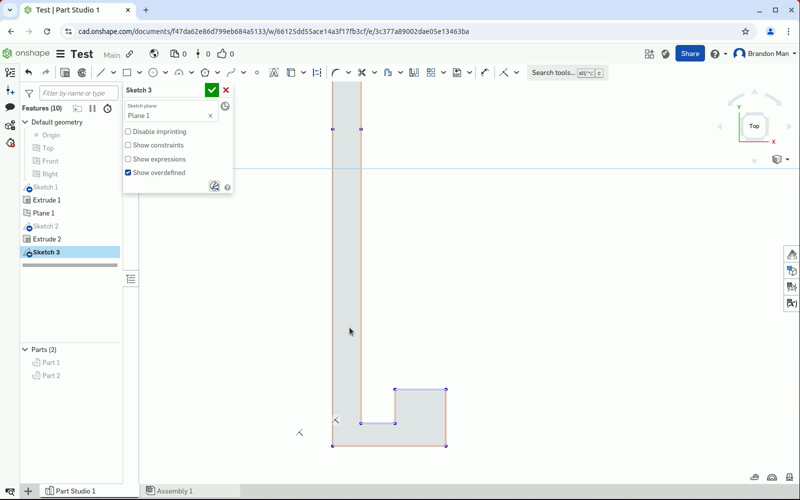
scroll(-6)
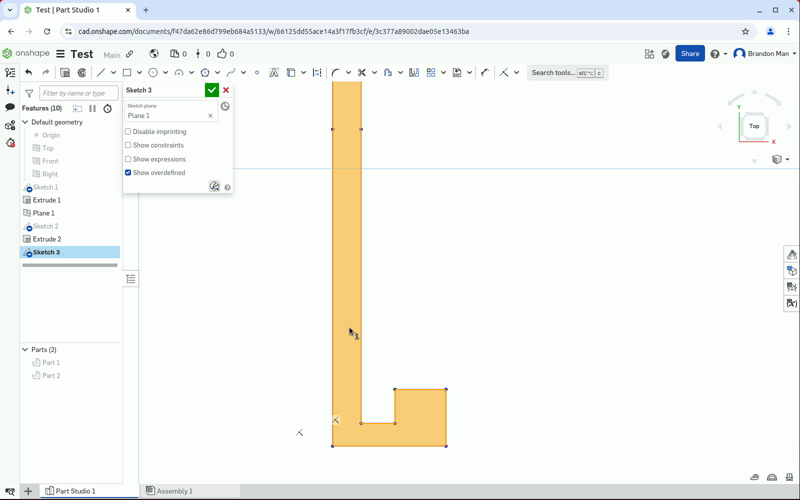
scroll(-6)
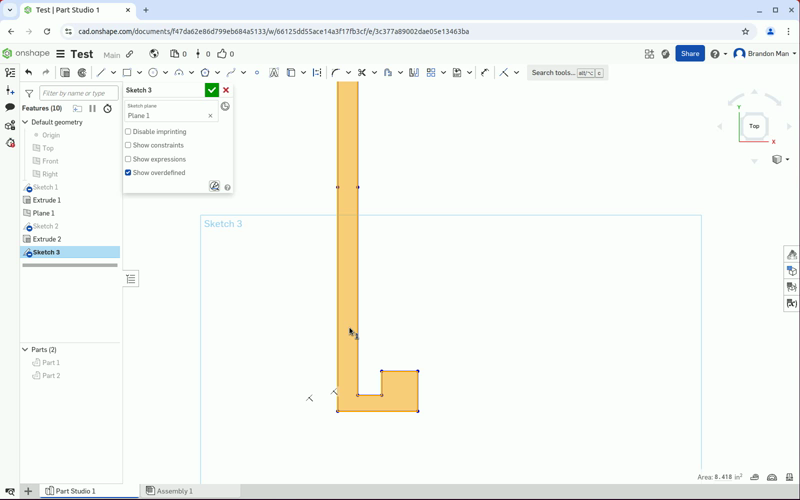
scroll(-6)
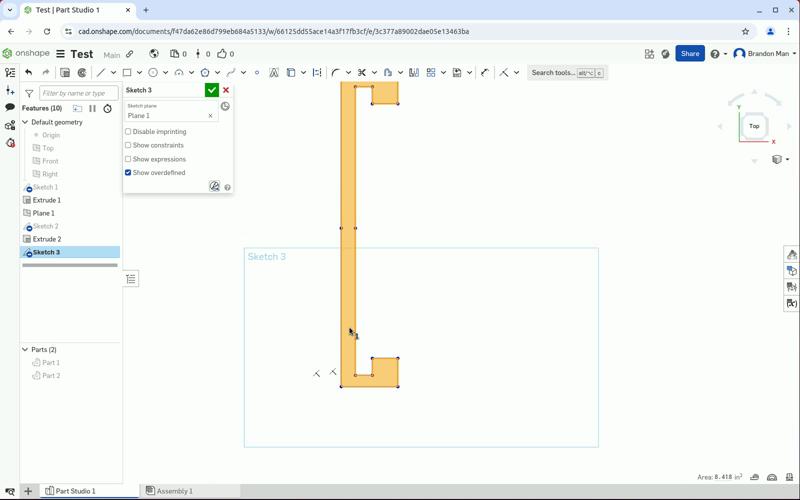
scroll(-6)
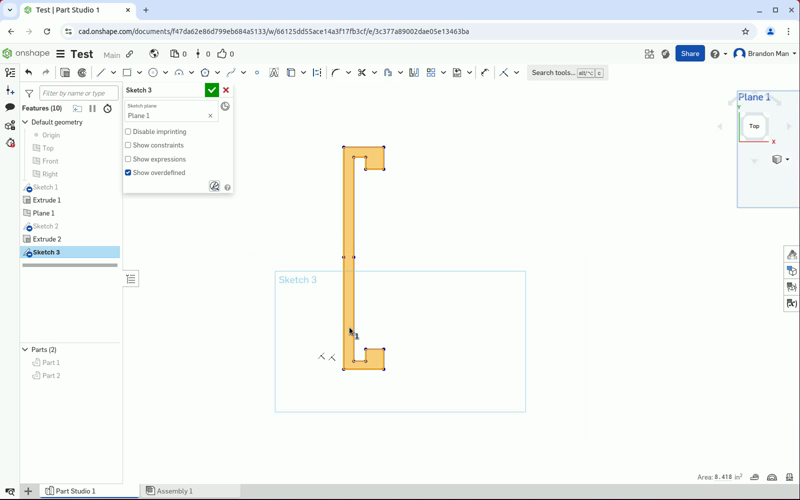
scroll(-6)
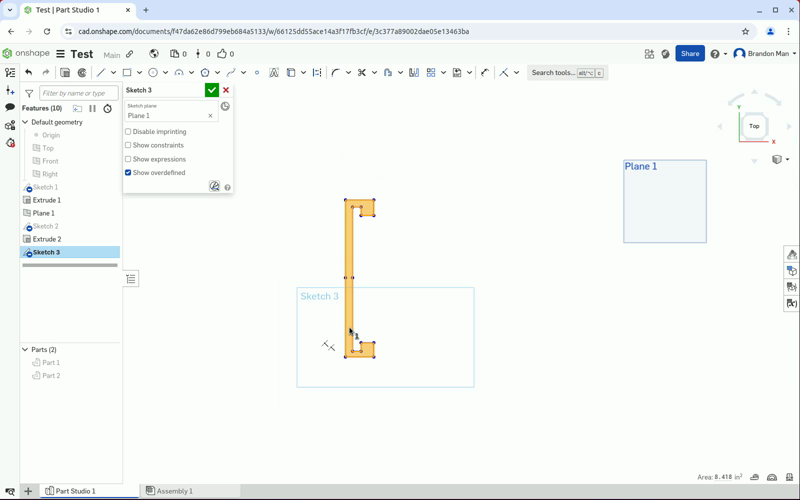
scroll(-6)
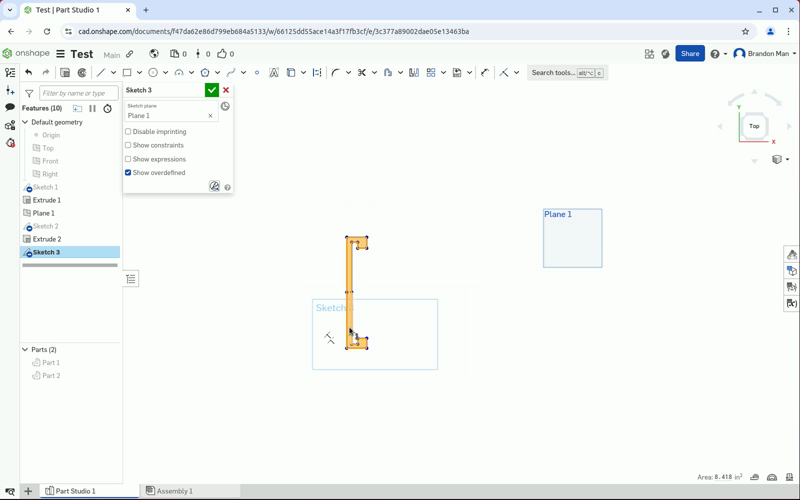
scroll(-6)
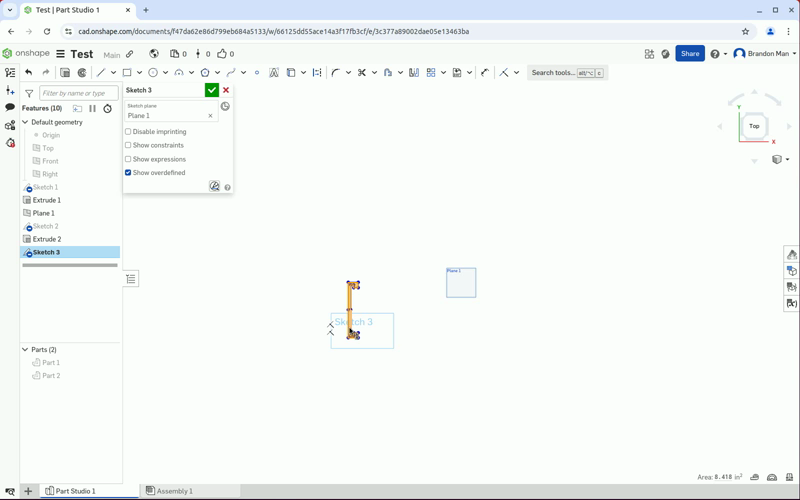
mouse_move(73, 352)
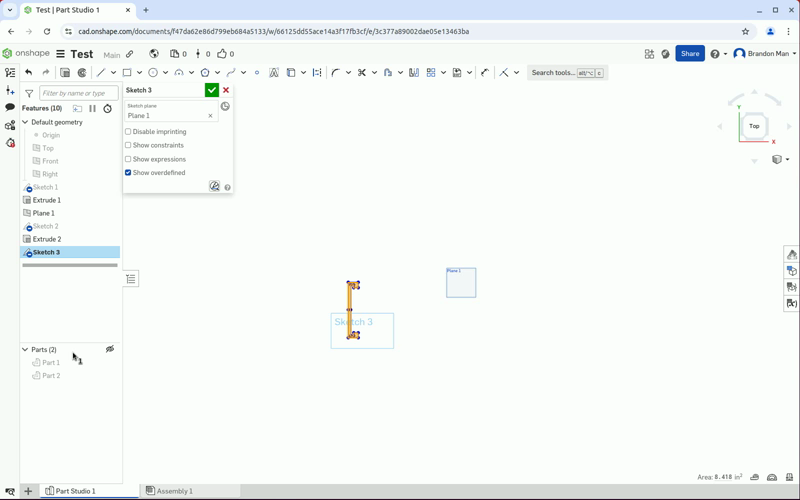
key(shift+y)
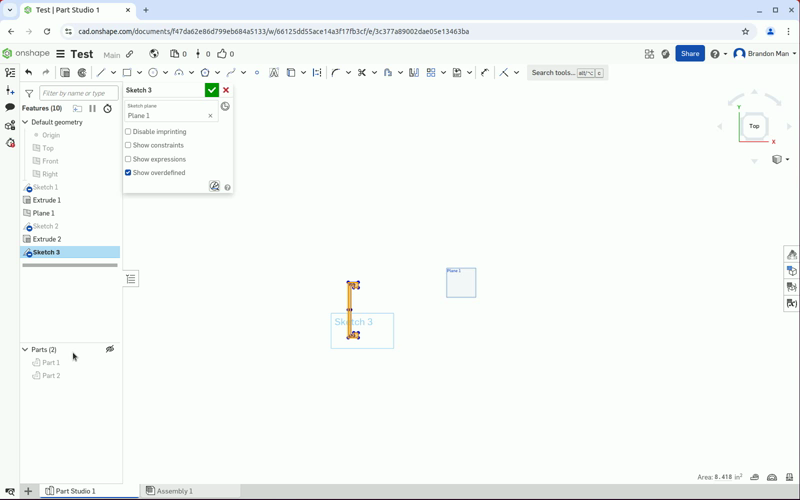
key(shift+e)
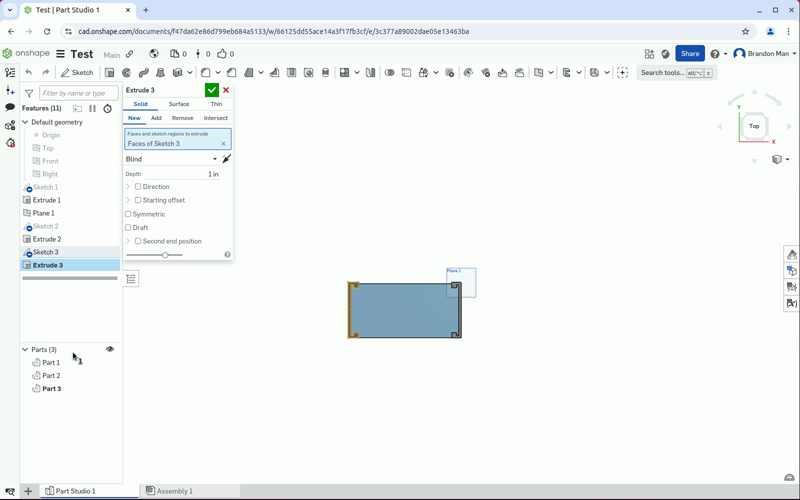
mouse_move(143, 106)
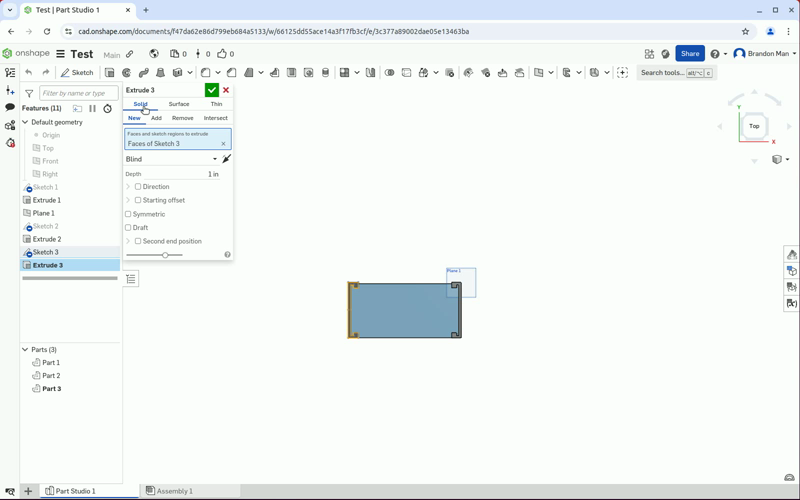
click(143, 106)
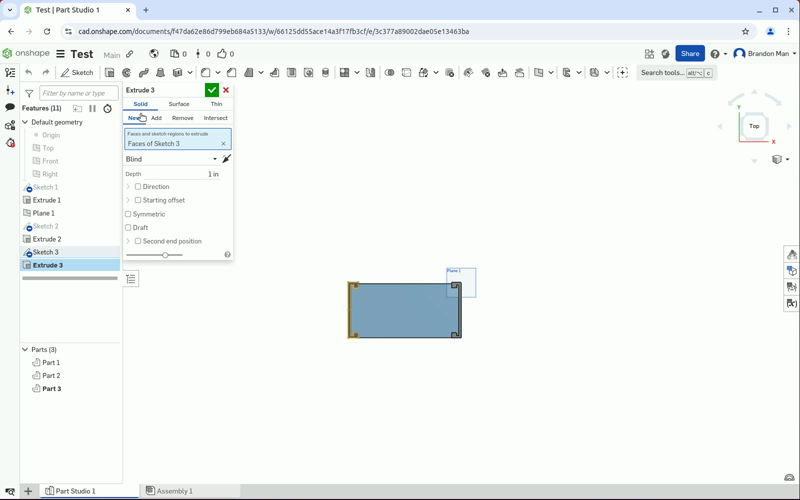
mouse_move(137, 120)
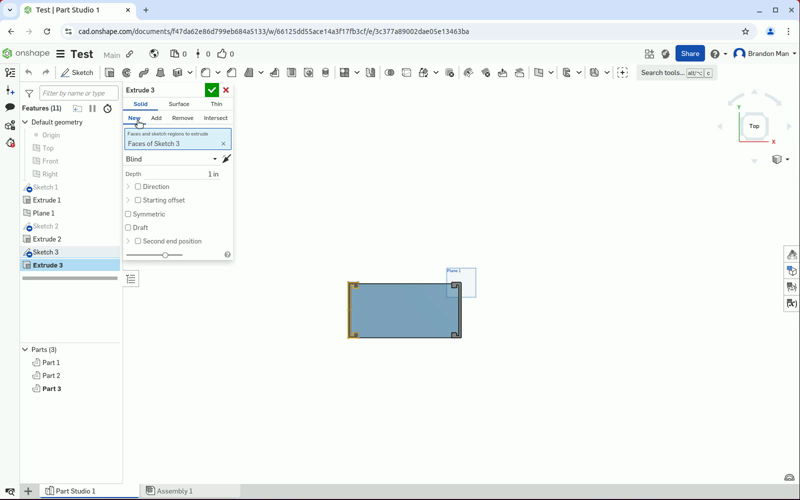
click(137, 120)
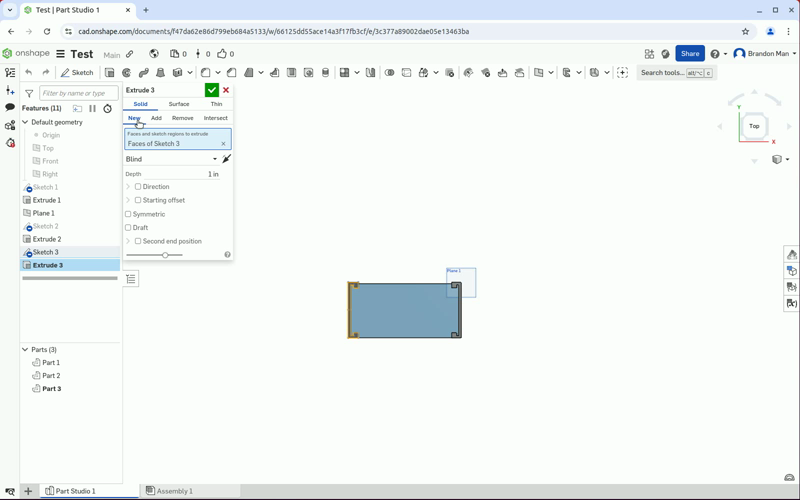
key(tab, 4)
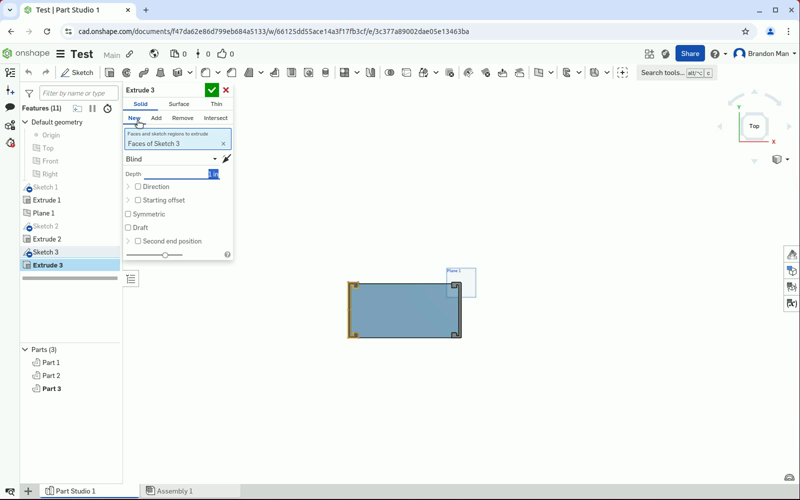
text(20.942)
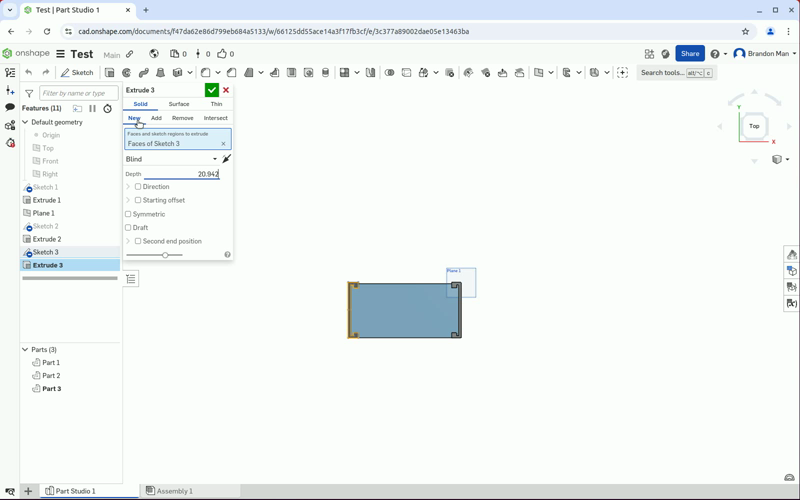
key(enter)
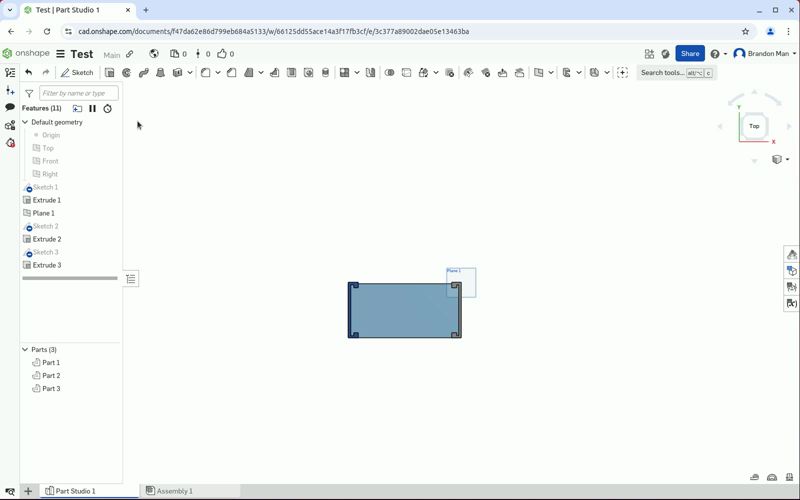
key(shift+h)
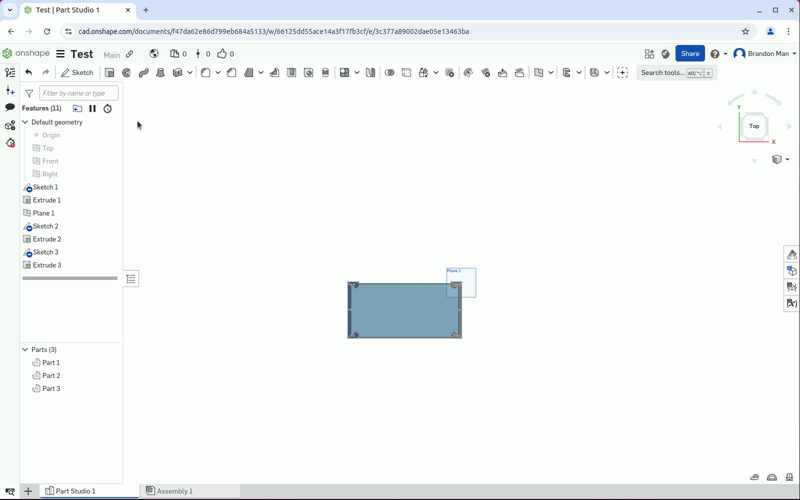
key(shift+h)
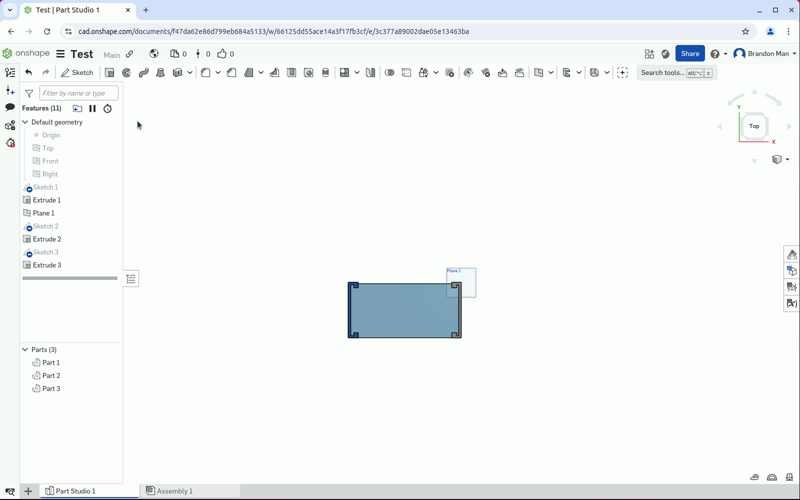
mouse_move(73, 189)
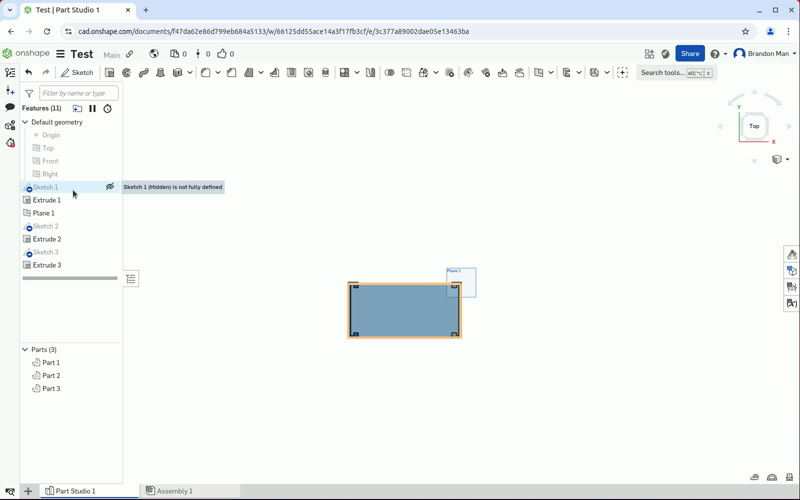
click(73, 189)
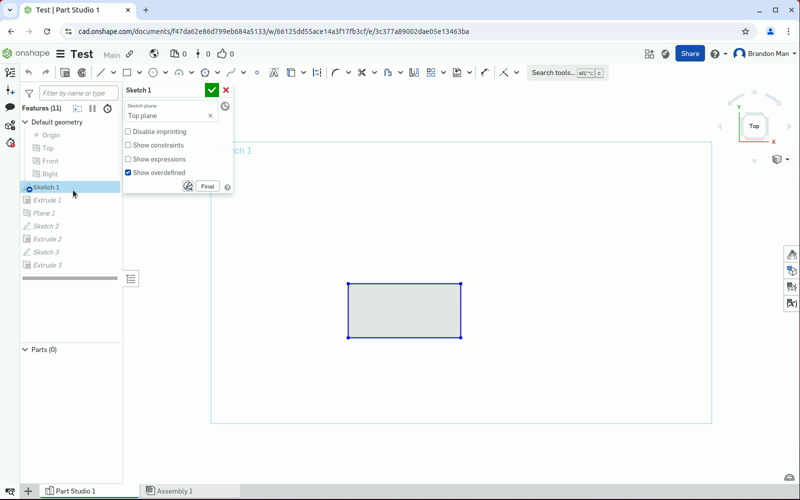
mouse_move(229, 92)
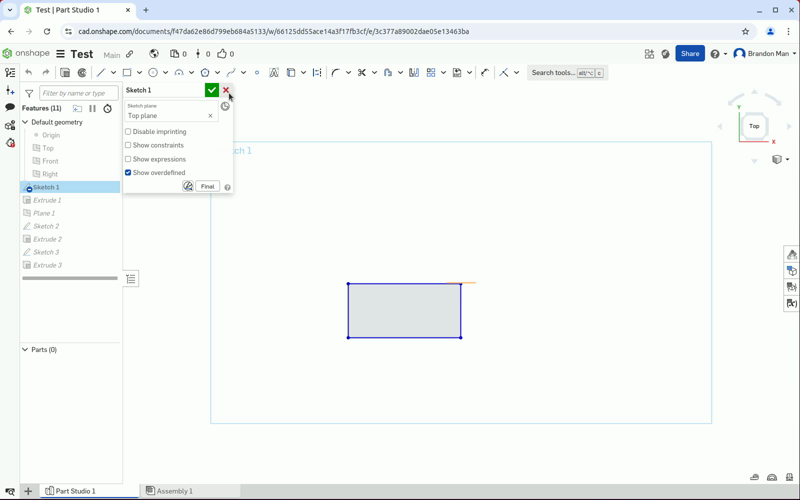
click(229, 92)
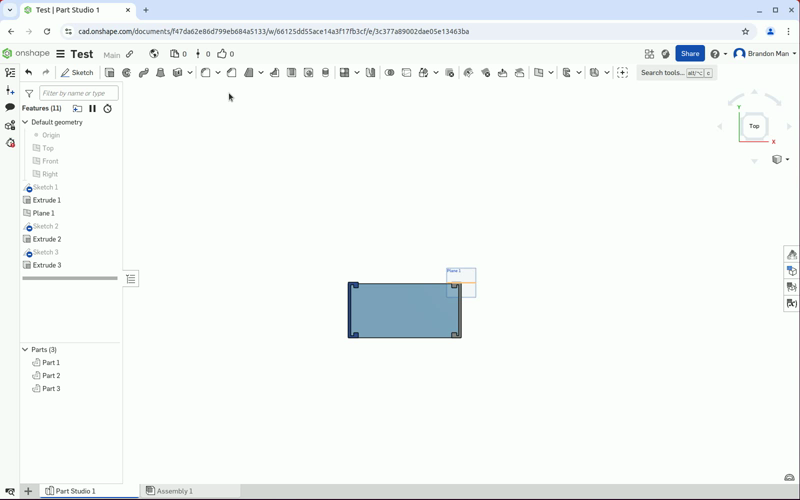
mouse_move(73, 352)
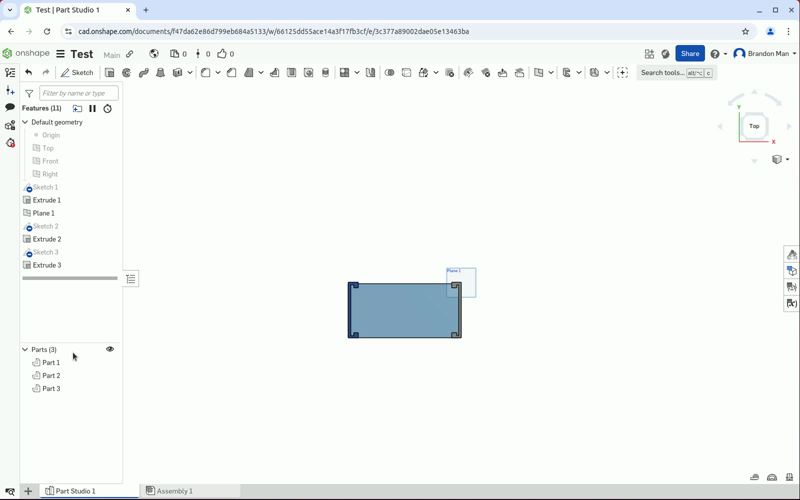
key(y)
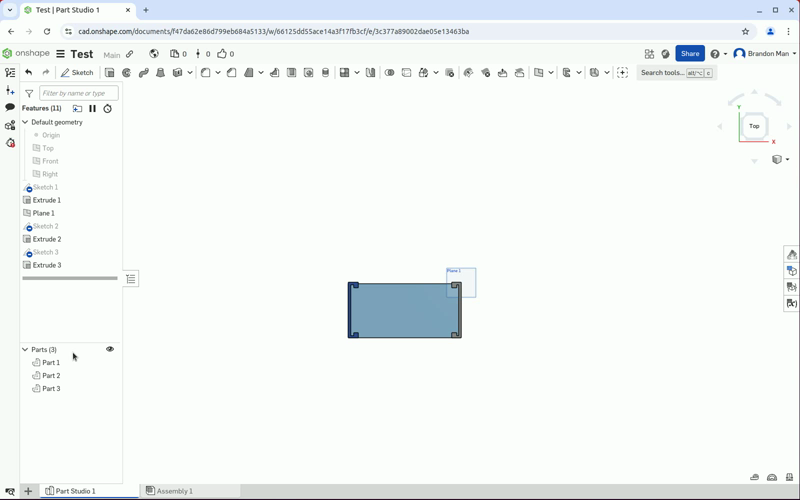
key(shift+p)
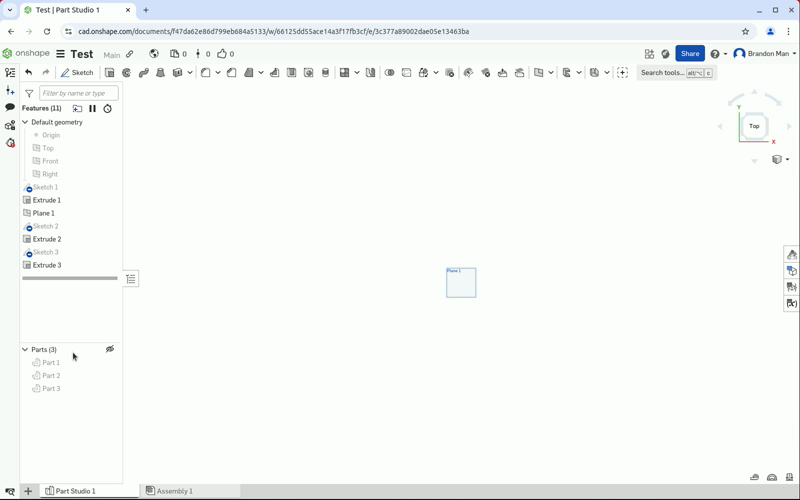
key(space)
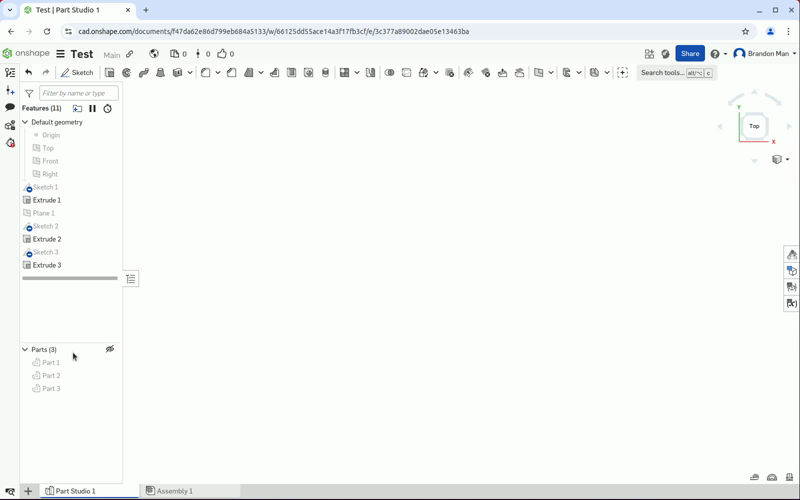
key_down(shift)
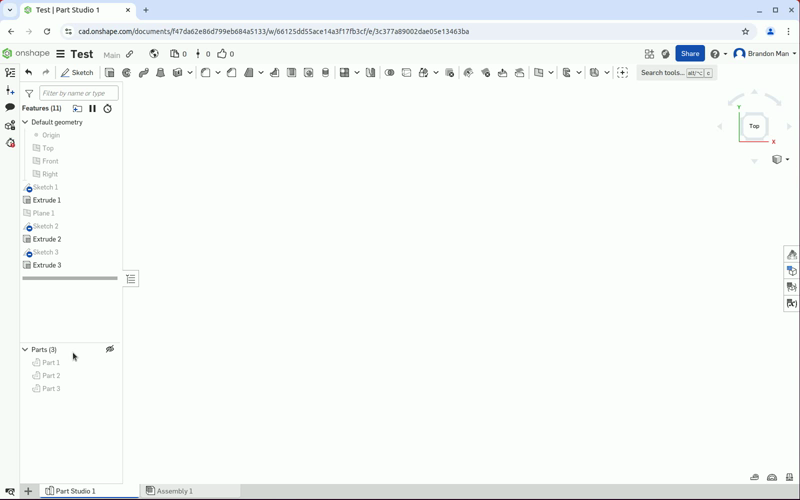
key(up)
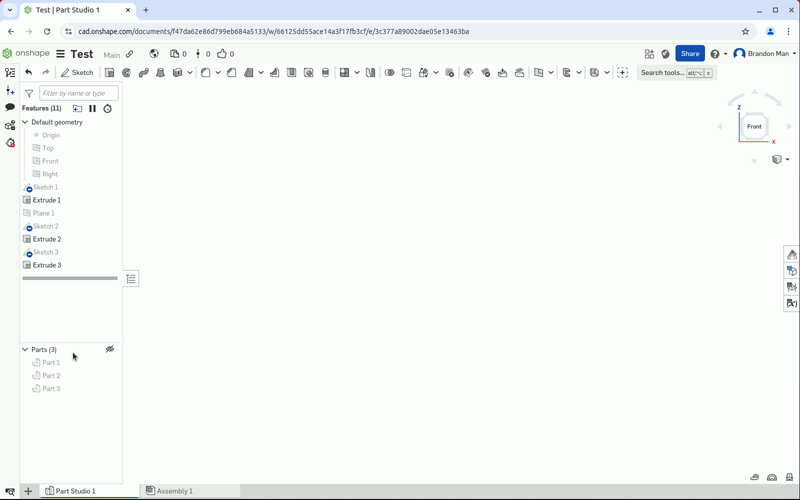
key_up(shift)
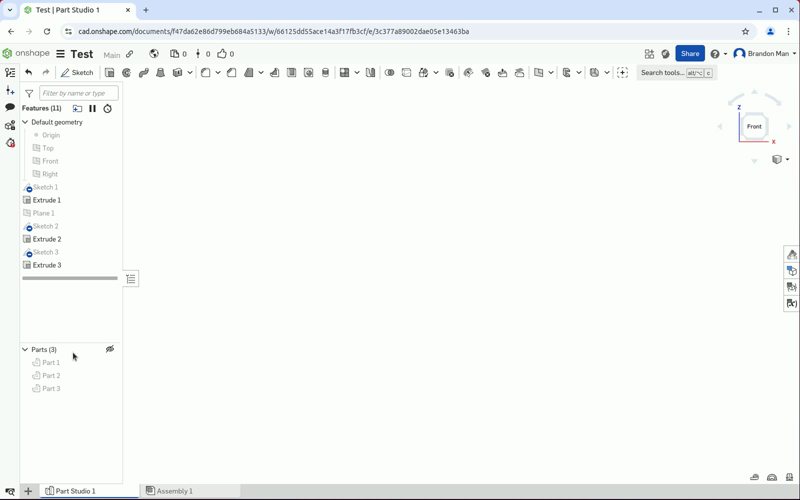
key(space)
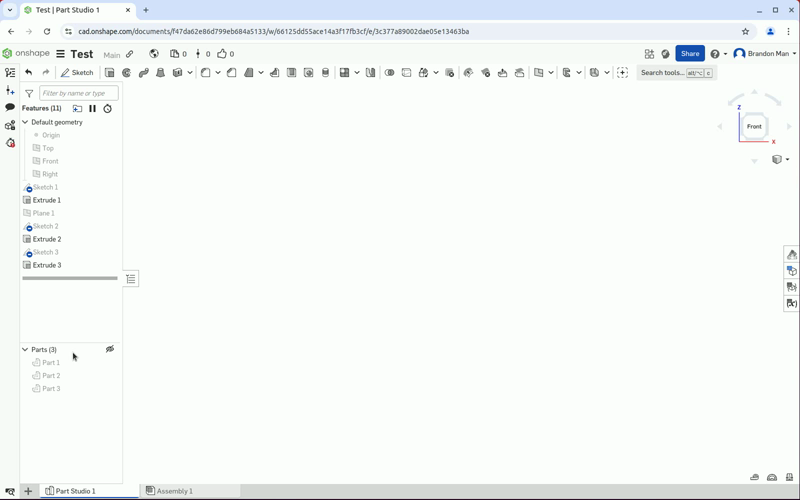
key_down(shift)
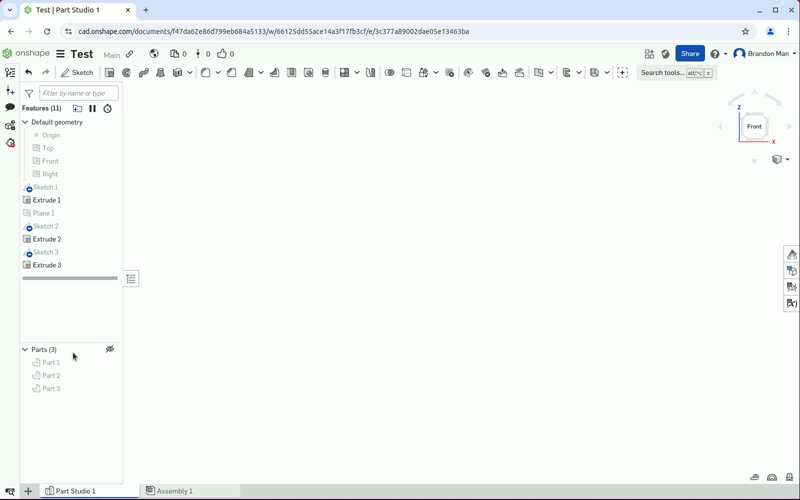
key(left)
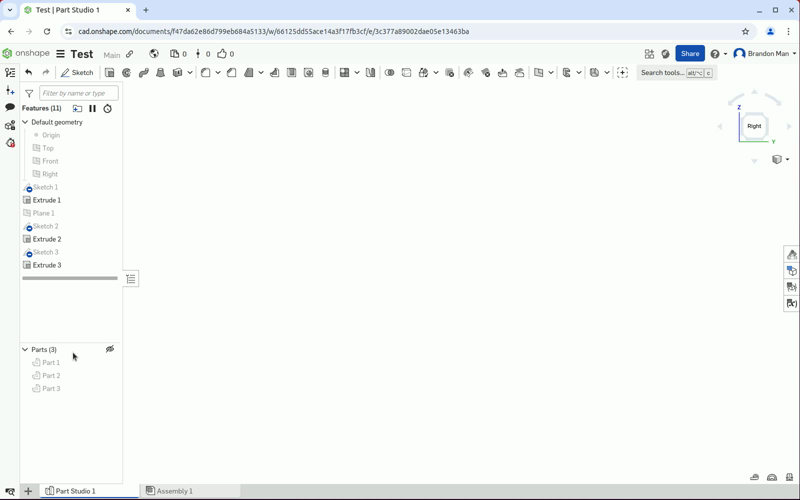
key_up(shift)
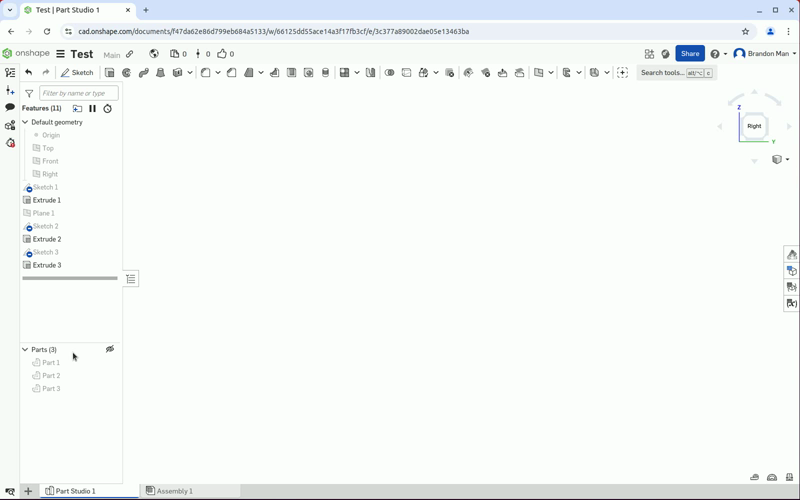
mouse_move(73, 352)
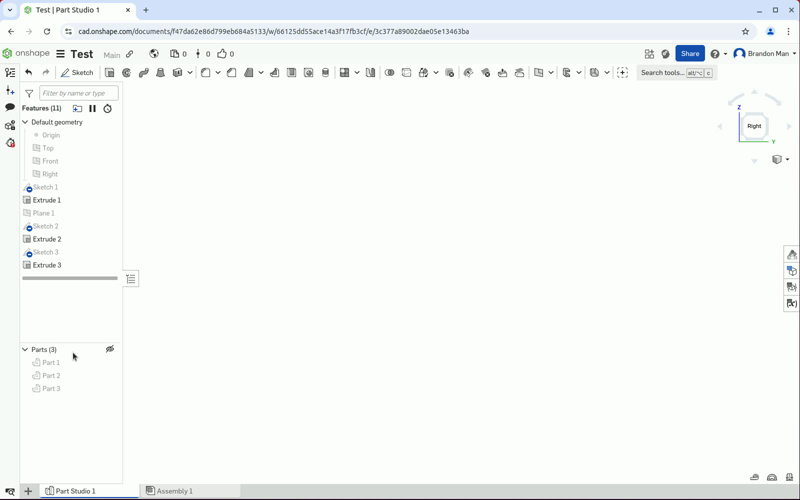
key(shift+y)
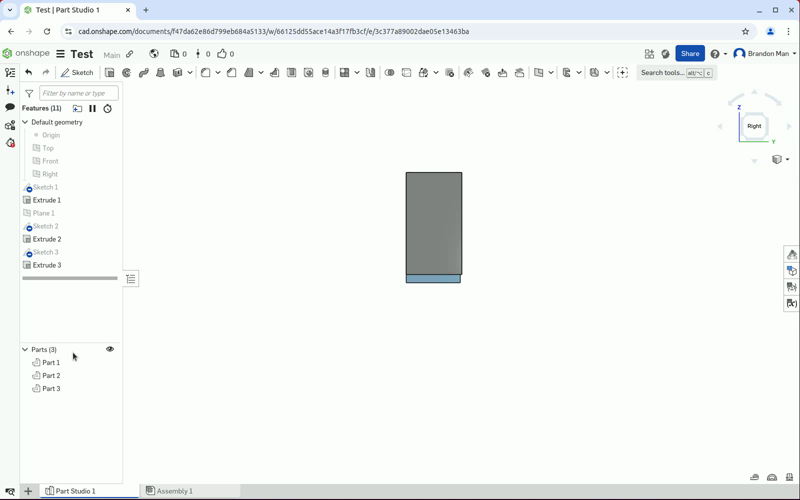
mouse_move(541, 75)
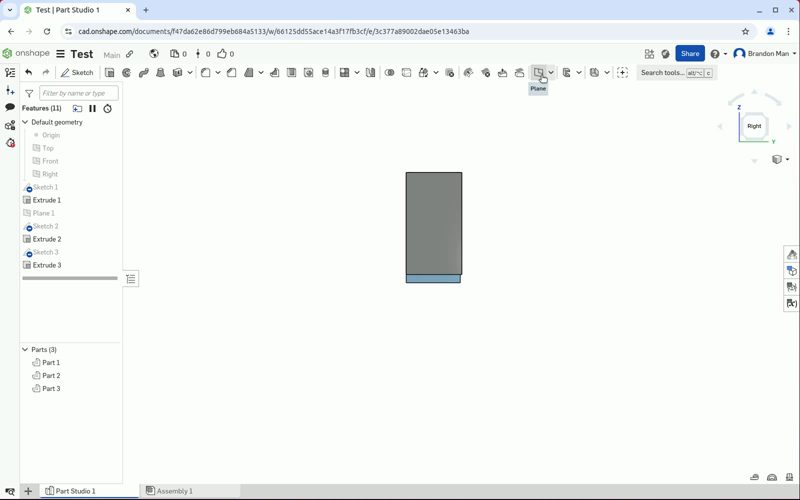
click(541, 75)
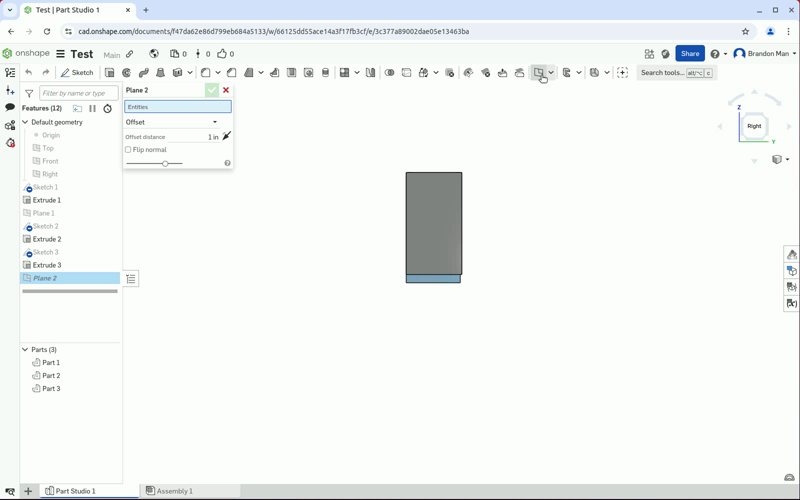
mouse_move(73, 176)
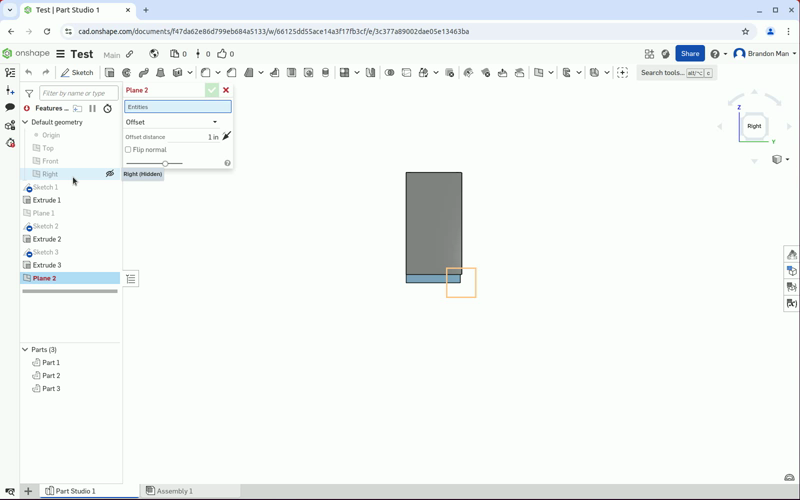
click(73, 176)
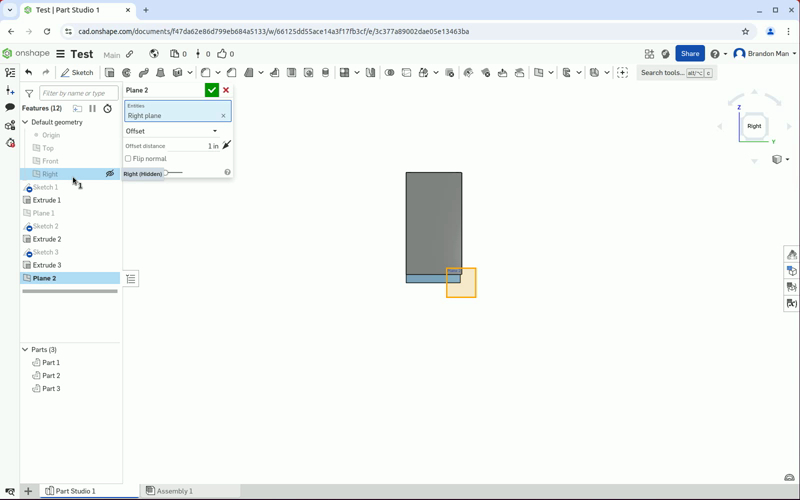
key(tab, 2)
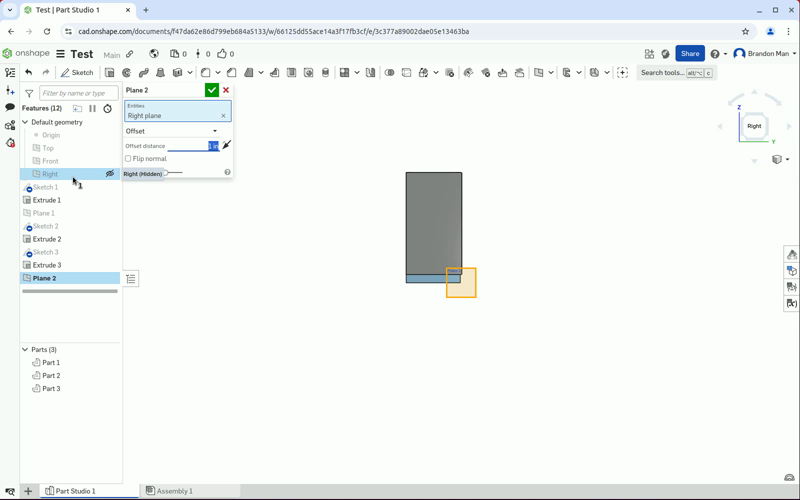
text(22.615)
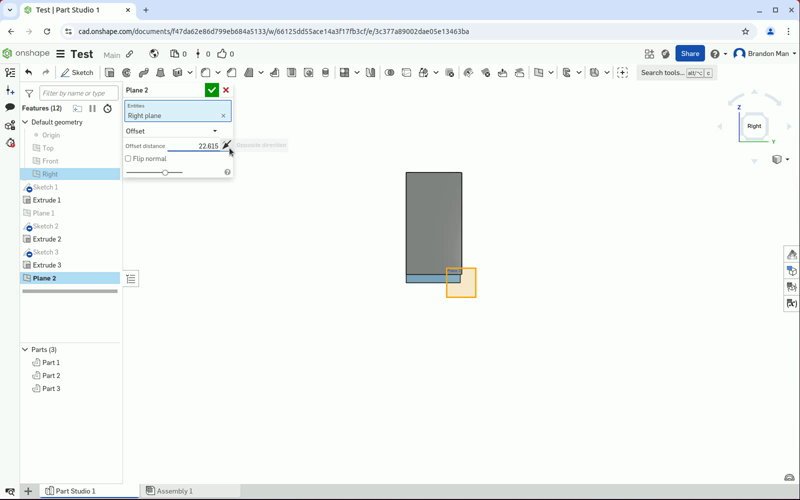
mouse_move(229, 147)
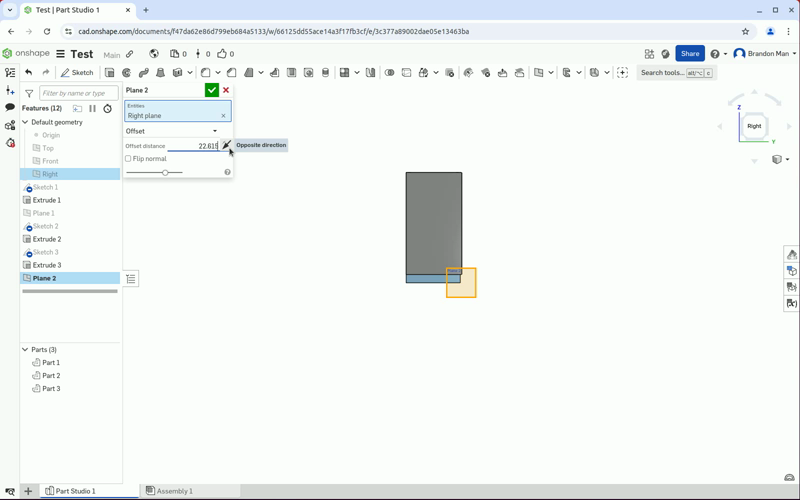
click(229, 147)
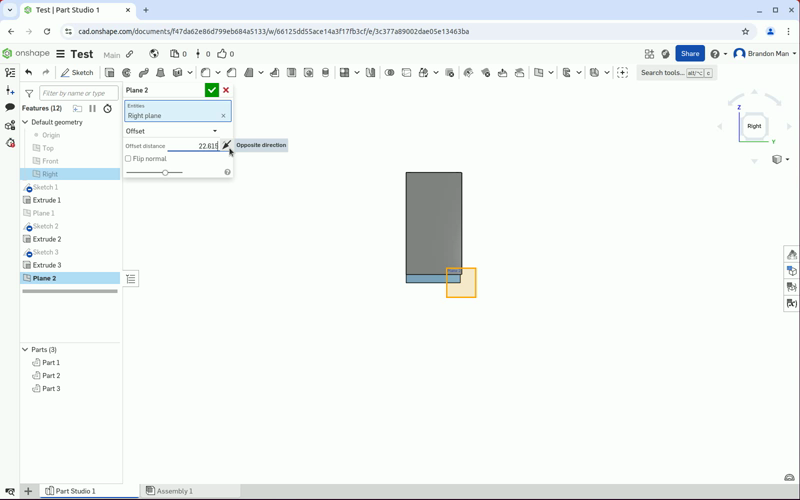
key(enter, 2)
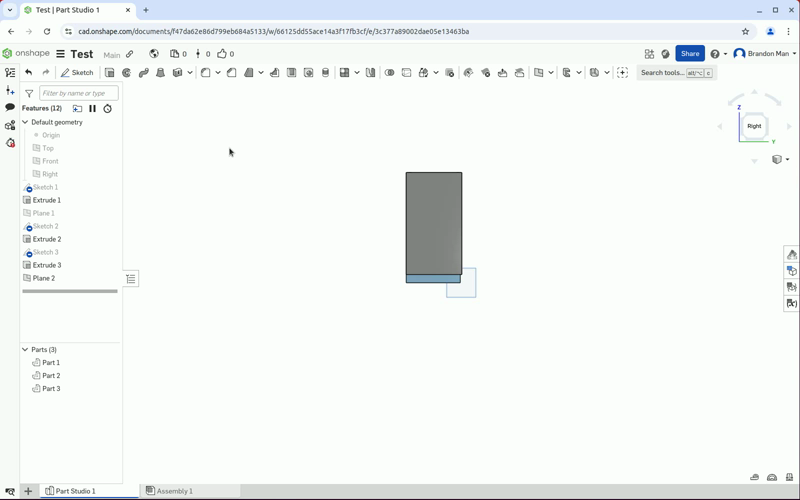
key(shift+s)
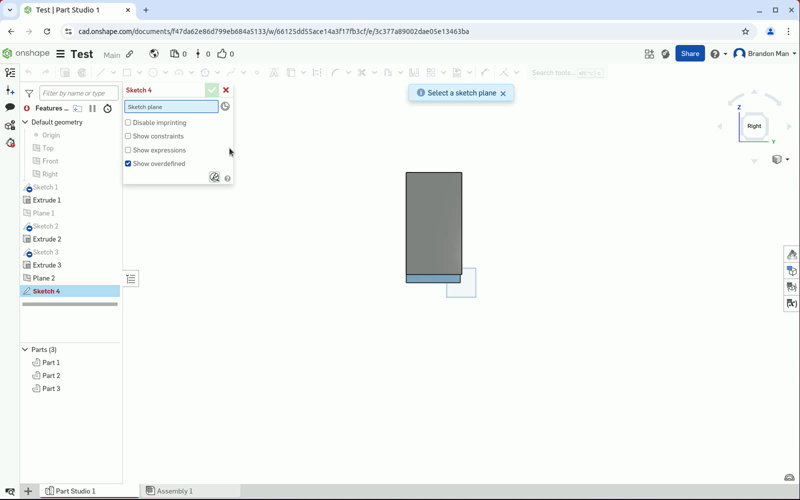
mouse_move(73, 280)
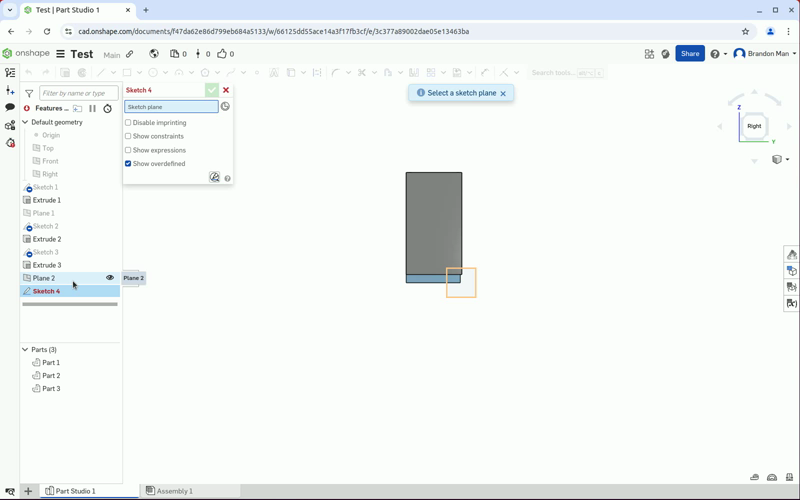
click(73, 280)
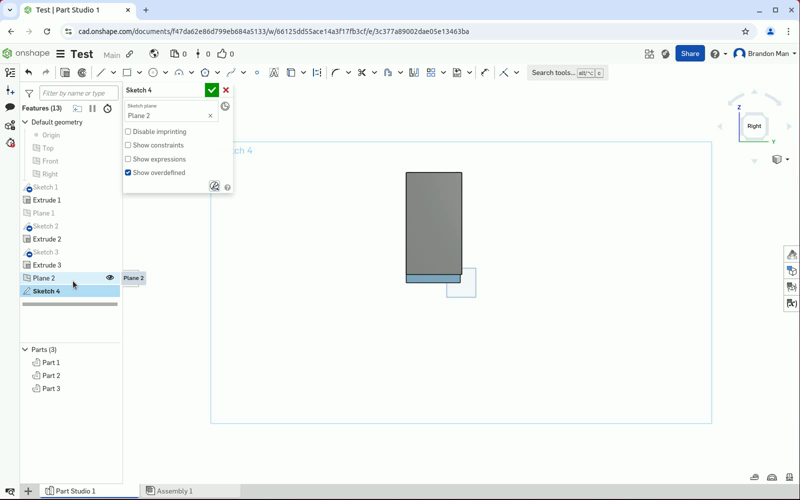
mouse_move(73, 352)
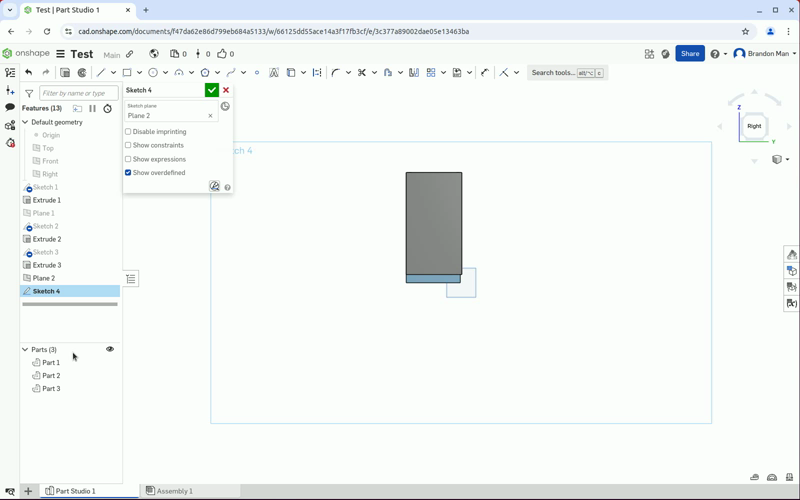
key(y)
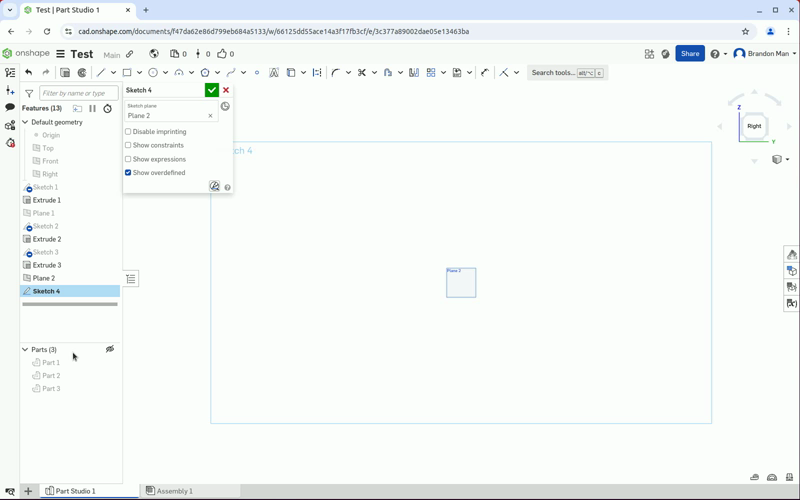
key(l)
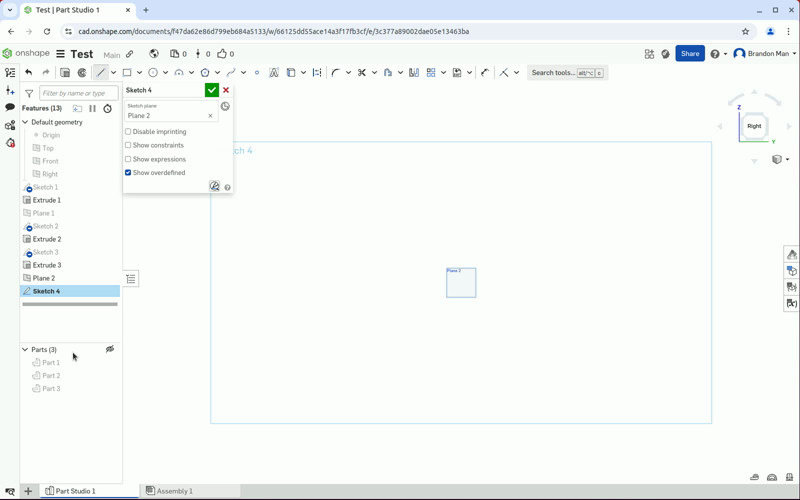
key_down(shift)
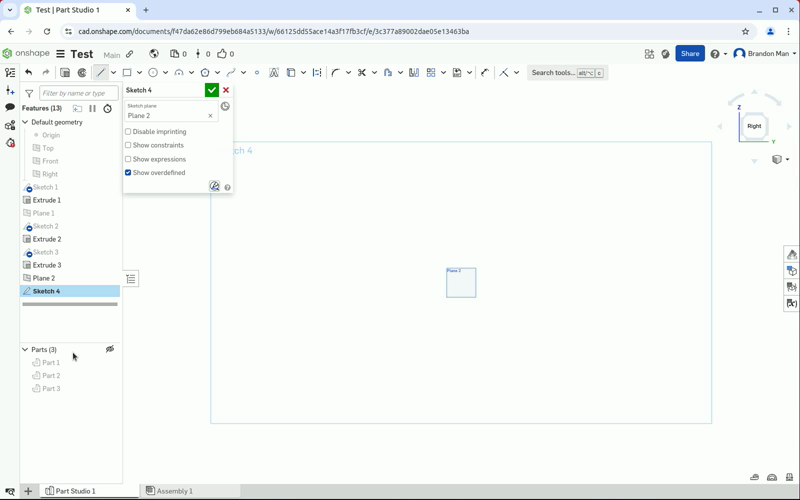
mouse_move(407, 274)
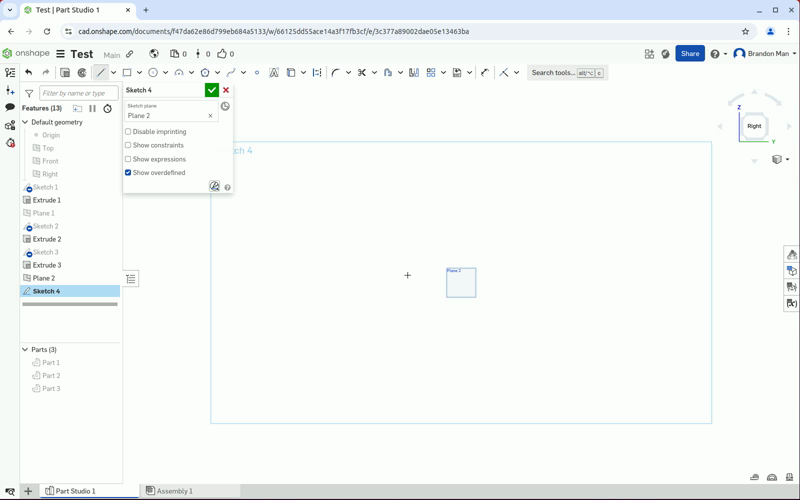
click(407, 274)
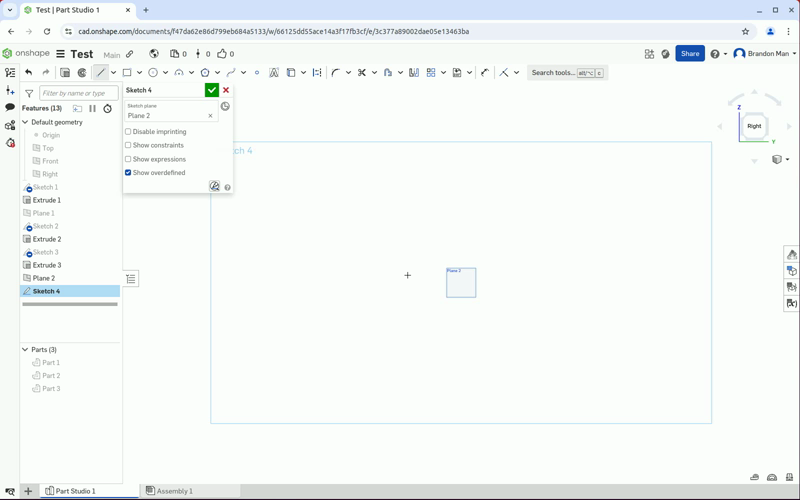
key_up(shift)
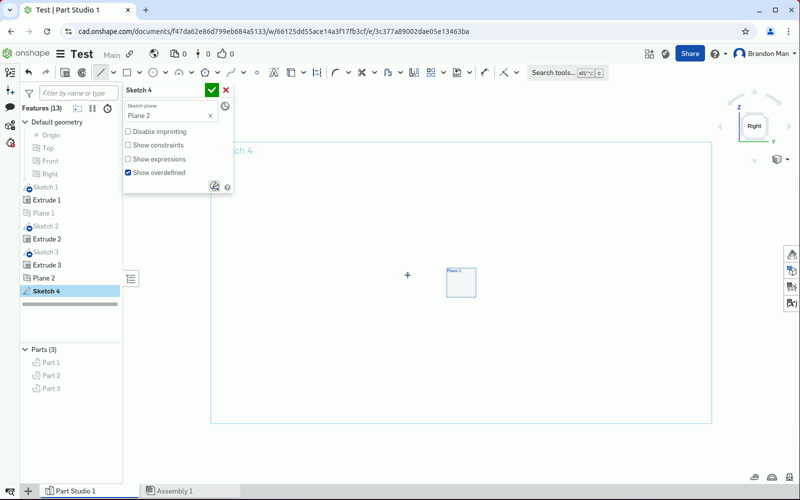
key_down(shift)
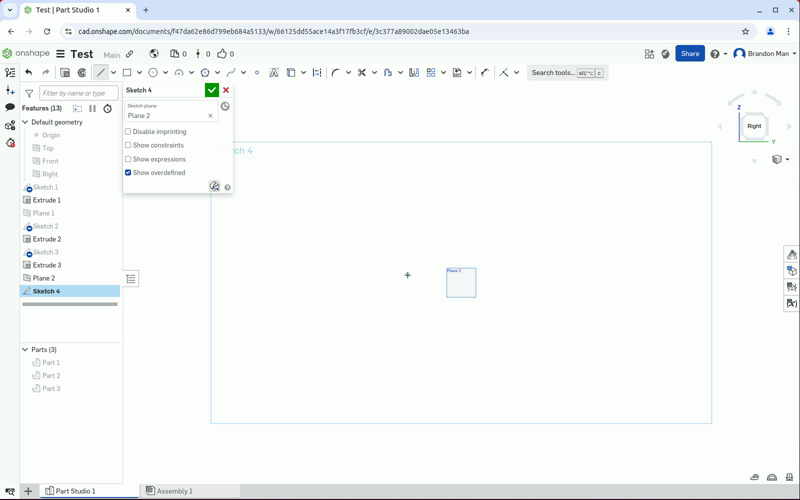
mouse_move(437, 274)
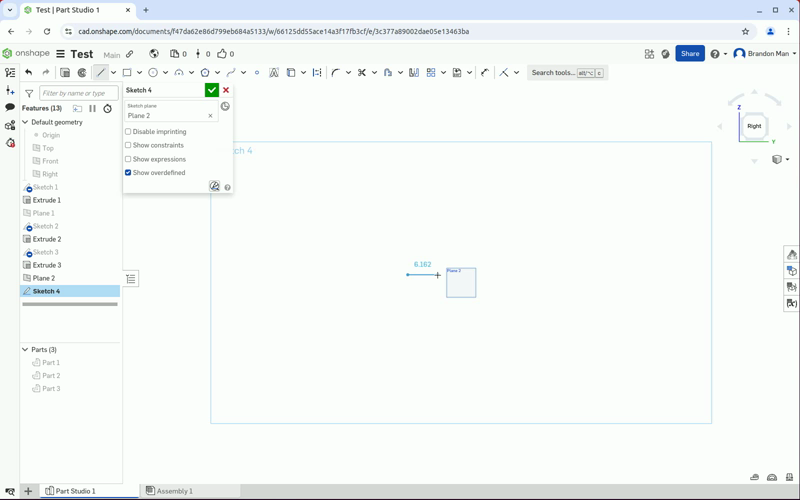
mouse_move(433, 274)
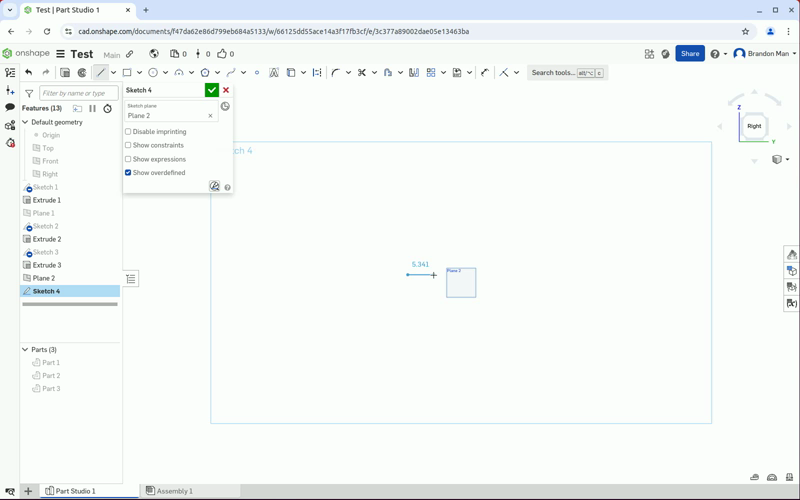
click(433, 274)
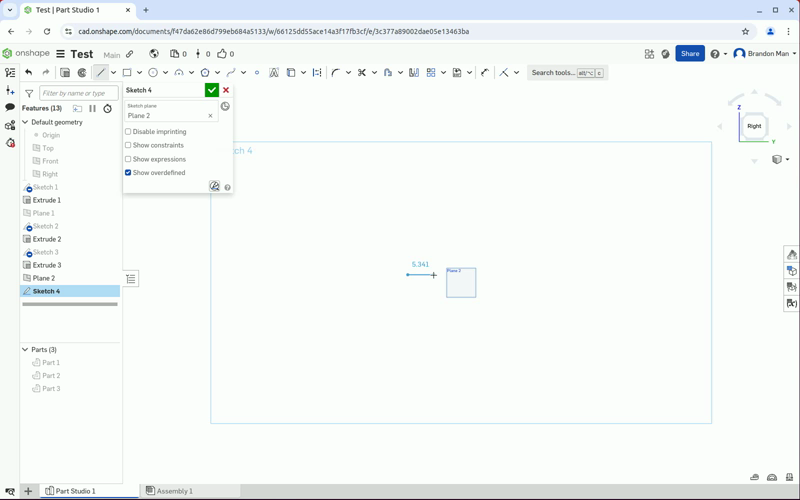
key_up(shift)
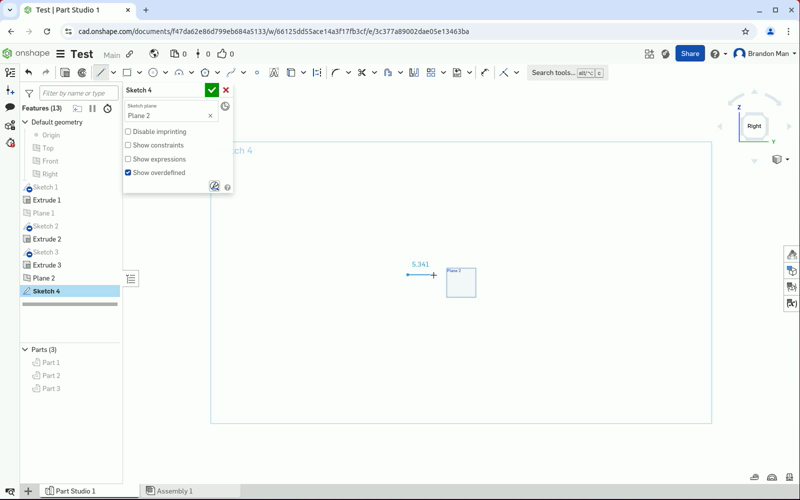
key_down(shift)
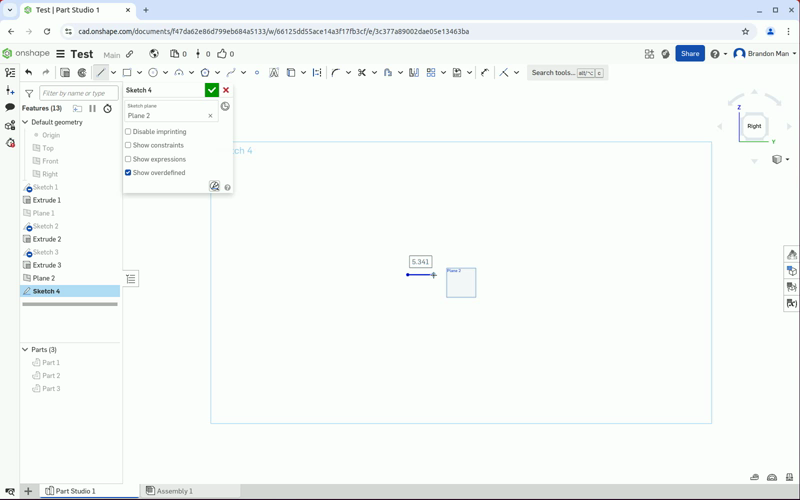
mouse_move(463, 274)
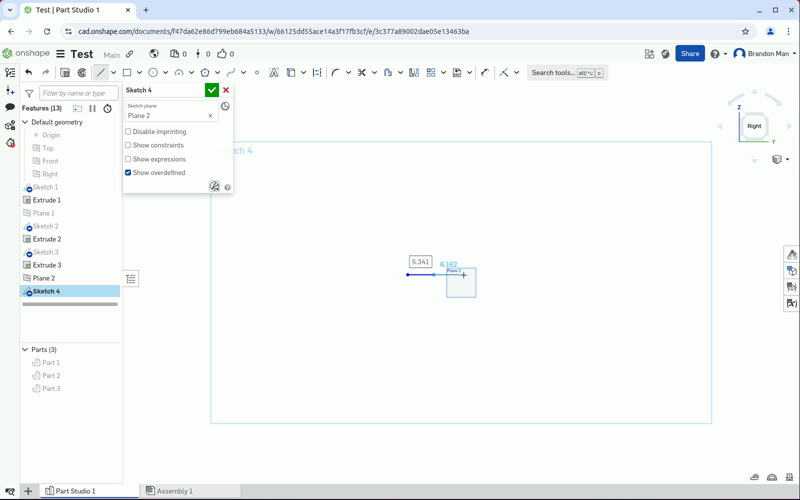
mouse_move(458, 274)
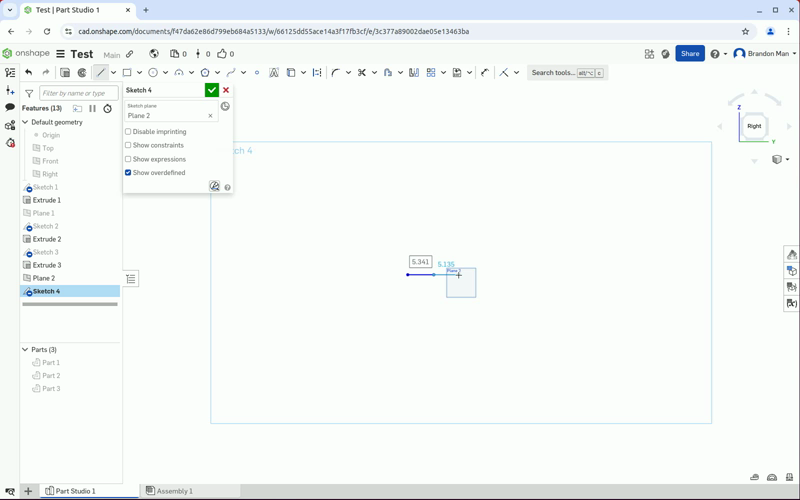
click(458, 274)
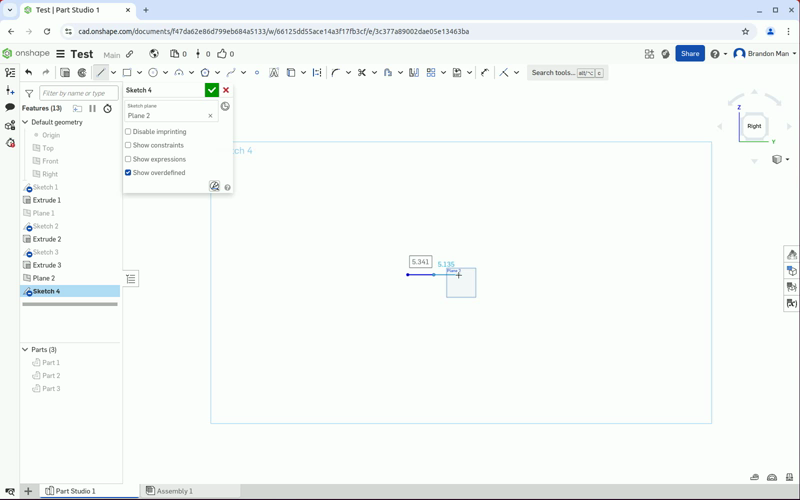
key_up(shift)
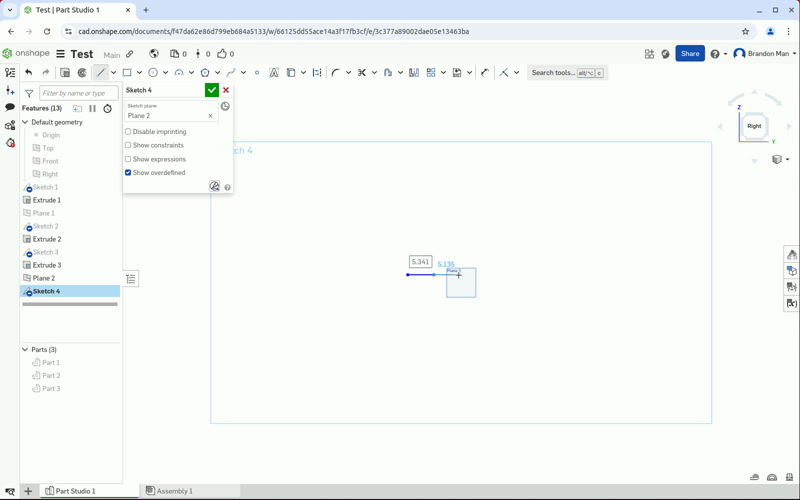
key_down(shift)
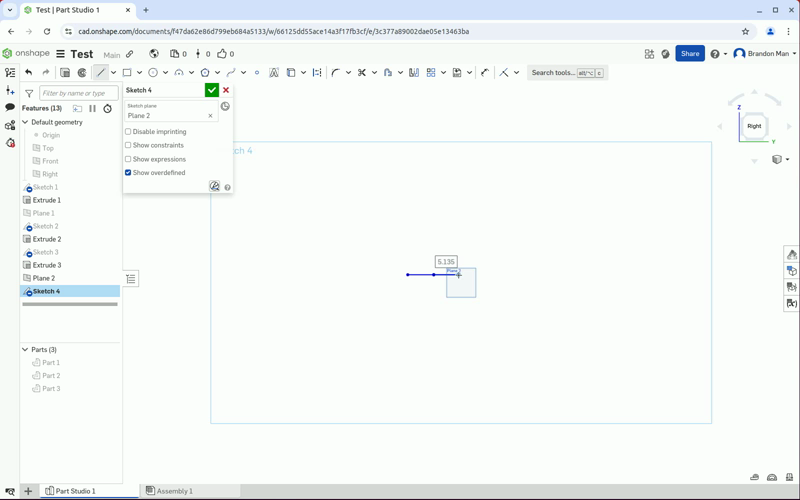
mouse_move(489, 274)
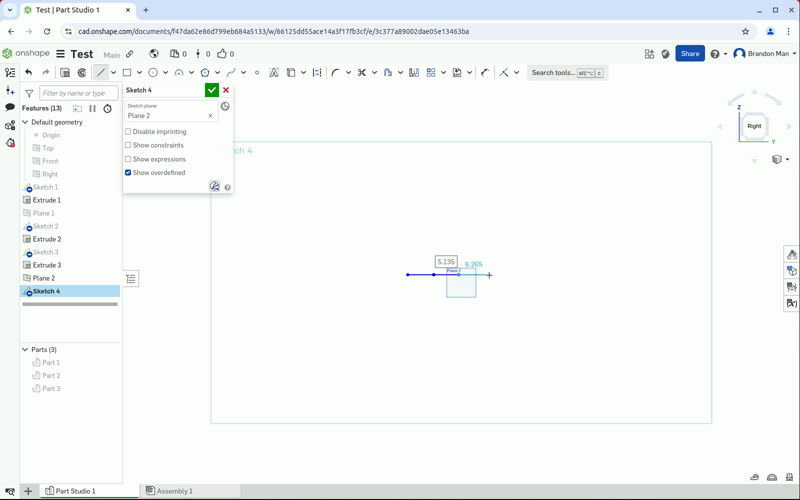
mouse_move(436, 259)
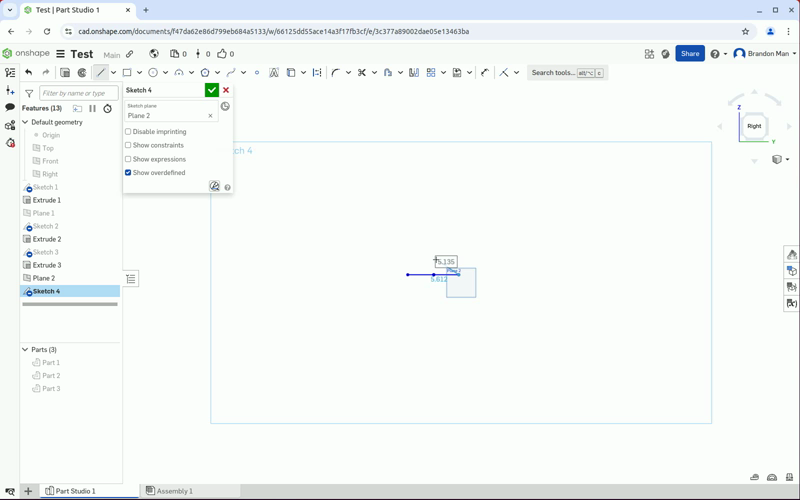
click(436, 259)
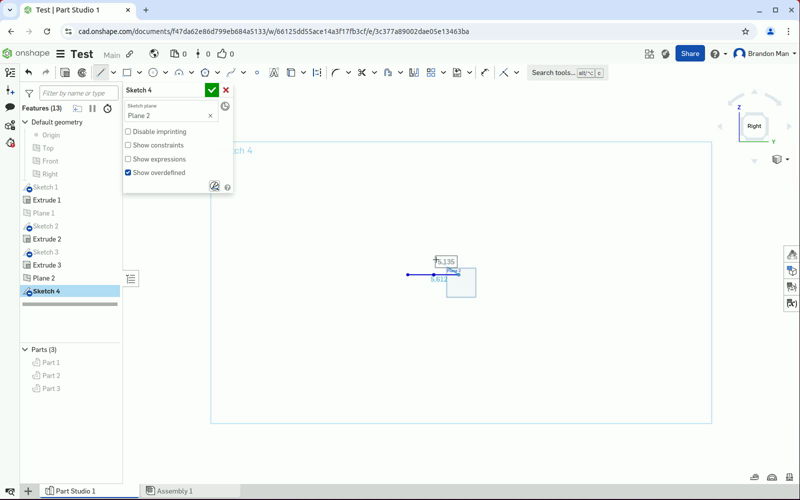
key_up(shift)
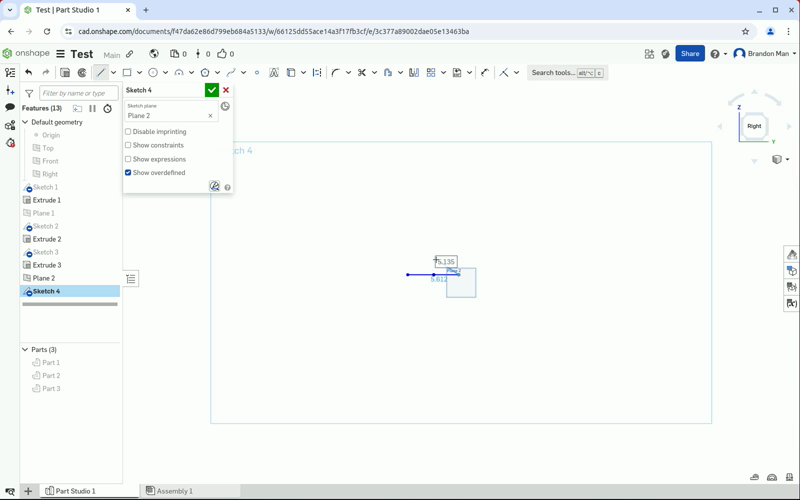
key(esc)
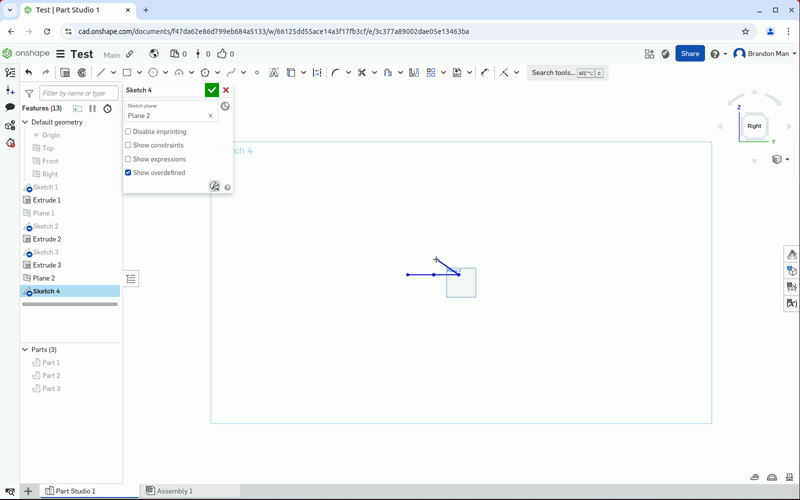
key(a)
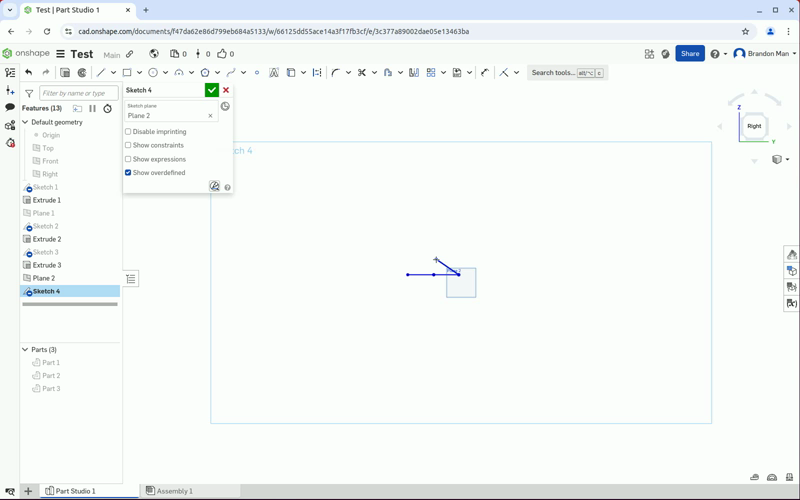
mouse_move(436, 259)
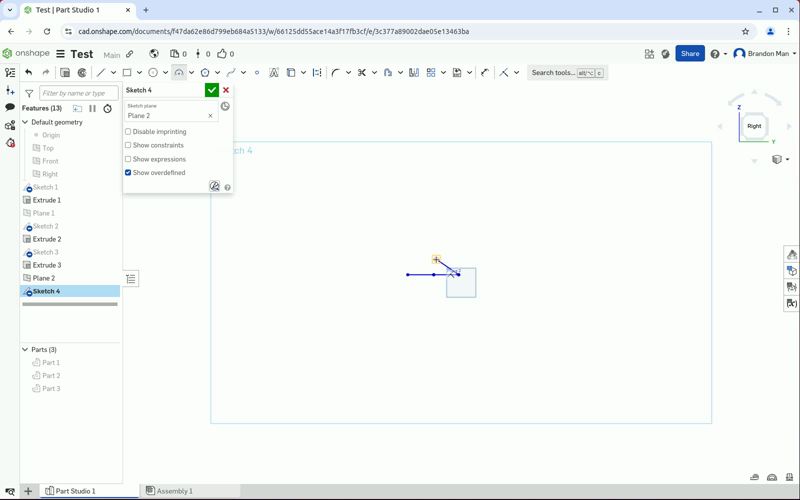
click(436, 259)
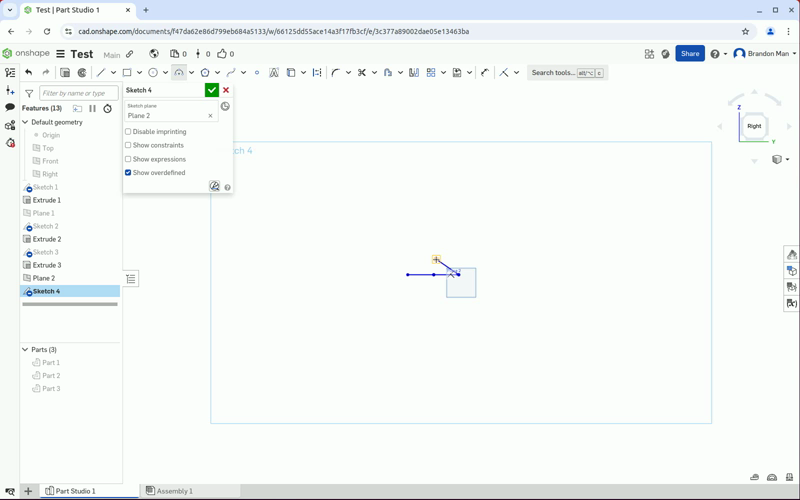
key_down(shift)
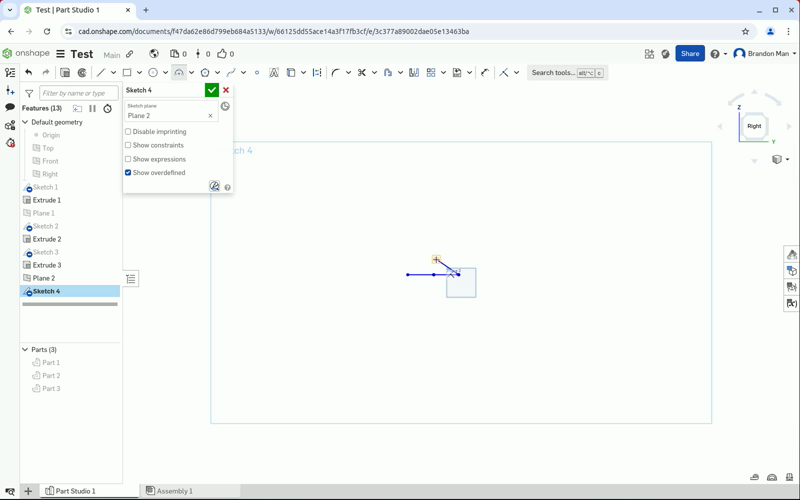
mouse_move(430, 259)
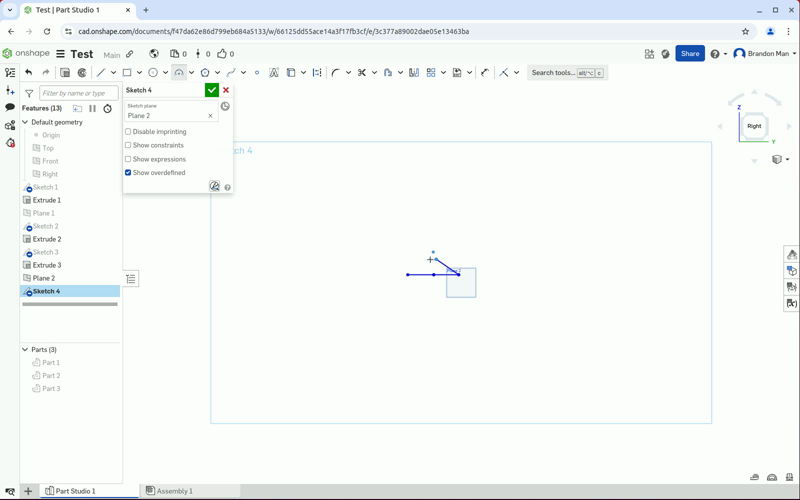
scroll(6)
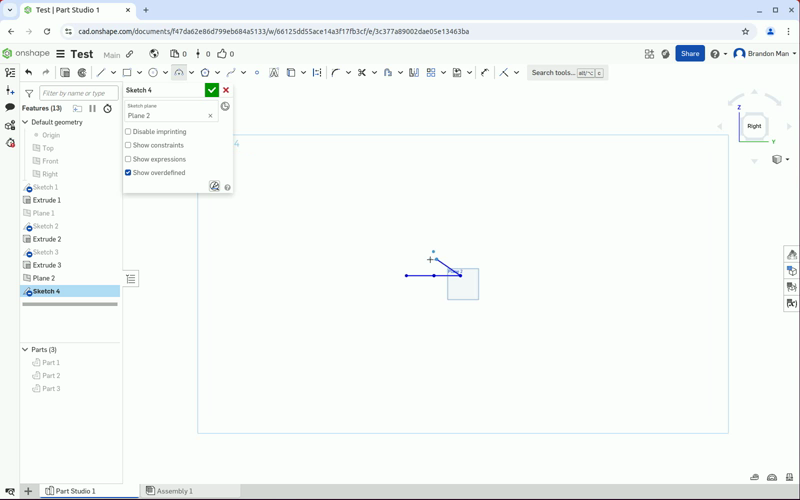
scroll(6)
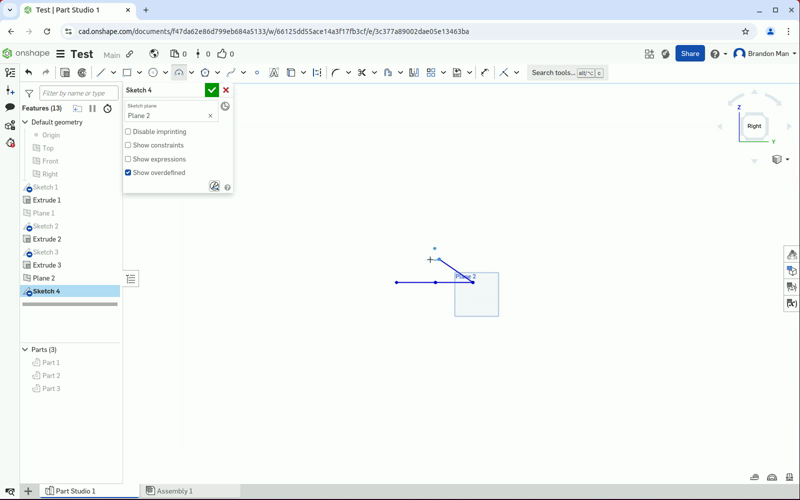
scroll(6)
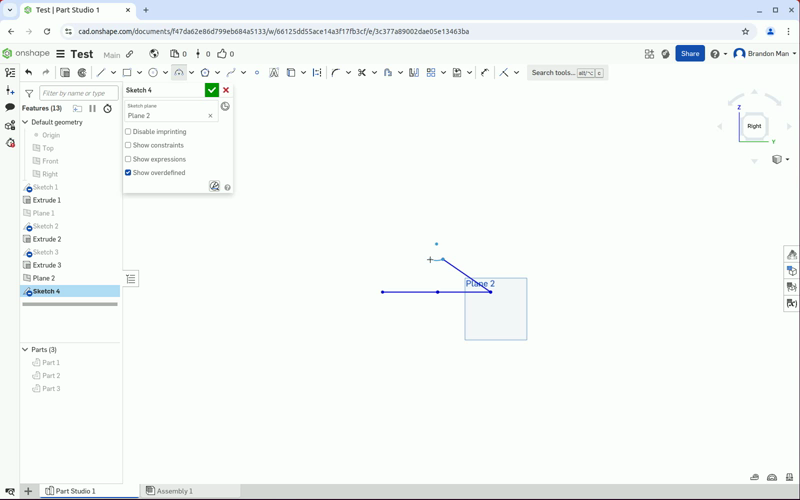
scroll(6)
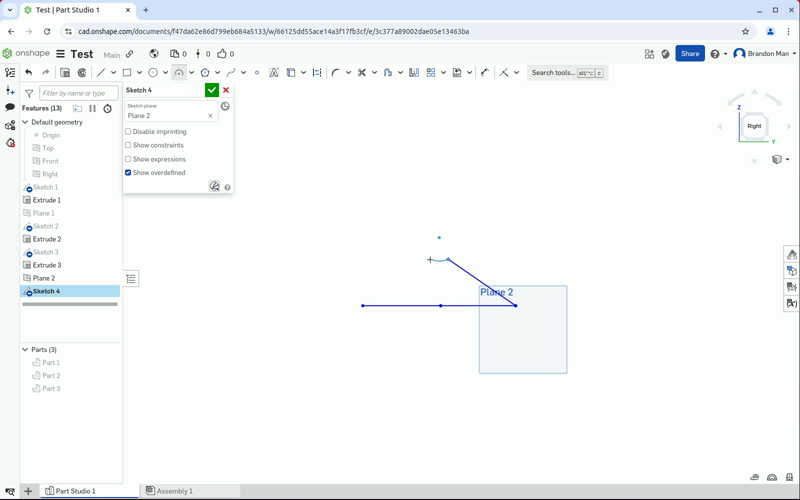
scroll(6)
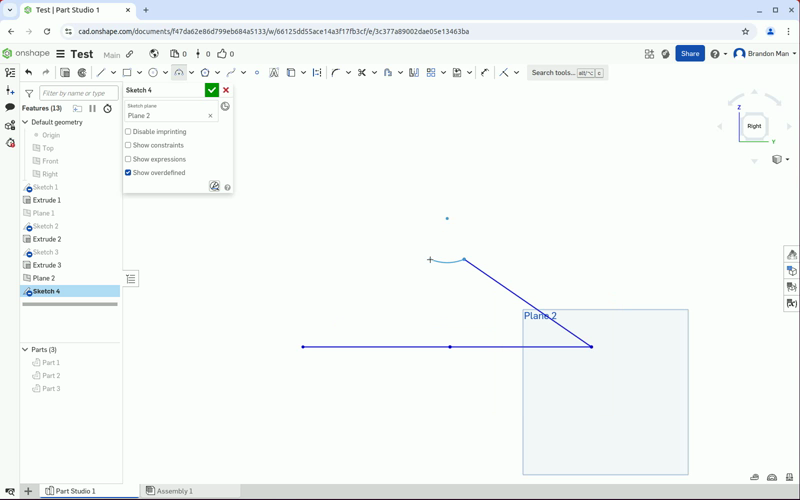
scroll(6)
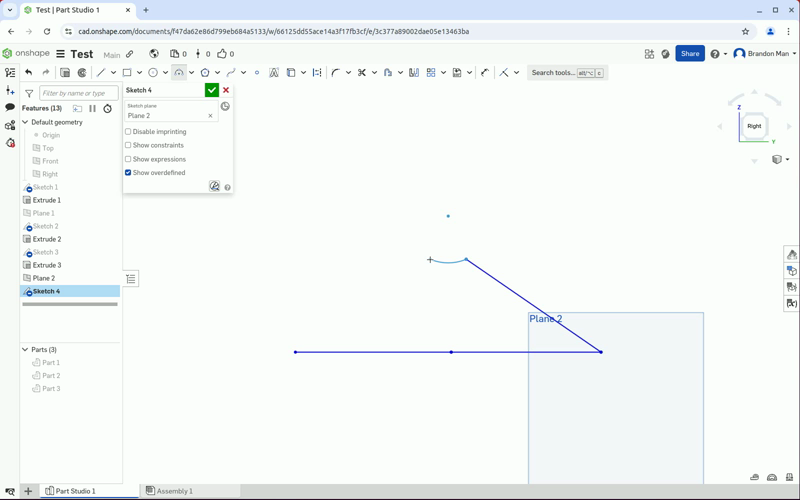
scroll(6)
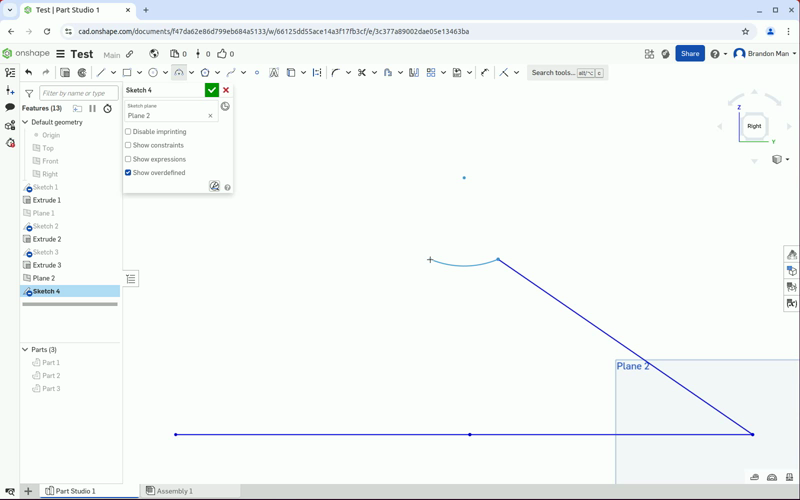
click(430, 259)
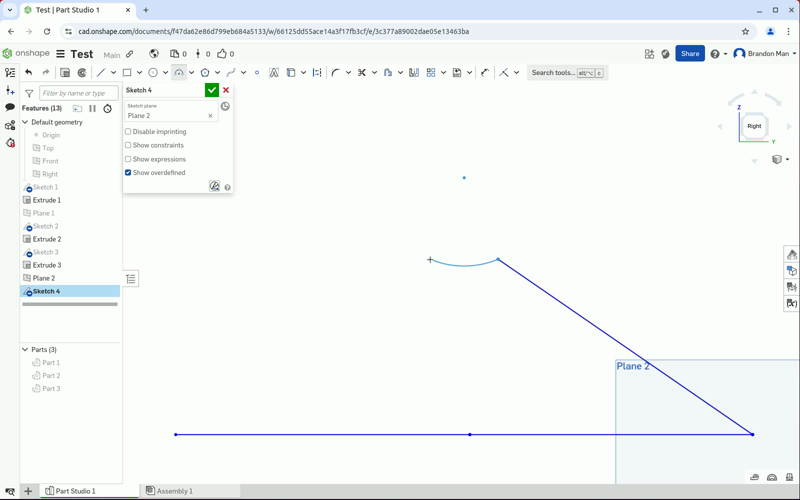
scroll(-6)
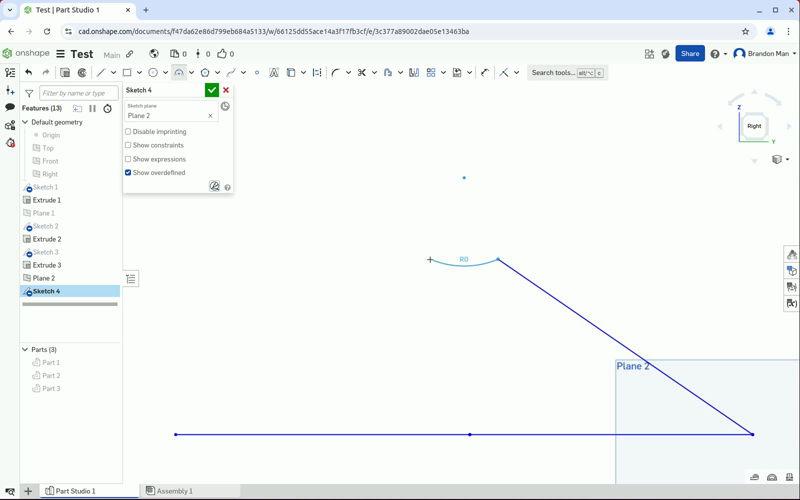
scroll(-6)
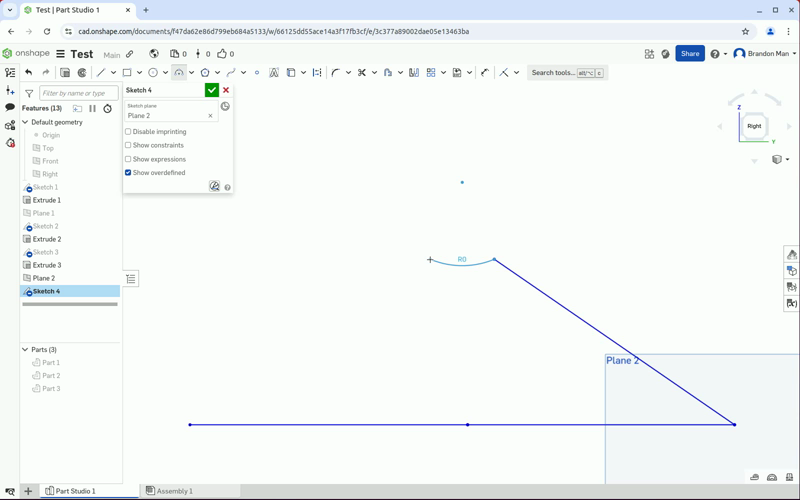
scroll(-6)
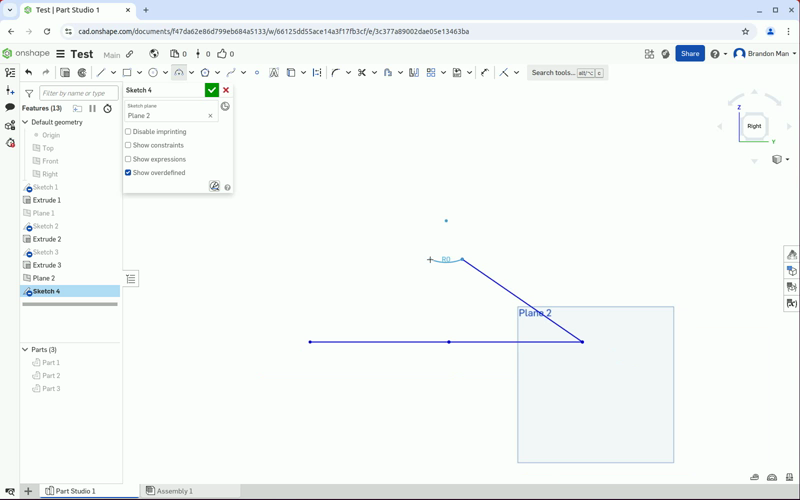
scroll(-6)
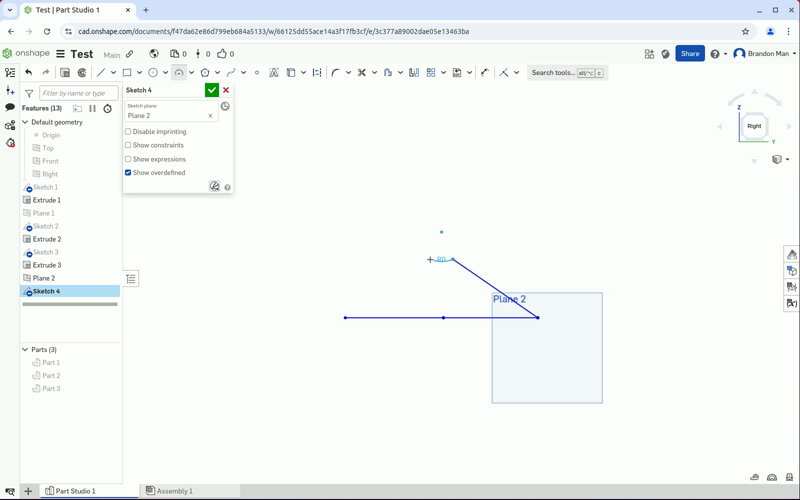
scroll(-6)
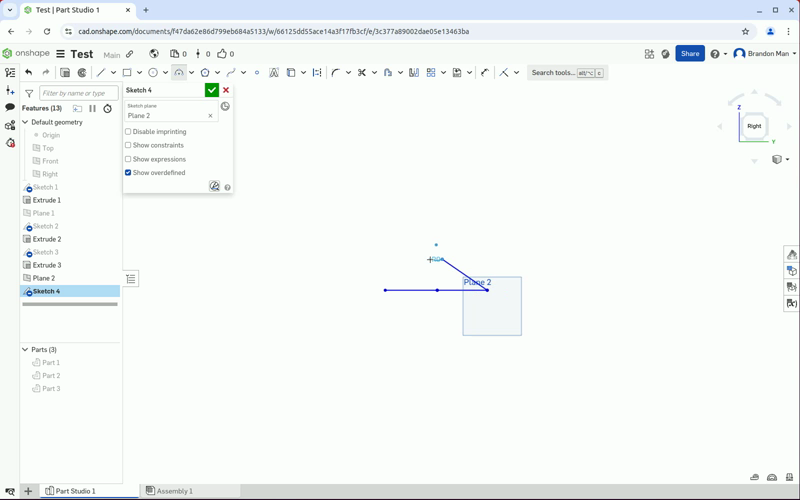
scroll(-6)
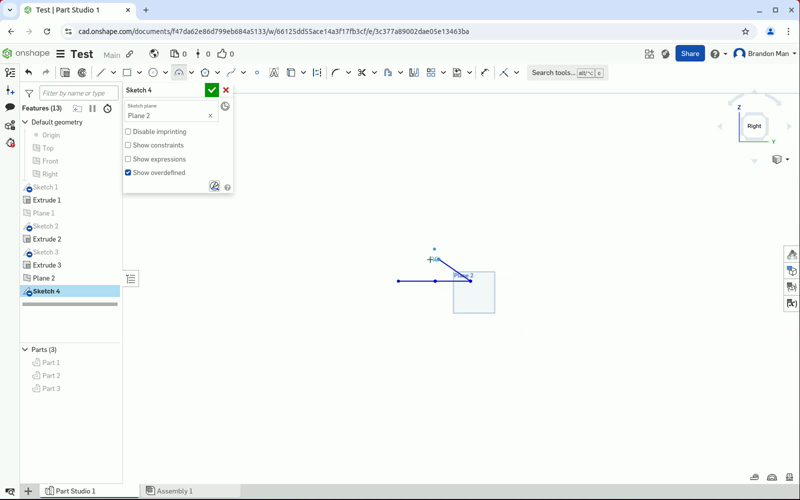
scroll(-6)
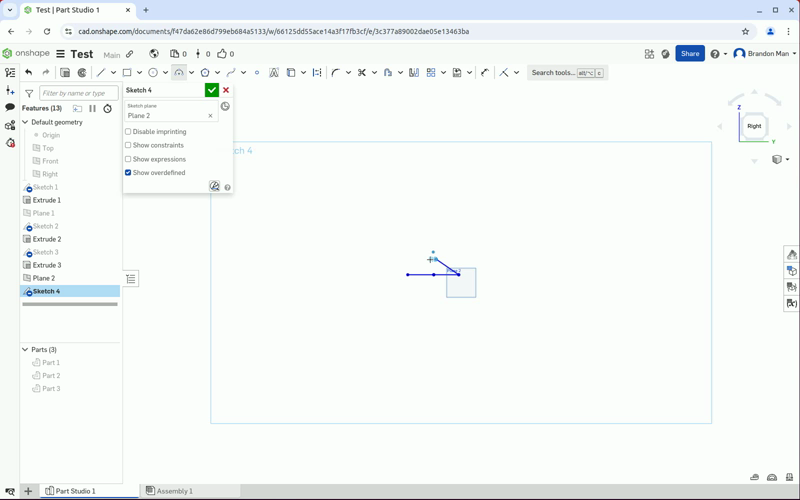
mouse_move(433, 258)
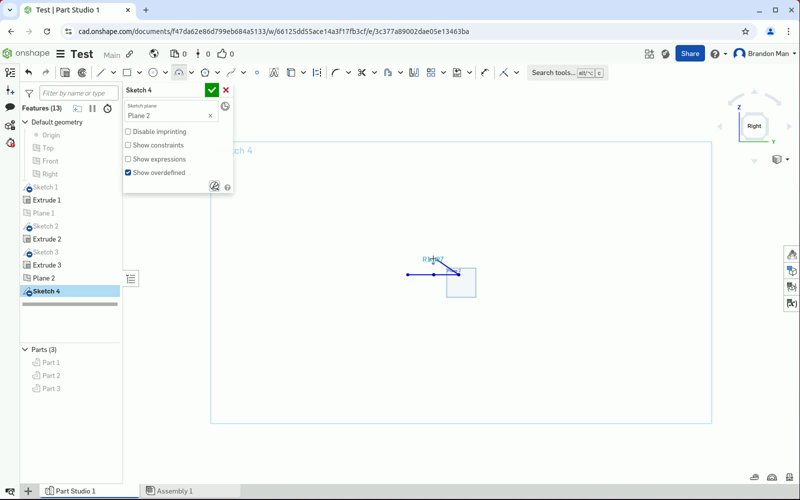
scroll(6)
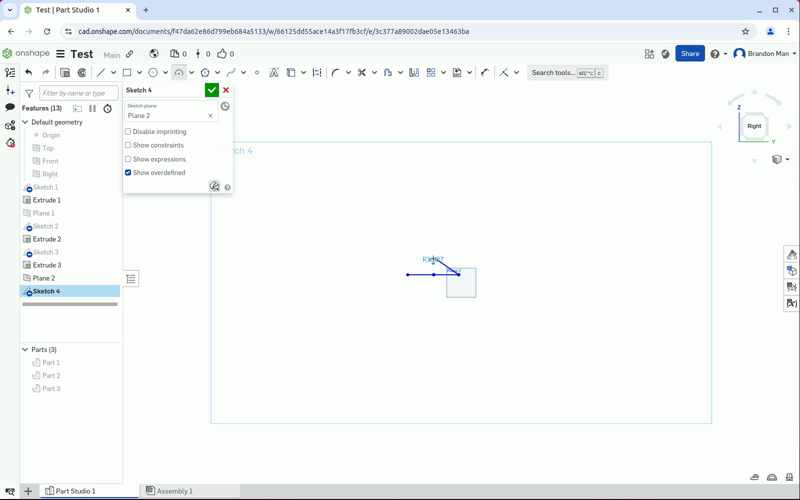
scroll(6)
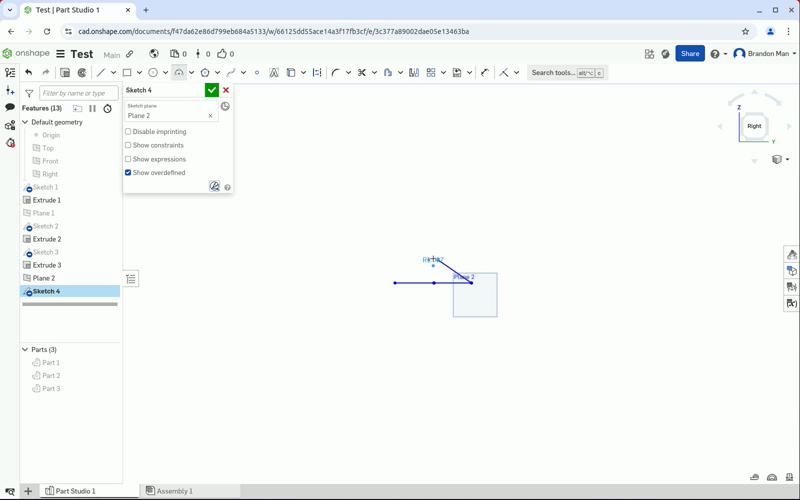
scroll(6)
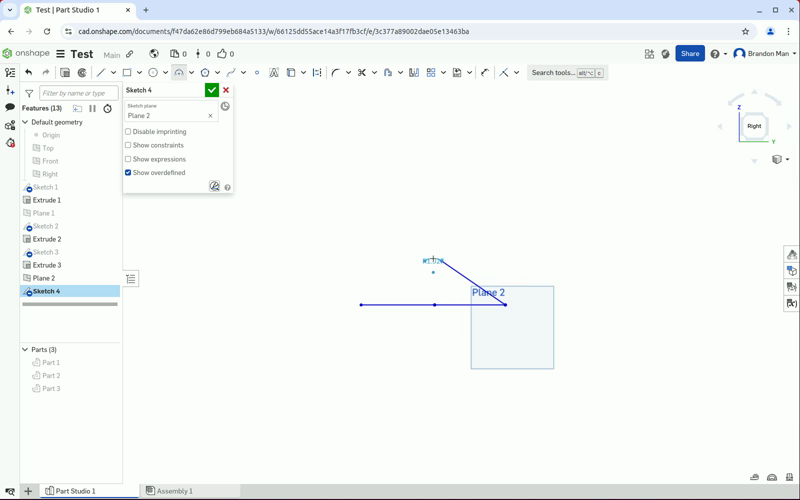
scroll(6)
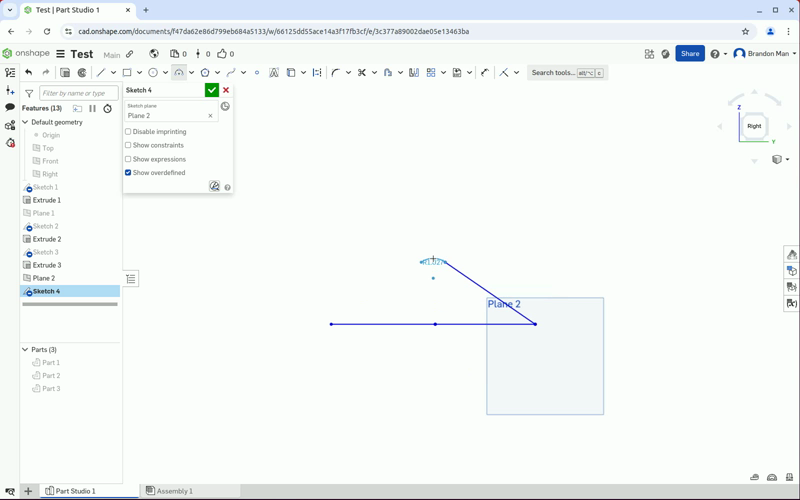
scroll(6)
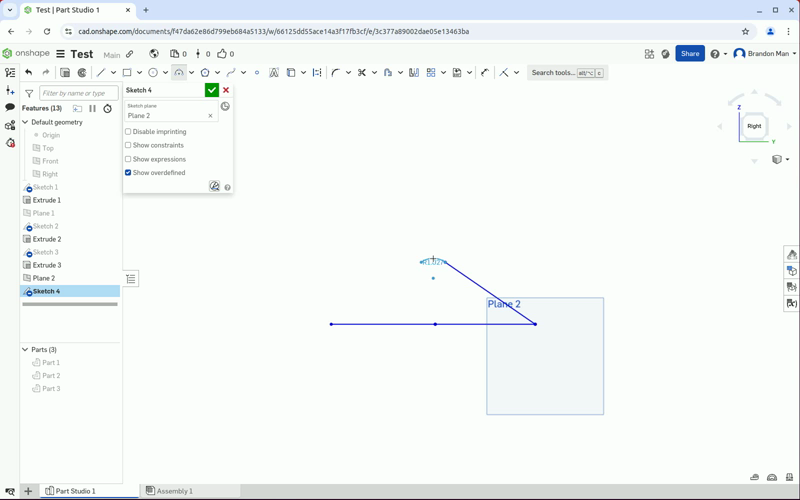
scroll(6)
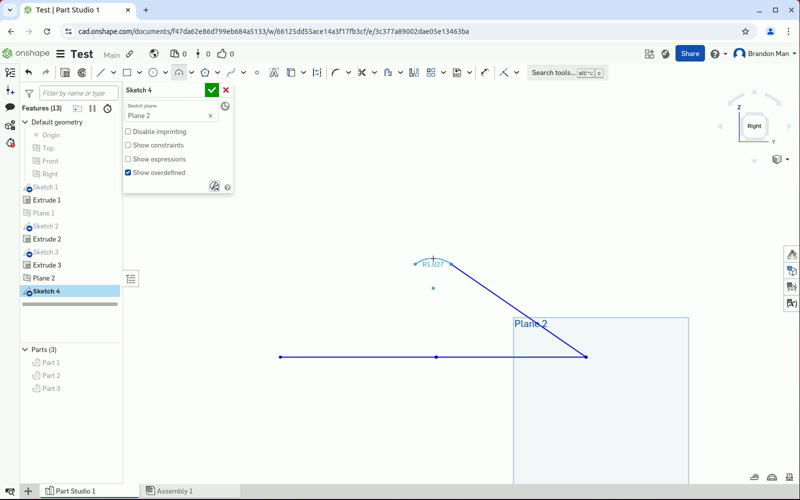
scroll(6)
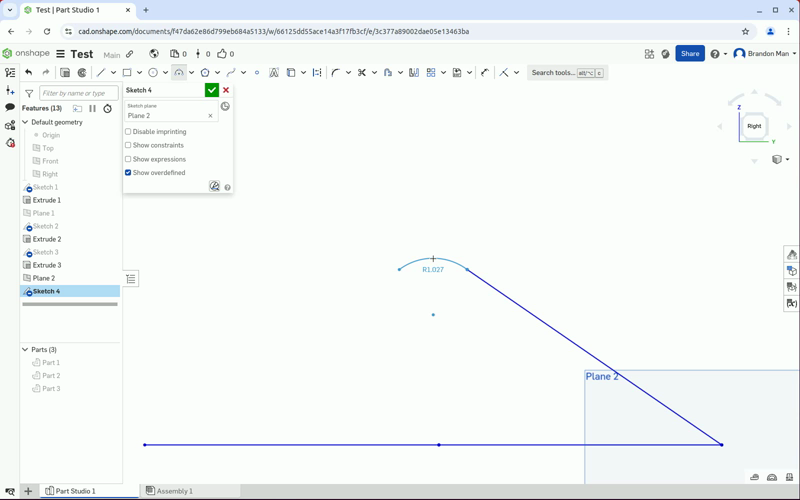
click(433, 258)
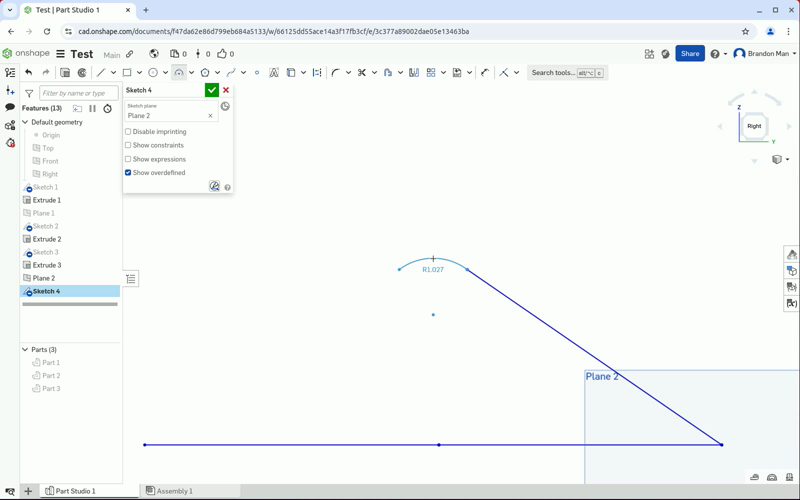
scroll(-6)
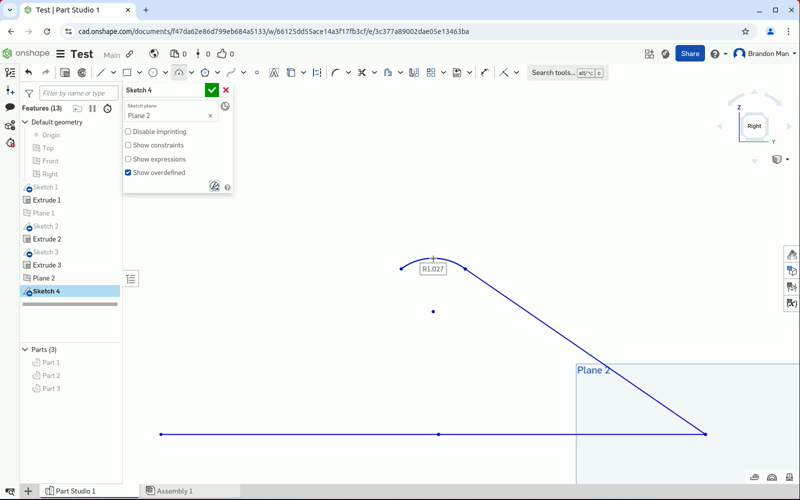
scroll(-6)
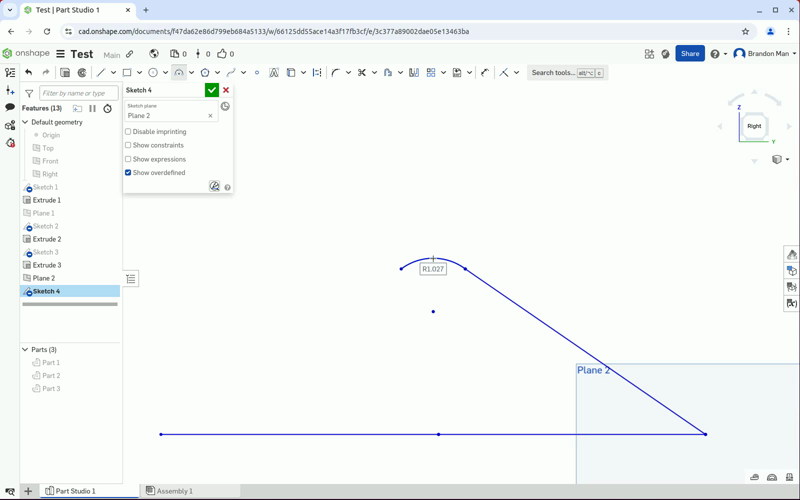
scroll(-6)
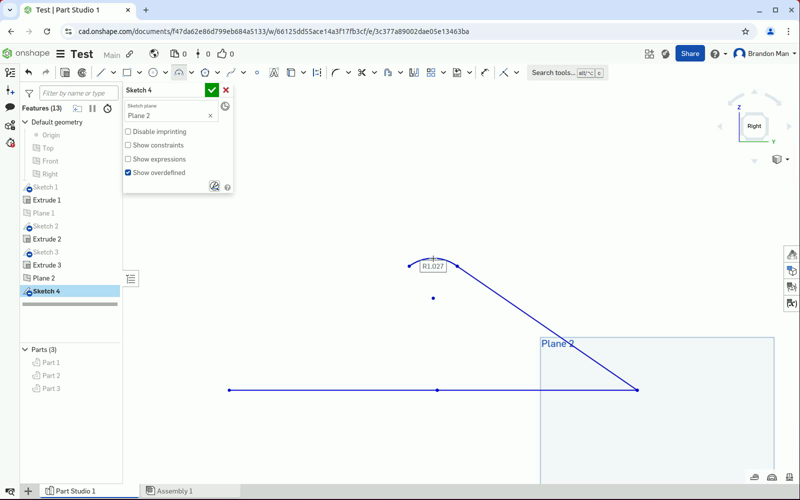
scroll(-6)
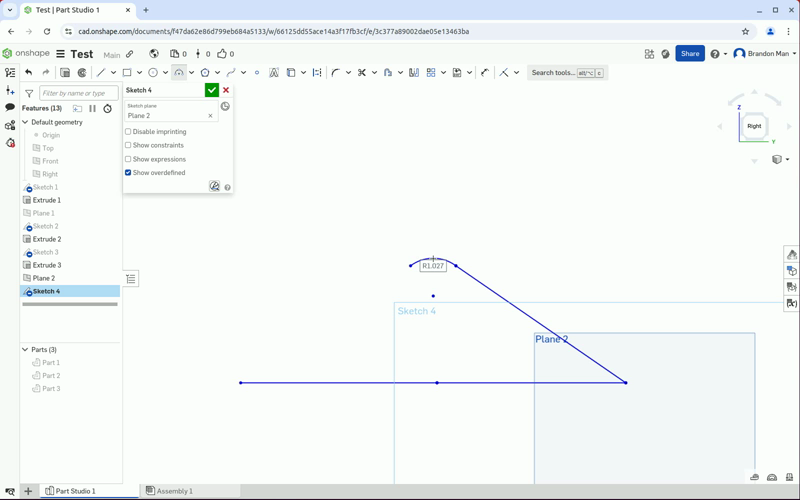
scroll(-6)
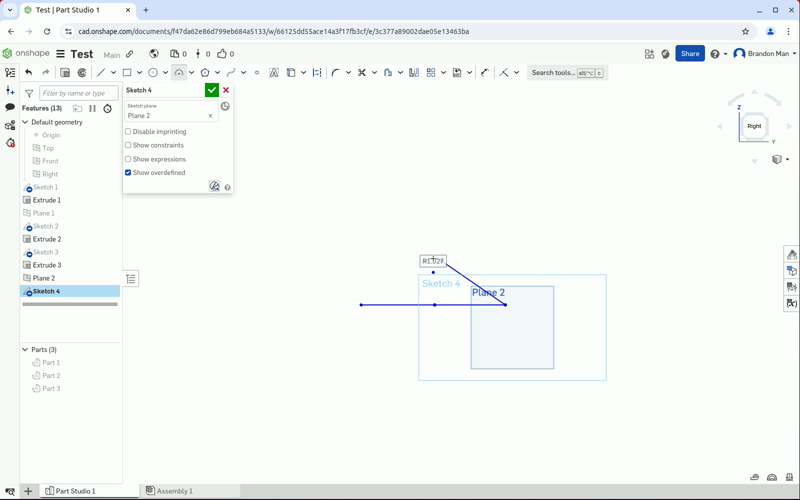
scroll(-6)
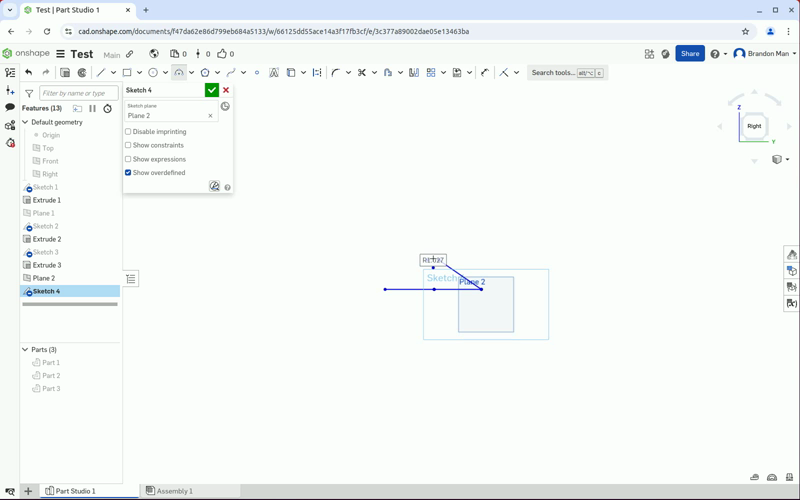
scroll(-6)
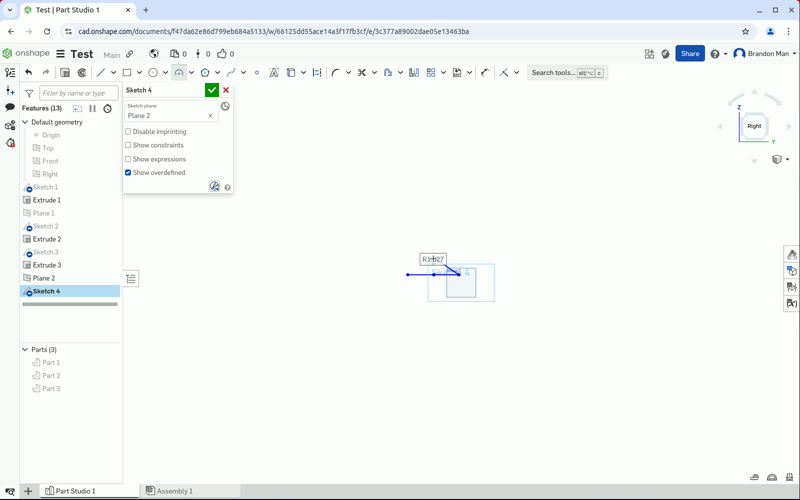
key_up(shift)
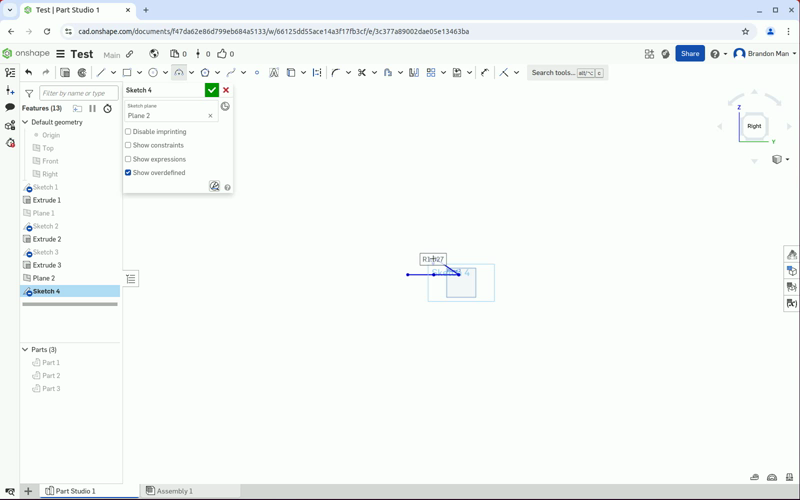
key(esc)
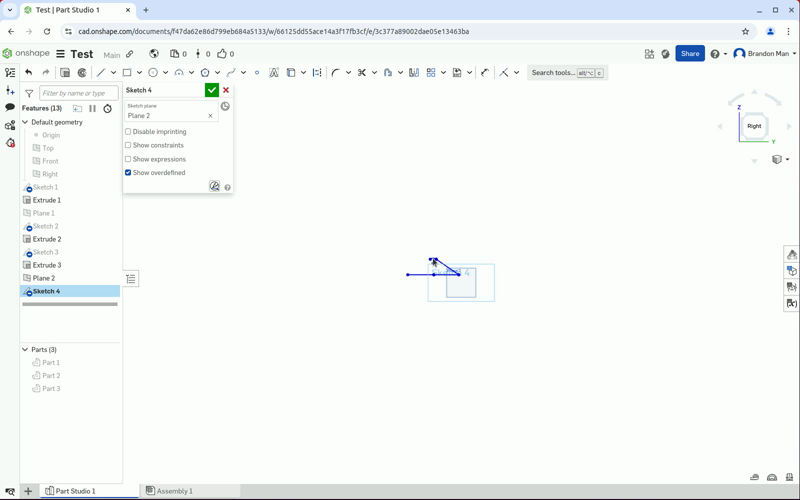
key(l)
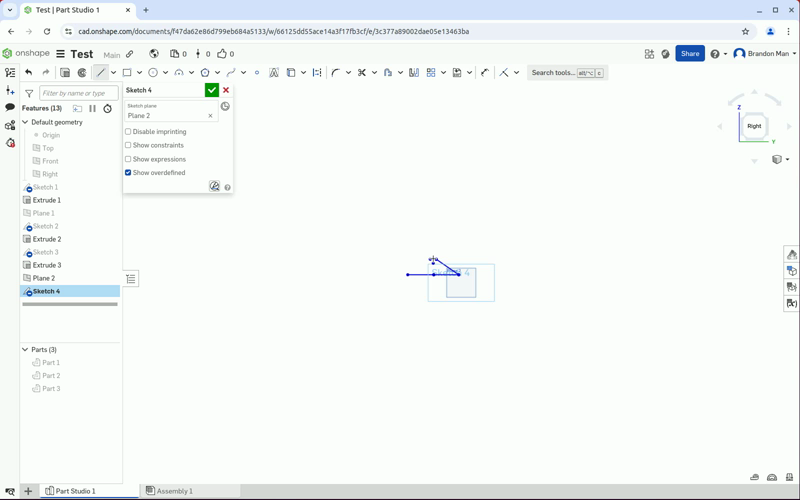
mouse_move(430, 259)
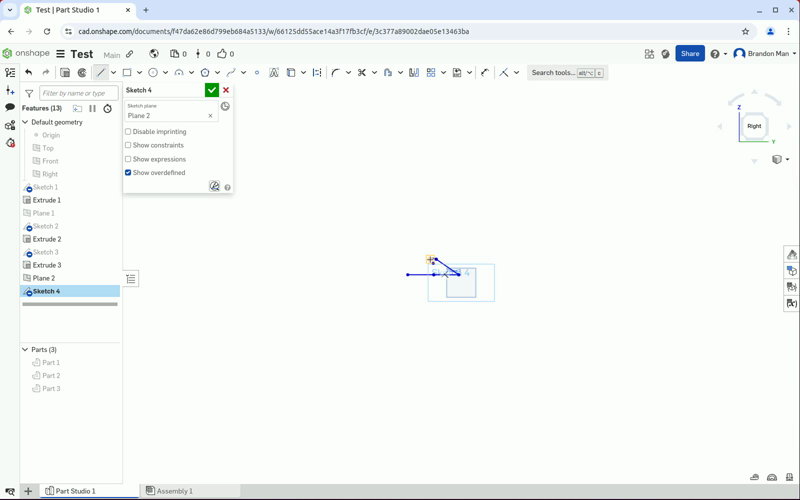
scroll(6)
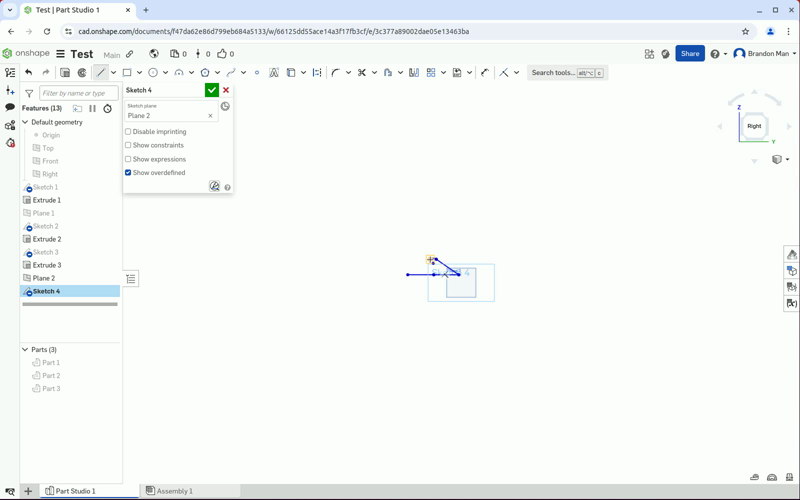
scroll(6)
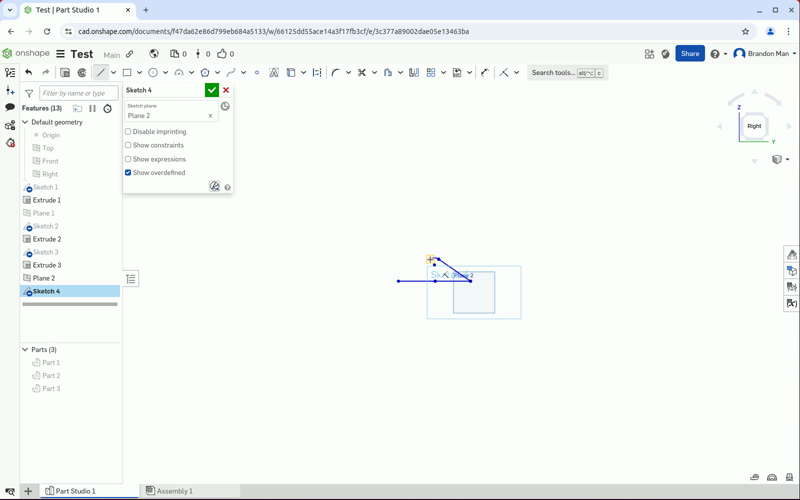
scroll(6)
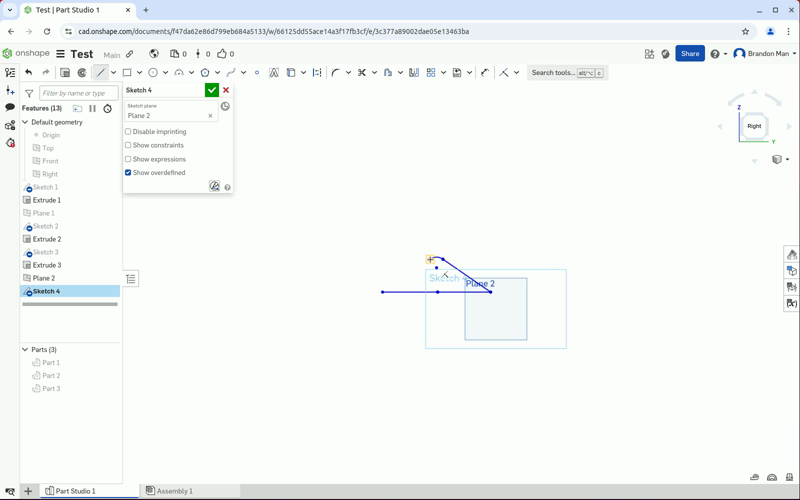
scroll(6)
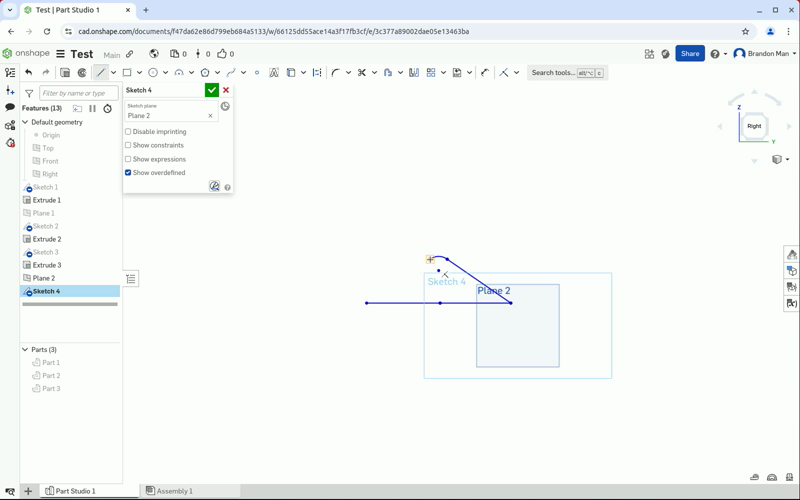
scroll(6)
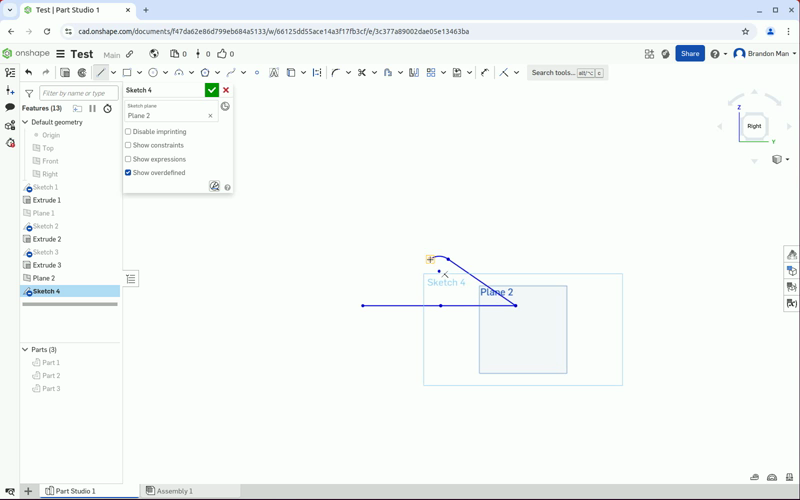
scroll(6)
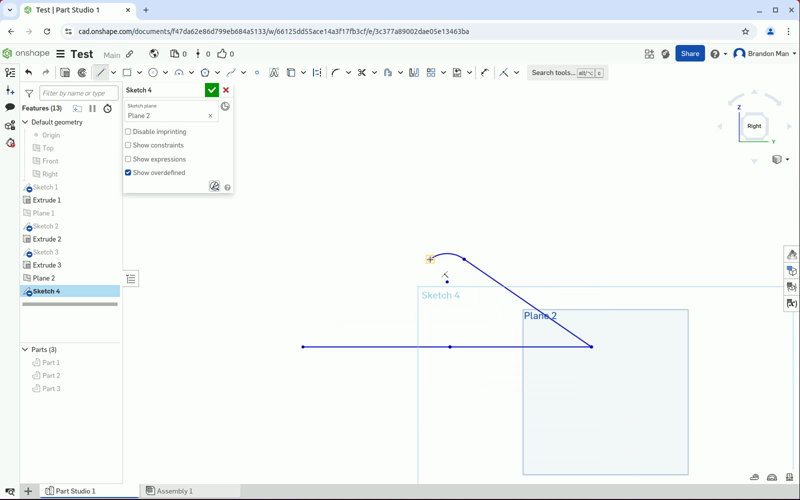
scroll(6)
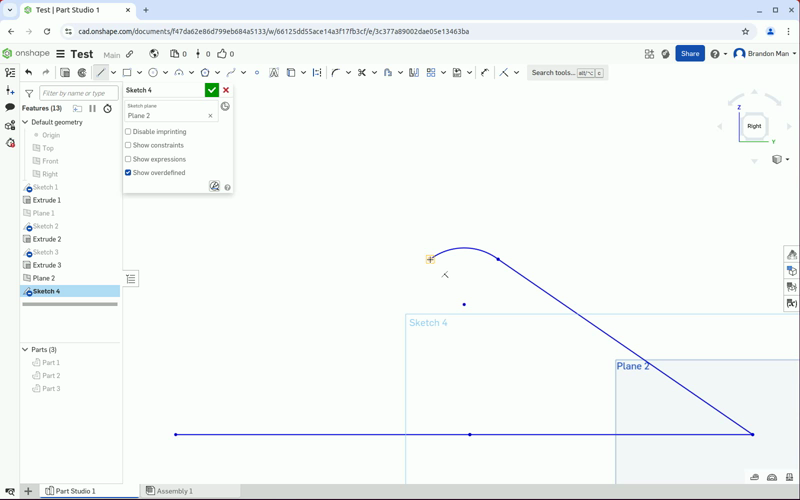
click(430, 259)
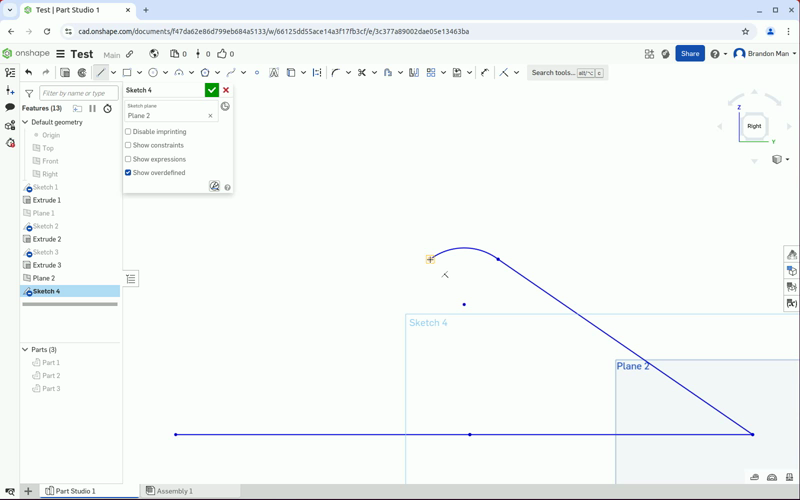
scroll(-6)
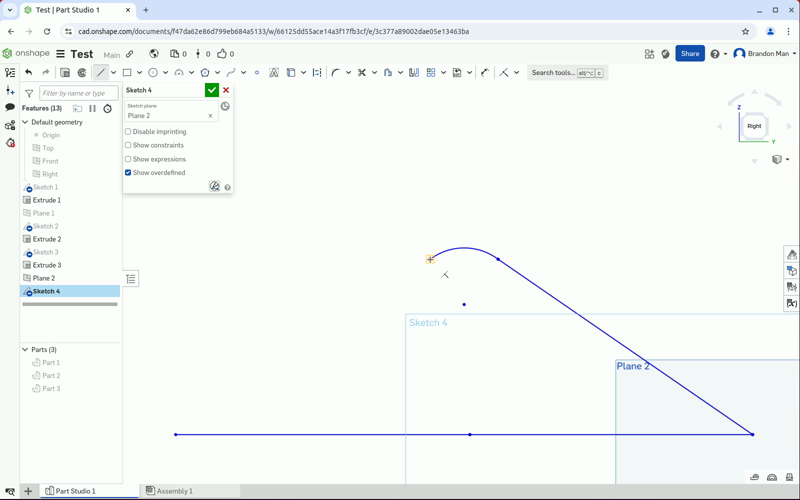
scroll(-6)
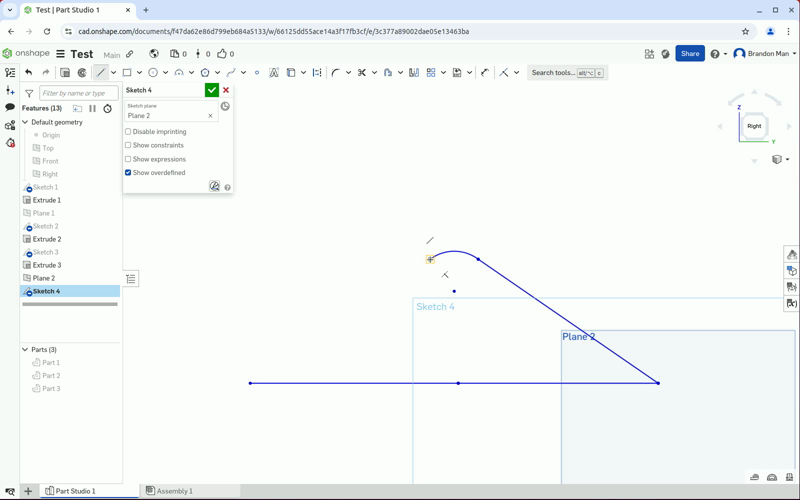
scroll(-6)
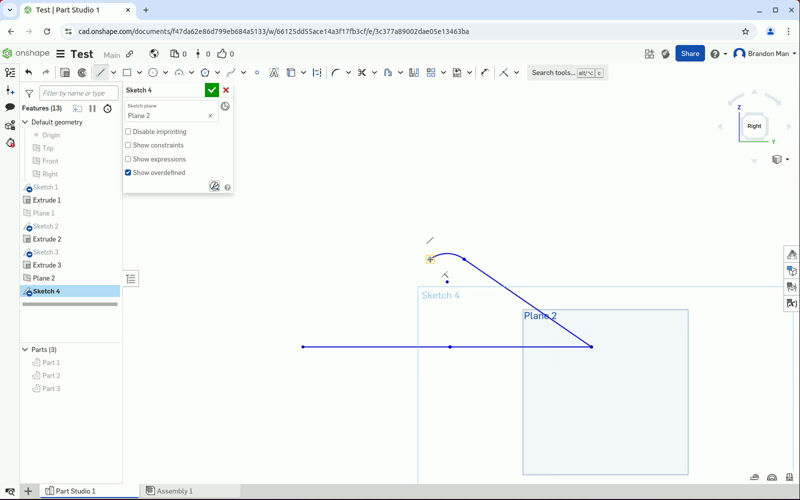
scroll(-6)
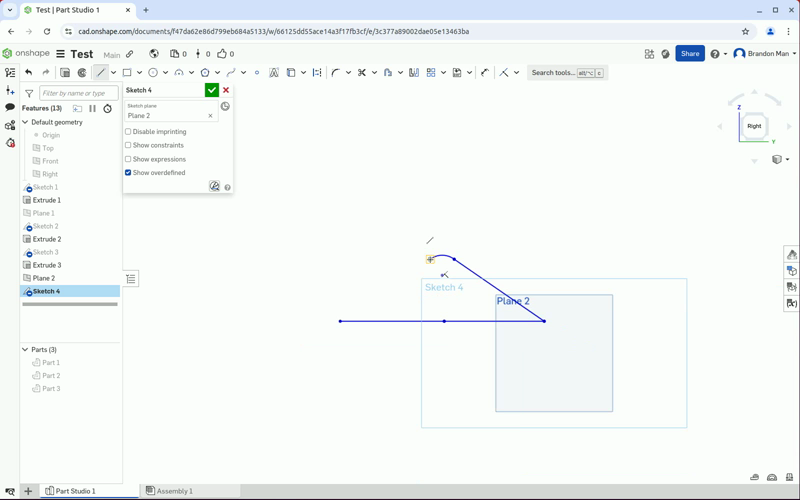
scroll(-6)
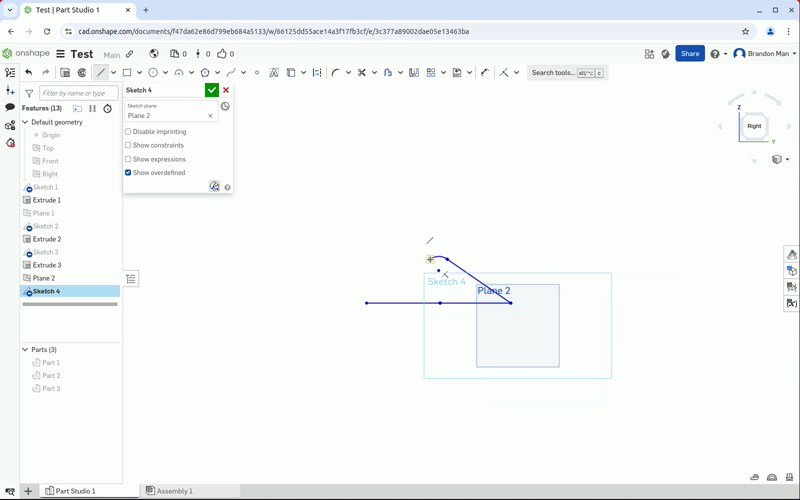
scroll(-6)
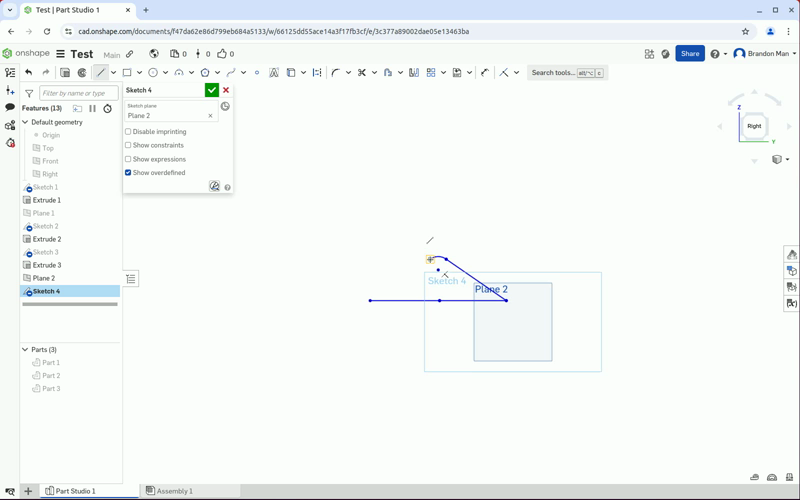
scroll(-6)
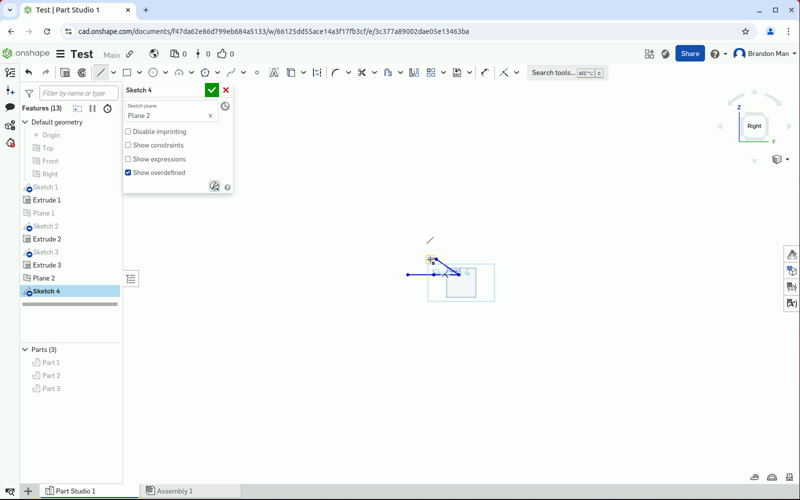
mouse_move(460, 259)
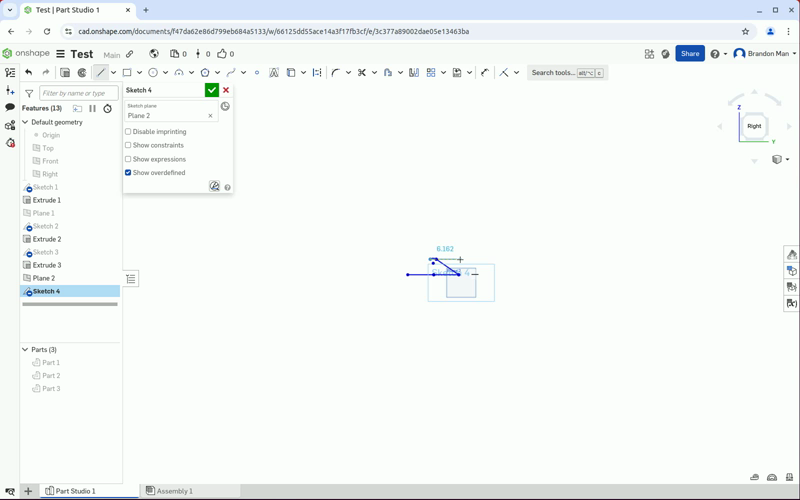
key_down(shift)
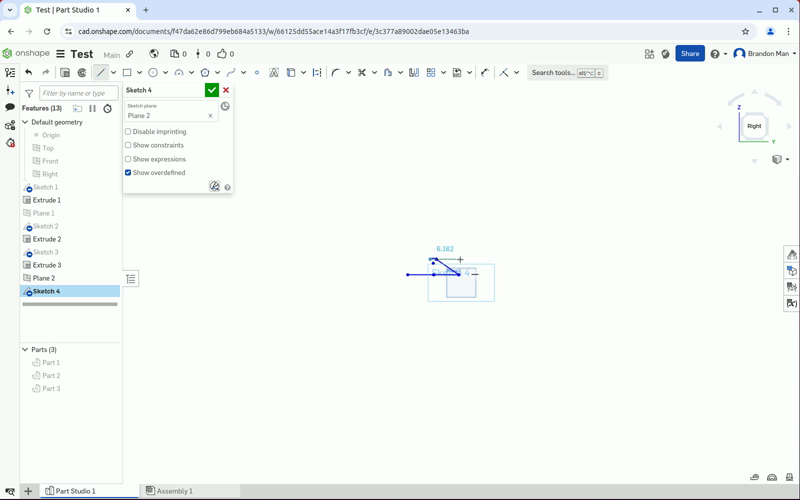
mouse_move(407, 274)
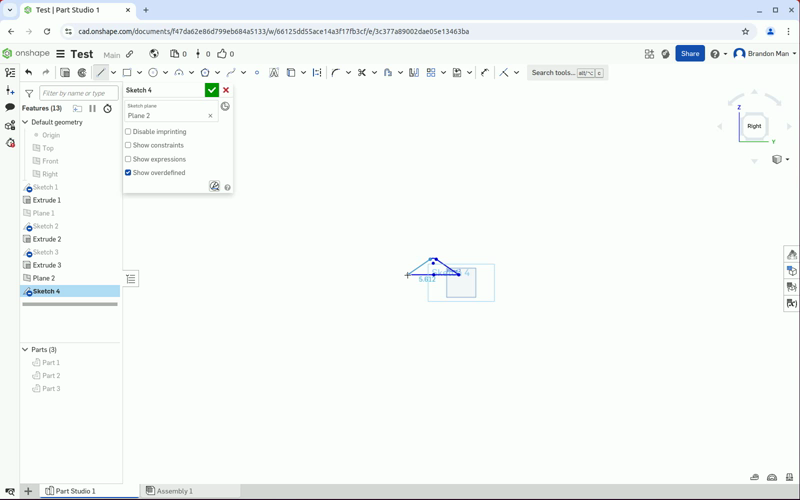
key_up(shift)
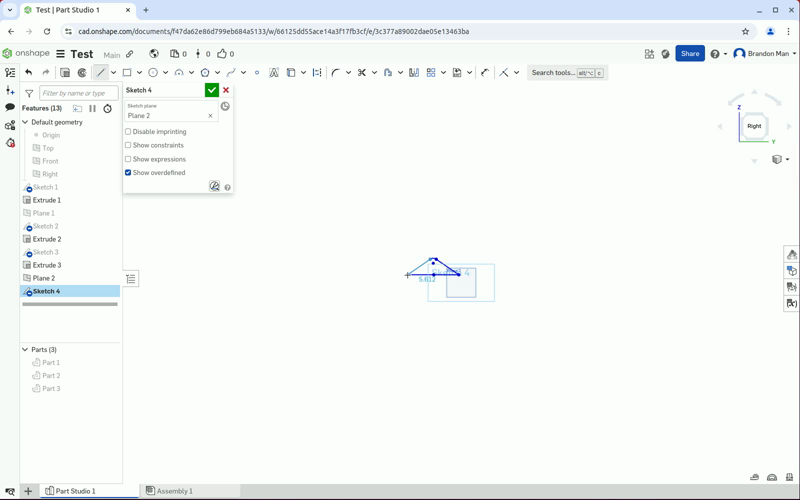
click(407, 274)
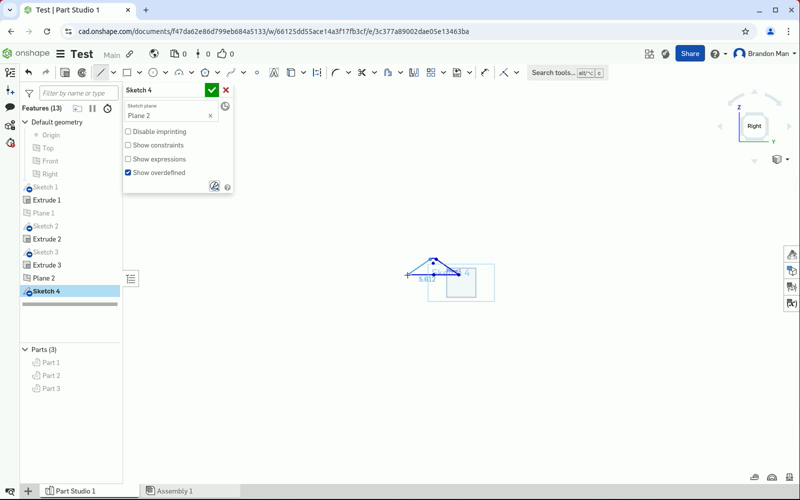
key(esc)
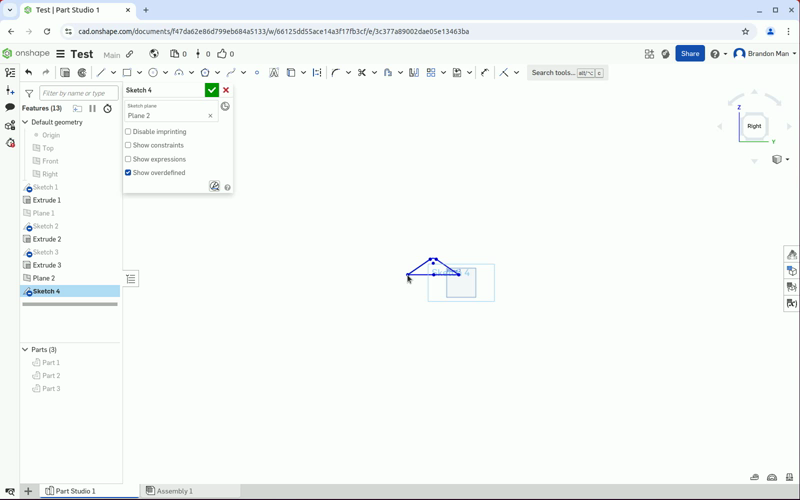
mouse_move(440, 262)
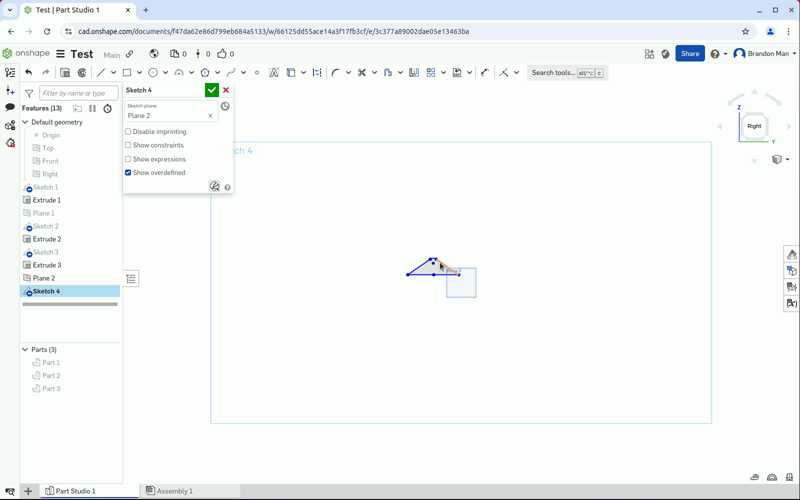
scroll(6)
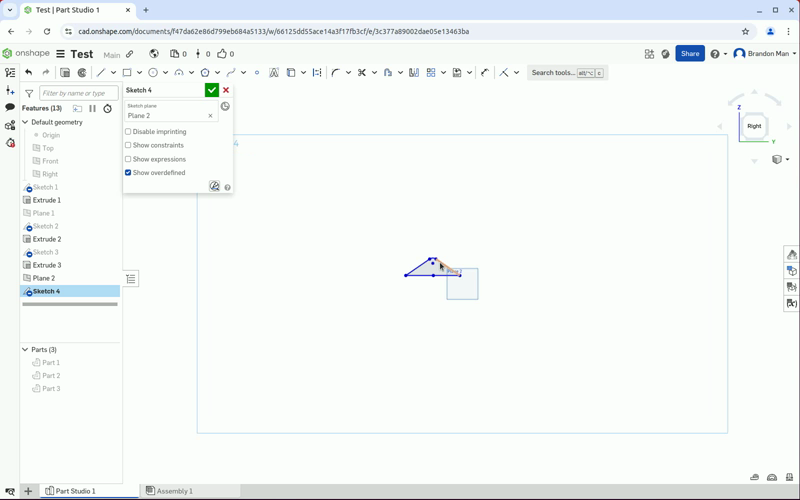
scroll(6)
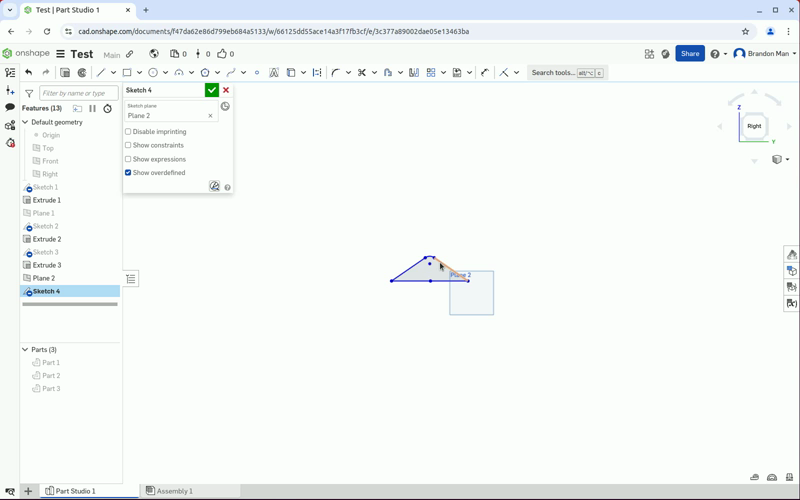
scroll(6)
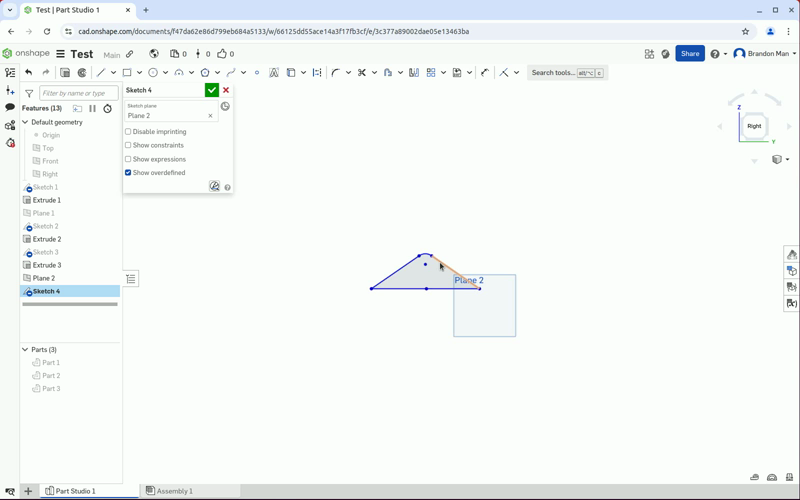
scroll(6)
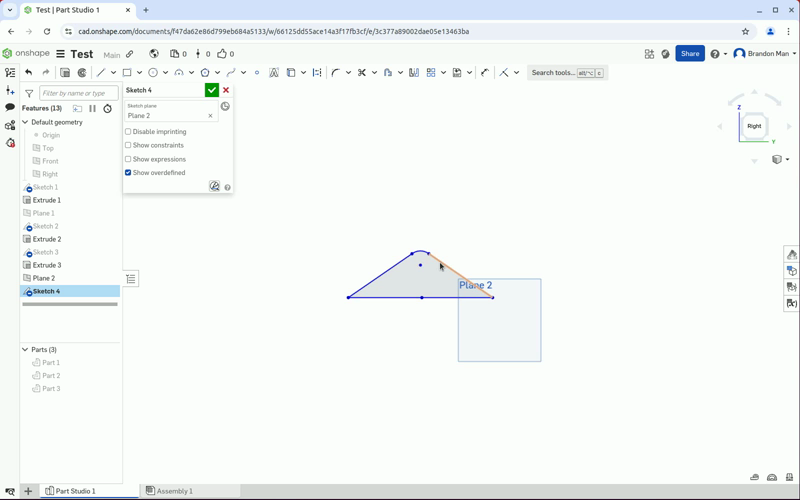
scroll(6)
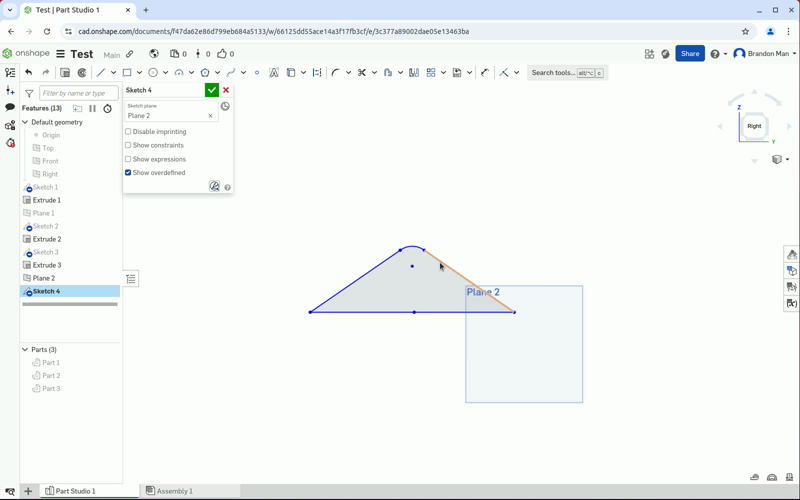
scroll(6)
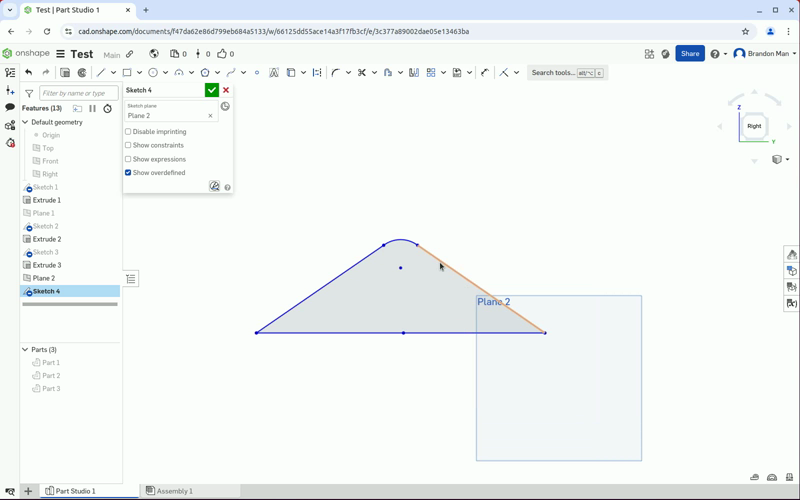
scroll(6)
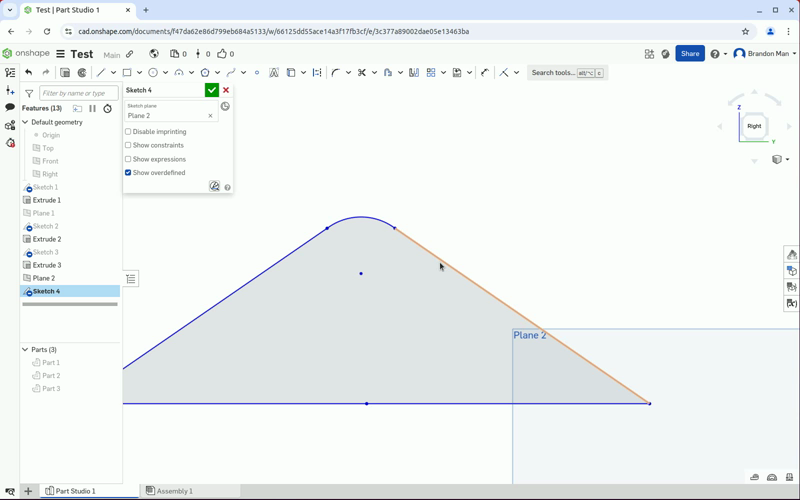
click(440, 262)
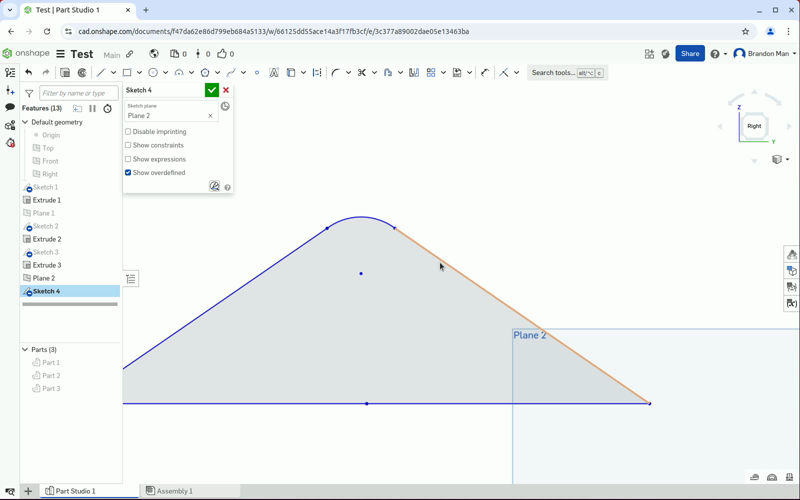
scroll(-6)
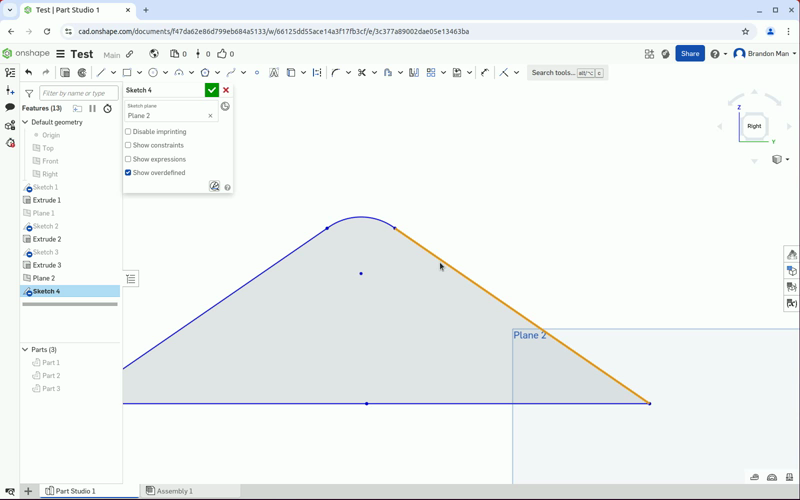
scroll(-6)
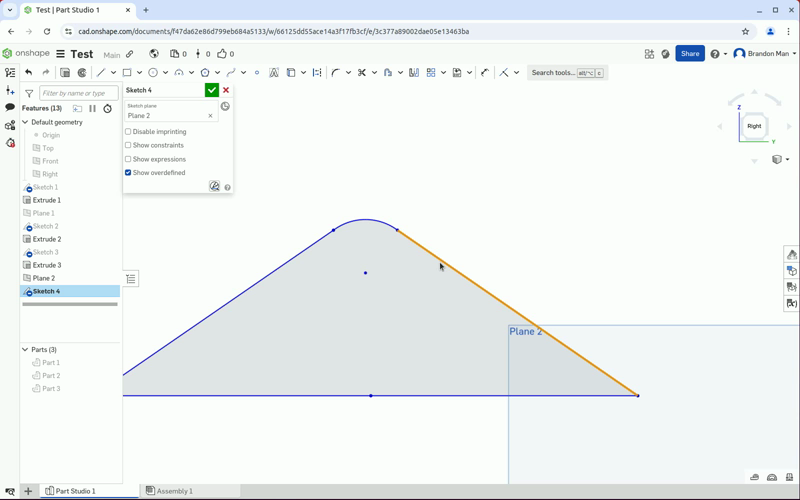
scroll(-6)
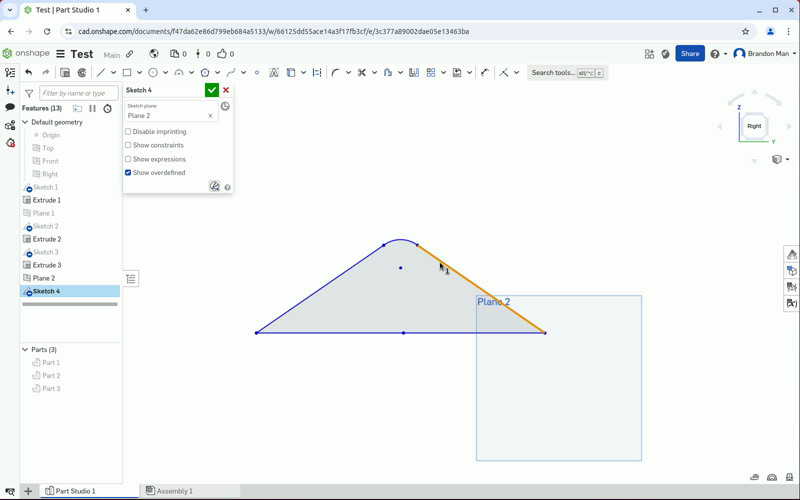
scroll(-6)
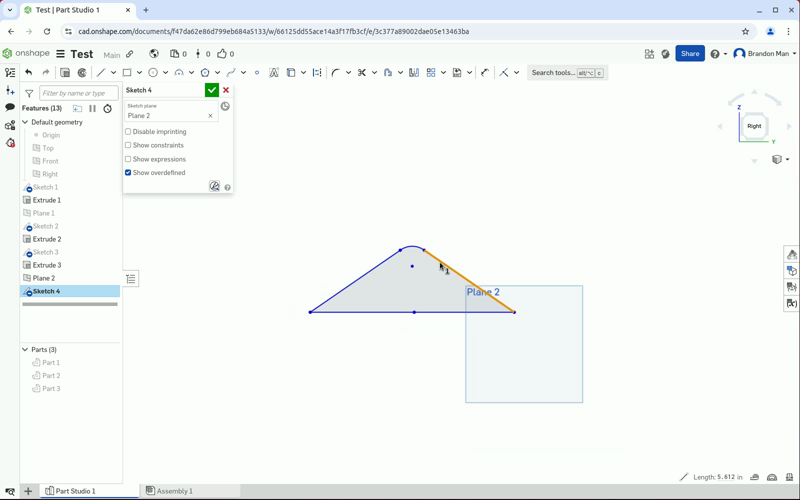
scroll(-6)
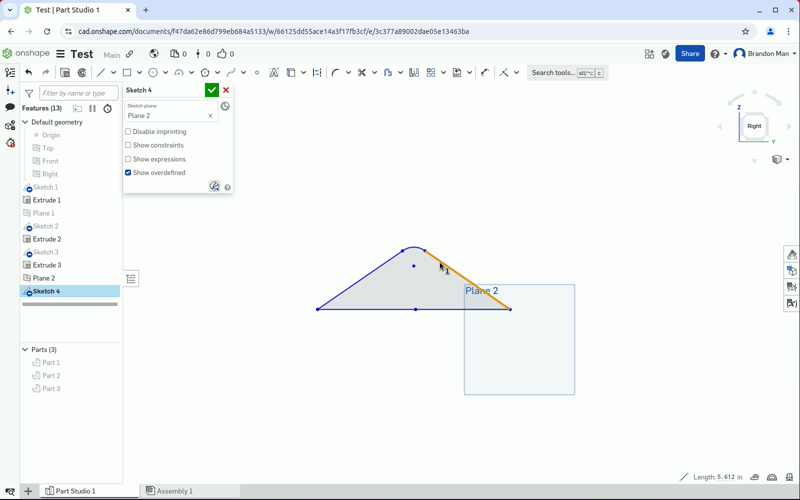
scroll(-6)
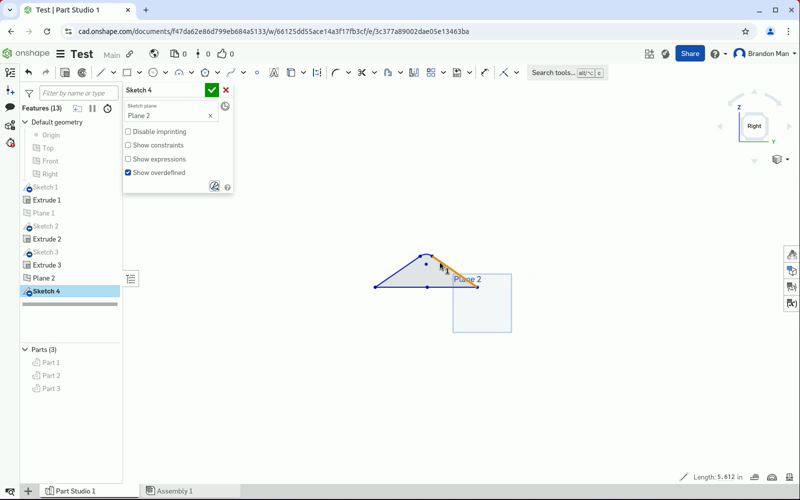
scroll(-6)
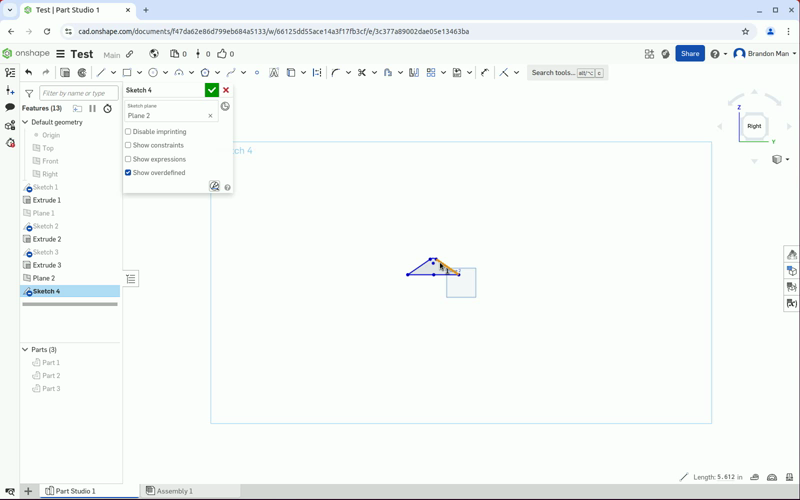
mouse_move(73, 352)
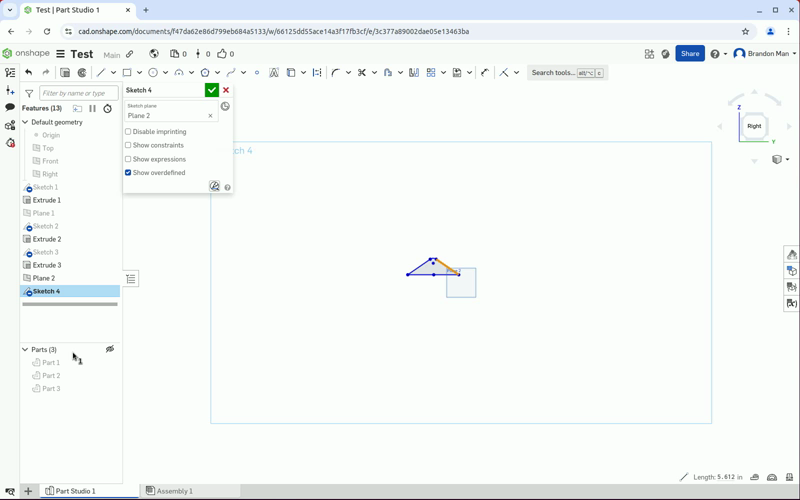
key(shift+y)
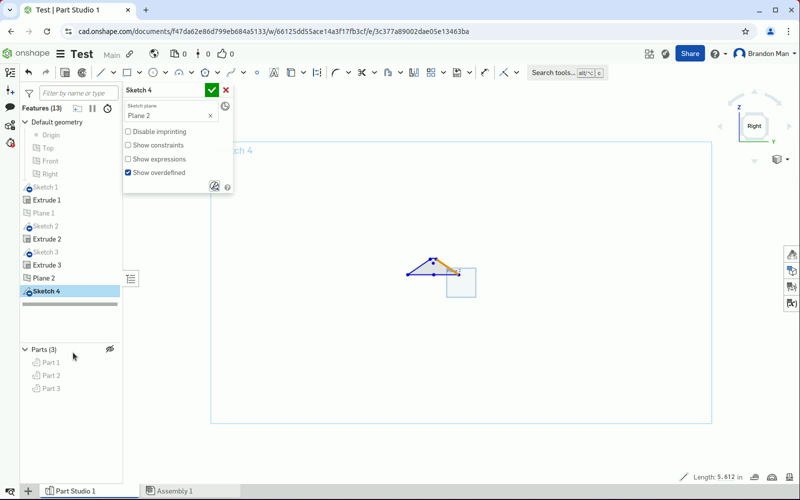
key(shift+e)
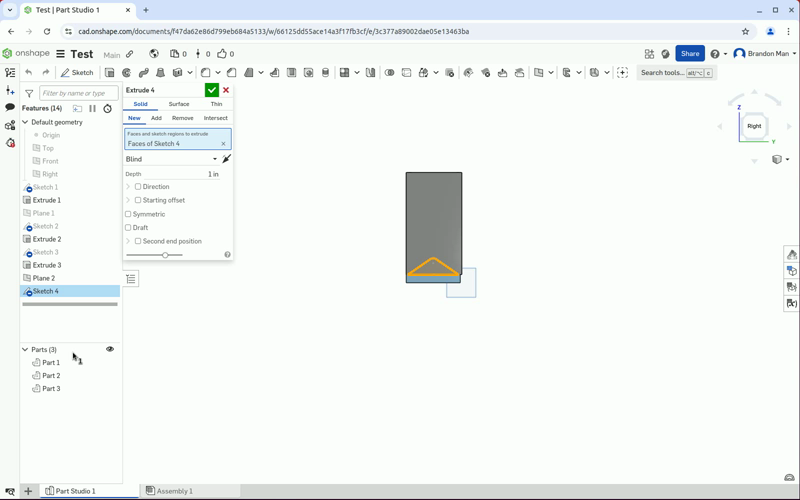
mouse_move(143, 106)
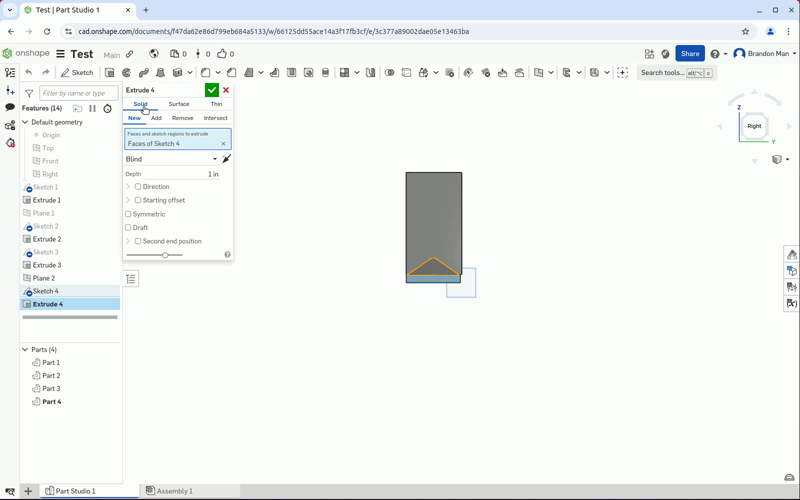
click(143, 106)
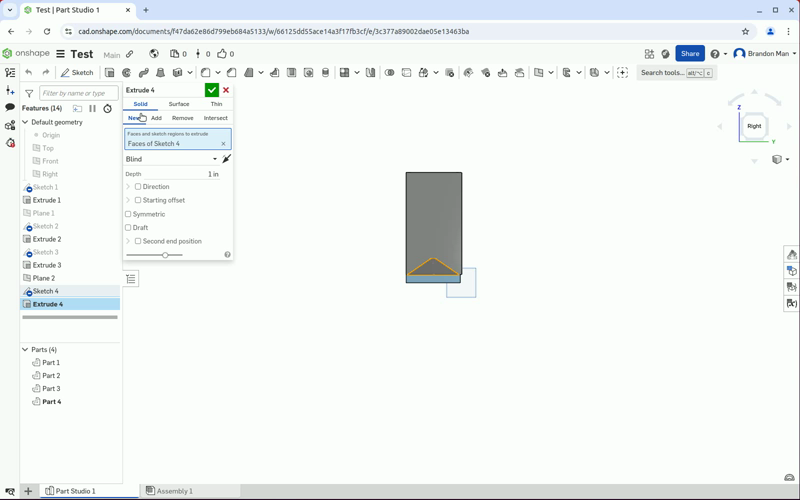
mouse_move(137, 120)
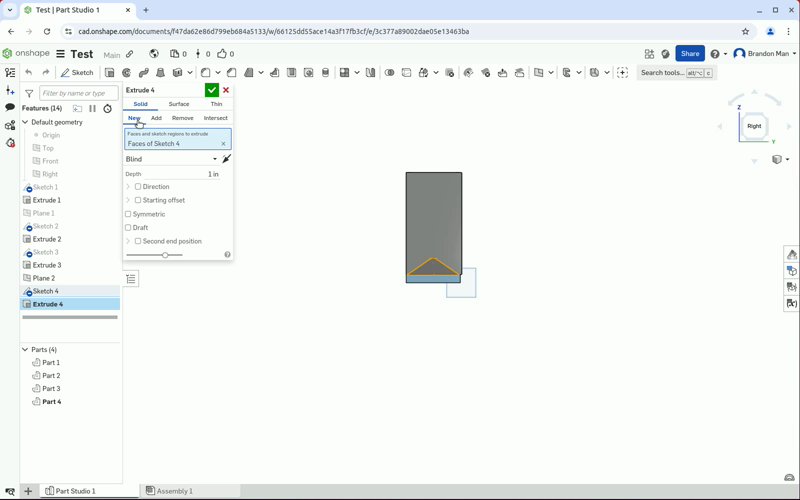
click(137, 120)
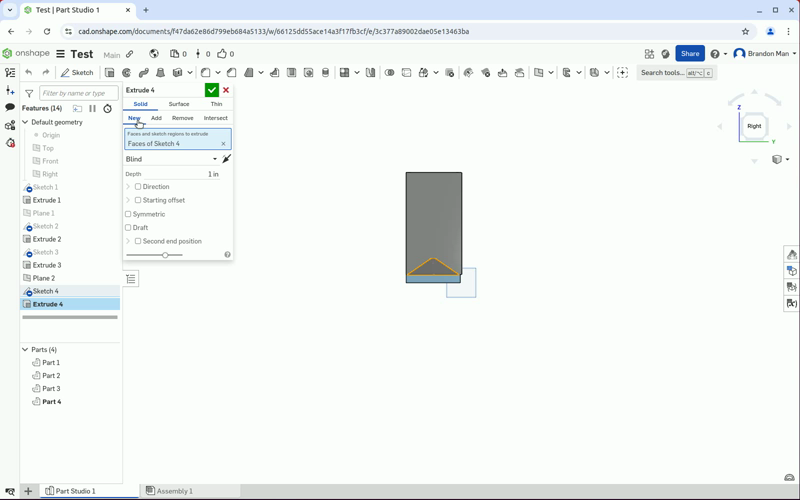
key(tab, 4)
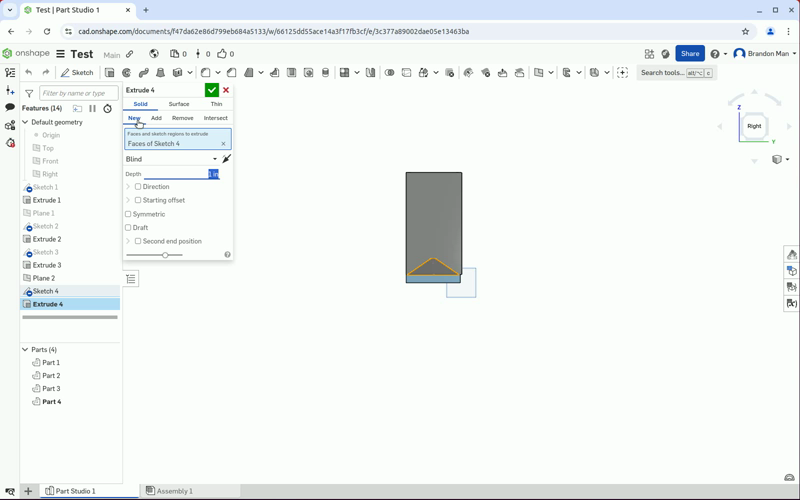
text(1.444)
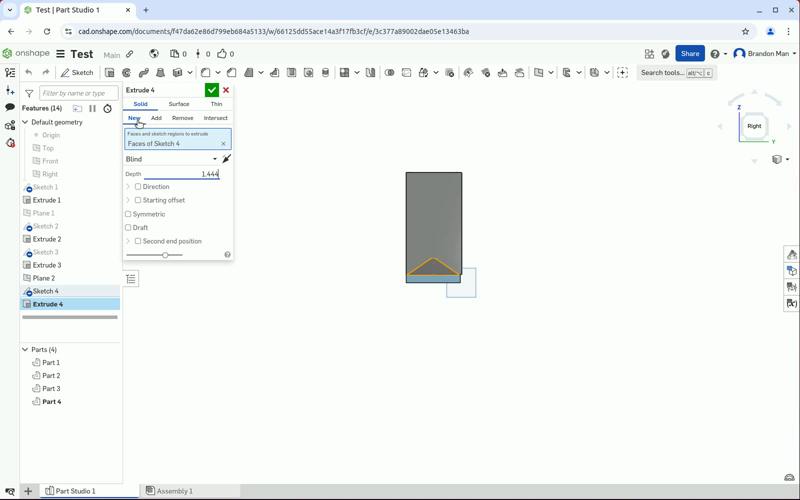
key(enter)
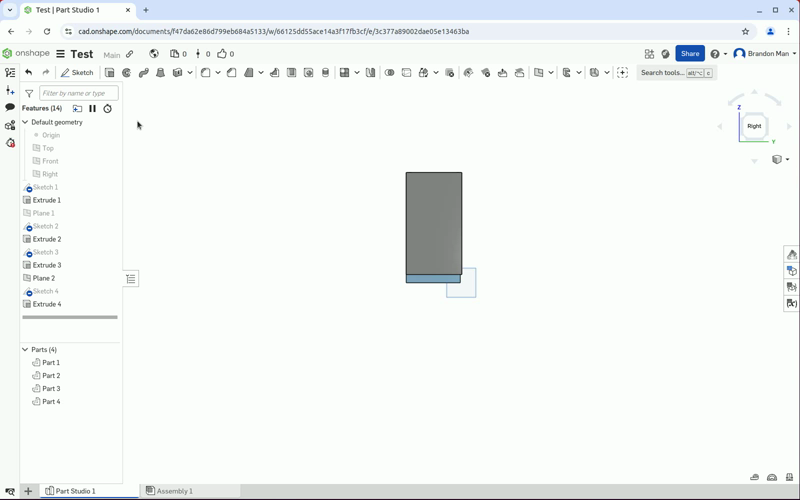
key(shift+h)
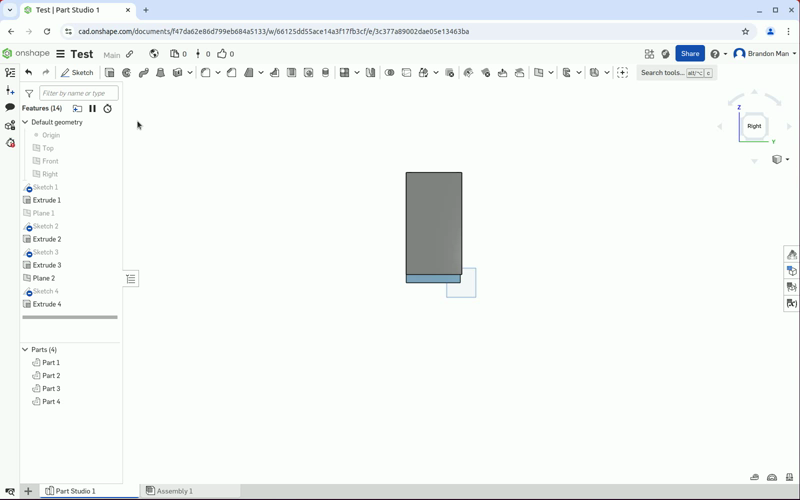
key(shift+h)
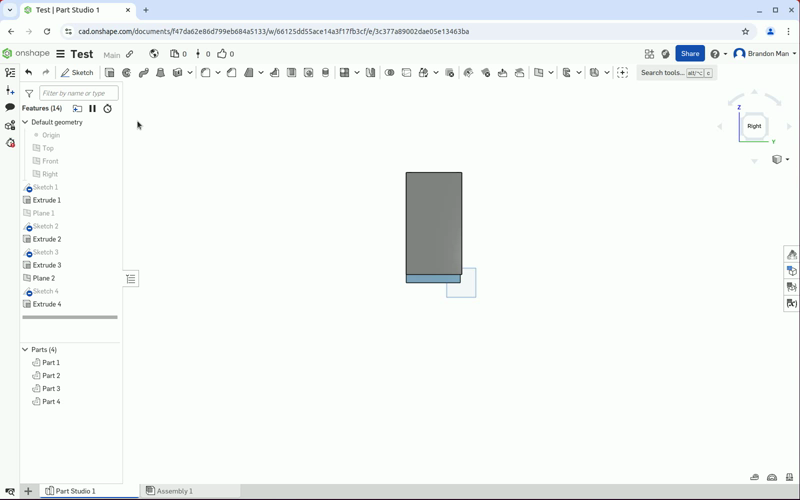
mouse_move(73, 189)
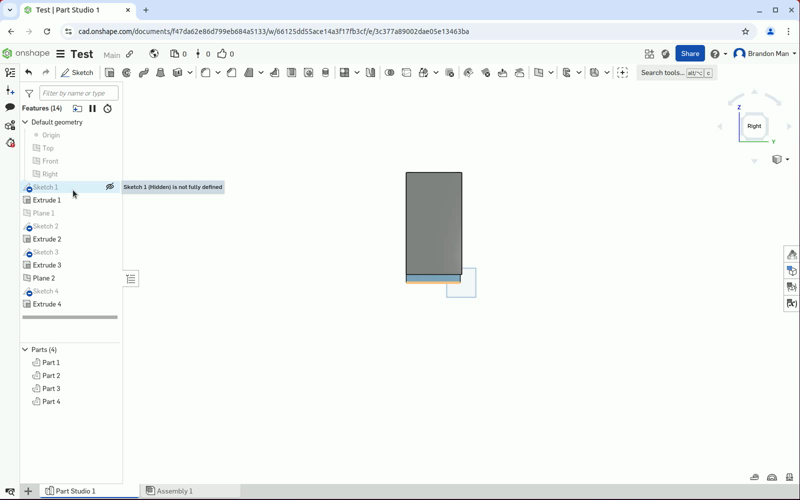
click(73, 189)
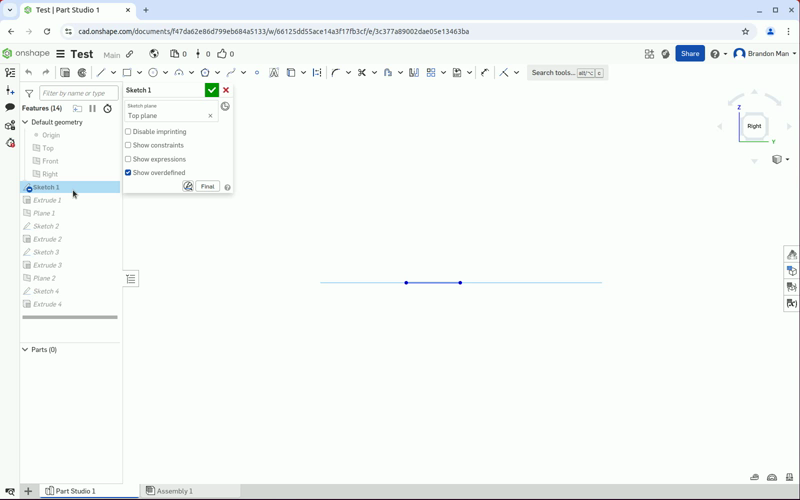
mouse_move(229, 92)
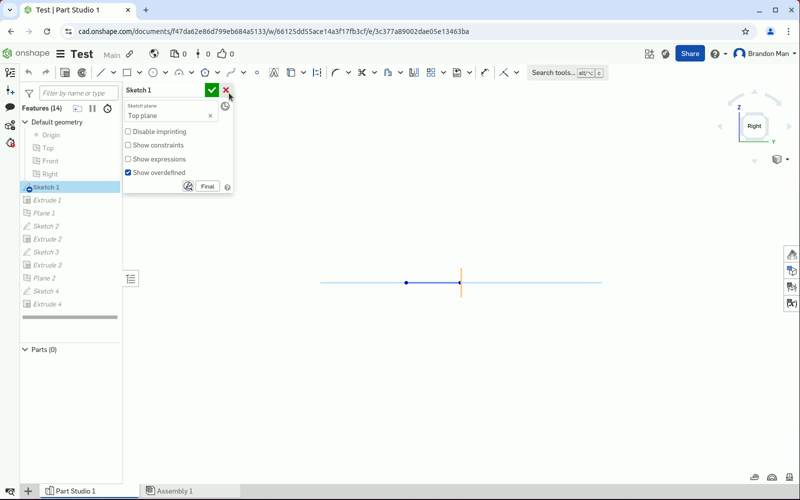
click(229, 92)
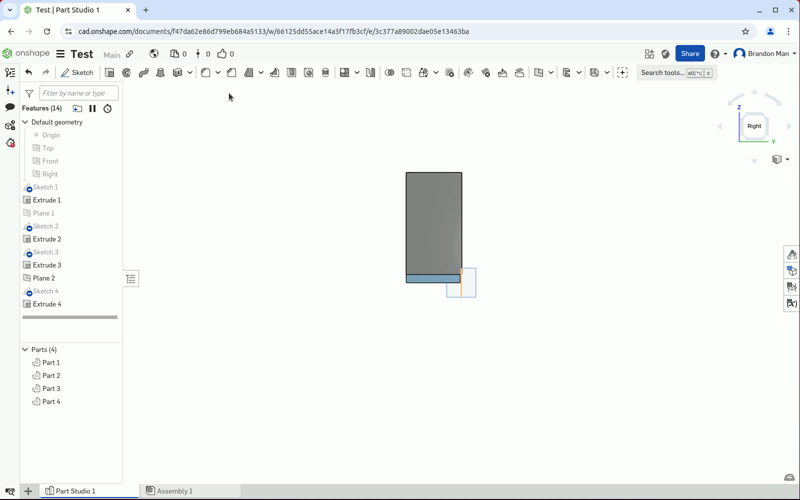
mouse_move(541, 75)
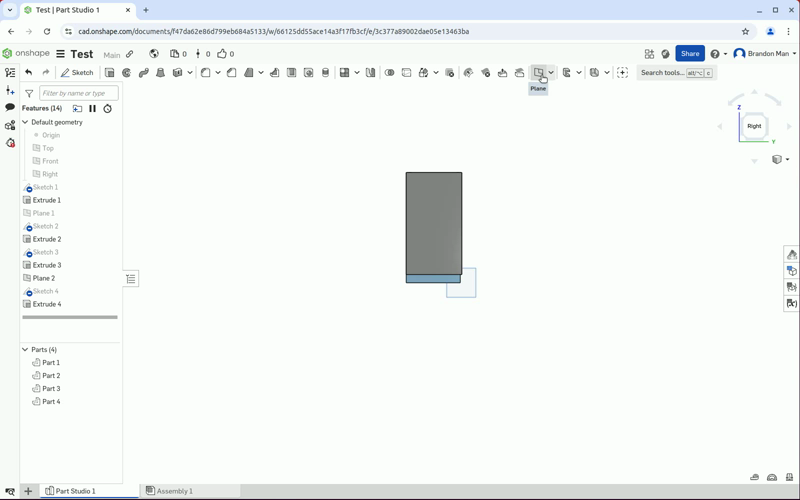
click(541, 75)
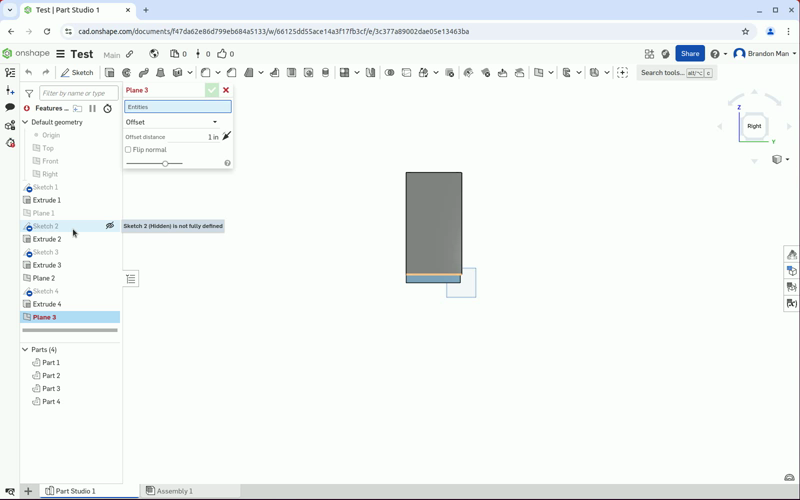
scroll(3)
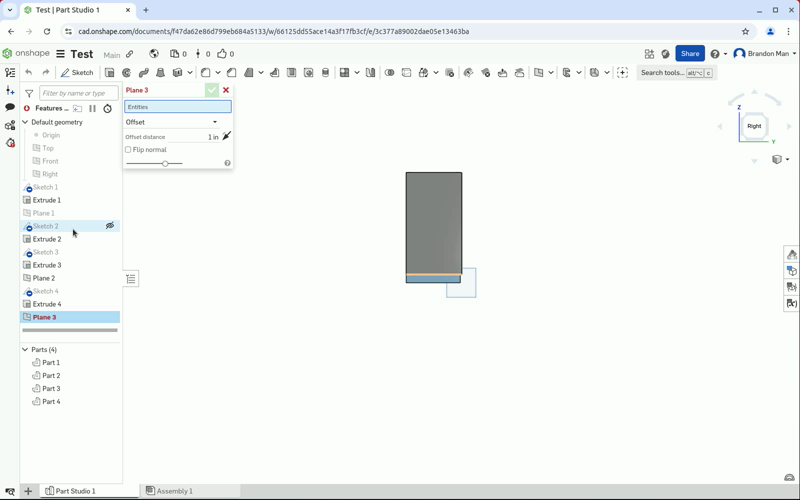
mouse_move(73, 176)
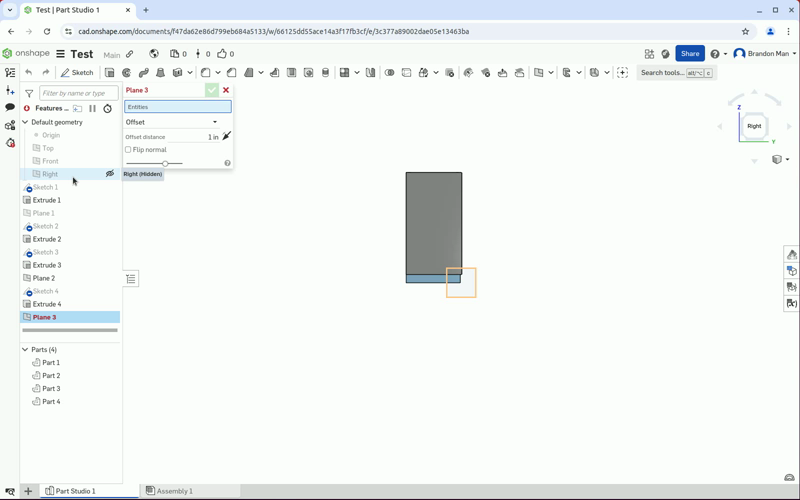
click(73, 176)
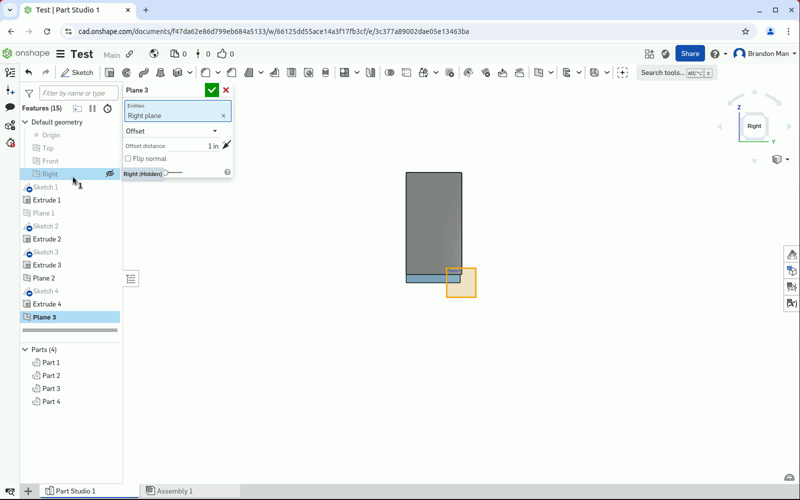
key(tab, 2)
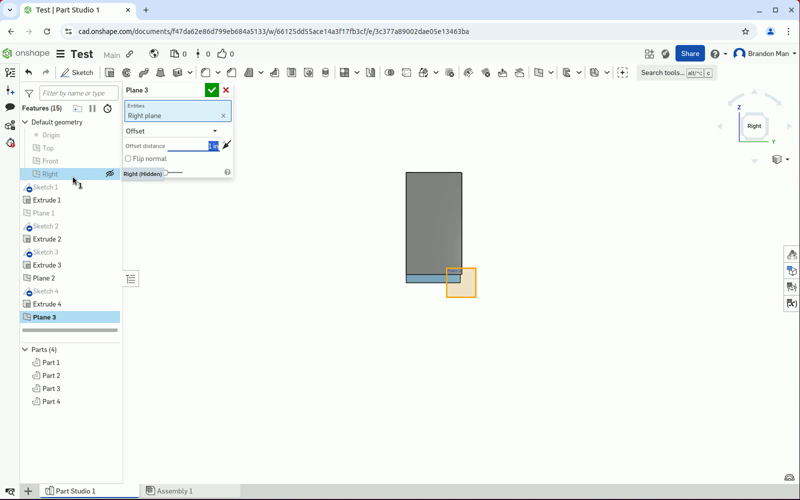
text(0.493)
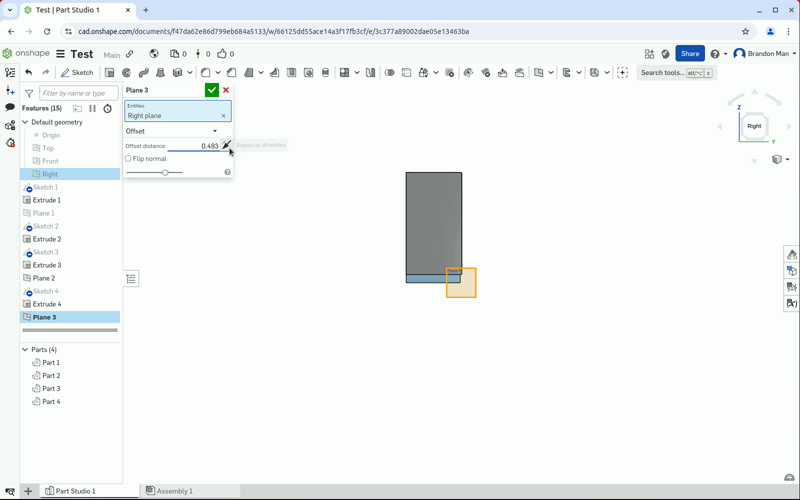
mouse_move(229, 147)
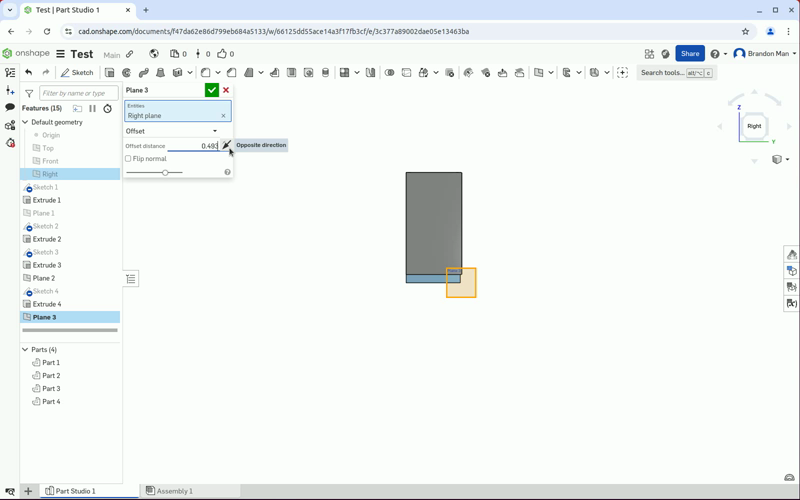
click(229, 147)
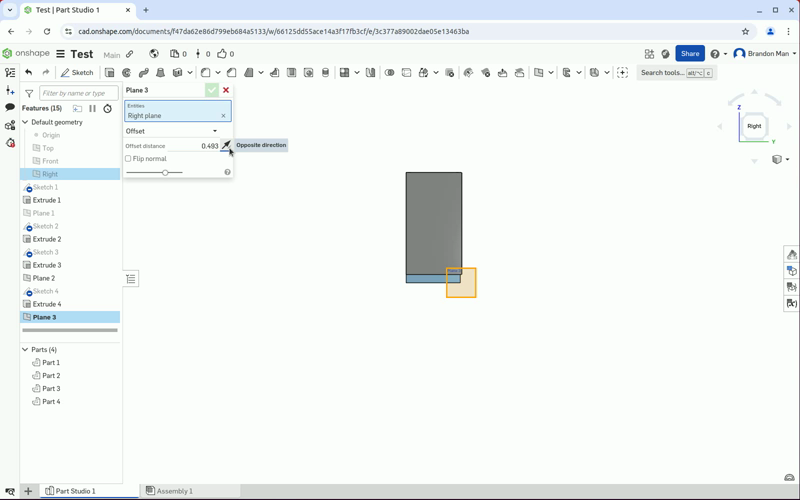
key(enter, 2)
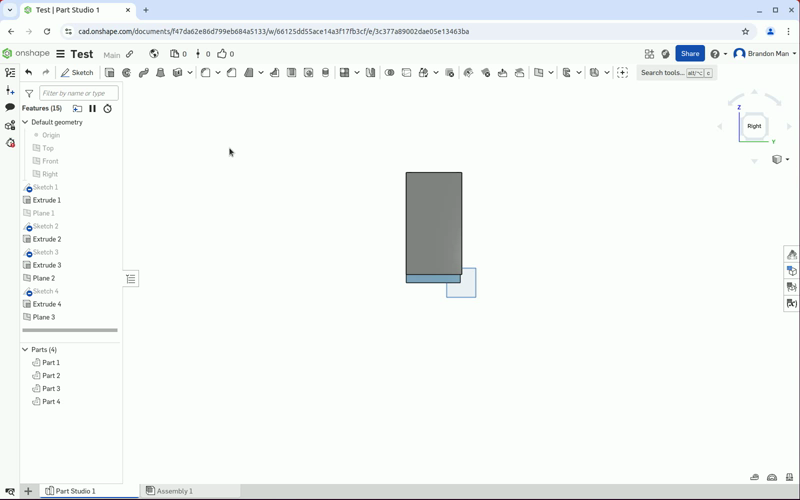
key(shift+s)
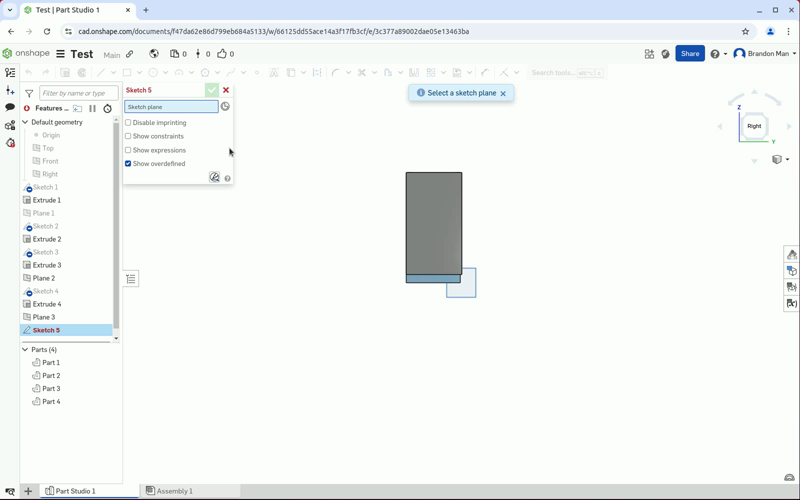
mouse_move(69, 319)
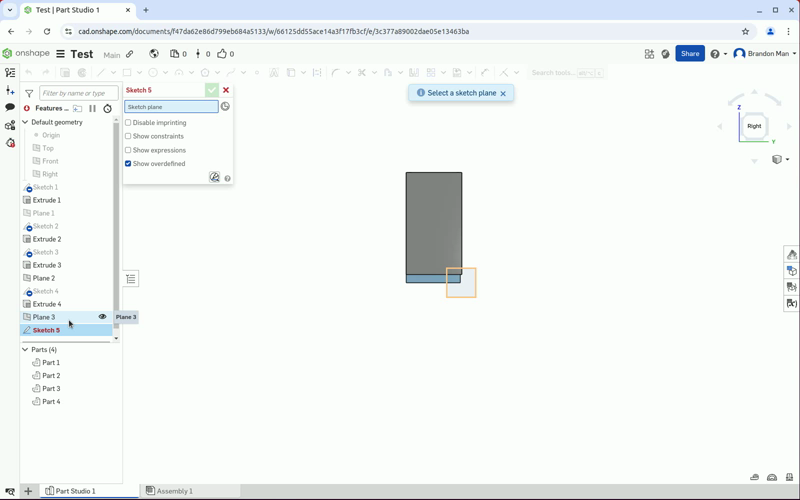
click(69, 319)
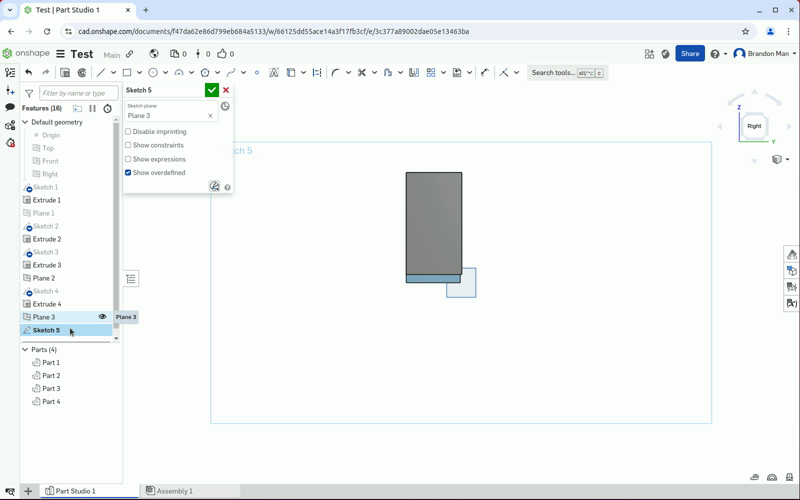
mouse_move(73, 352)
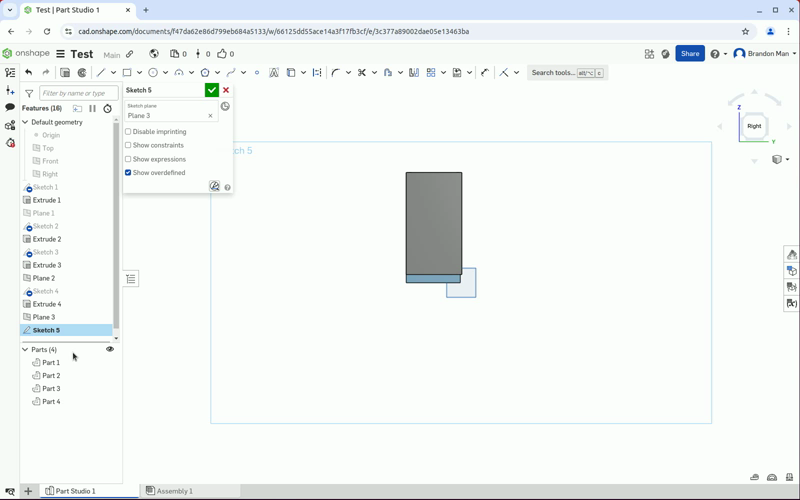
key(y)
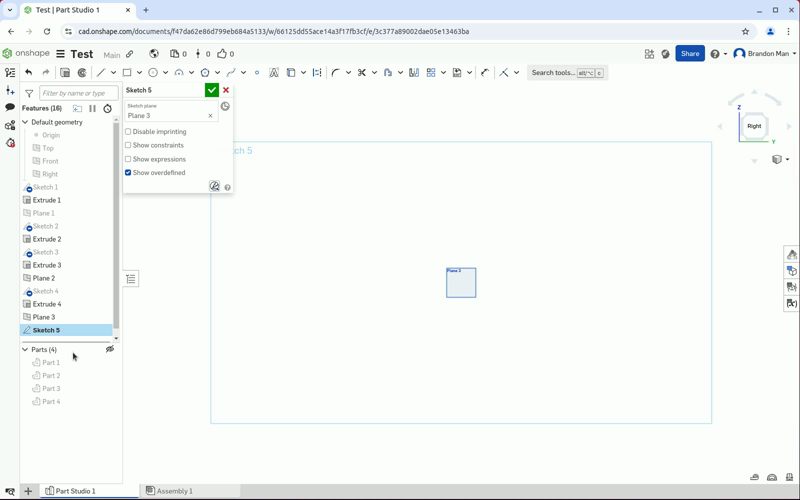
key(l)
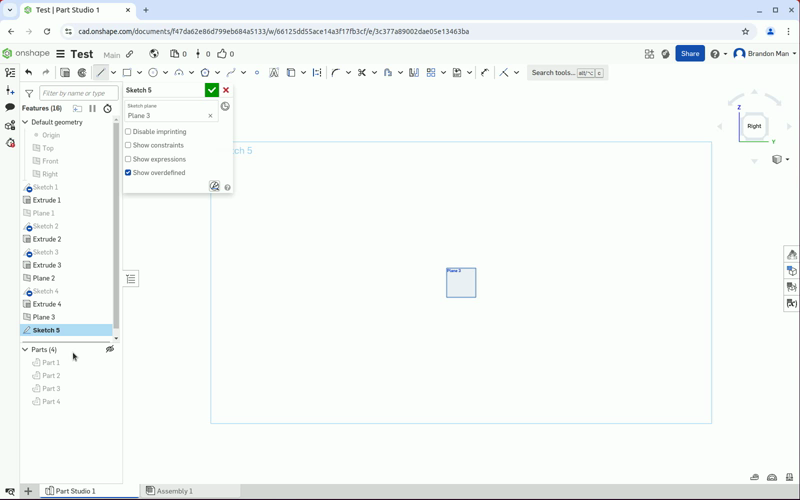
key_down(shift)
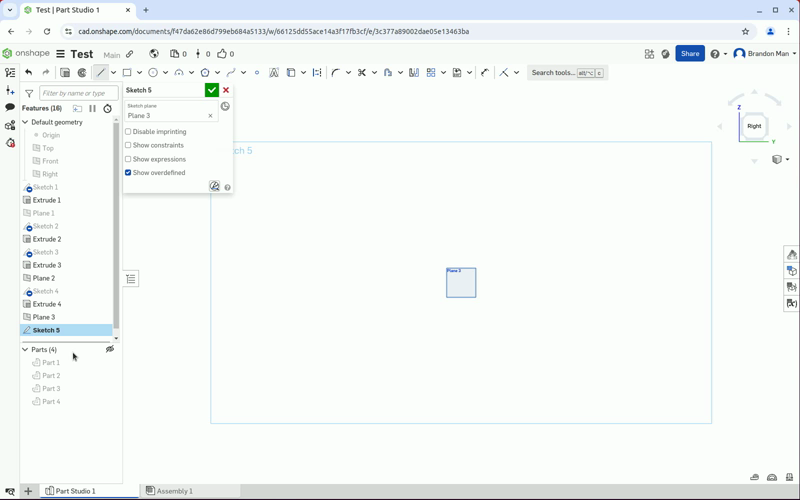
mouse_move(407, 274)
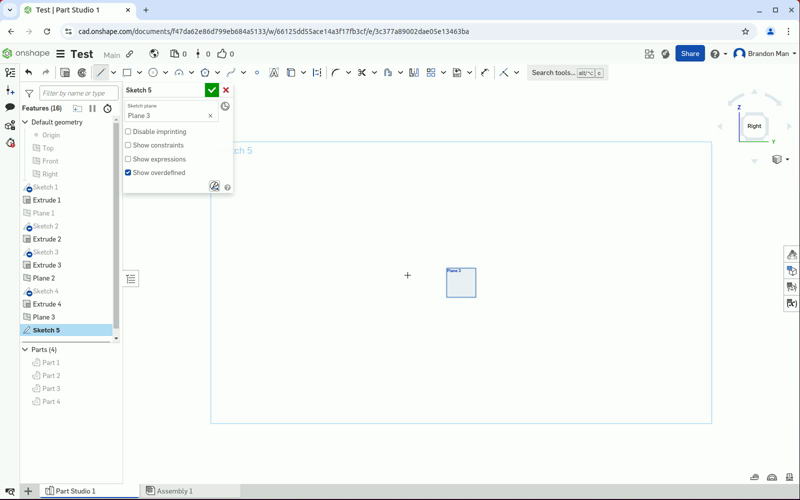
click(407, 274)
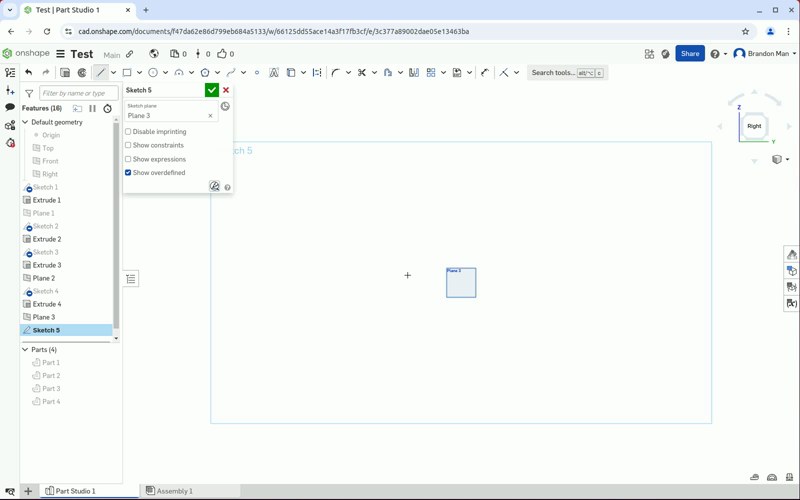
key_up(shift)
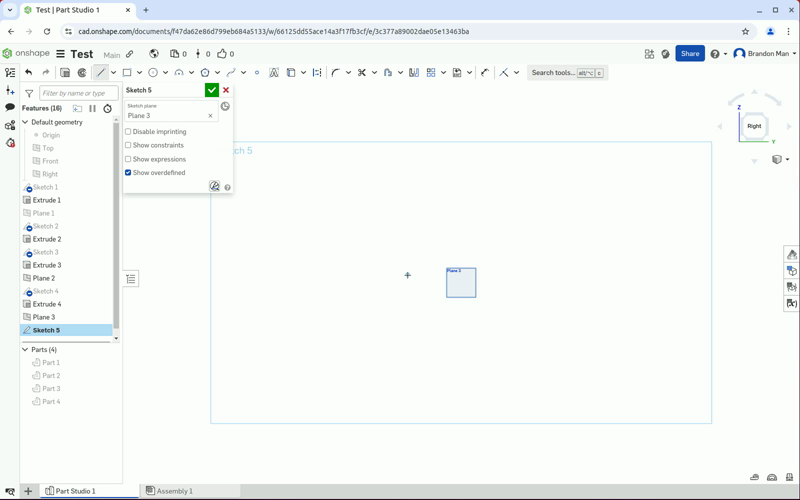
key_down(shift)
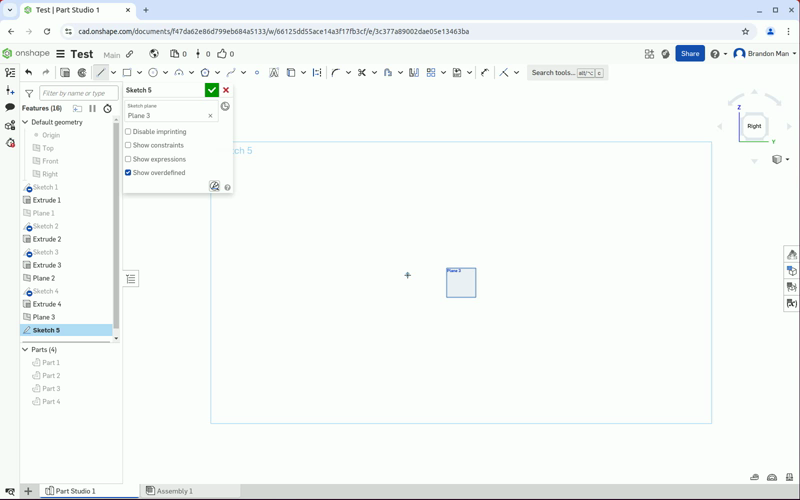
mouse_move(437, 274)
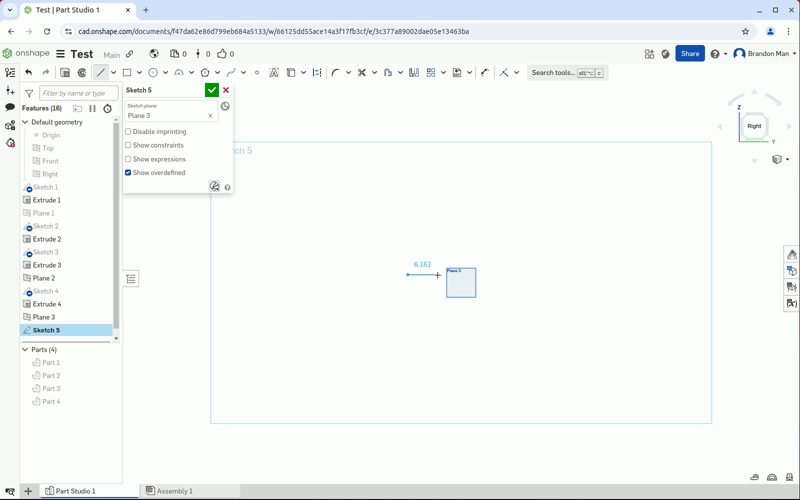
mouse_move(433, 274)
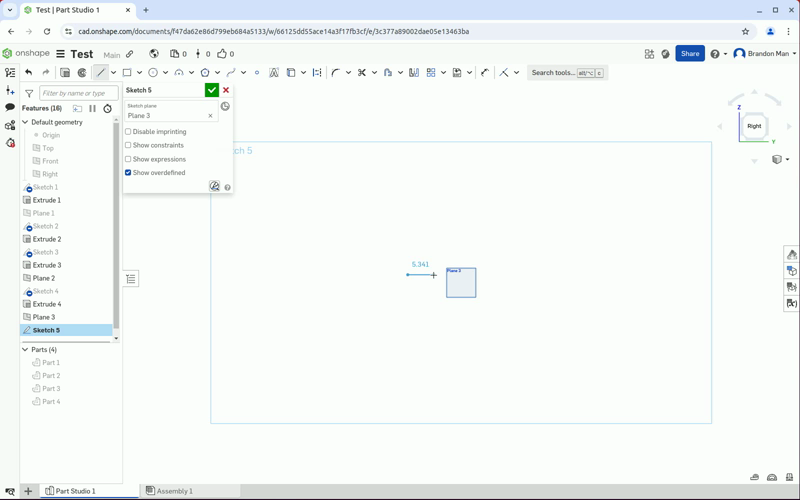
click(433, 274)
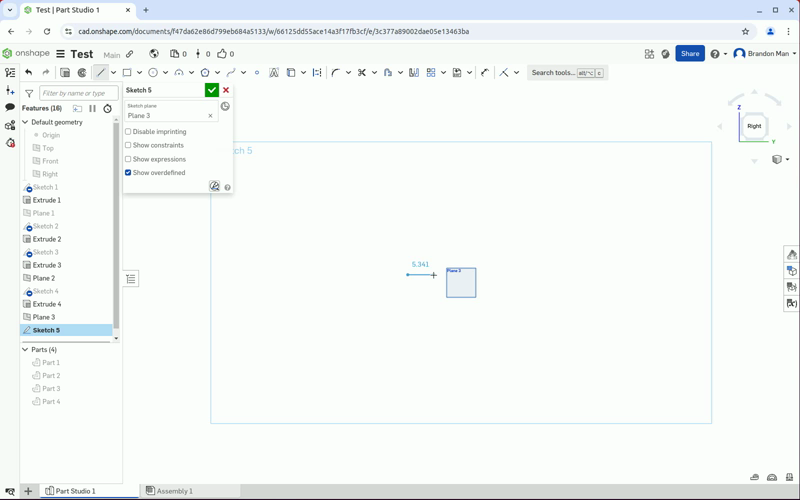
key_up(shift)
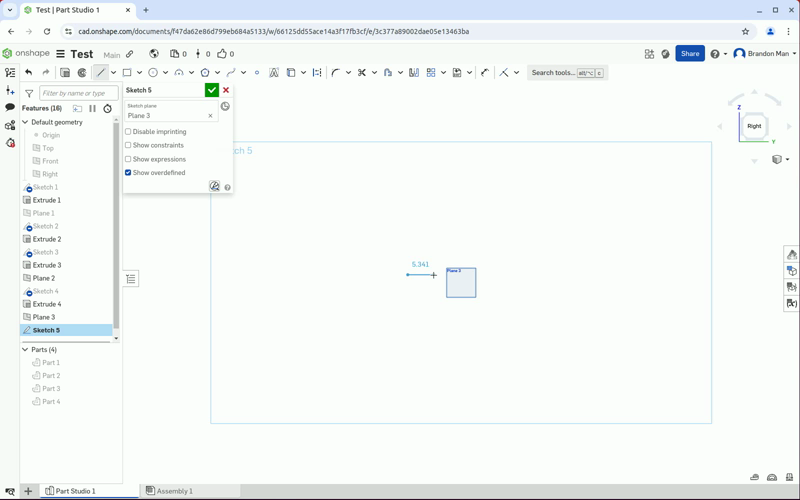
key_down(shift)
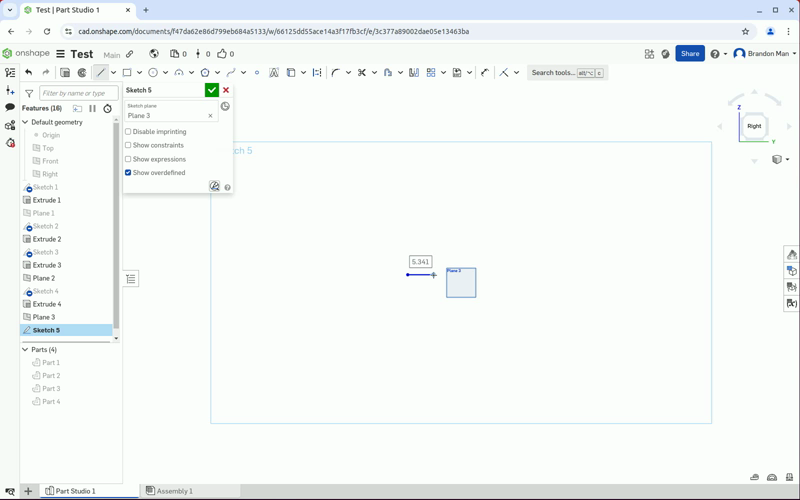
mouse_move(463, 274)
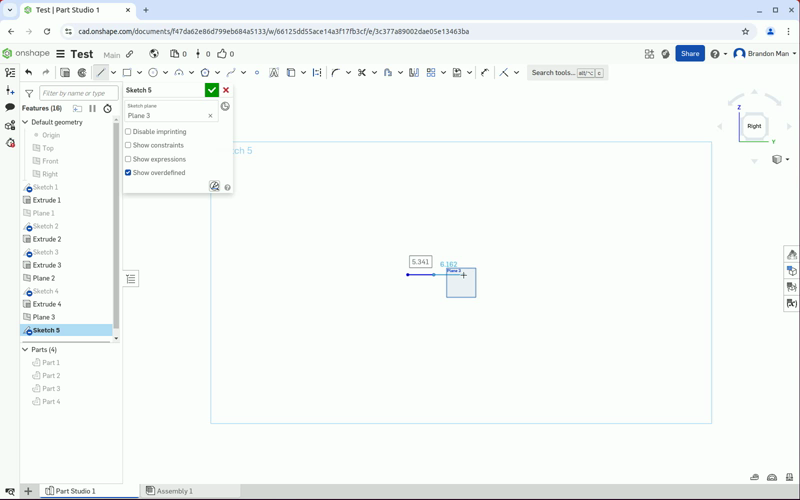
mouse_move(458, 274)
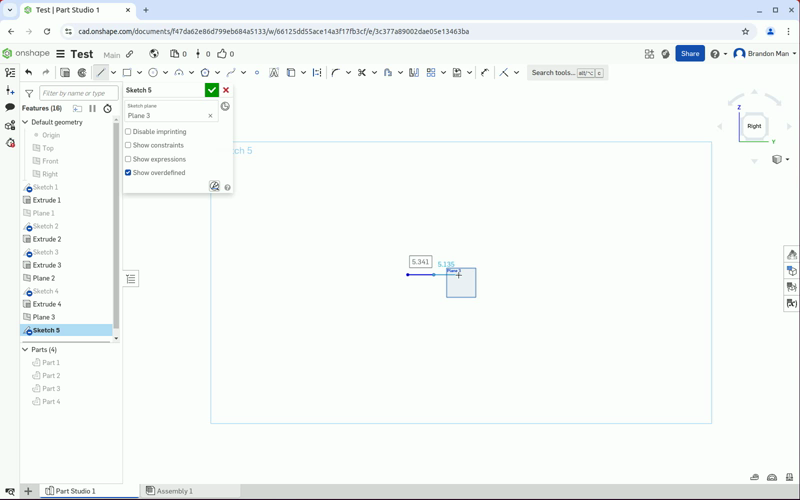
click(458, 274)
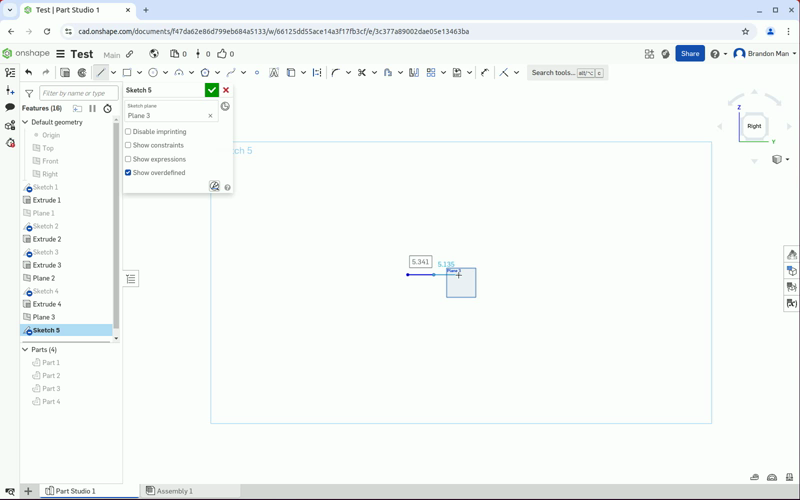
key_up(shift)
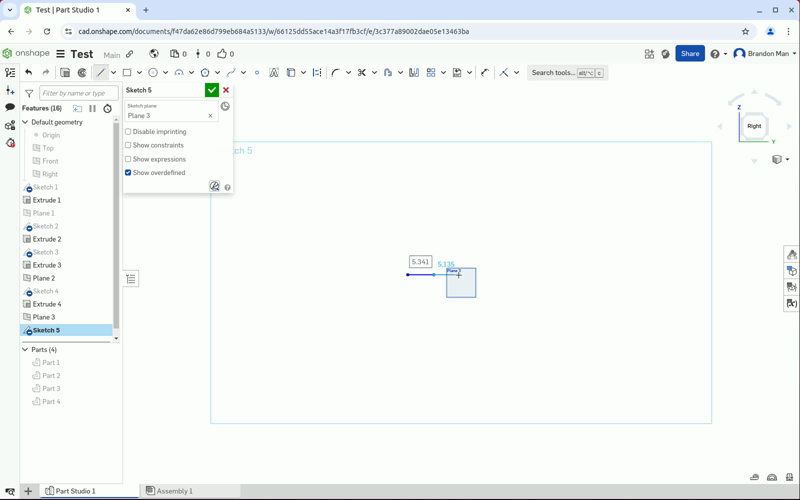
key_down(shift)
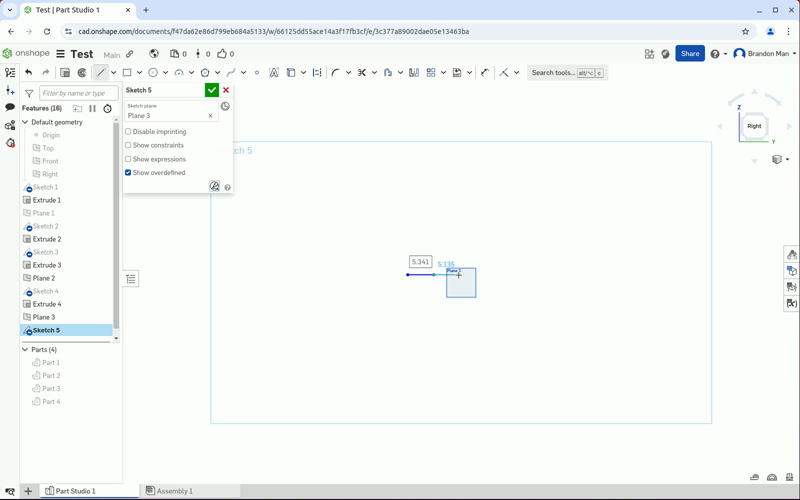
mouse_move(489, 274)
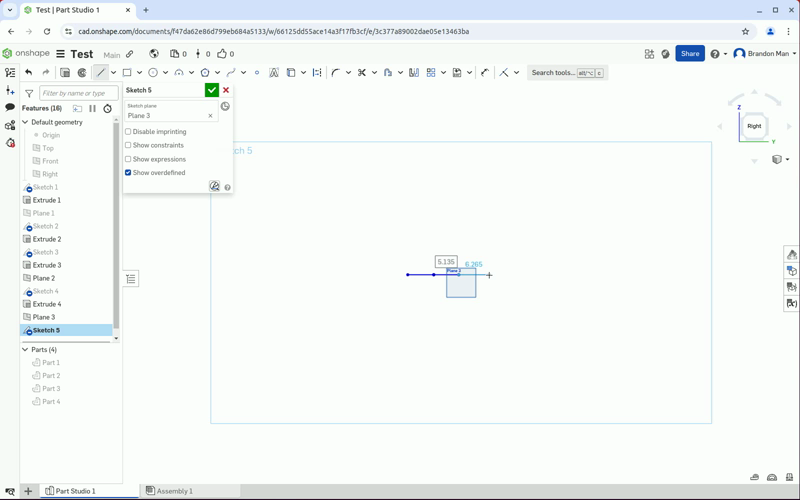
mouse_move(436, 259)
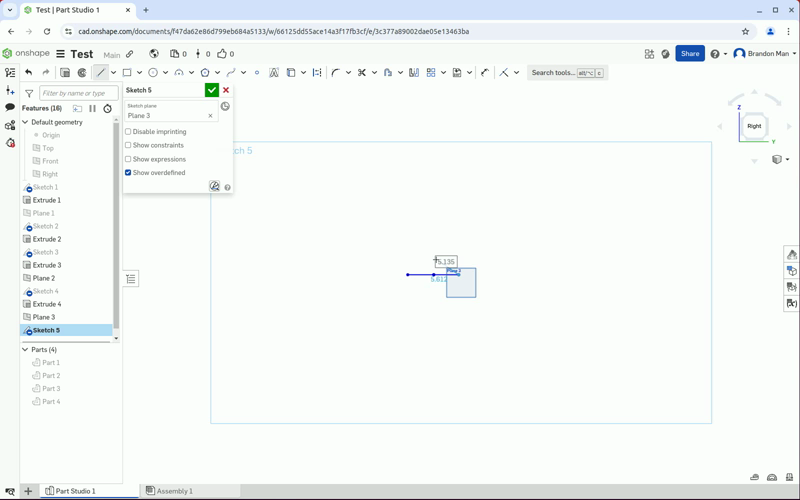
click(436, 259)
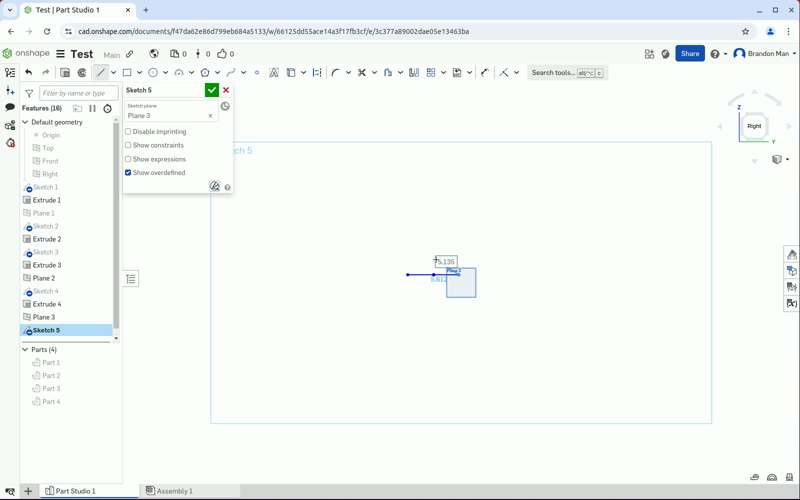
key_up(shift)
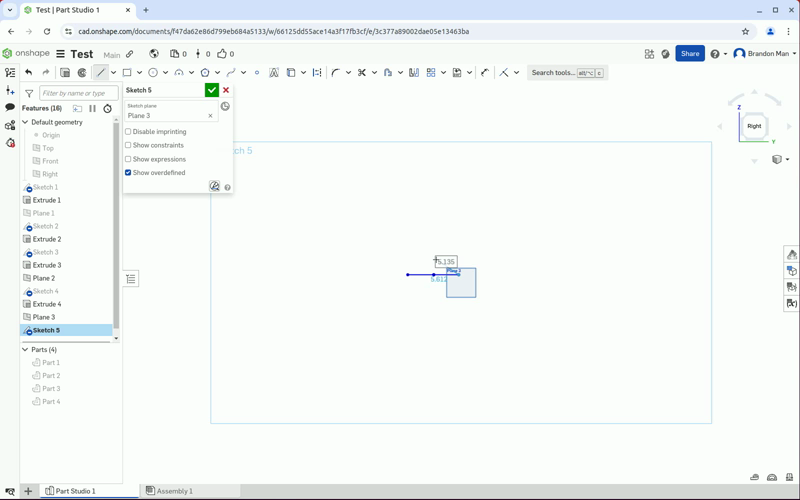
key(esc)
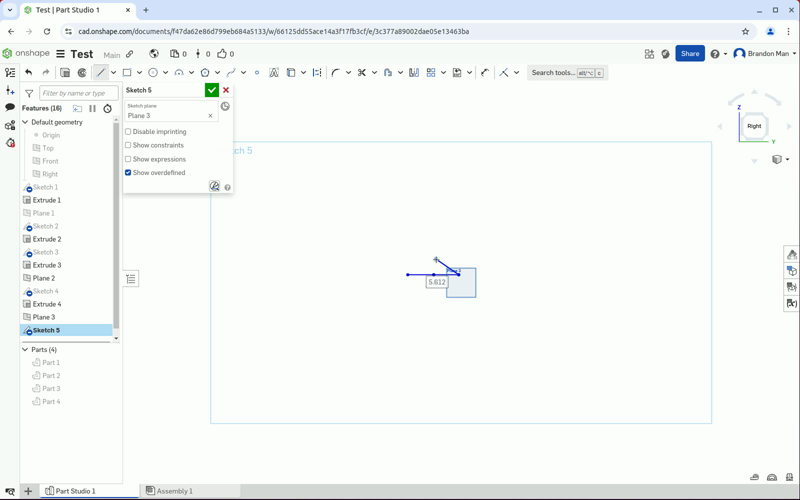
key(a)
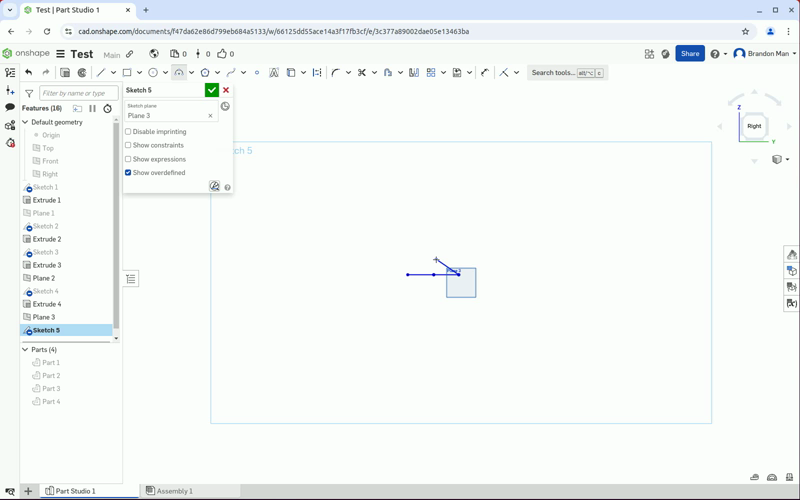
mouse_move(436, 259)
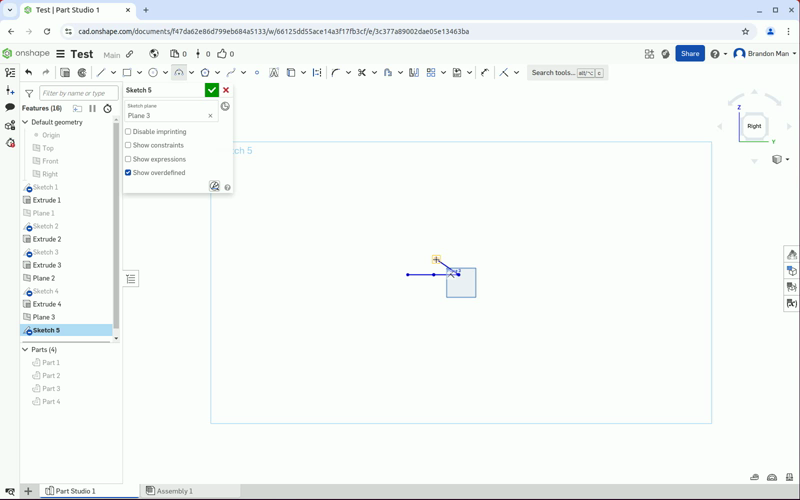
click(436, 259)
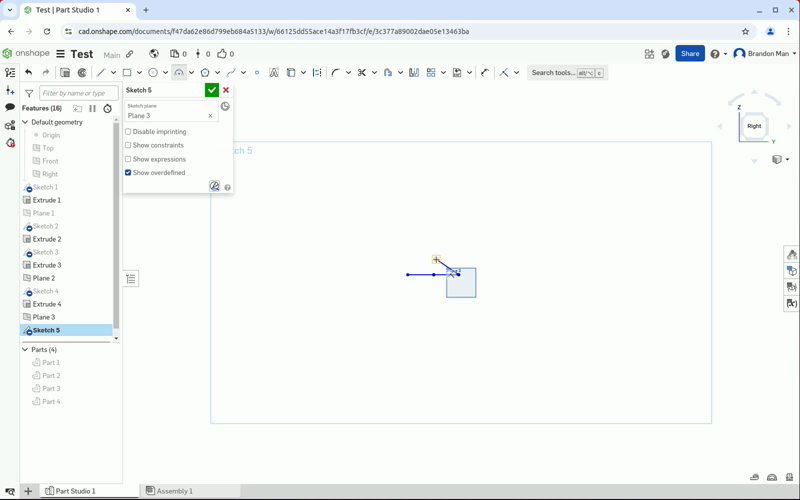
key_down(shift)
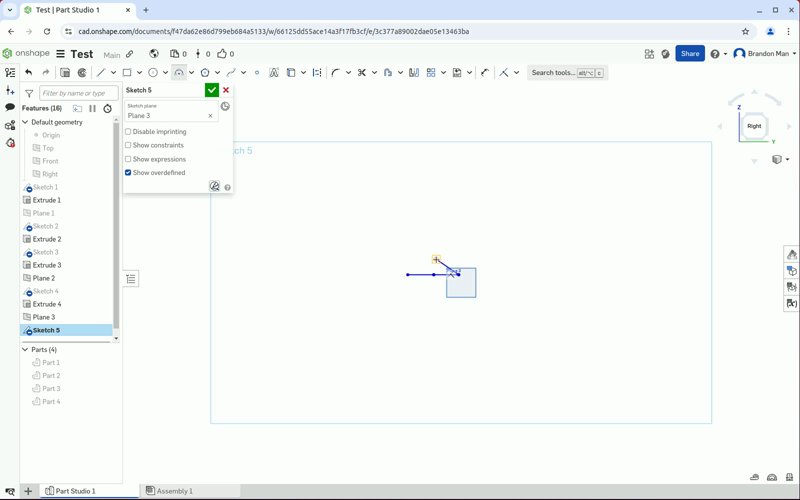
mouse_move(430, 259)
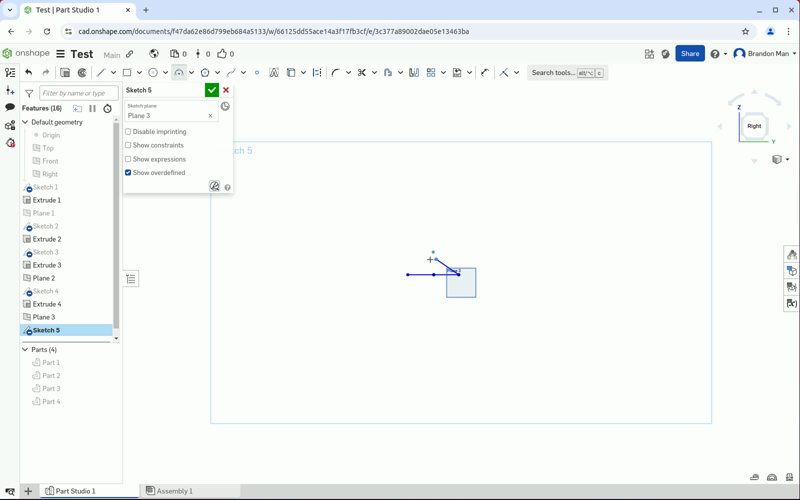
scroll(6)
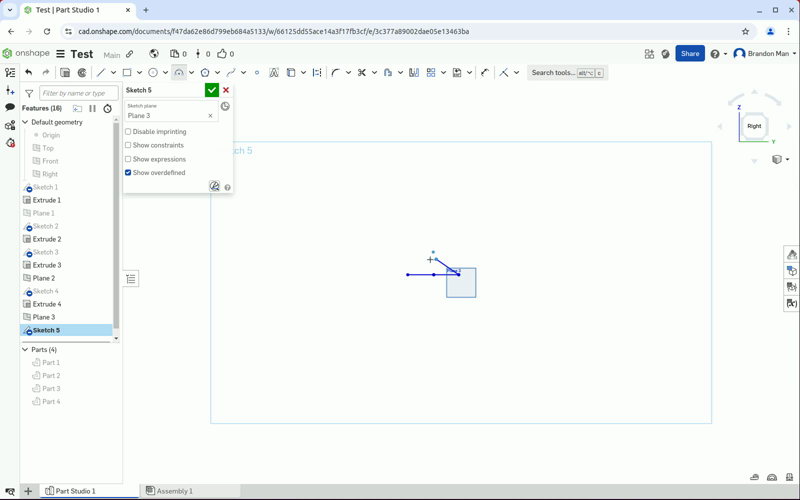
scroll(6)
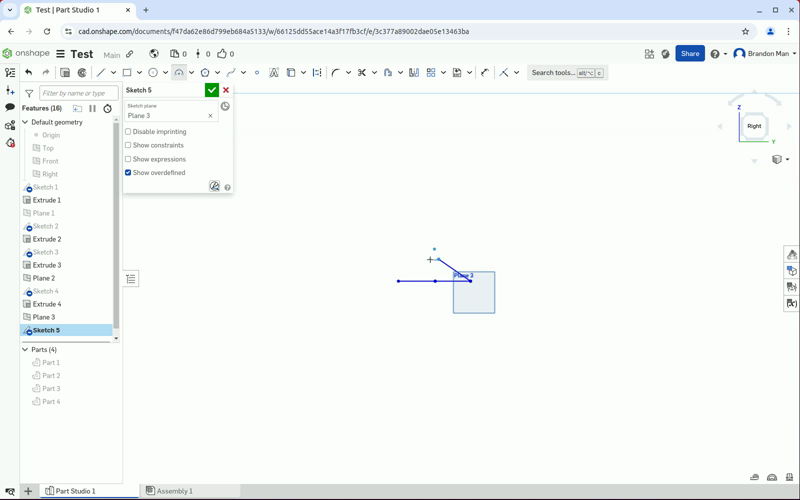
scroll(6)
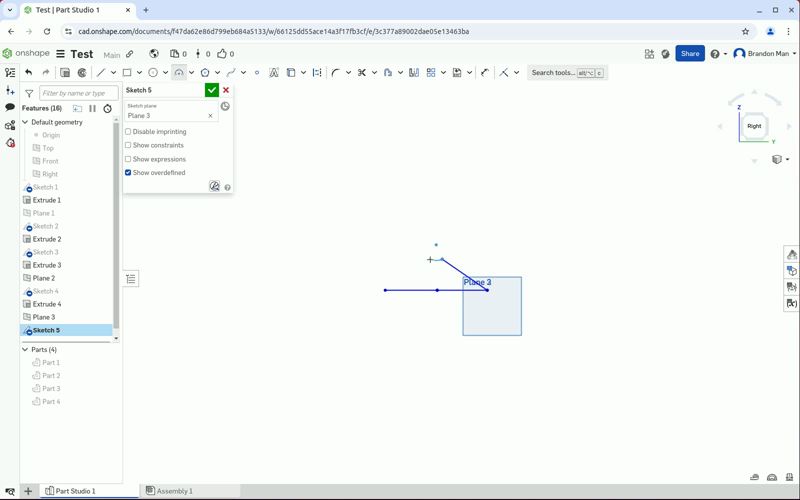
scroll(6)
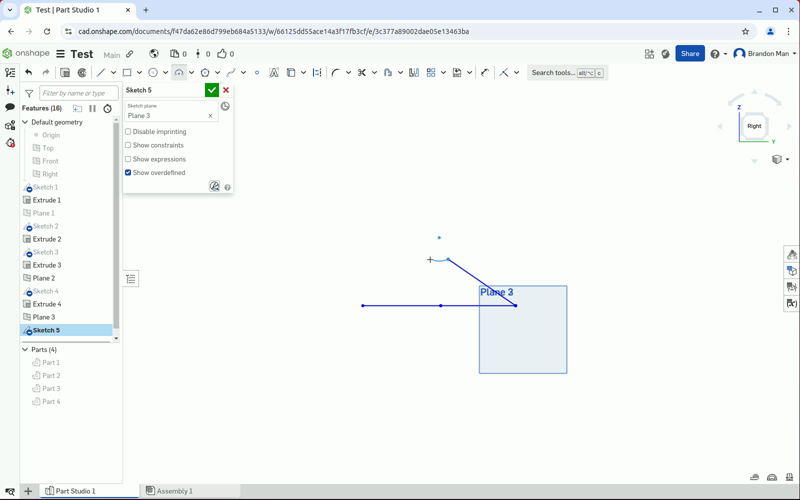
scroll(6)
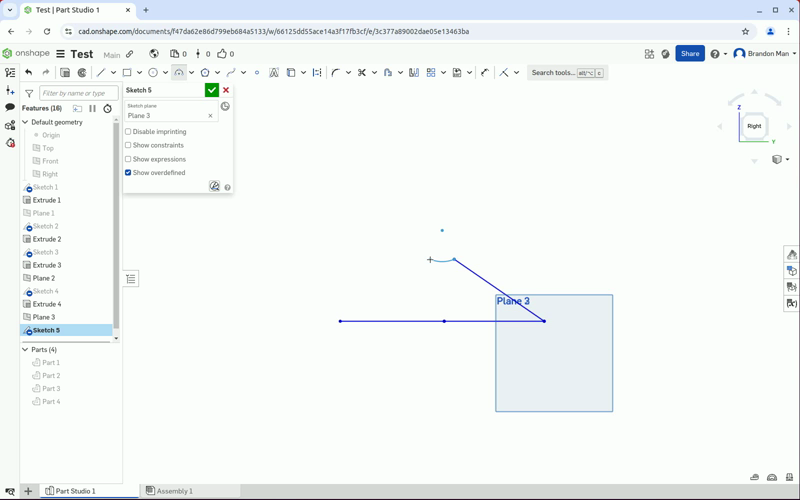
scroll(6)
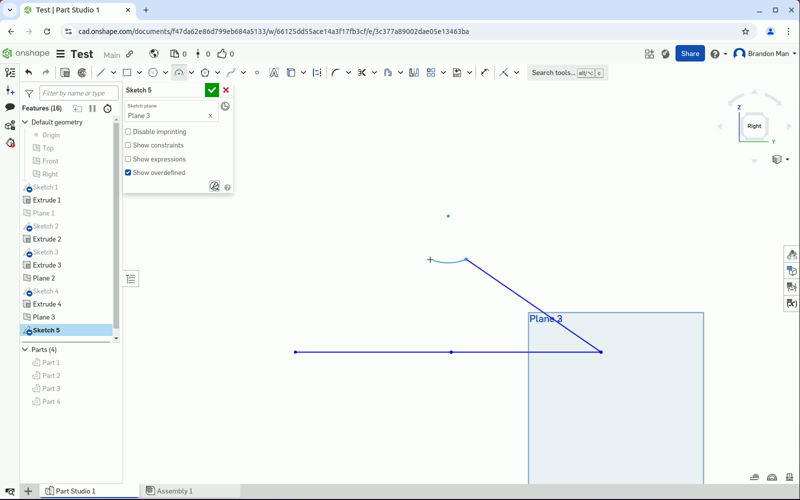
scroll(6)
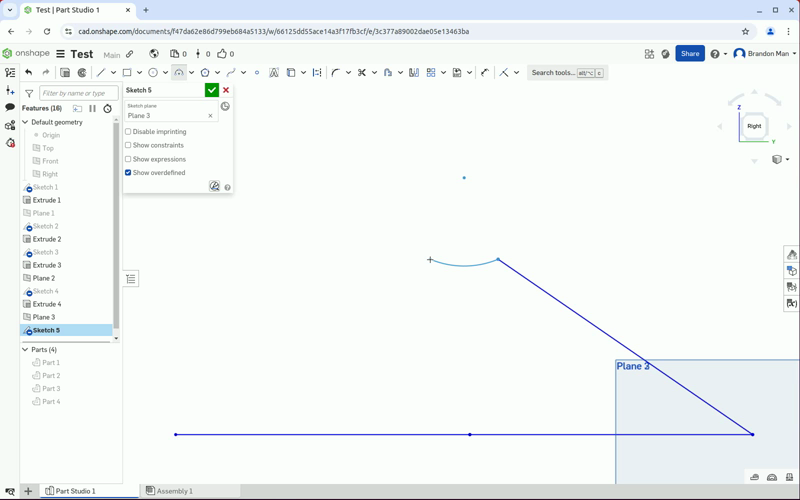
click(430, 259)
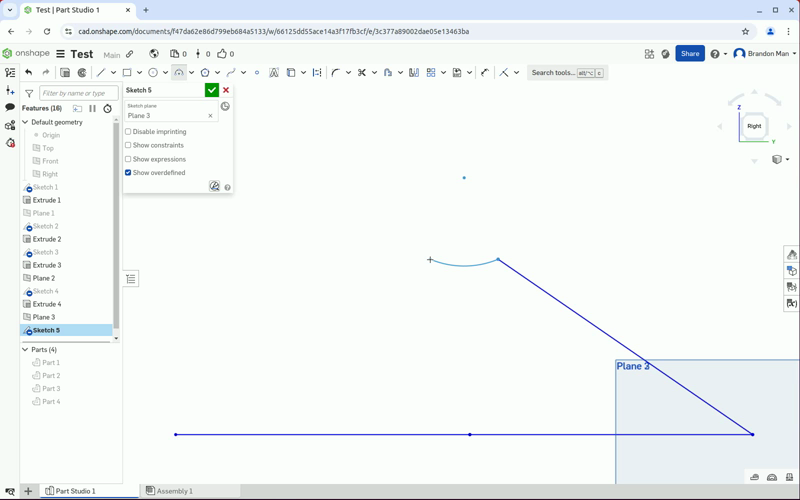
scroll(-6)
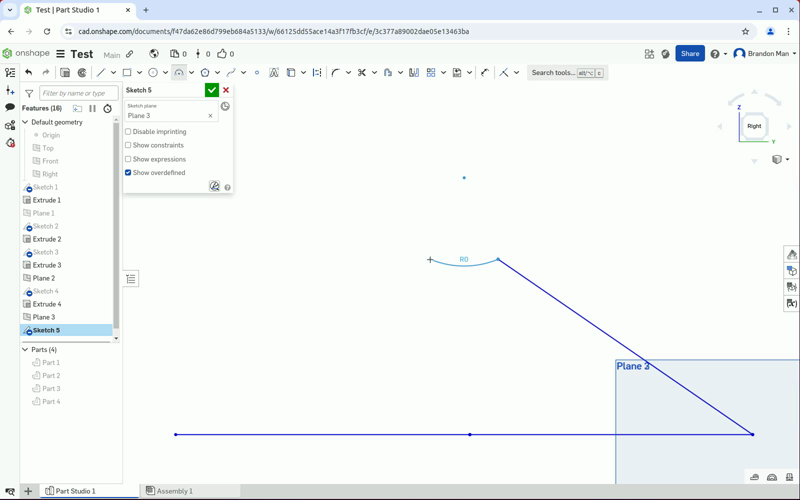
scroll(-6)
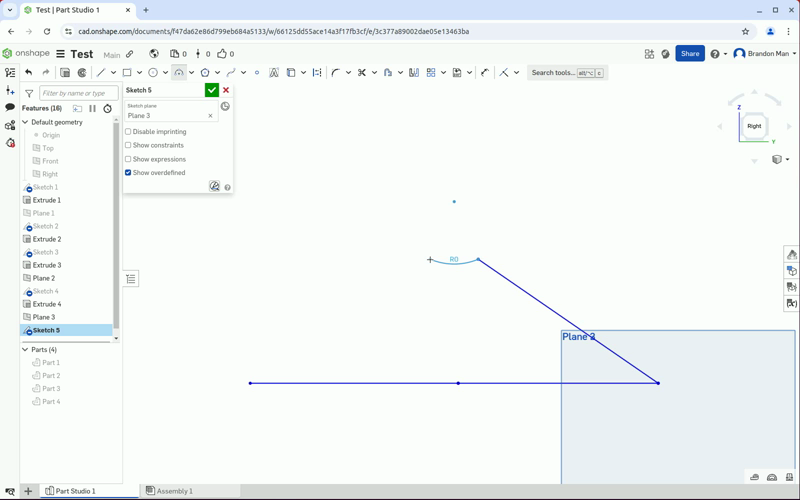
scroll(-6)
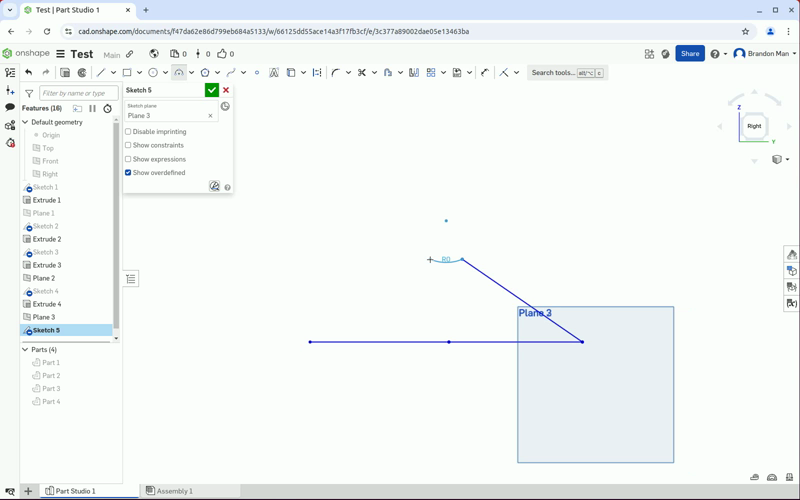
scroll(-6)
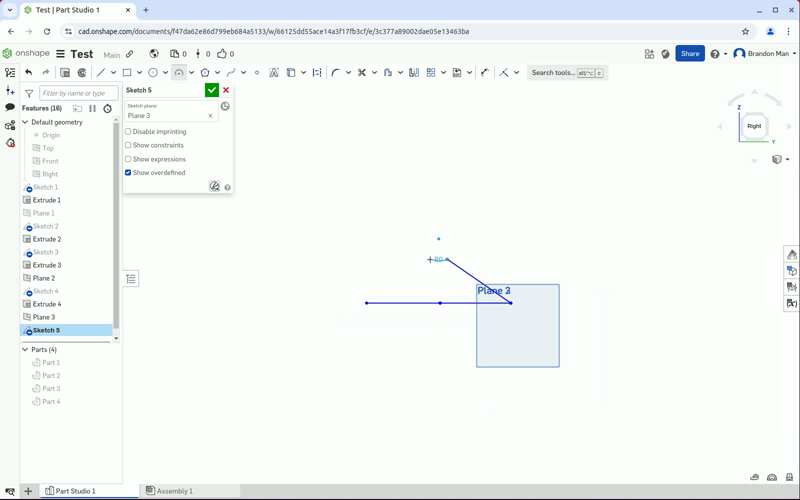
scroll(-6)
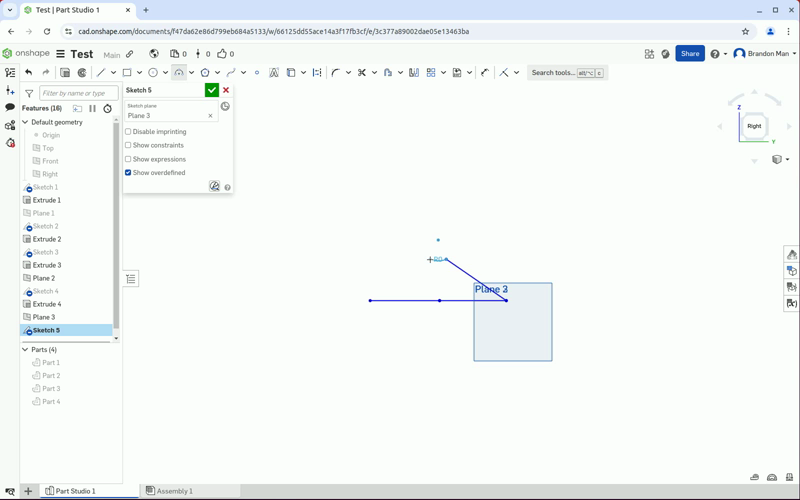
scroll(-6)
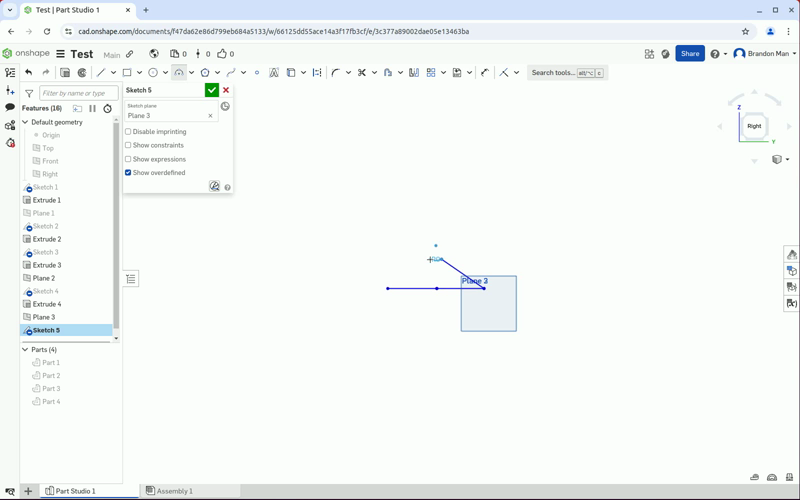
scroll(-6)
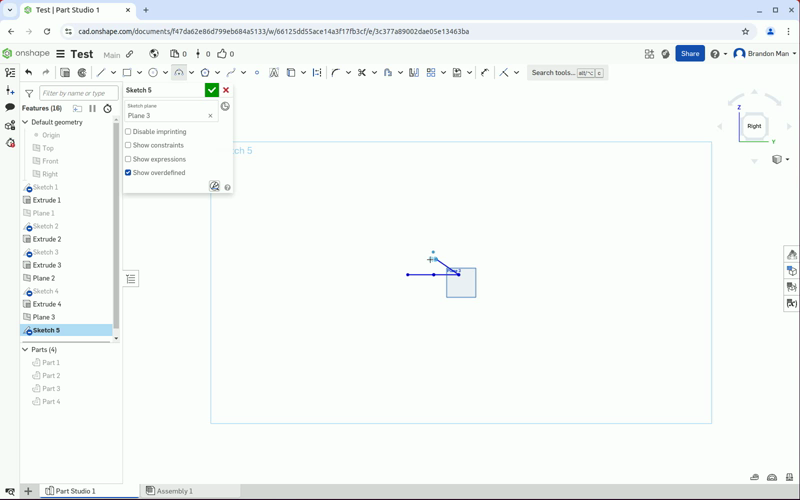
mouse_move(433, 258)
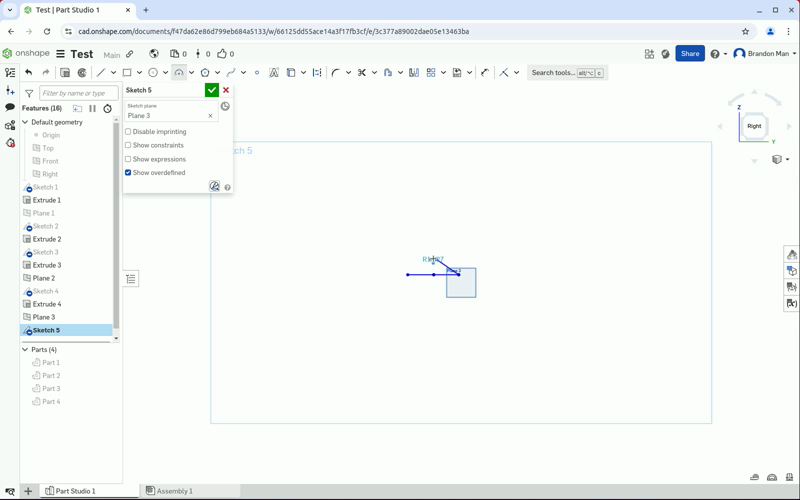
scroll(6)
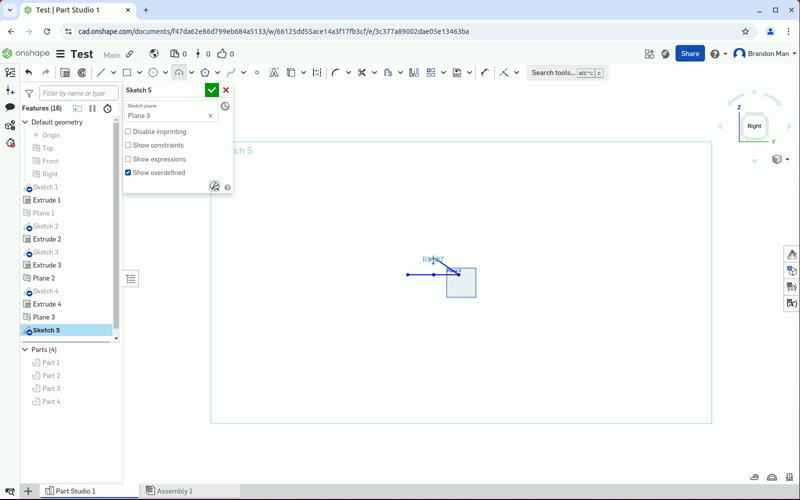
scroll(6)
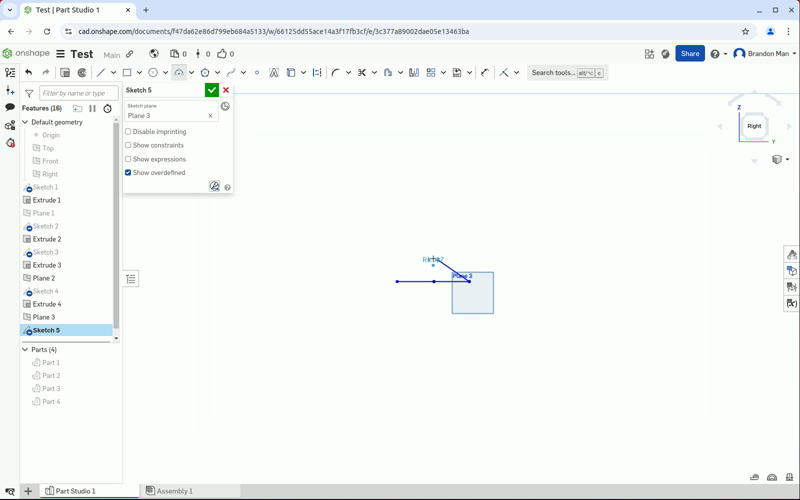
scroll(6)
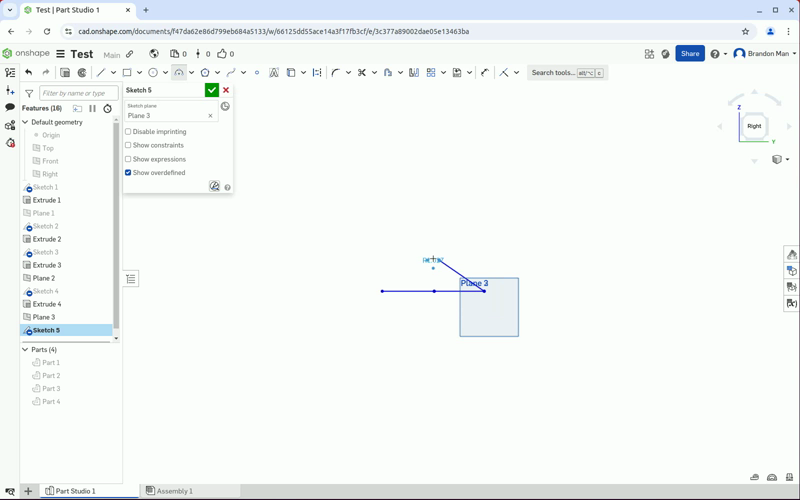
scroll(6)
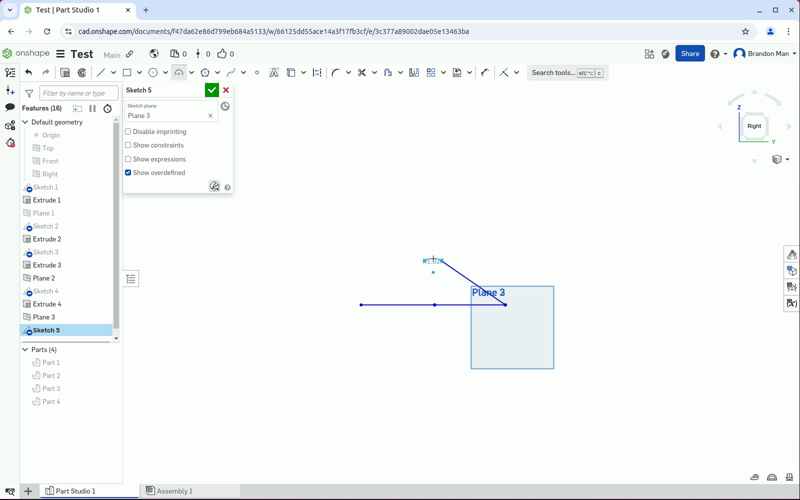
scroll(6)
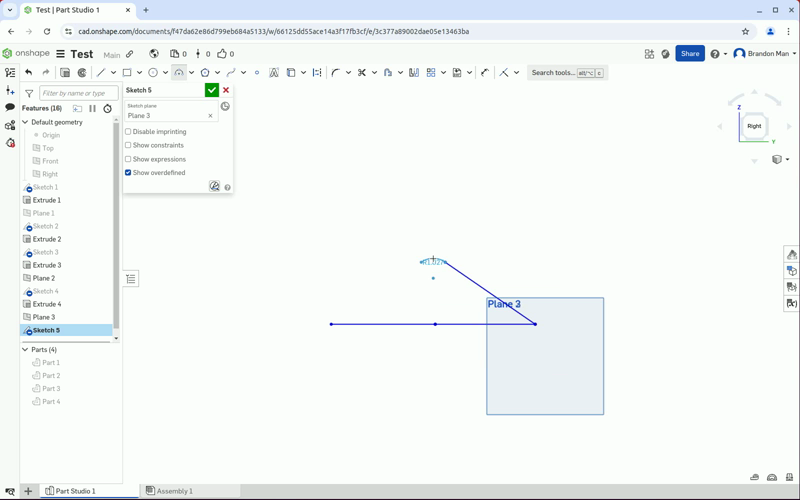
scroll(6)
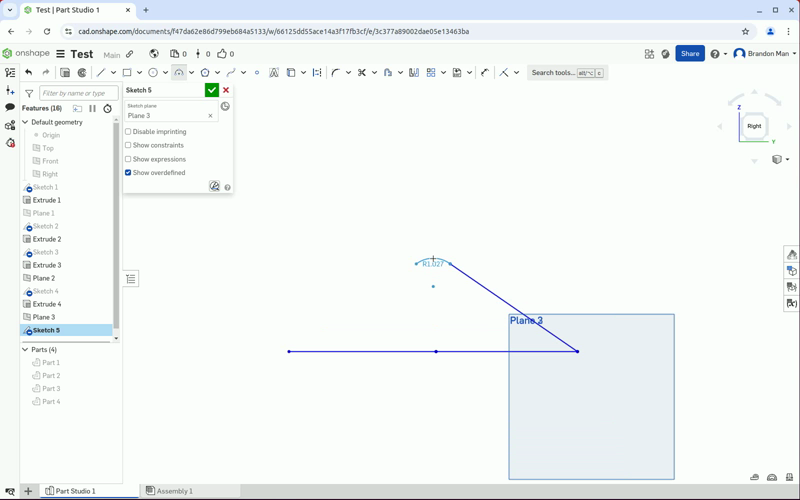
scroll(6)
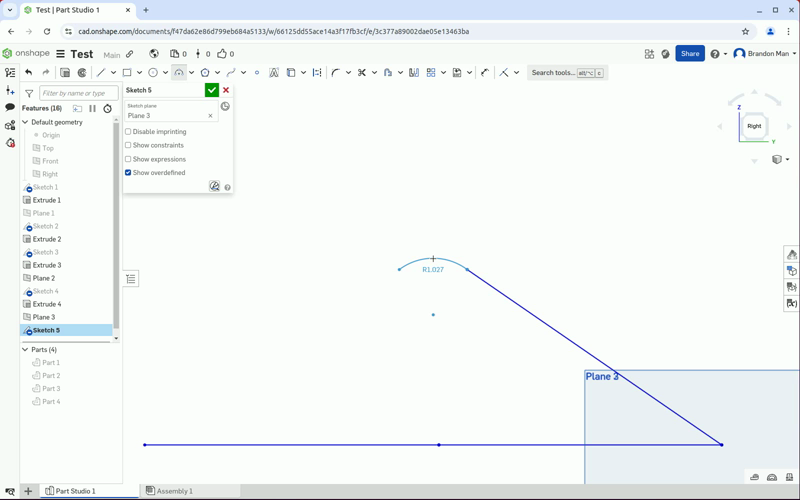
click(433, 258)
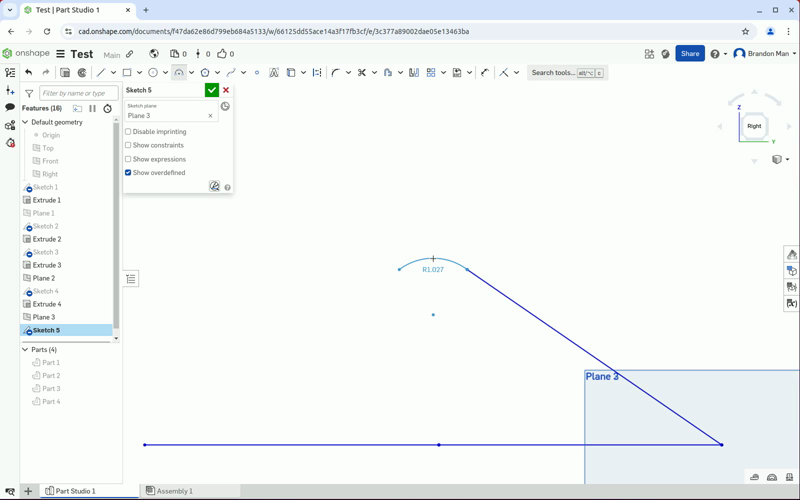
scroll(-6)
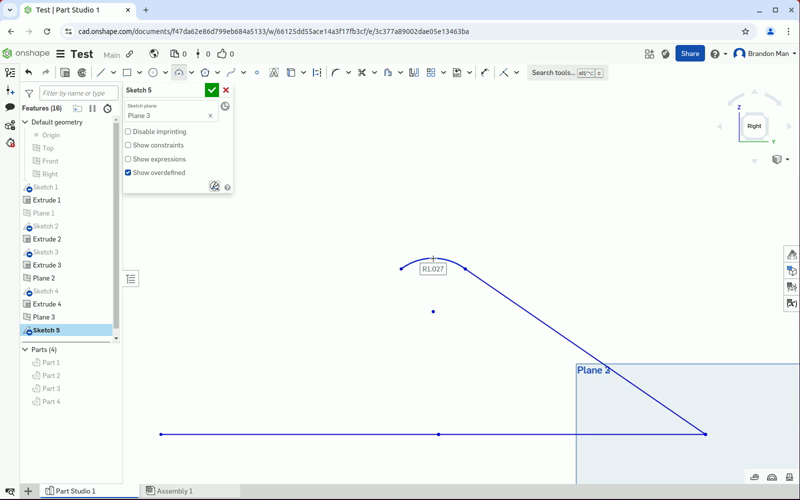
scroll(-6)
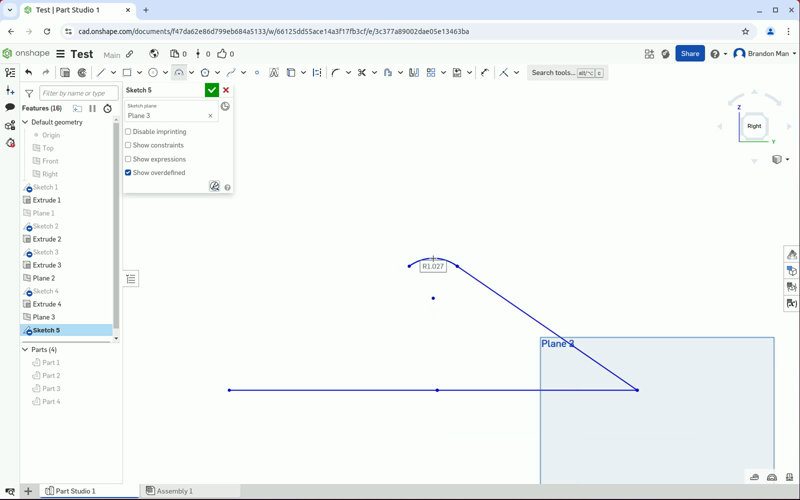
scroll(-6)
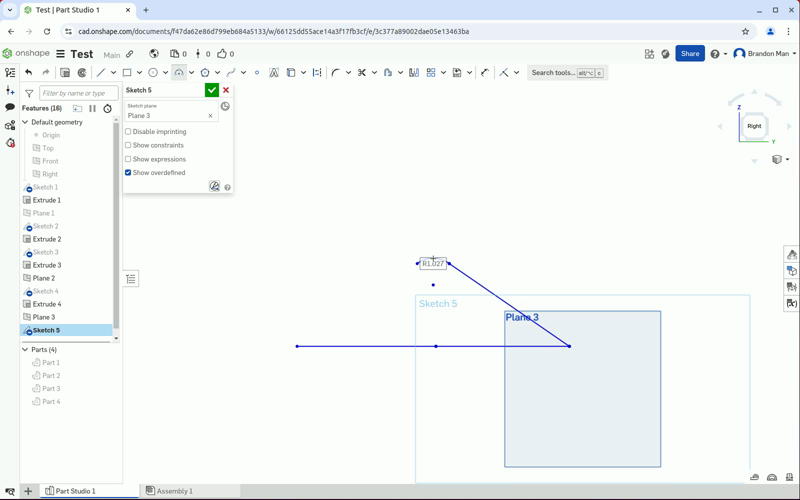
scroll(-6)
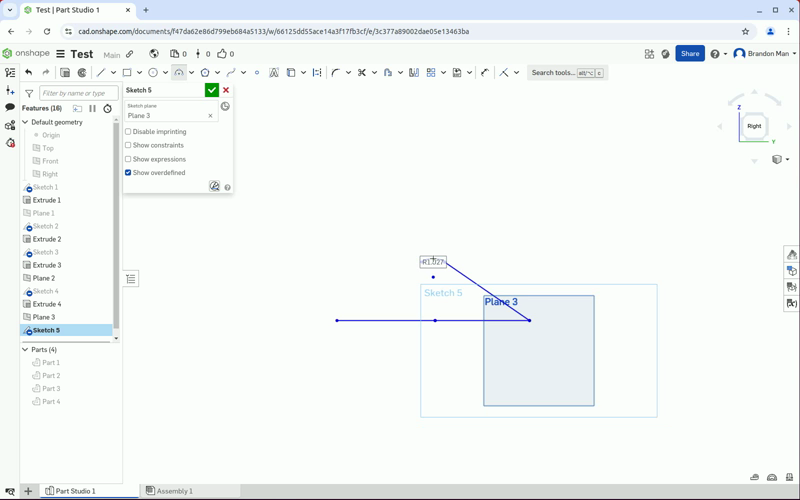
scroll(-6)
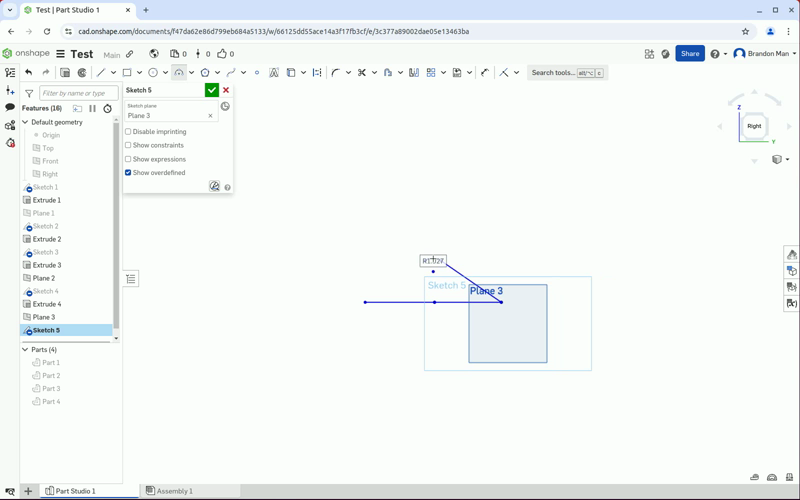
scroll(-6)
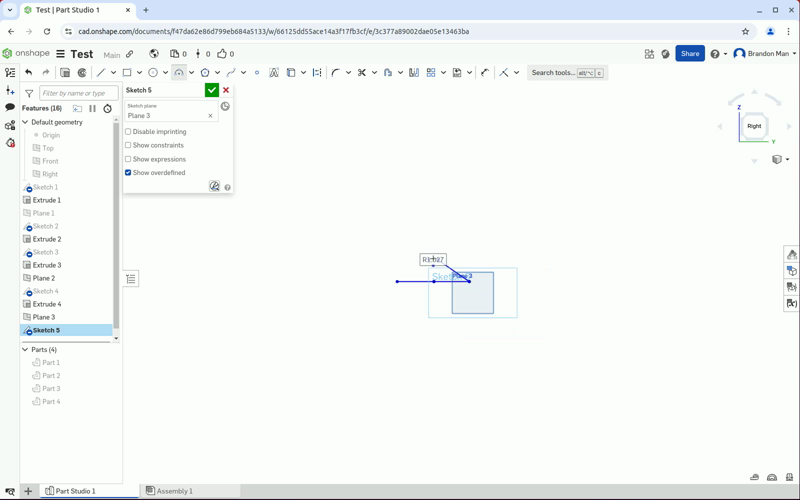
scroll(-6)
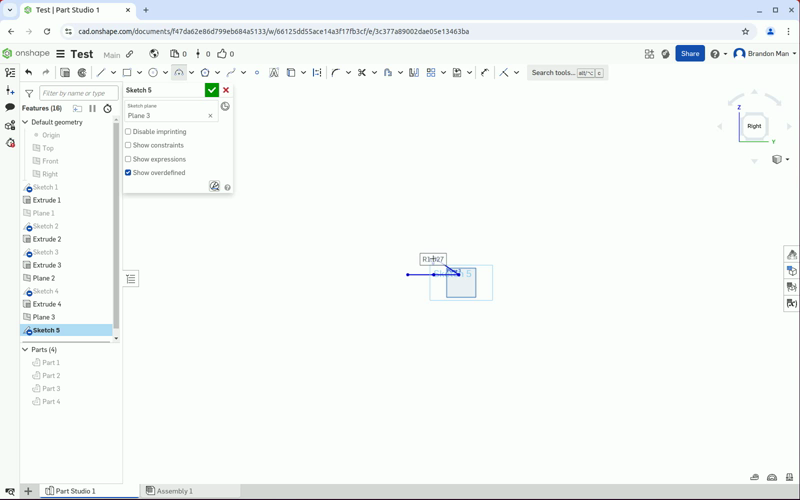
key_up(shift)
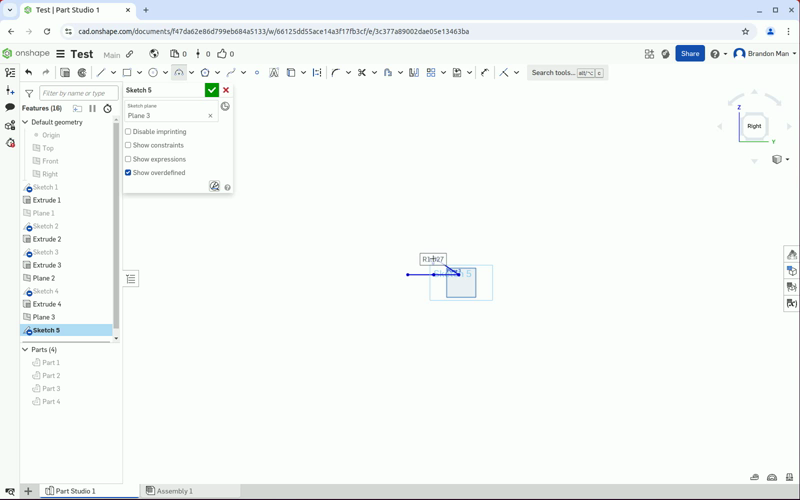
key(esc)
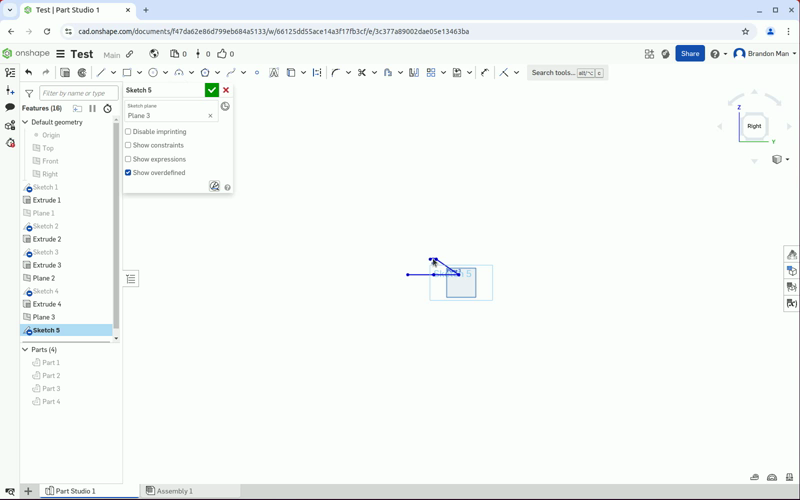
key(l)
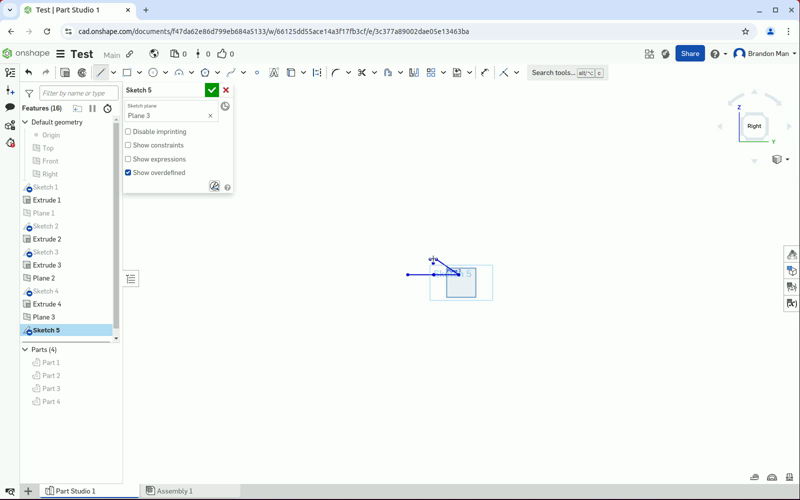
mouse_move(430, 259)
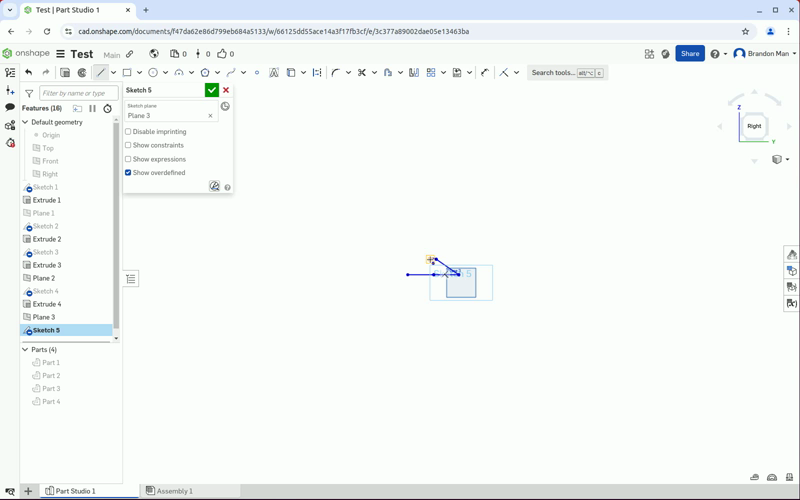
scroll(6)
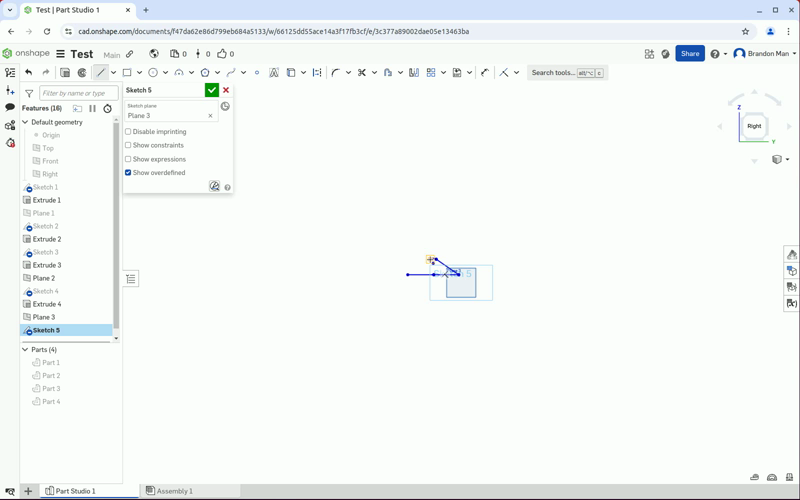
scroll(6)
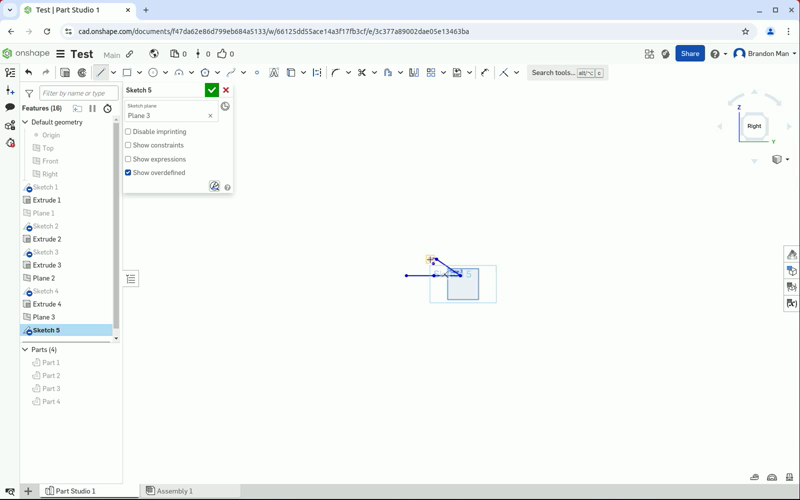
scroll(6)
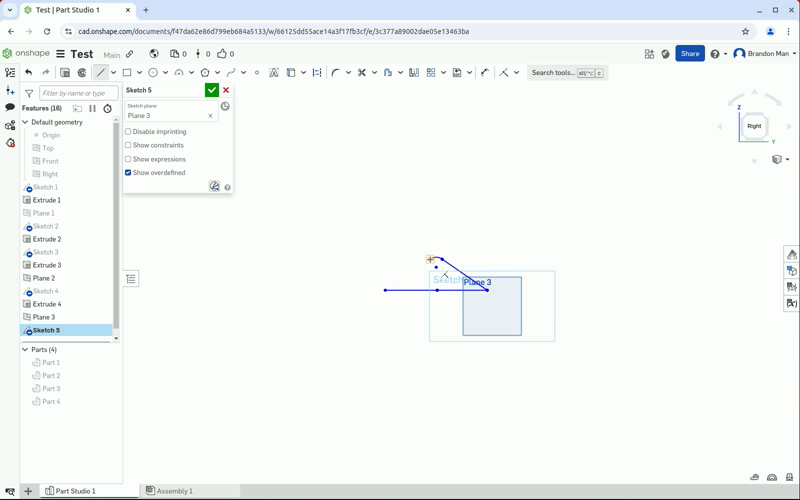
scroll(6)
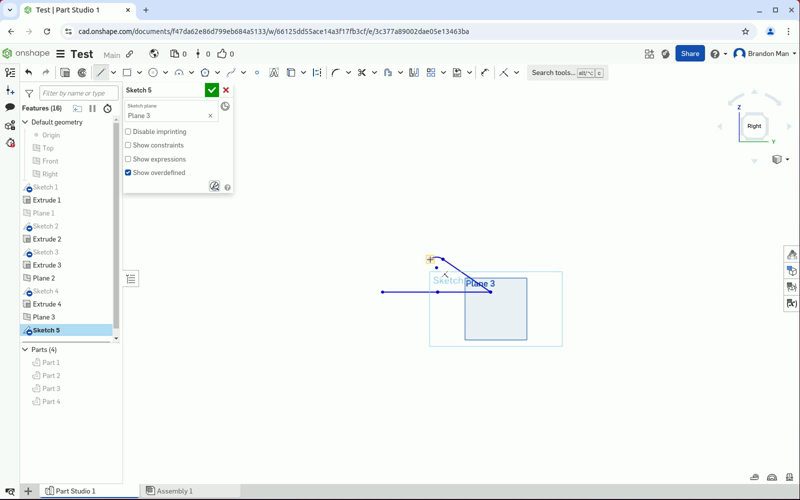
scroll(6)
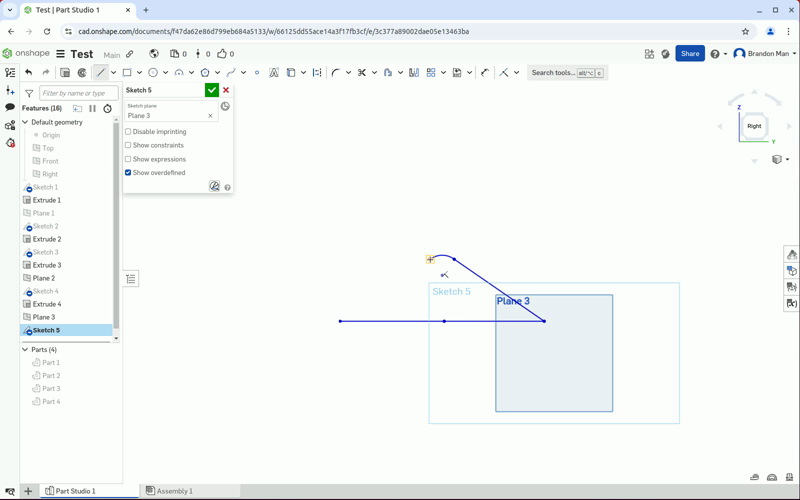
scroll(6)
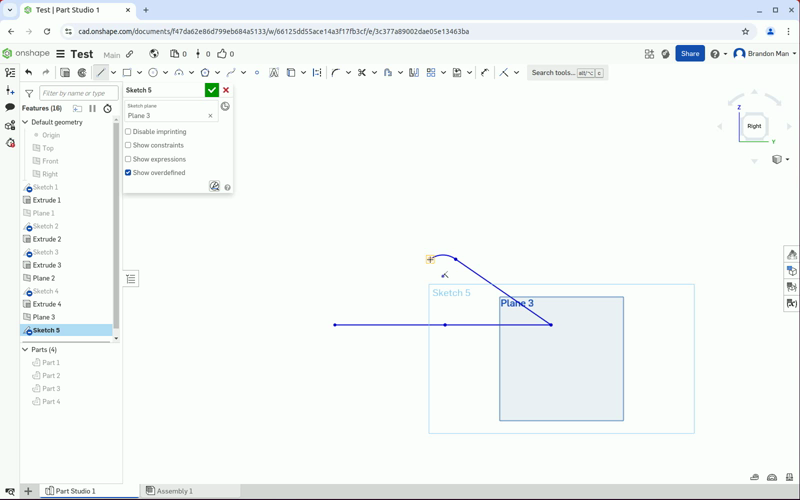
scroll(6)
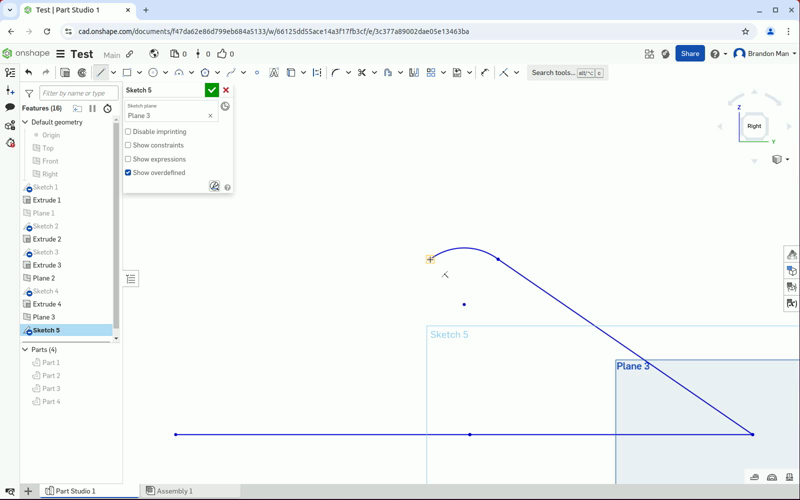
click(430, 259)
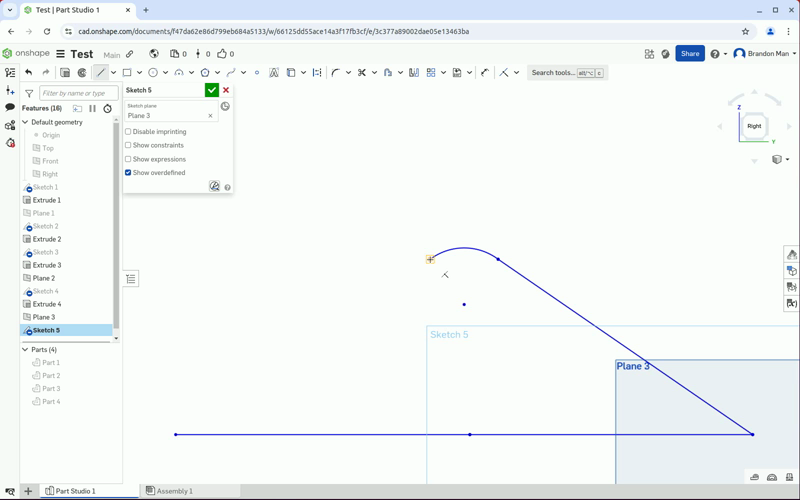
scroll(-6)
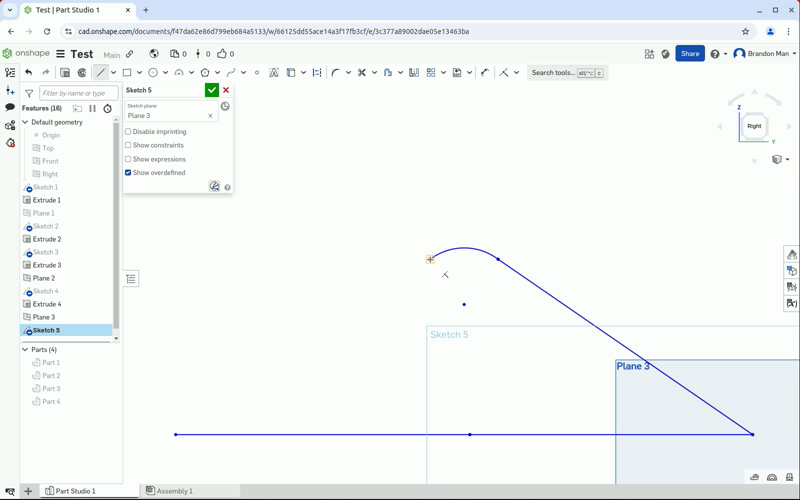
scroll(-6)
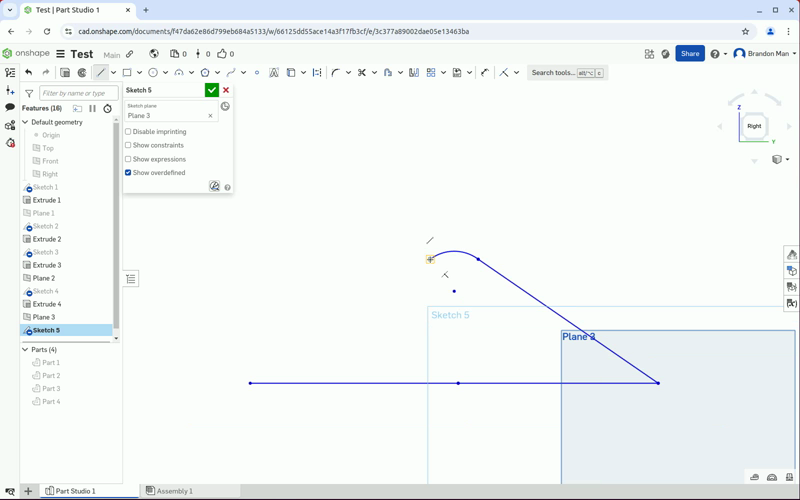
scroll(-6)
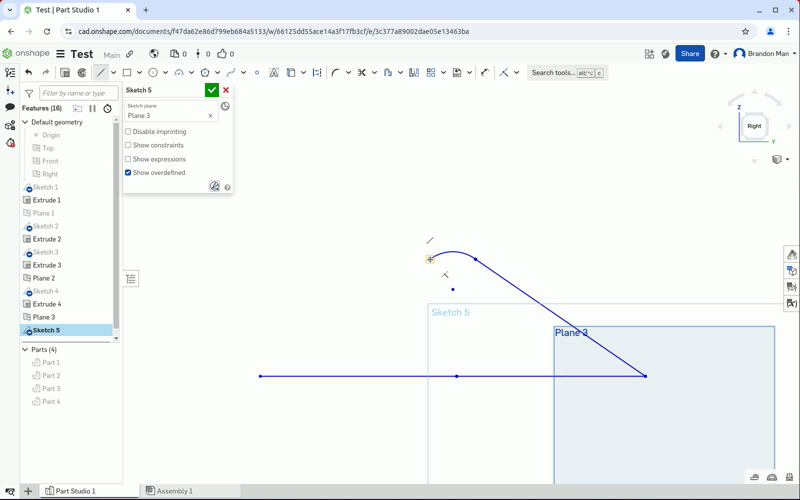
scroll(-6)
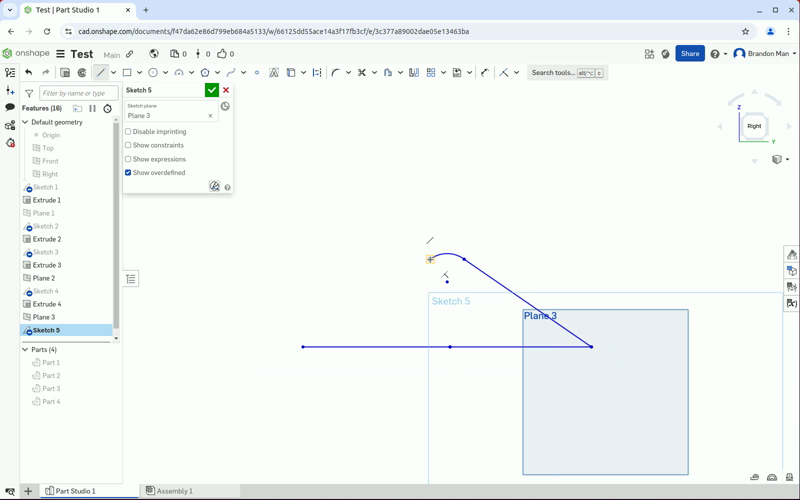
scroll(-6)
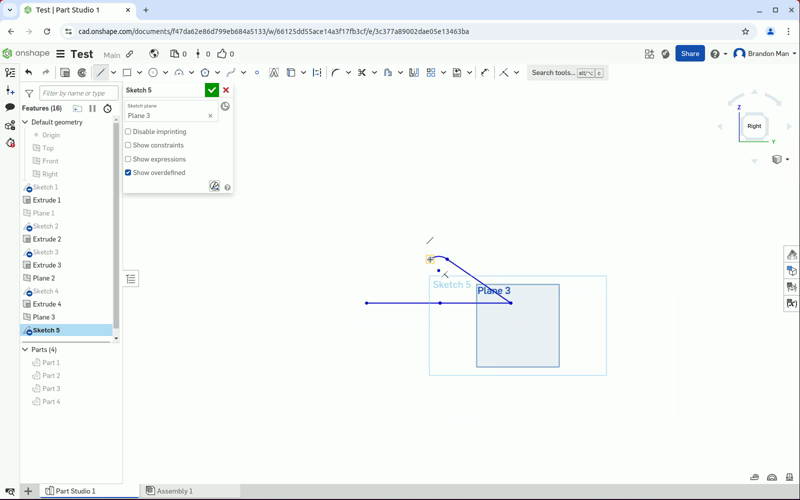
scroll(-6)
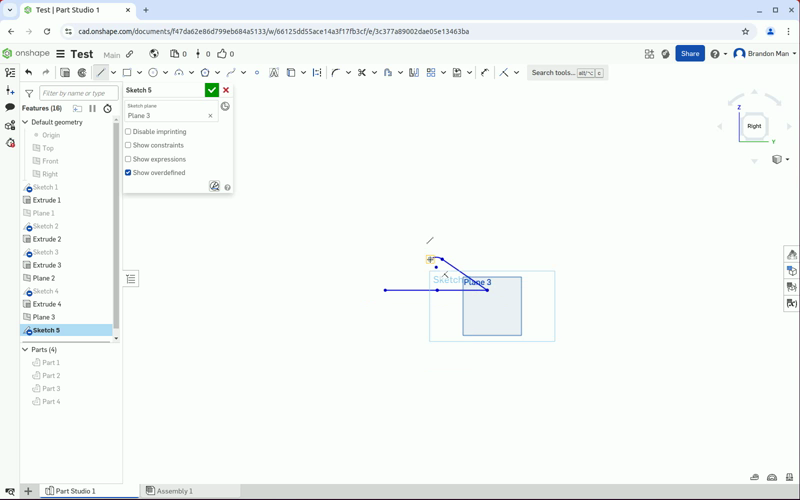
scroll(-6)
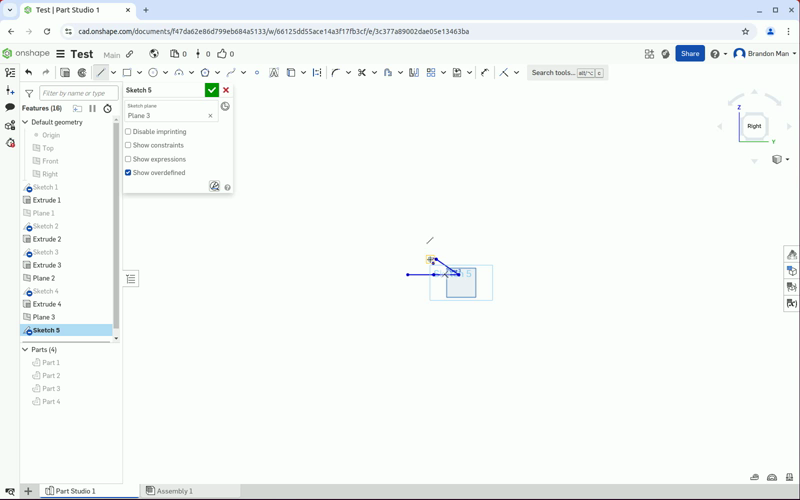
mouse_move(460, 259)
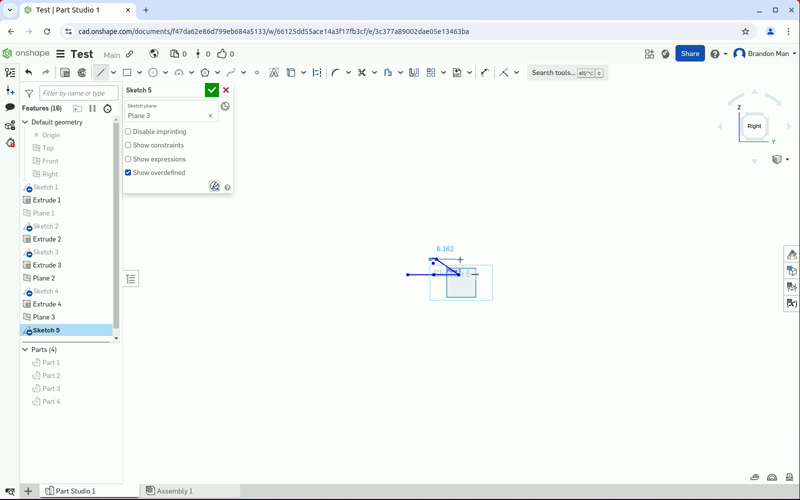
key_down(shift)
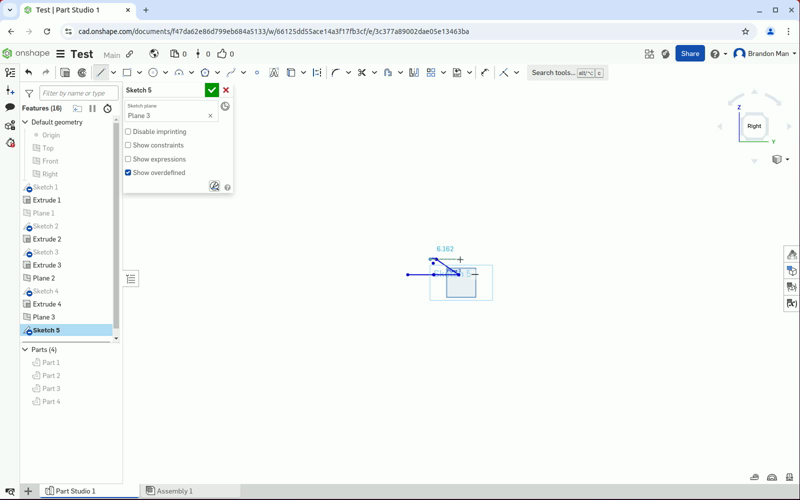
mouse_move(407, 274)
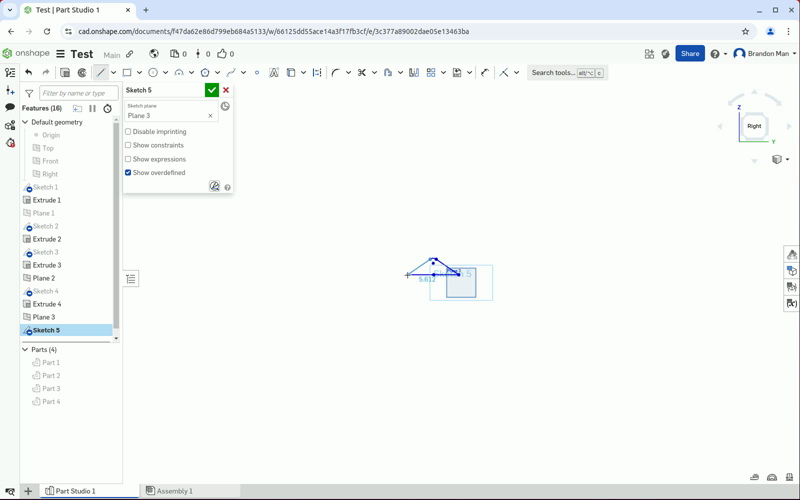
key_up(shift)
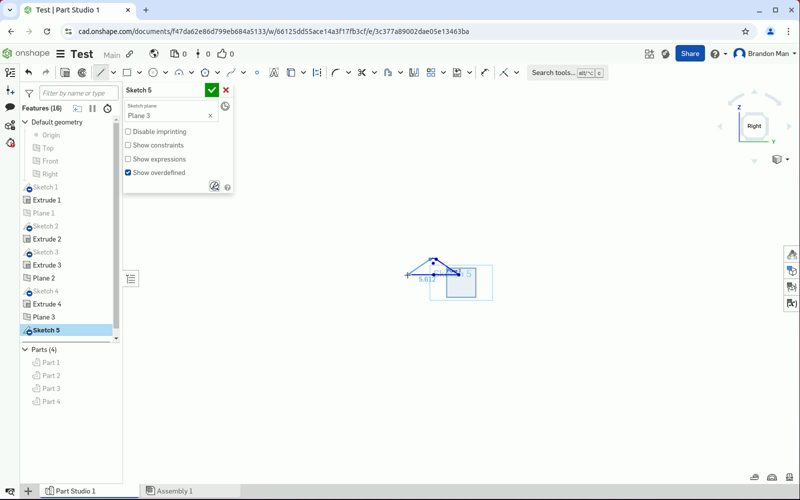
click(407, 274)
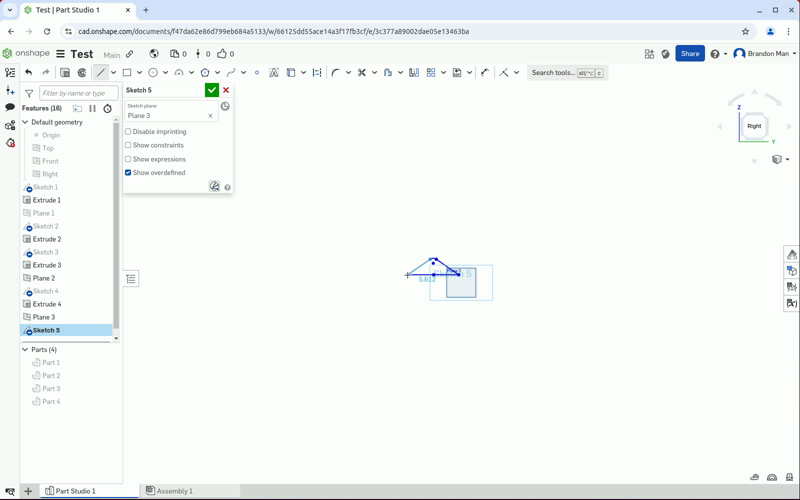
key(esc)
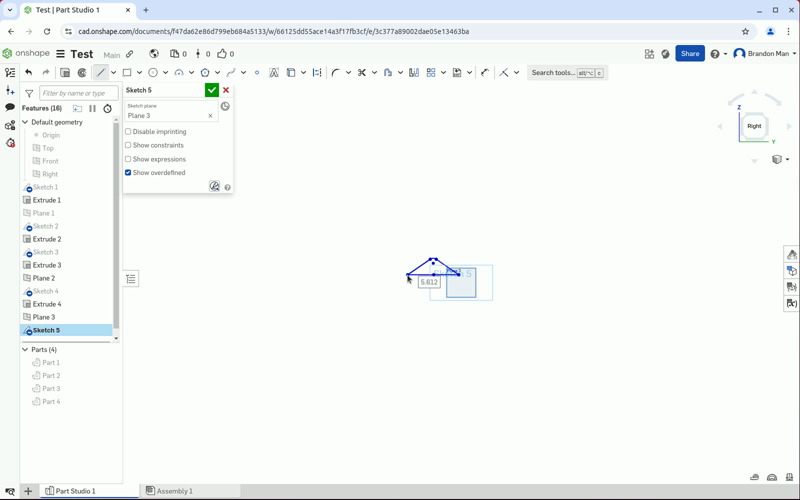
mouse_move(424, 264)
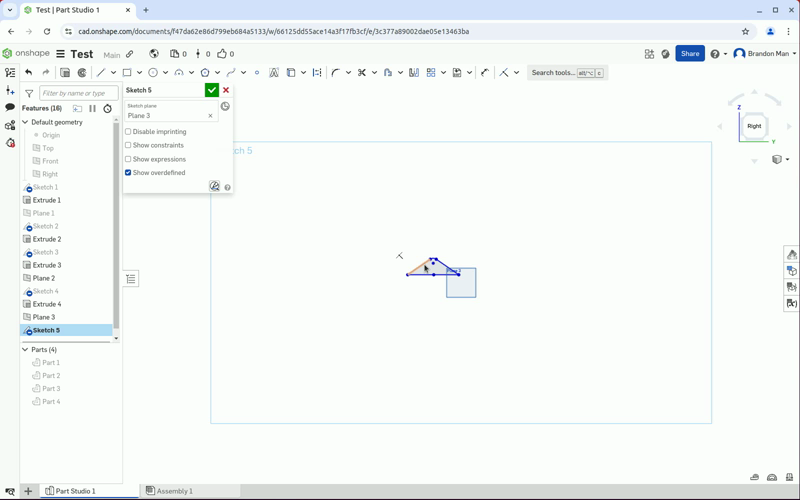
scroll(6)
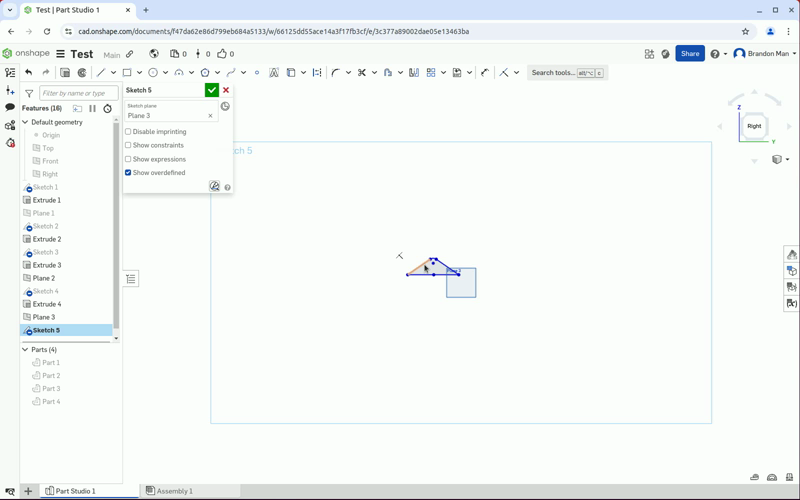
scroll(6)
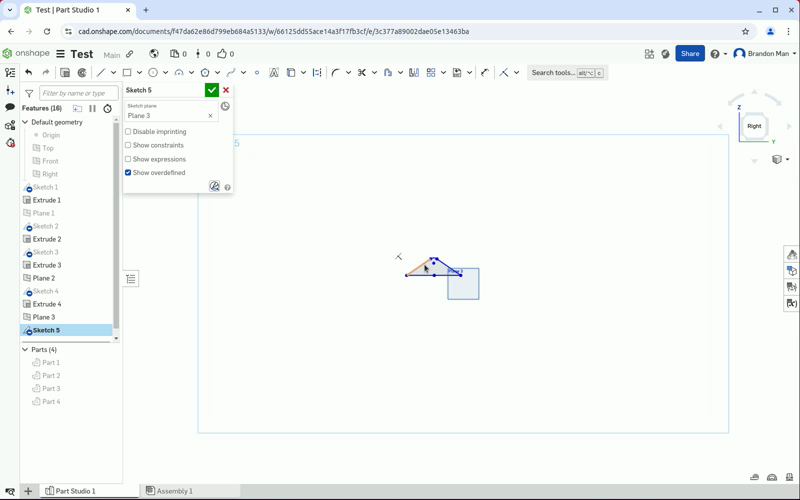
scroll(6)
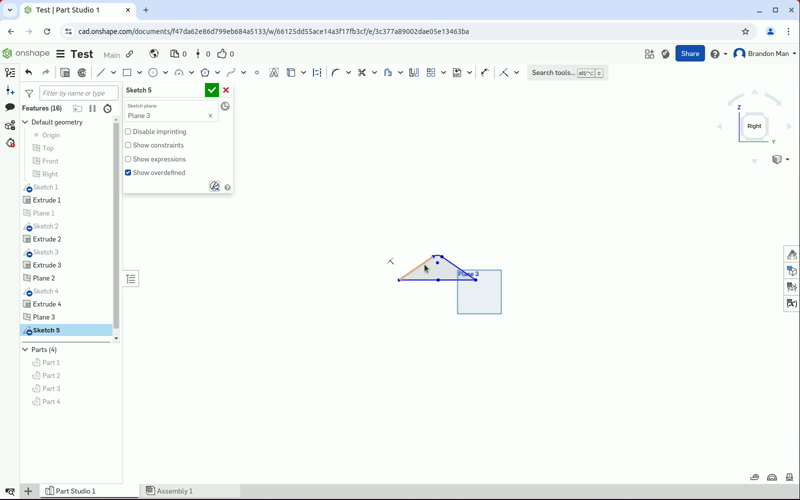
scroll(6)
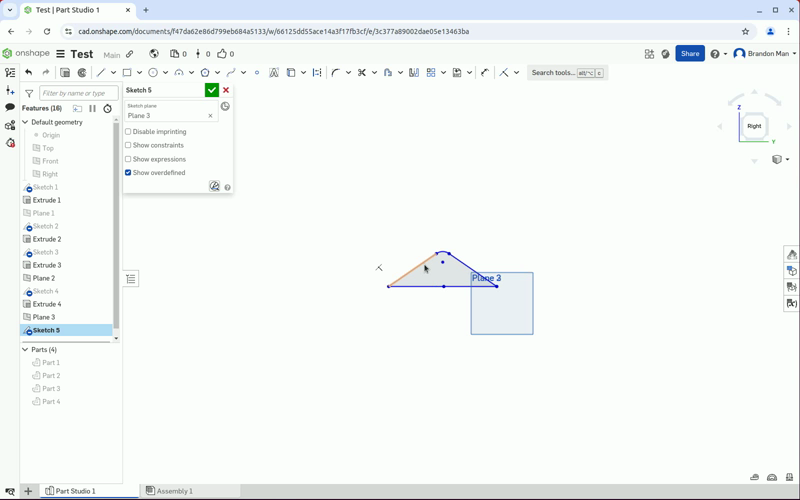
scroll(6)
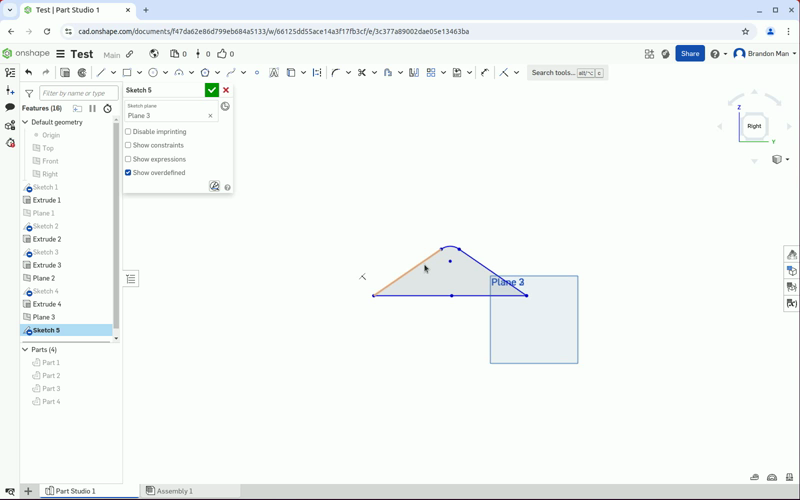
scroll(6)
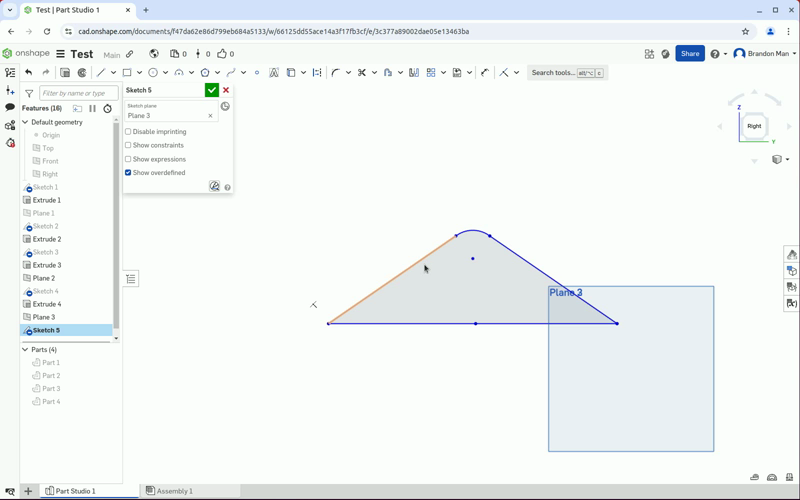
scroll(6)
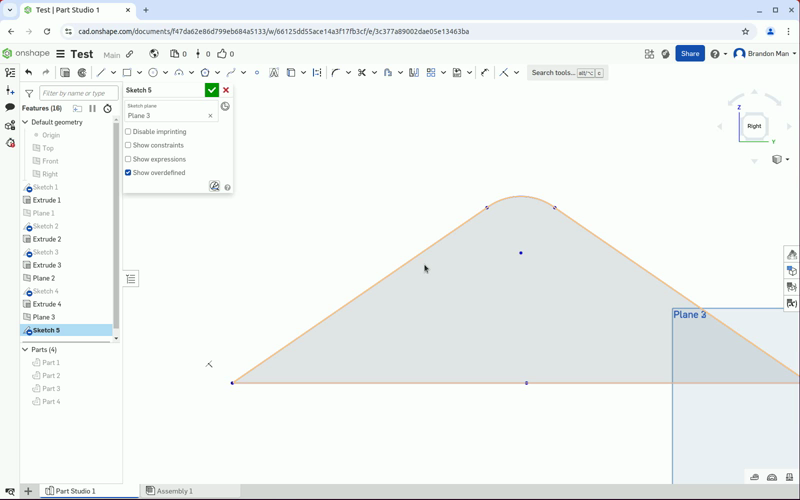
click(424, 264)
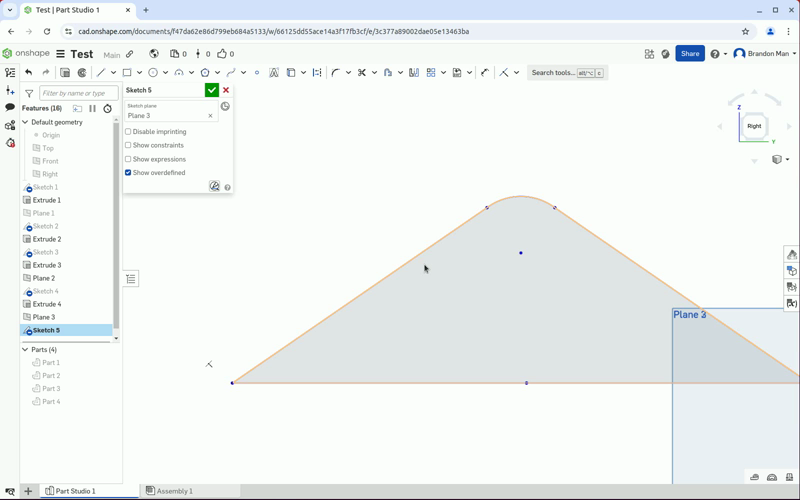
scroll(-6)
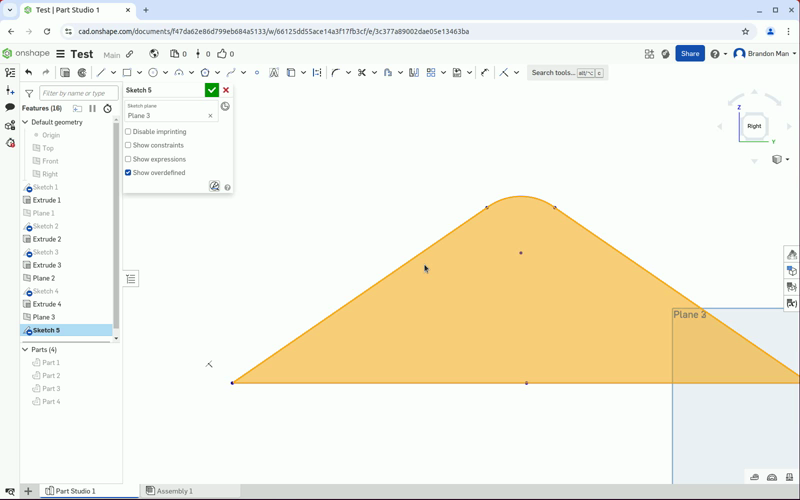
scroll(-6)
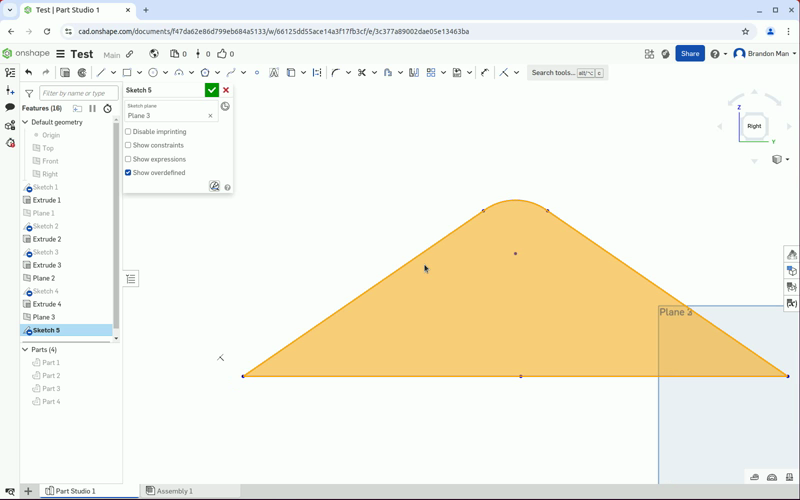
scroll(-6)
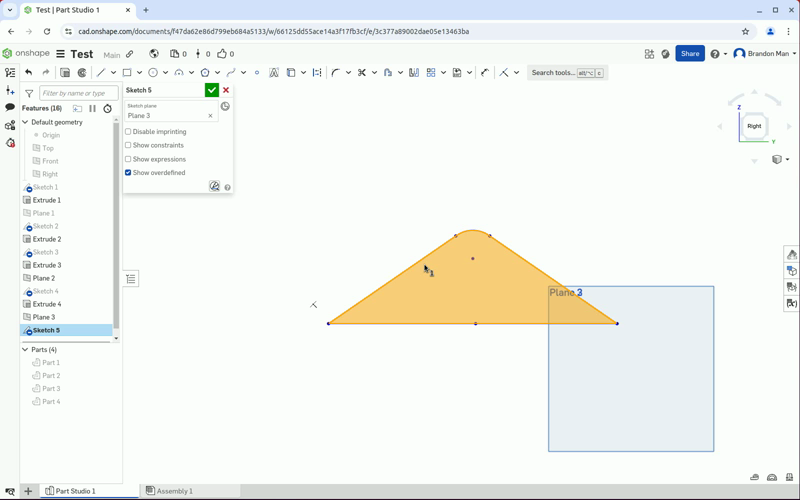
scroll(-6)
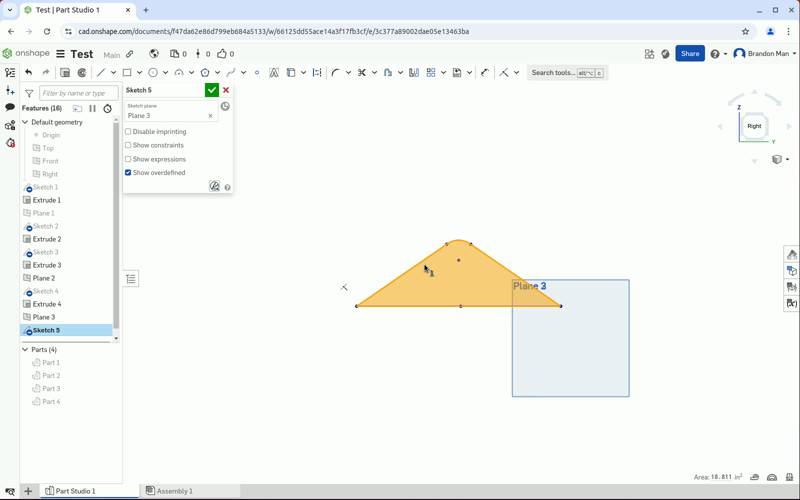
scroll(-6)
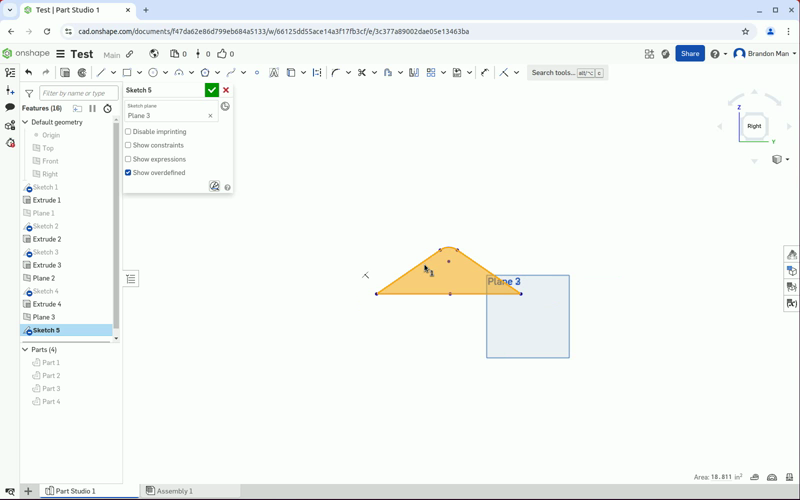
scroll(-6)
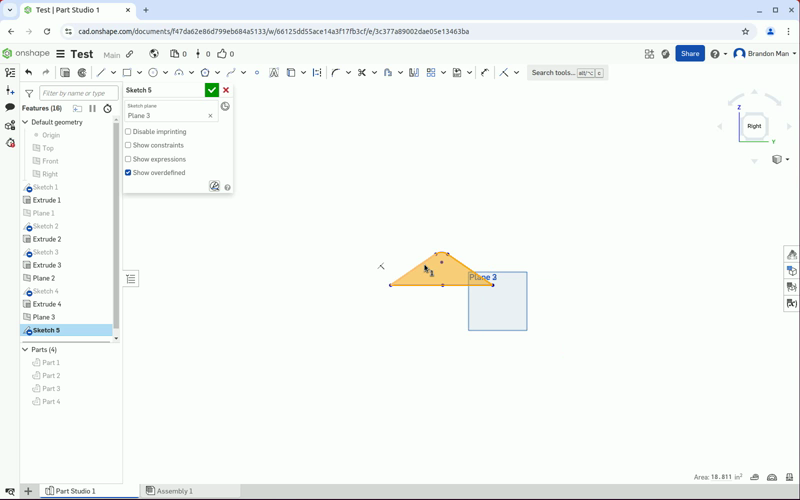
scroll(-6)
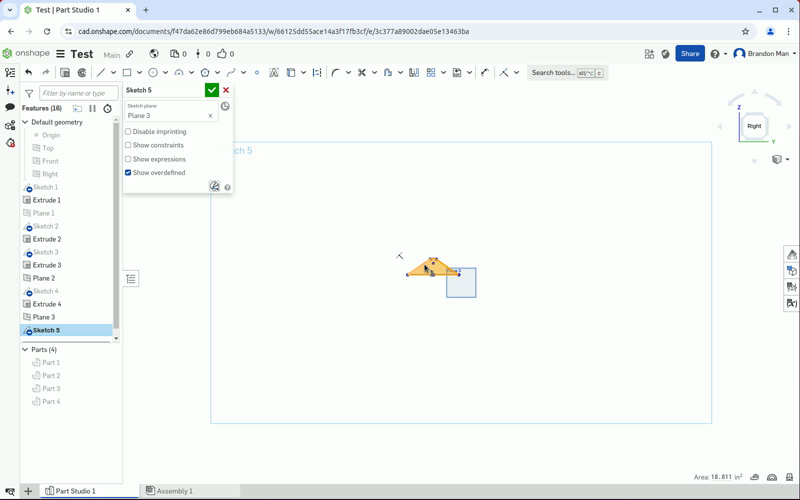
mouse_move(73, 352)
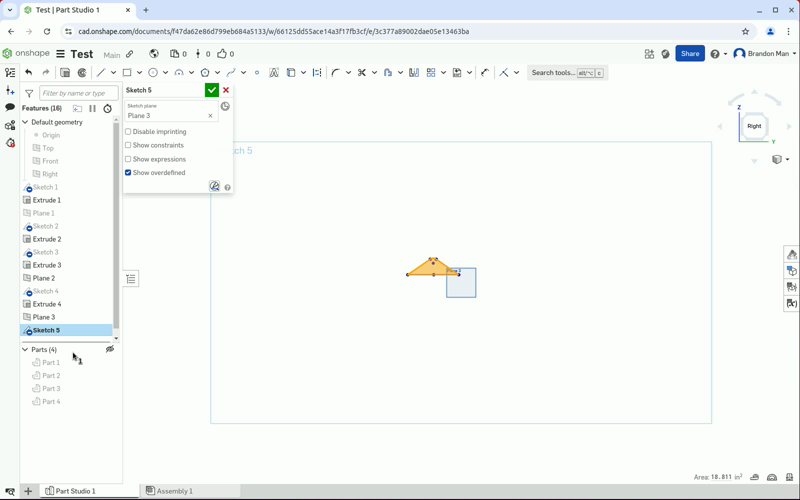
key(shift+y)
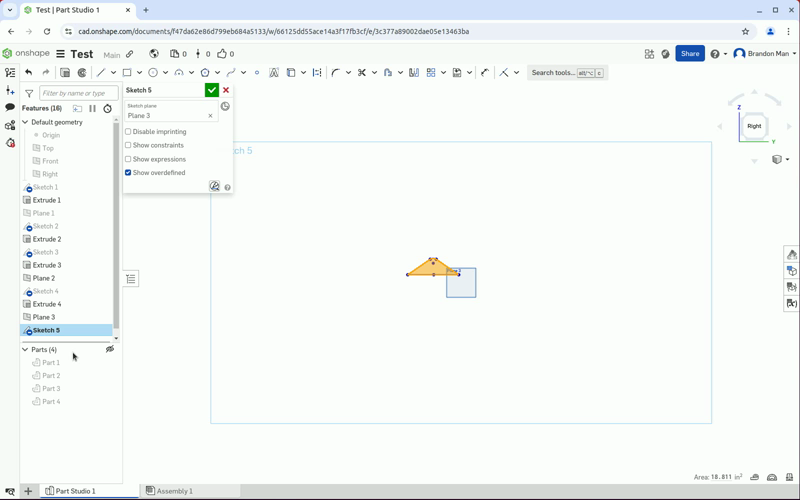
key(shift+e)
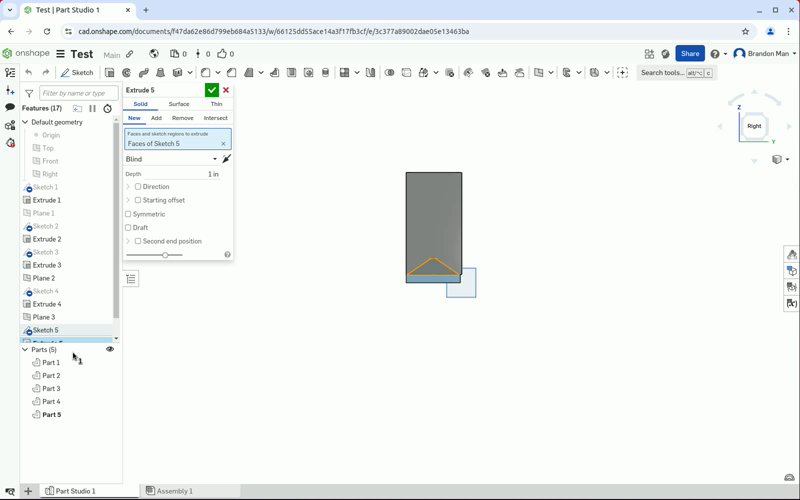
mouse_move(143, 106)
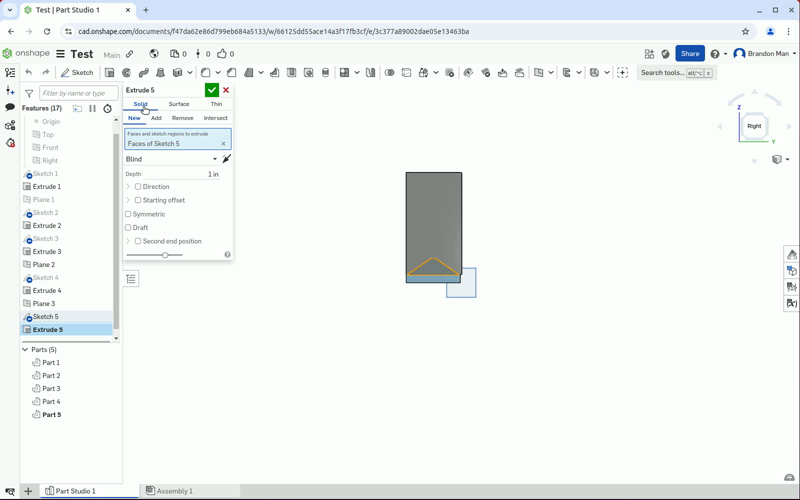
click(143, 106)
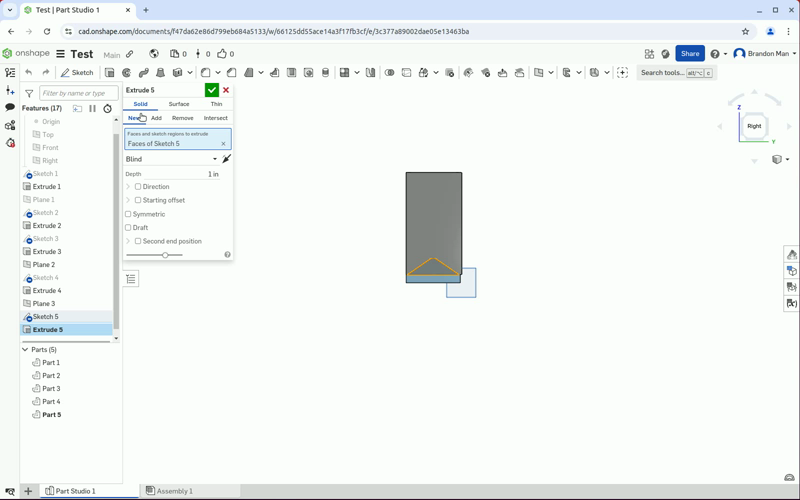
mouse_move(137, 120)
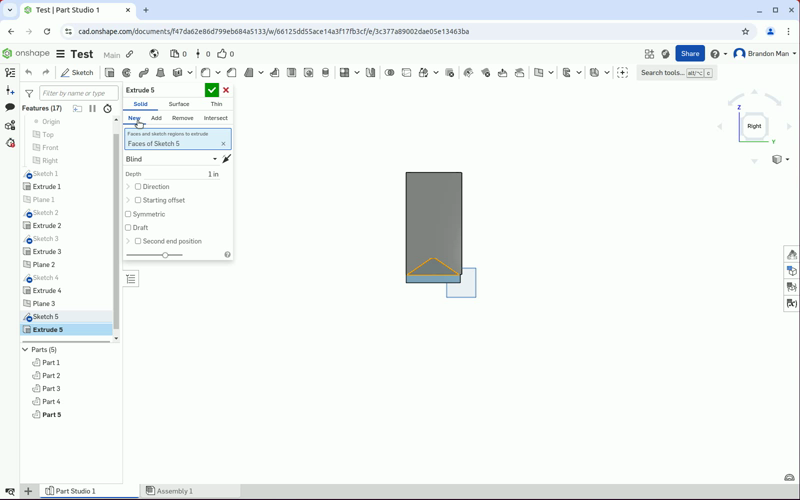
click(137, 120)
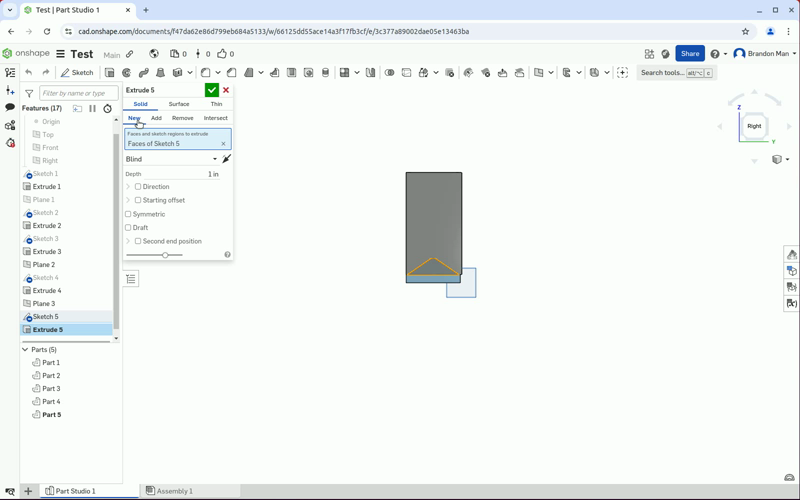
key(tab, 4)
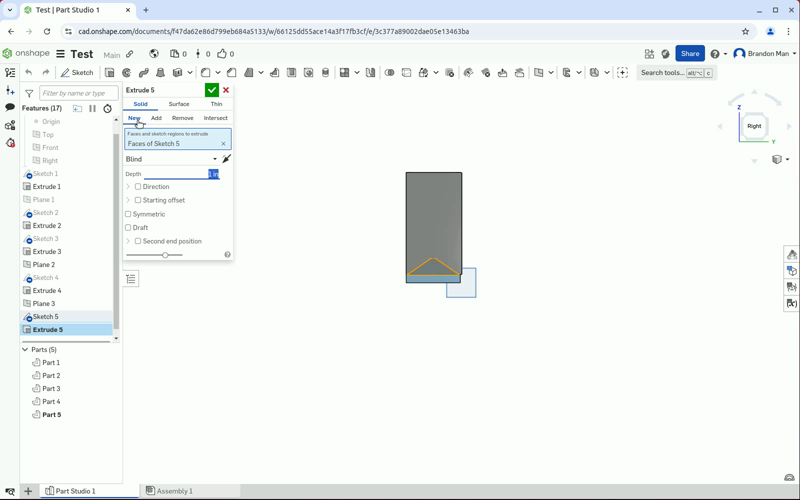
text(1.444)
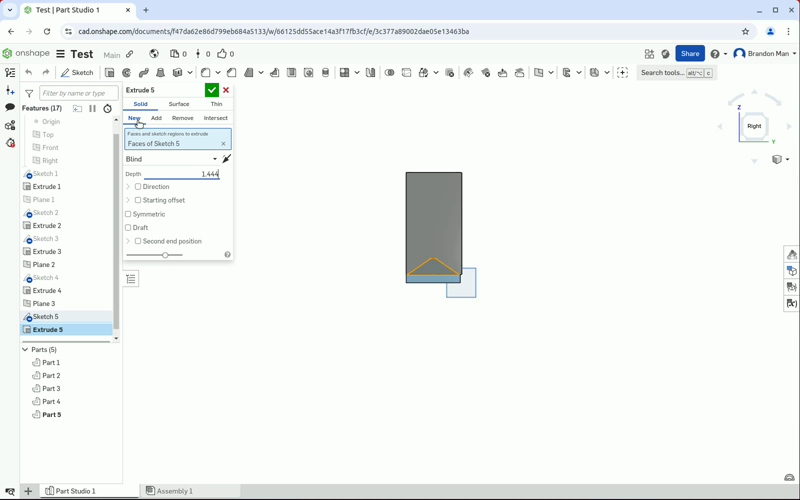
key(enter)
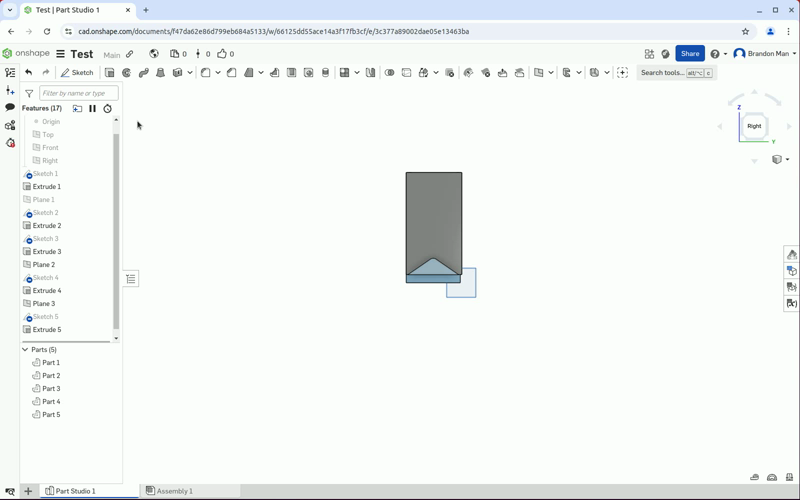
key(shift+h)
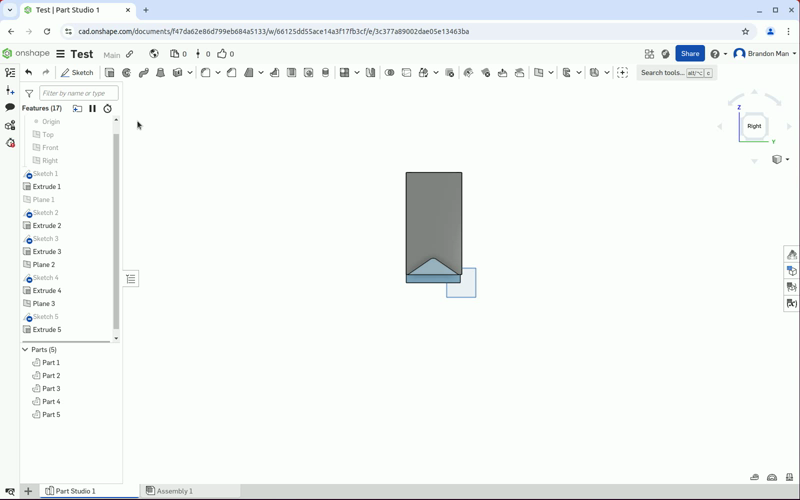
key(shift+h)
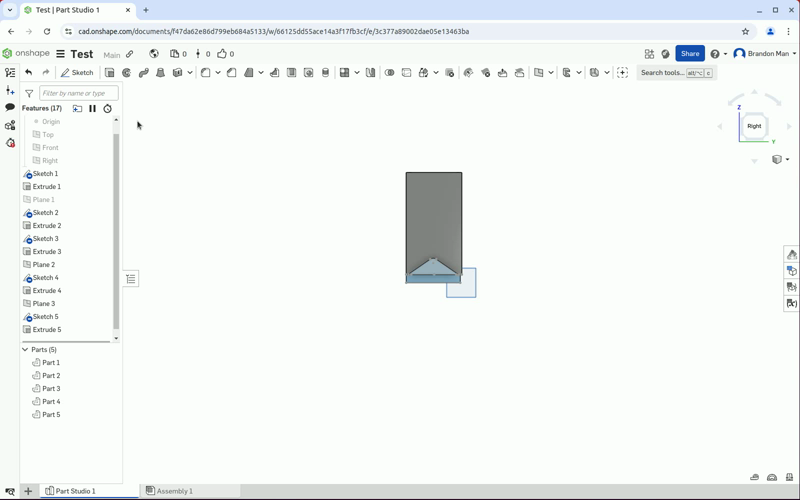
key(shift+7)
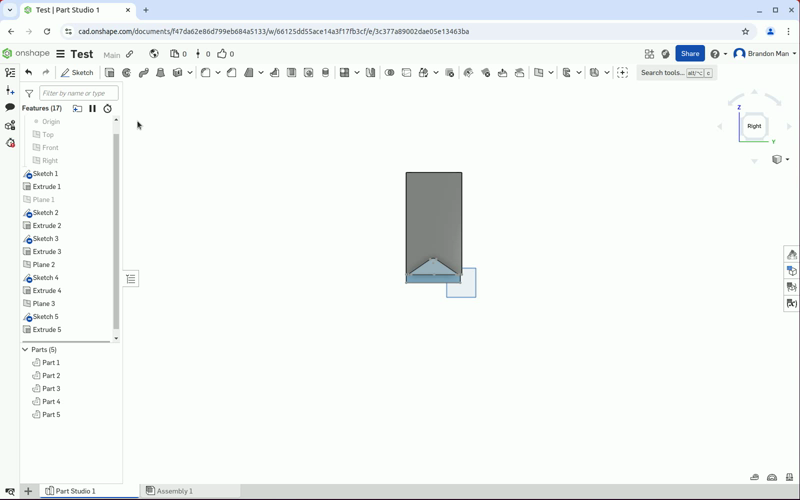
key(right, 2)
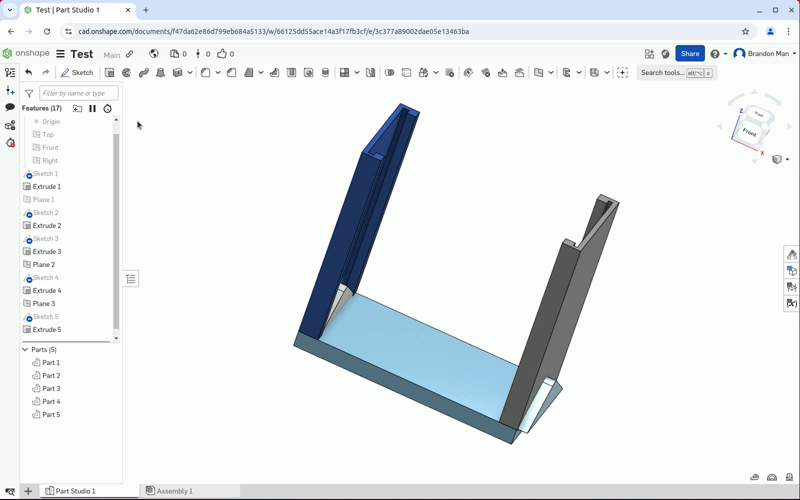
key(down, 2)
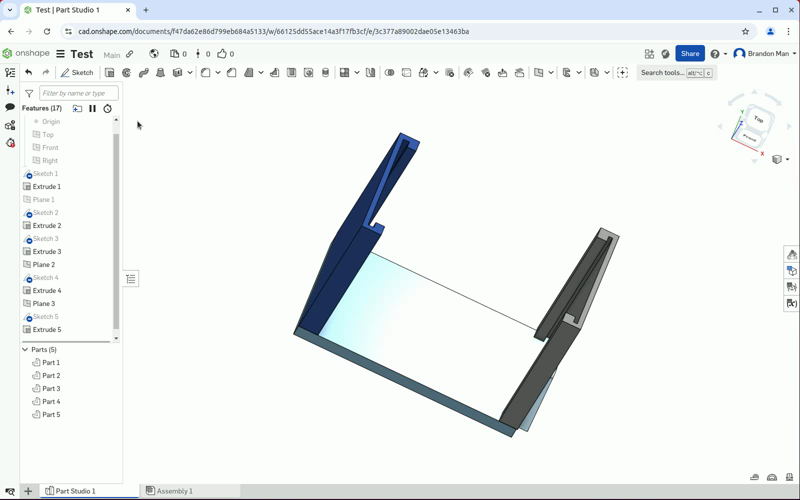
key(up, 2)
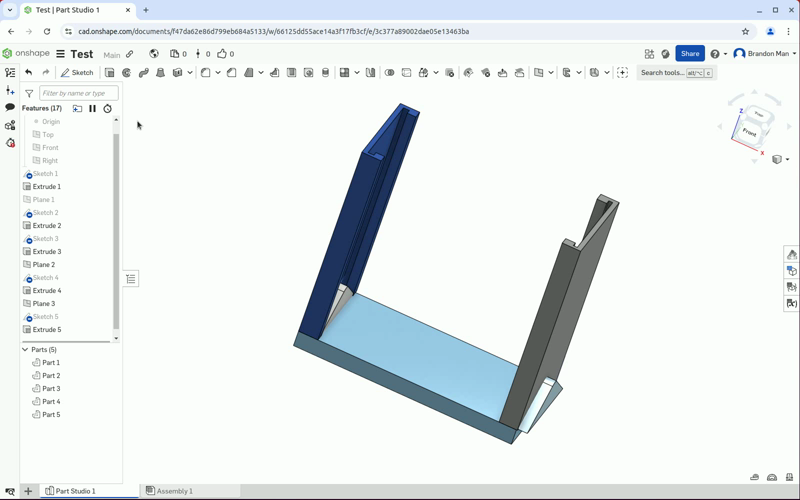
key(left, 2)
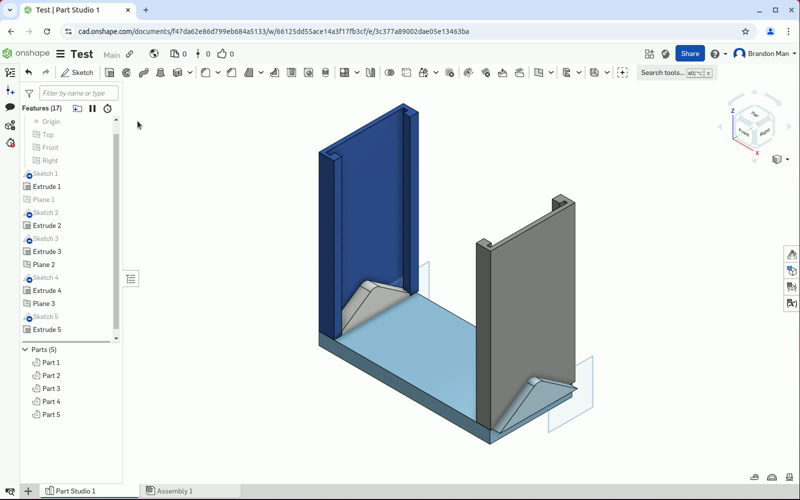
mouse_move(69, 176)
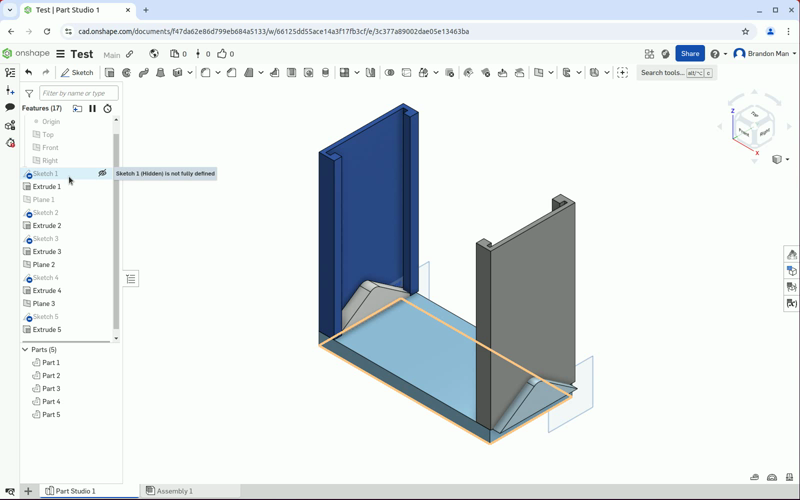
click(69, 176)